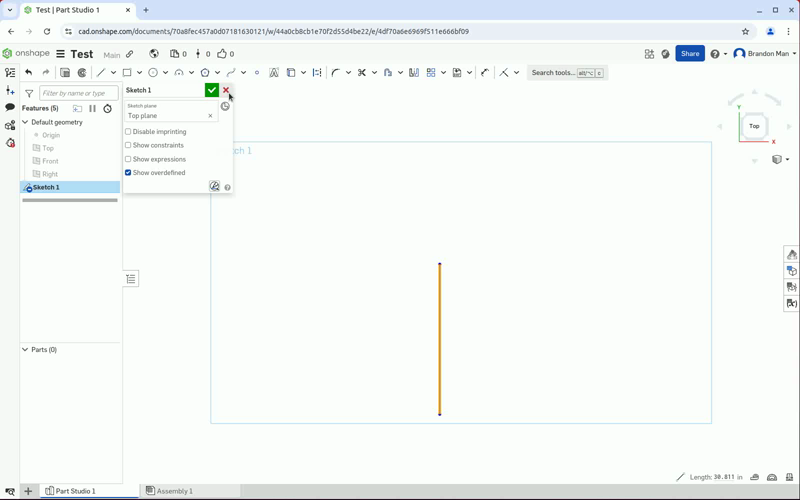
key(shift+h)
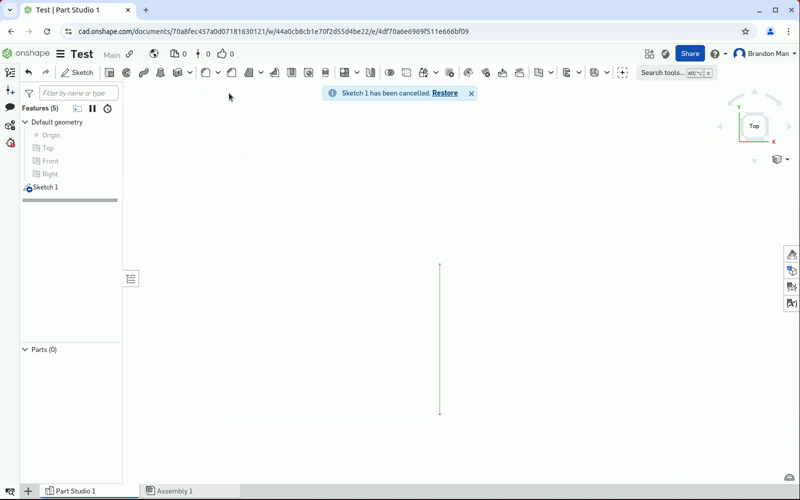
key(shift+s)
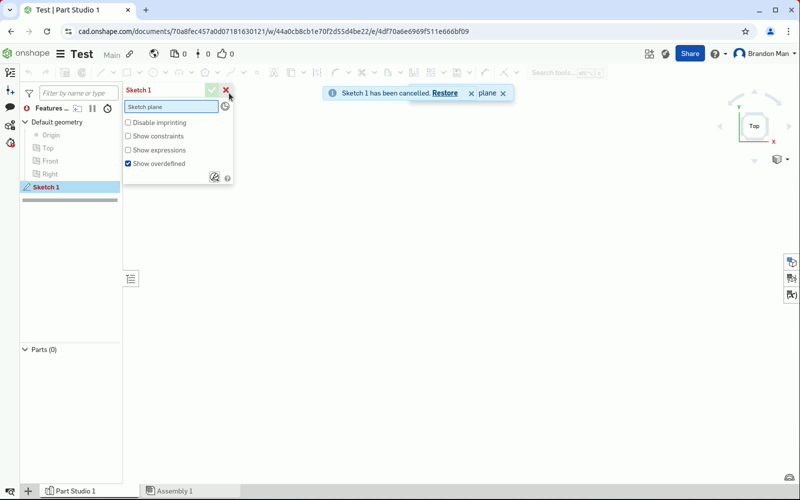
mouse_move(73, 150)
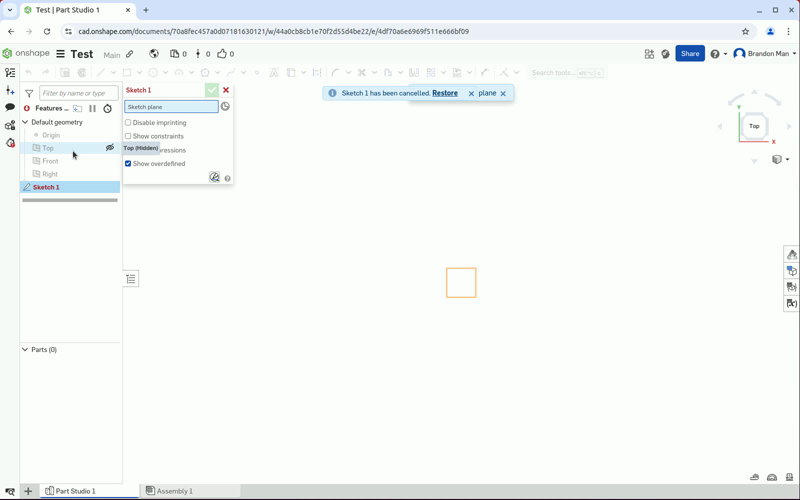
click(73, 150)
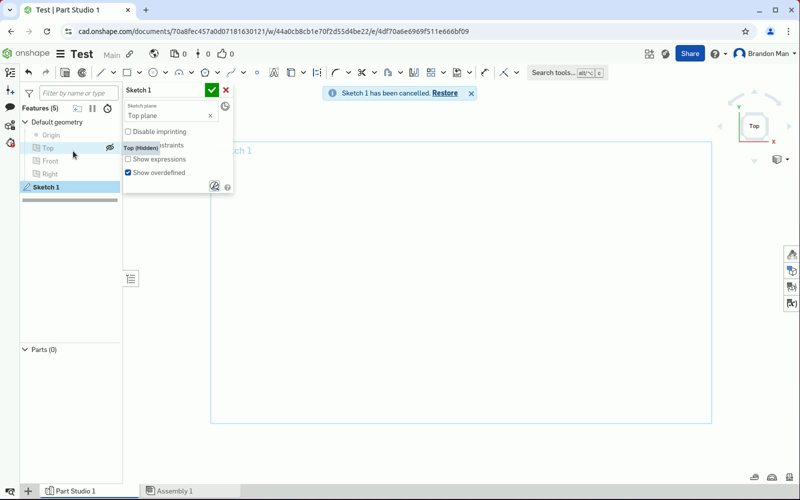
mouse_move(73, 352)
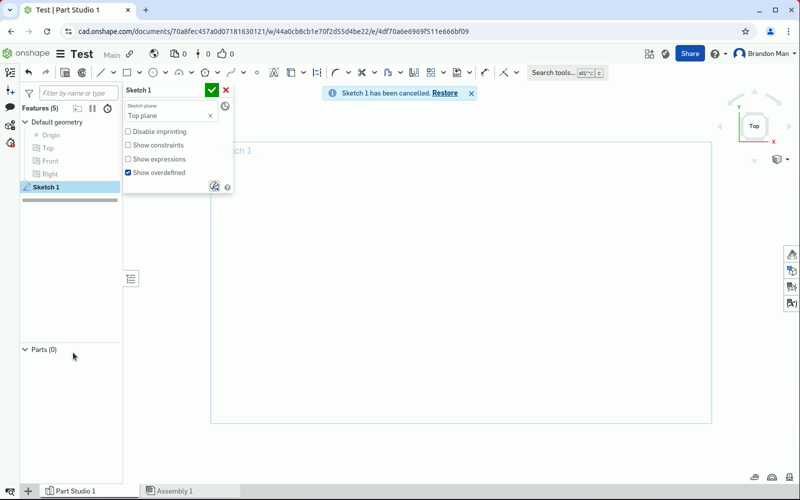
key(y)
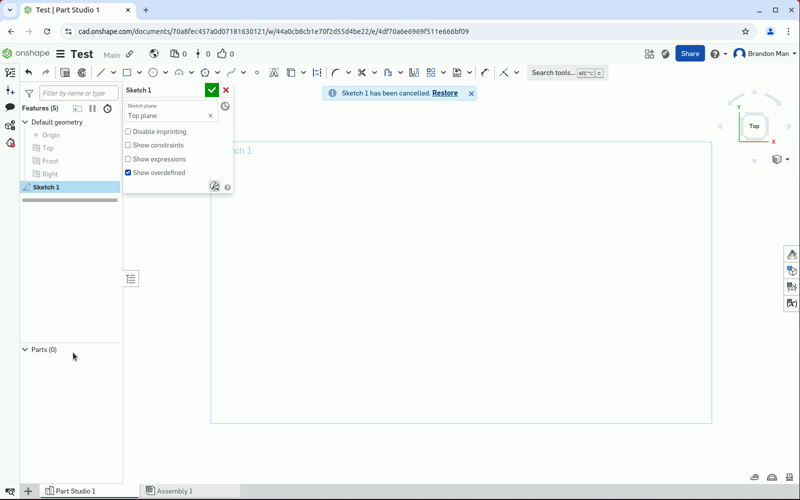
key(l)
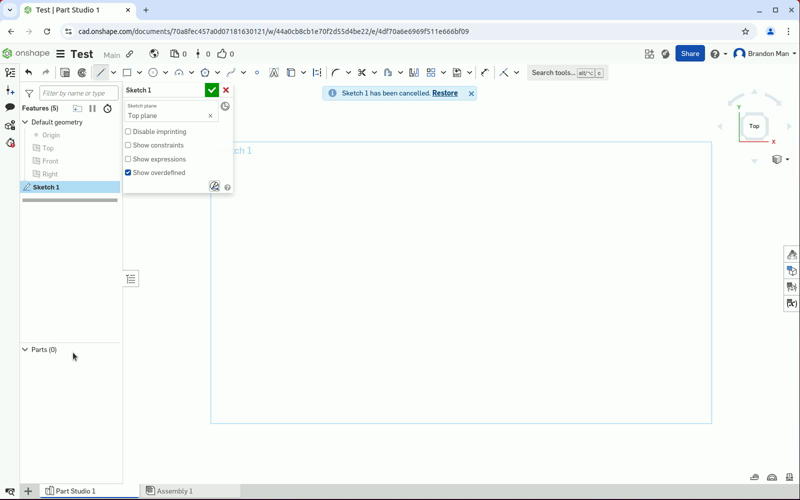
key_down(shift)
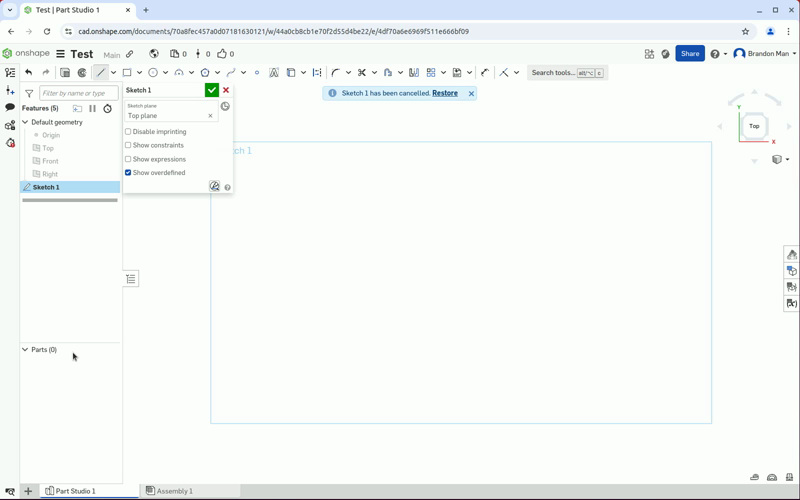
mouse_move(414, 299)
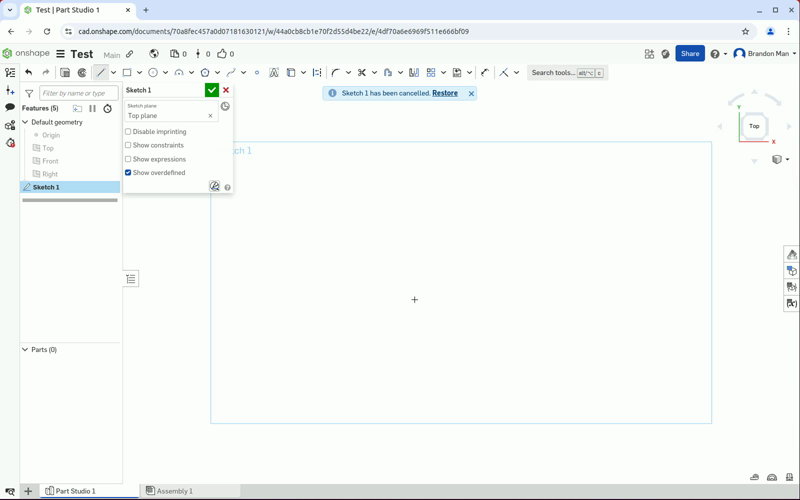
click(414, 299)
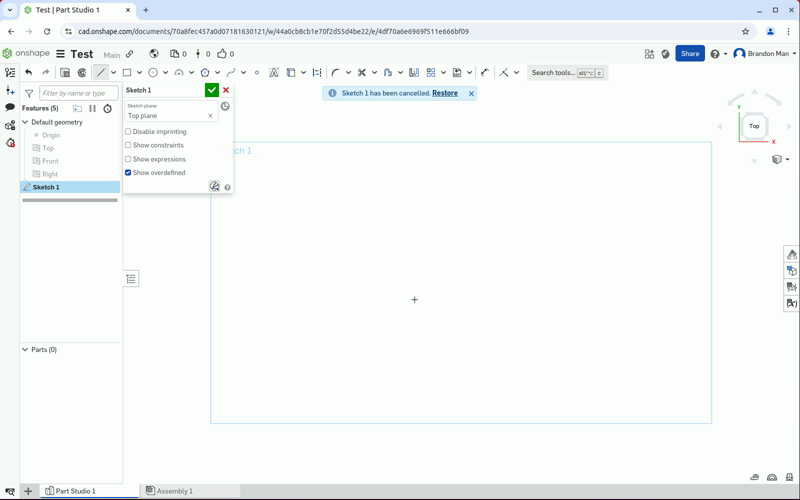
key_up(shift)
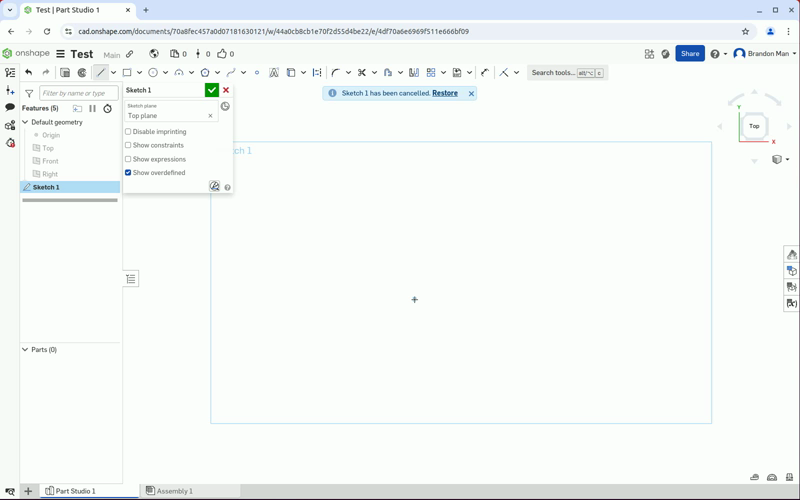
key_down(shift)
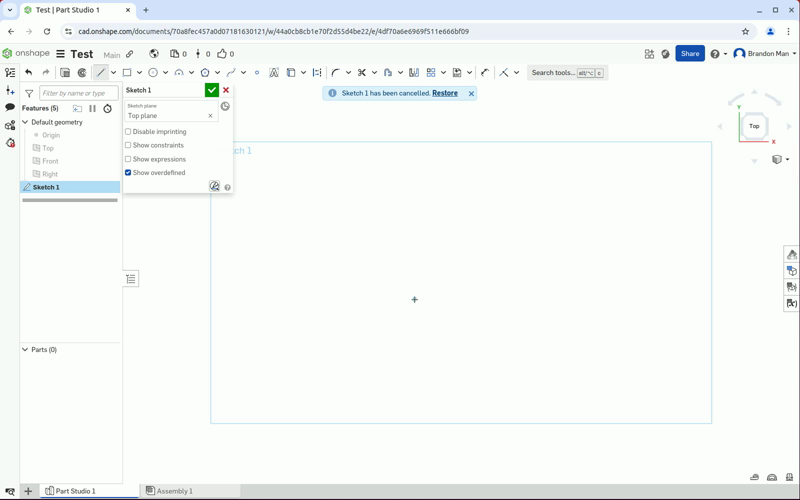
mouse_move(482, 299)
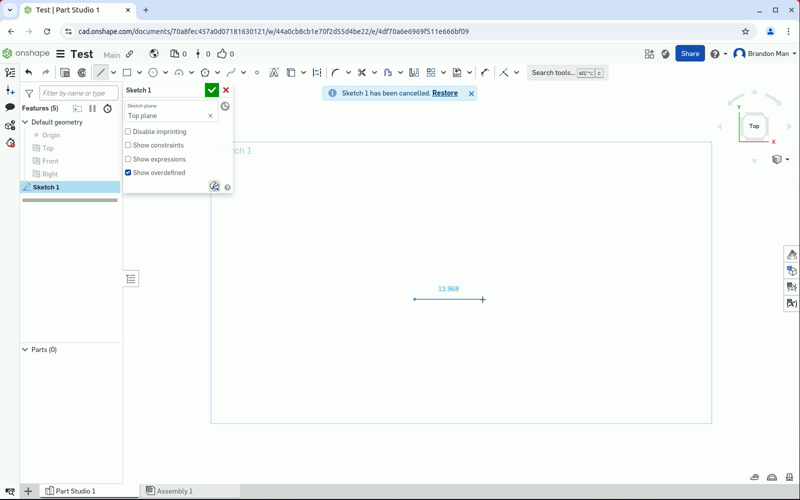
click(482, 299)
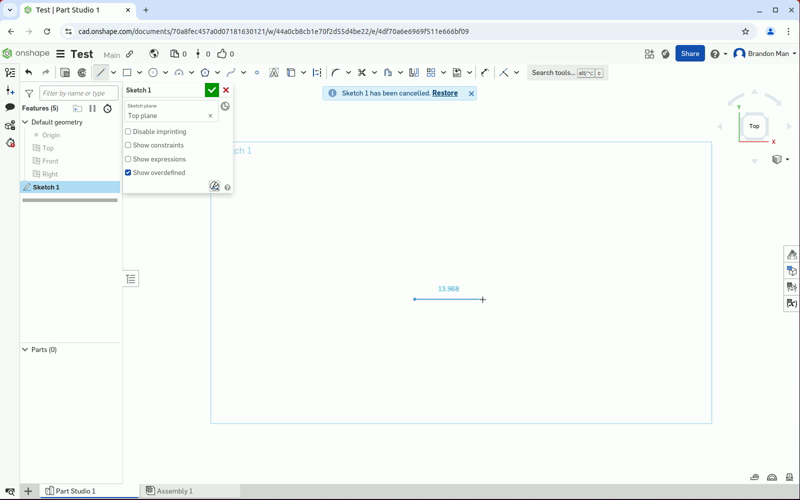
key_up(shift)
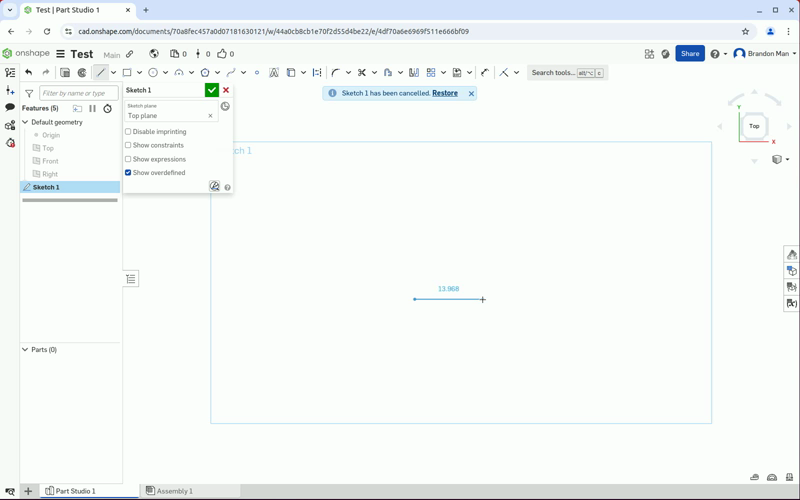
key(esc)
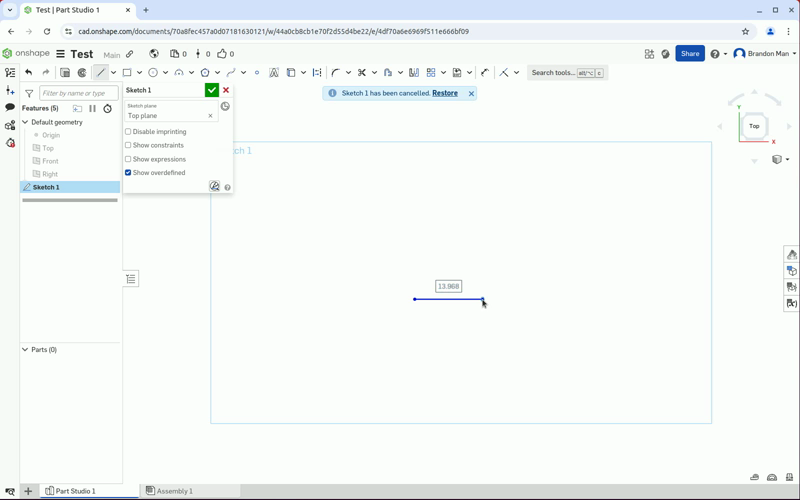
key(a)
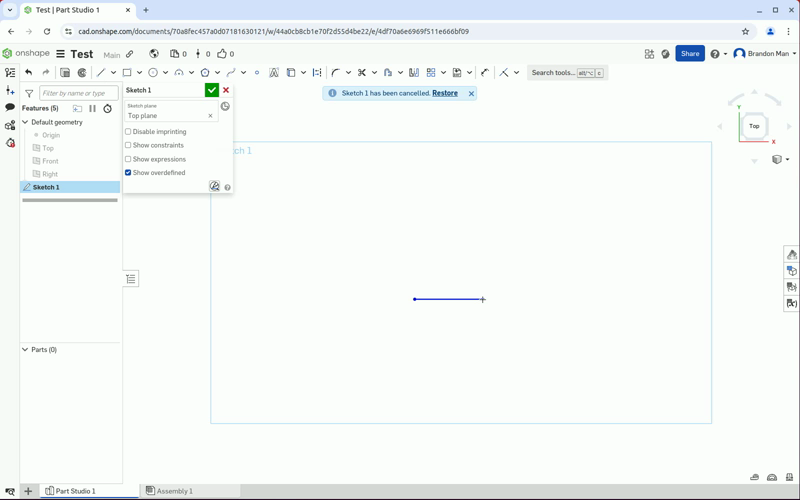
mouse_move(482, 299)
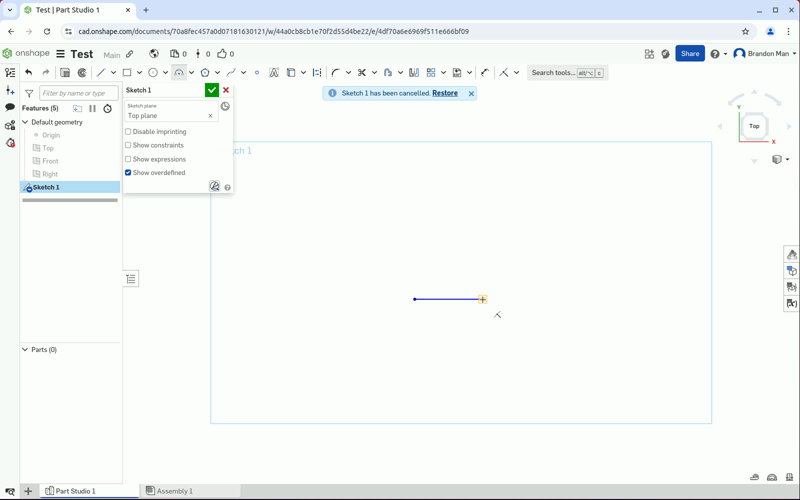
click(482, 299)
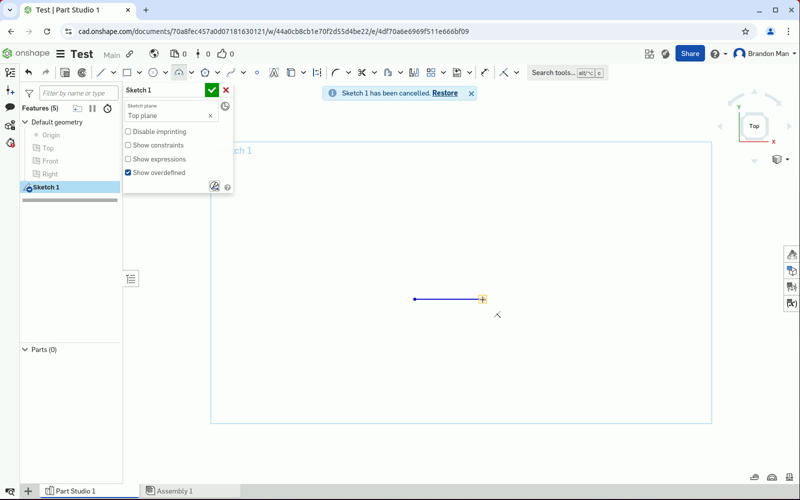
key_down(shift)
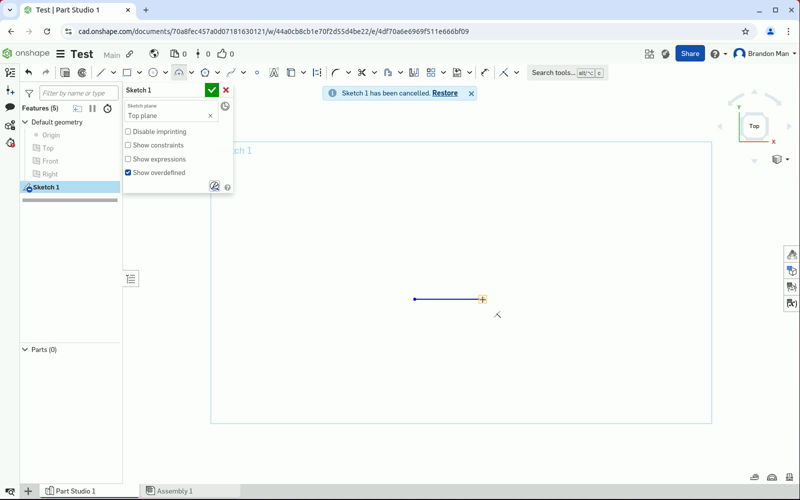
mouse_move(485, 296)
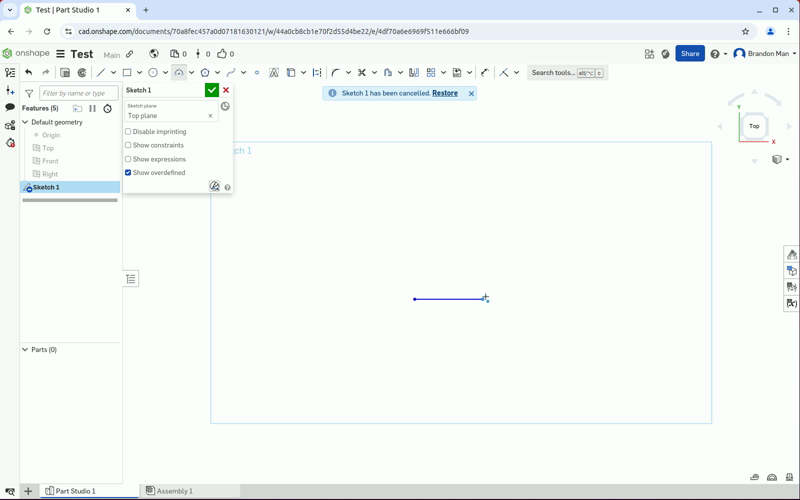
scroll(6)
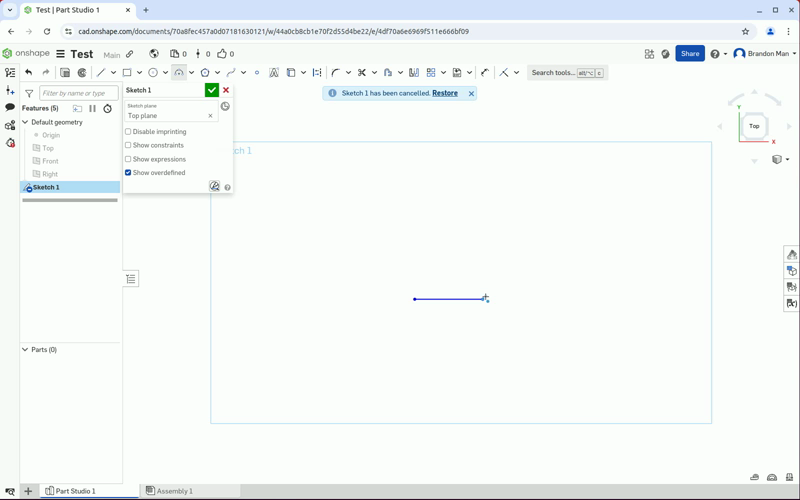
scroll(6)
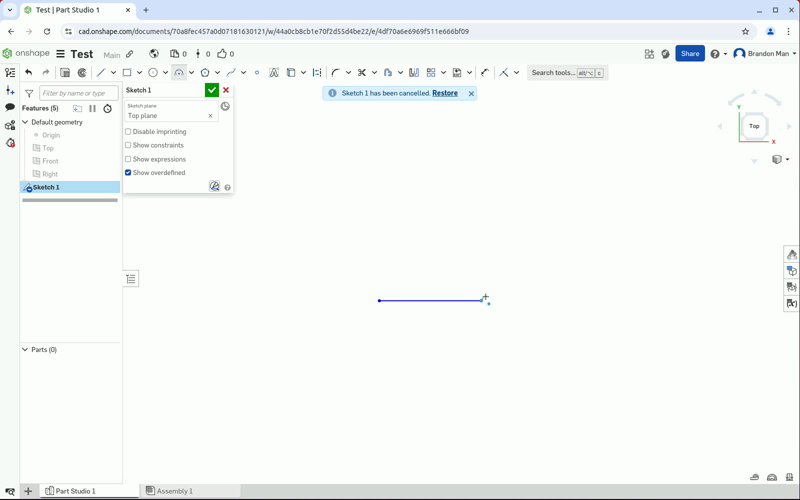
scroll(6)
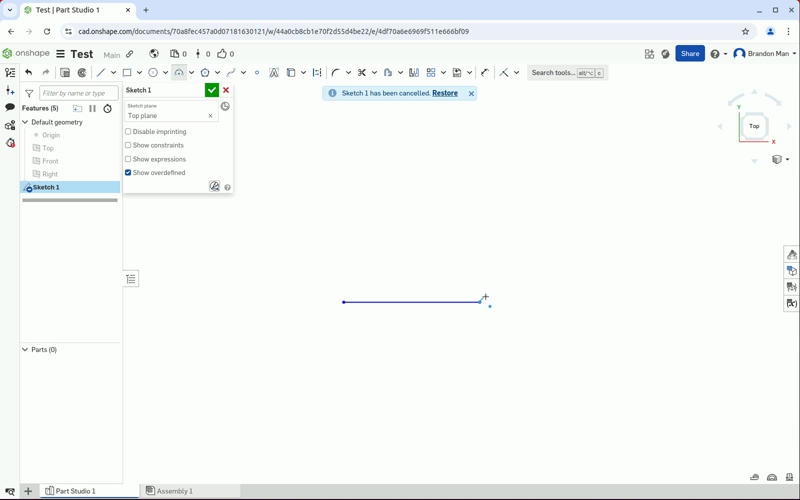
scroll(6)
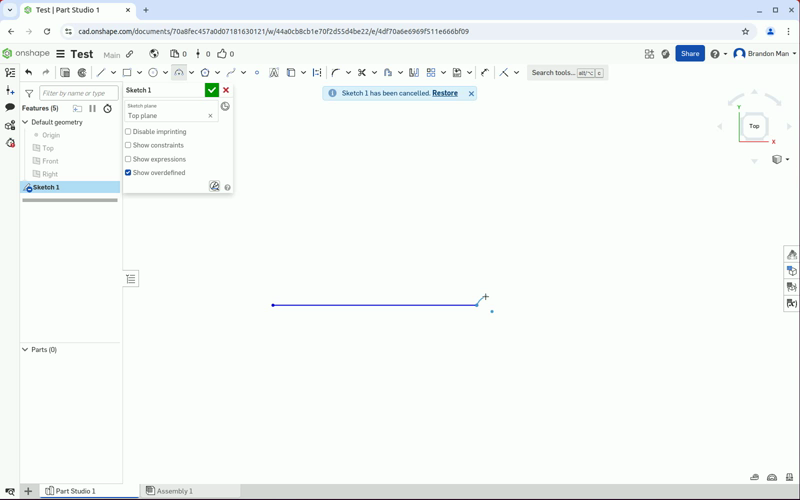
scroll(6)
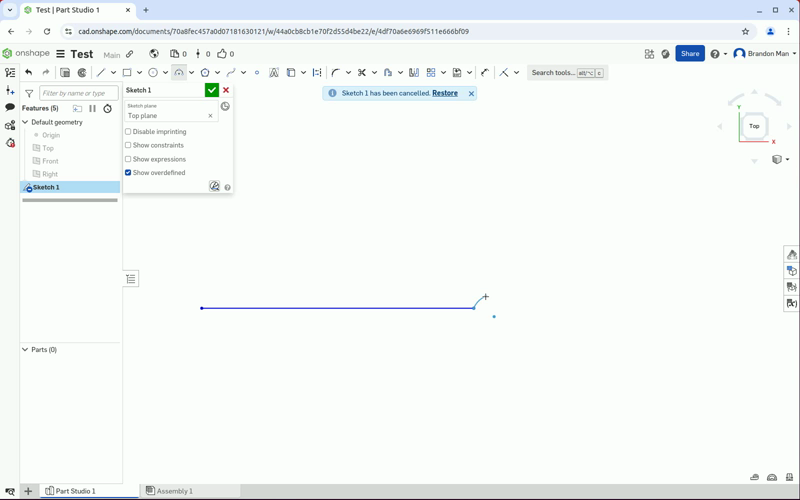
scroll(6)
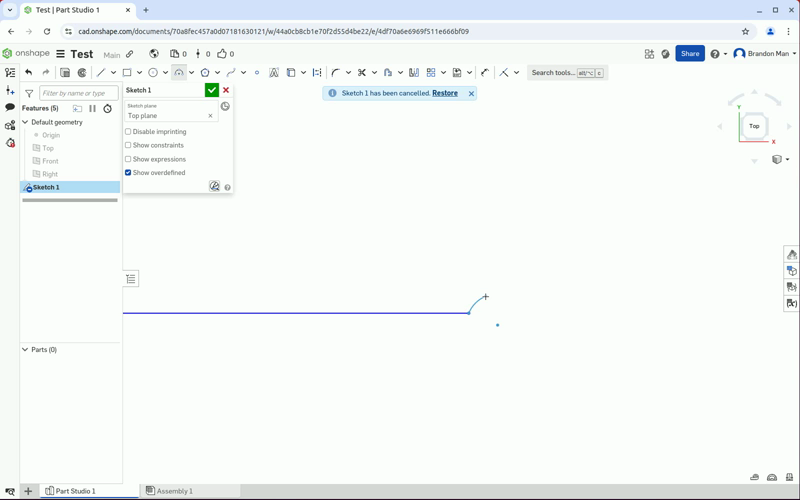
scroll(6)
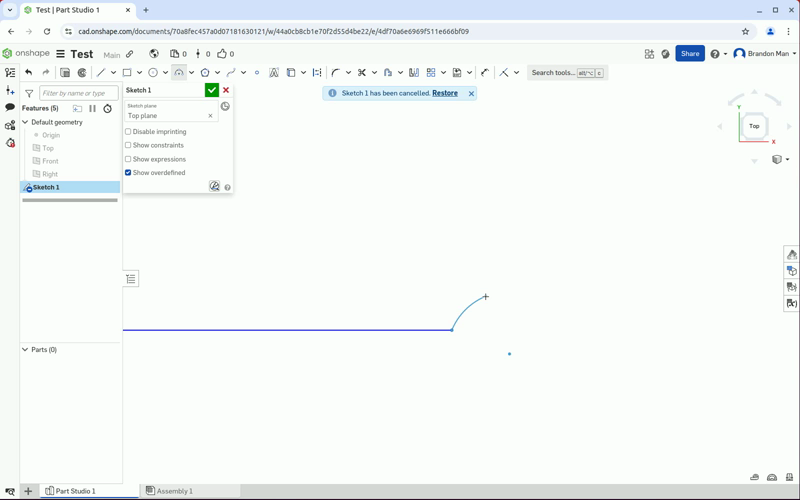
click(485, 296)
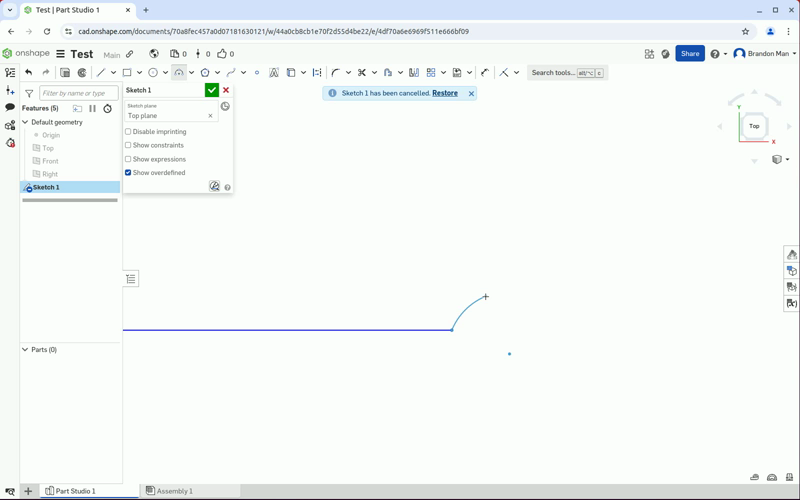
scroll(-6)
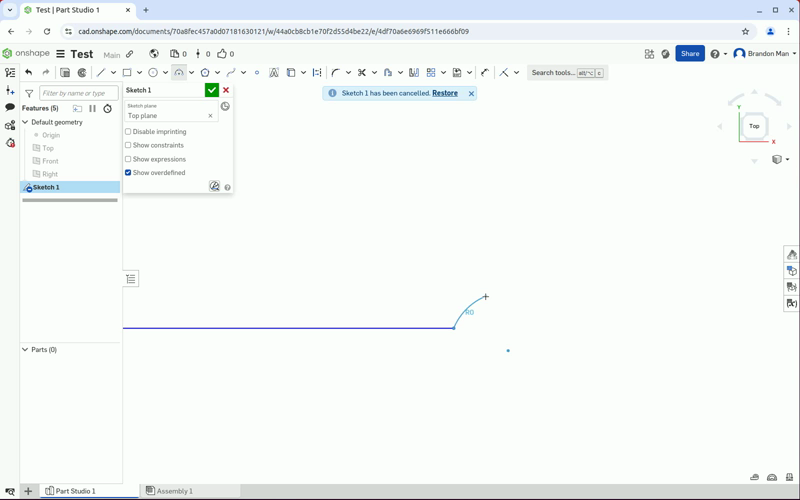
scroll(-6)
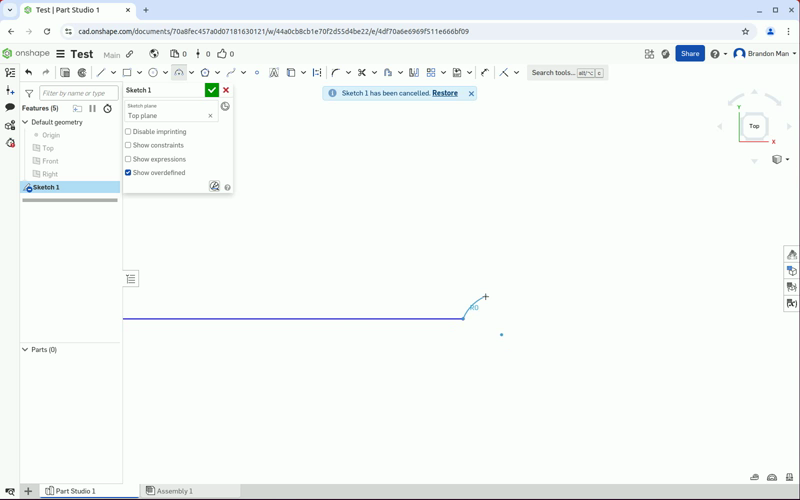
scroll(-6)
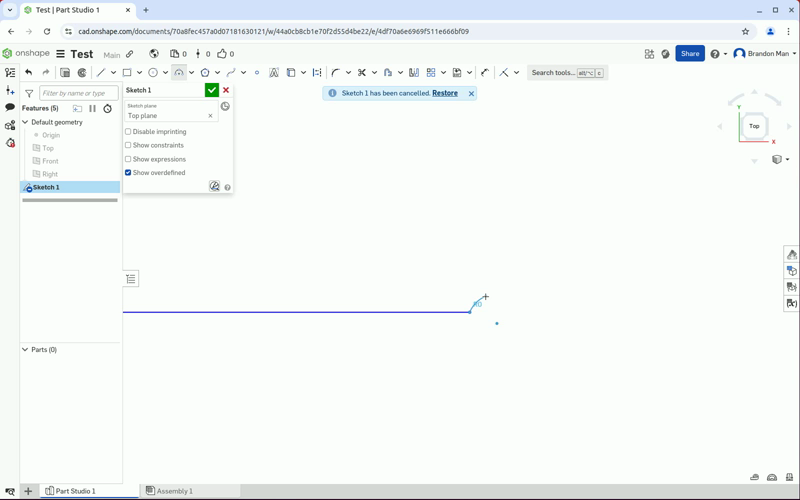
scroll(-6)
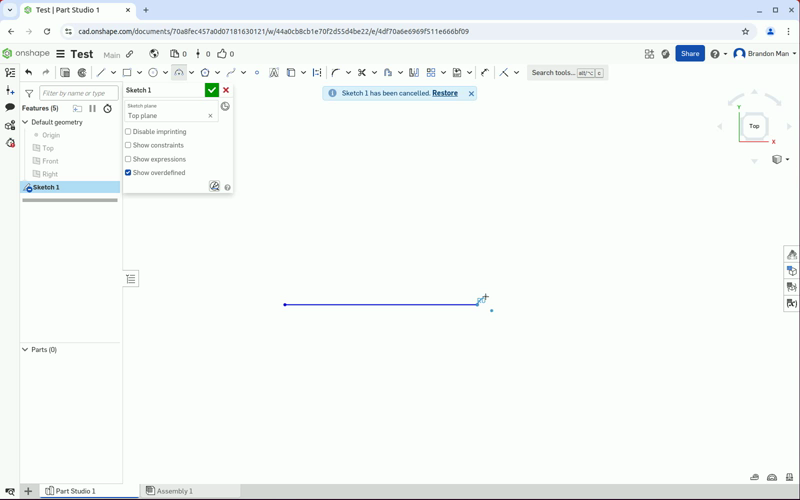
scroll(-6)
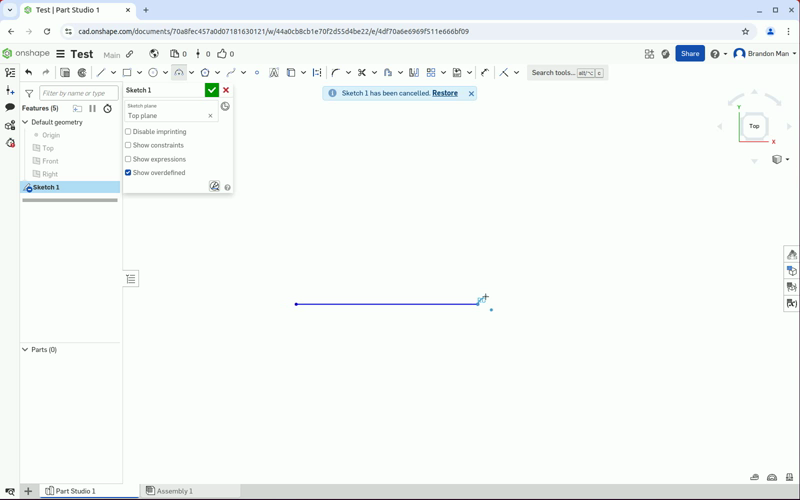
scroll(-6)
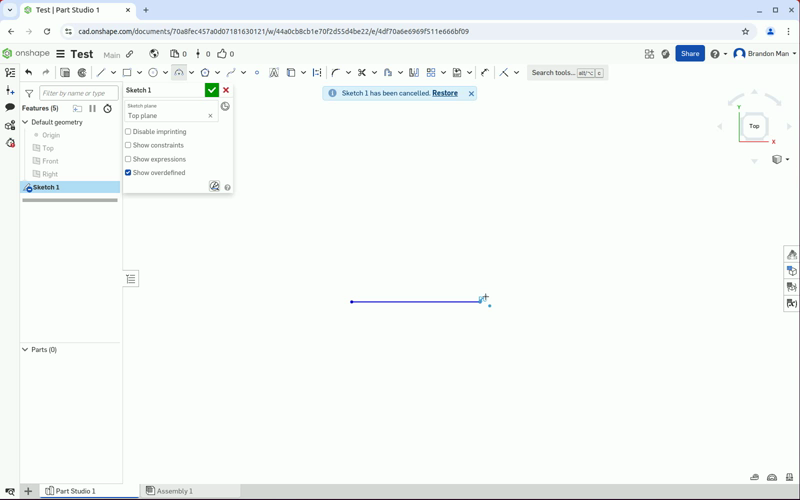
scroll(-6)
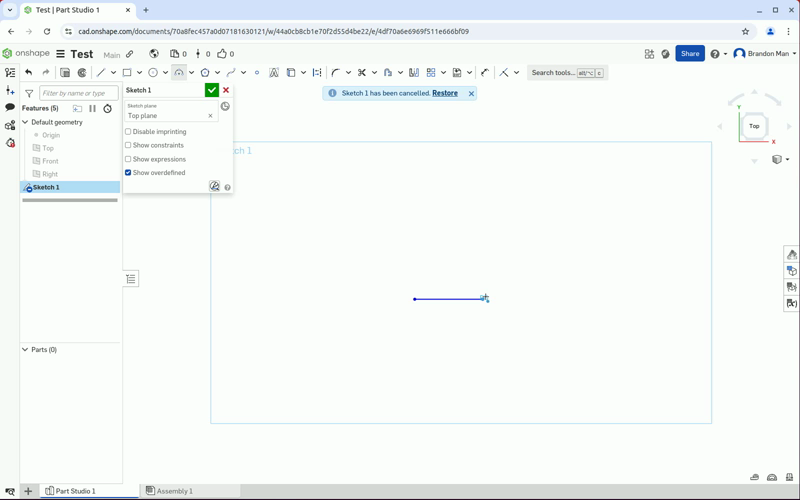
mouse_move(484, 298)
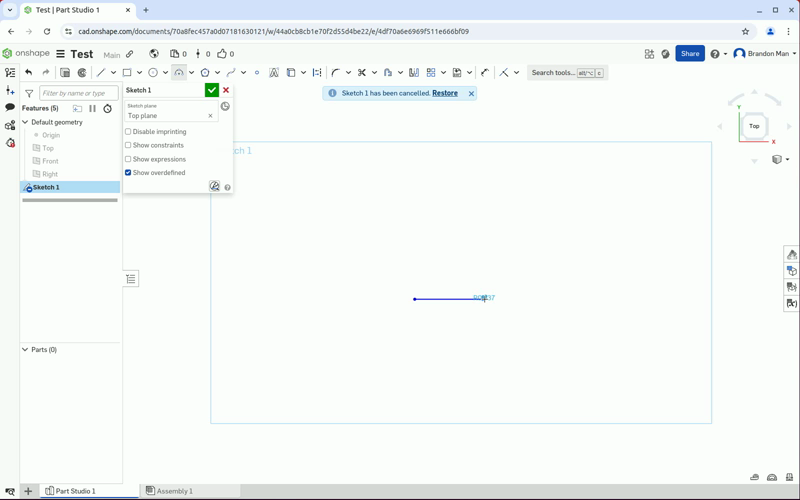
scroll(6)
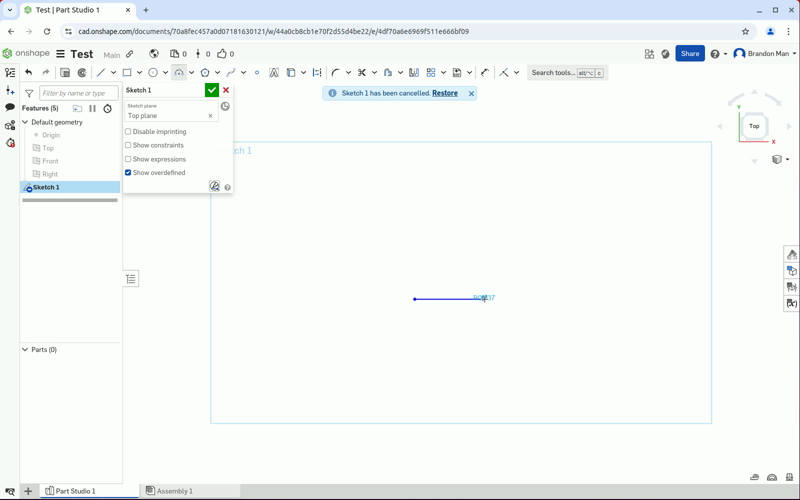
scroll(6)
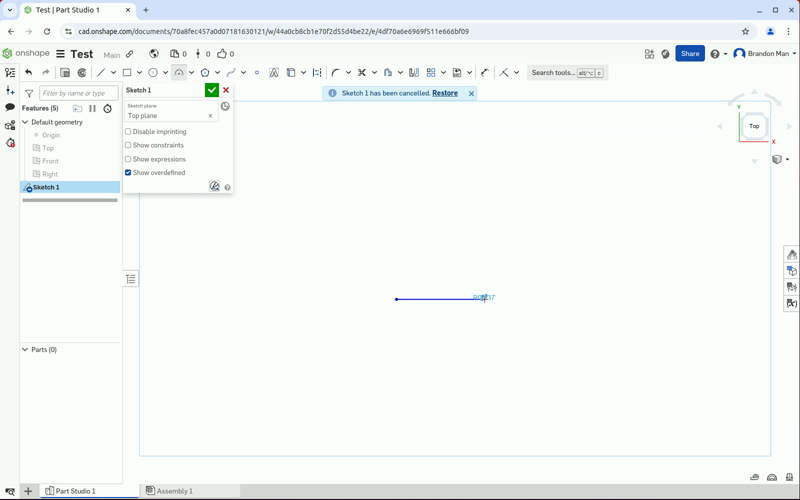
scroll(6)
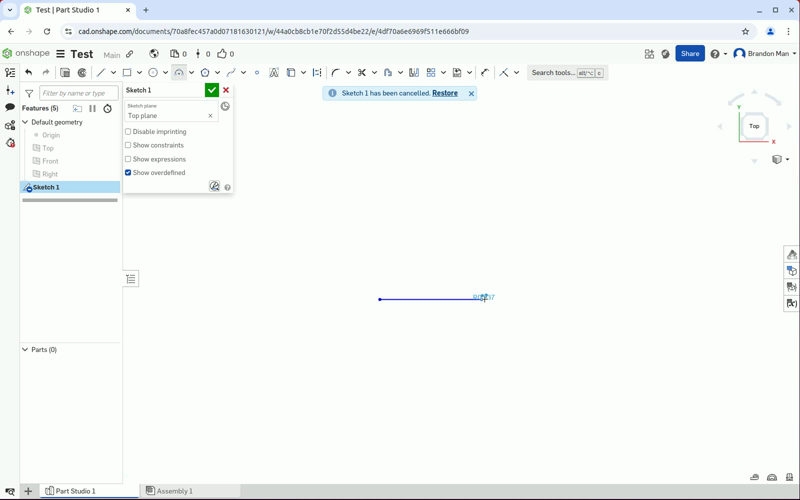
scroll(6)
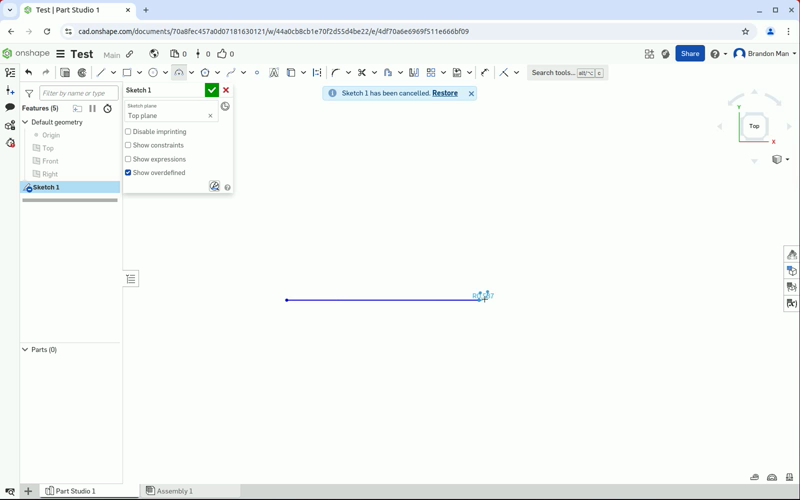
scroll(6)
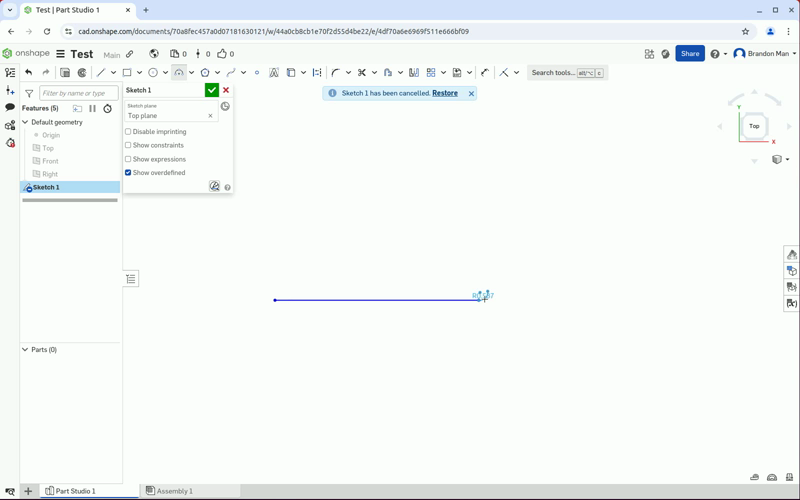
scroll(6)
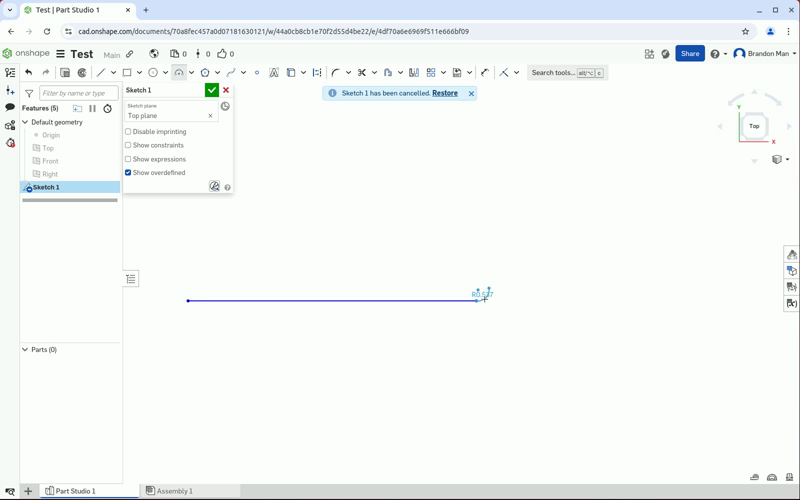
scroll(6)
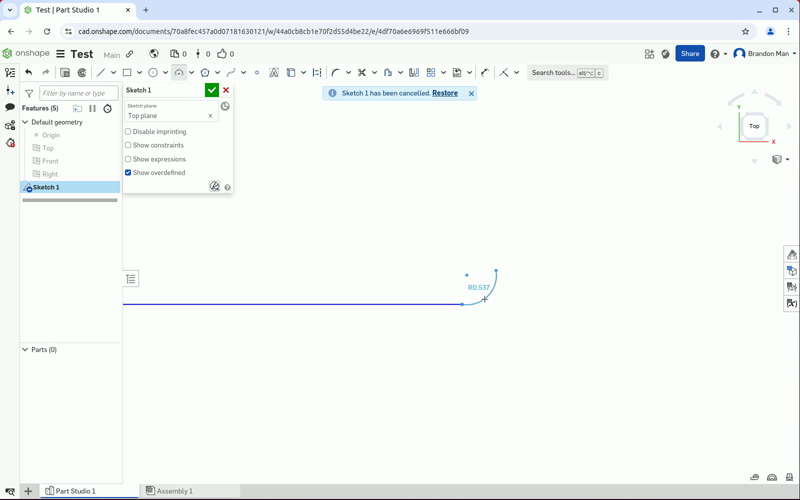
click(484, 298)
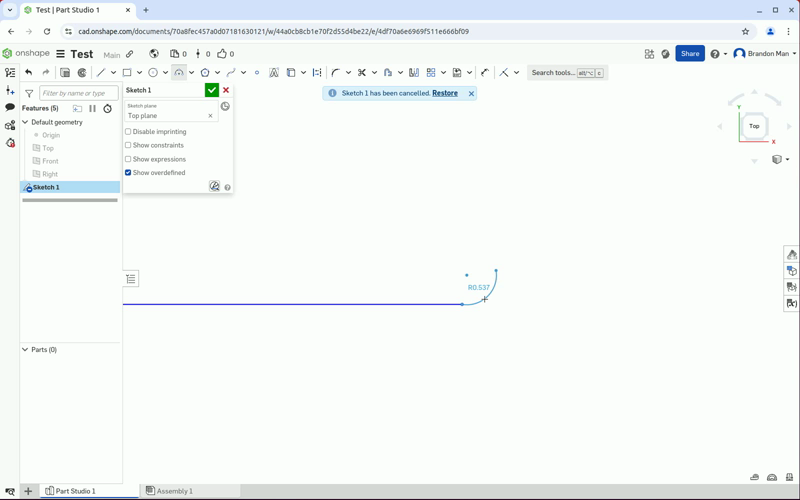
scroll(-6)
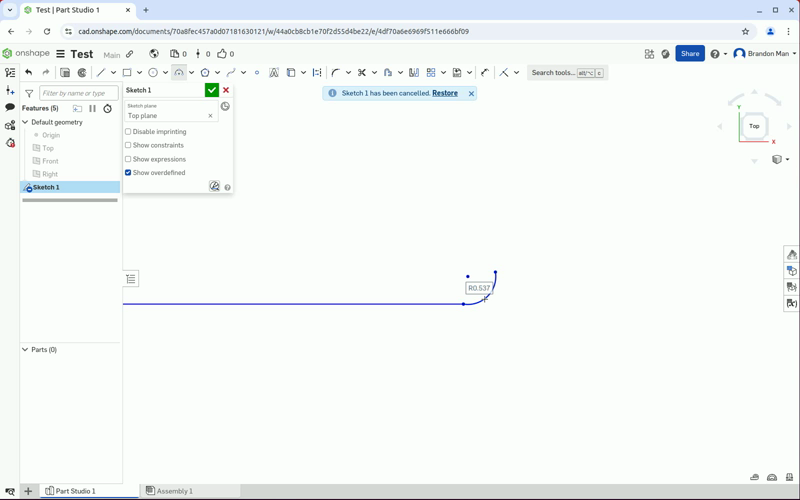
scroll(-6)
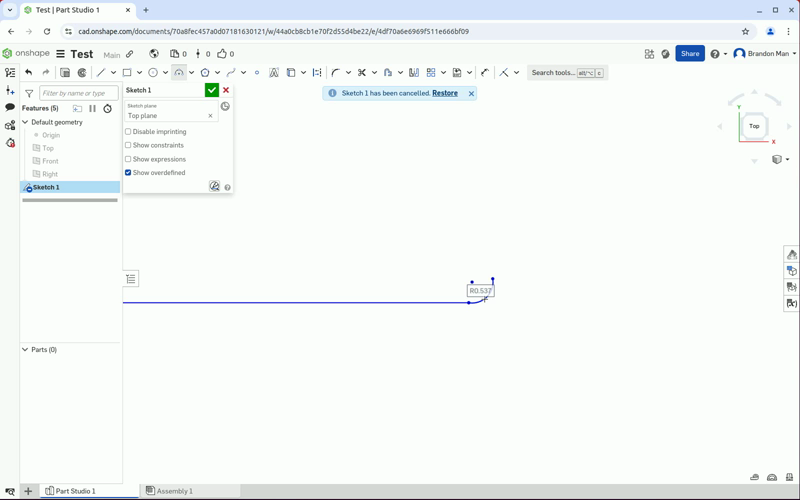
scroll(-6)
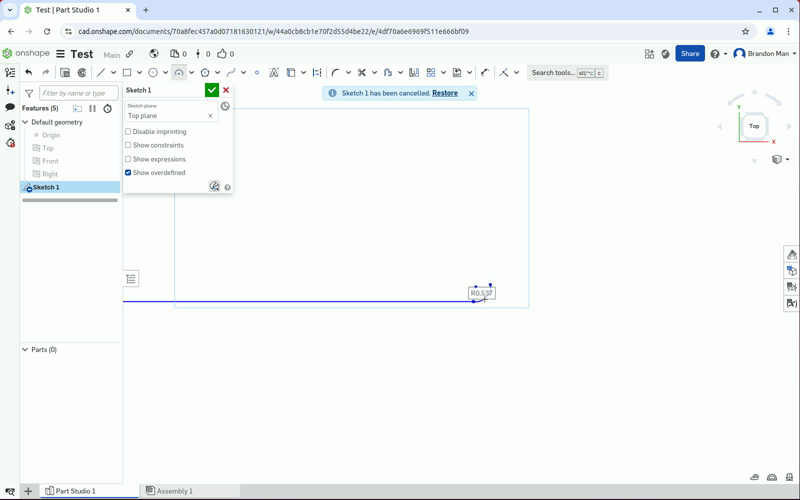
scroll(-6)
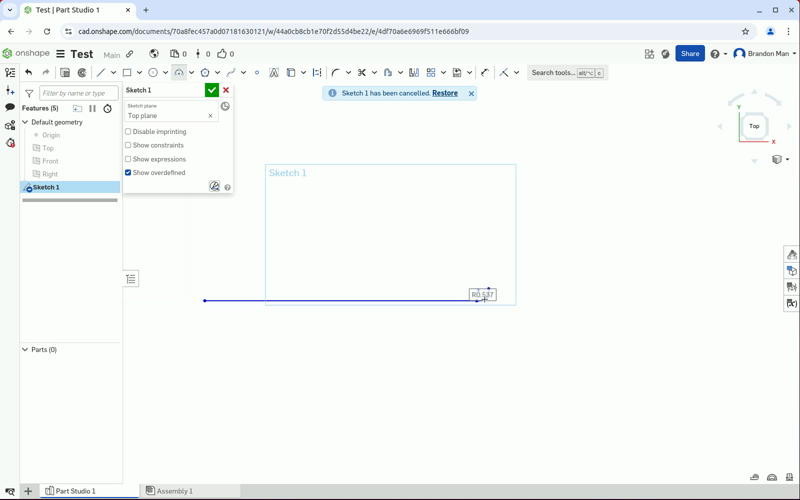
scroll(-6)
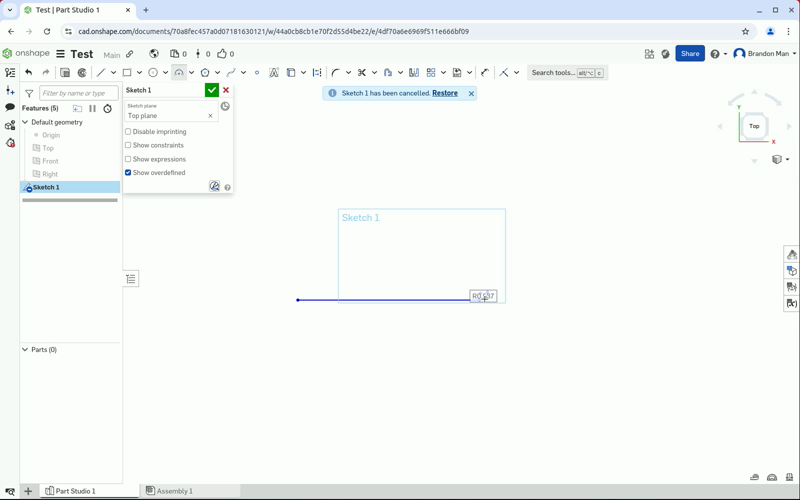
scroll(-6)
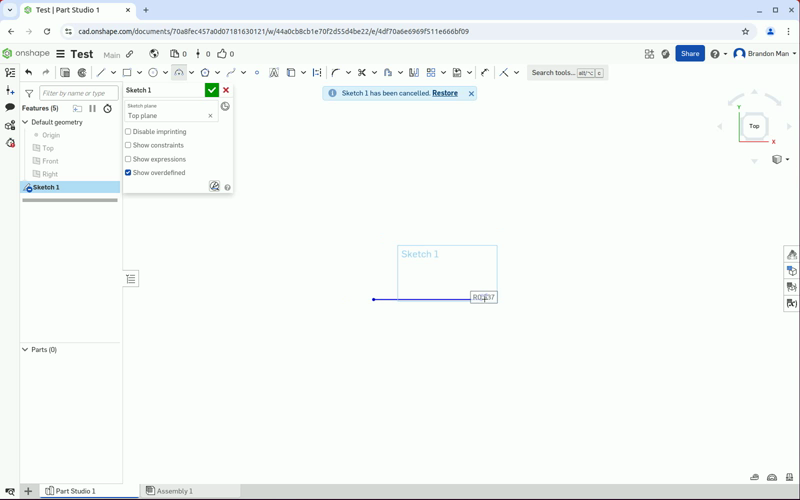
scroll(-6)
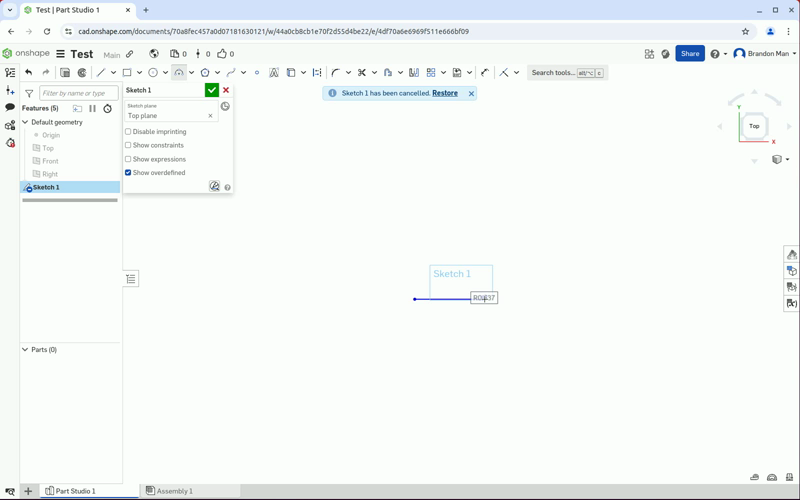
key_up(shift)
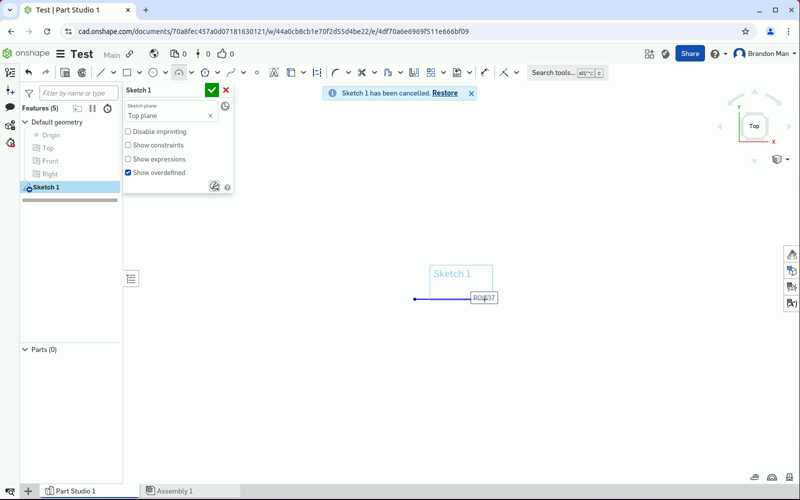
key(esc)
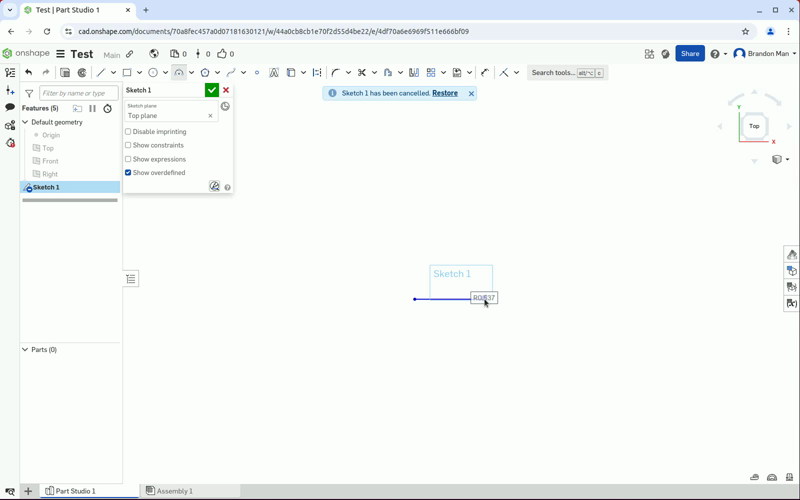
key(l)
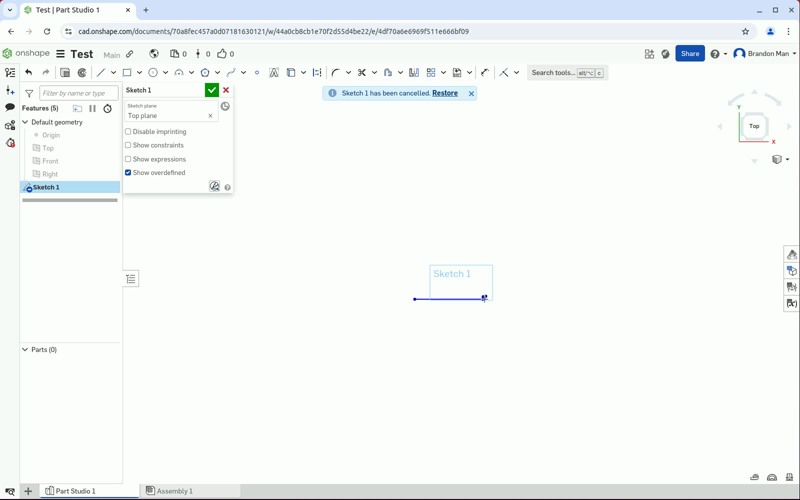
mouse_move(485, 296)
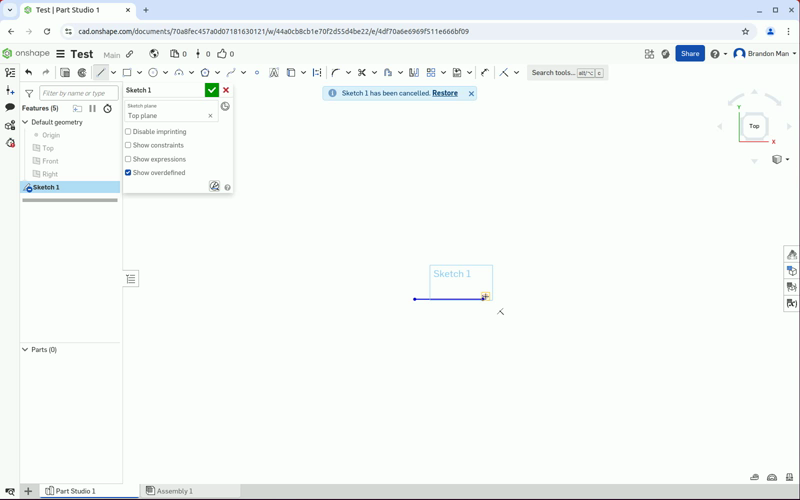
scroll(6)
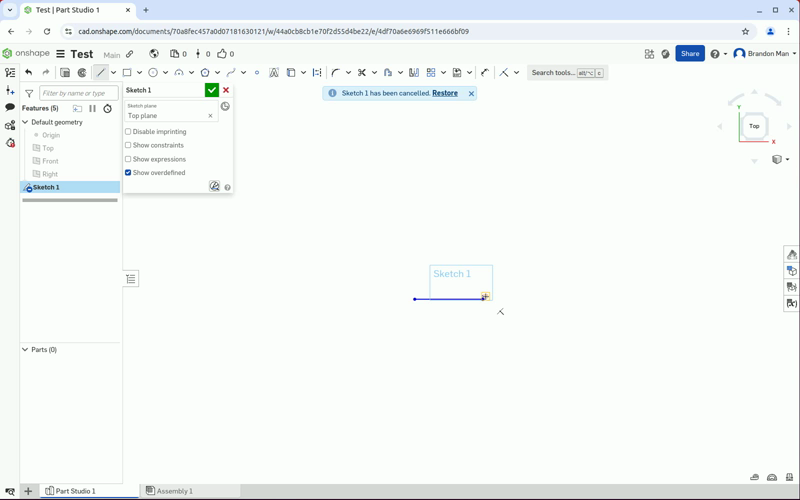
scroll(6)
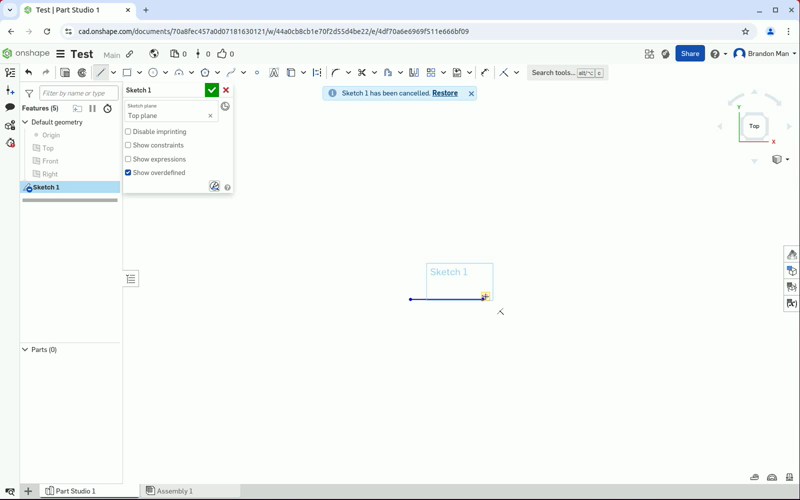
scroll(6)
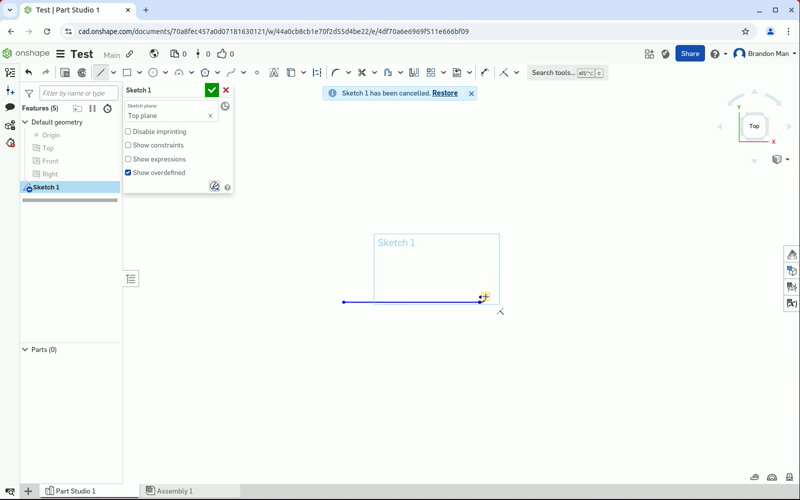
scroll(6)
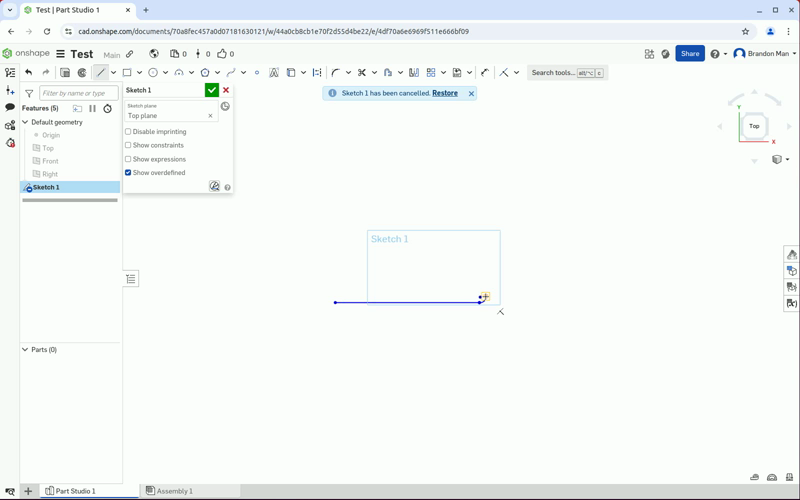
scroll(6)
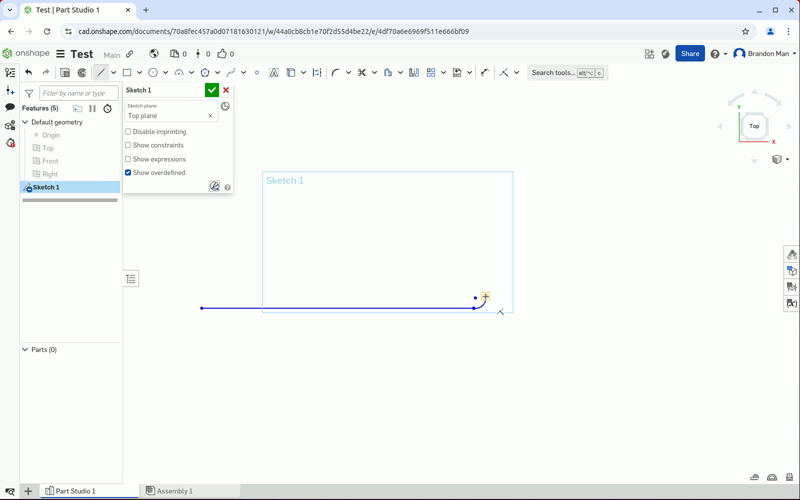
scroll(6)
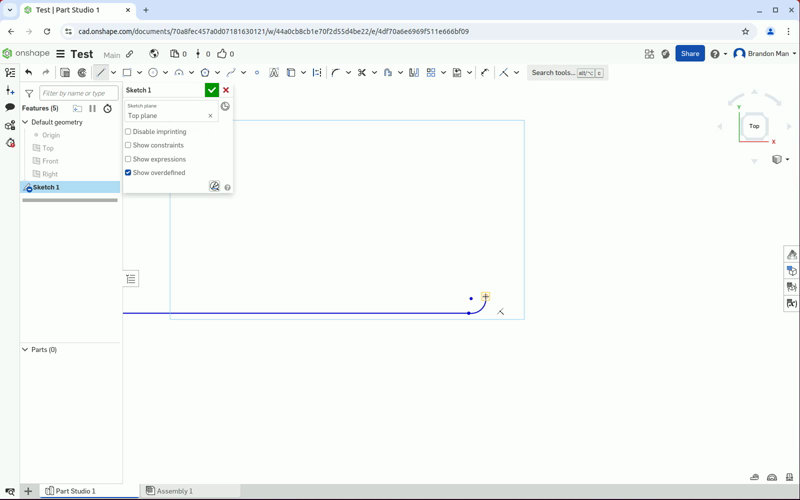
scroll(6)
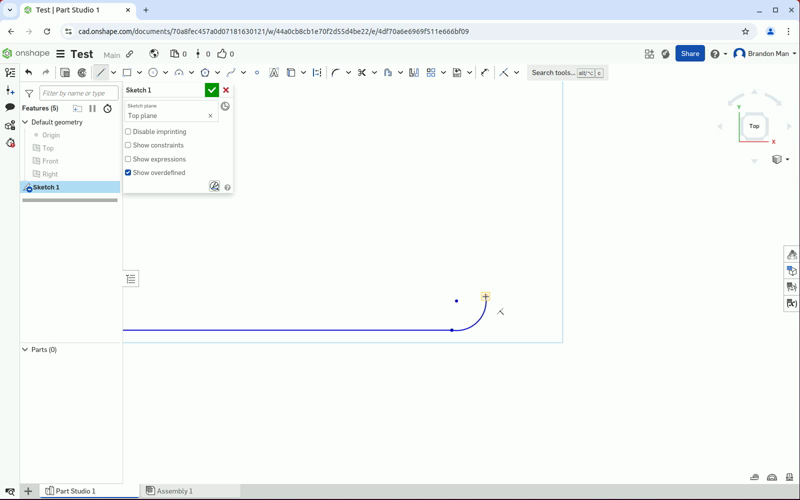
click(485, 296)
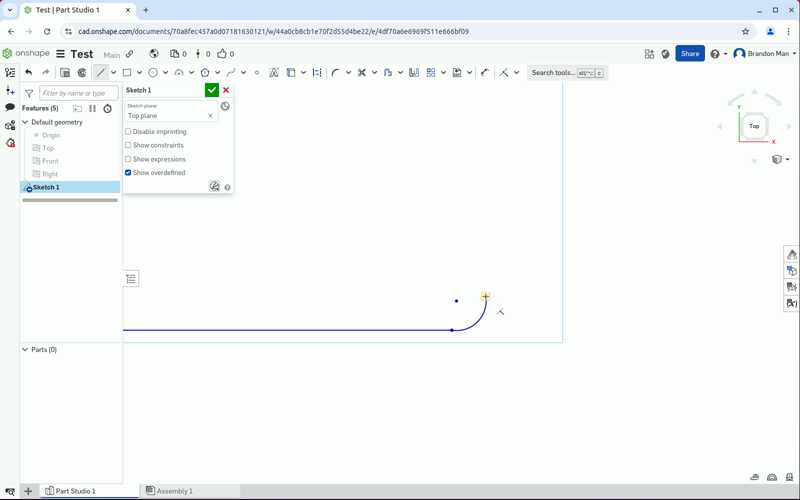
scroll(-6)
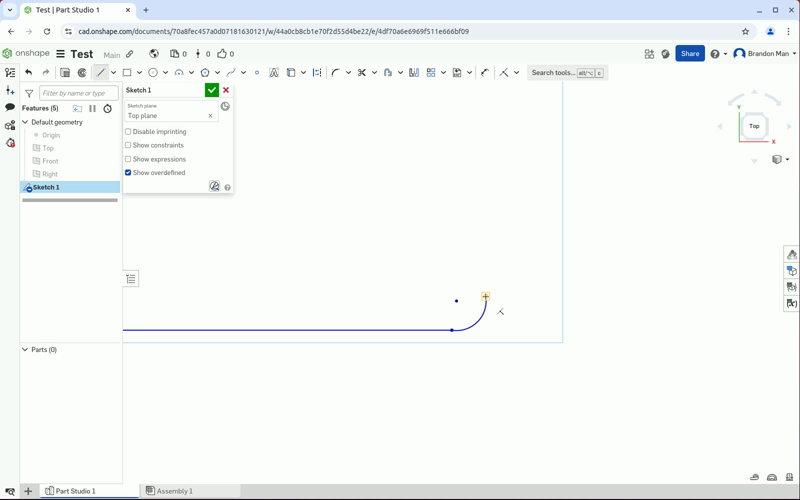
scroll(-6)
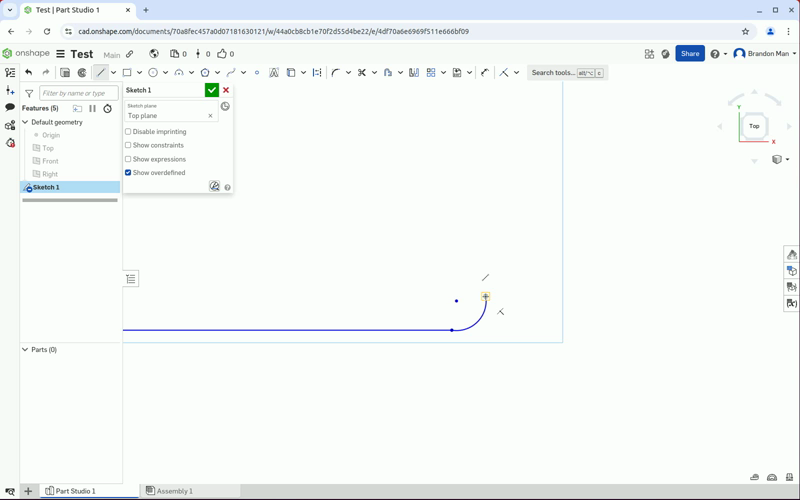
scroll(-6)
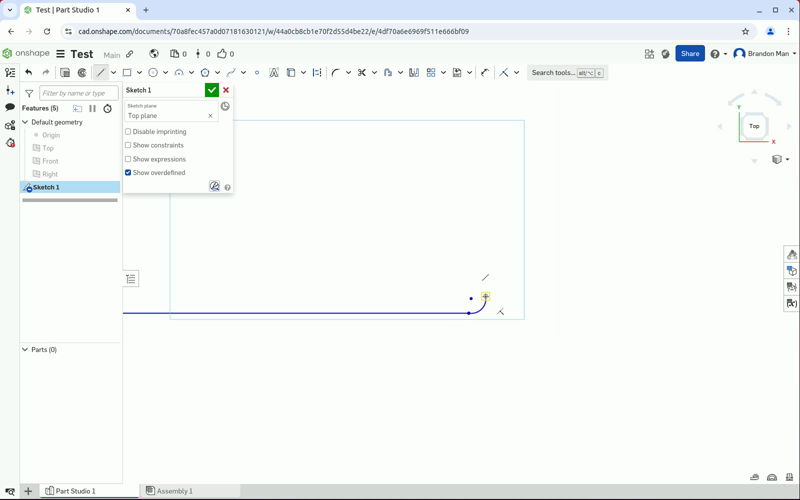
scroll(-6)
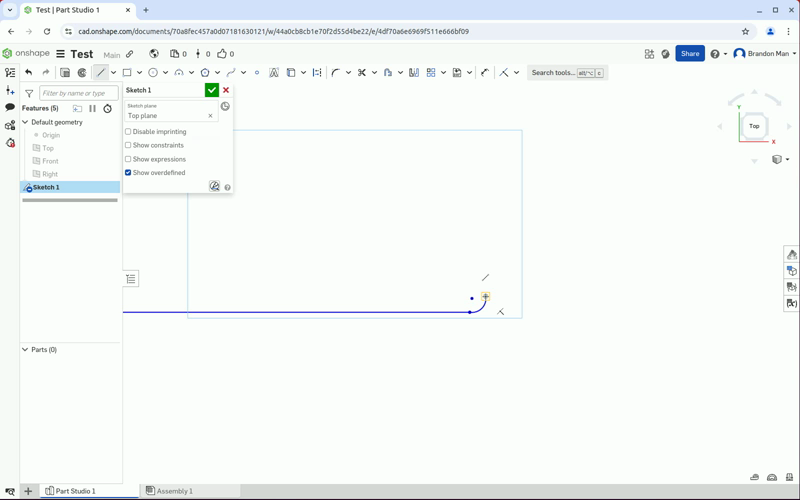
scroll(-6)
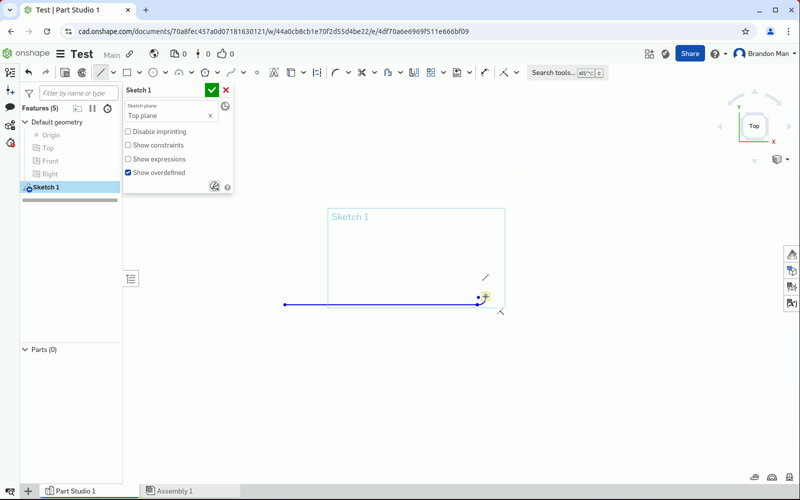
scroll(-6)
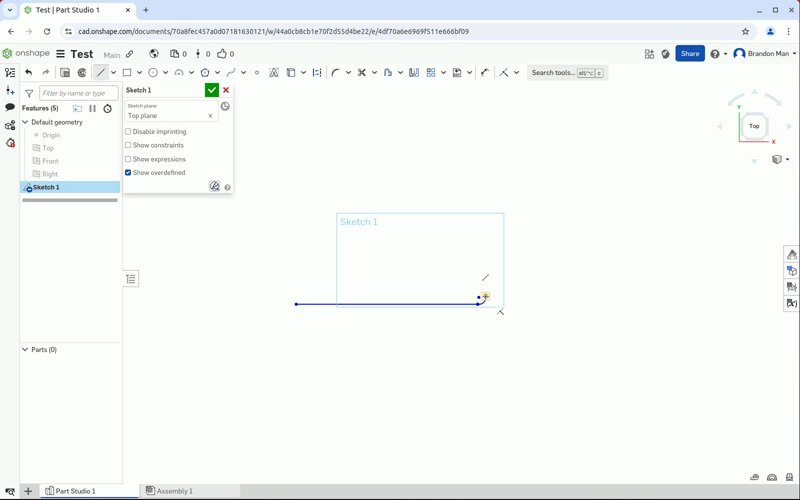
scroll(-6)
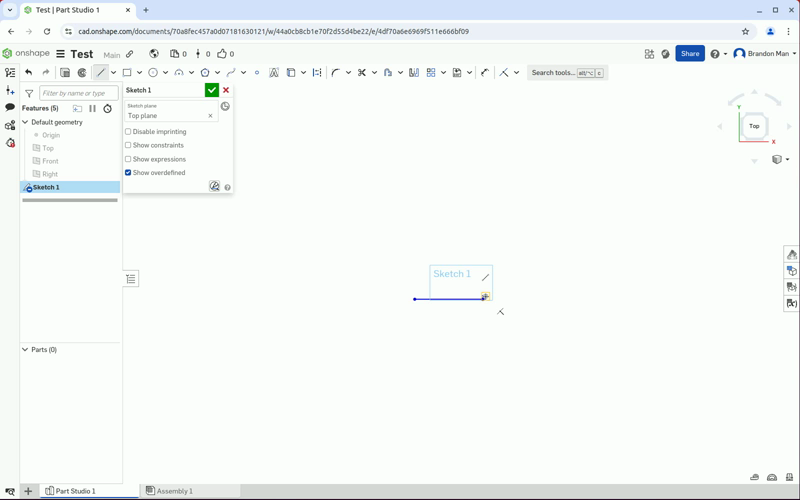
key_down(shift)
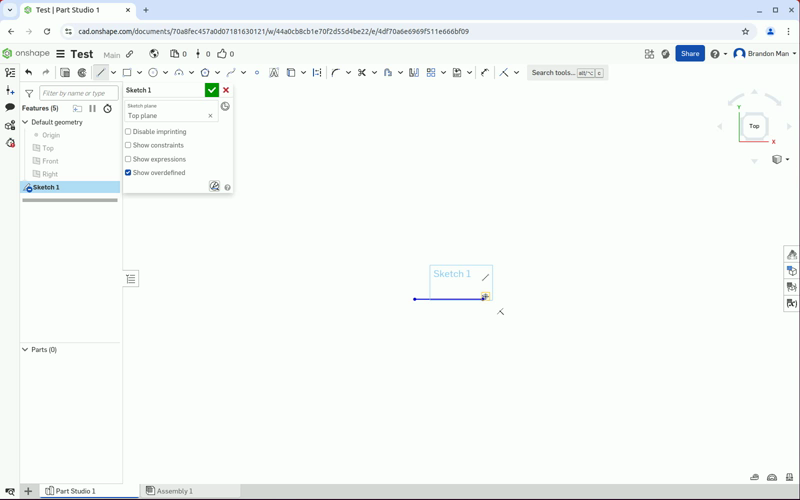
mouse_move(515, 296)
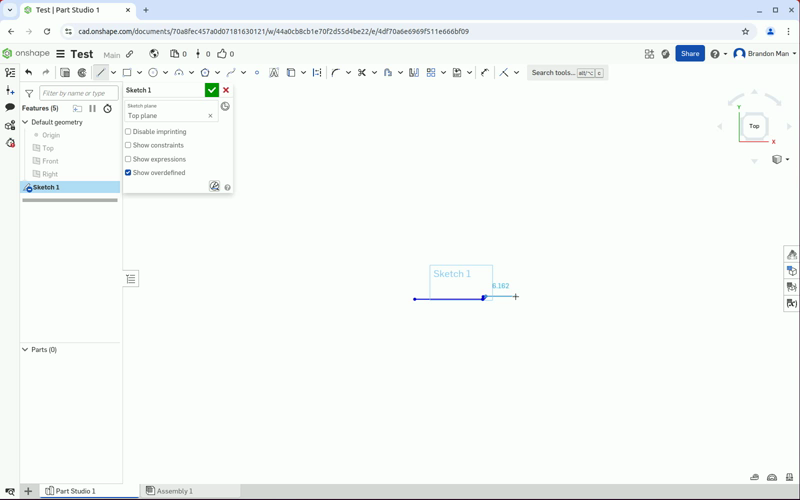
mouse_move(485, 279)
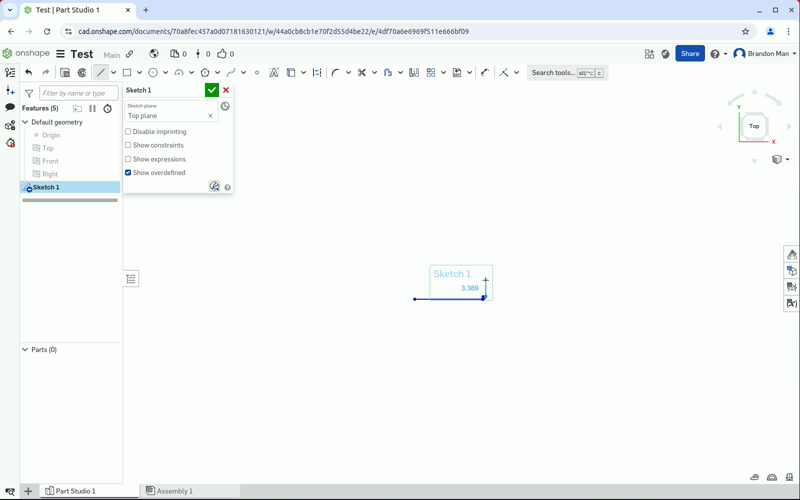
click(485, 279)
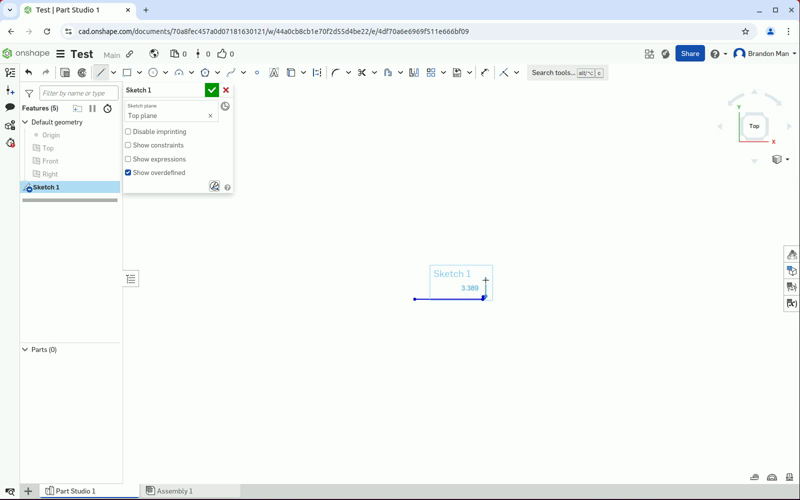
key_up(shift)
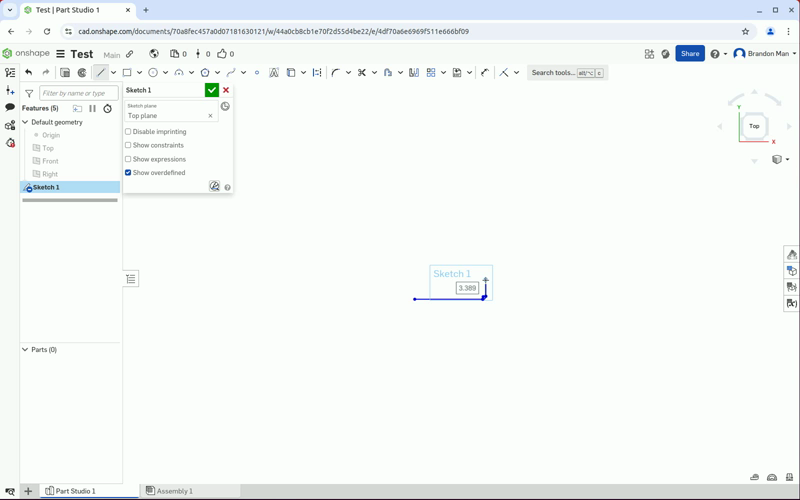
key(esc)
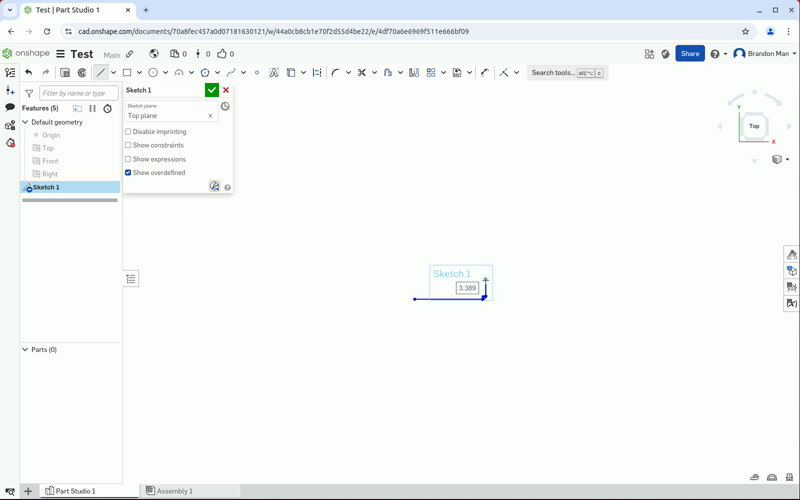
key(a)
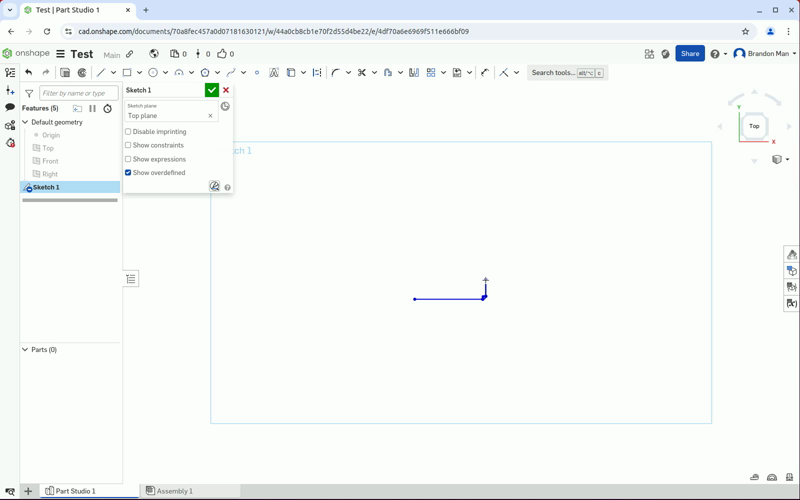
mouse_move(485, 279)
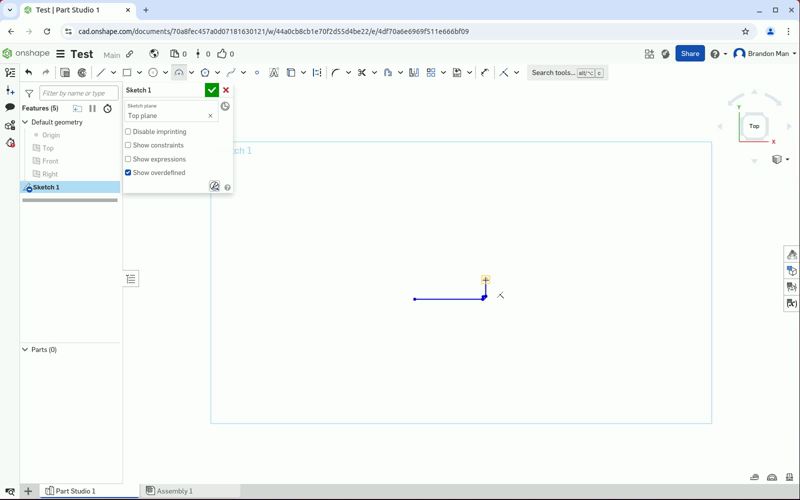
click(485, 279)
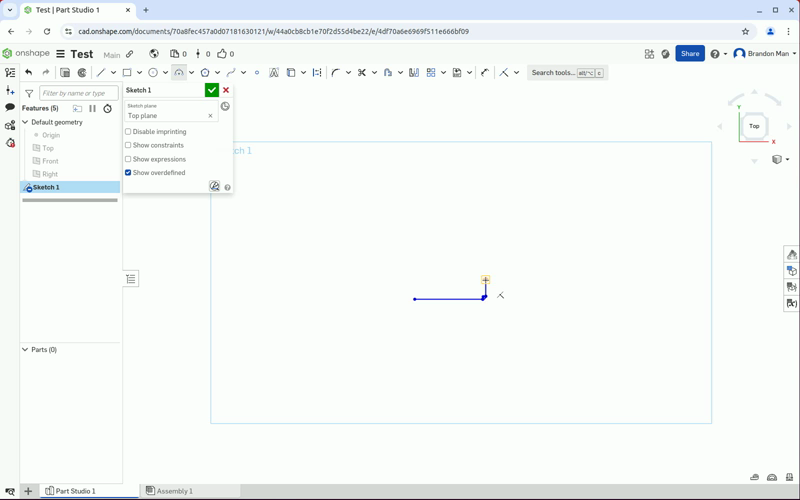
key_down(shift)
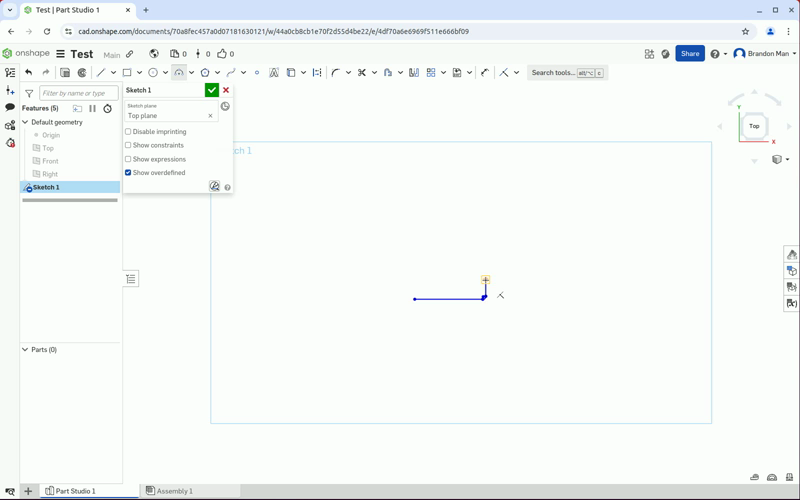
mouse_move(476, 270)
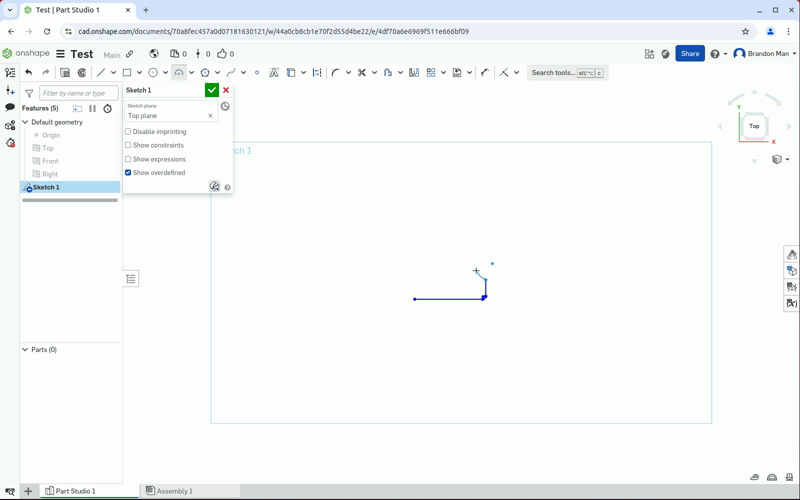
click(476, 270)
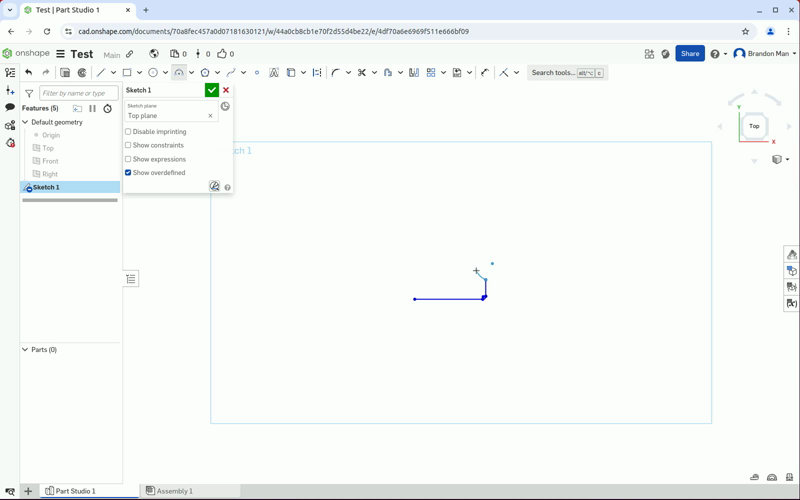
mouse_move(483, 273)
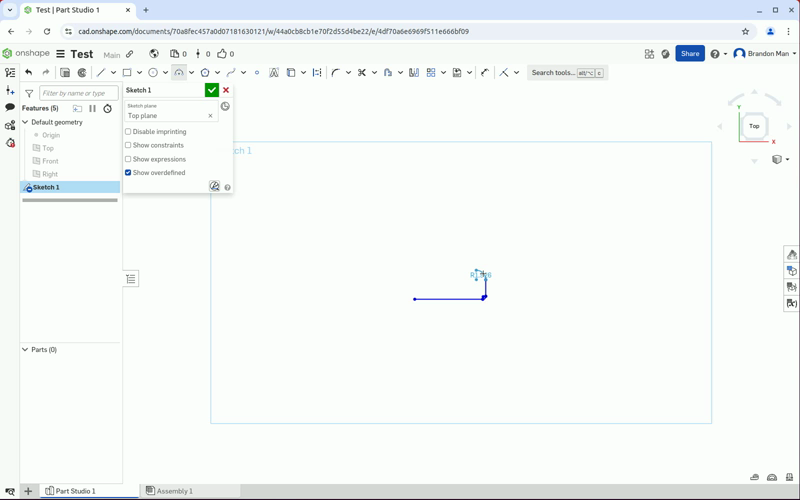
click(483, 273)
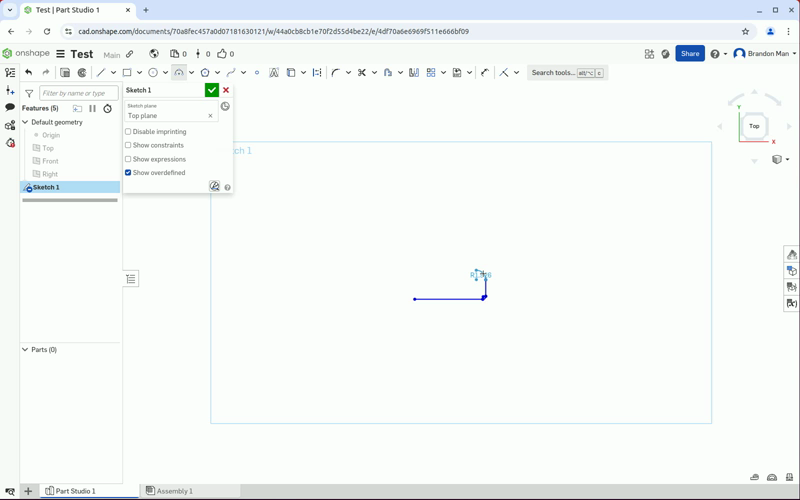
key_up(shift)
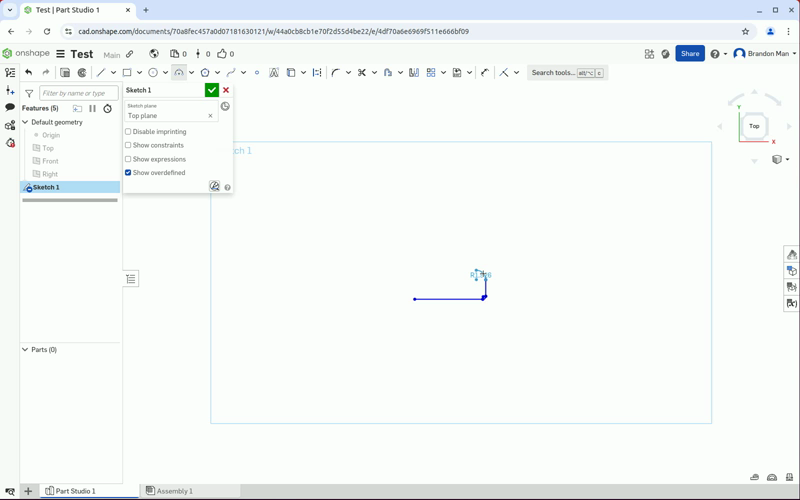
key(esc)
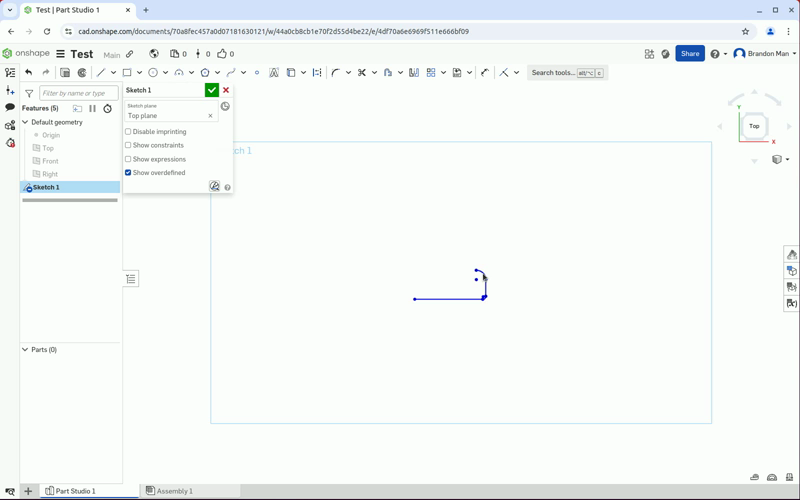
key(l)
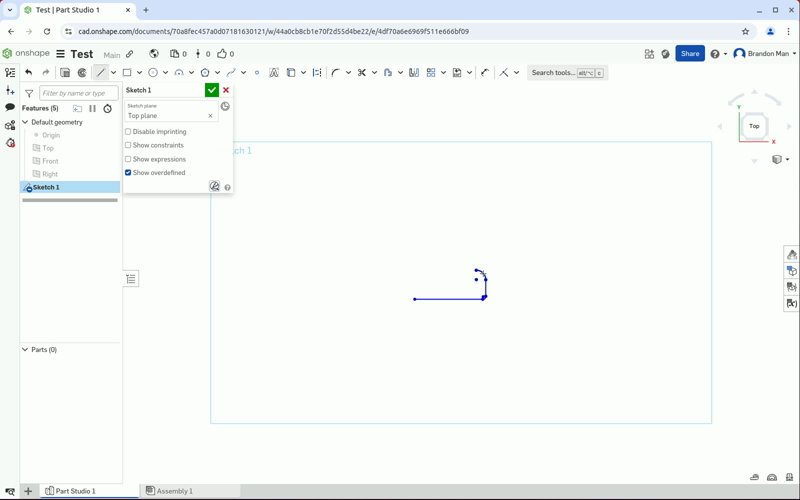
mouse_move(476, 270)
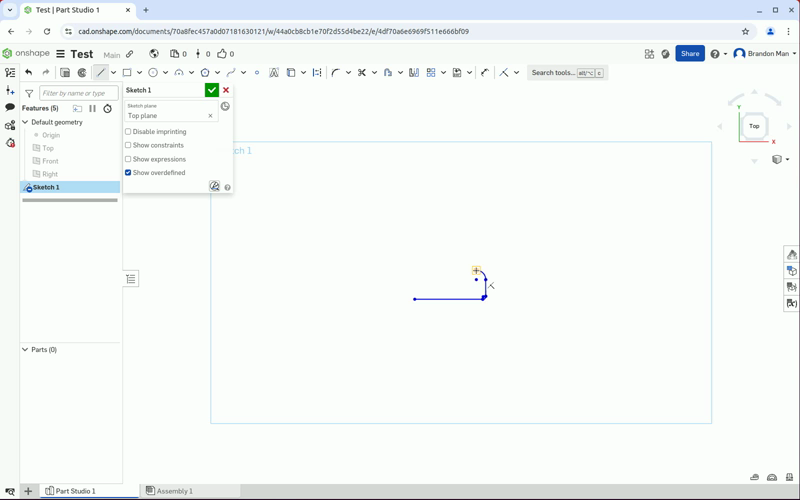
click(476, 270)
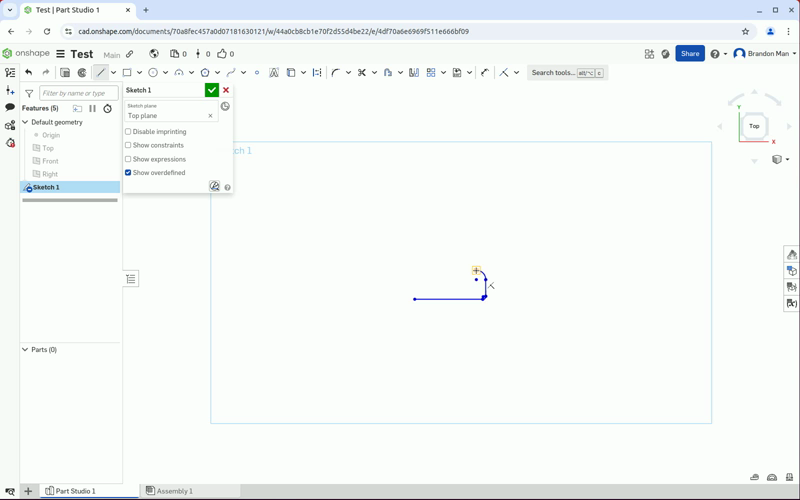
key_down(shift)
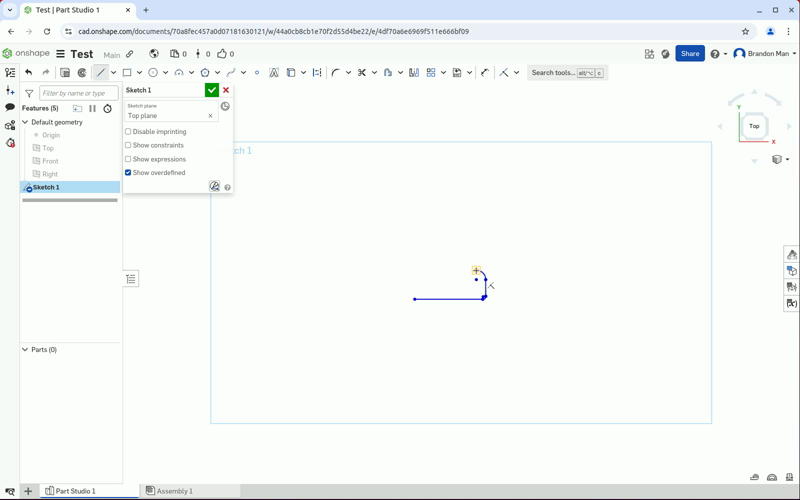
mouse_move(506, 270)
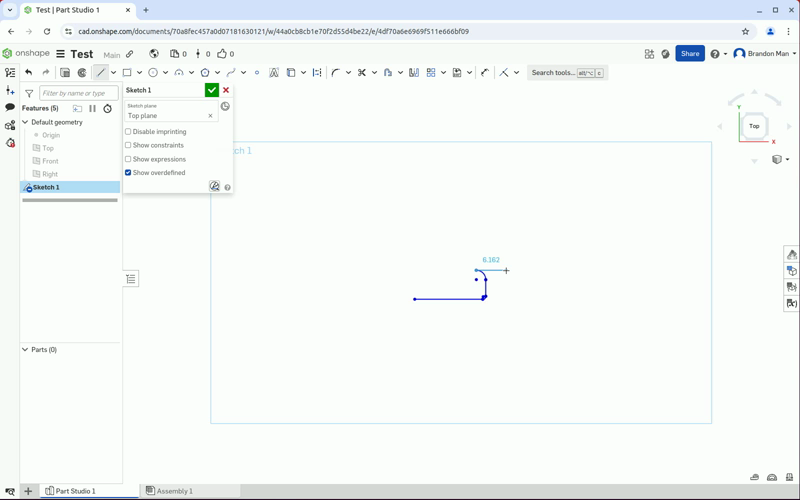
mouse_move(466, 270)
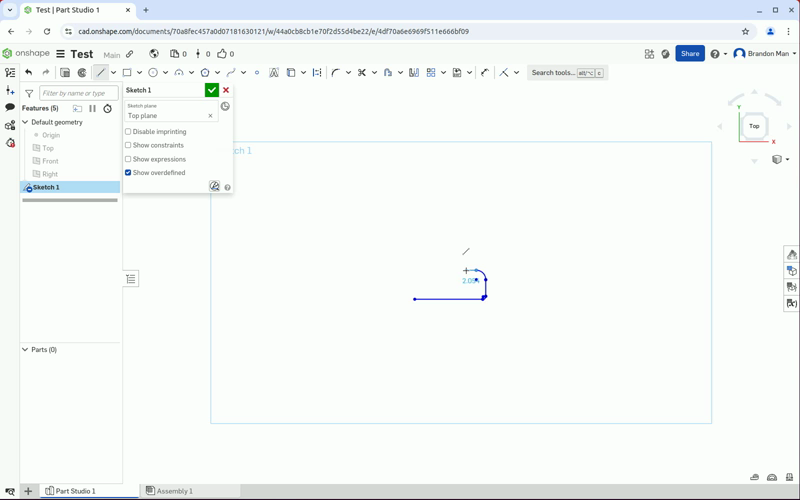
click(466, 270)
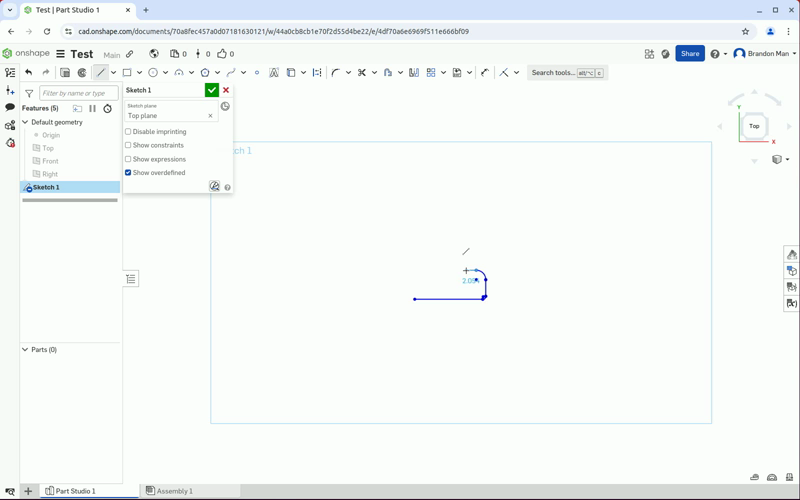
key_up(shift)
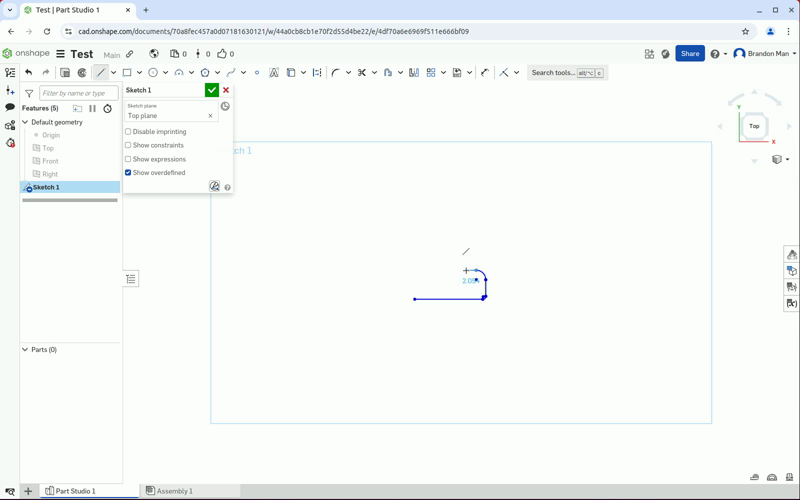
key(esc)
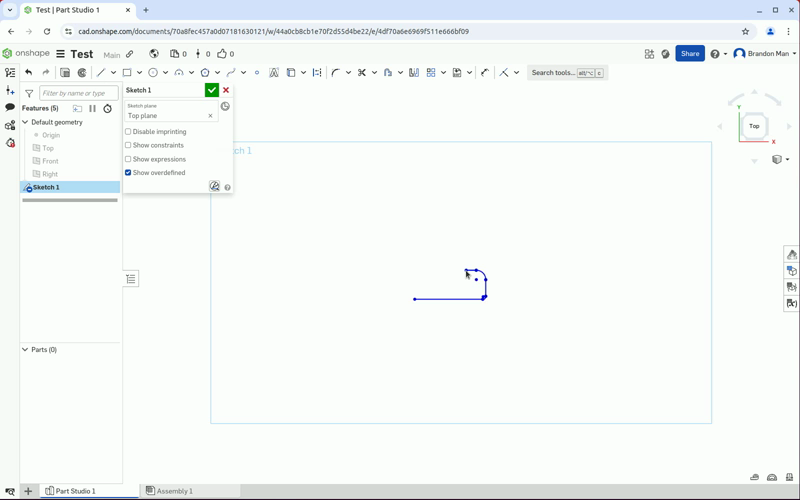
key(a)
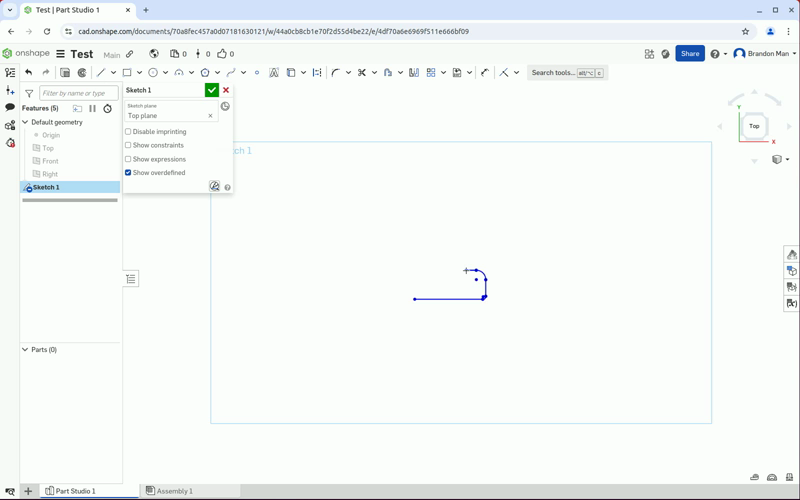
mouse_move(466, 270)
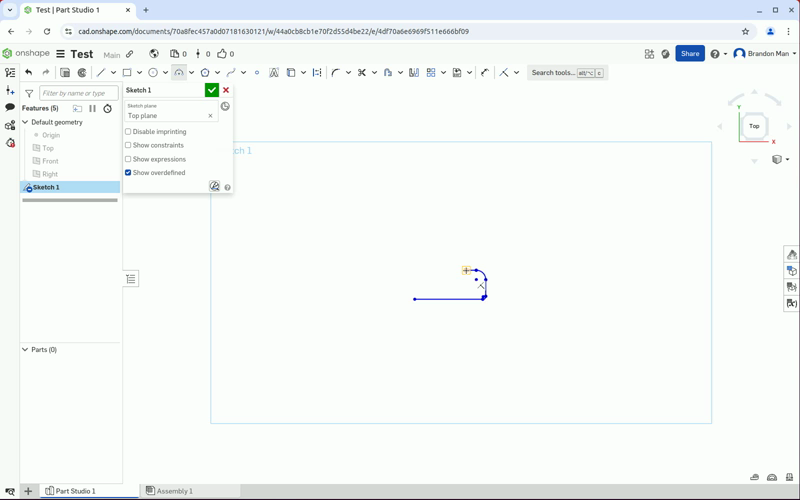
click(466, 270)
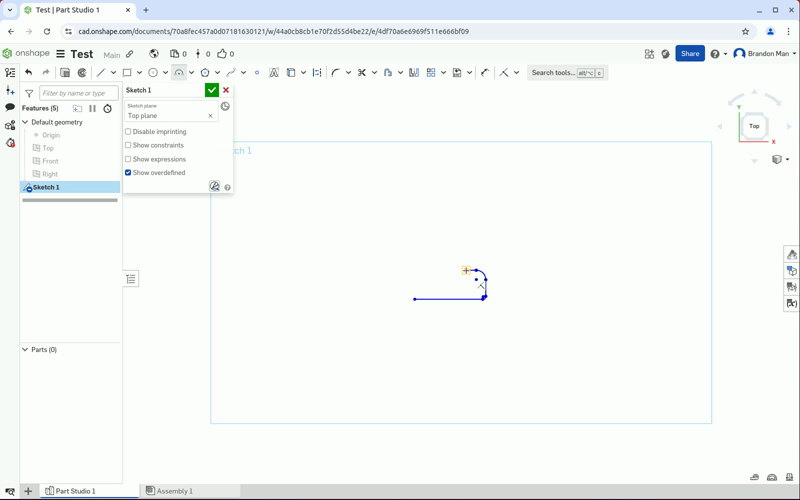
key_down(shift)
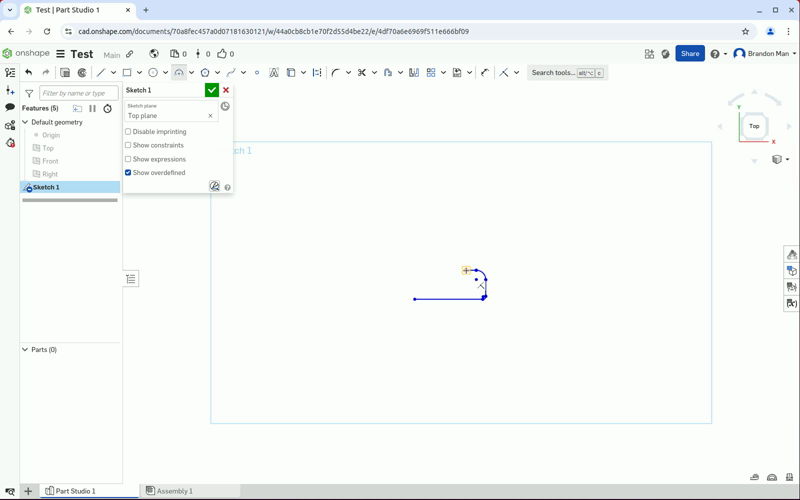
mouse_move(463, 273)
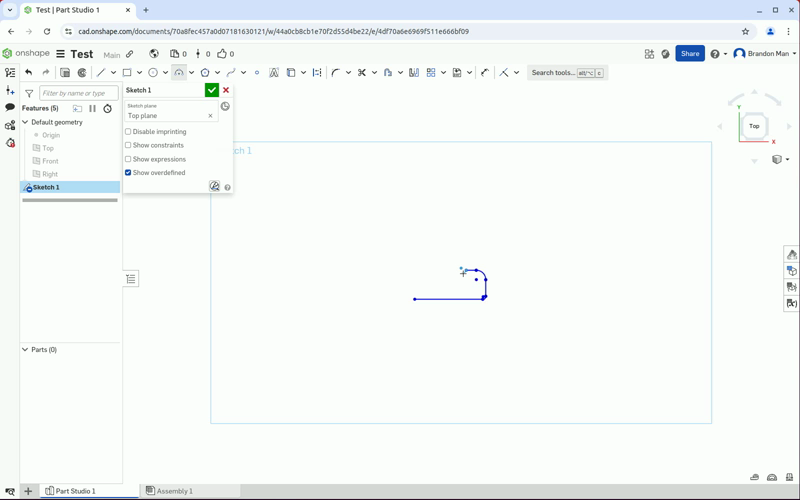
scroll(6)
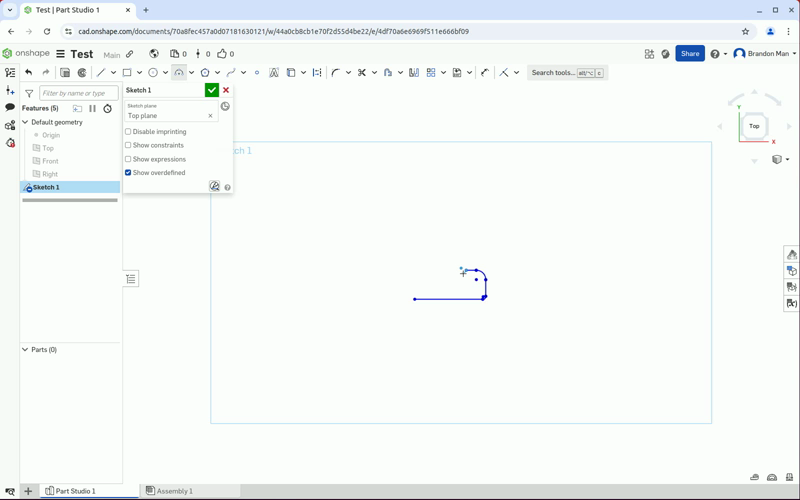
scroll(6)
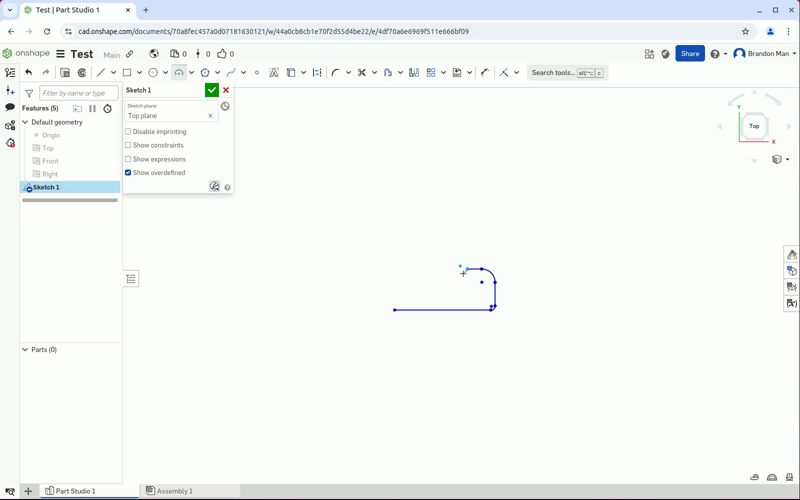
scroll(6)
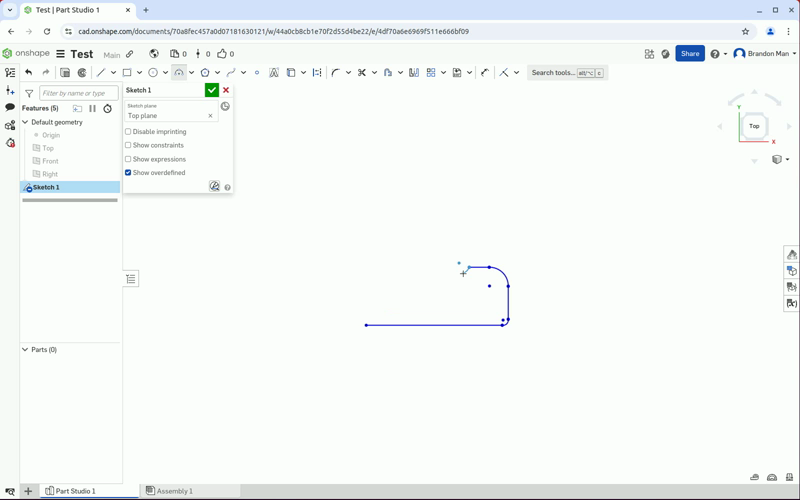
scroll(6)
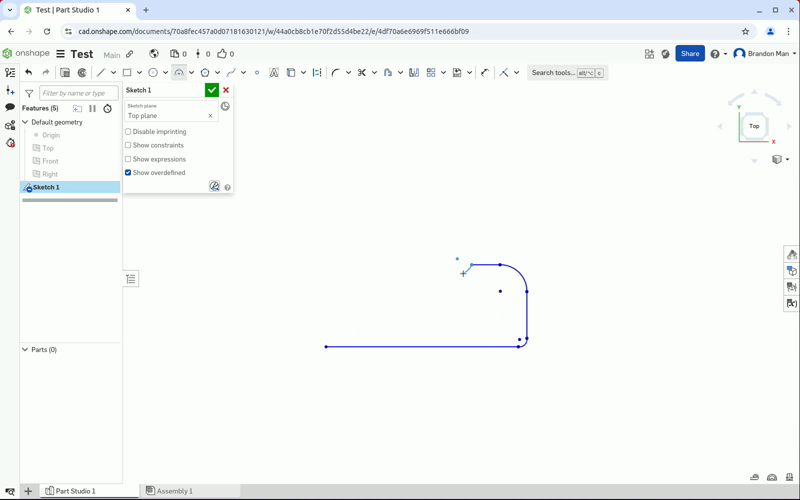
scroll(6)
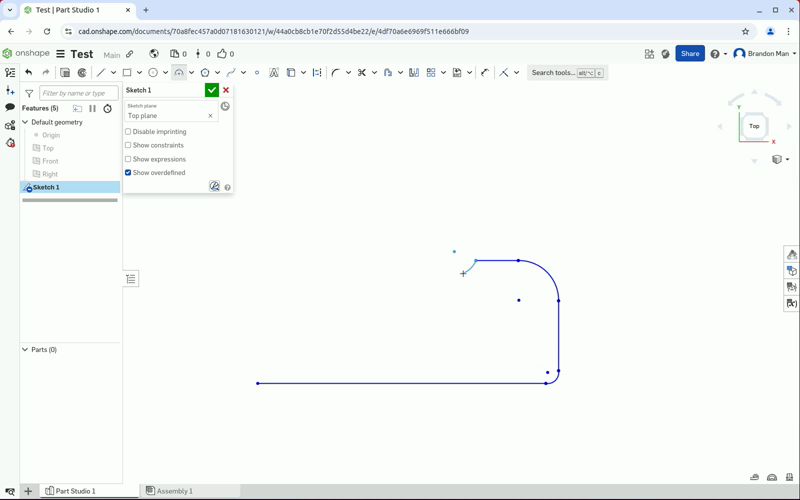
scroll(6)
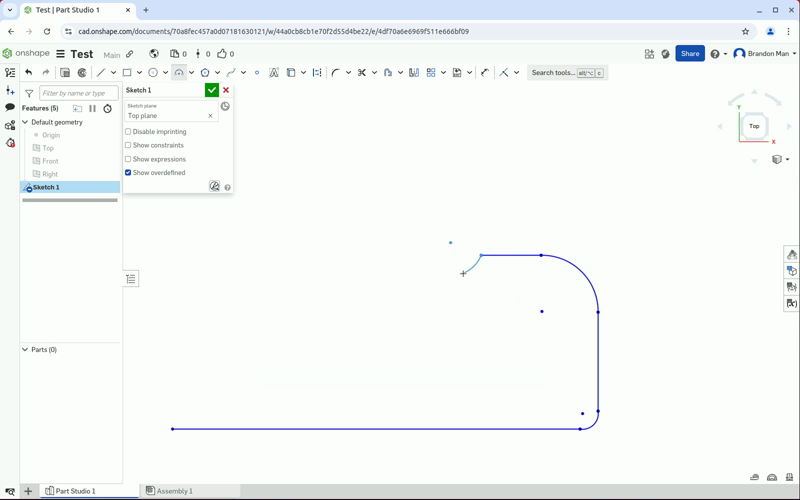
scroll(6)
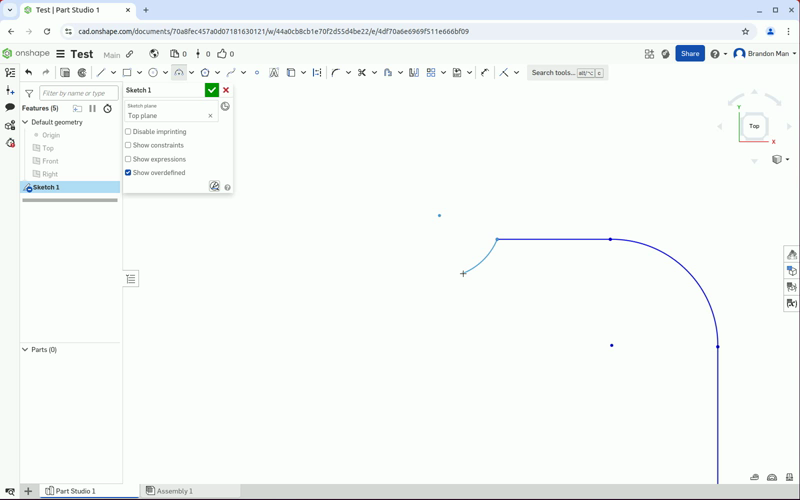
click(463, 273)
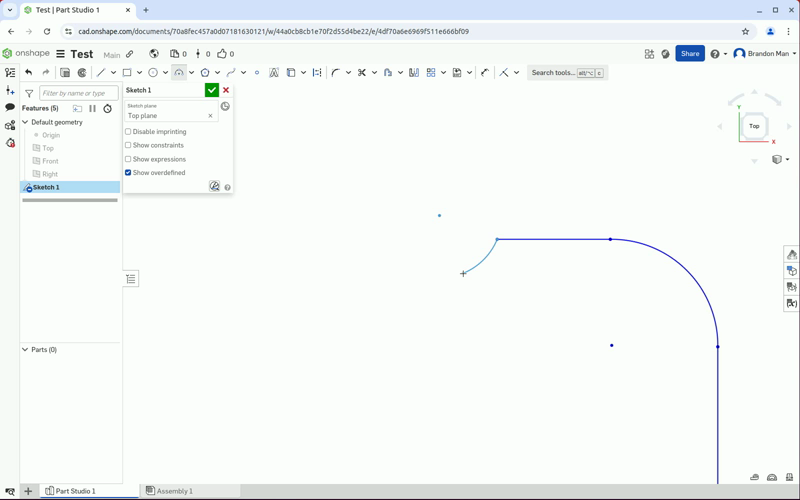
scroll(-6)
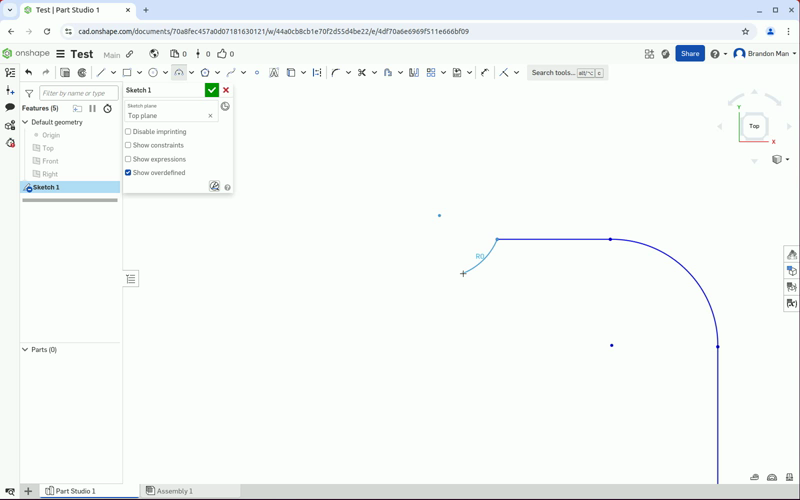
scroll(-6)
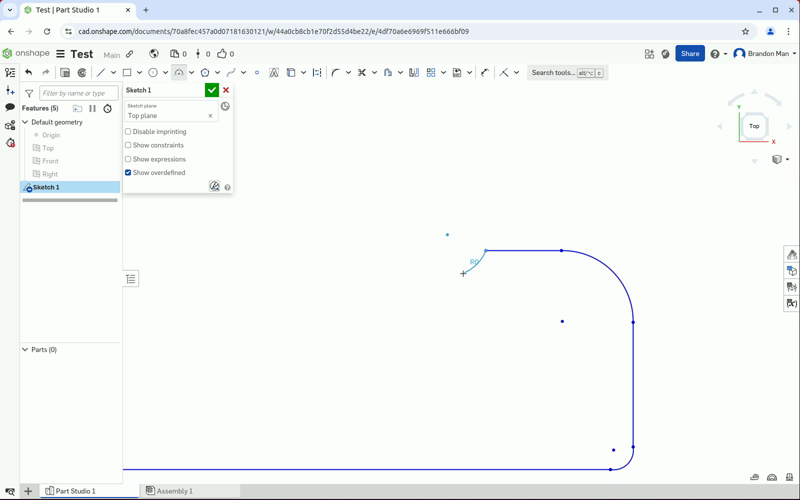
scroll(-6)
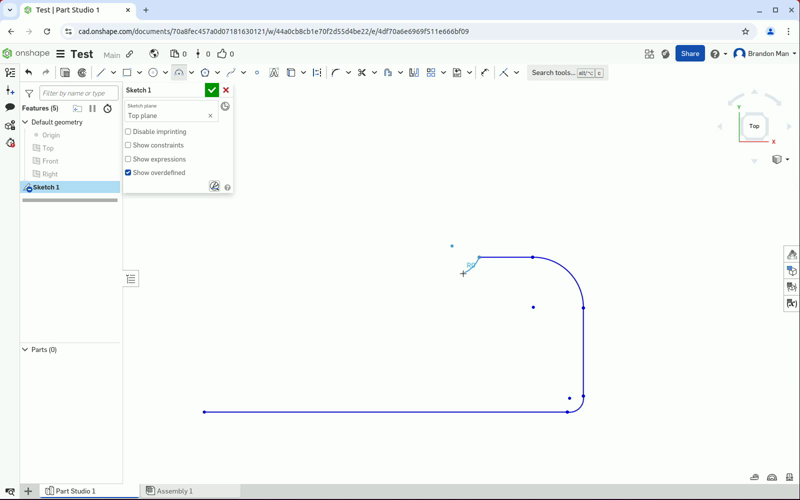
scroll(-6)
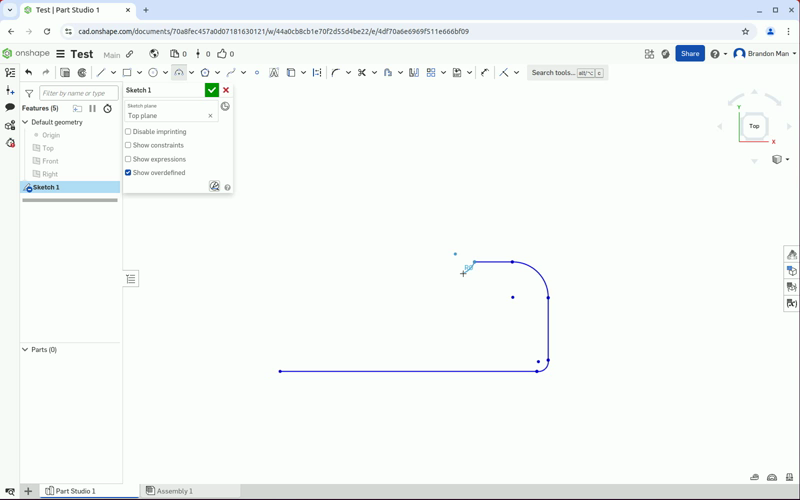
scroll(-6)
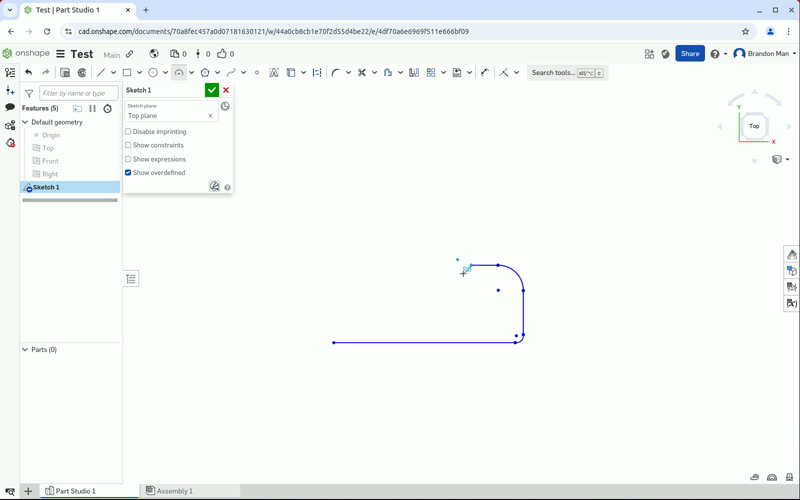
scroll(-6)
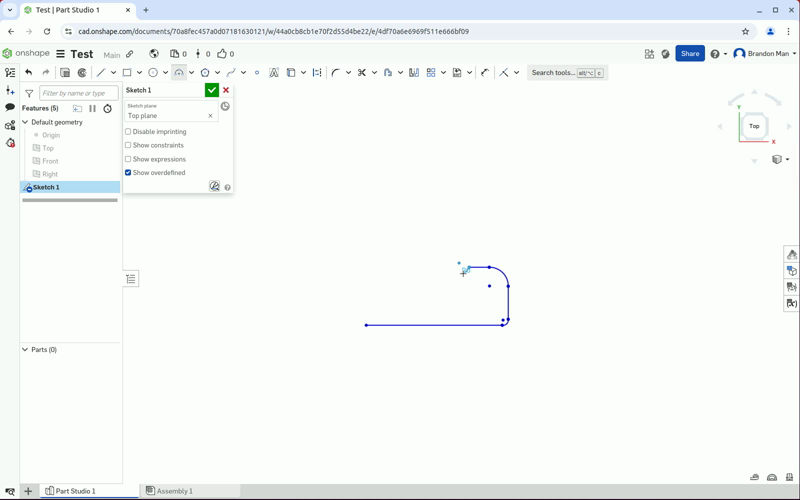
scroll(-6)
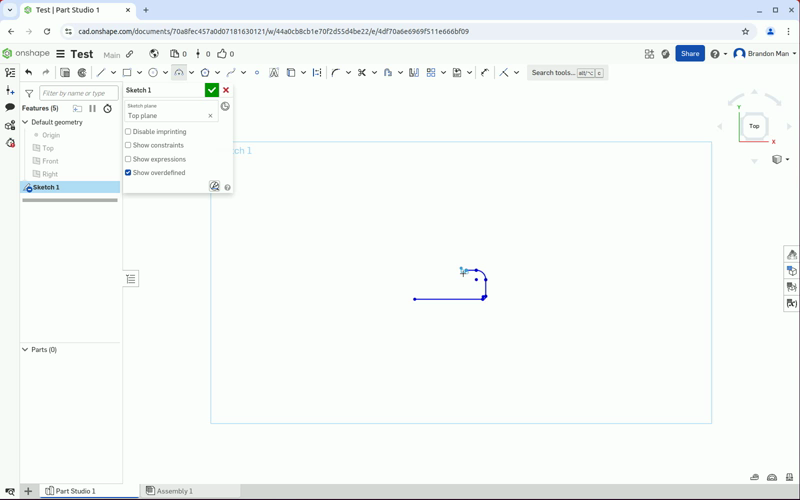
mouse_move(464, 271)
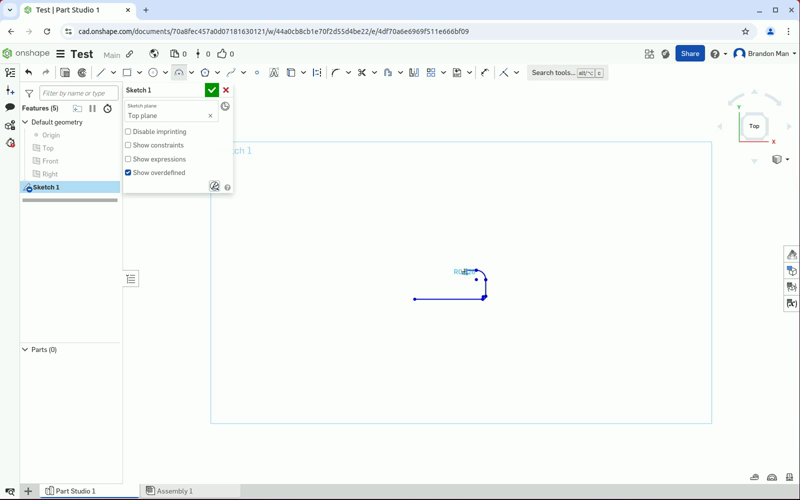
scroll(6)
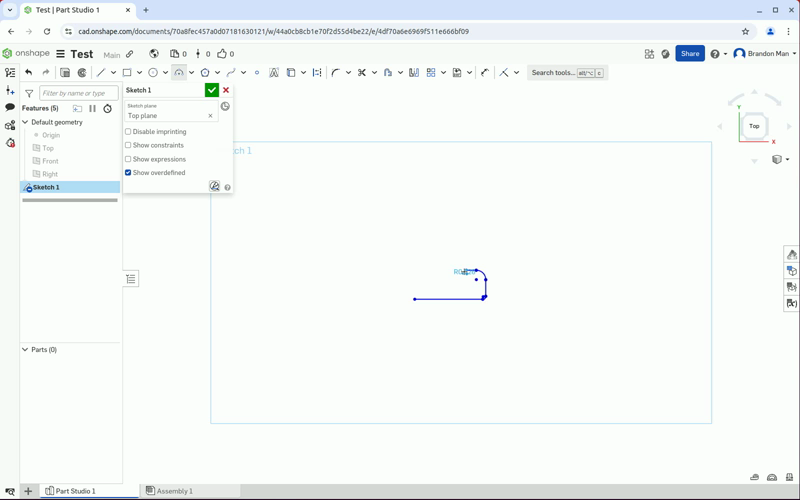
scroll(6)
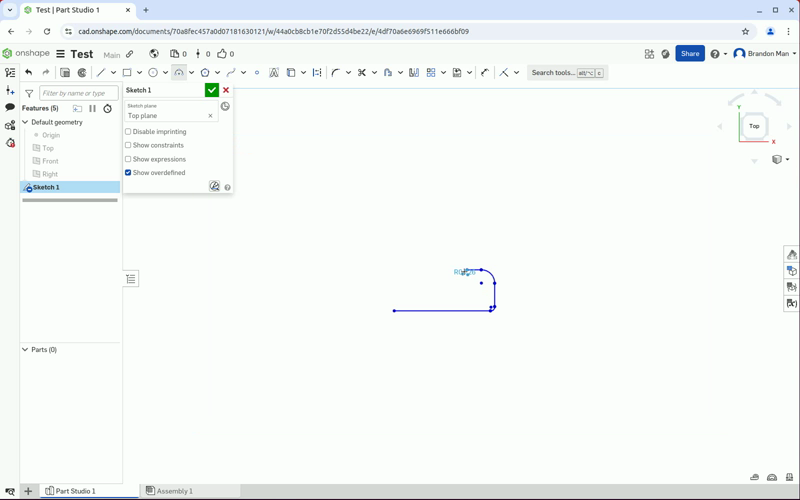
scroll(6)
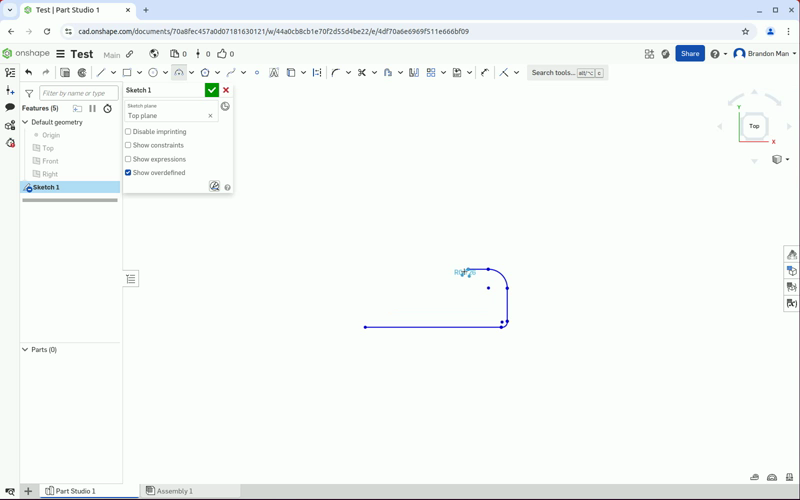
scroll(6)
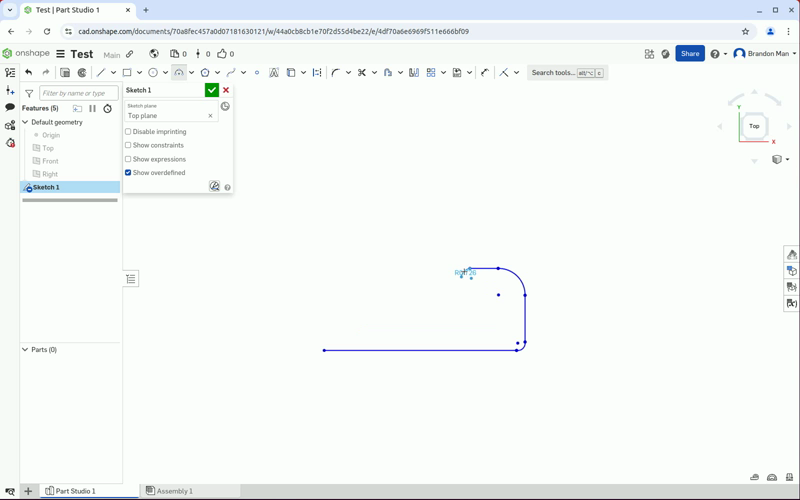
scroll(6)
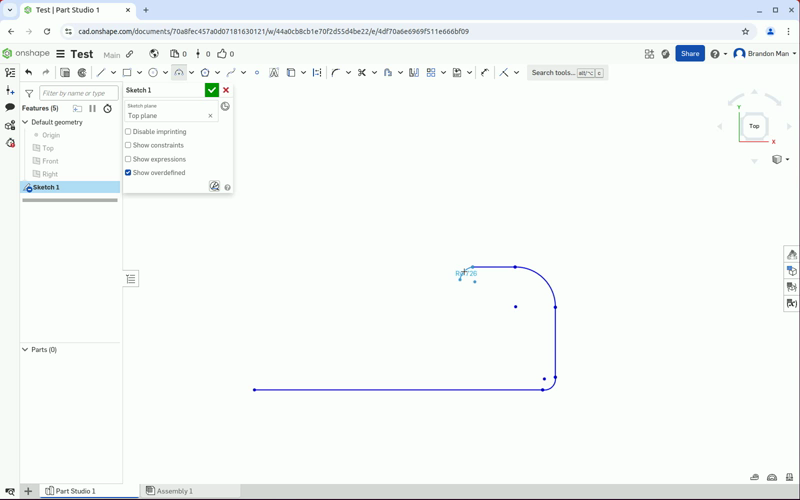
scroll(6)
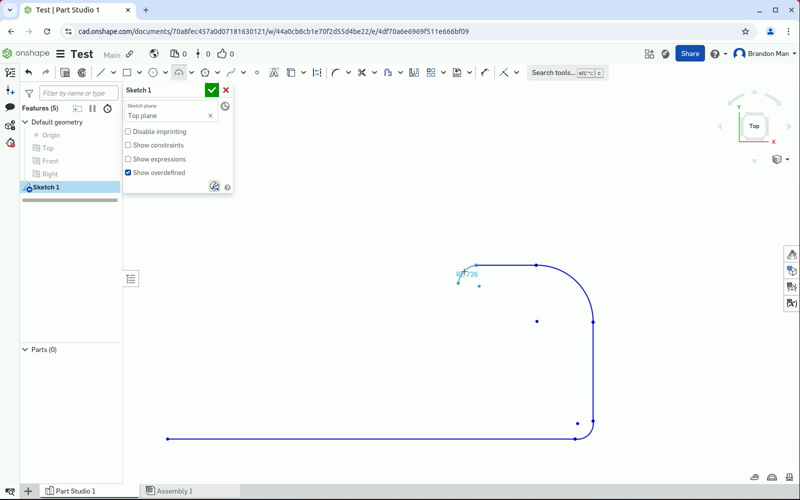
scroll(6)
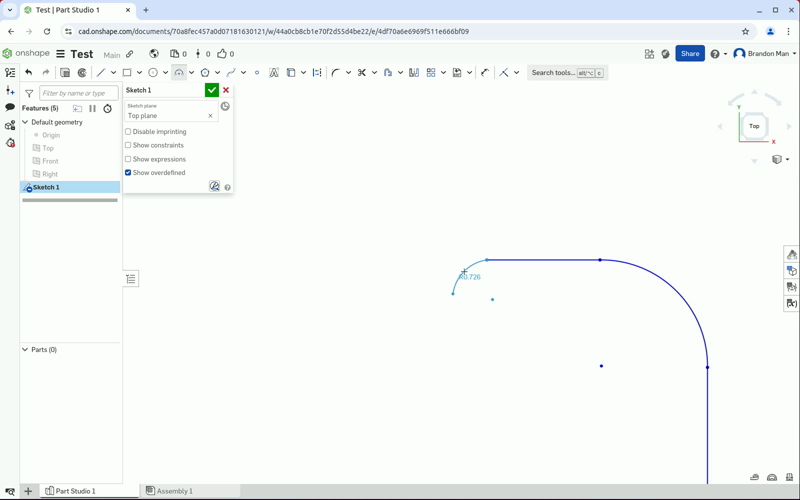
click(464, 271)
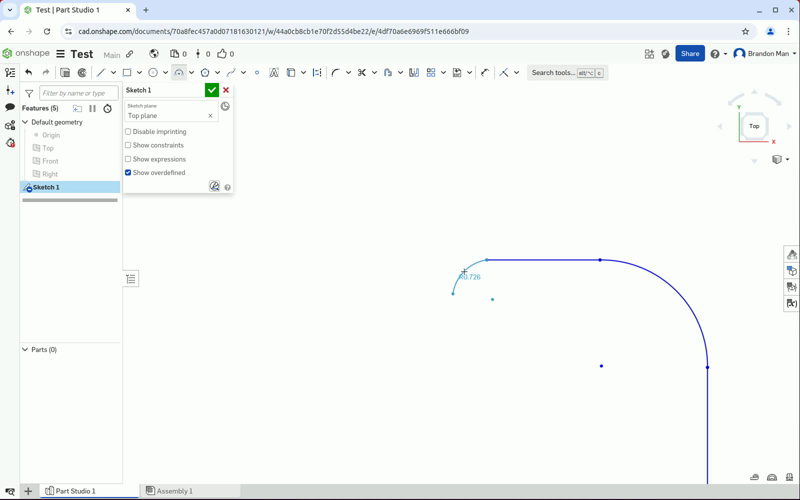
scroll(-6)
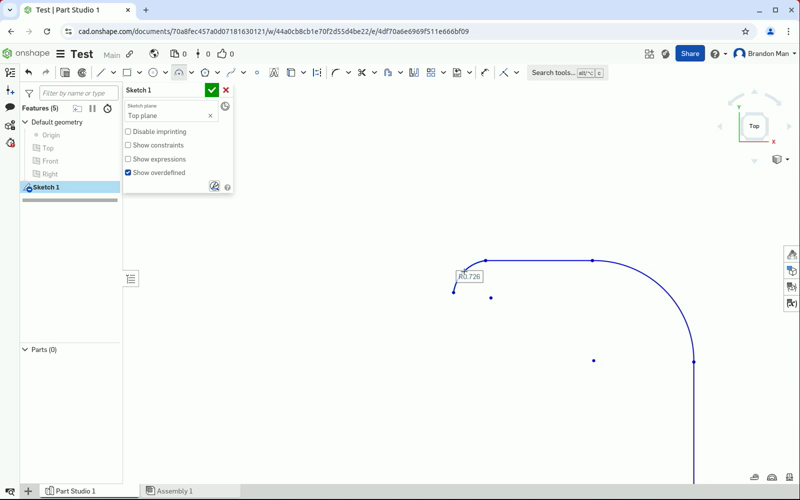
scroll(-6)
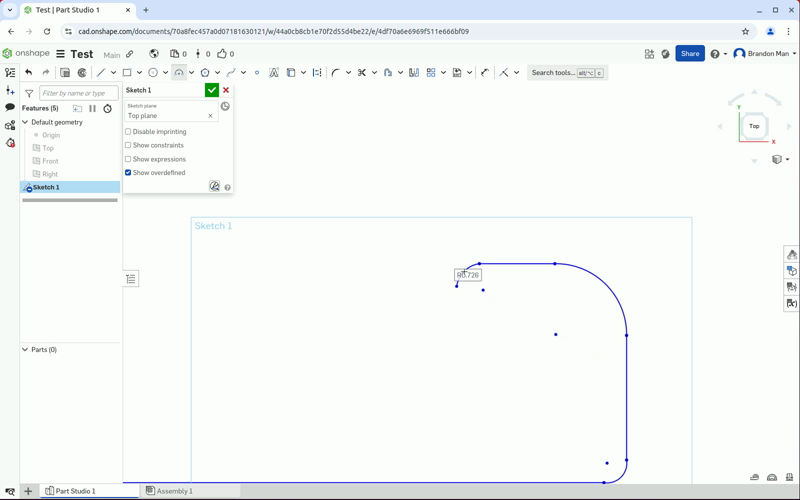
scroll(-6)
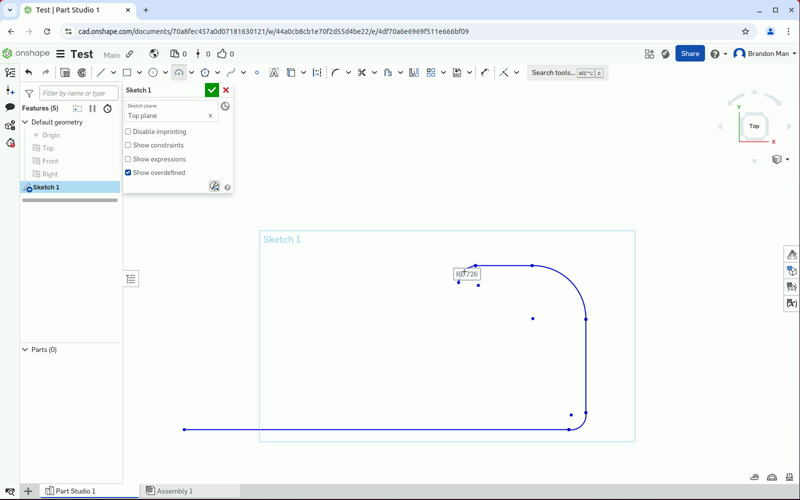
scroll(-6)
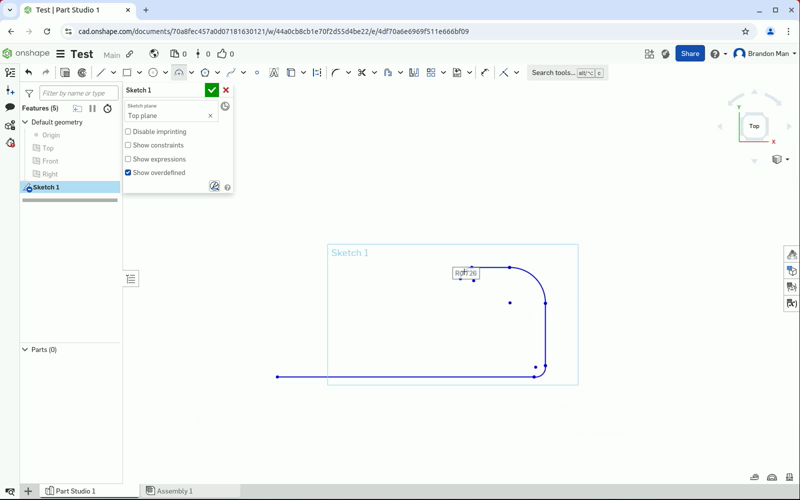
scroll(-6)
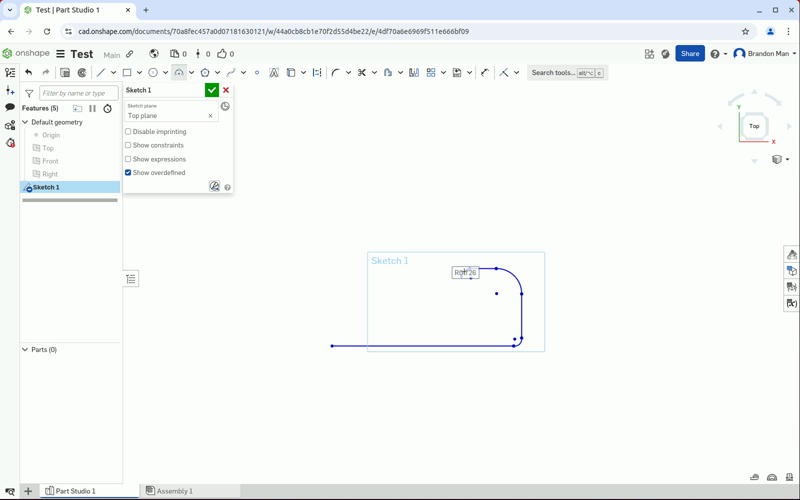
scroll(-6)
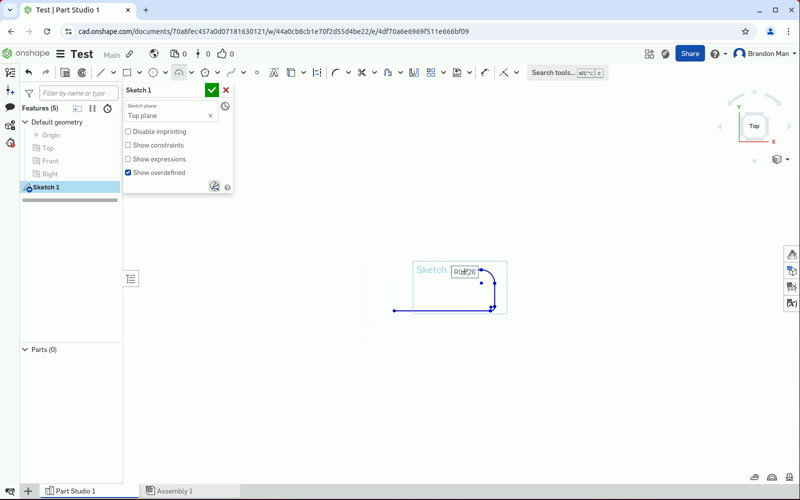
scroll(-6)
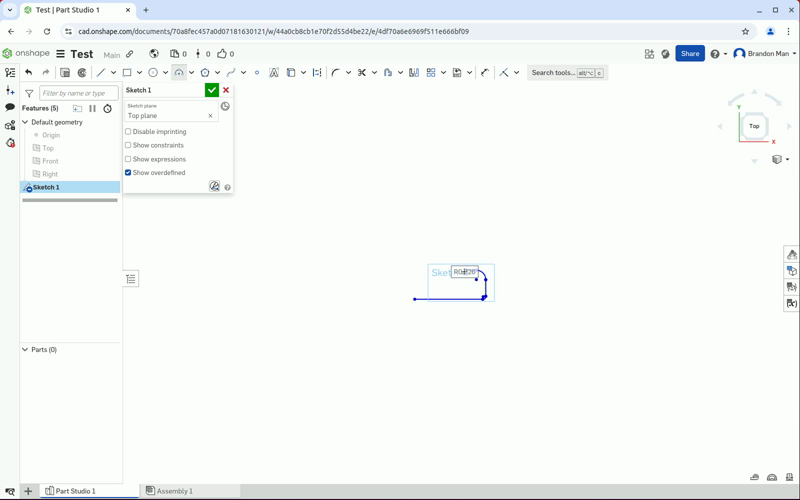
key_up(shift)
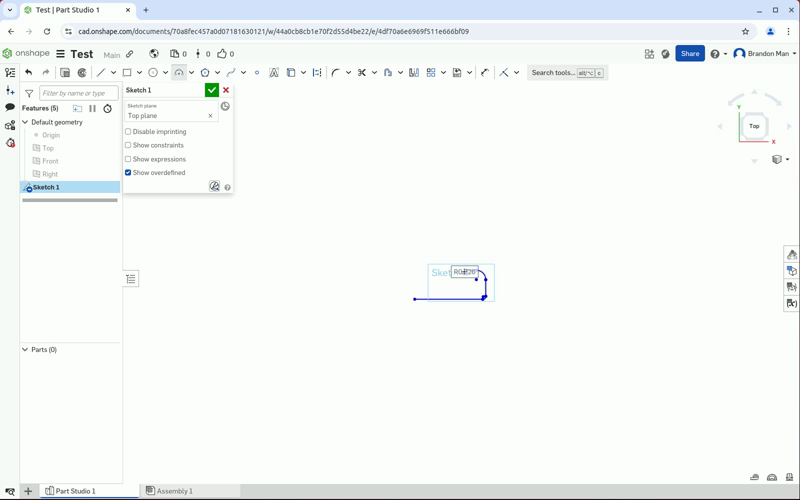
key(esc)
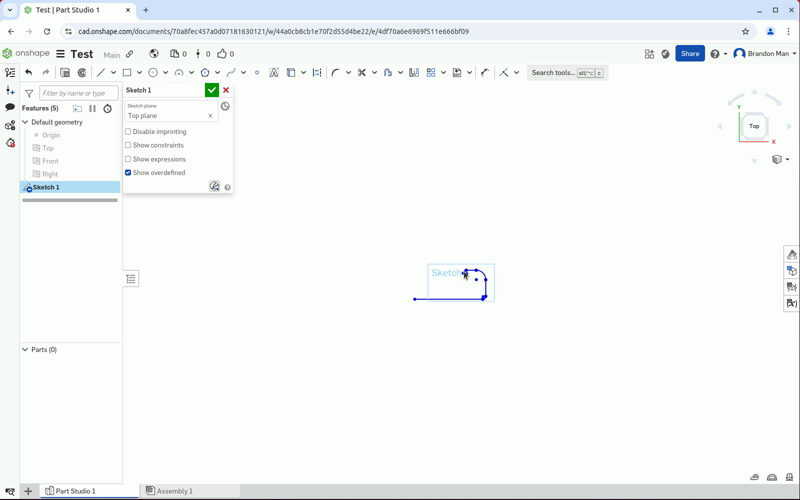
key(l)
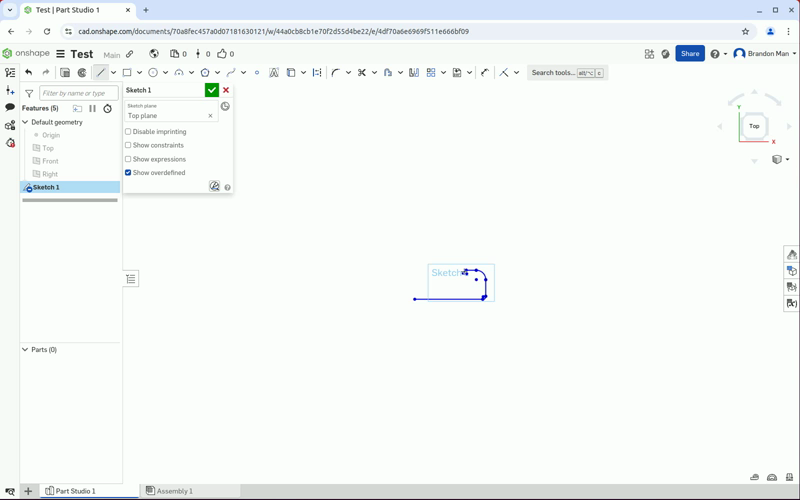
mouse_move(463, 273)
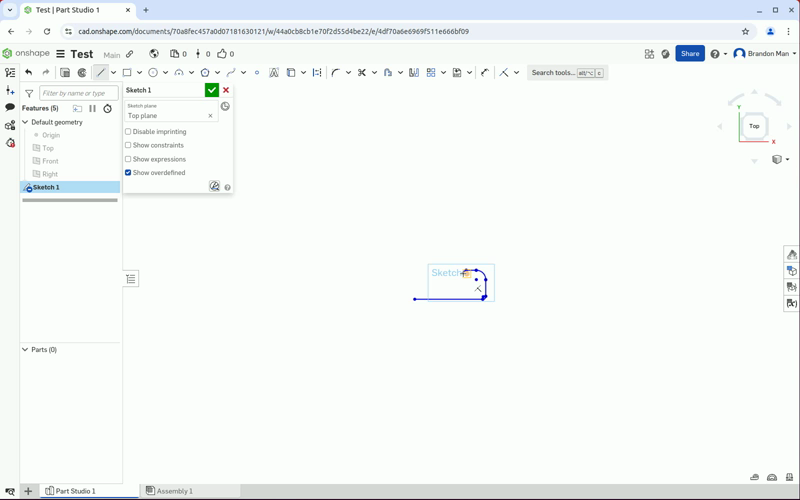
scroll(6)
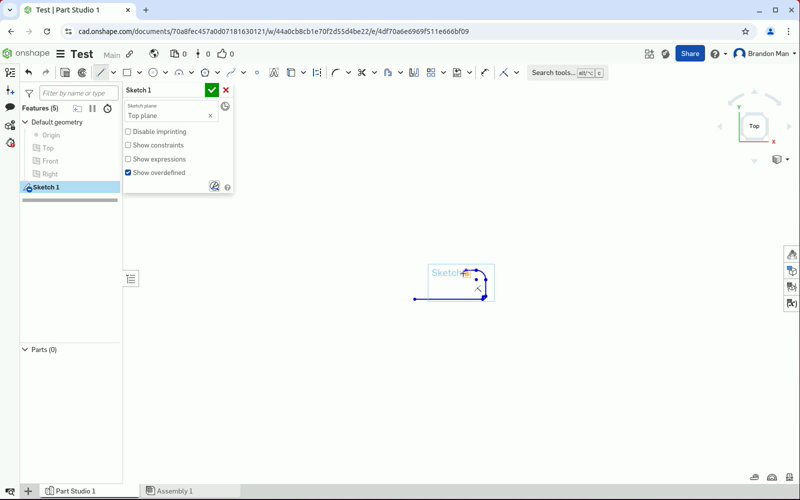
scroll(6)
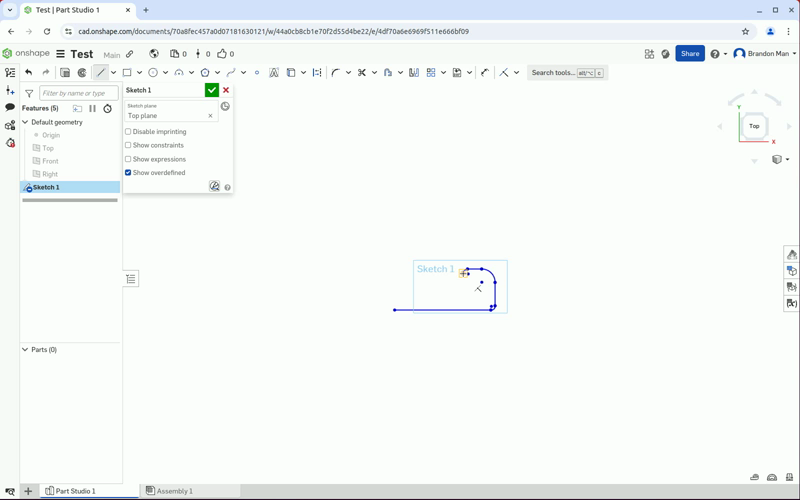
scroll(6)
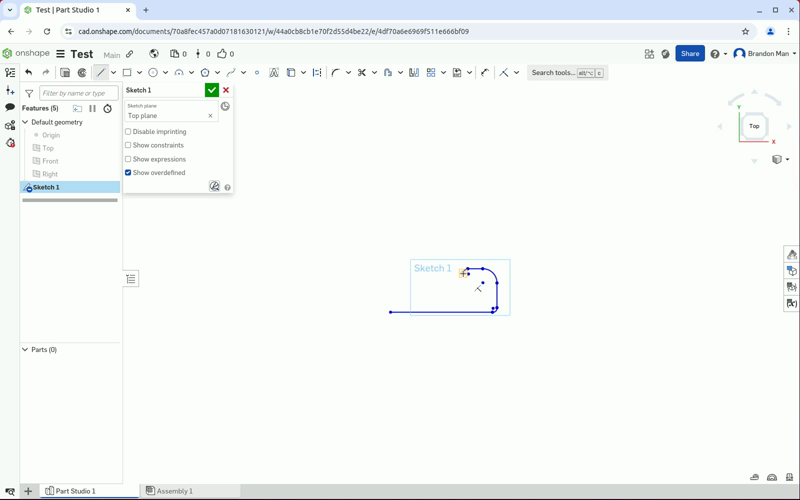
scroll(6)
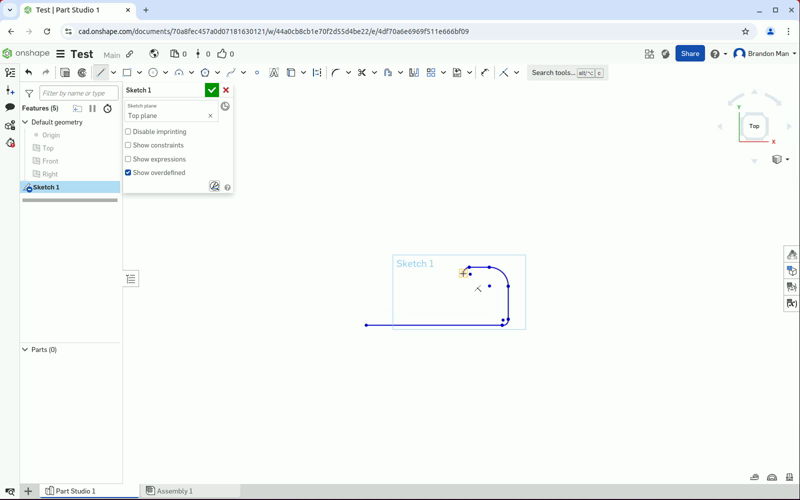
scroll(6)
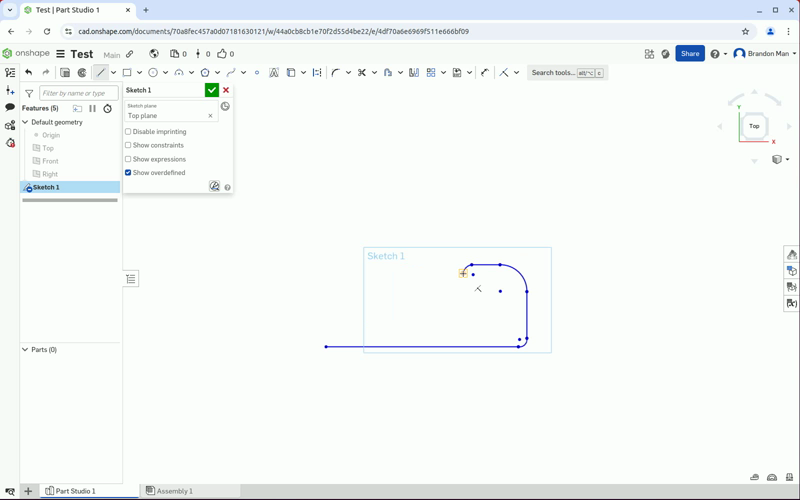
scroll(6)
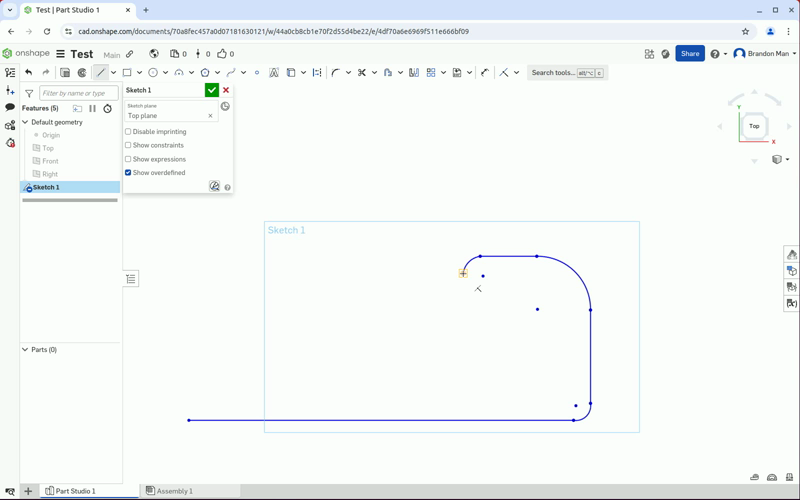
scroll(6)
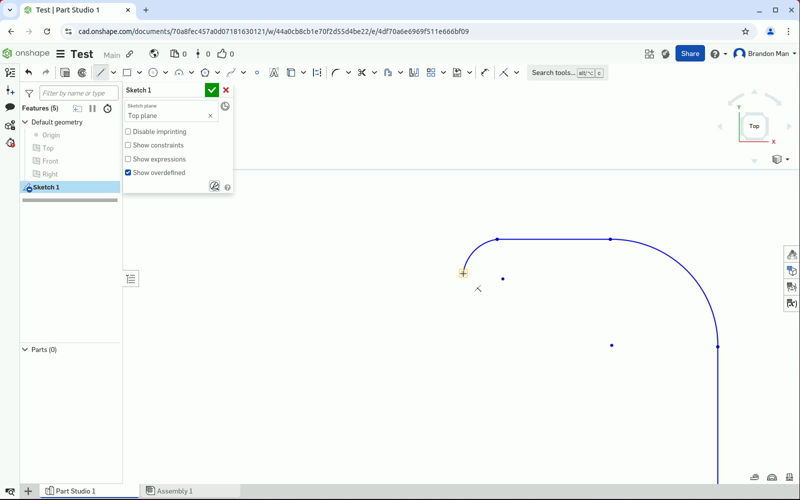
click(463, 273)
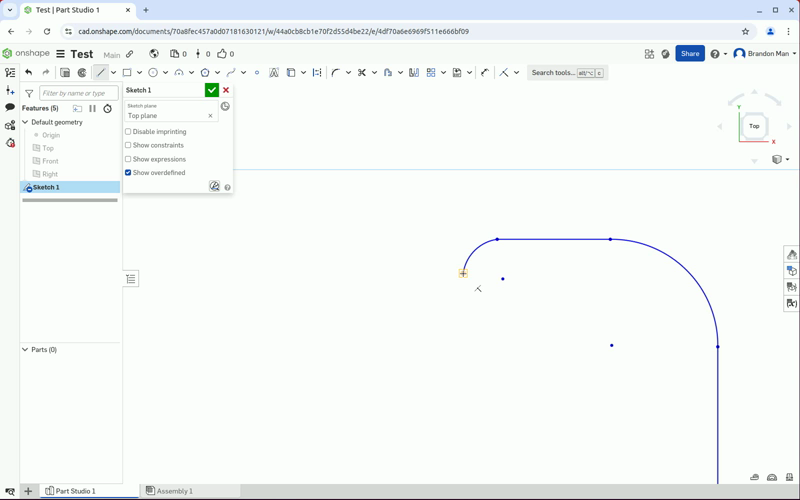
scroll(-6)
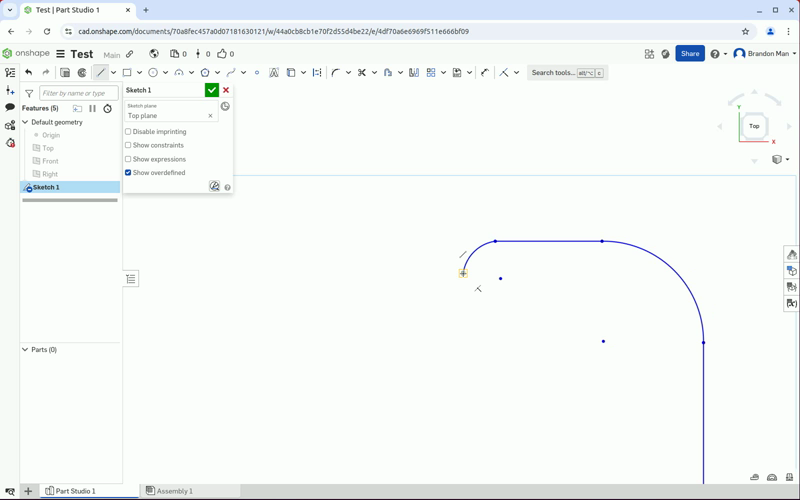
scroll(-6)
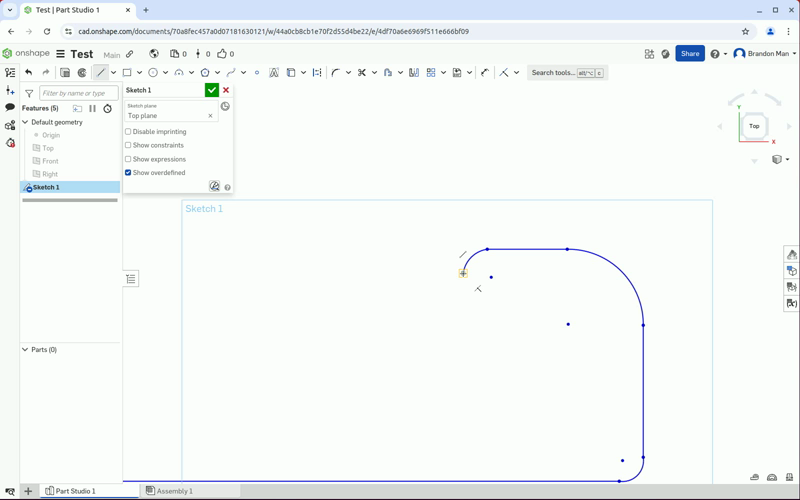
scroll(-6)
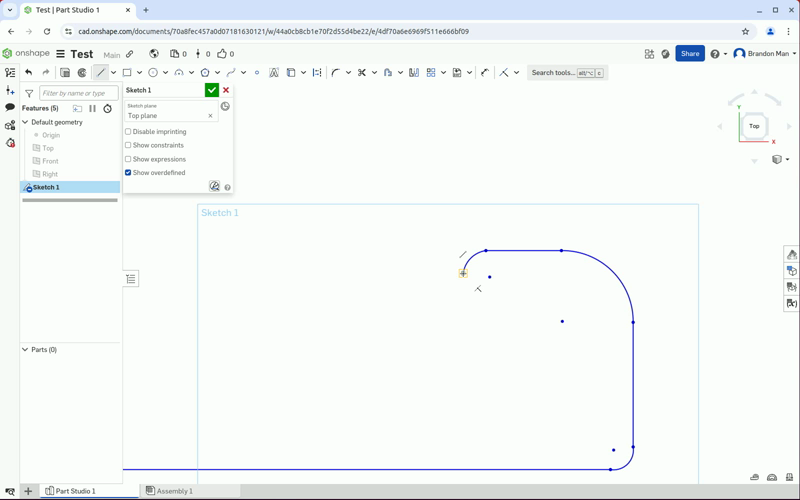
scroll(-6)
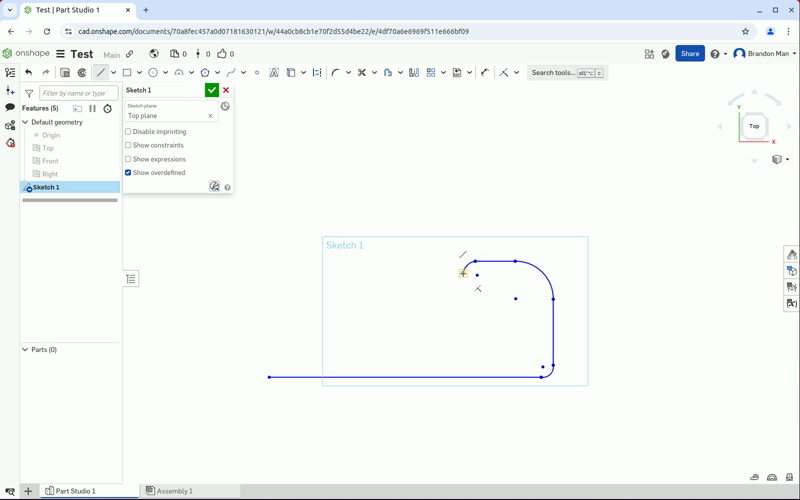
scroll(-6)
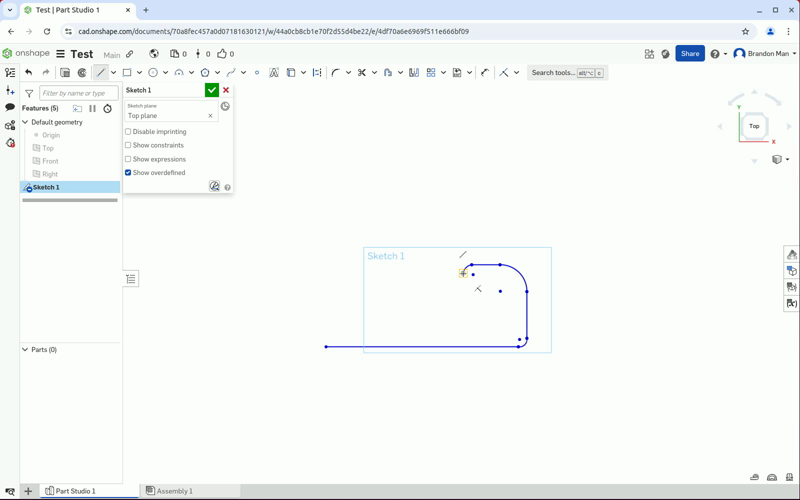
scroll(-6)
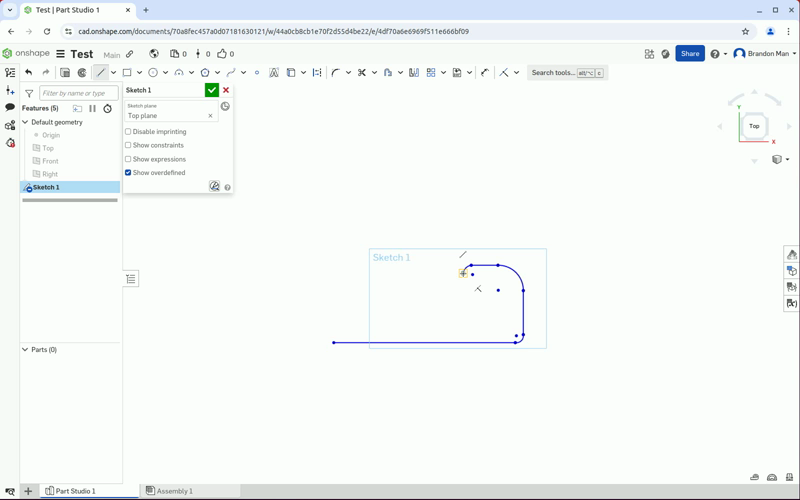
scroll(-6)
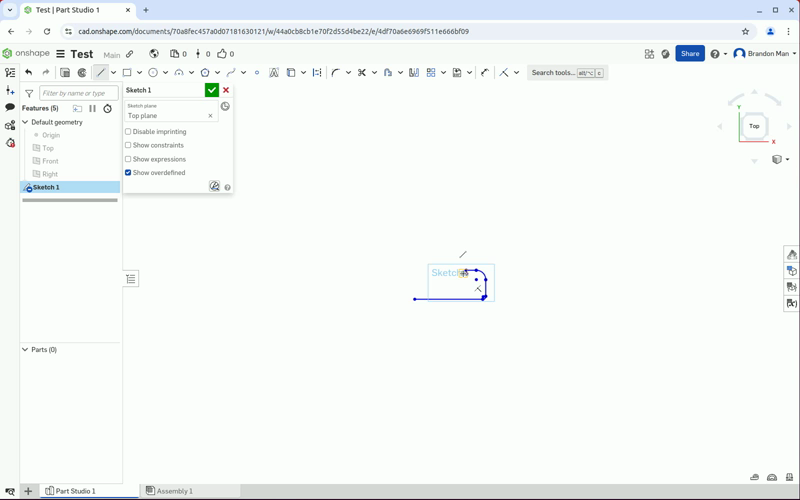
key_down(shift)
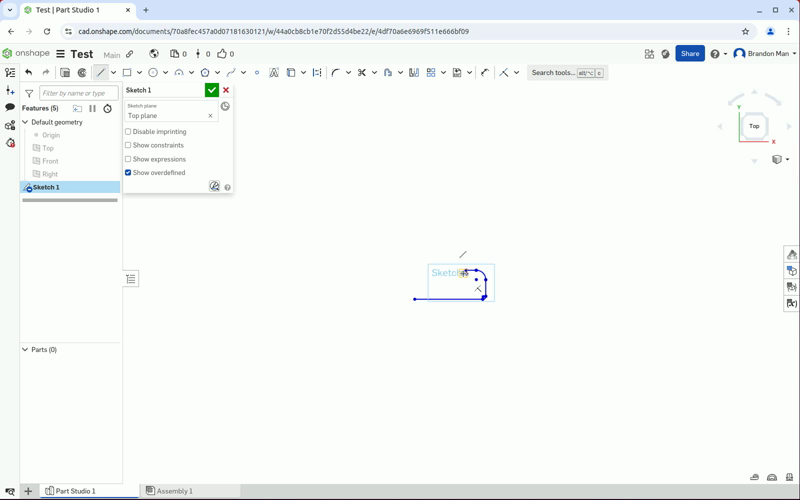
mouse_move(493, 273)
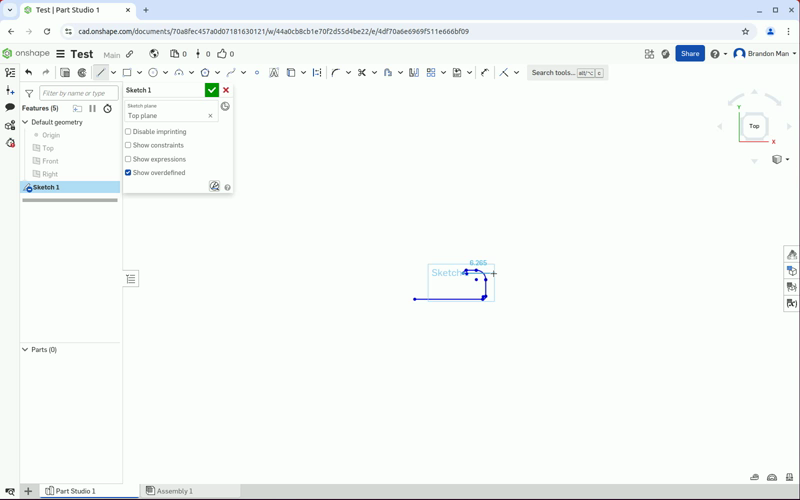
mouse_move(463, 279)
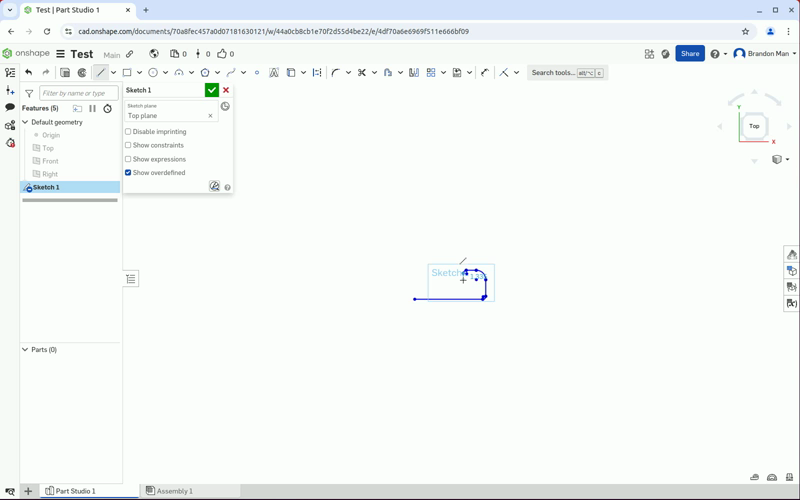
scroll(6)
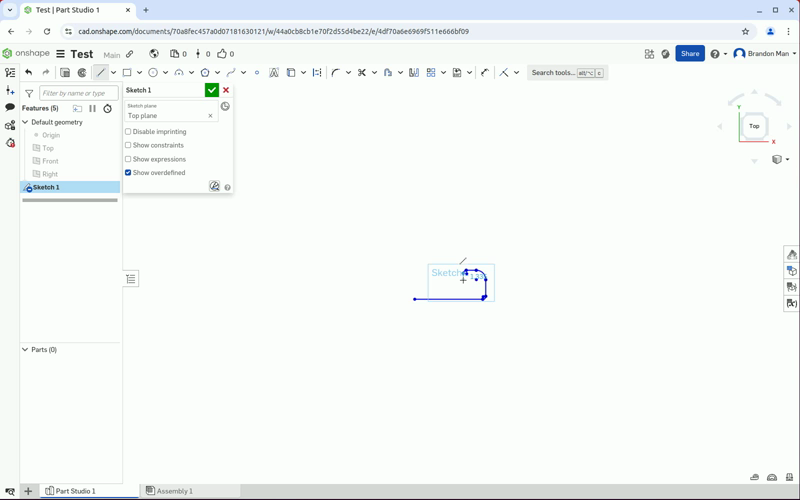
scroll(6)
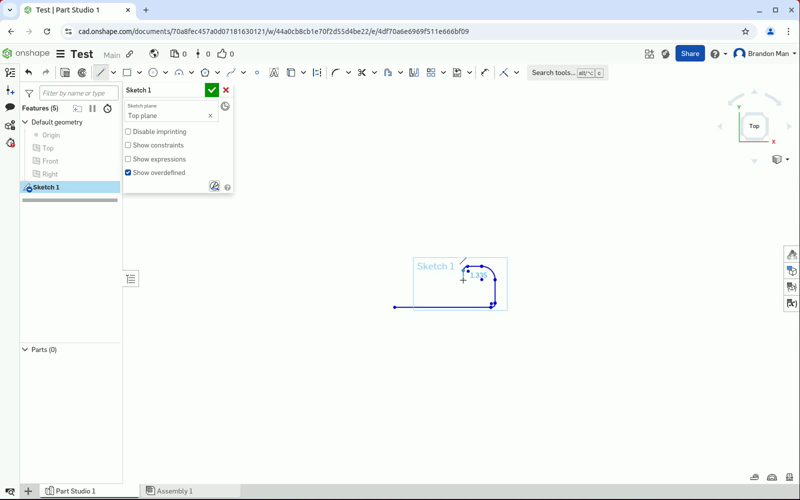
scroll(6)
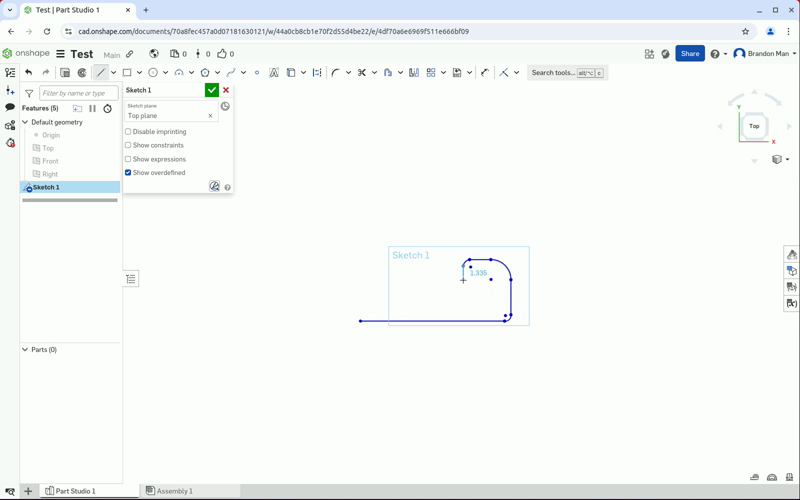
scroll(6)
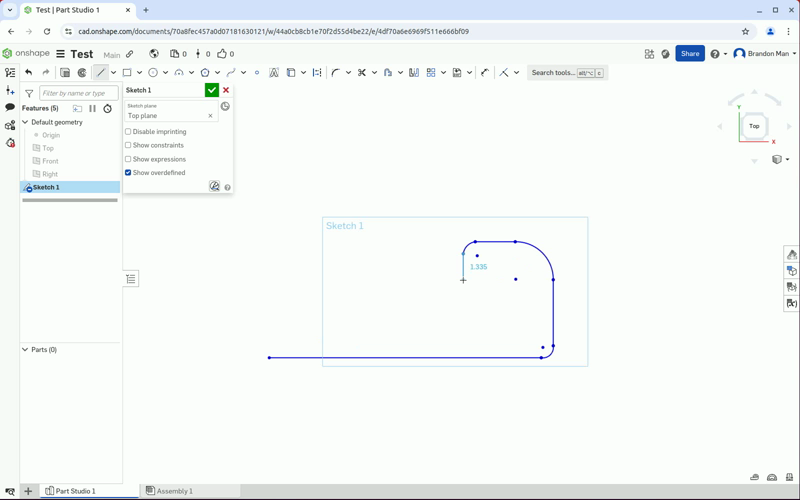
scroll(6)
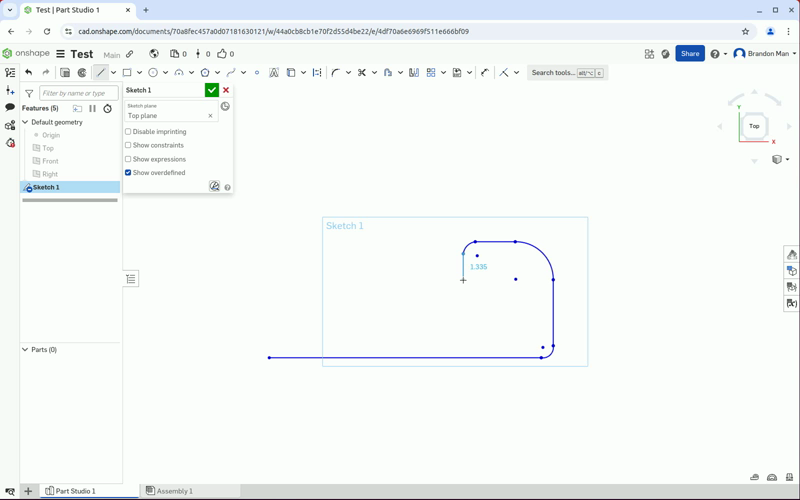
scroll(6)
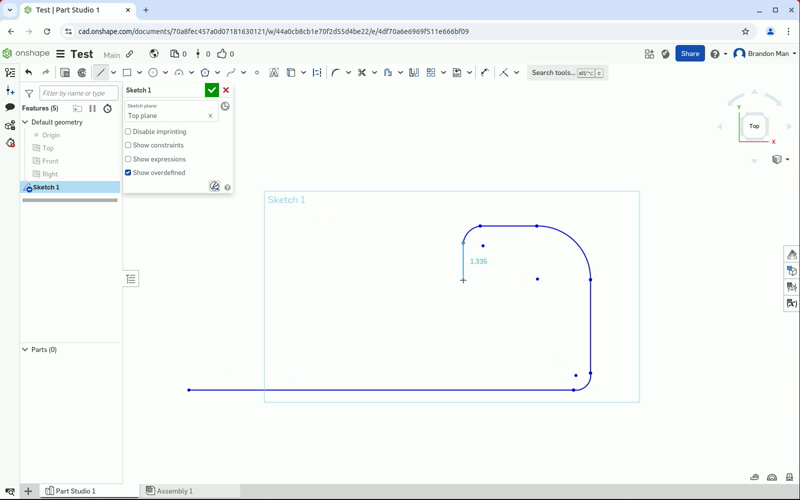
scroll(6)
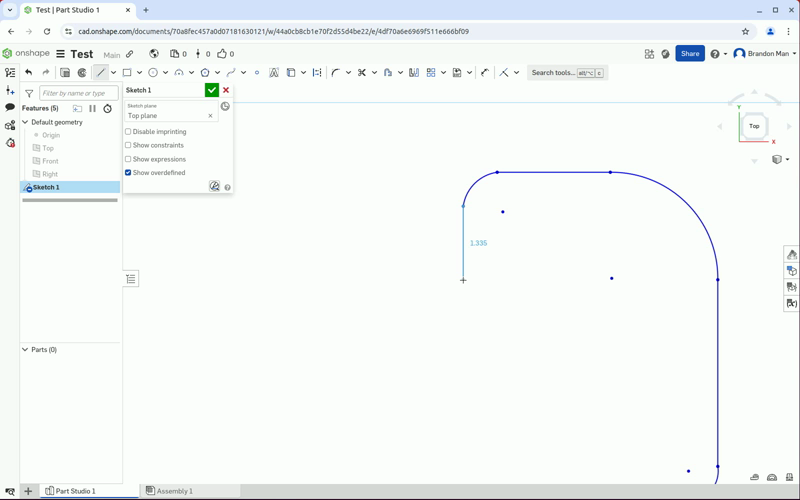
click(463, 279)
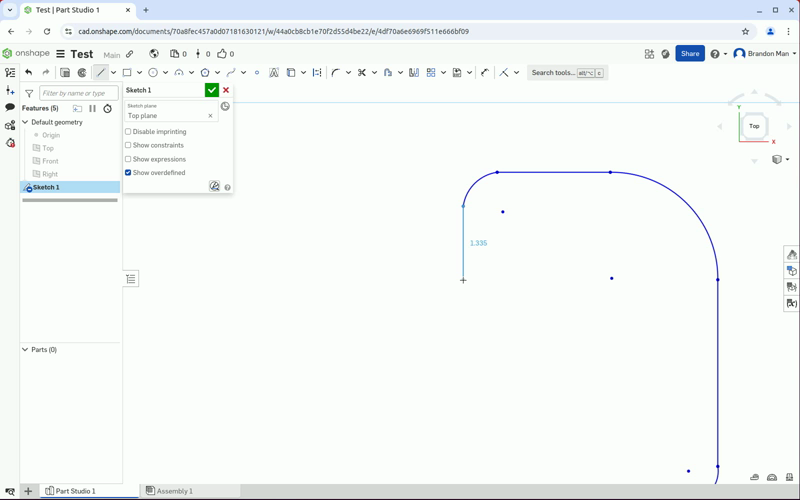
scroll(-6)
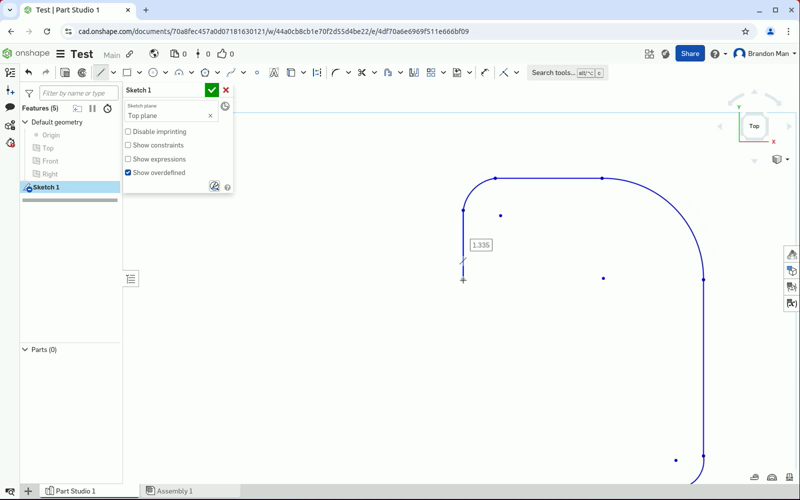
scroll(-6)
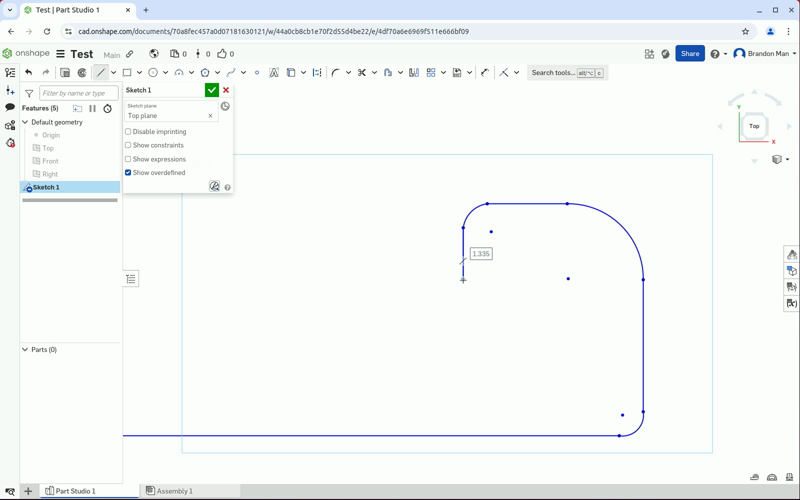
scroll(-6)
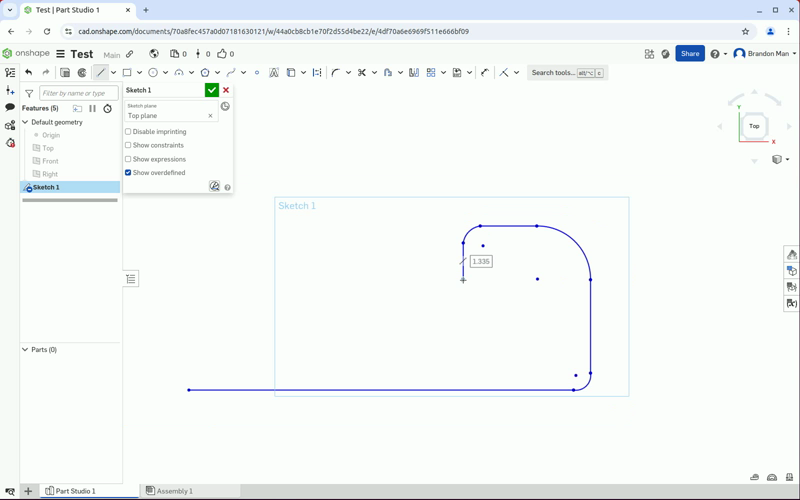
scroll(-6)
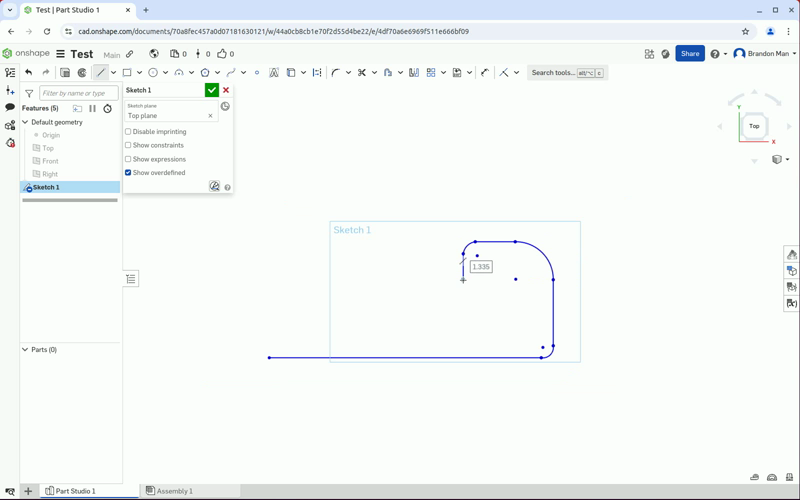
scroll(-6)
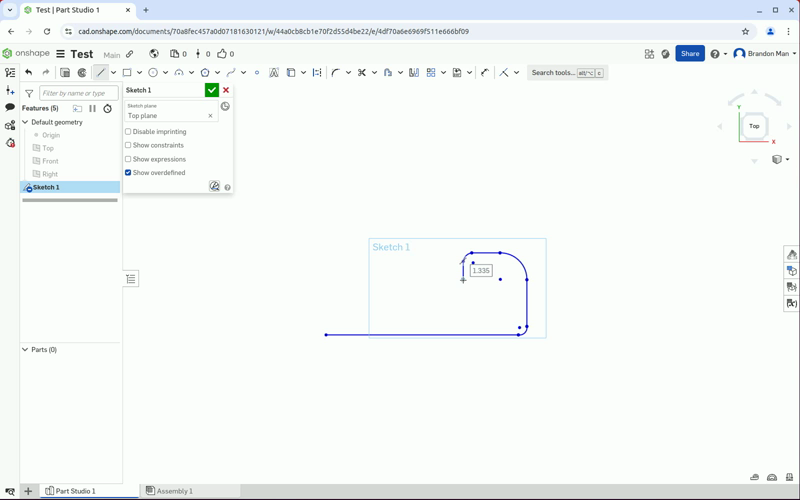
scroll(-6)
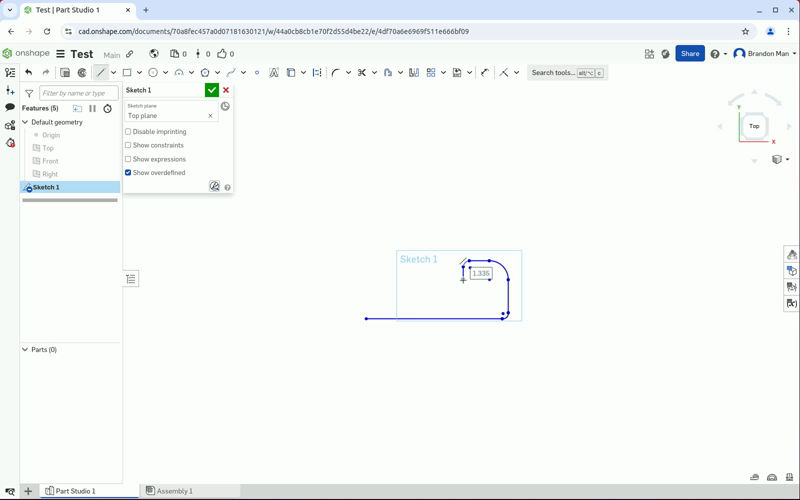
scroll(-6)
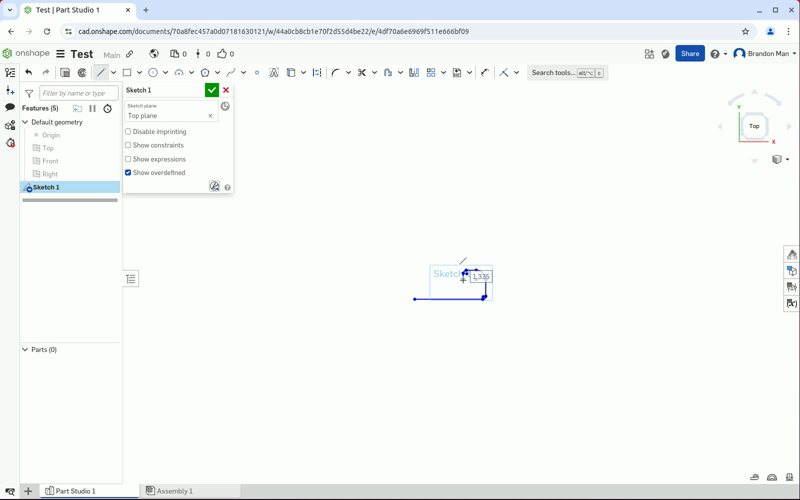
key_up(shift)
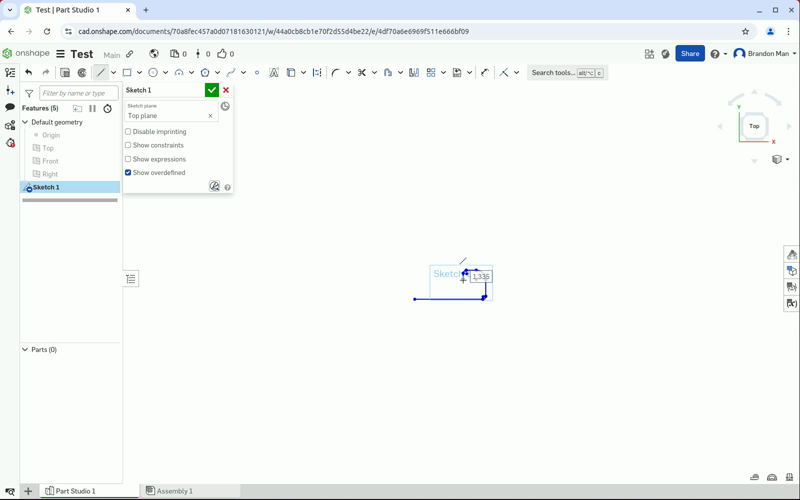
key_down(shift)
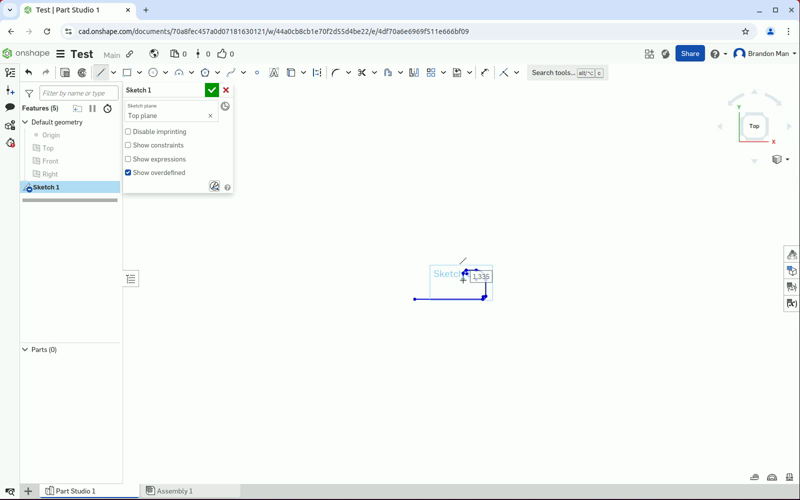
mouse_move(493, 279)
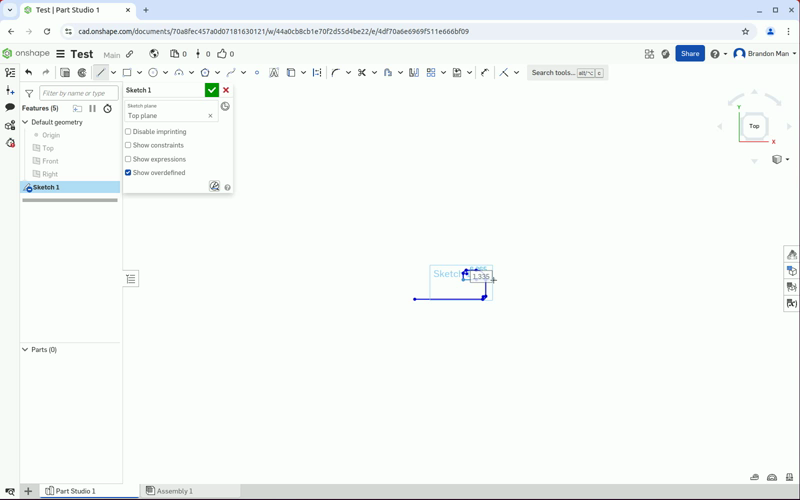
mouse_move(444, 279)
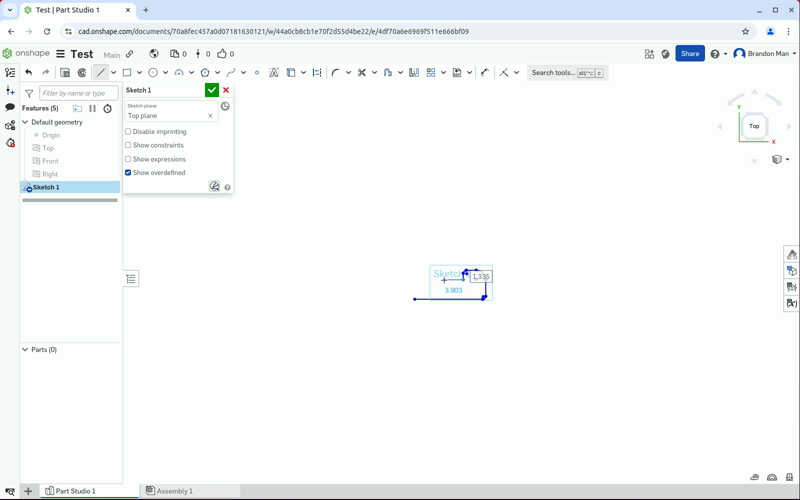
click(444, 279)
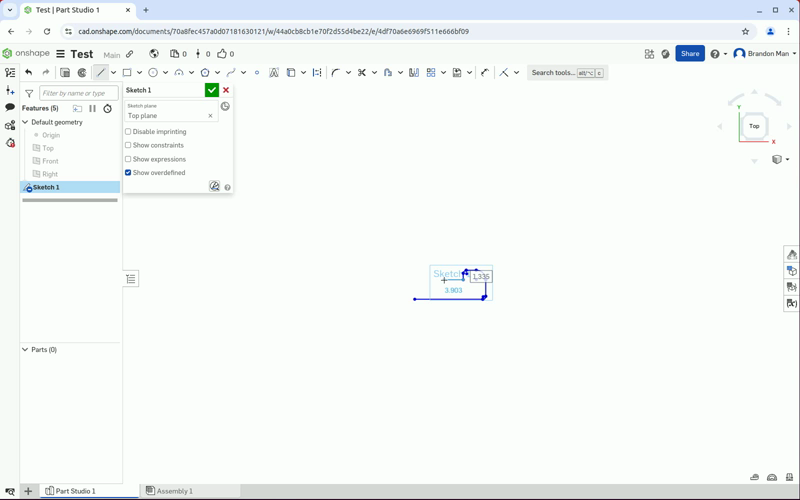
key_up(shift)
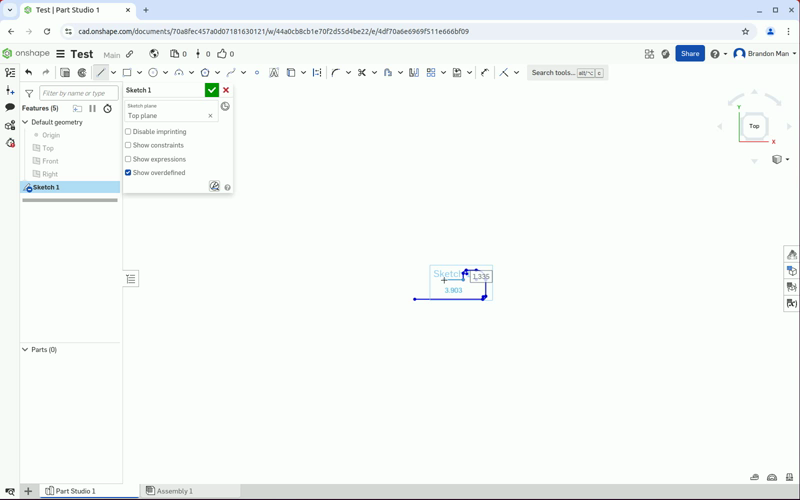
key(esc)
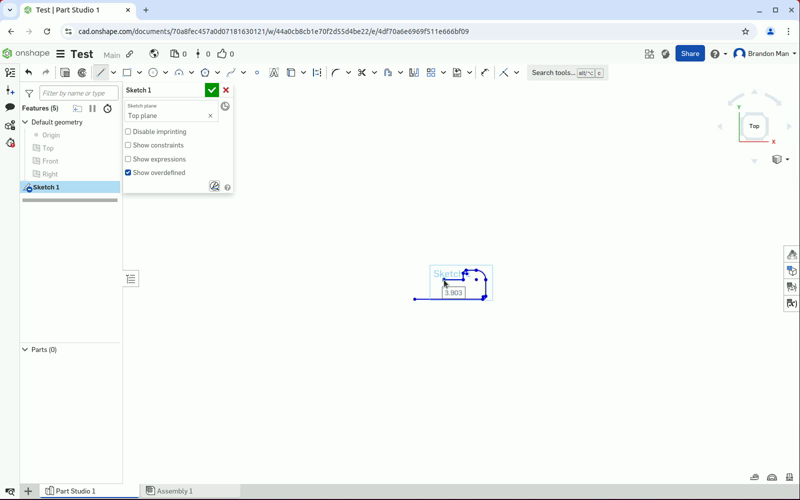
key(a)
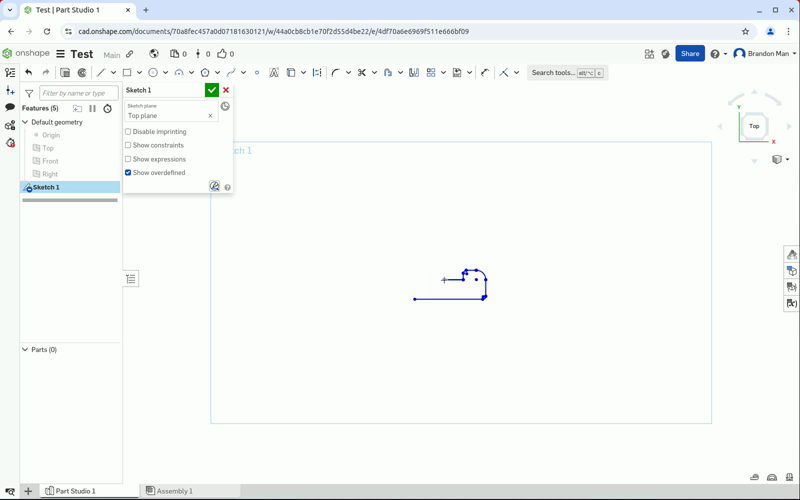
mouse_move(444, 279)
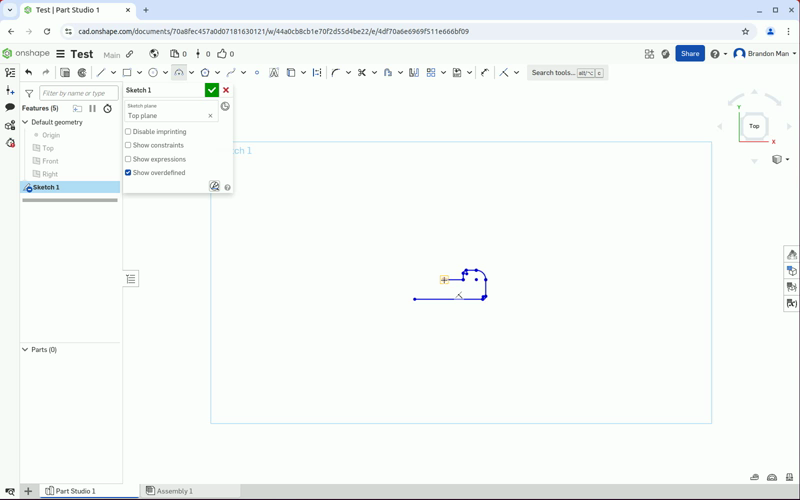
click(444, 279)
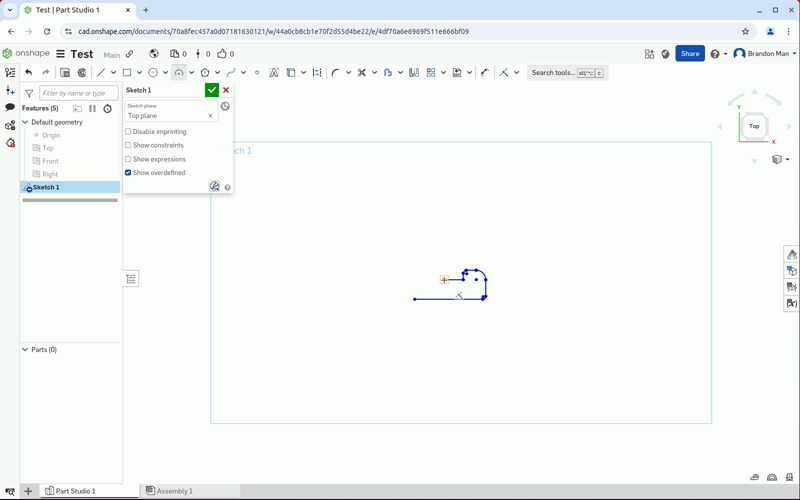
key_down(shift)
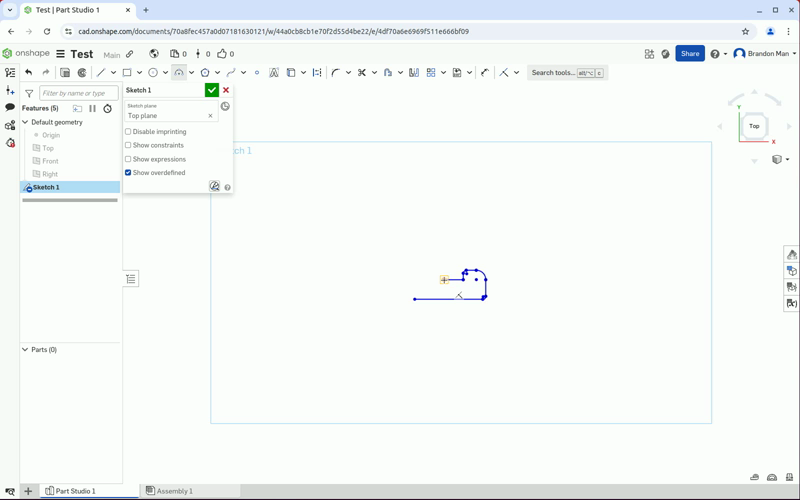
mouse_move(440, 276)
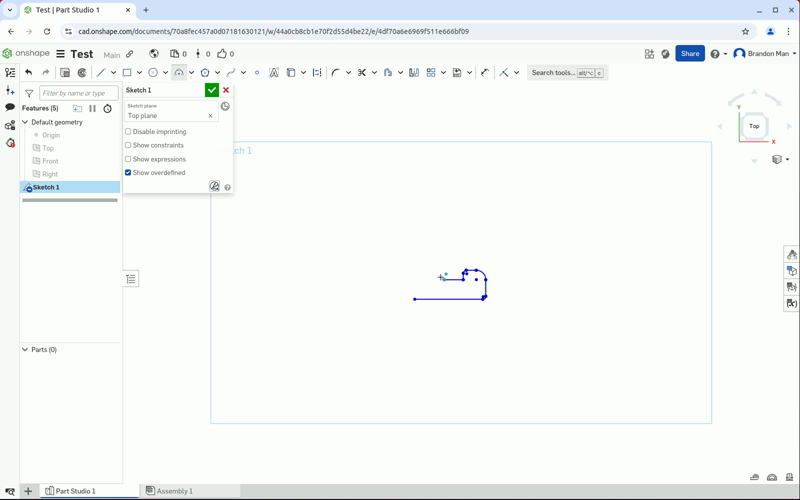
scroll(6)
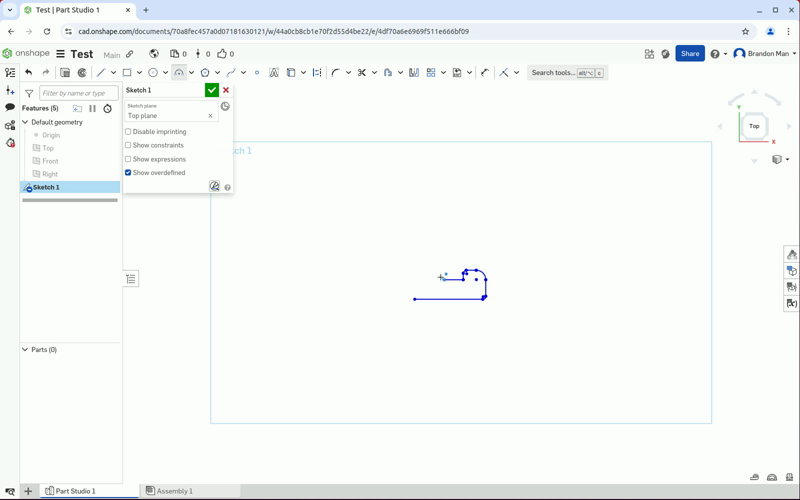
scroll(6)
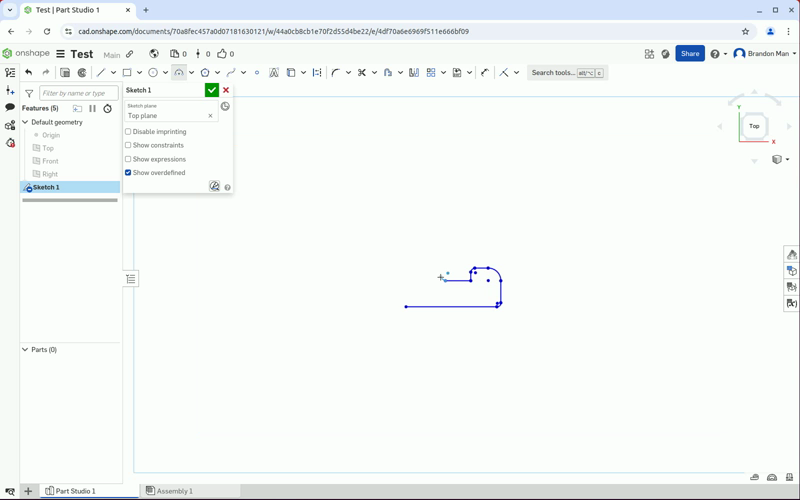
scroll(6)
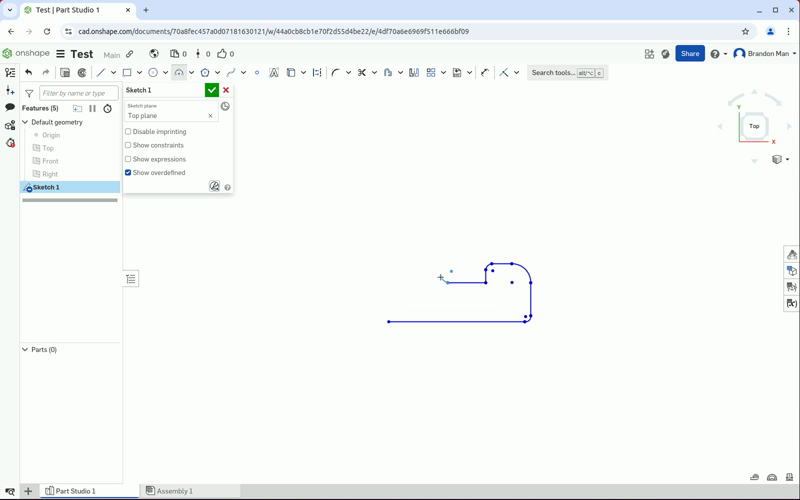
scroll(6)
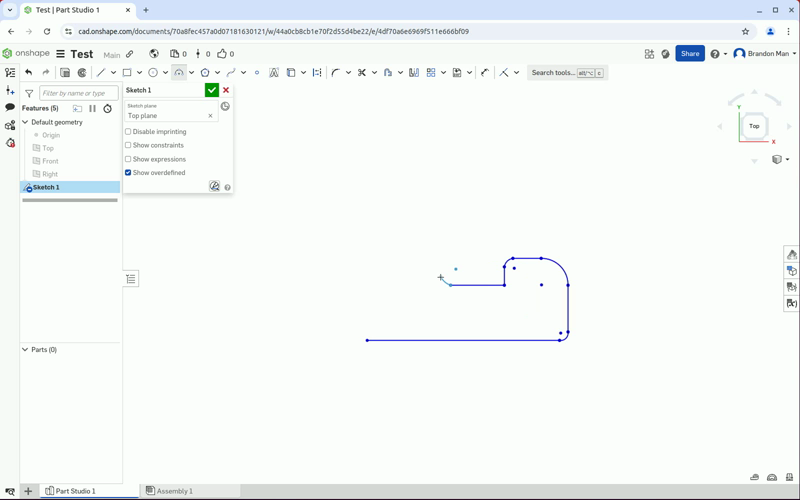
scroll(6)
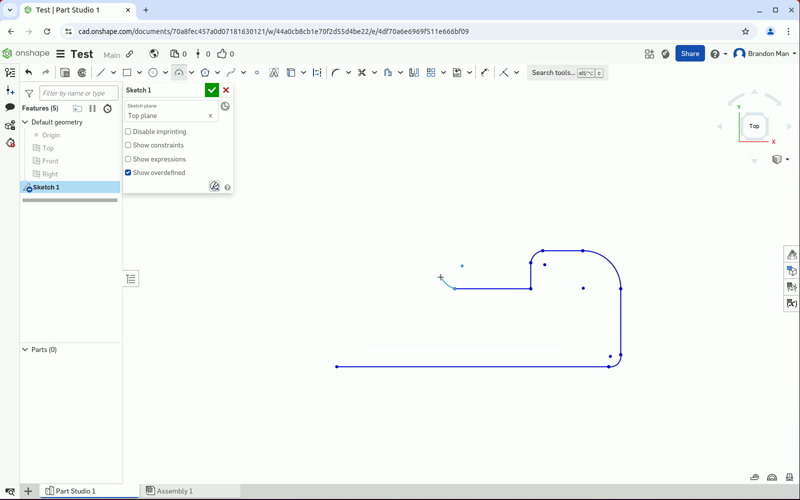
scroll(6)
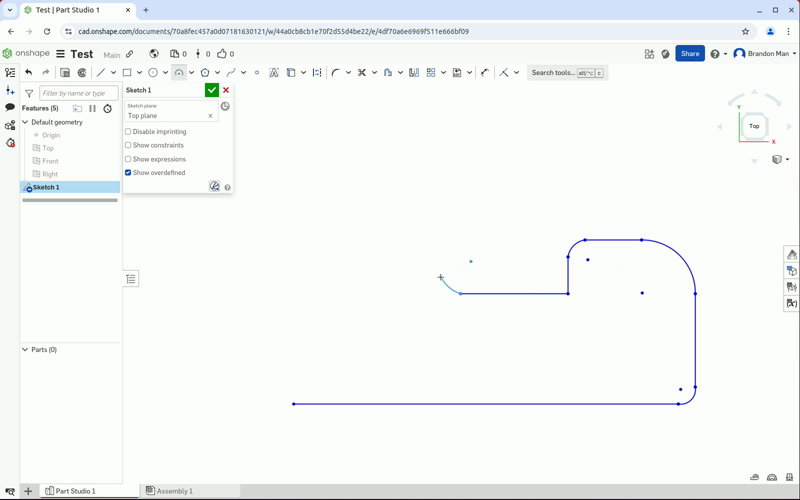
scroll(6)
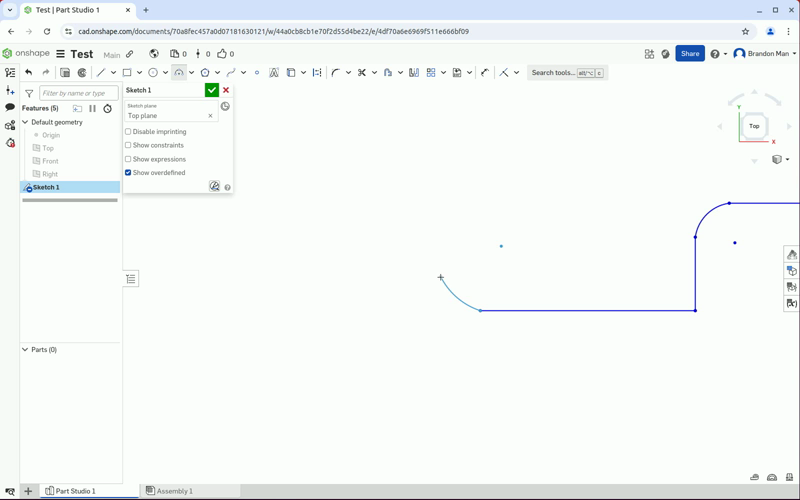
click(440, 276)
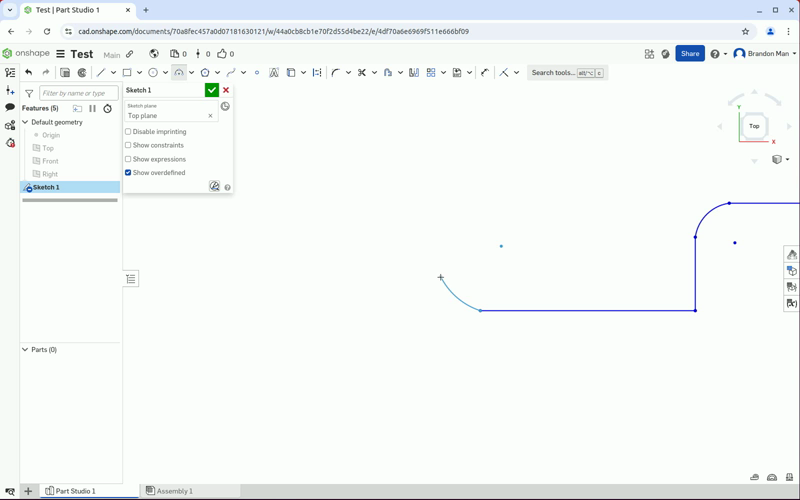
scroll(-6)
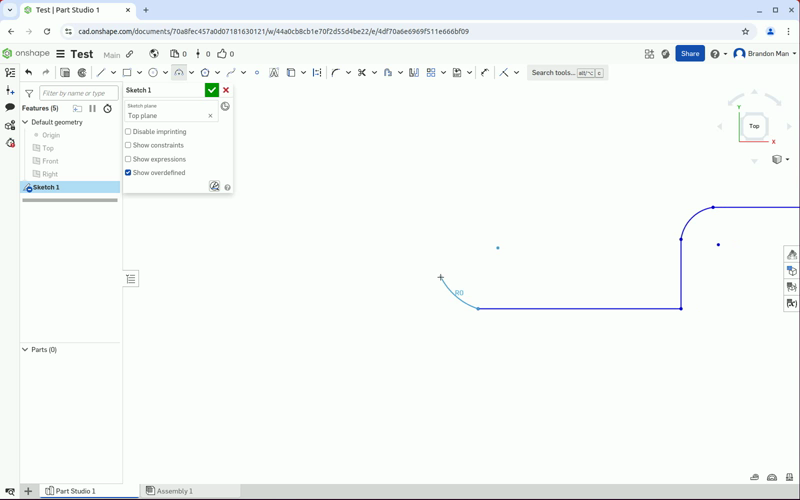
scroll(-6)
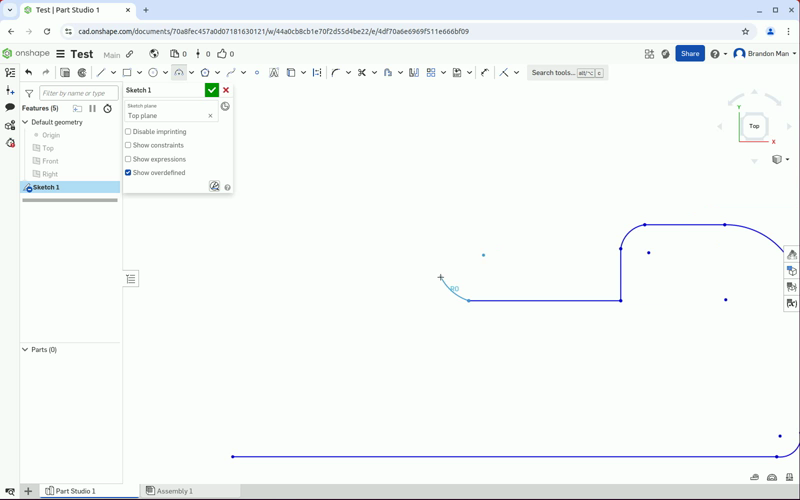
scroll(-6)
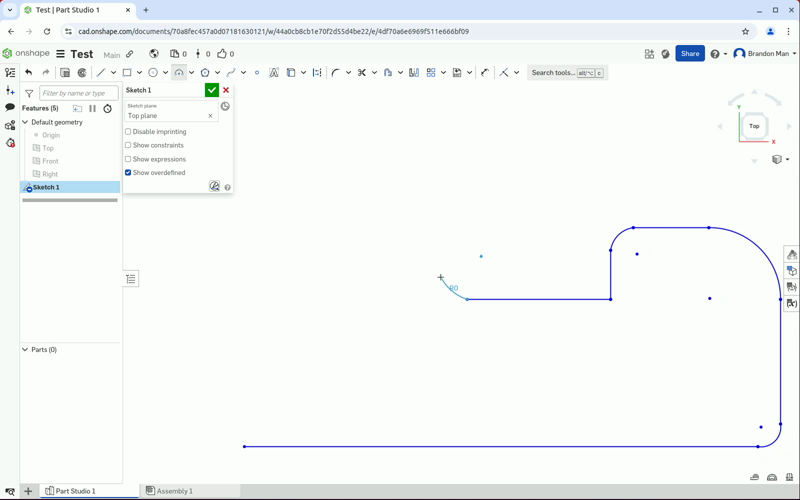
scroll(-6)
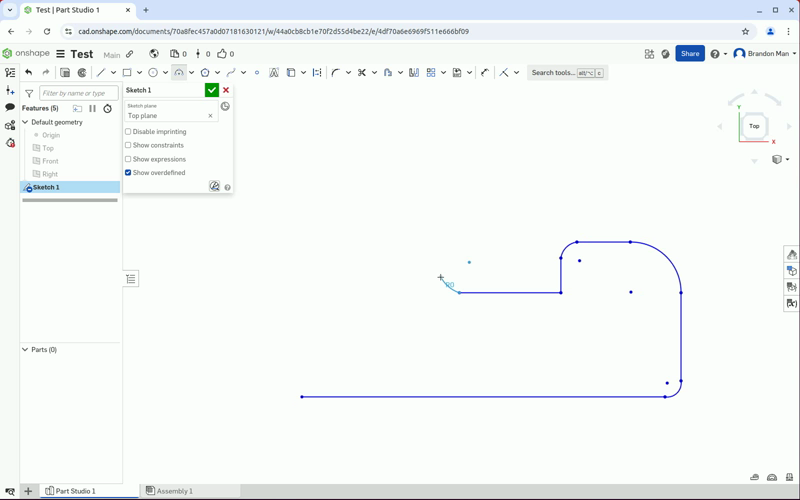
scroll(-6)
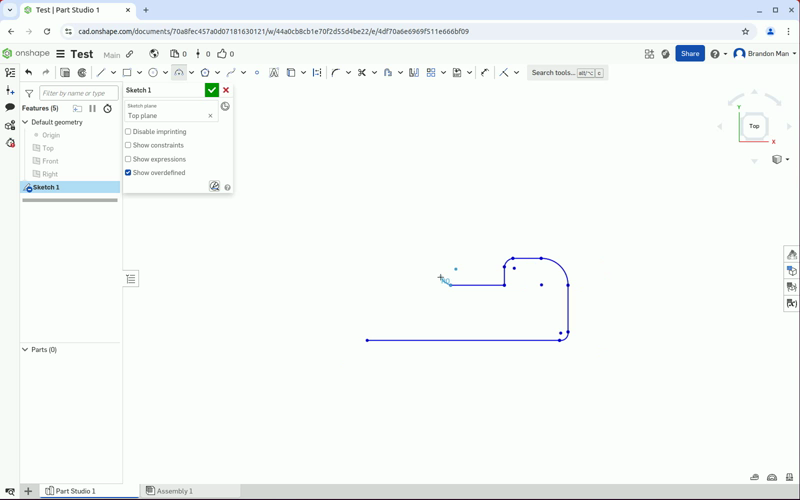
scroll(-6)
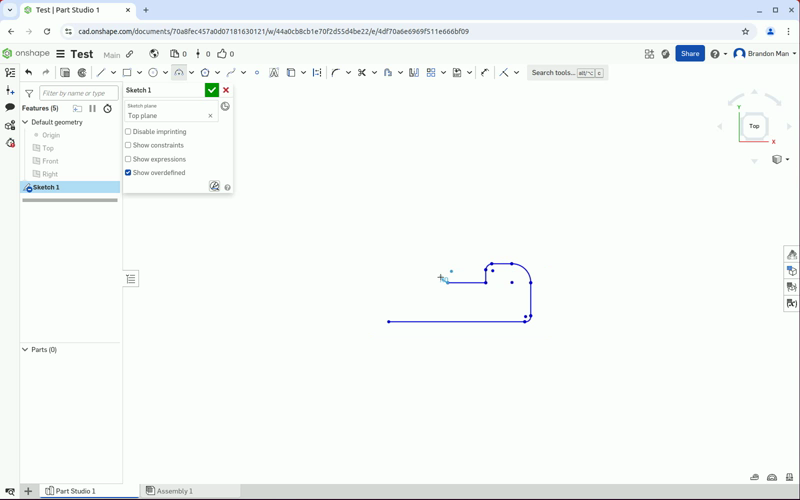
scroll(-6)
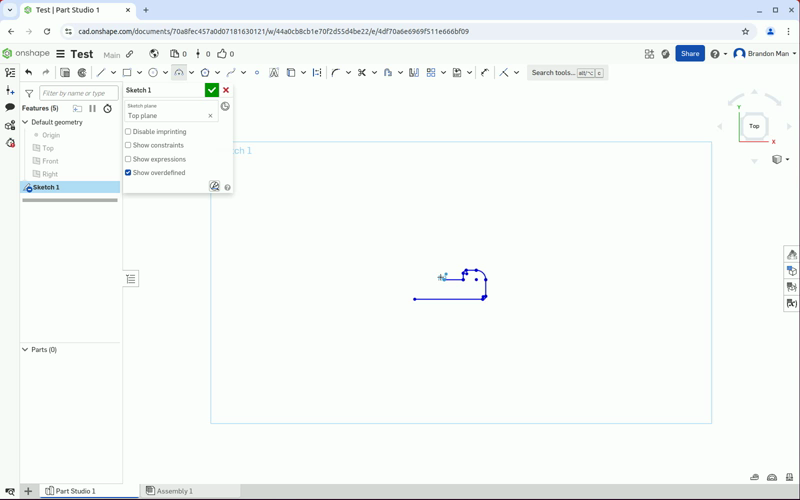
mouse_move(441, 279)
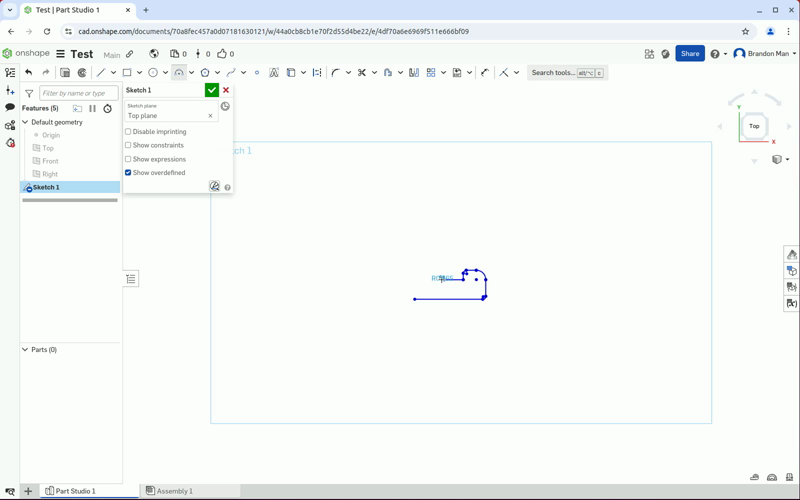
scroll(6)
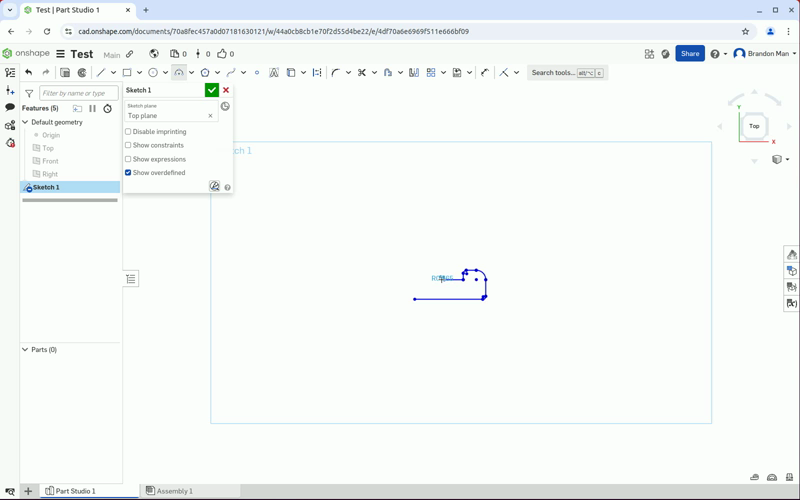
scroll(6)
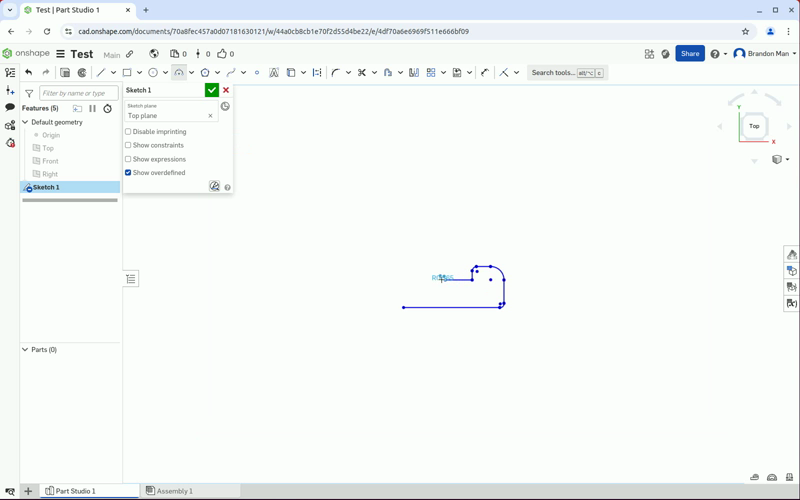
scroll(6)
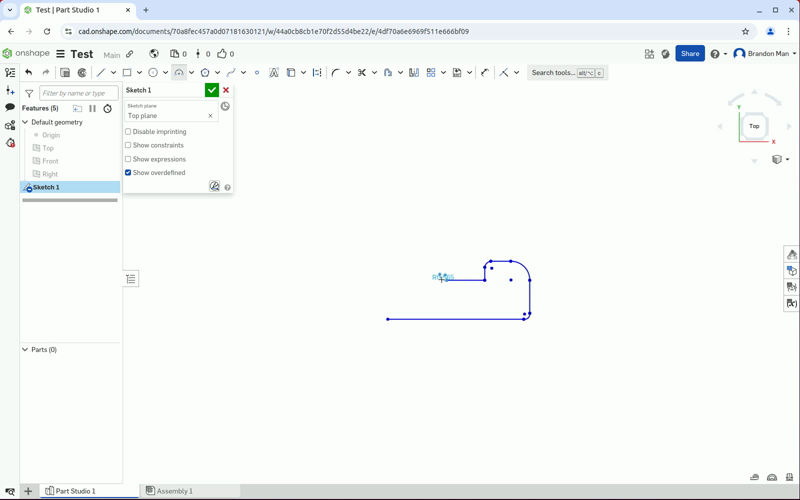
scroll(6)
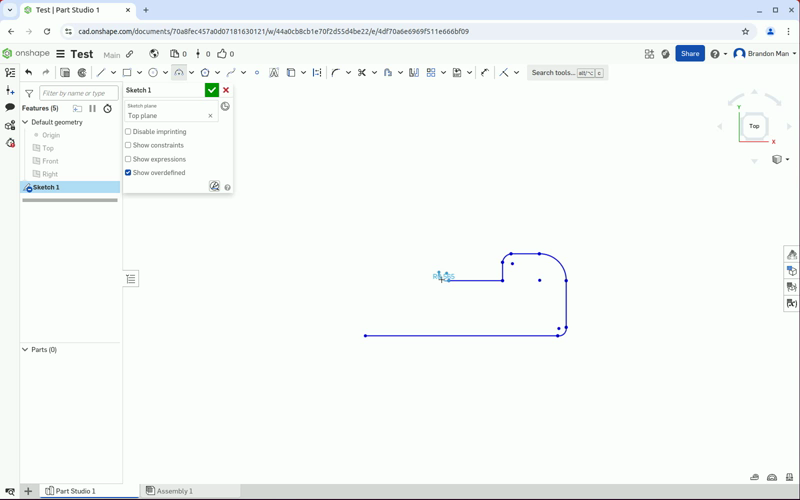
scroll(6)
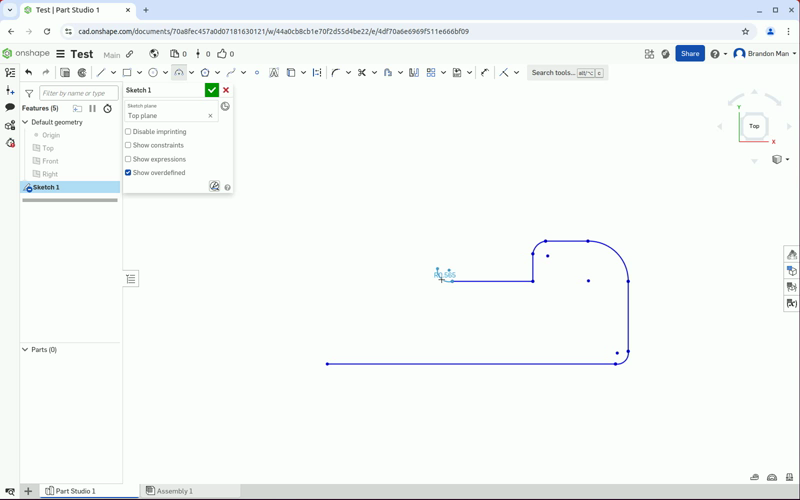
scroll(6)
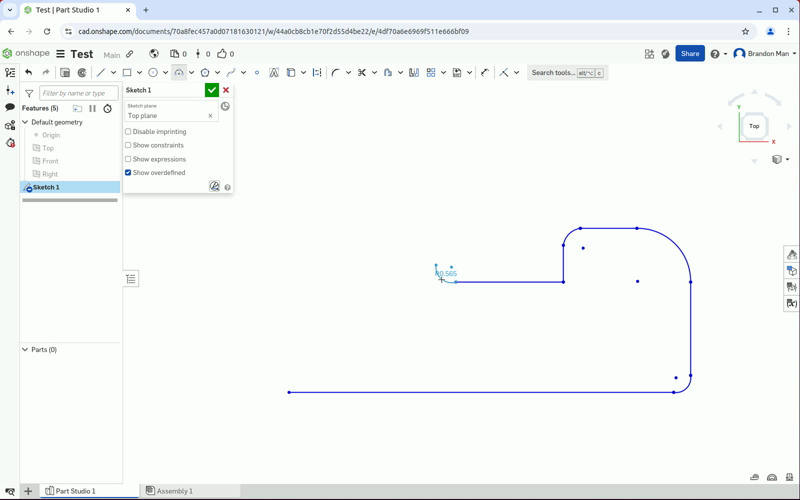
scroll(6)
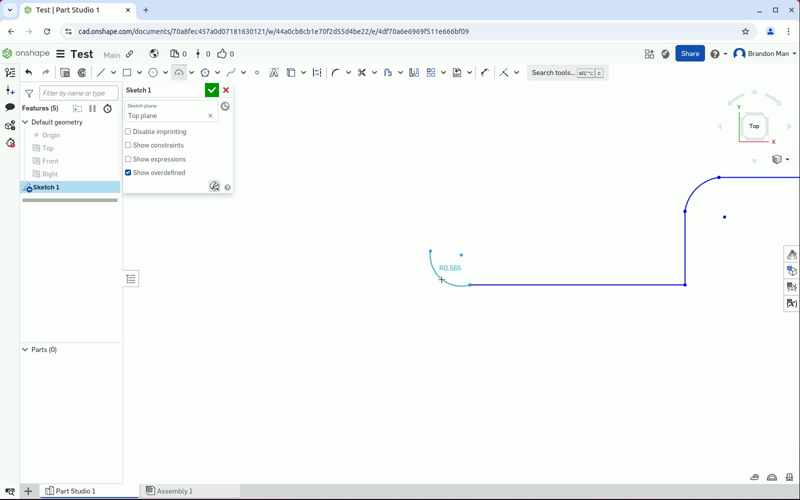
click(441, 279)
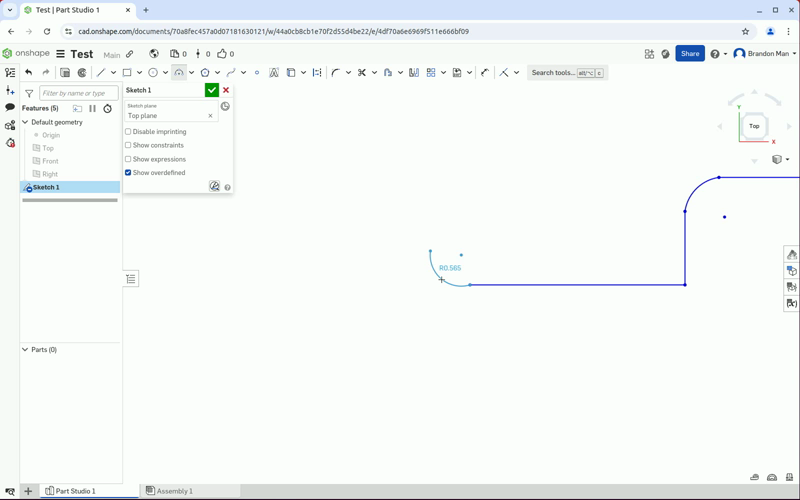
scroll(-6)
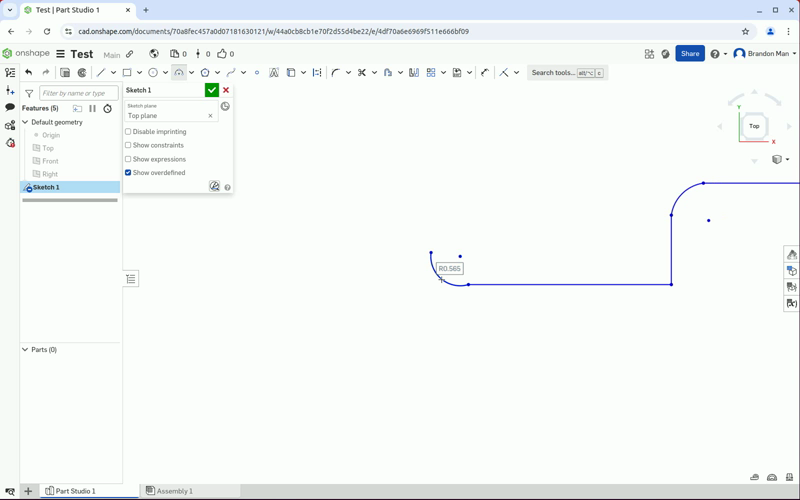
scroll(-6)
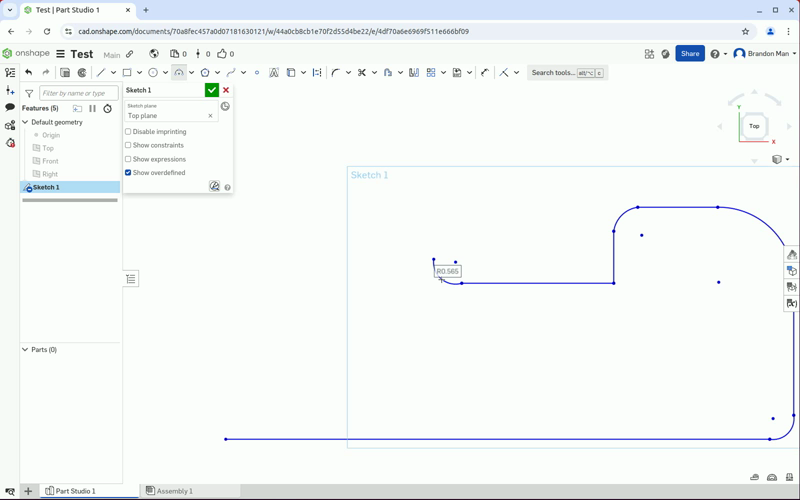
scroll(-6)
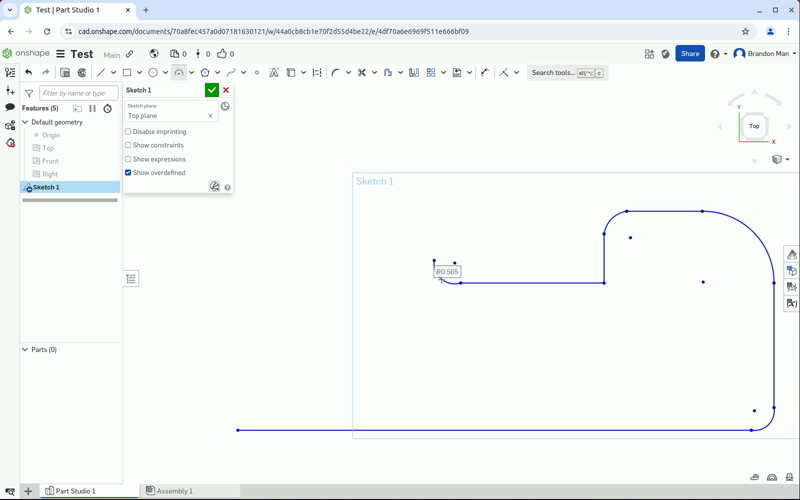
scroll(-6)
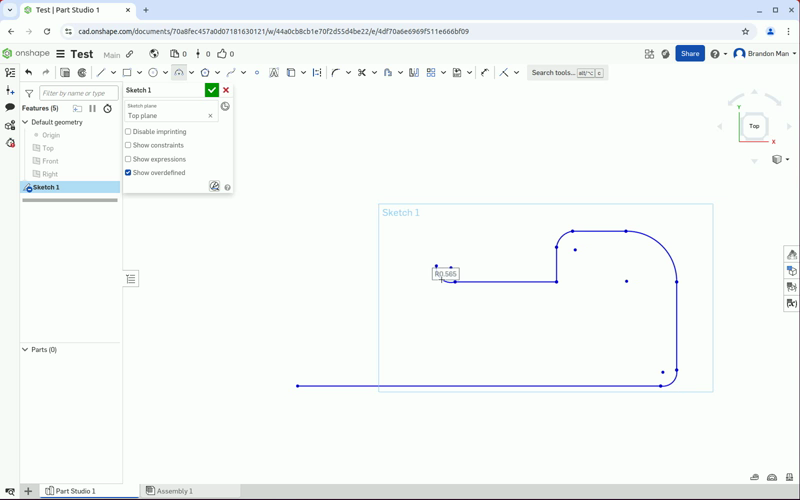
scroll(-6)
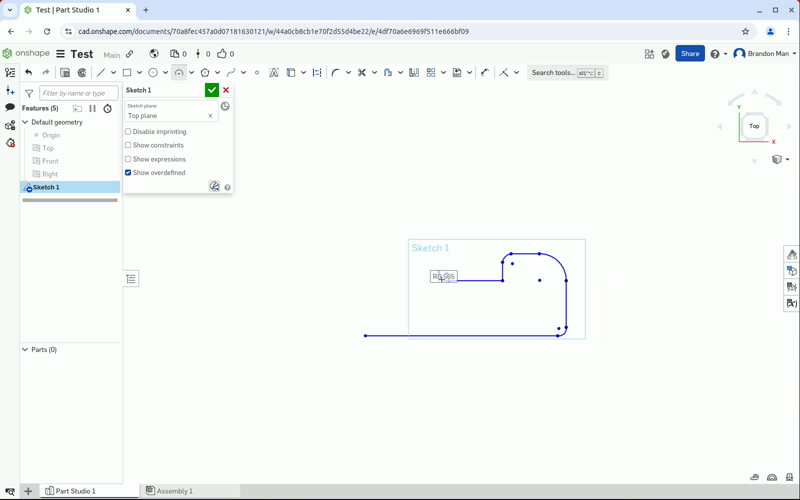
scroll(-6)
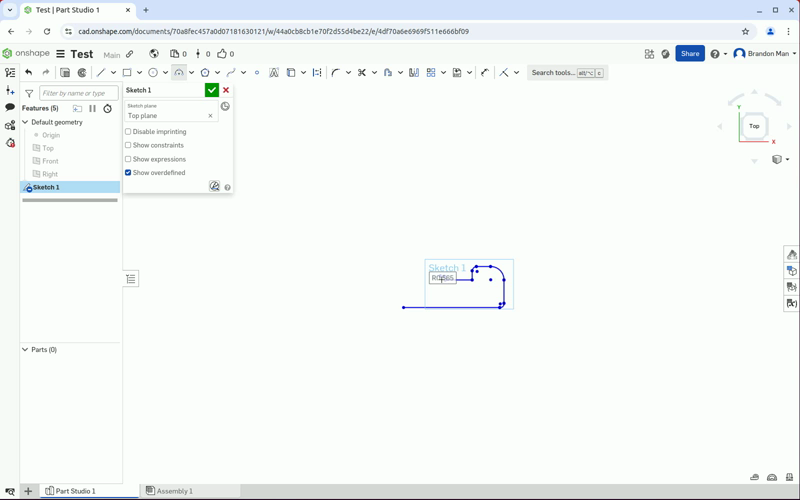
scroll(-6)
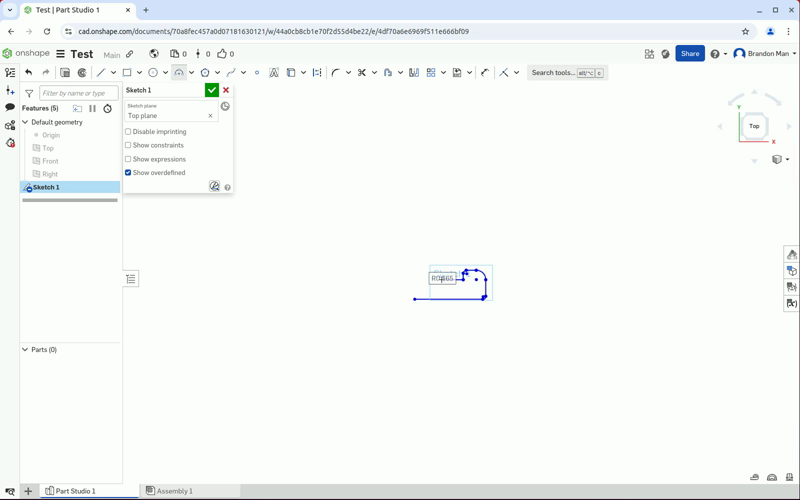
key_up(shift)
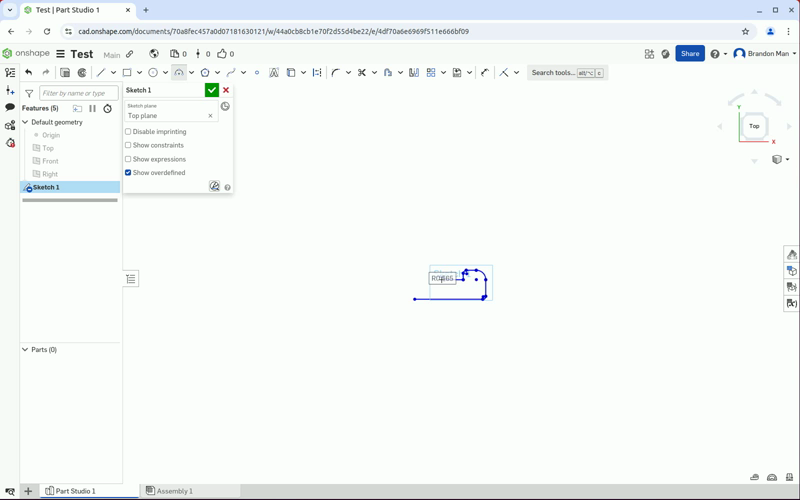
key(esc)
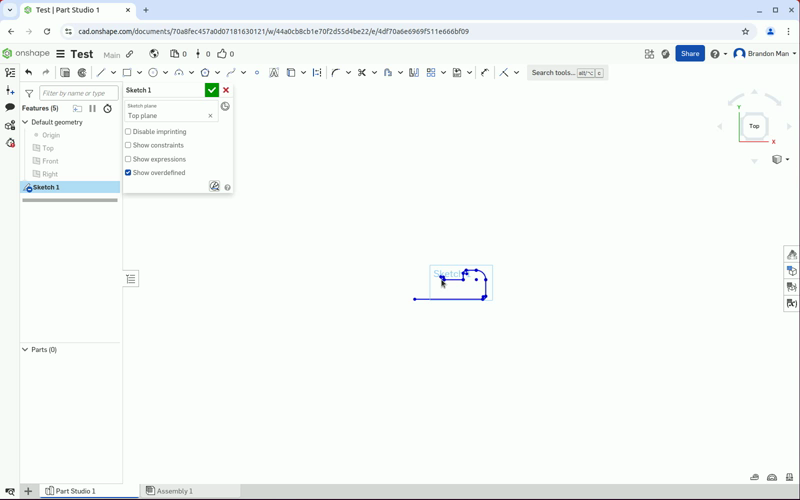
key(l)
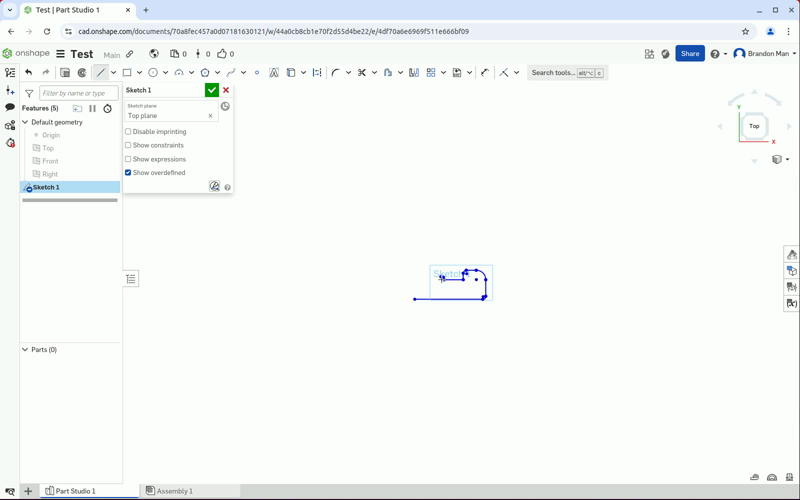
mouse_move(440, 276)
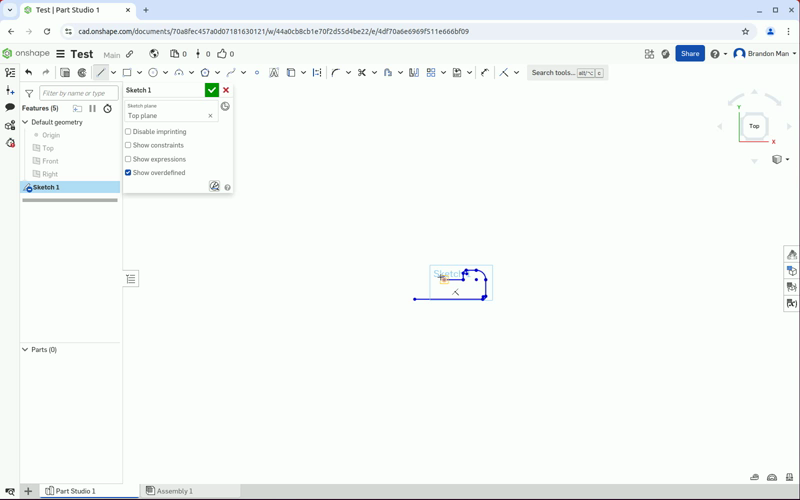
scroll(6)
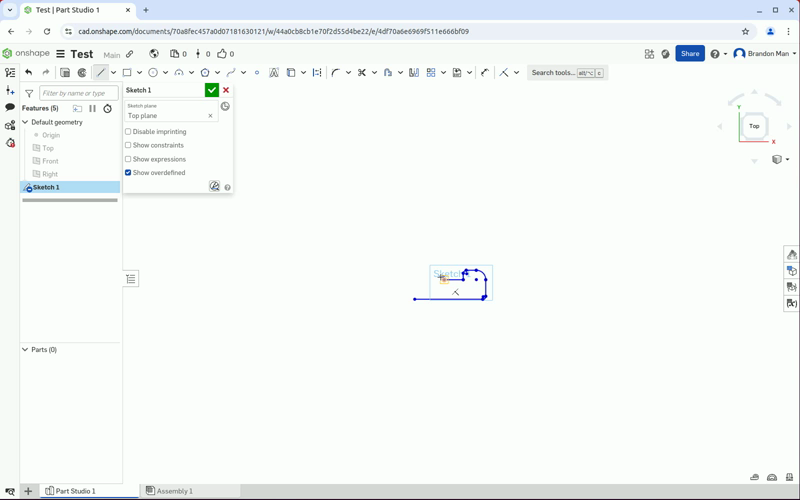
scroll(6)
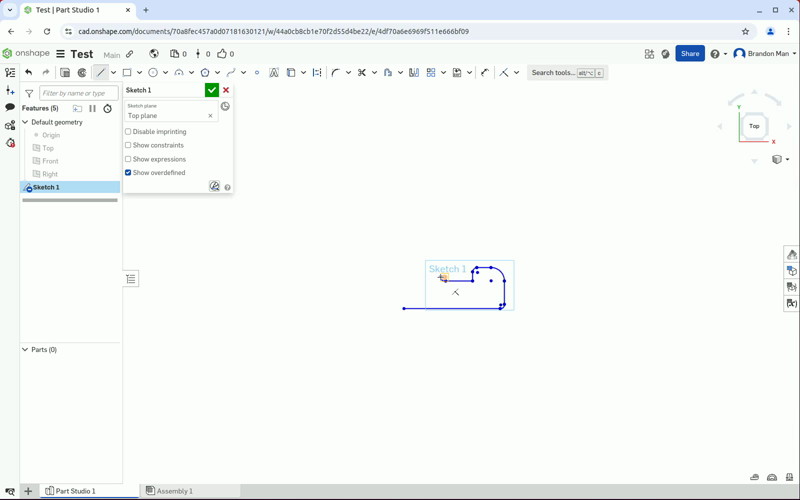
scroll(6)
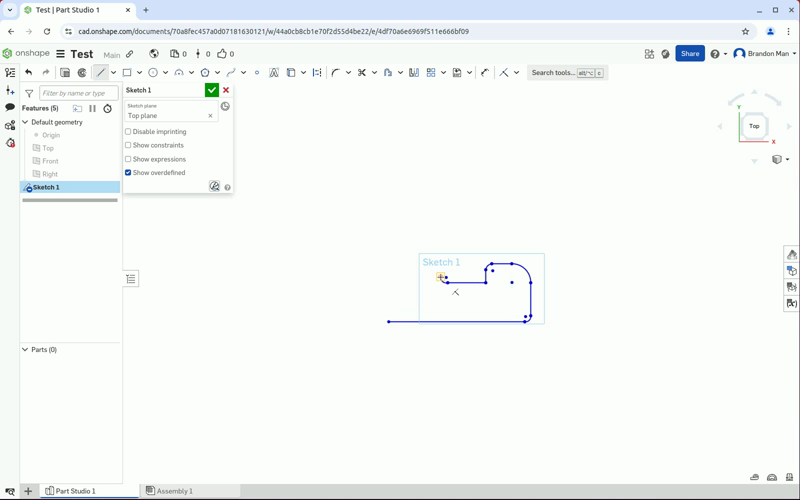
scroll(6)
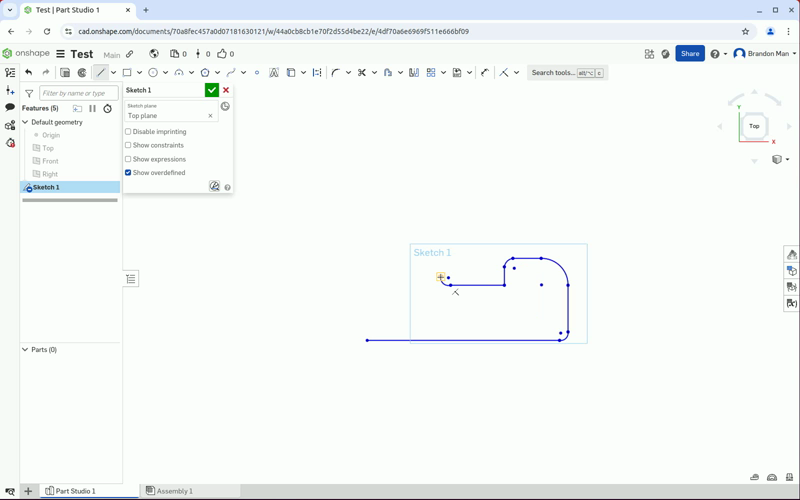
scroll(6)
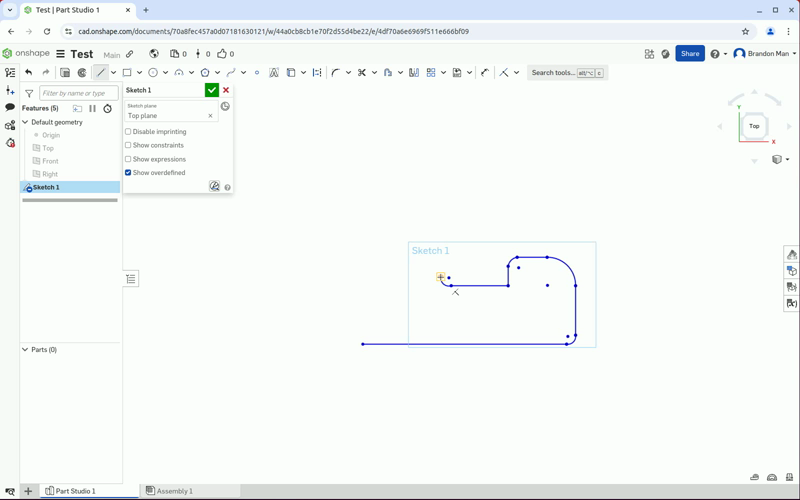
scroll(6)
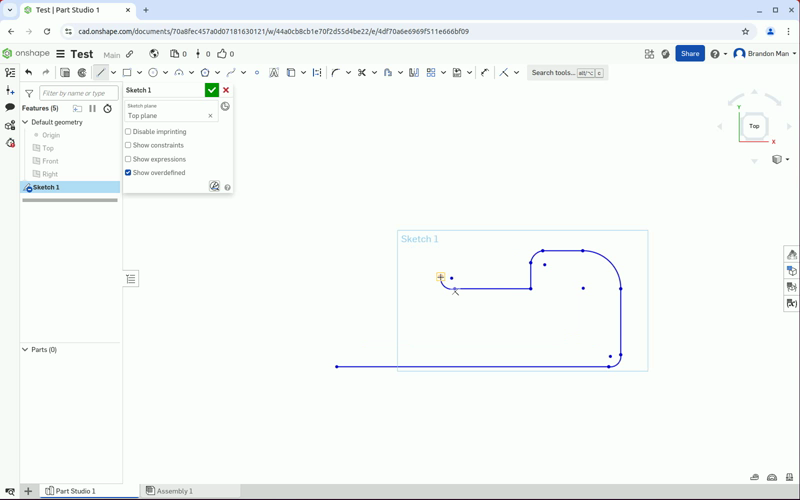
scroll(6)
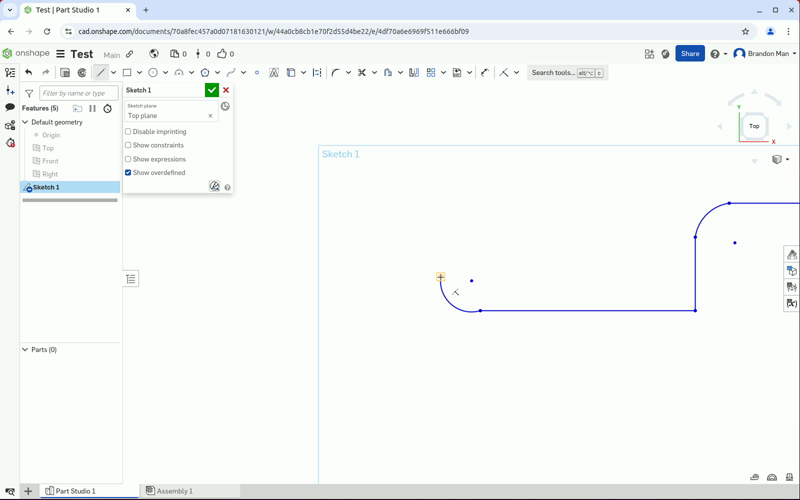
click(440, 276)
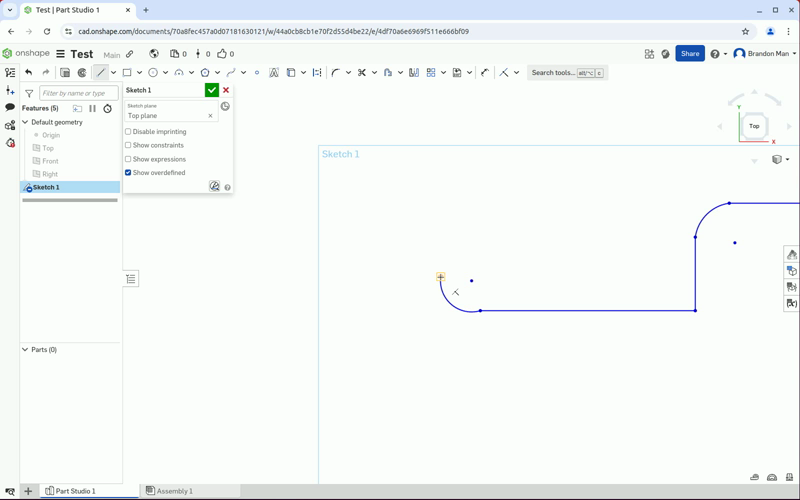
scroll(-6)
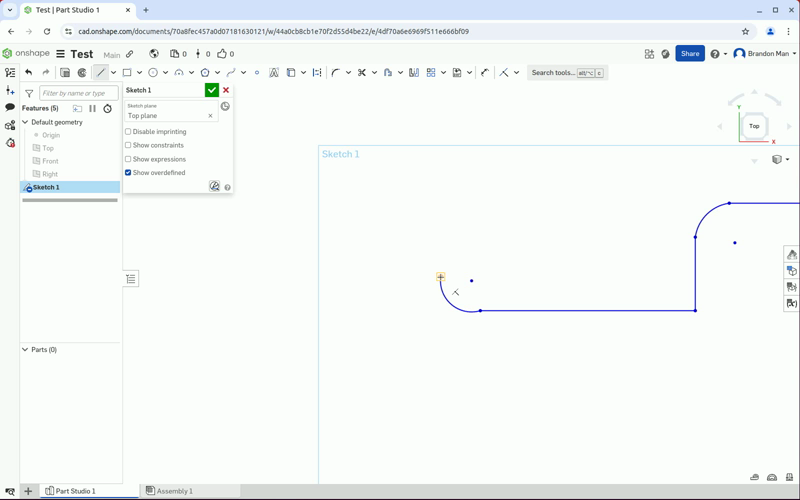
scroll(-6)
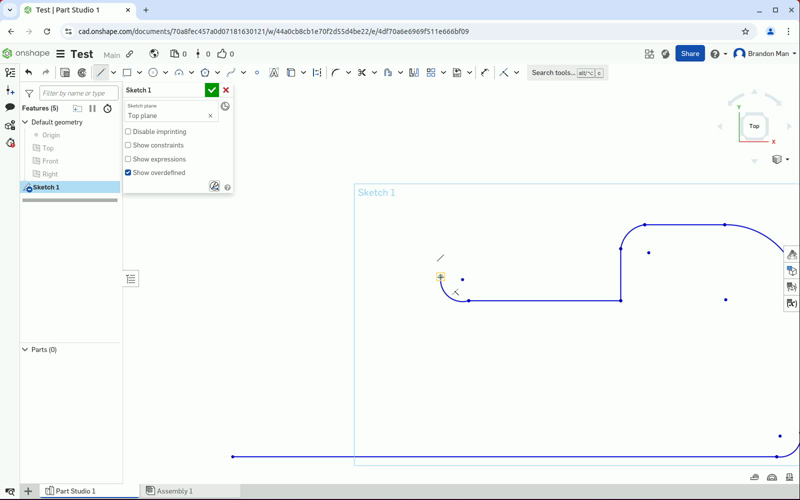
scroll(-6)
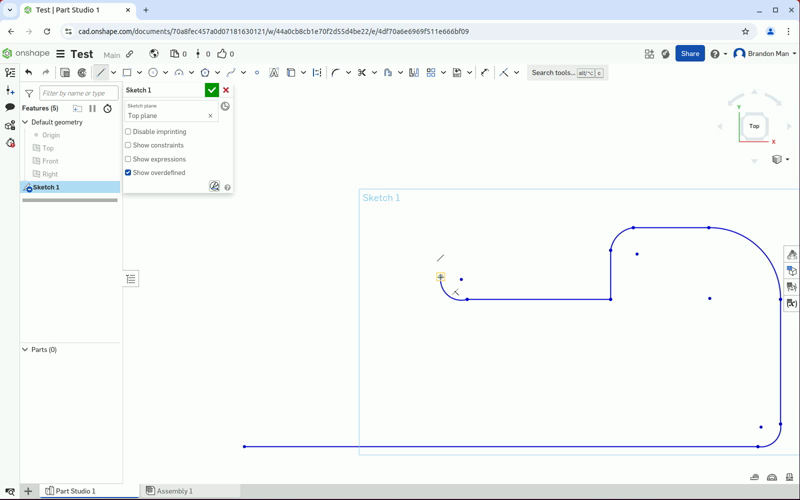
scroll(-6)
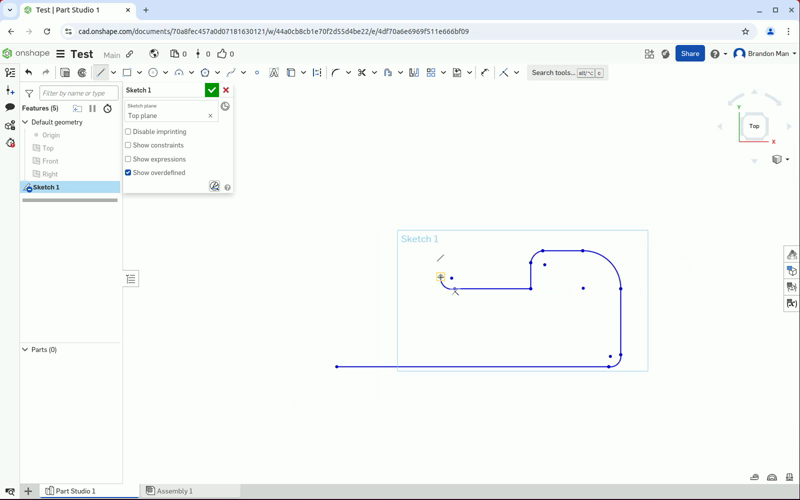
scroll(-6)
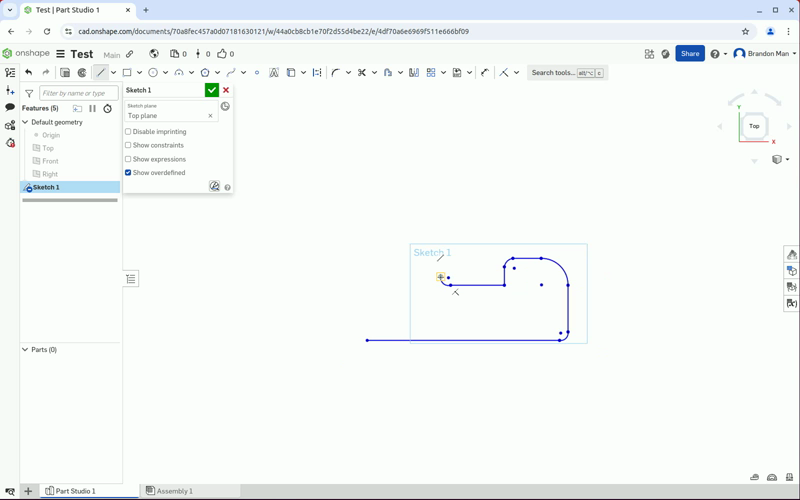
scroll(-6)
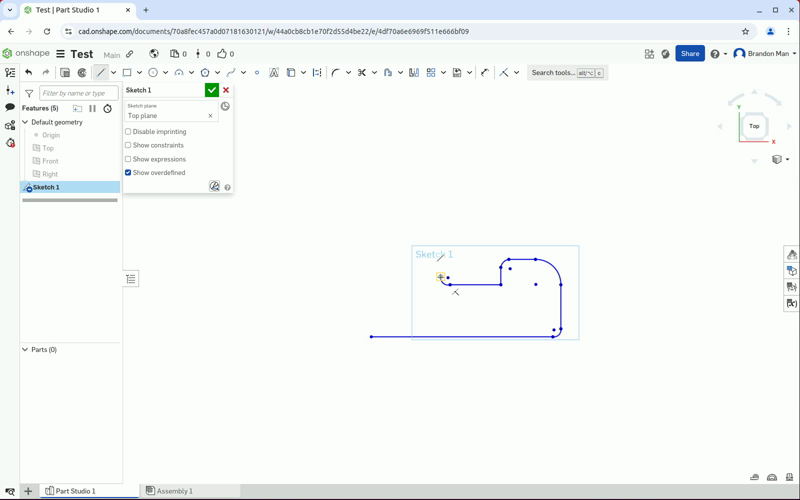
scroll(-6)
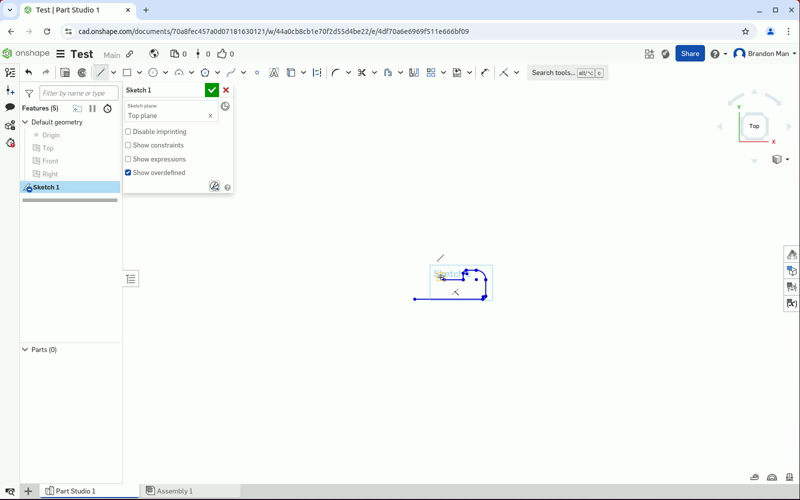
key_down(shift)
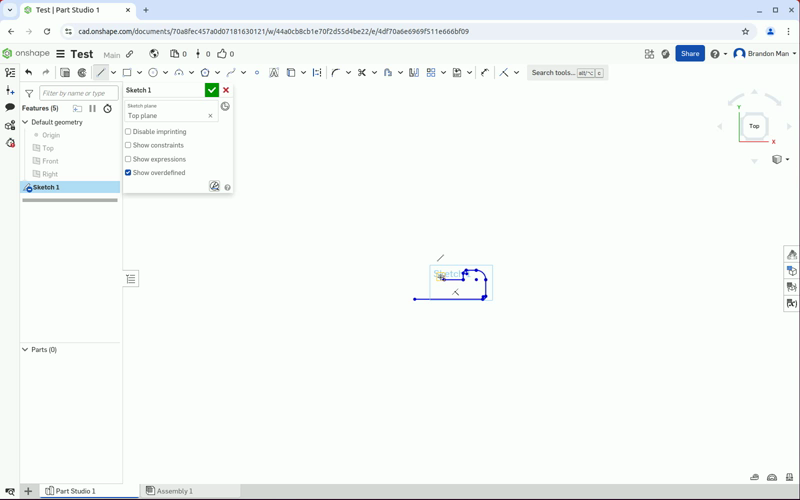
mouse_move(470, 276)
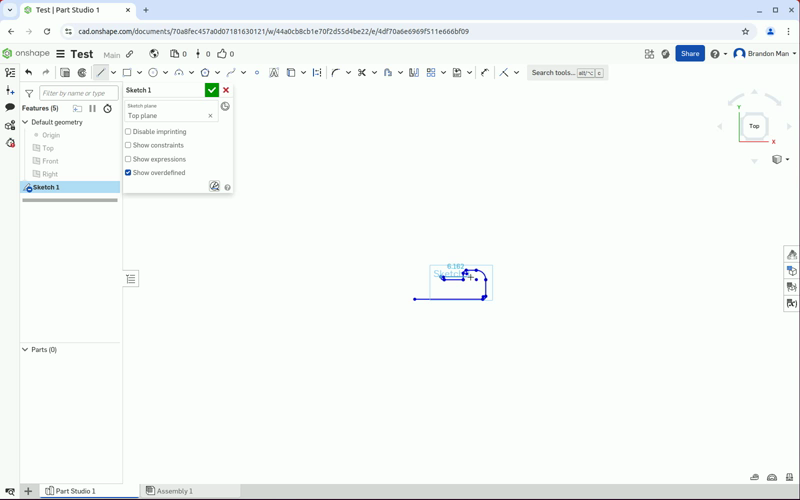
mouse_move(440, 270)
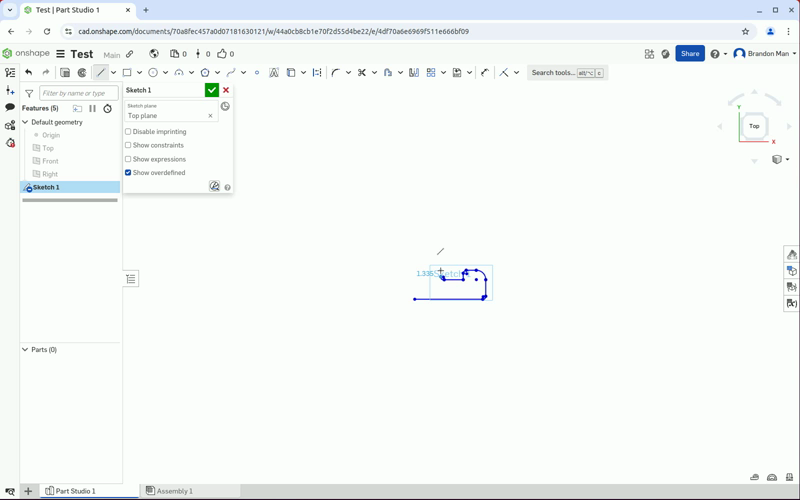
scroll(6)
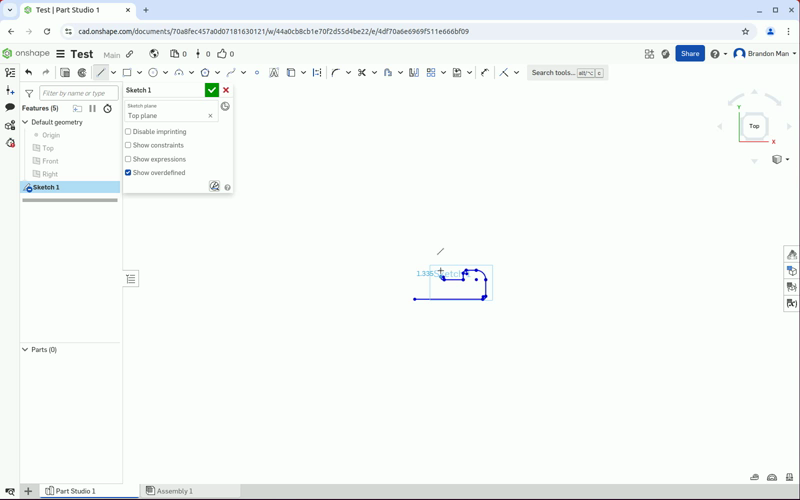
scroll(6)
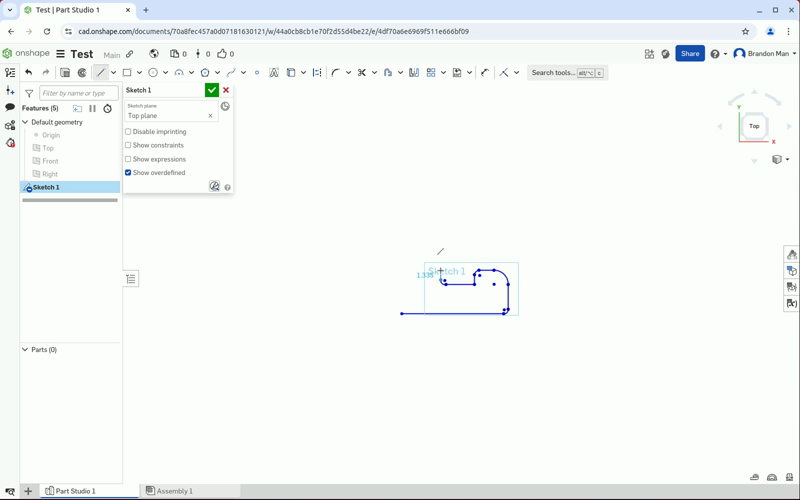
scroll(6)
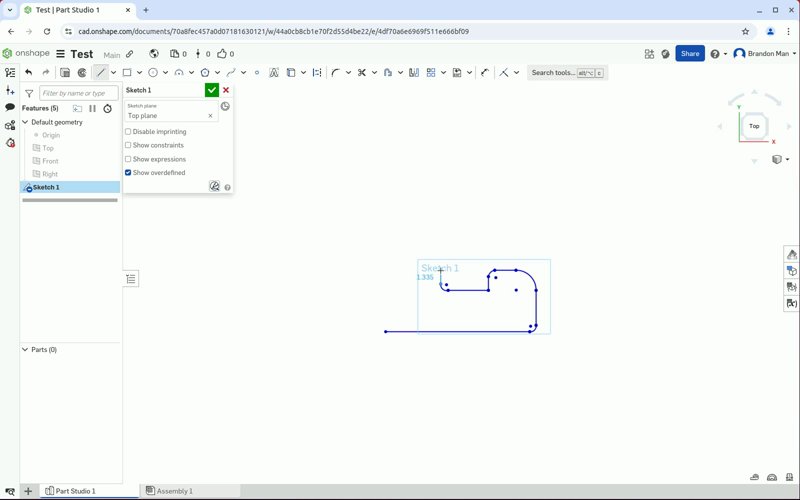
scroll(6)
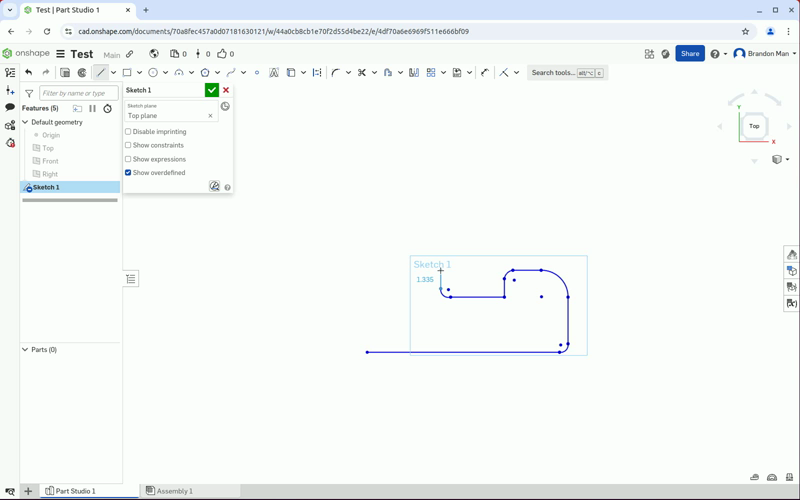
scroll(6)
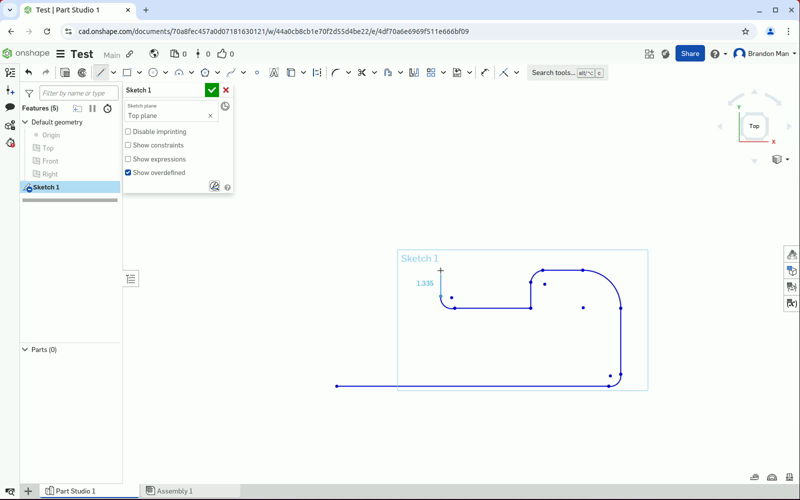
scroll(6)
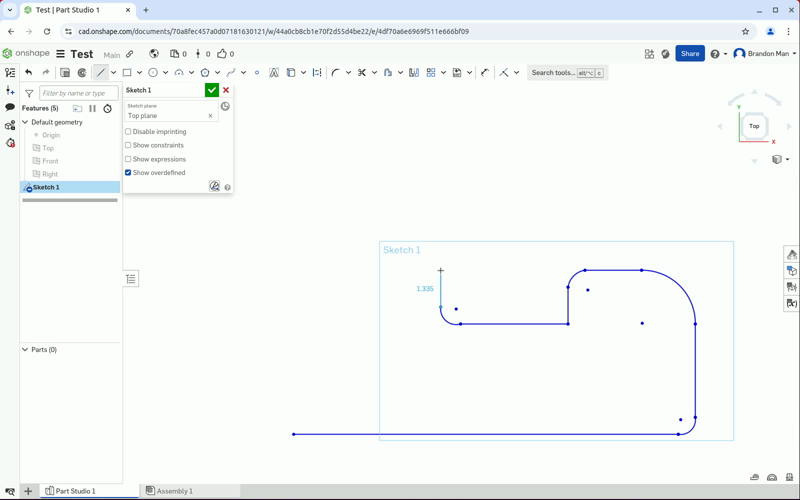
scroll(6)
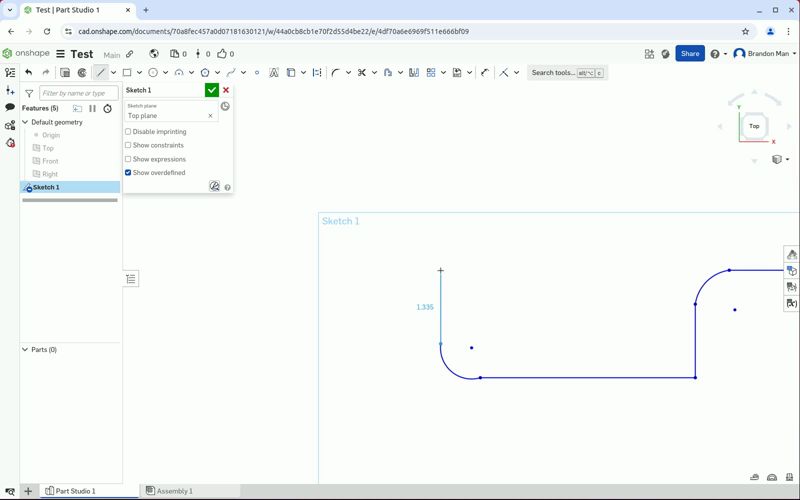
click(440, 270)
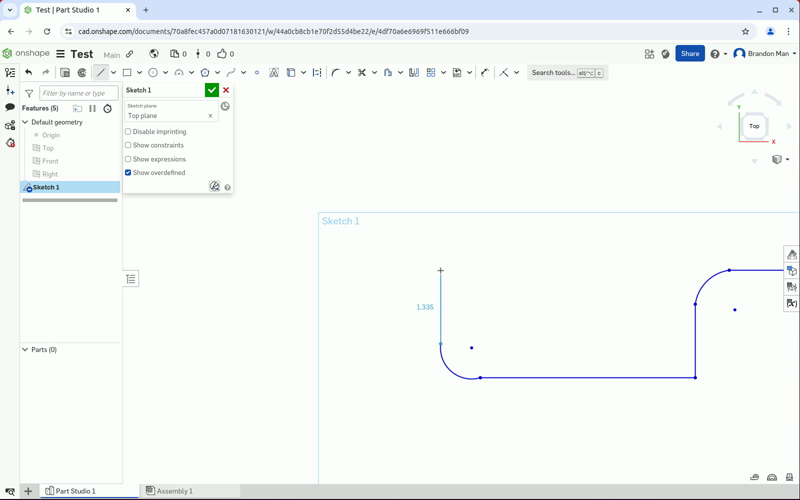
scroll(-6)
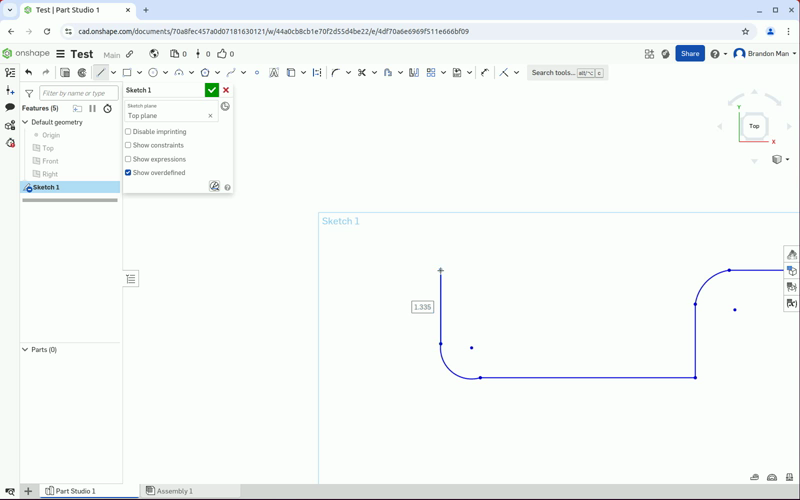
scroll(-6)
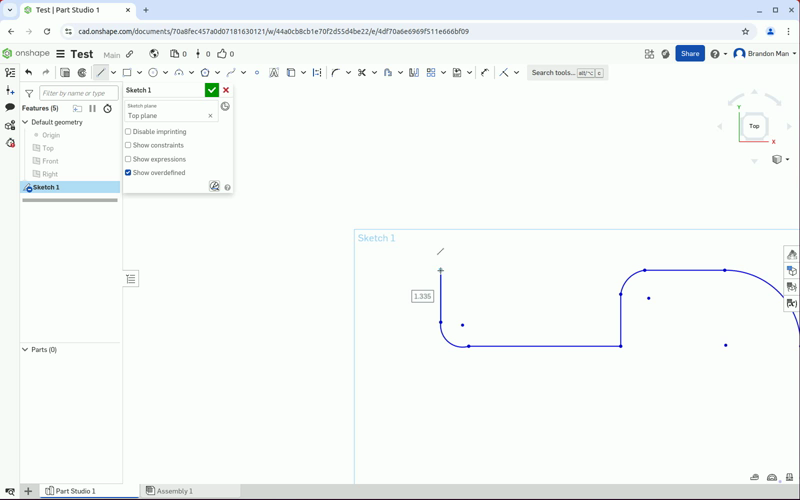
scroll(-6)
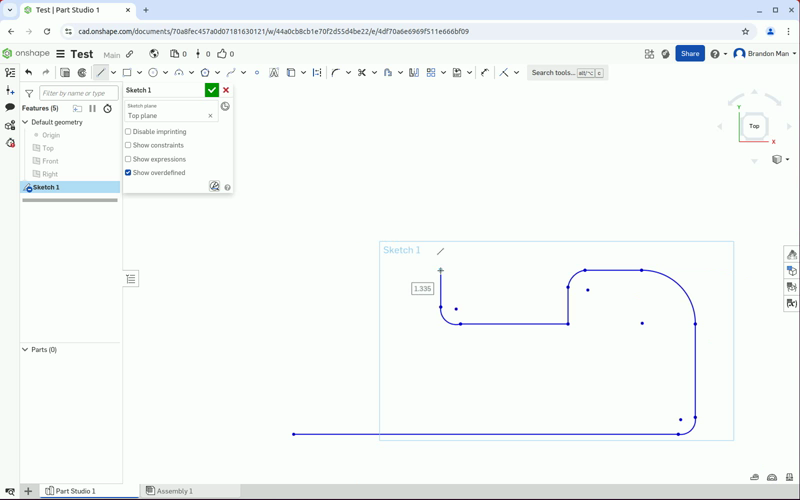
scroll(-6)
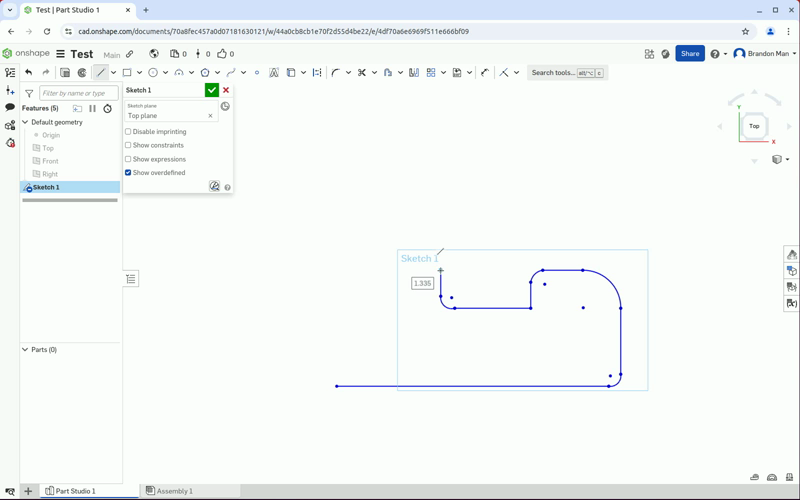
scroll(-6)
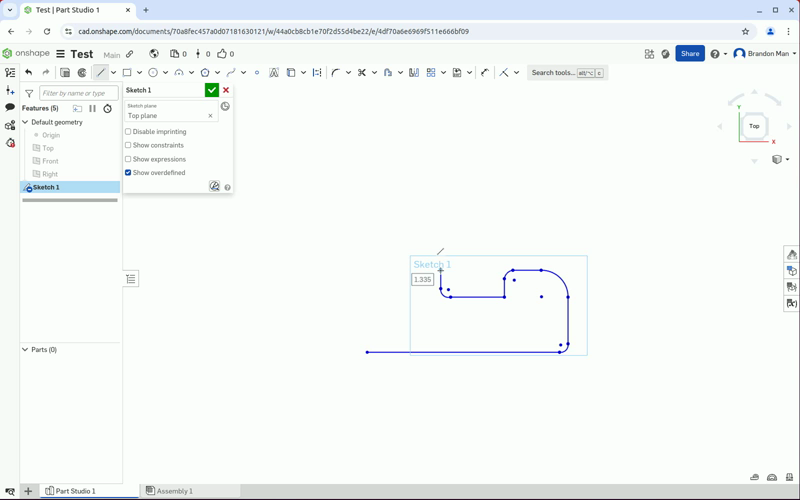
scroll(-6)
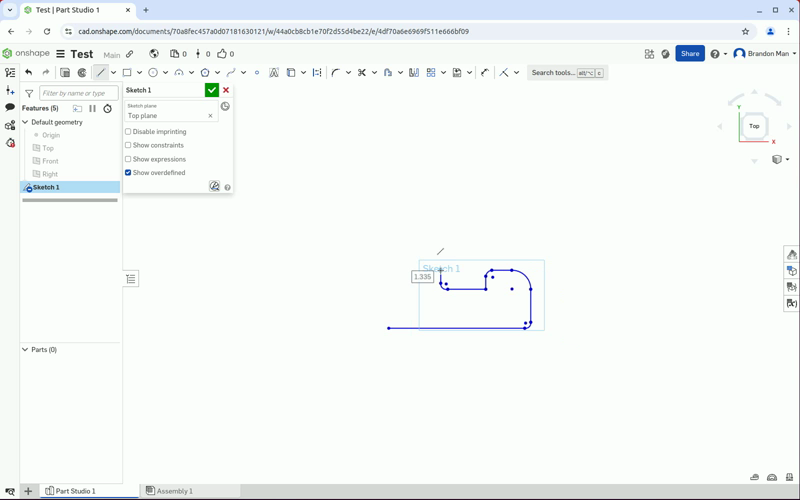
scroll(-6)
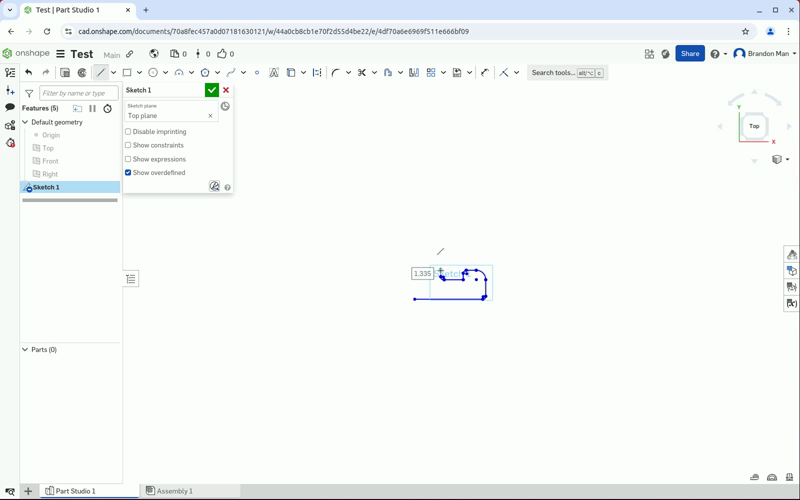
key_up(shift)
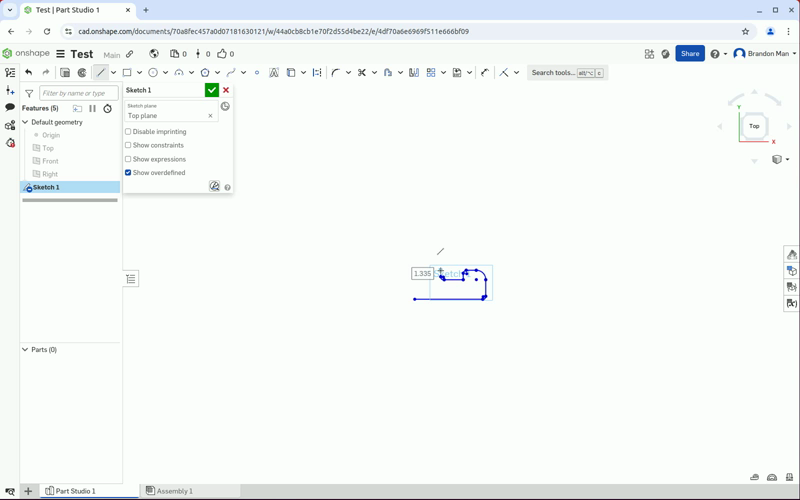
key(esc)
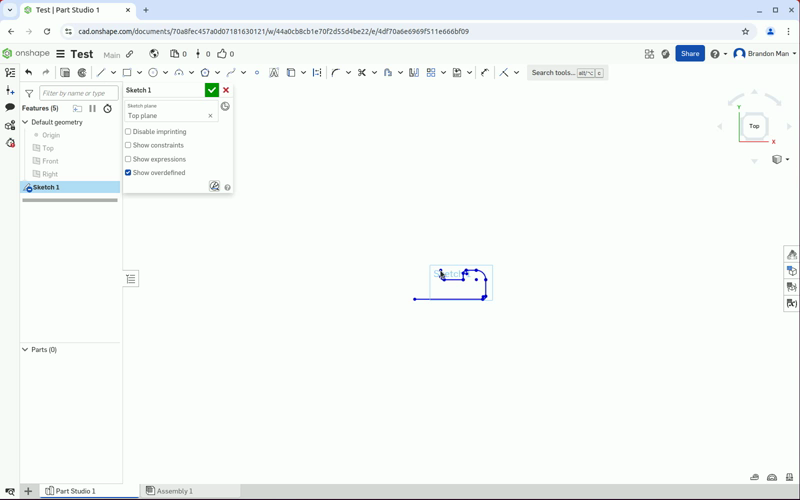
key(a)
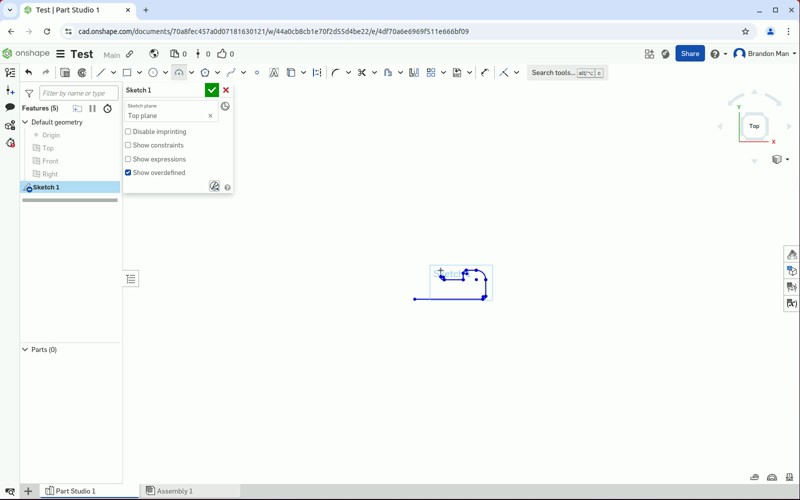
mouse_move(440, 270)
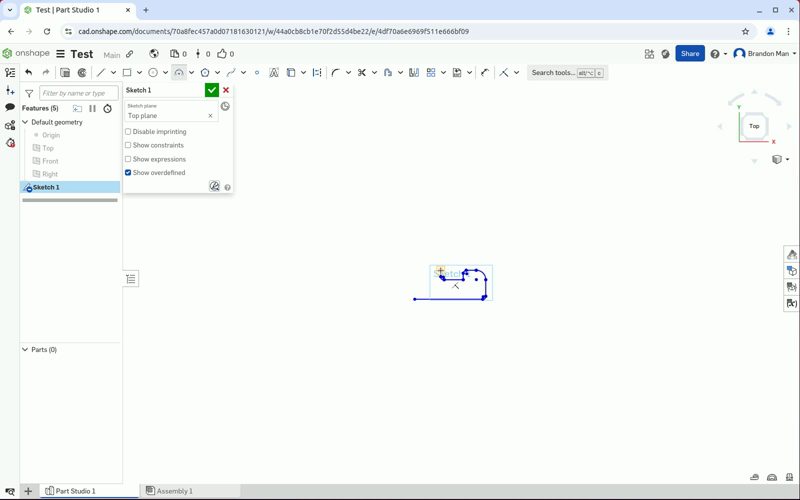
click(440, 270)
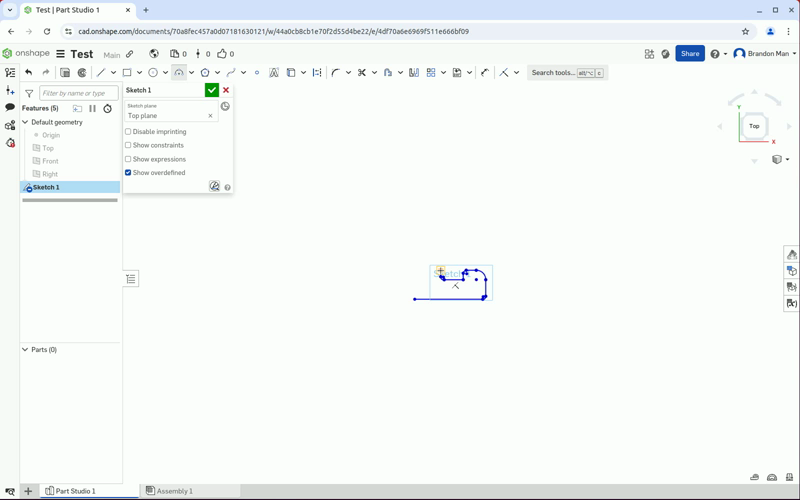
key_down(shift)
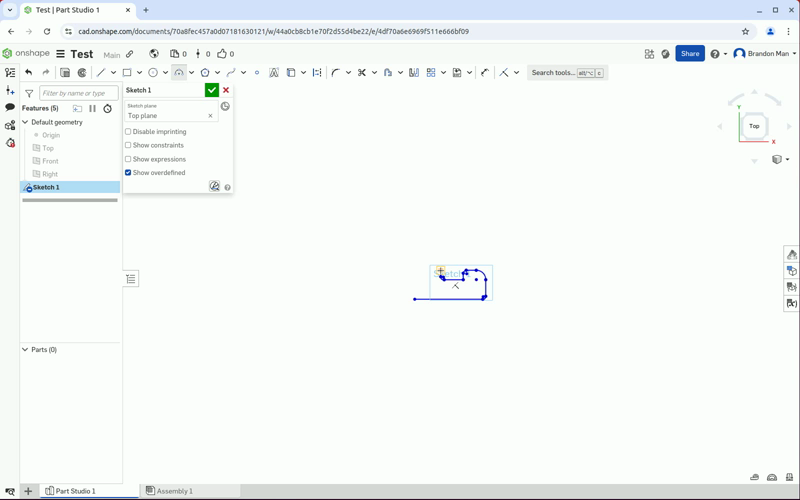
mouse_move(431, 260)
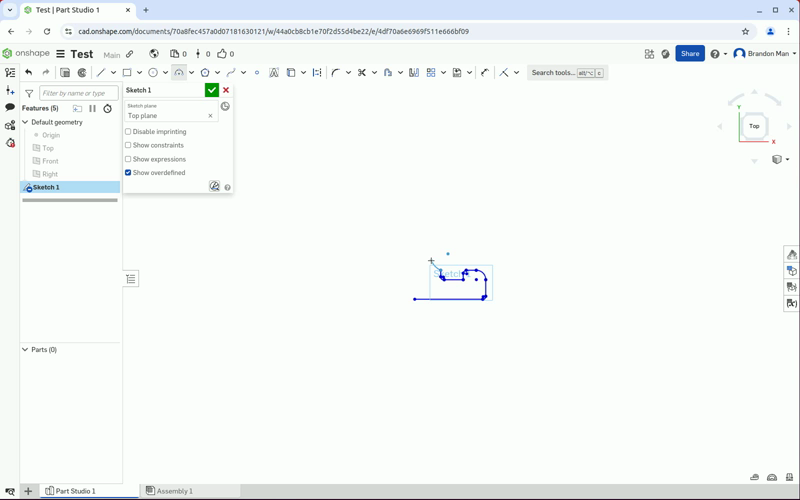
click(431, 260)
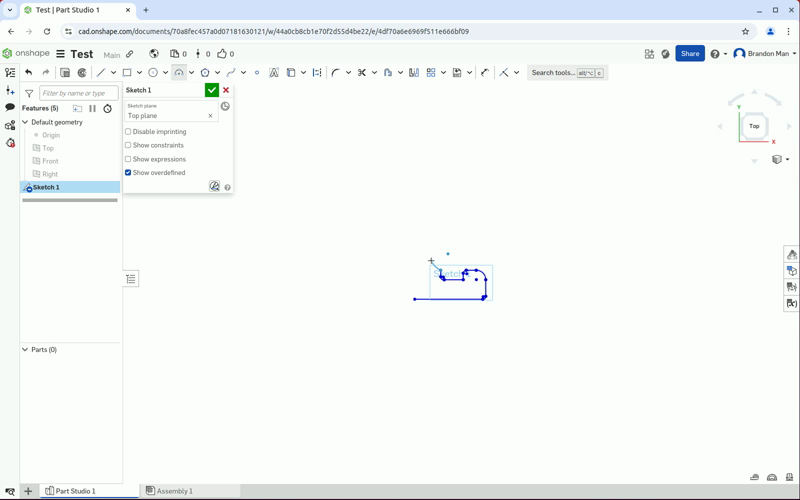
mouse_move(438, 263)
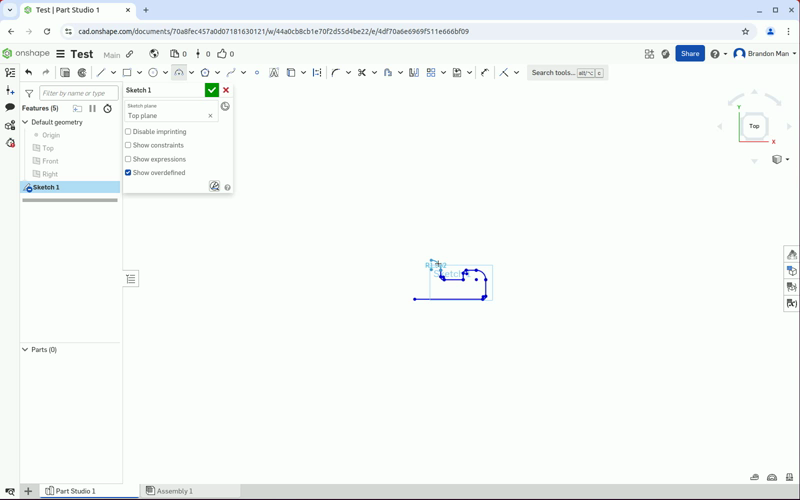
click(438, 263)
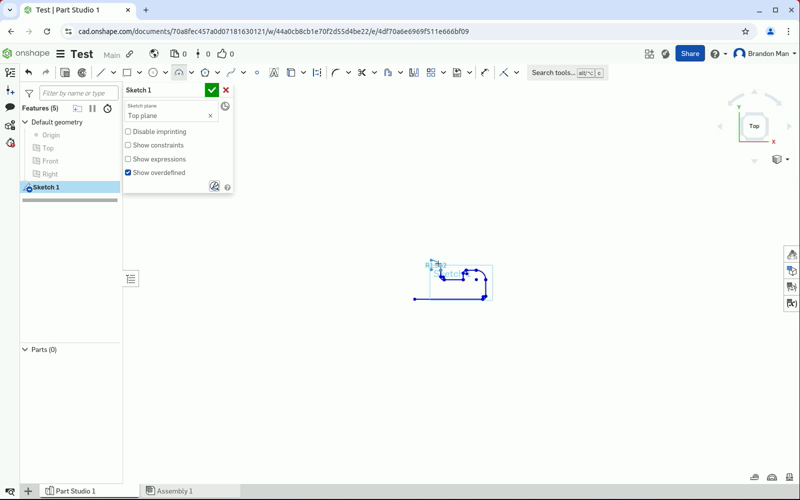
key_up(shift)
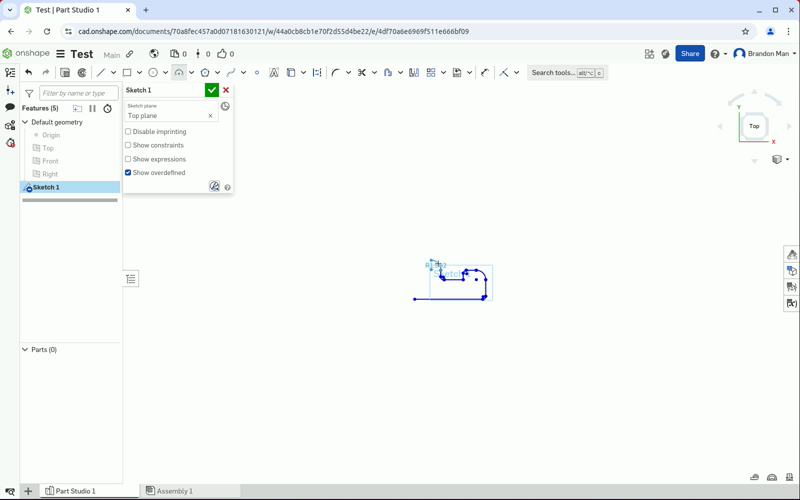
key(esc)
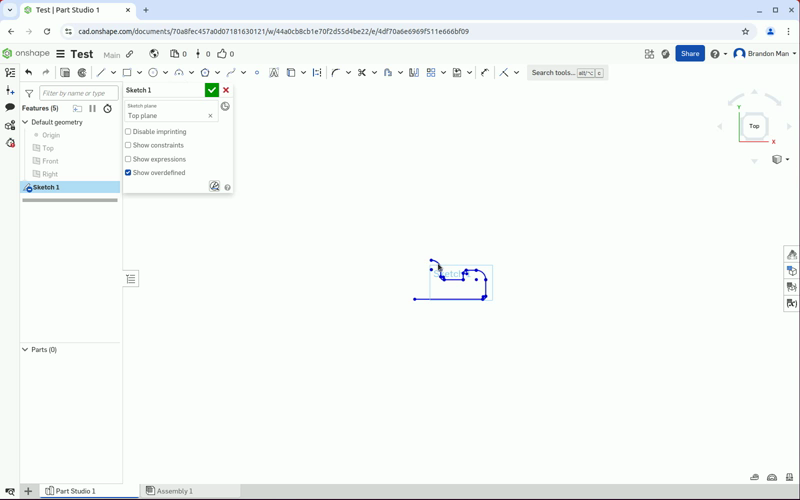
key(l)
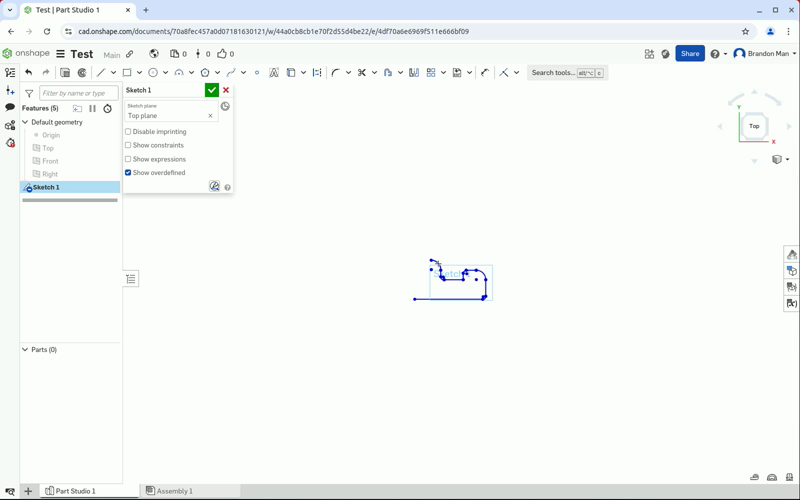
mouse_move(431, 260)
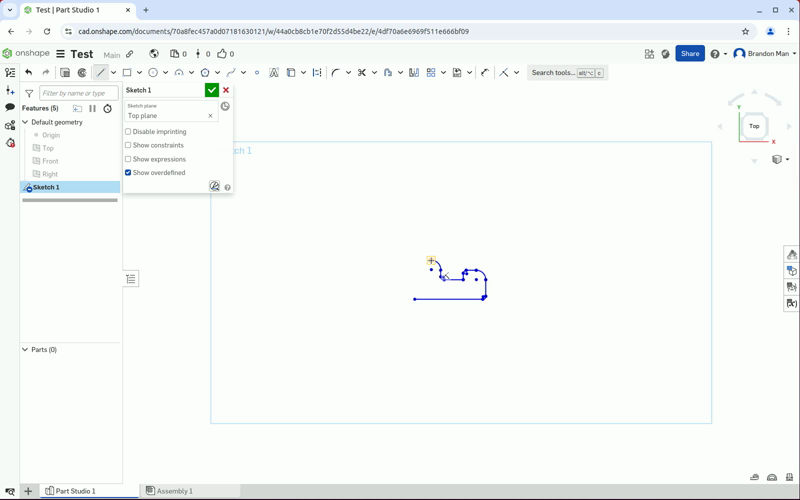
click(431, 260)
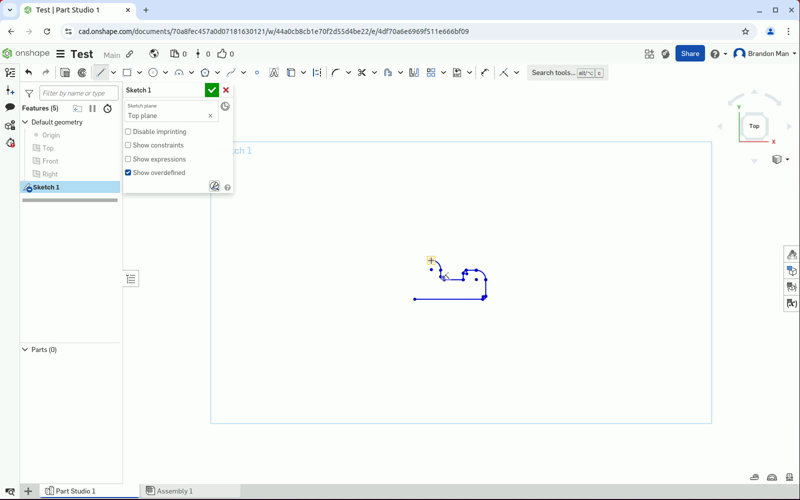
key_down(shift)
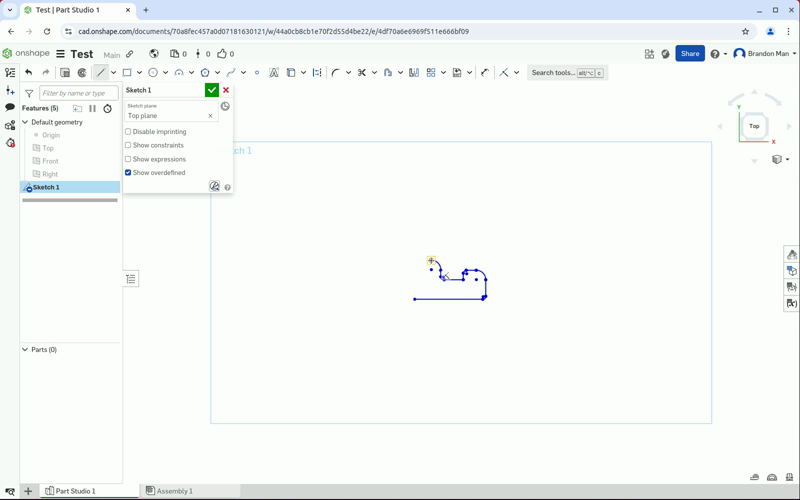
mouse_move(461, 260)
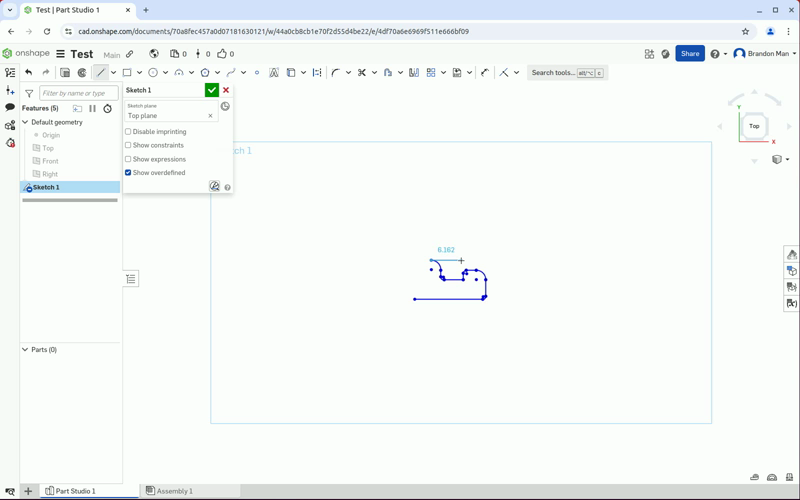
mouse_move(417, 260)
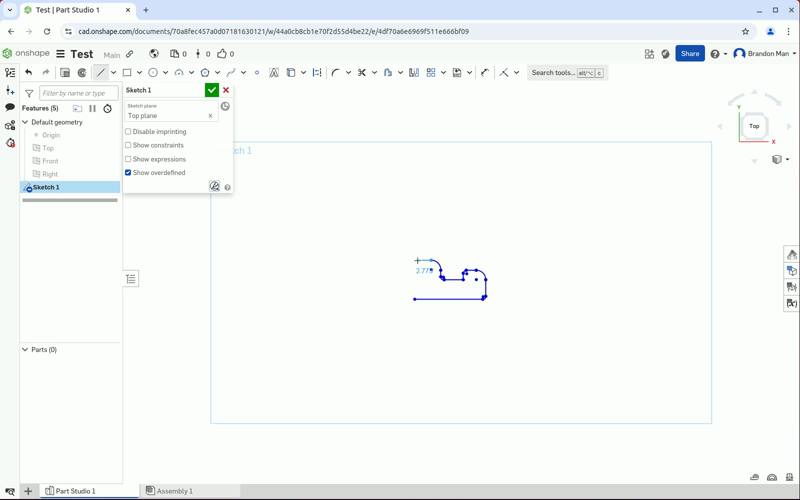
click(417, 260)
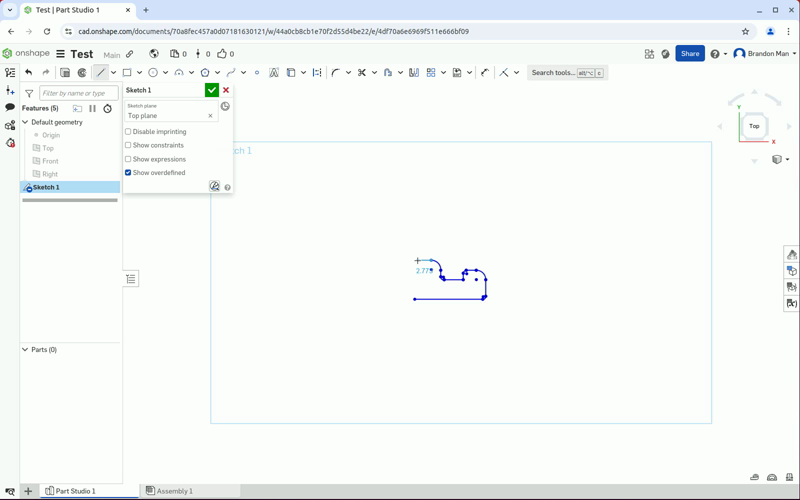
key_up(shift)
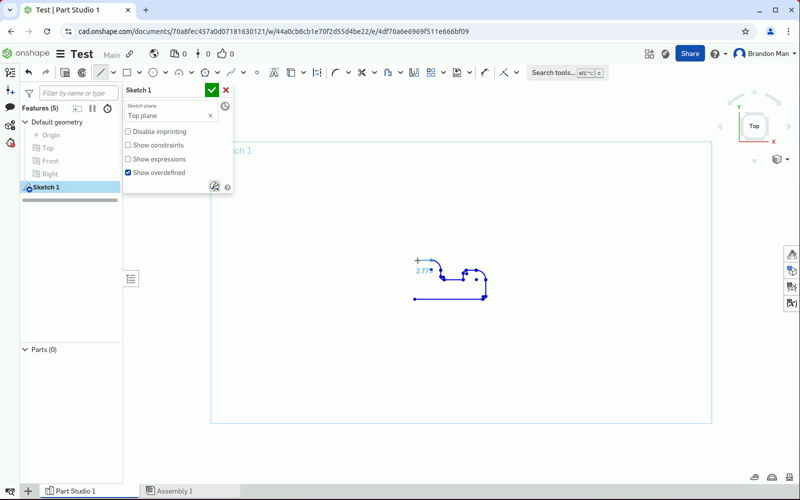
key(esc)
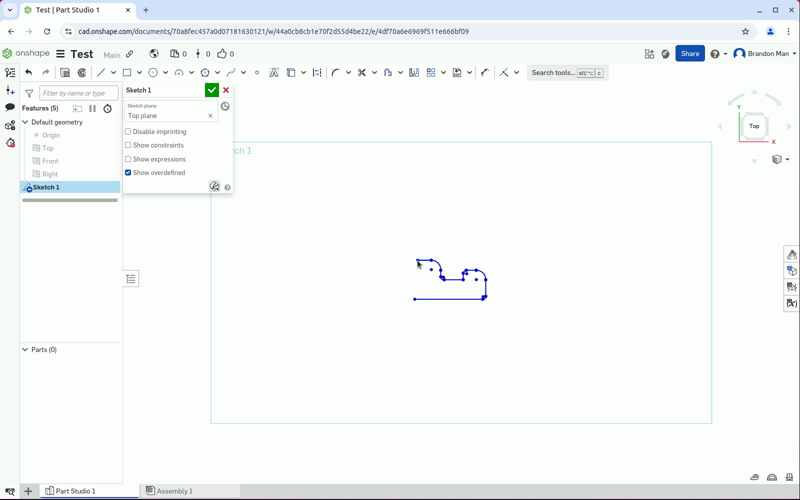
key(a)
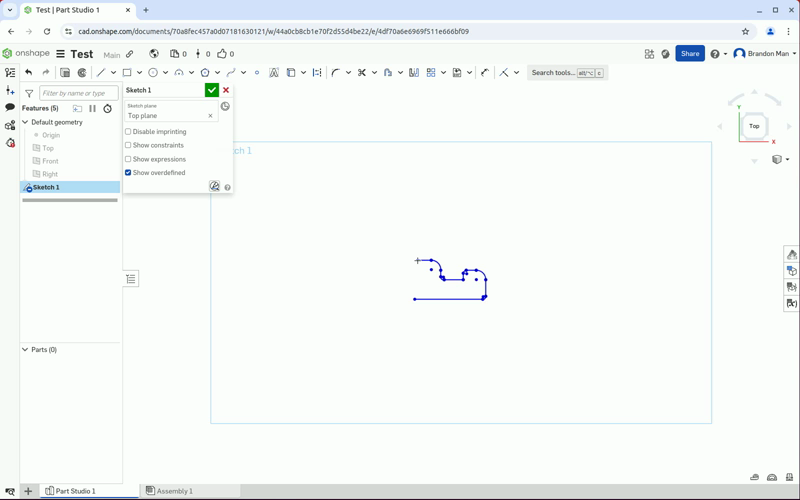
mouse_move(417, 260)
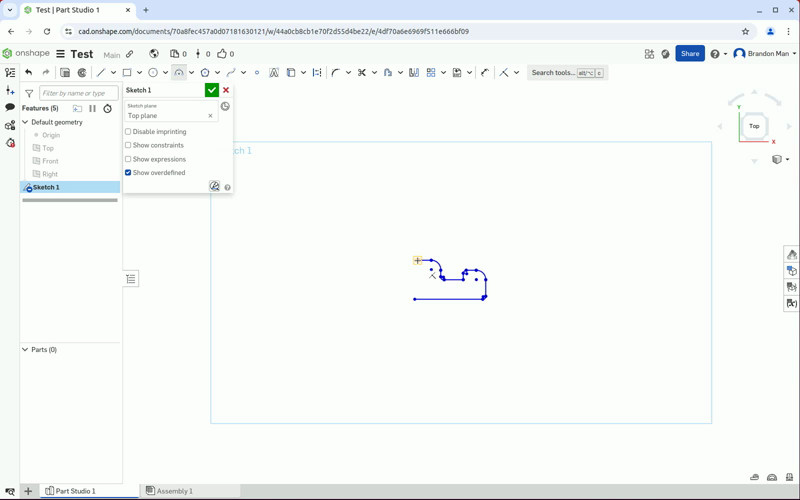
click(417, 260)
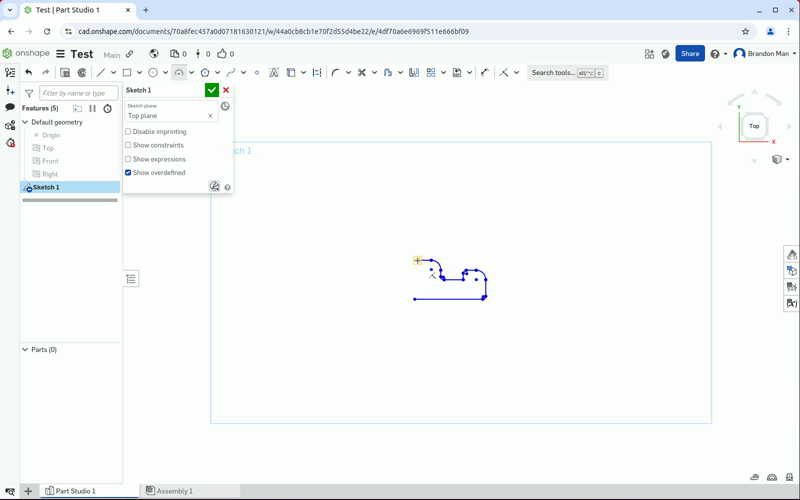
key_down(shift)
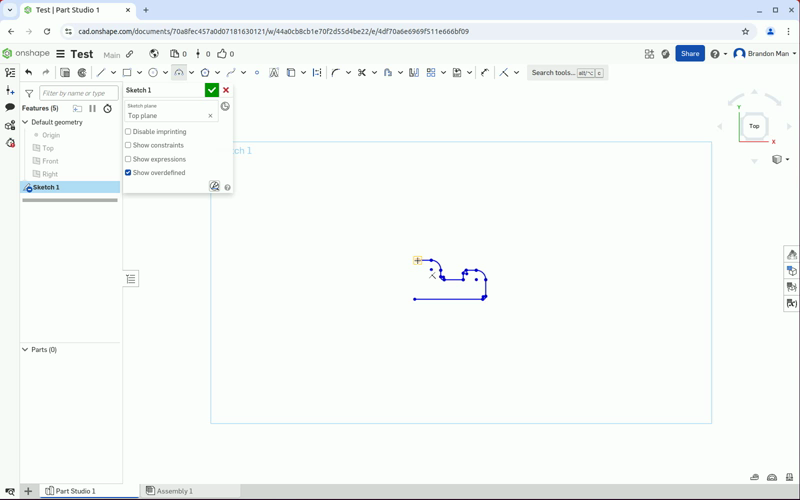
mouse_move(414, 263)
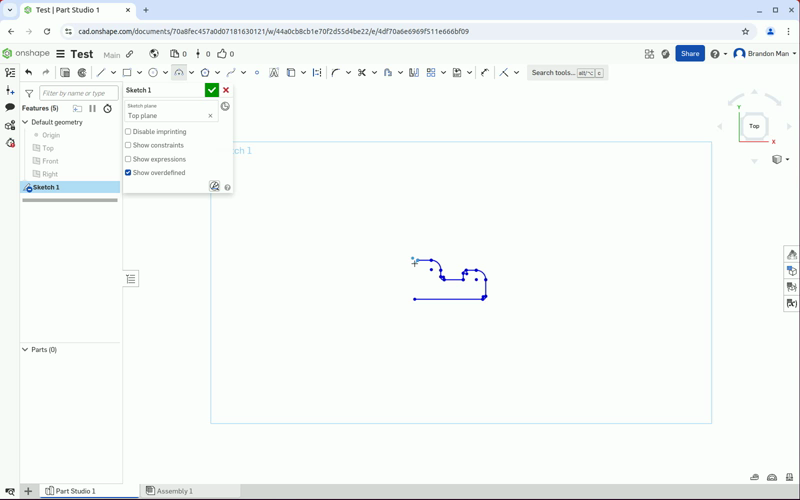
scroll(6)
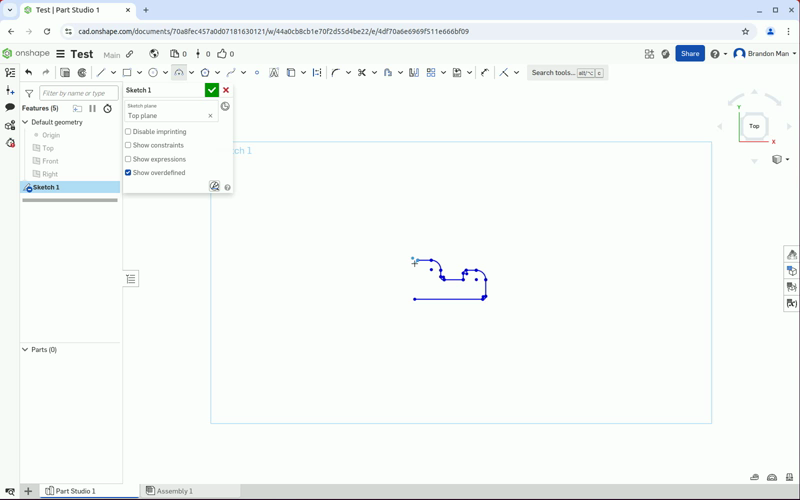
scroll(6)
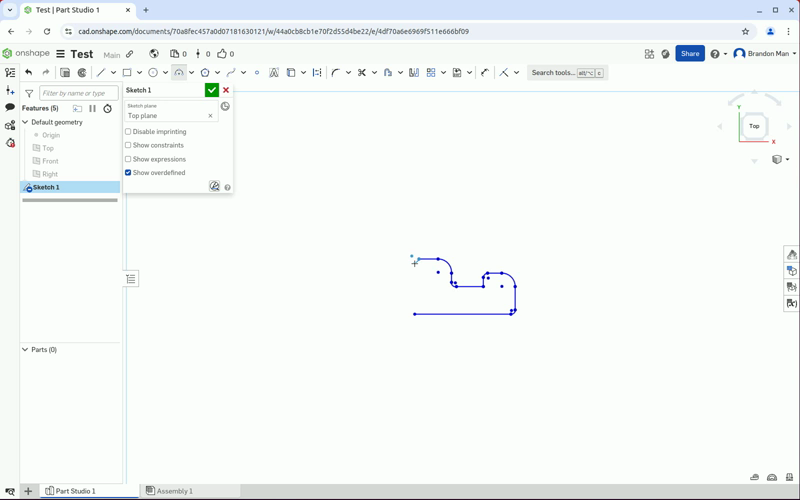
scroll(6)
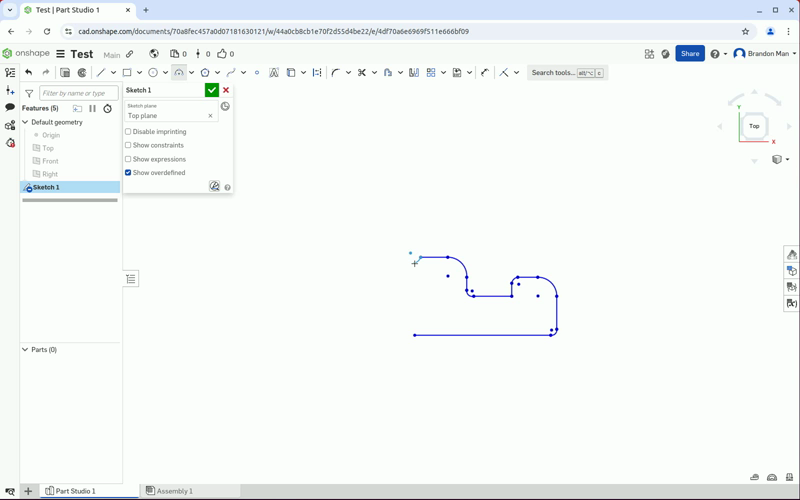
scroll(6)
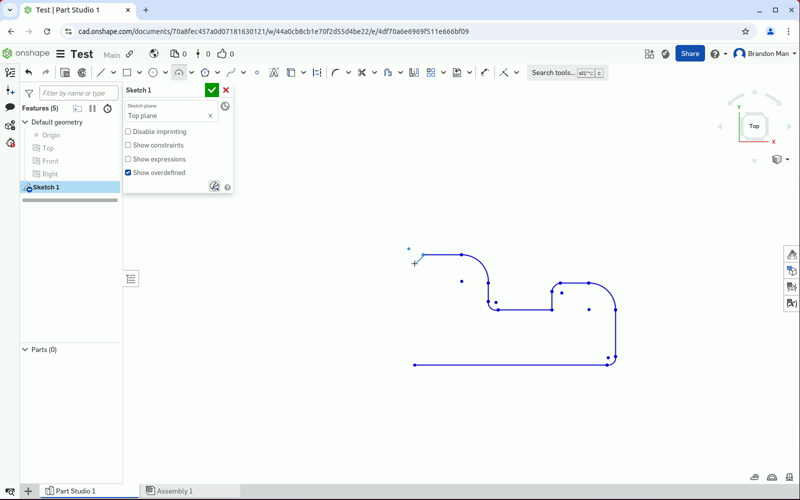
scroll(6)
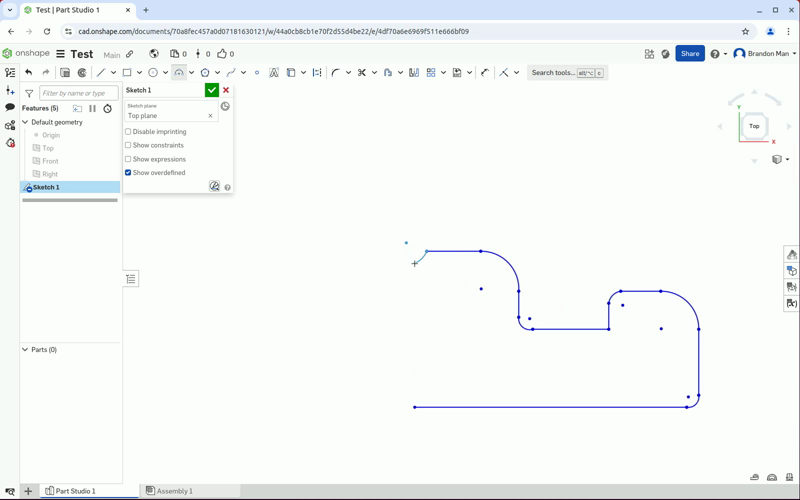
scroll(6)
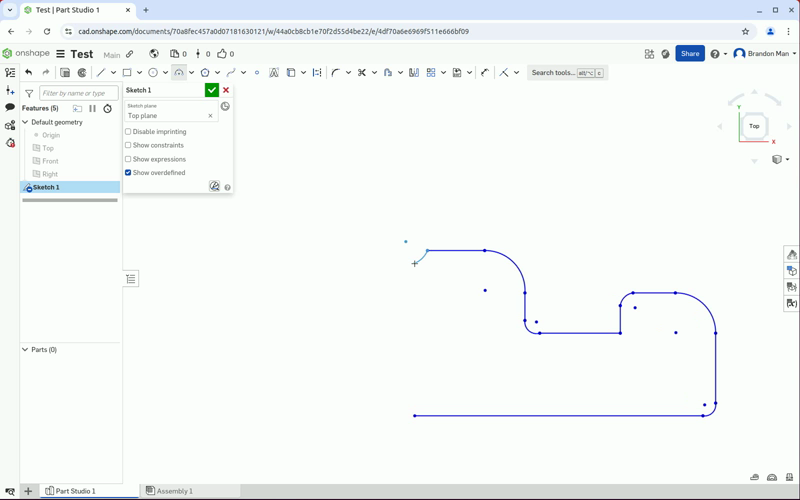
scroll(6)
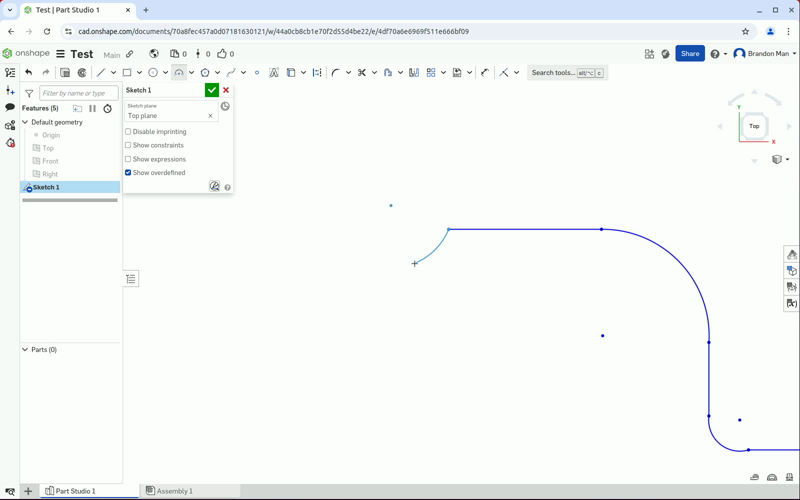
click(414, 263)
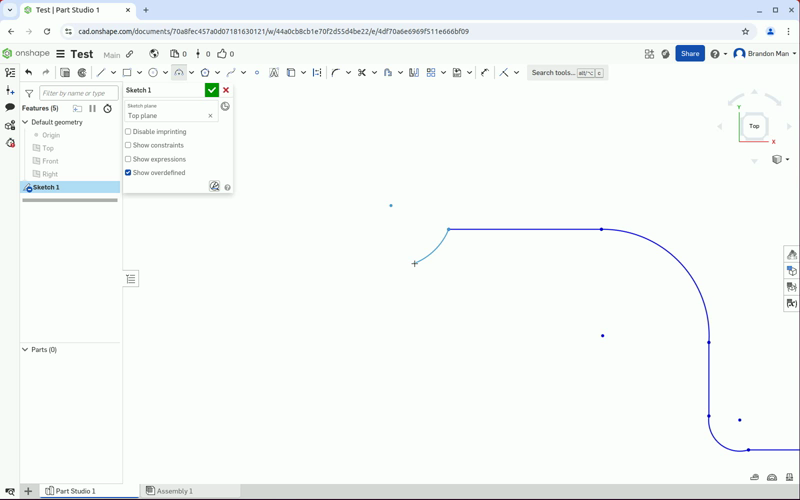
scroll(-6)
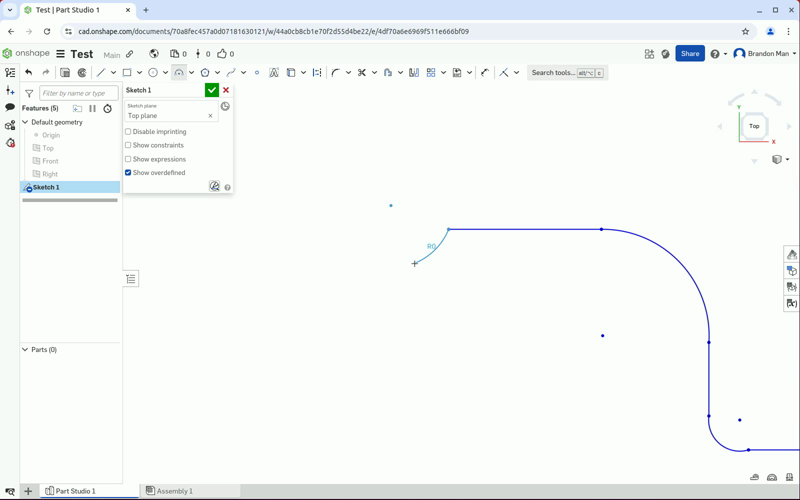
scroll(-6)
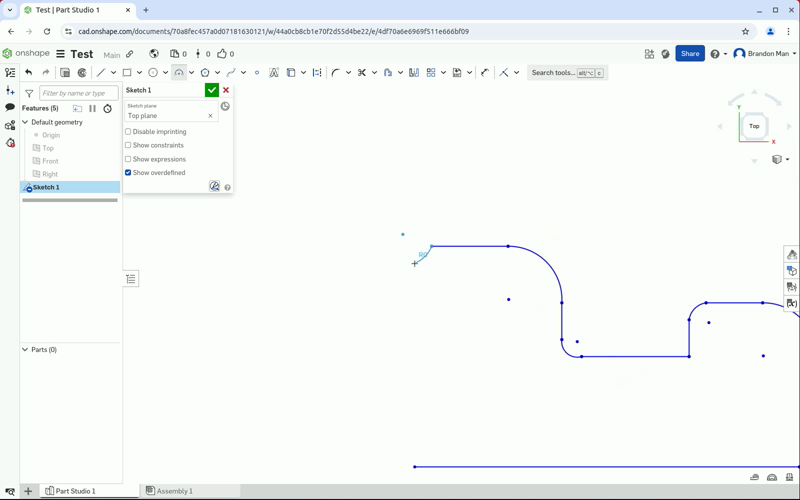
scroll(-6)
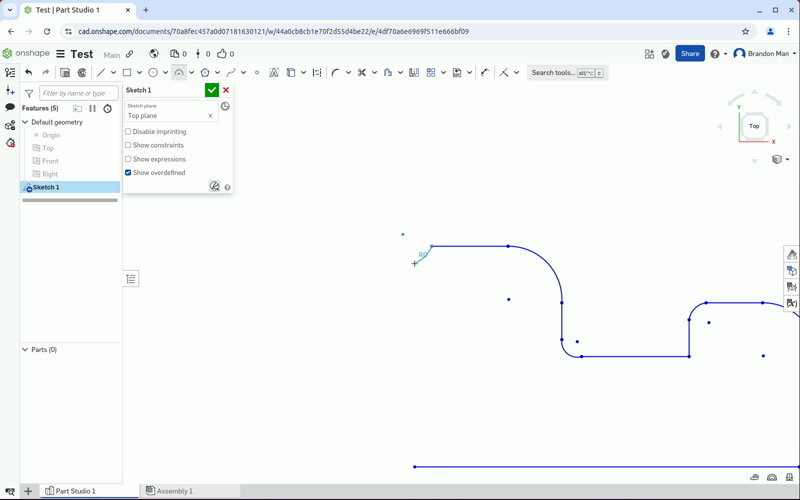
scroll(-6)
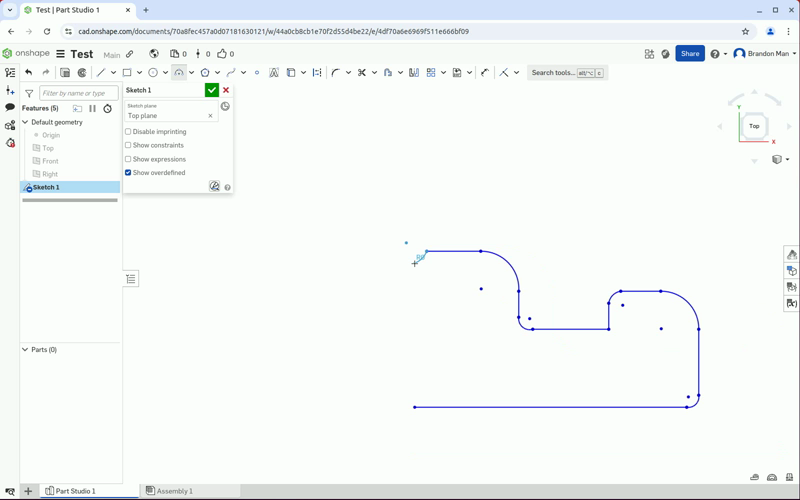
scroll(-6)
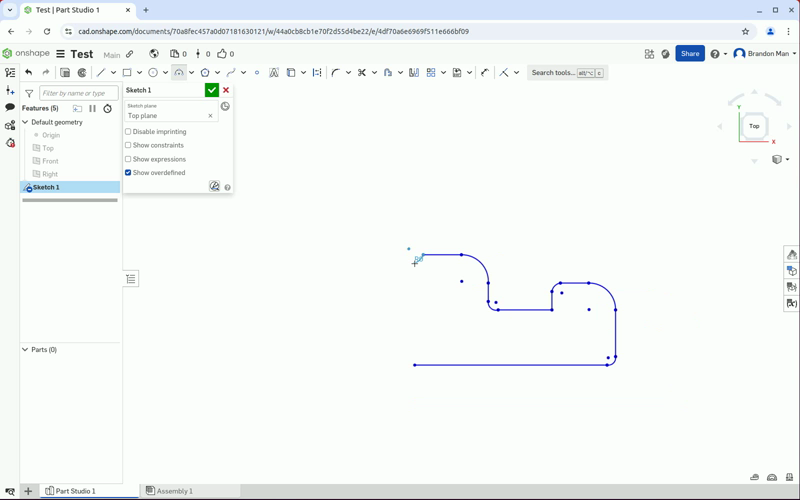
scroll(-6)
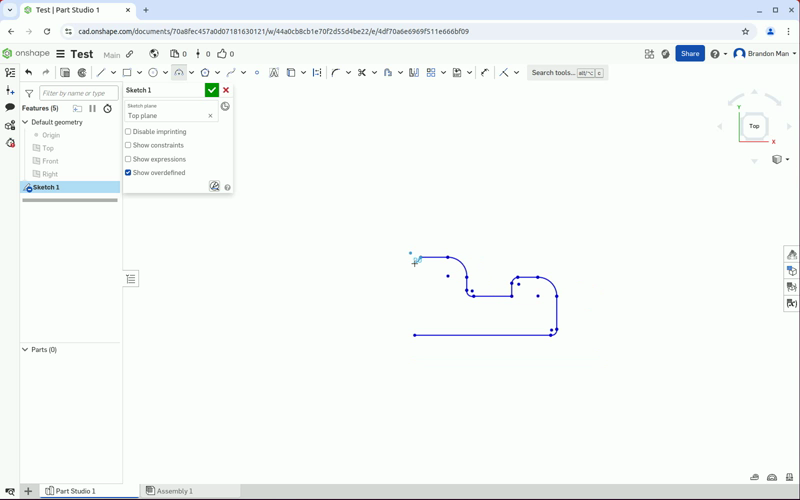
scroll(-6)
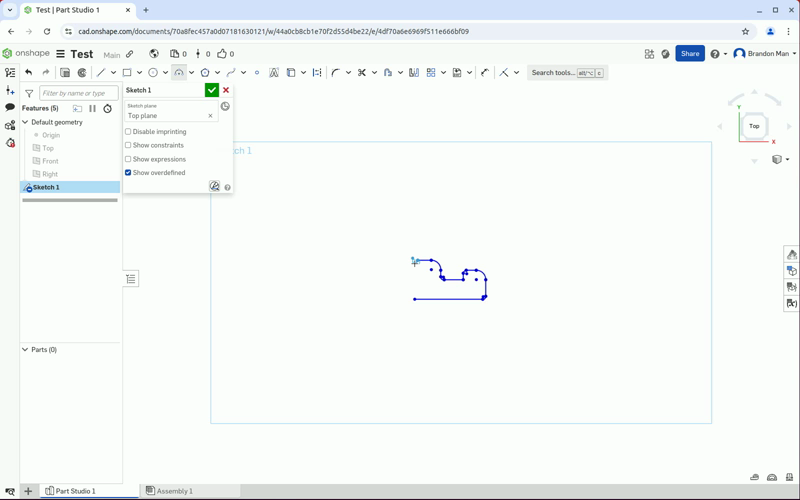
mouse_move(415, 261)
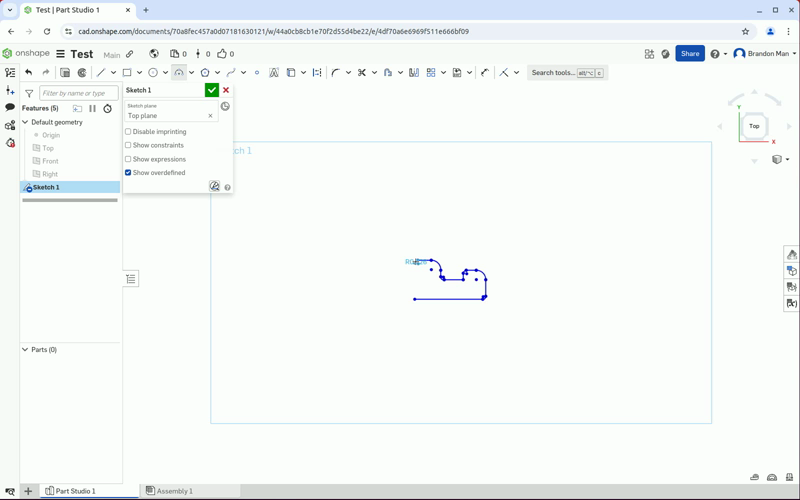
scroll(6)
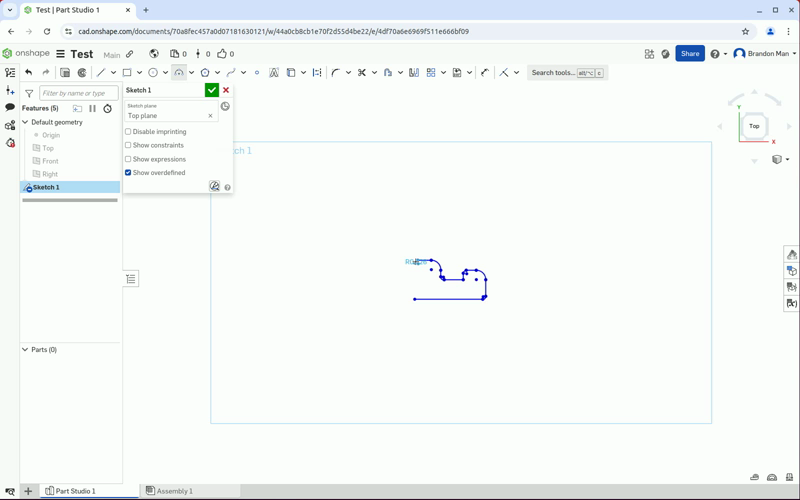
scroll(6)
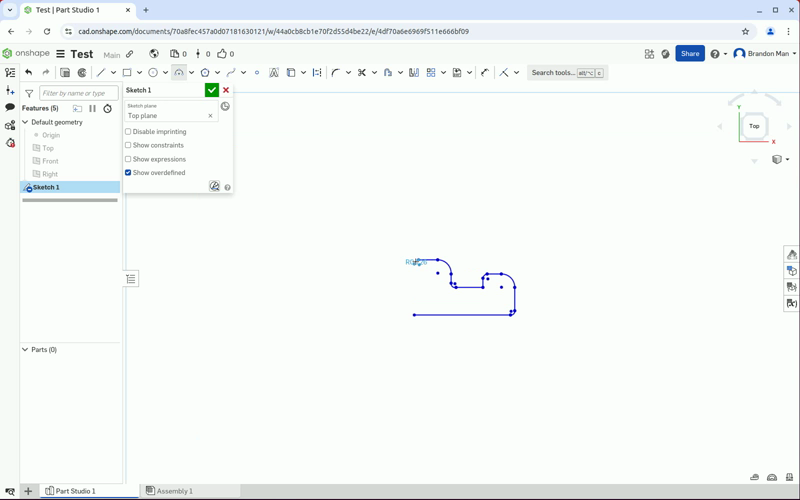
scroll(6)
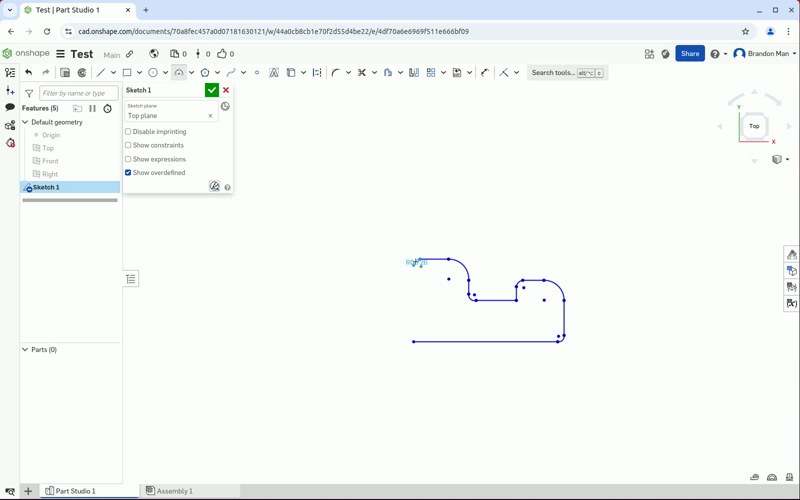
scroll(6)
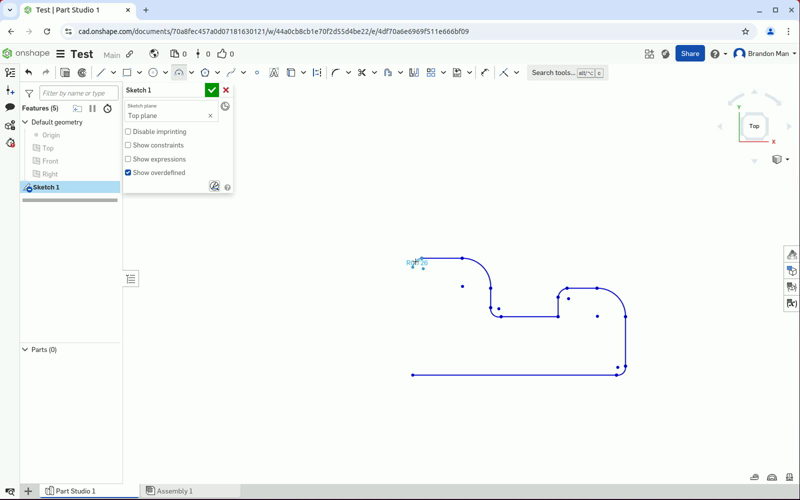
scroll(6)
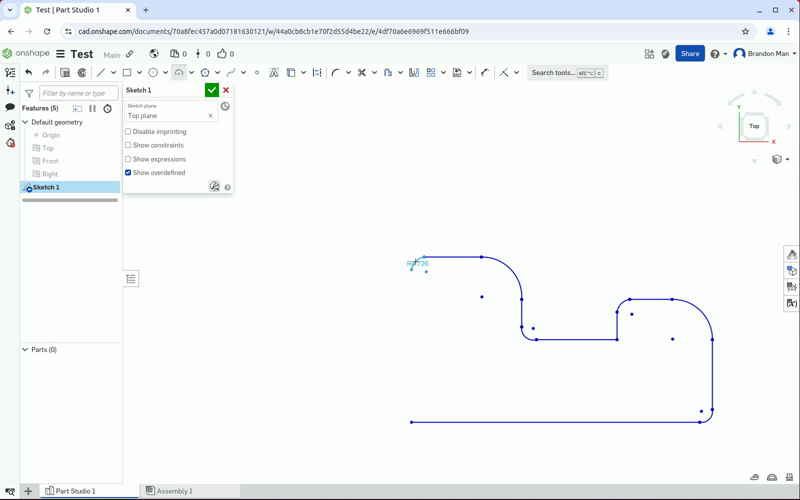
scroll(6)
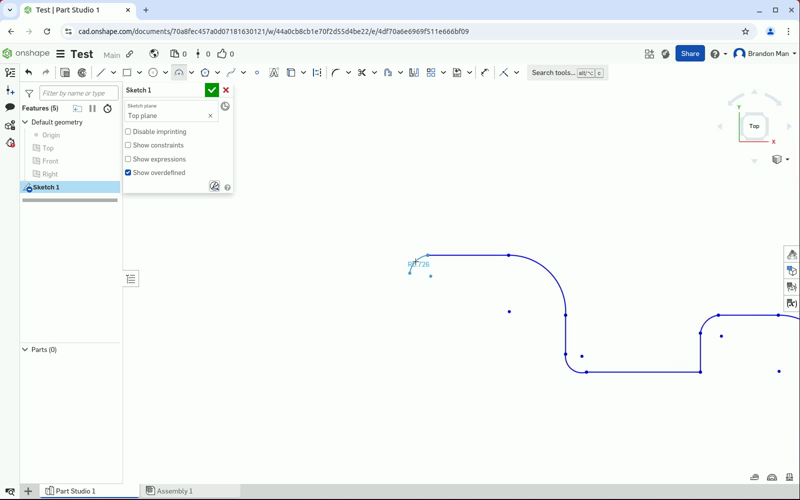
scroll(6)
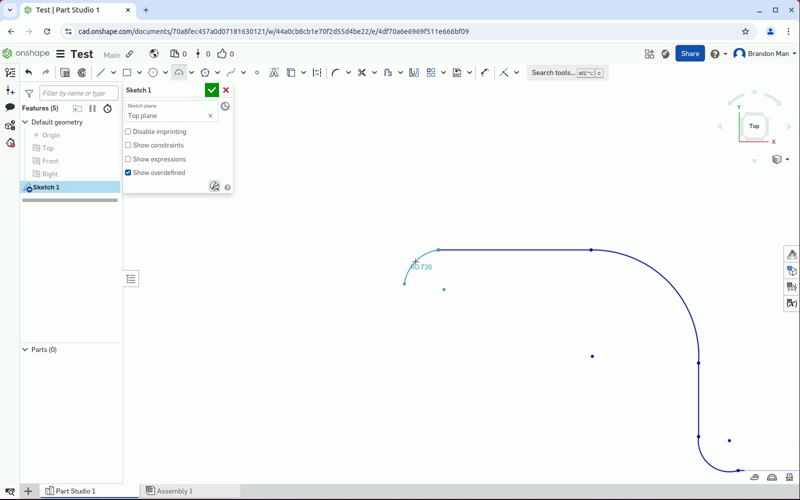
click(415, 261)
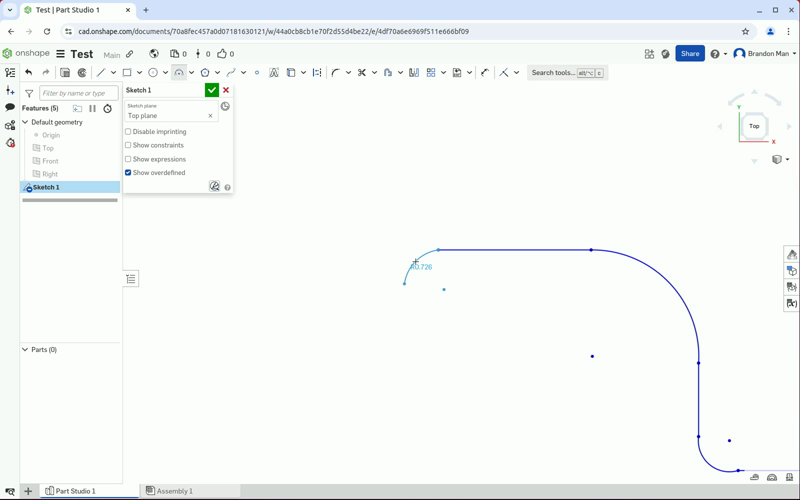
scroll(-6)
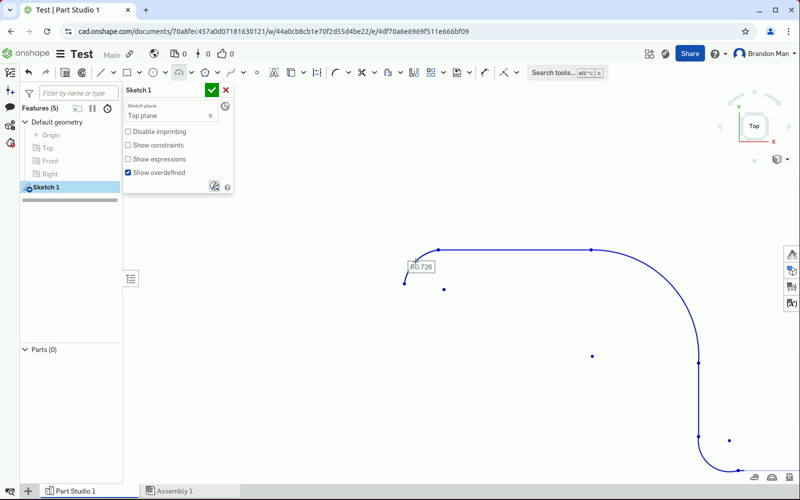
scroll(-6)
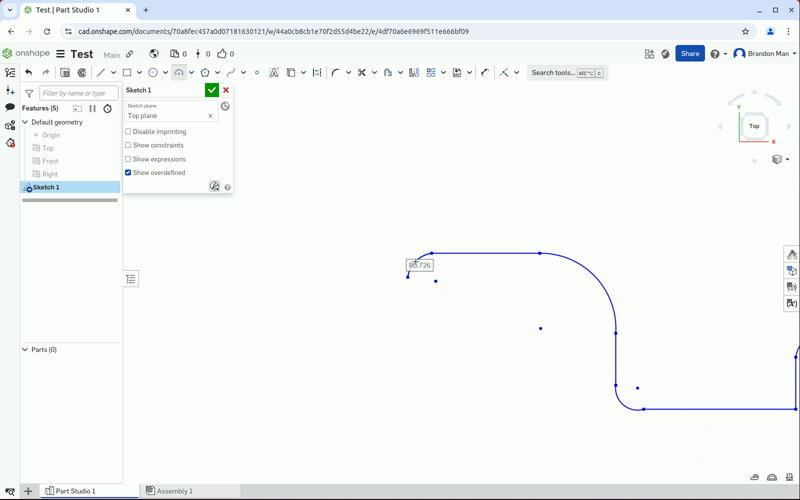
scroll(-6)
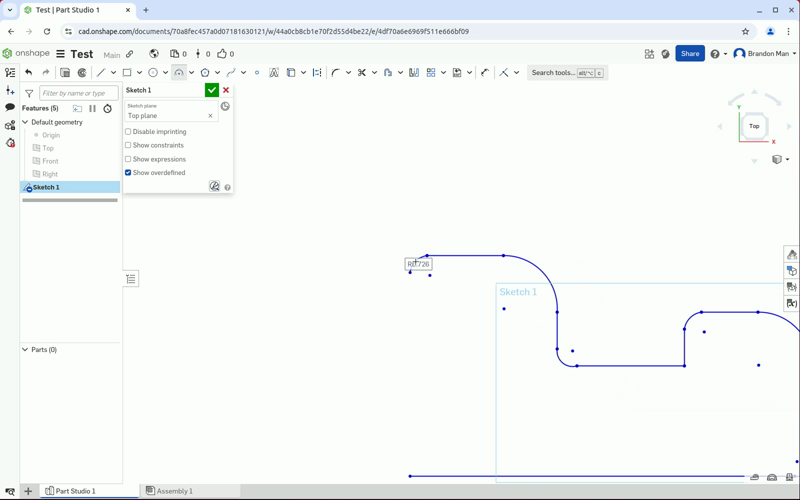
scroll(-6)
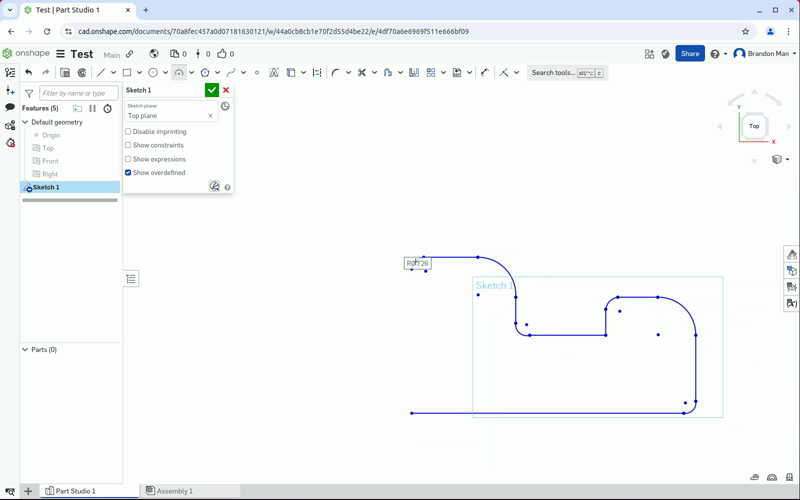
scroll(-6)
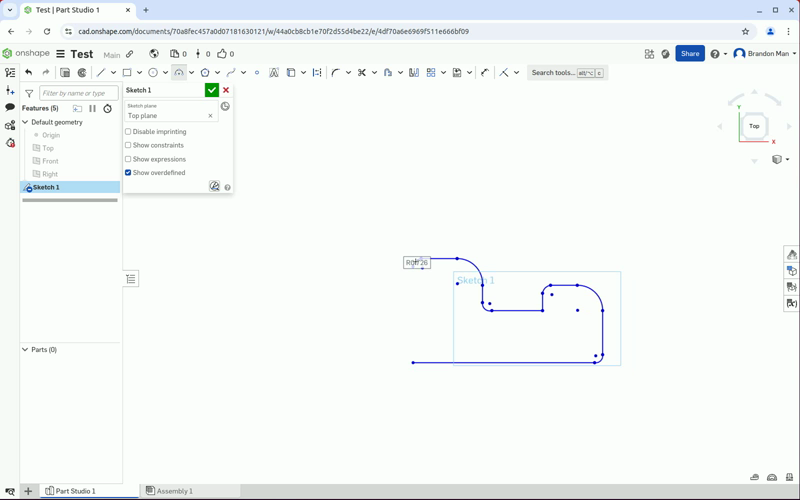
scroll(-6)
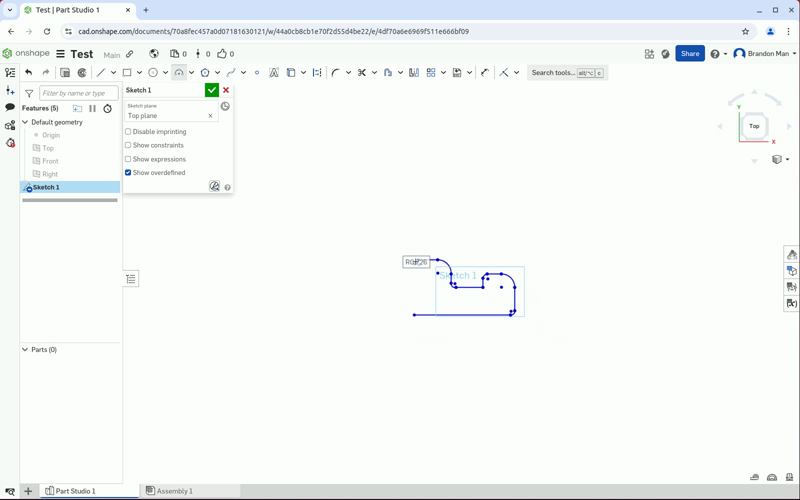
scroll(-6)
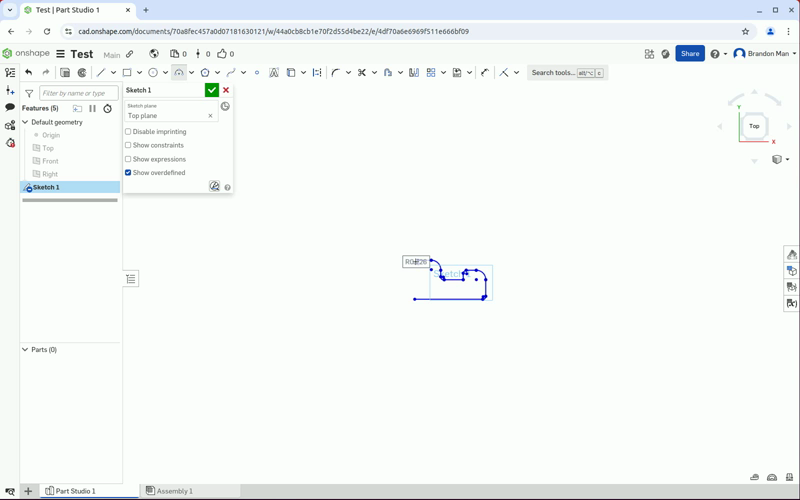
key_up(shift)
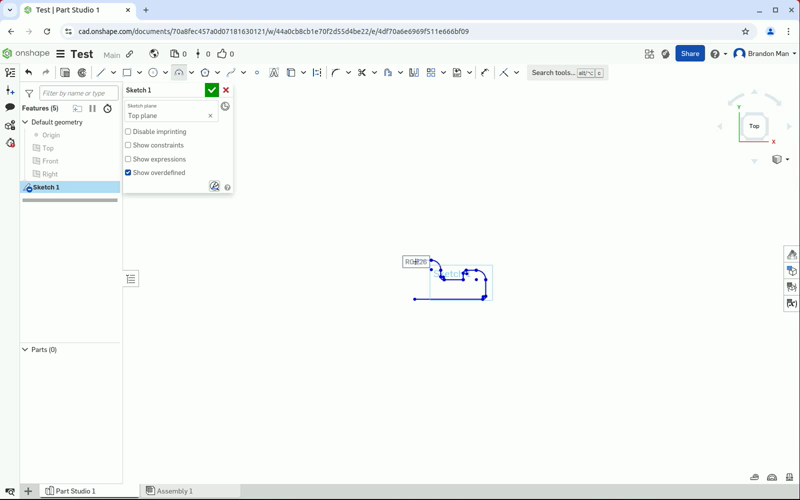
key(esc)
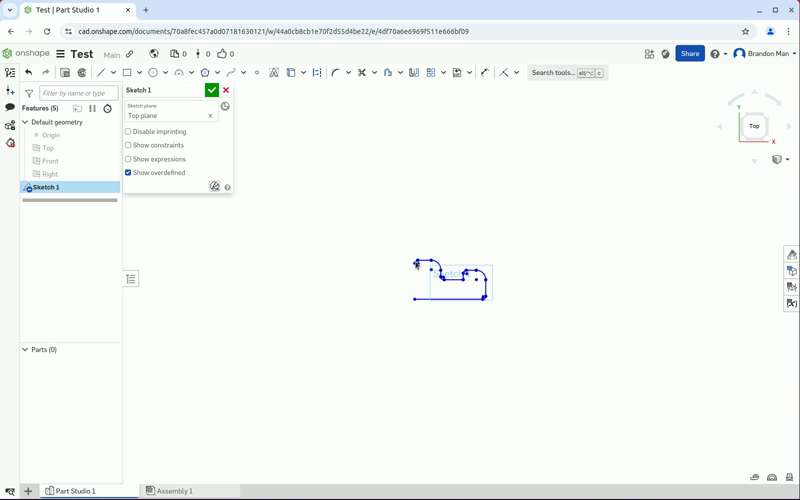
key(l)
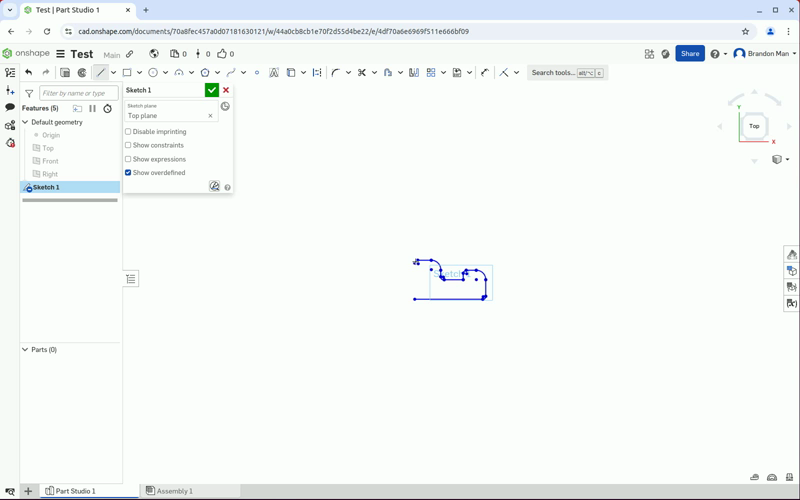
mouse_move(414, 263)
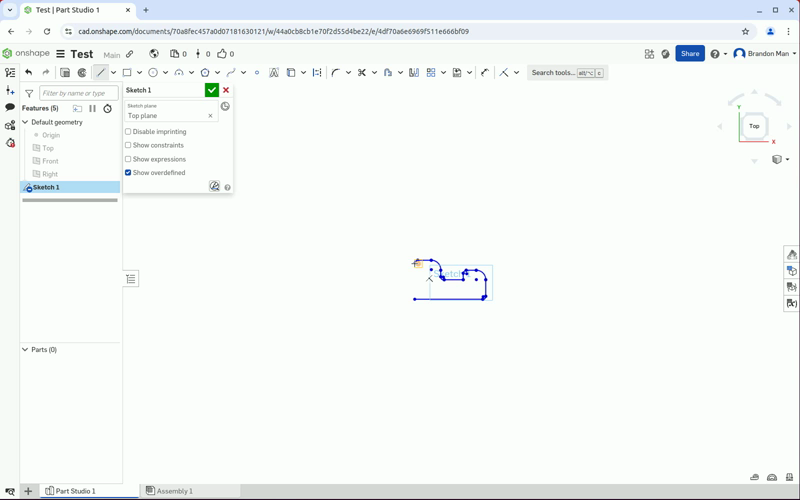
scroll(6)
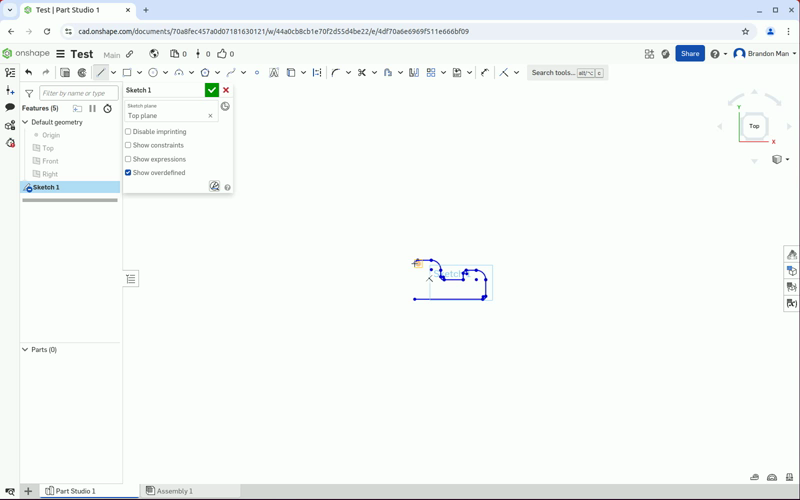
scroll(6)
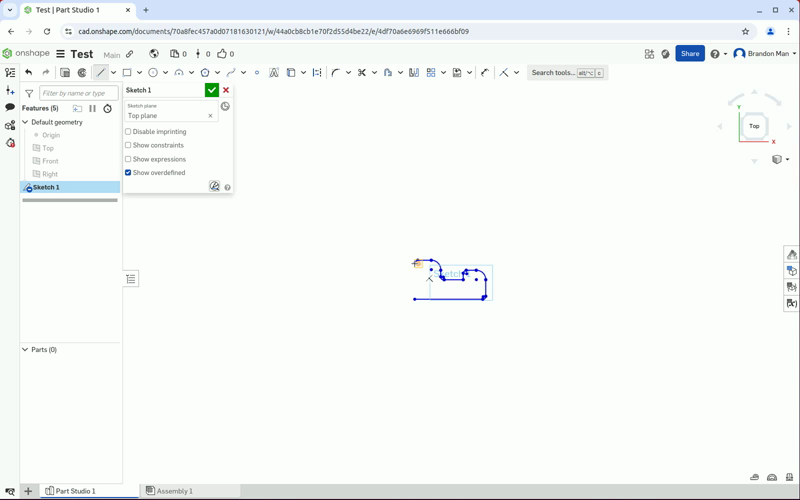
scroll(6)
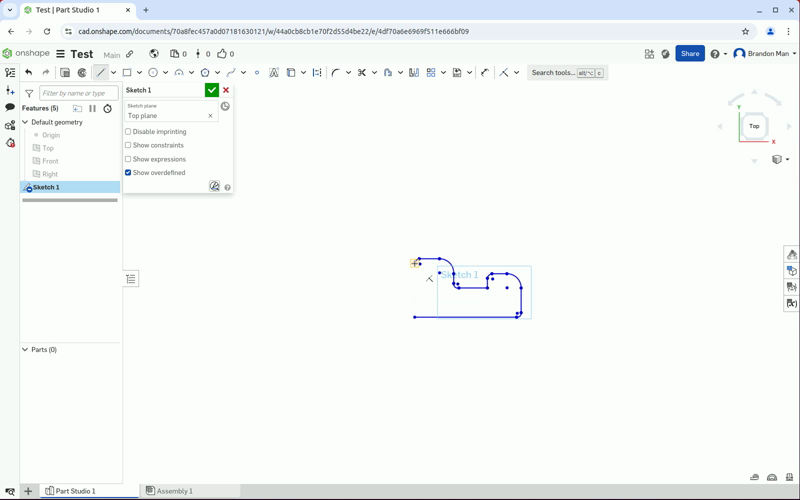
scroll(6)
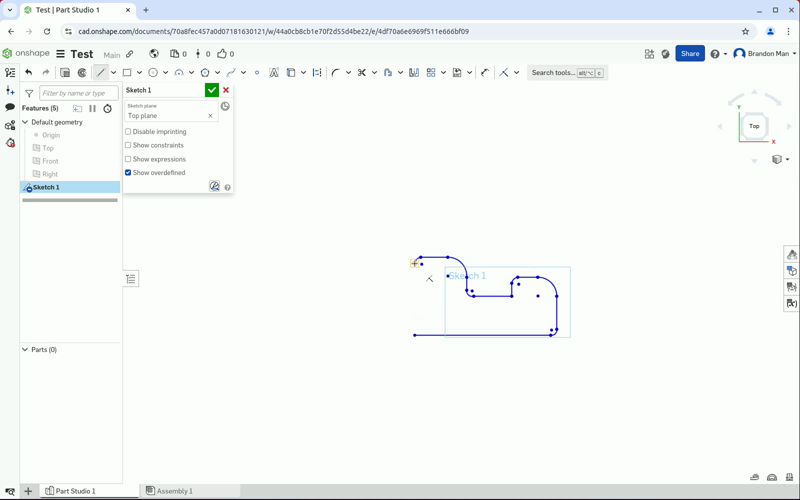
scroll(6)
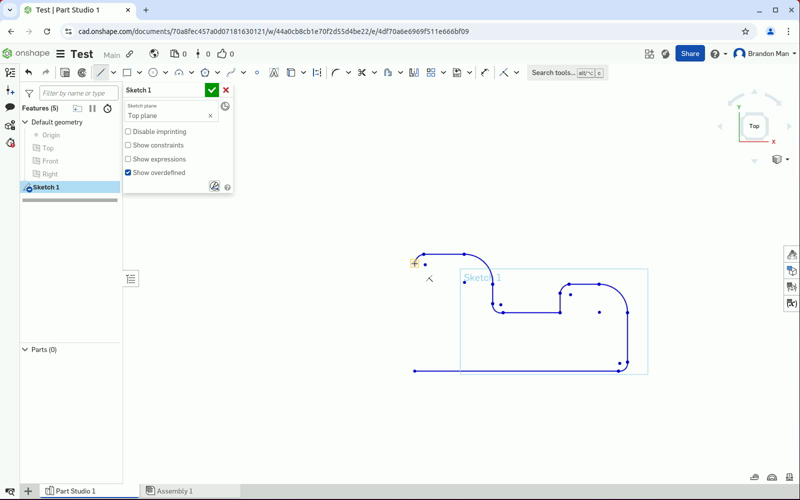
scroll(6)
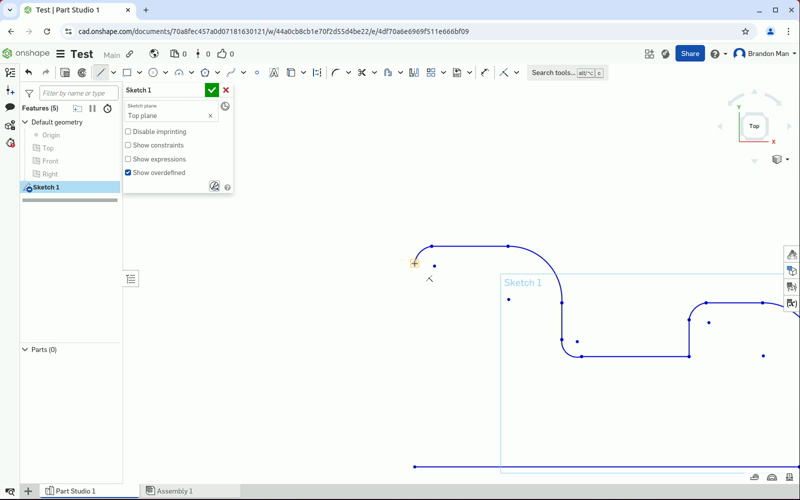
scroll(6)
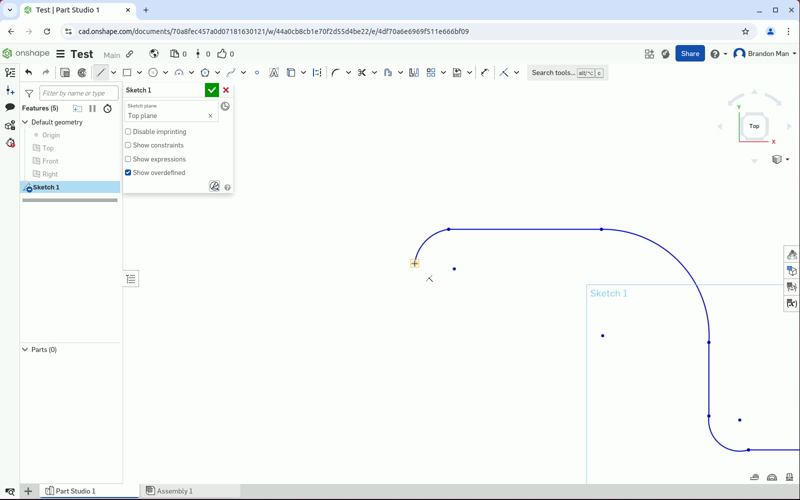
click(414, 263)
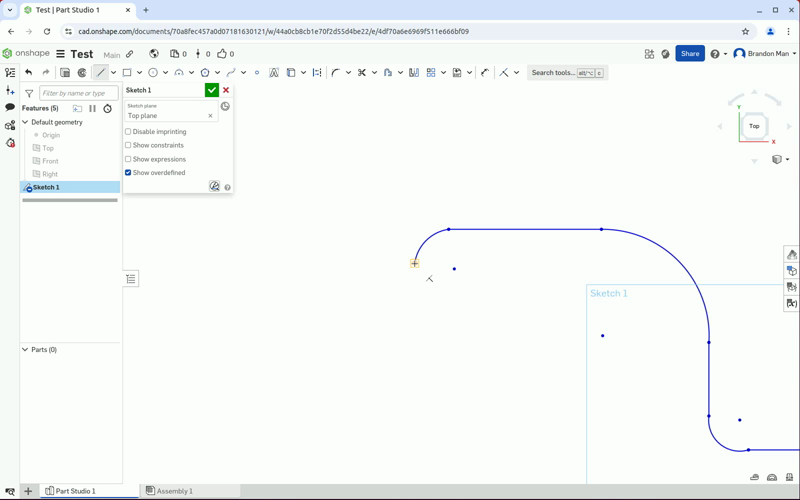
scroll(-6)
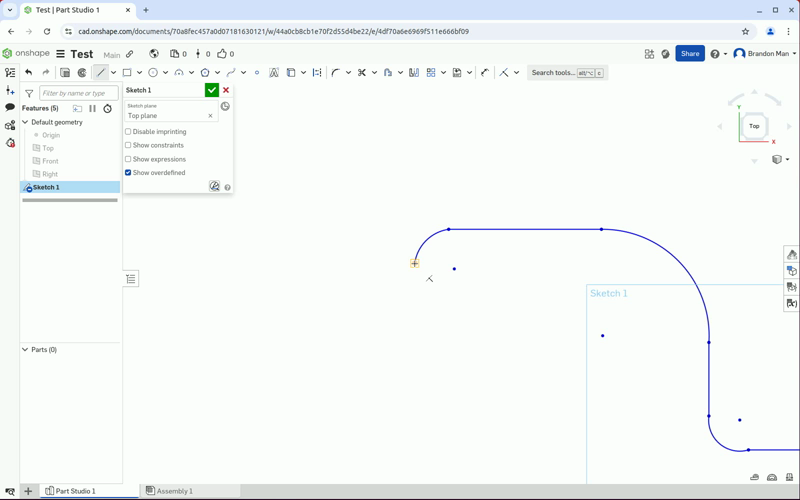
scroll(-6)
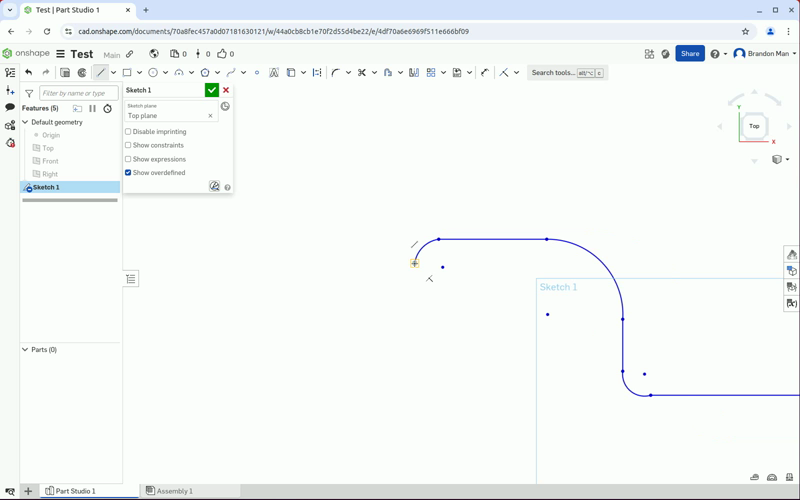
scroll(-6)
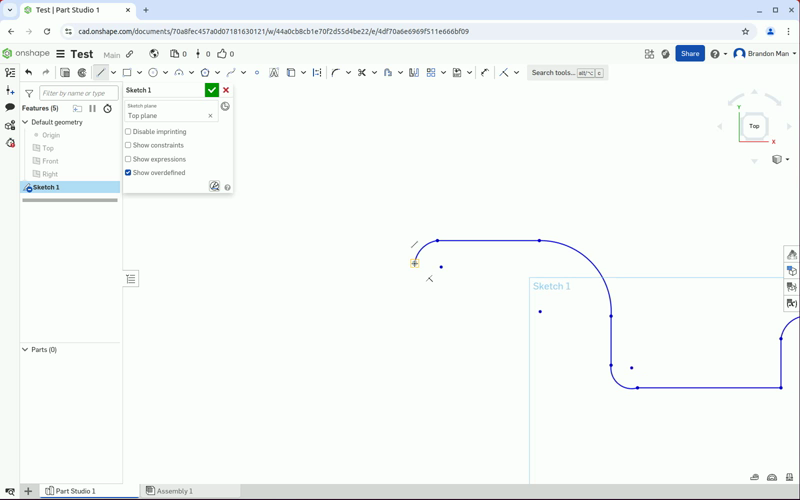
scroll(-6)
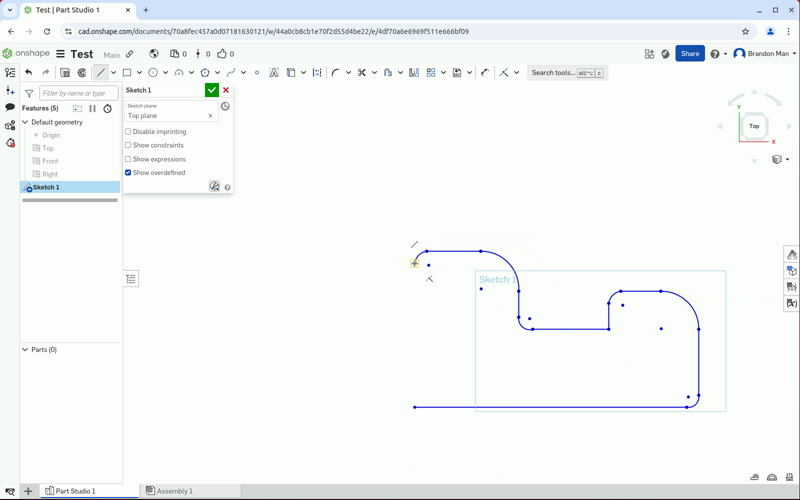
scroll(-6)
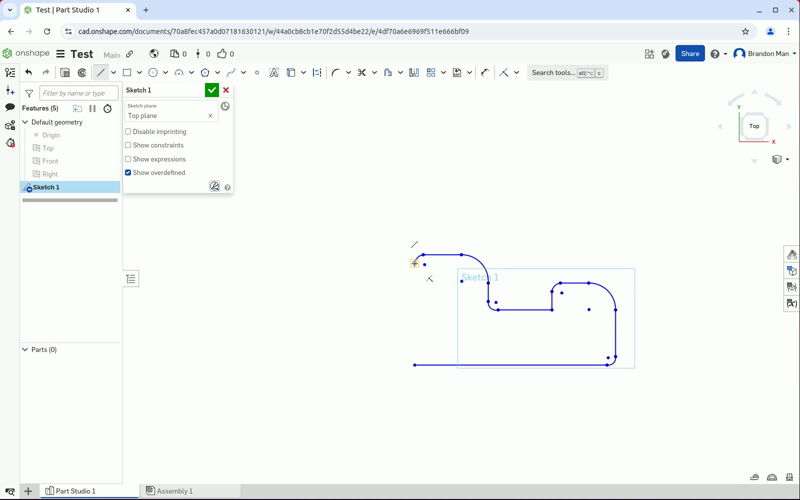
scroll(-6)
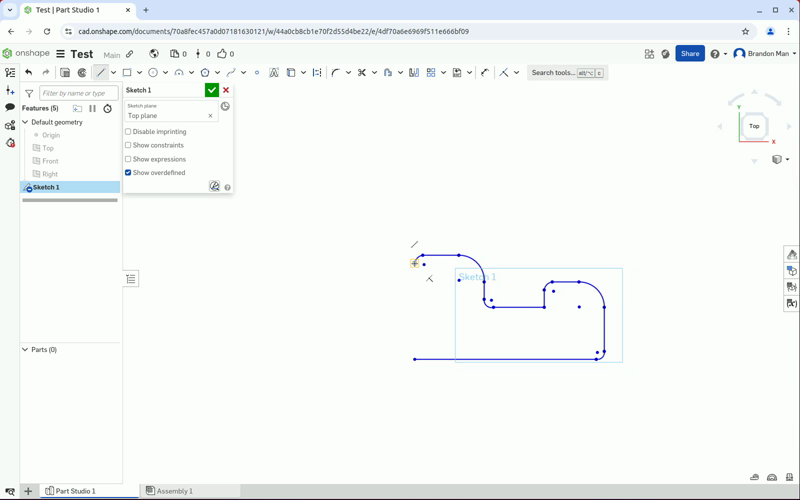
scroll(-6)
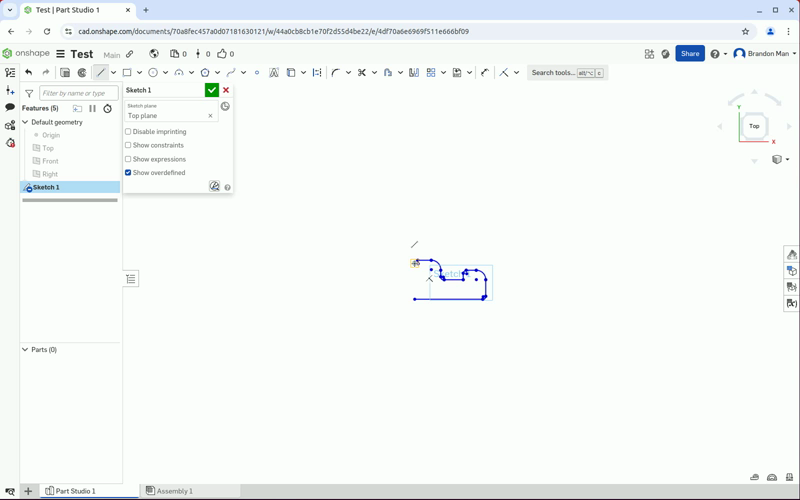
mouse_move(444, 263)
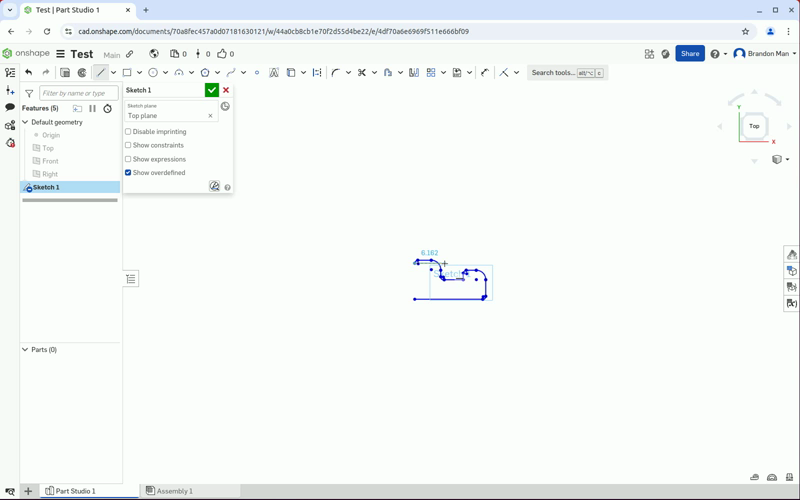
key_down(shift)
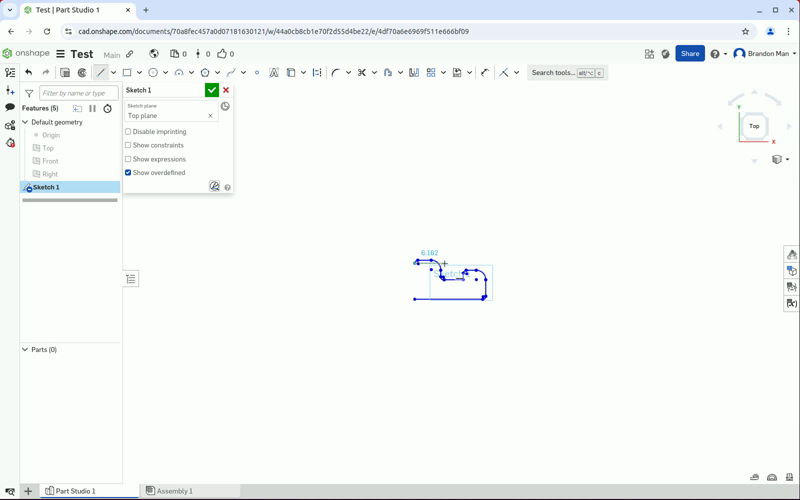
mouse_move(414, 299)
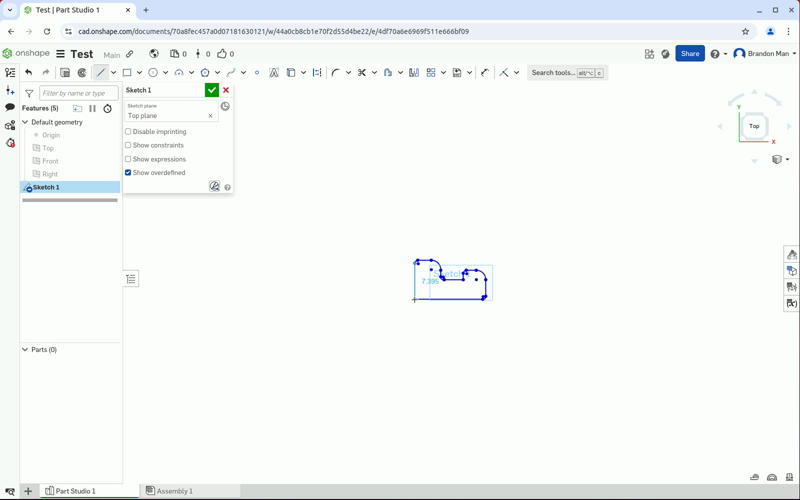
key_up(shift)
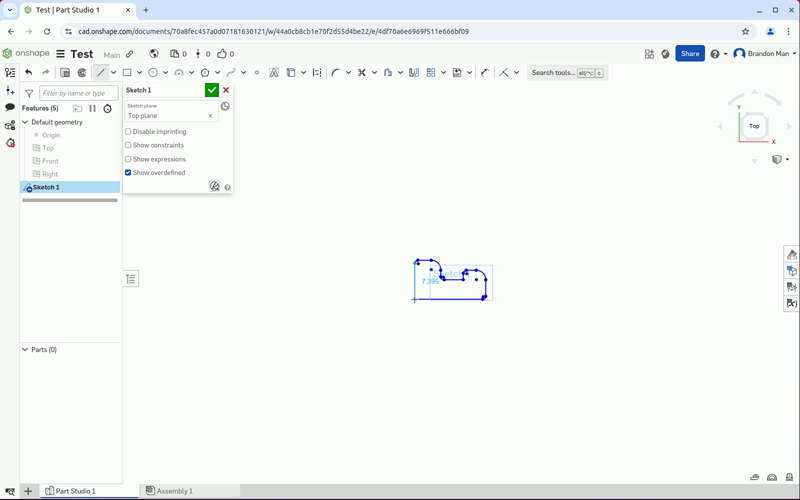
click(414, 299)
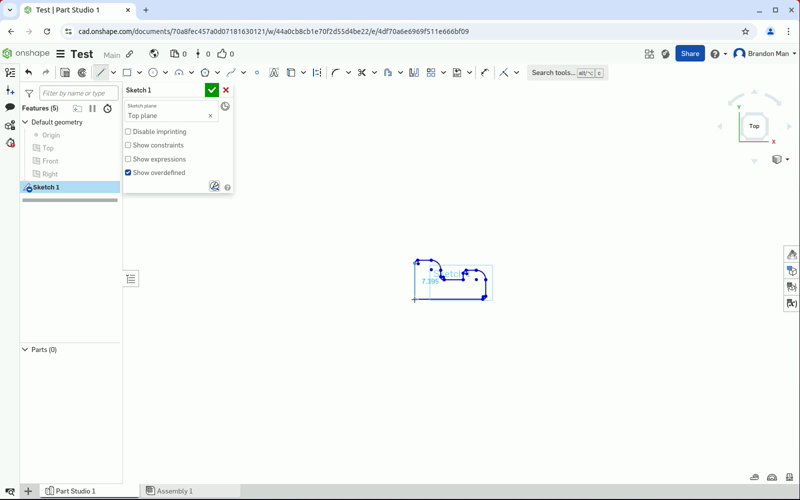
key(esc)
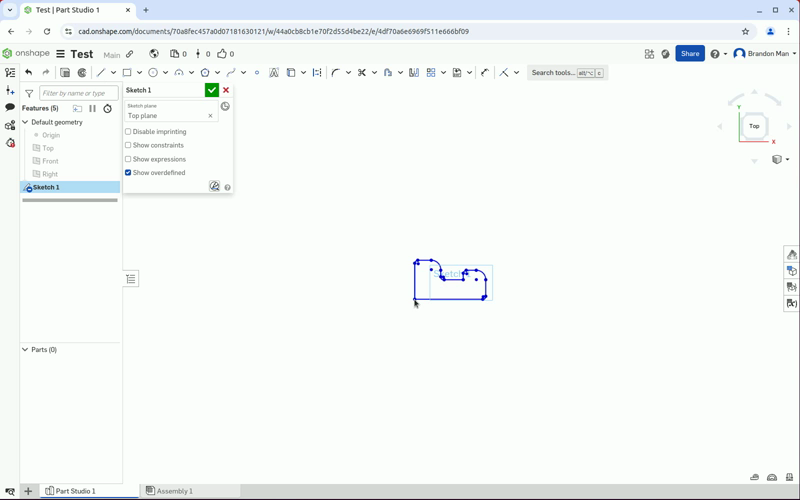
mouse_move(471, 290)
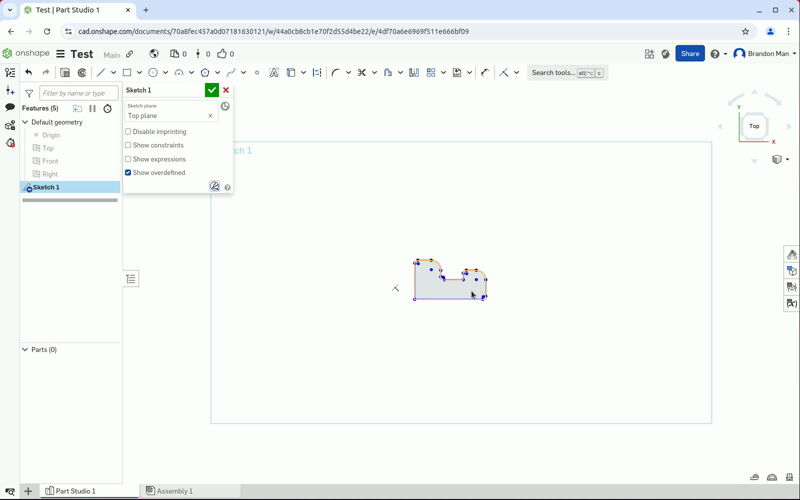
click(471, 290)
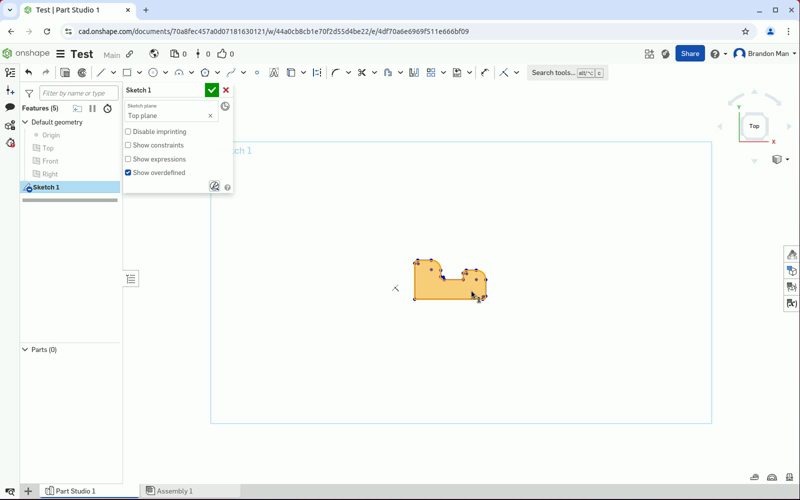
mouse_move(73, 352)
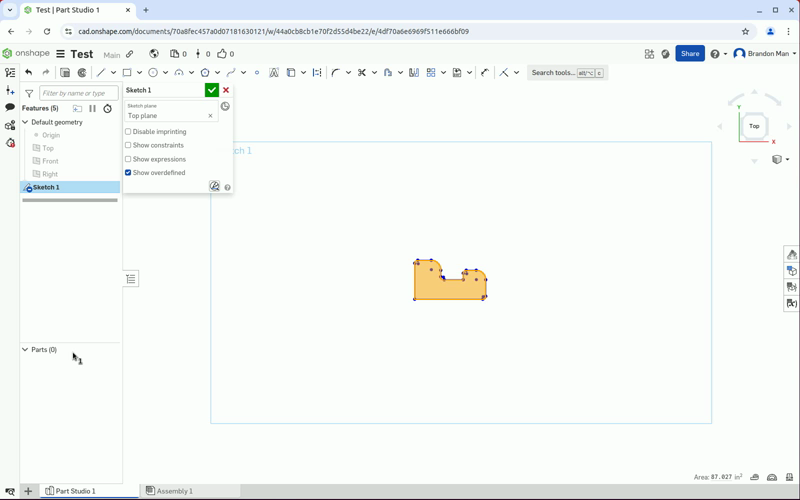
key(shift+y)
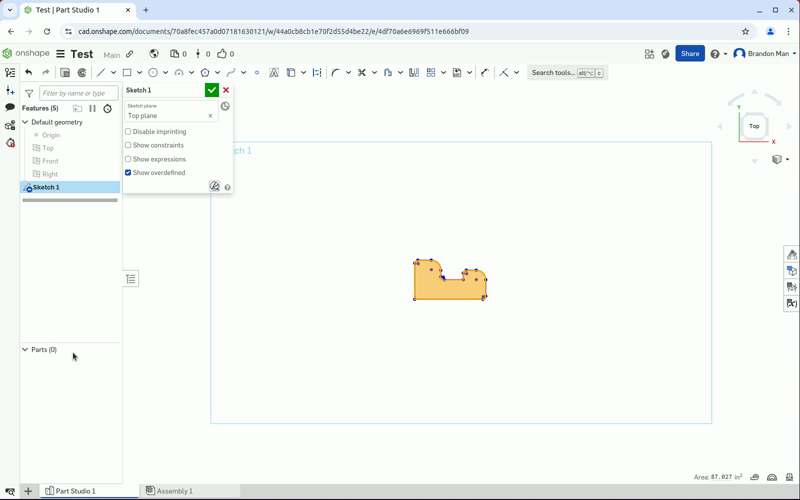
key(shift+e)
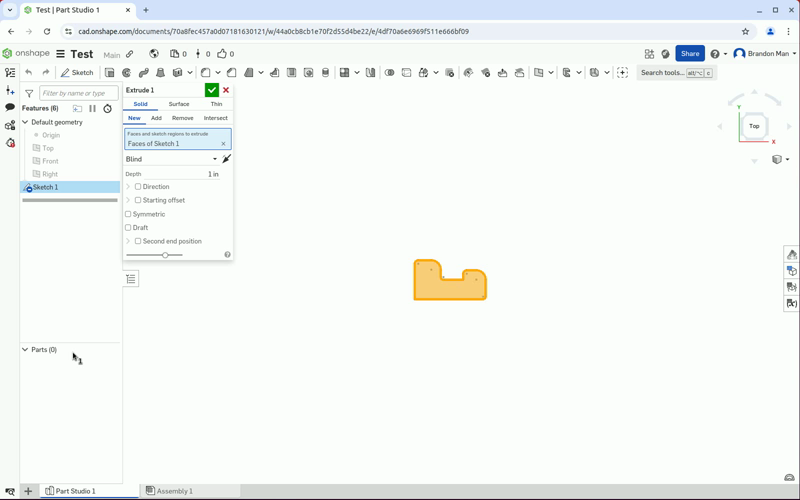
mouse_move(143, 106)
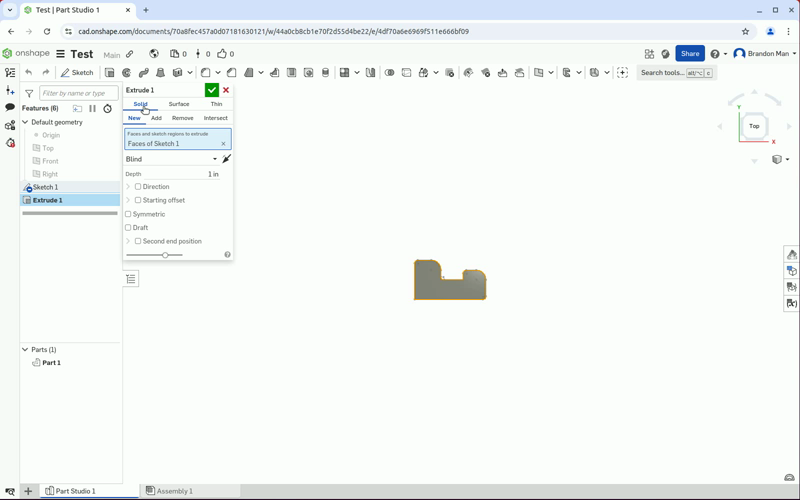
click(143, 106)
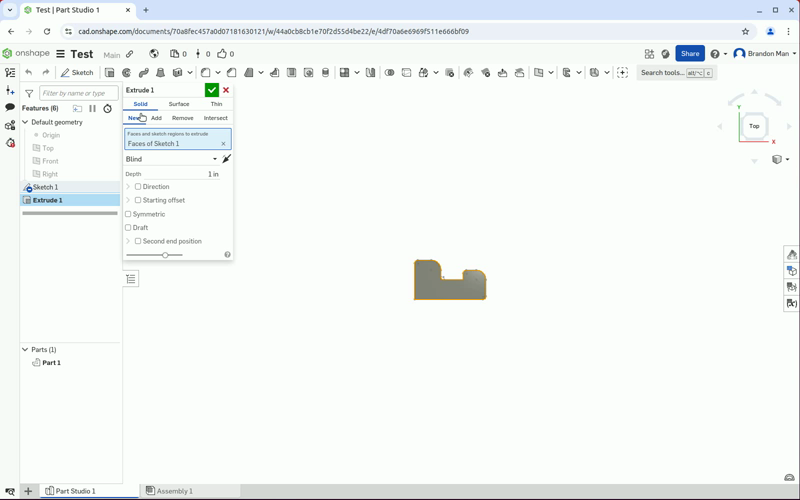
mouse_move(137, 120)
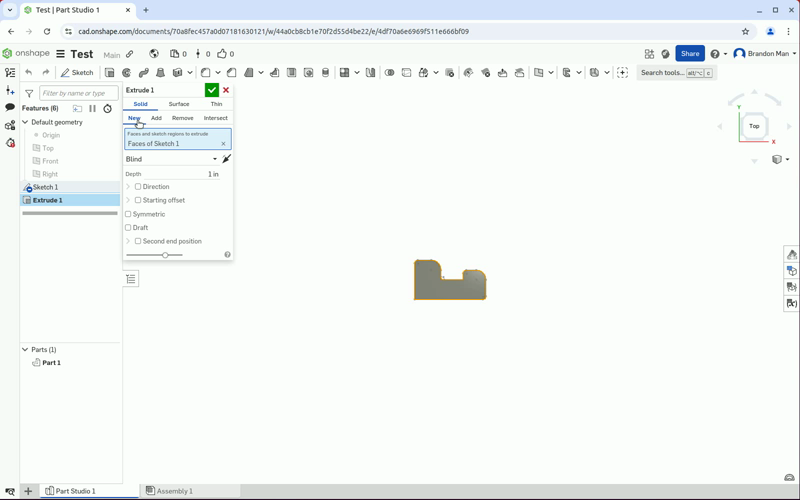
click(137, 120)
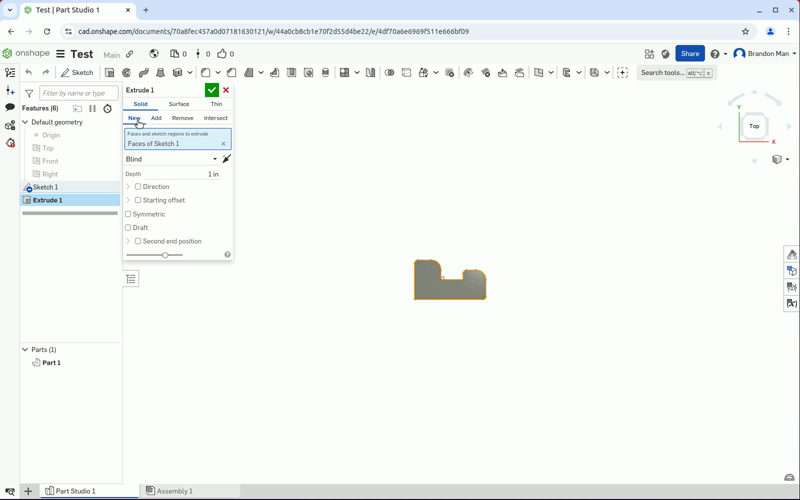
key(tab, 4)
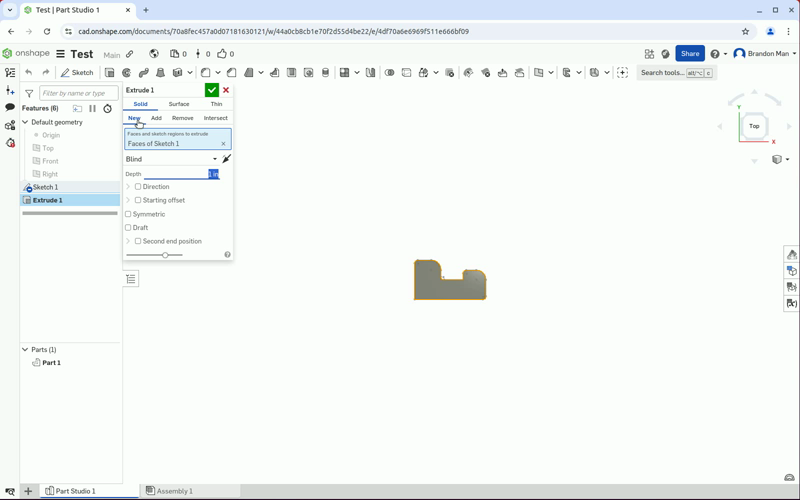
text(3.37)
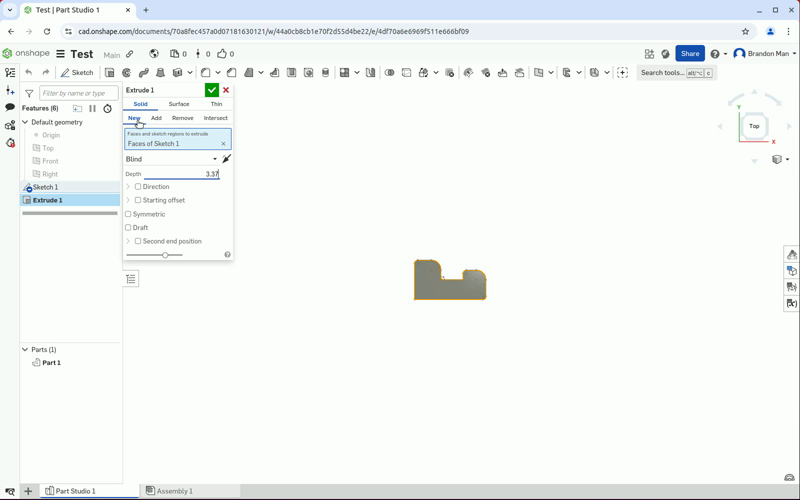
key(enter)
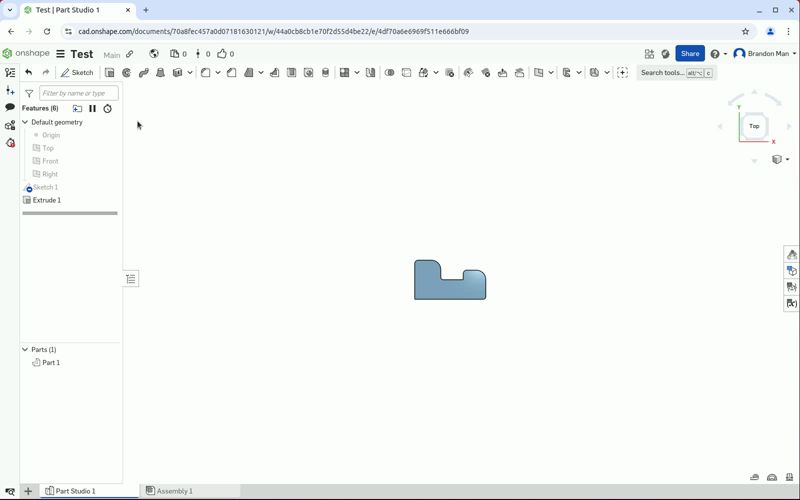
key(shift+h)
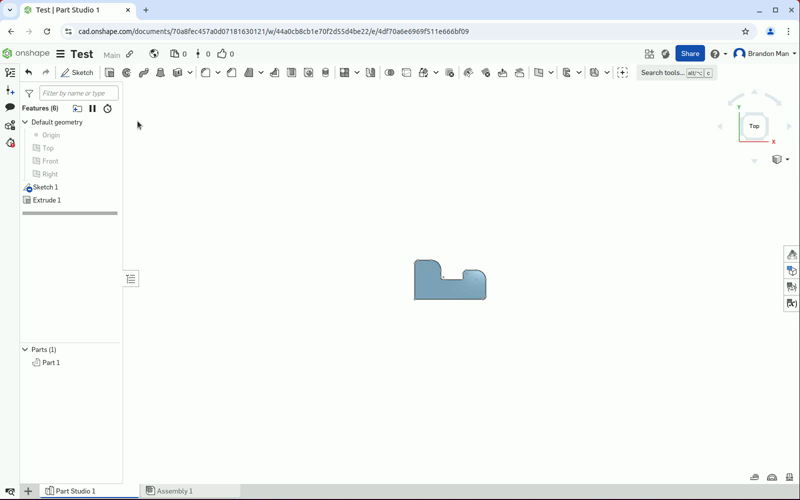
key(shift+h)
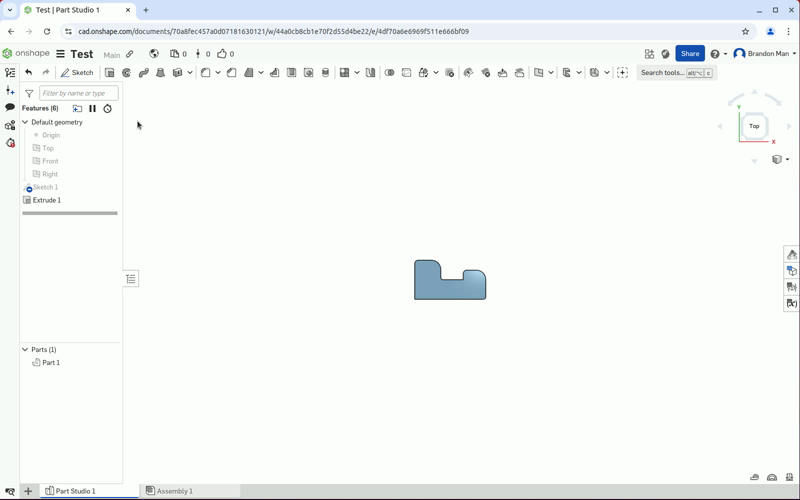
mouse_move(73, 189)
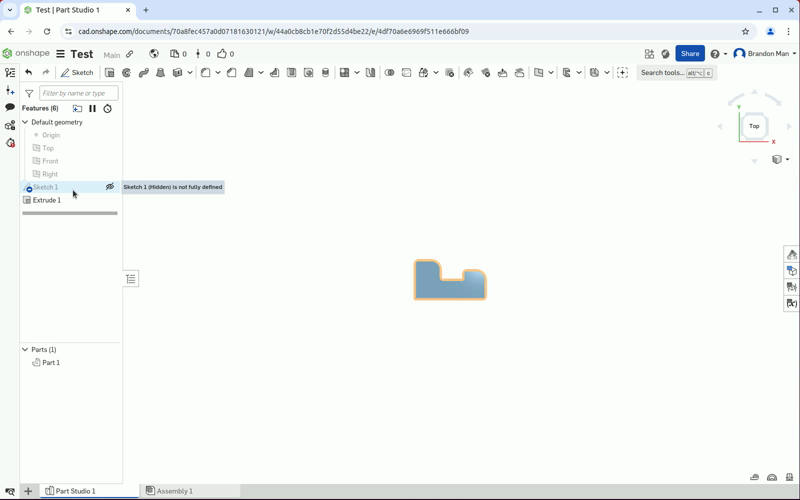
click(73, 189)
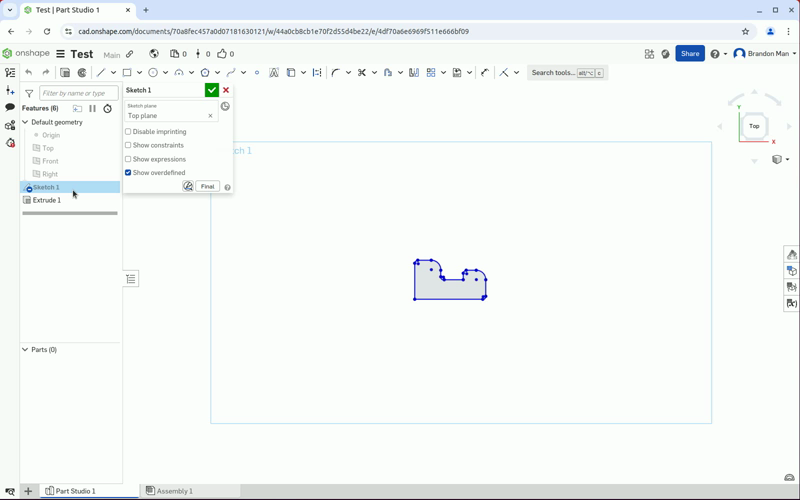
mouse_move(229, 92)
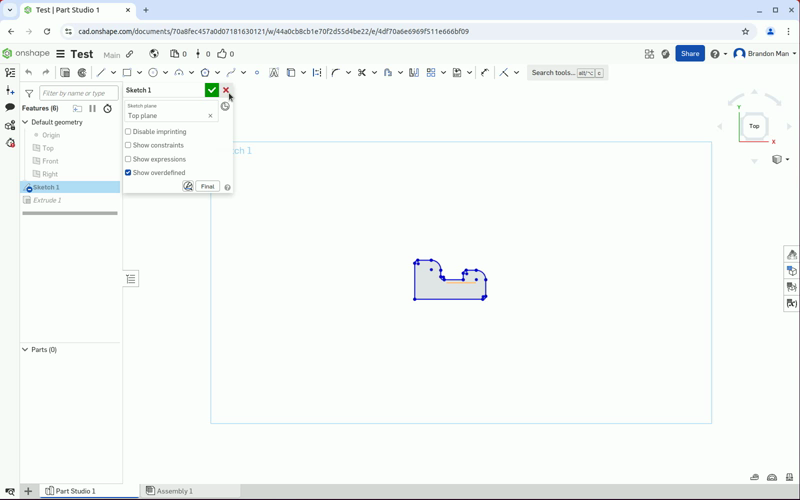
click(229, 92)
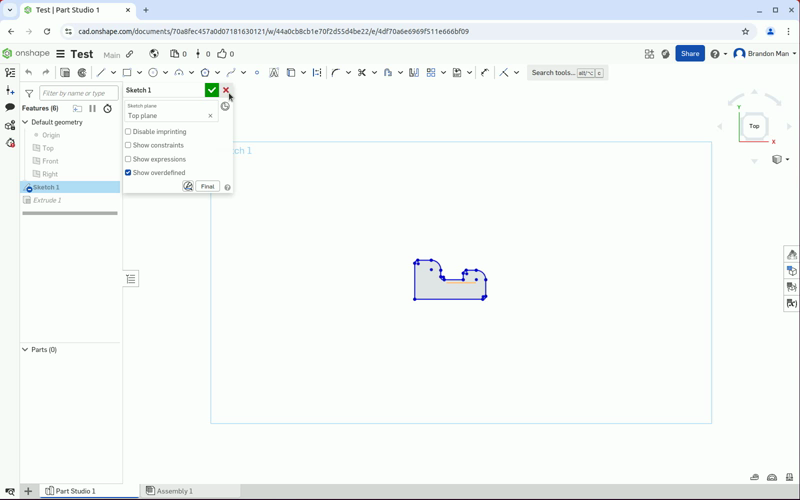
key(shift+s)
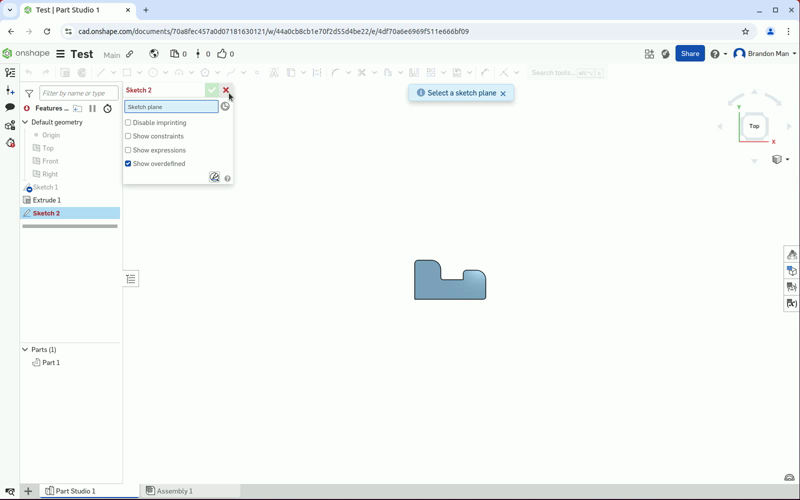
mouse_move(73, 150)
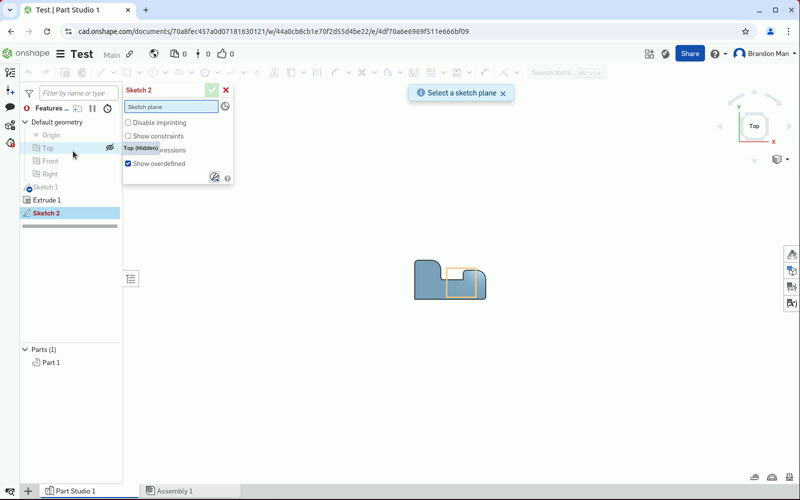
click(73, 150)
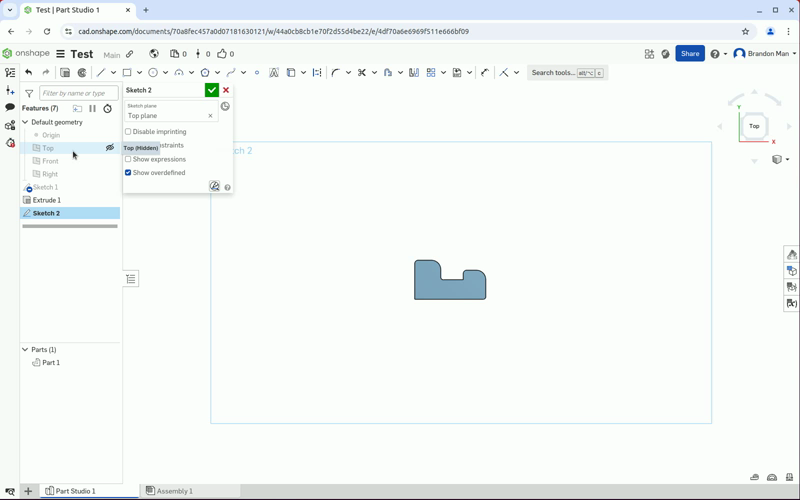
mouse_move(73, 352)
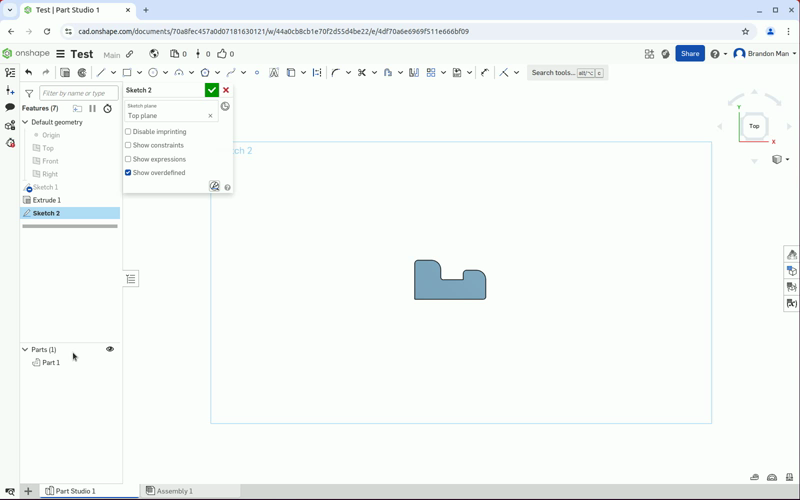
key(y)
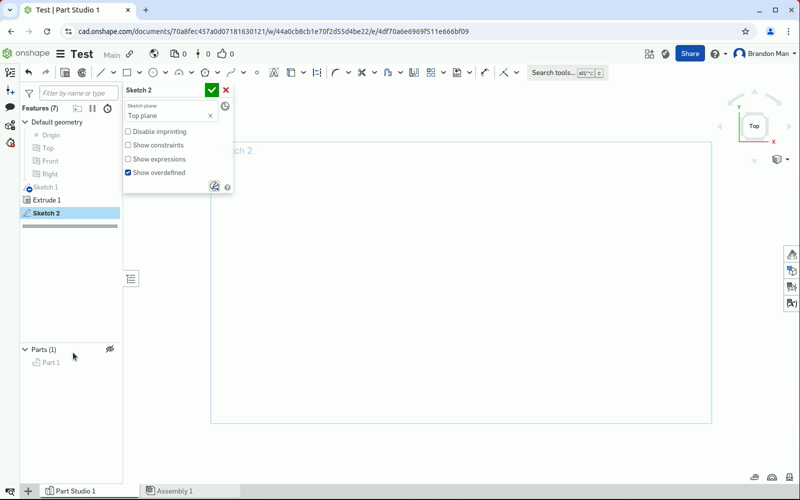
key(l)
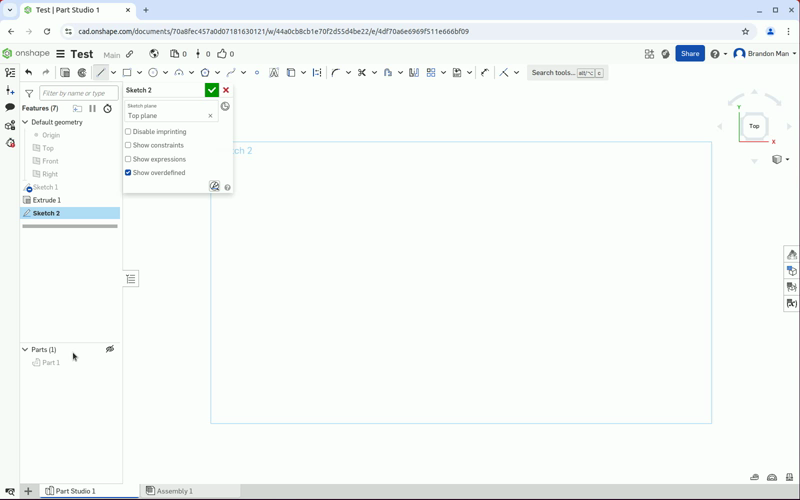
key_down(shift)
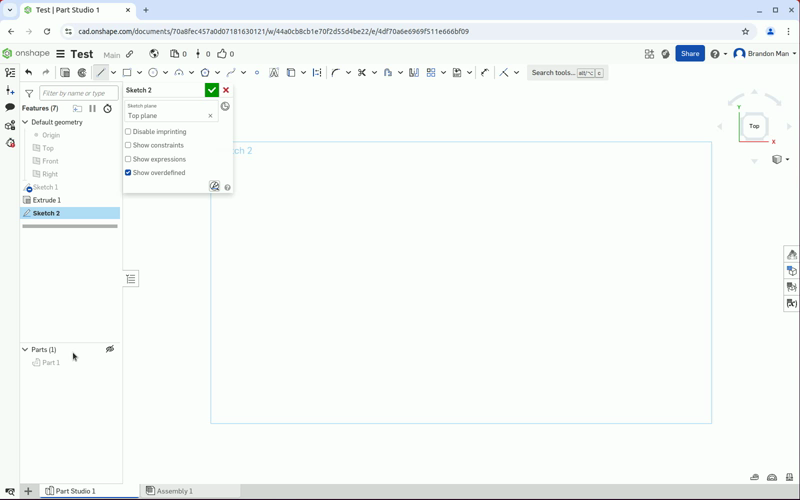
mouse_move(348, 342)
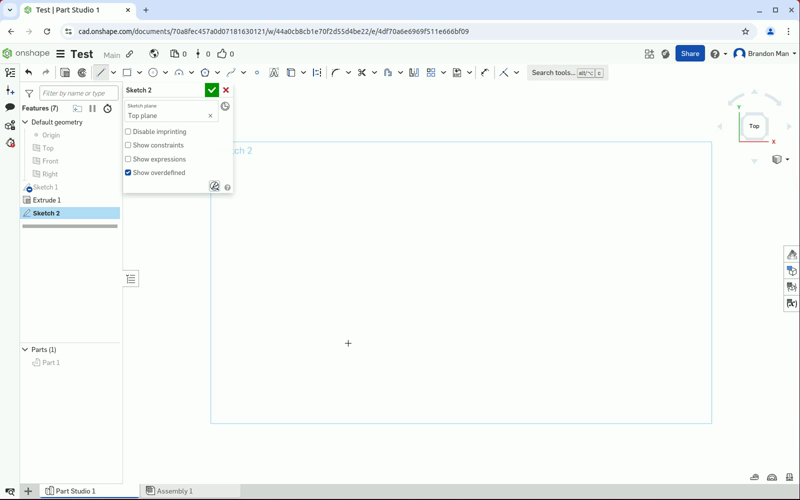
click(348, 342)
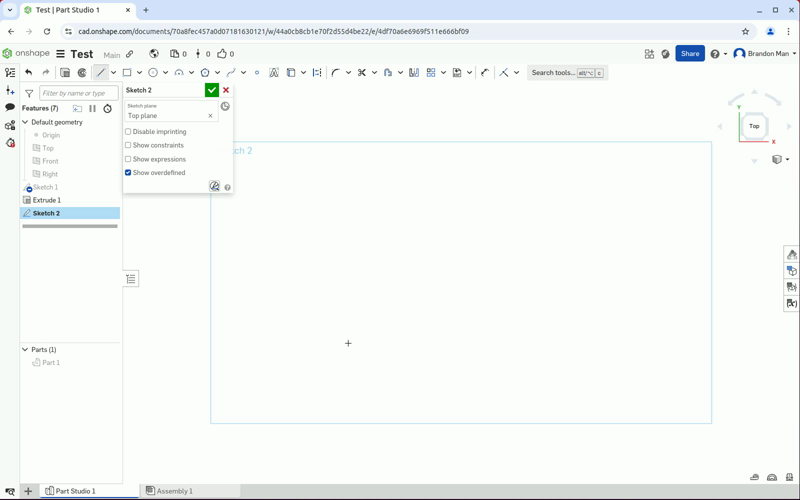
key_up(shift)
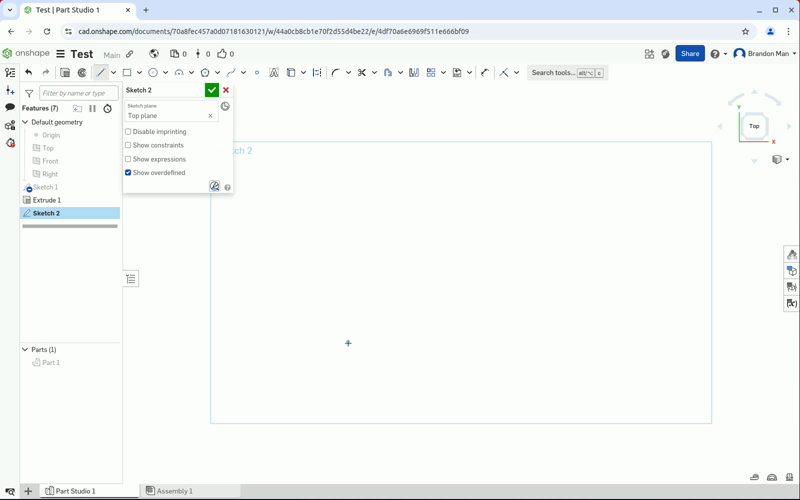
key_down(shift)
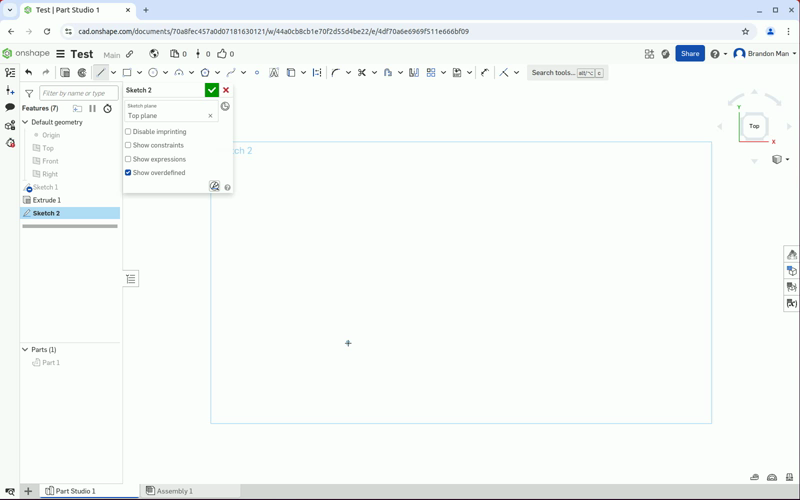
mouse_move(378, 342)
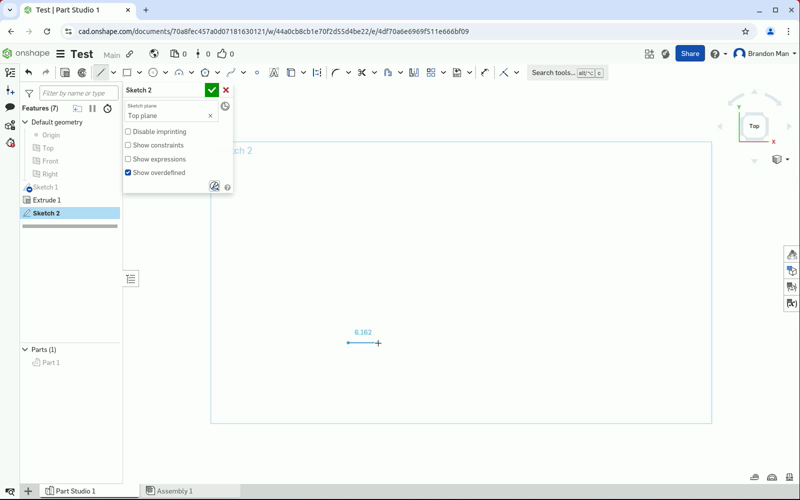
mouse_move(390, 342)
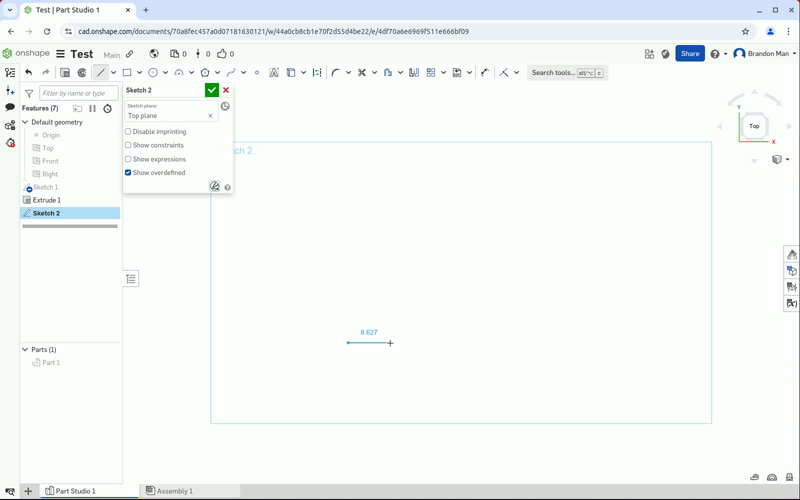
click(390, 342)
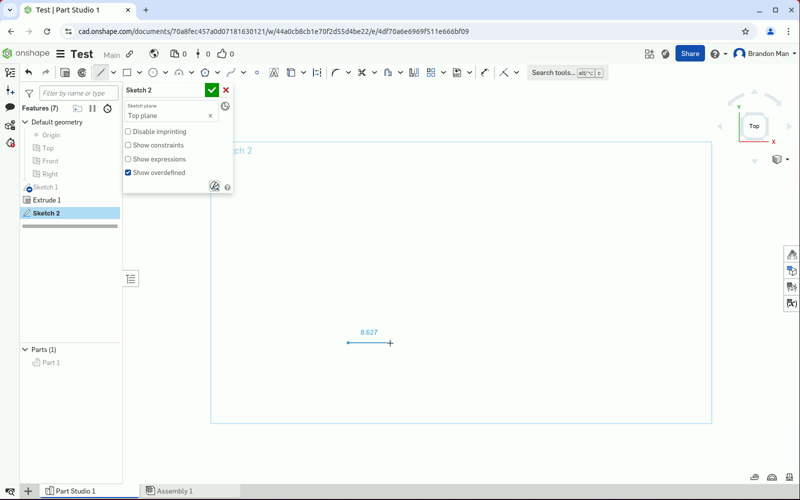
key_up(shift)
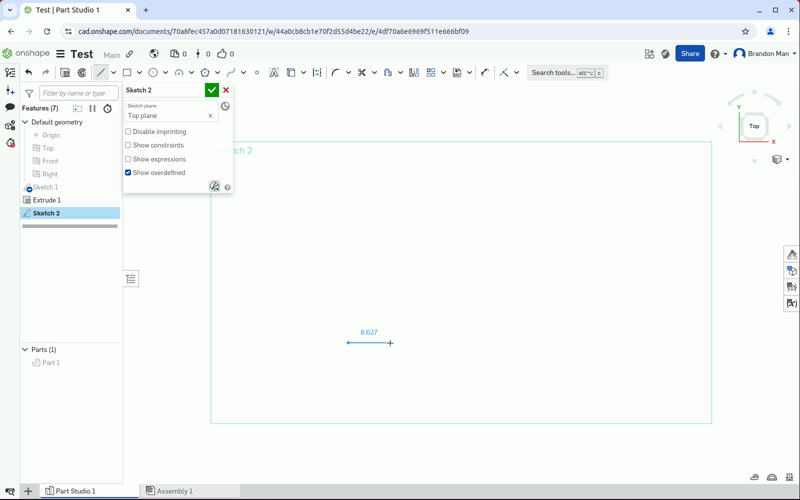
key(esc)
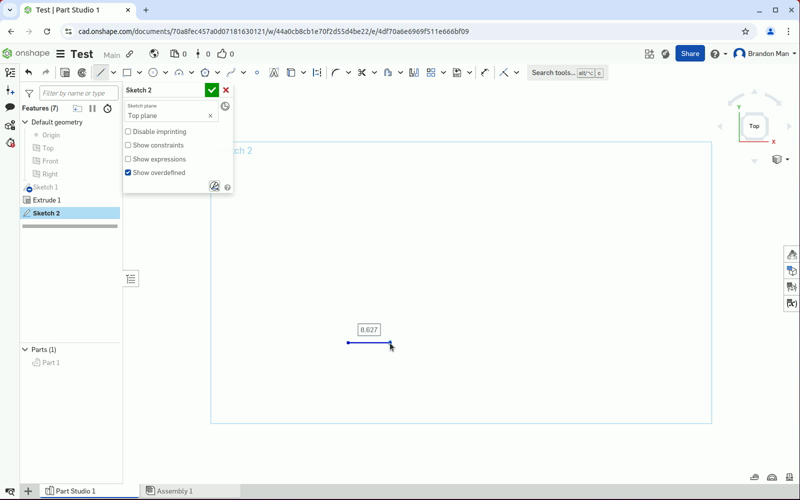
key(a)
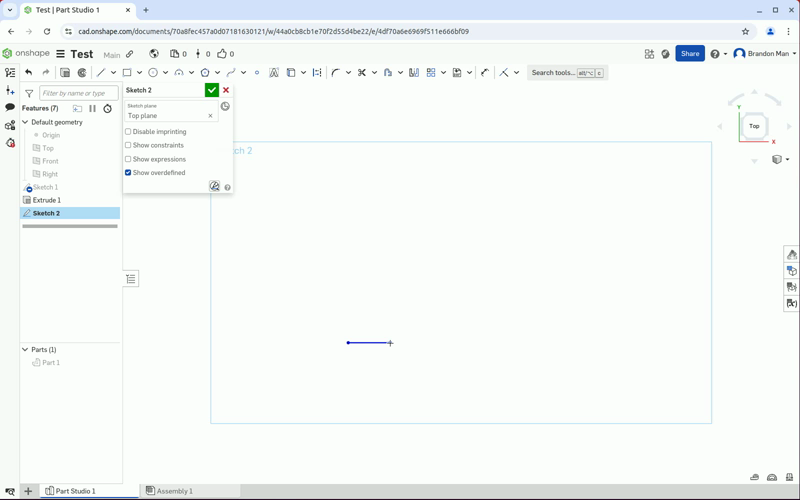
mouse_move(390, 342)
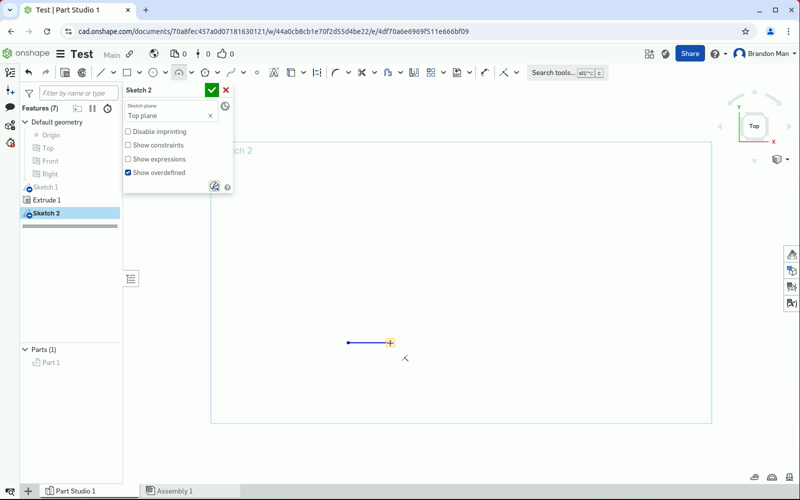
click(390, 342)
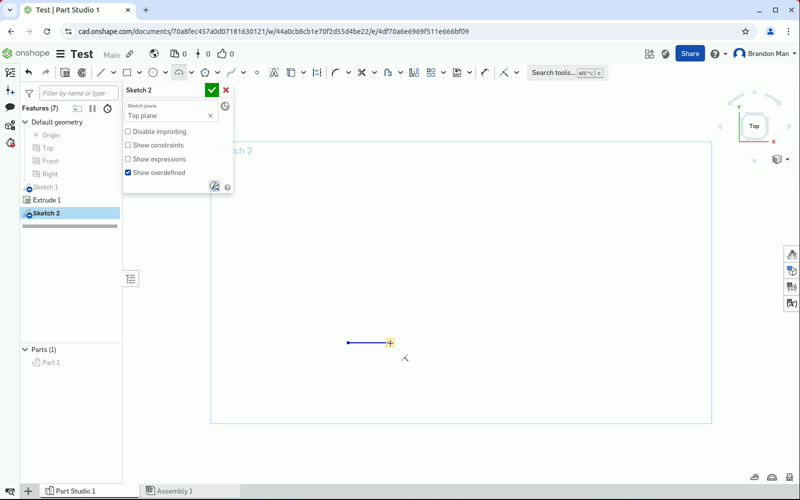
key_down(shift)
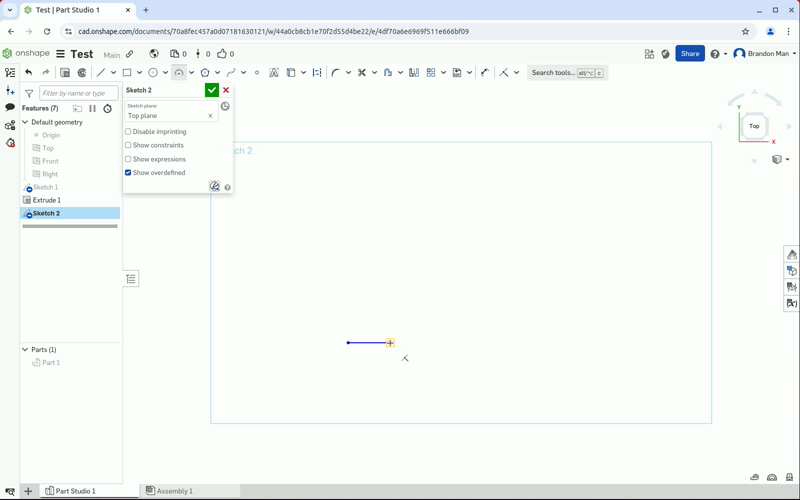
mouse_move(396, 336)
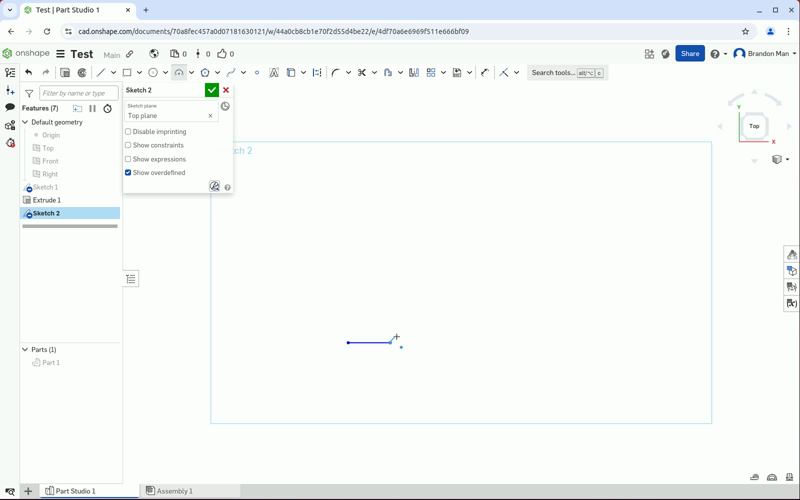
click(396, 336)
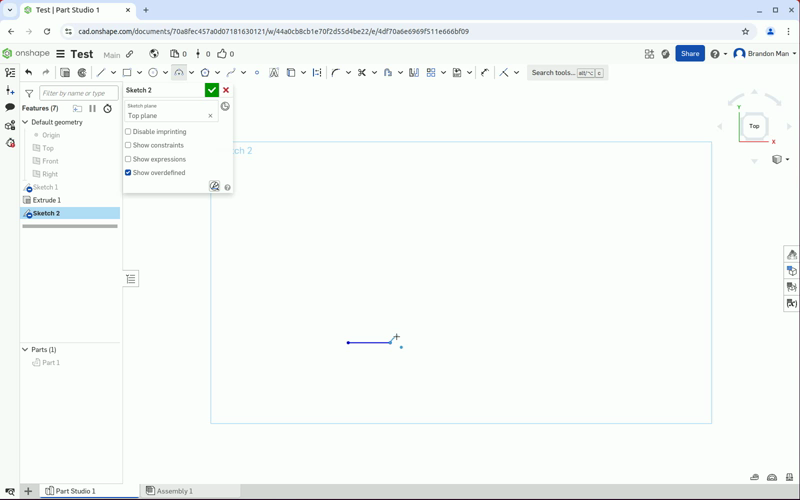
mouse_move(395, 340)
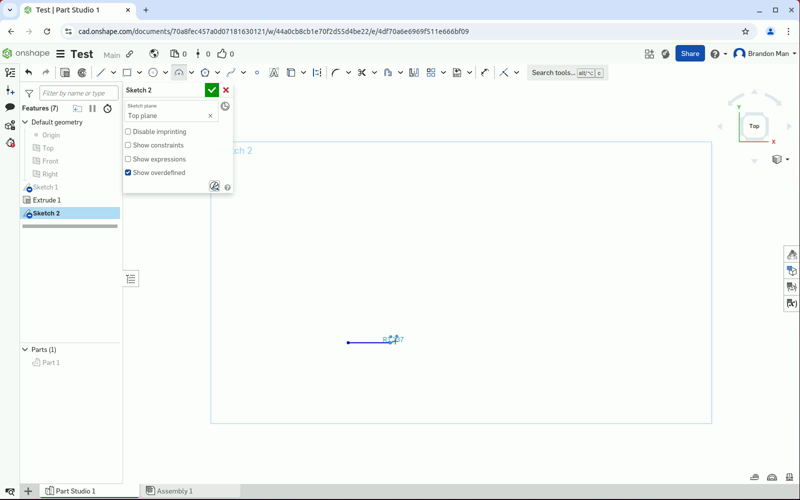
click(395, 340)
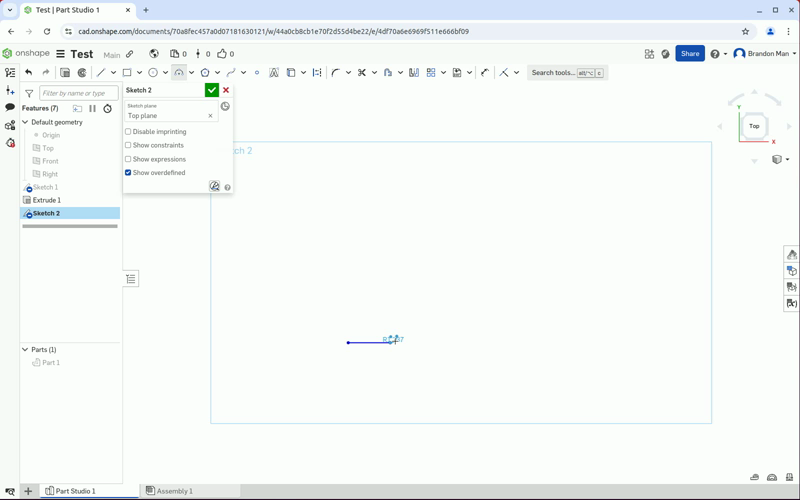
key_up(shift)
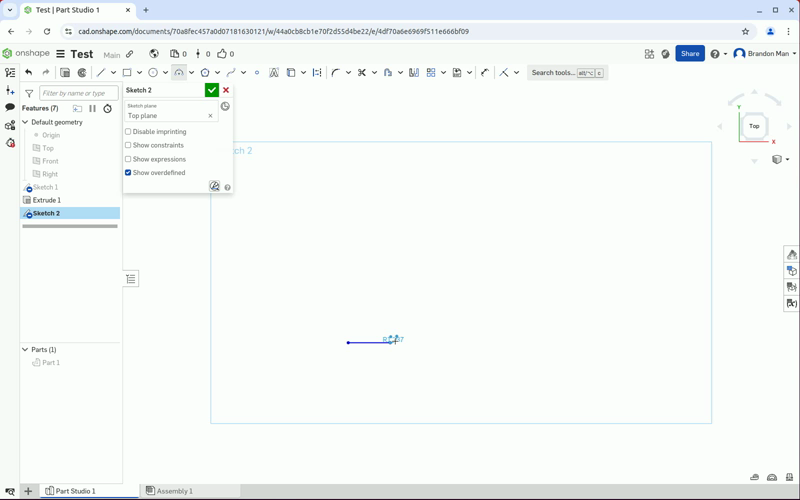
key(esc)
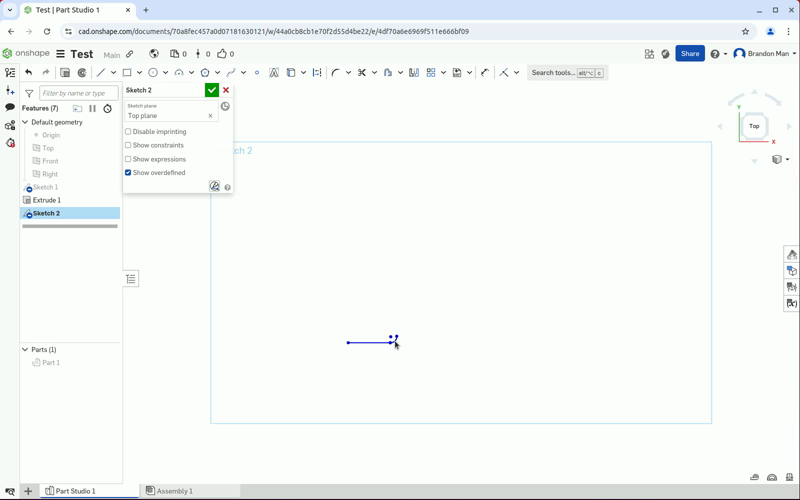
key(l)
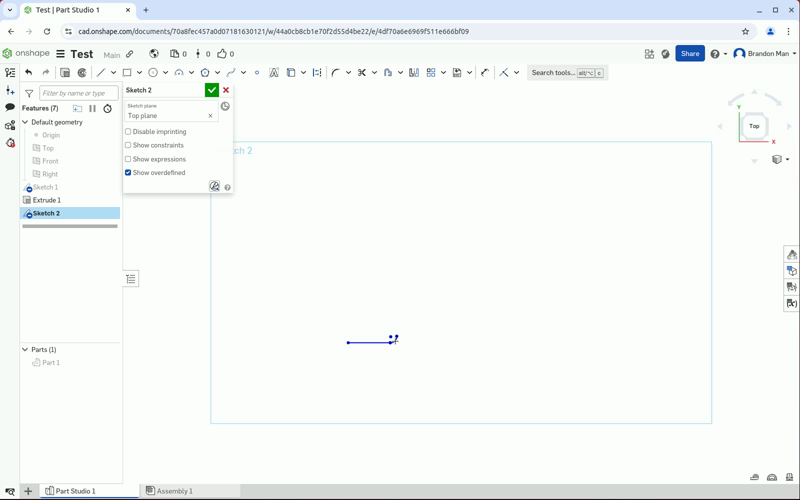
mouse_move(396, 336)
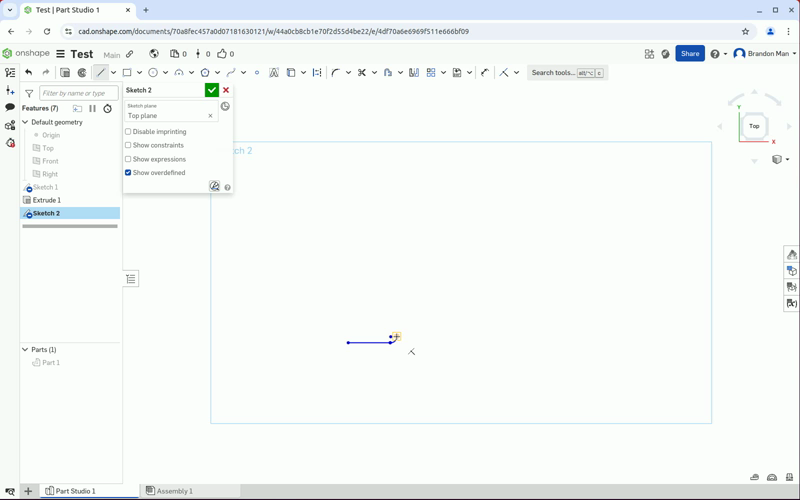
click(396, 336)
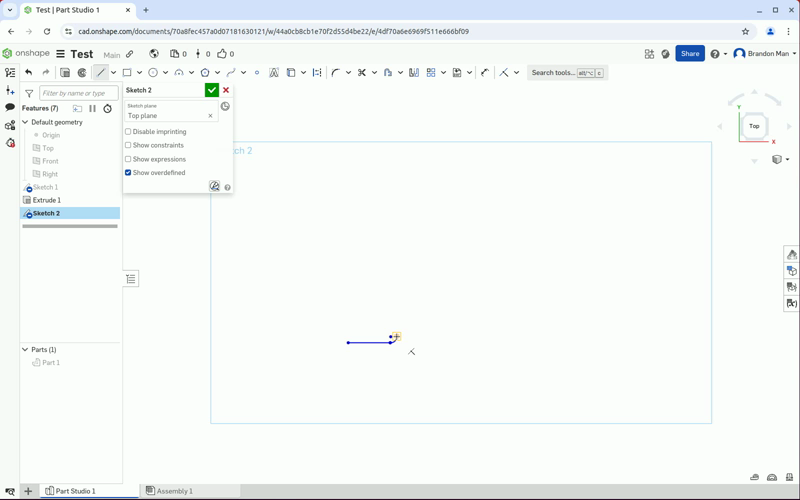
key_down(shift)
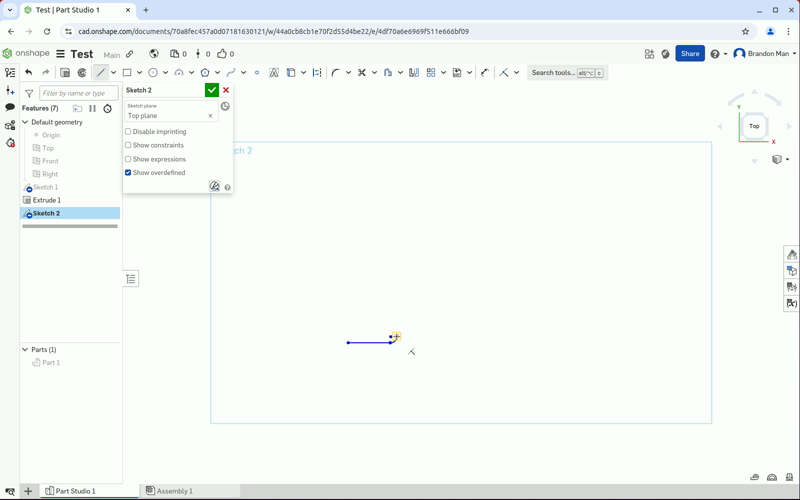
mouse_move(426, 336)
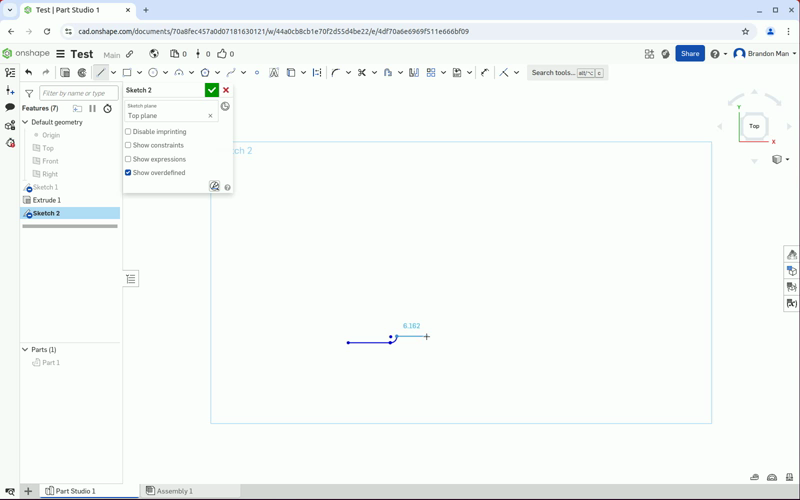
mouse_move(396, 300)
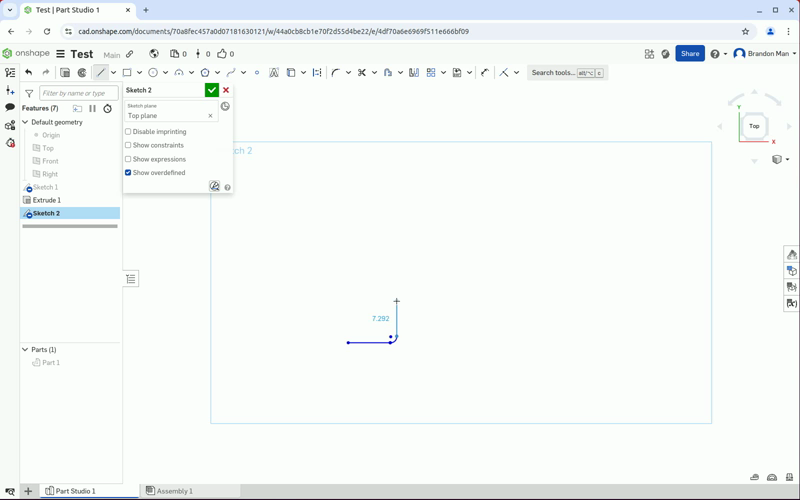
click(396, 300)
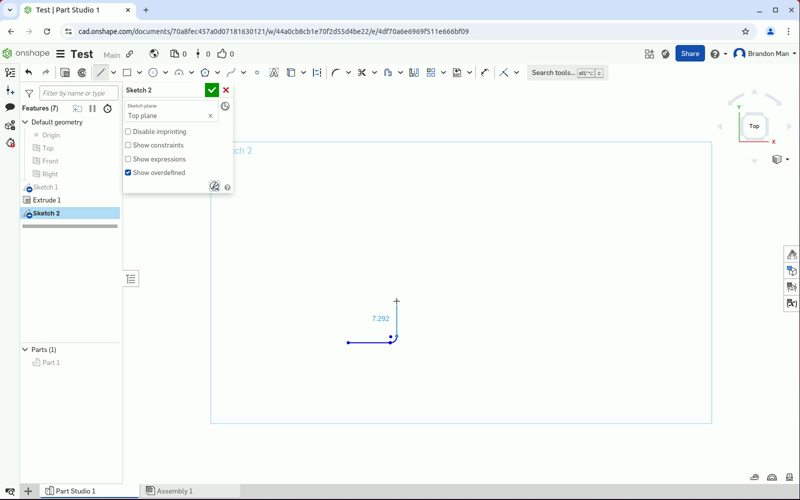
key_up(shift)
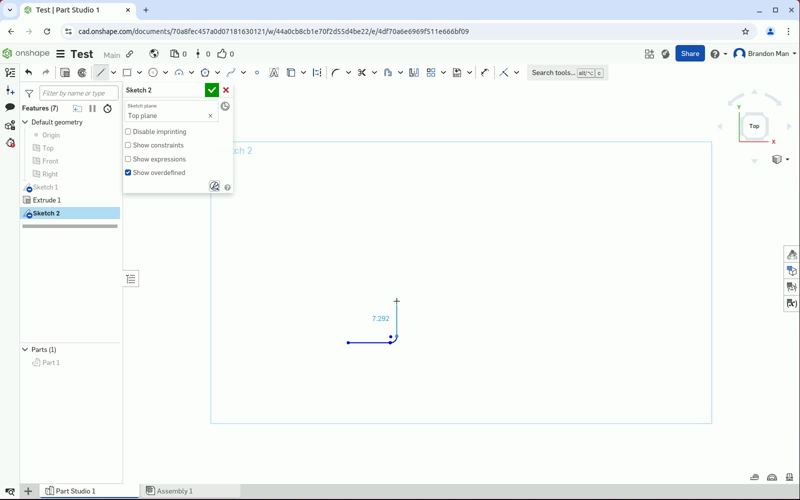
key_down(shift)
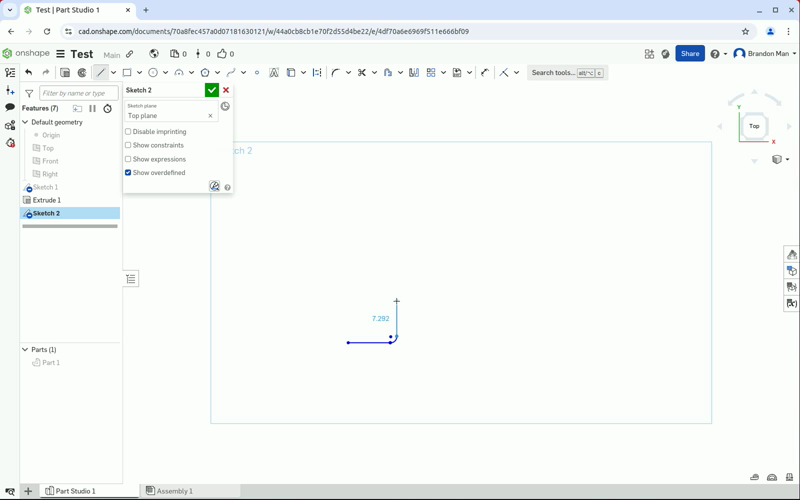
mouse_move(426, 300)
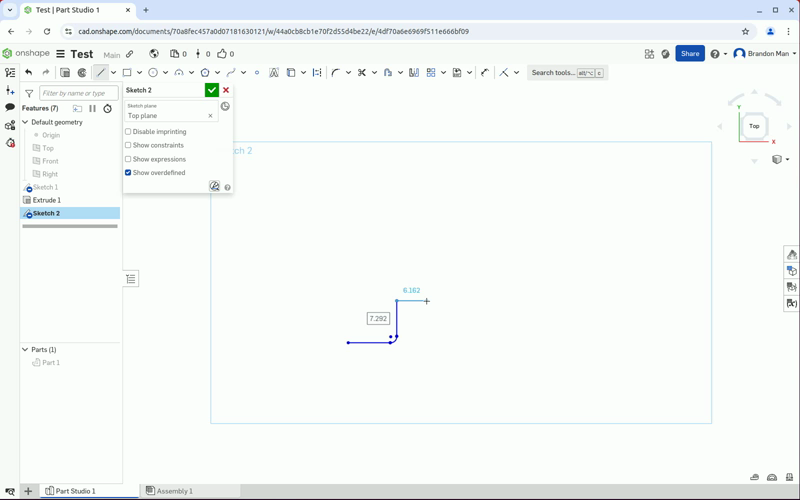
mouse_move(348, 323)
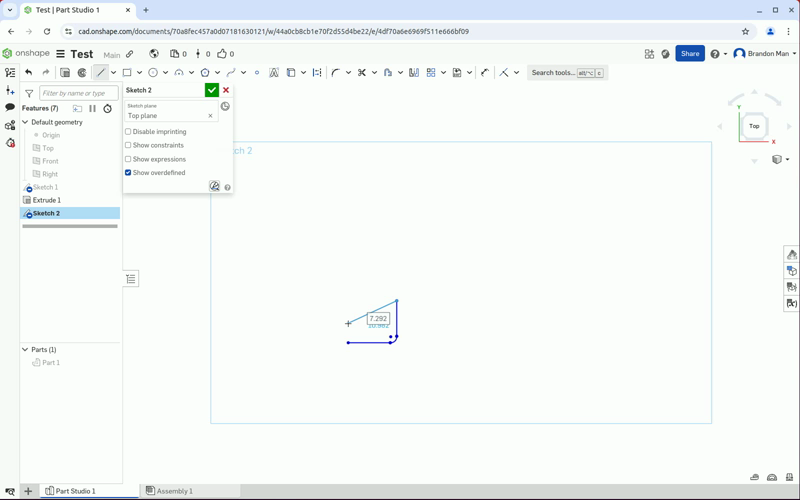
click(348, 323)
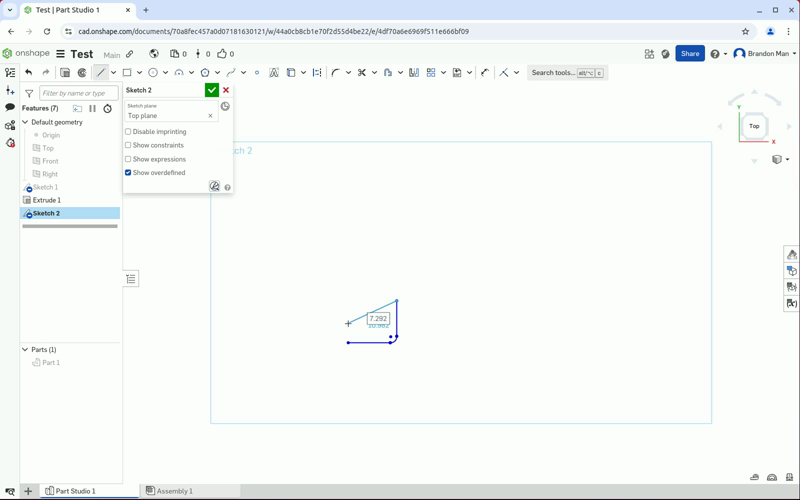
key_up(shift)
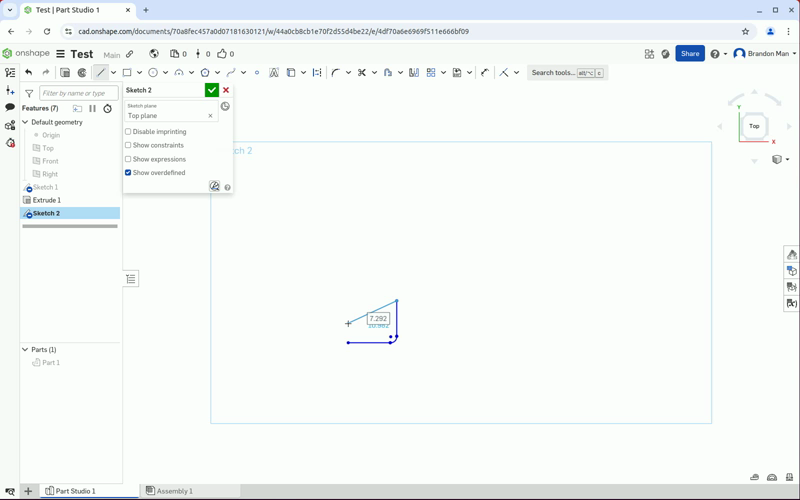
mouse_move(378, 323)
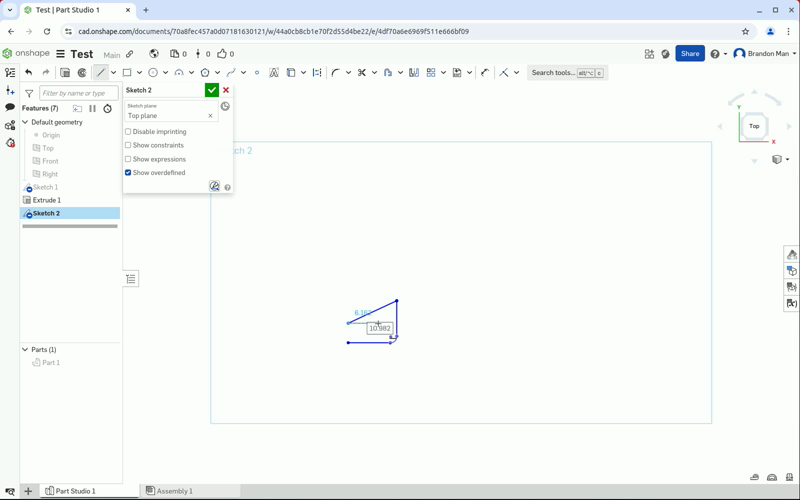
key_down(shift)
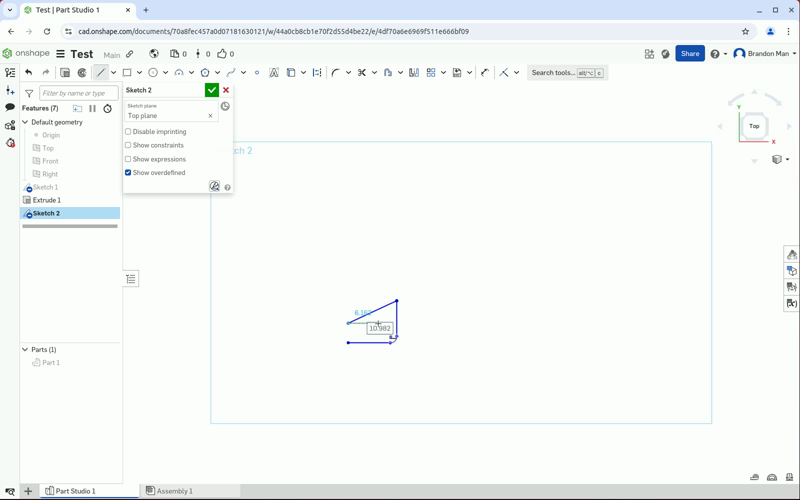
mouse_move(348, 342)
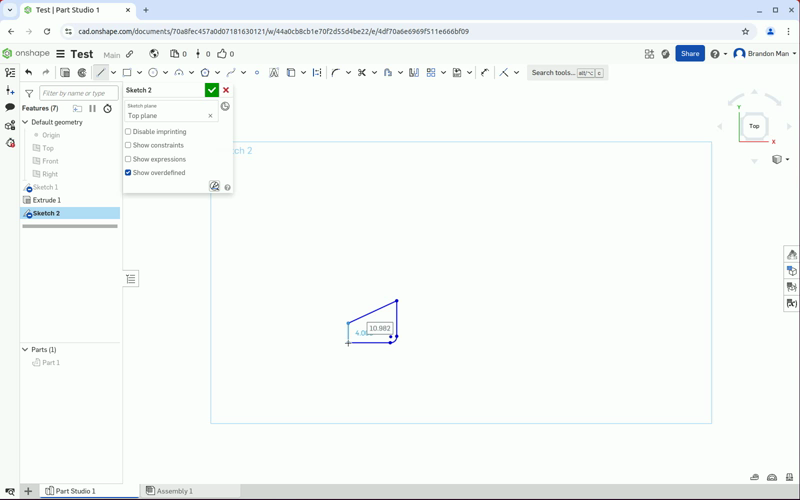
key_up(shift)
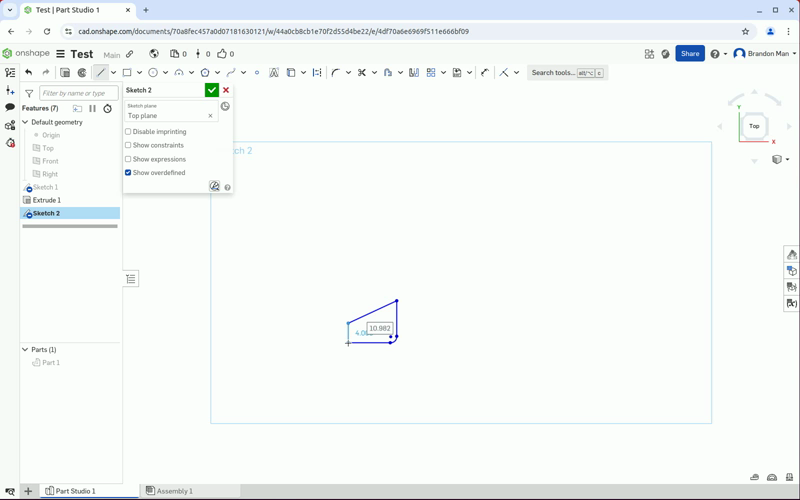
click(348, 342)
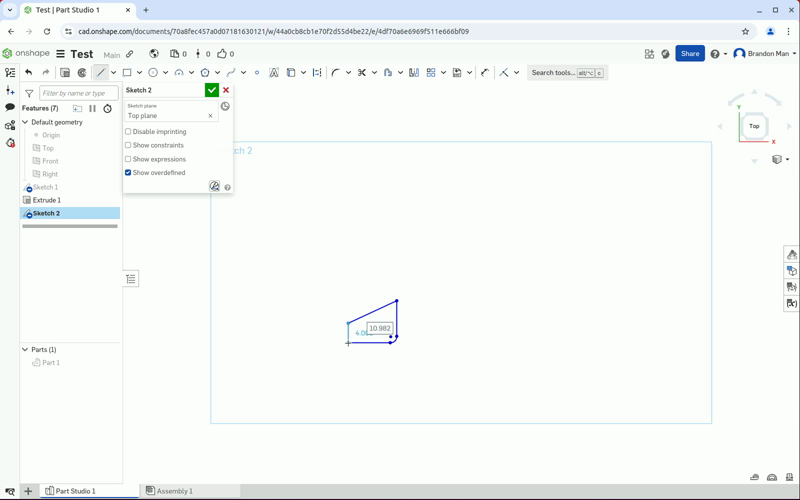
key(esc)
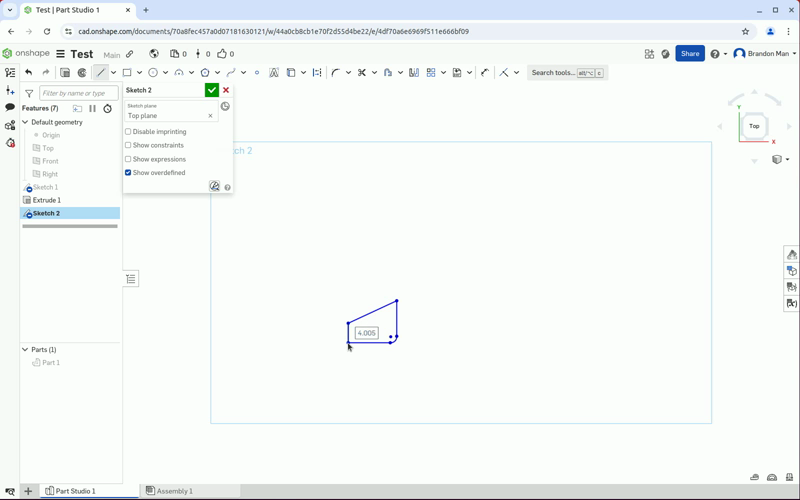
key(c)
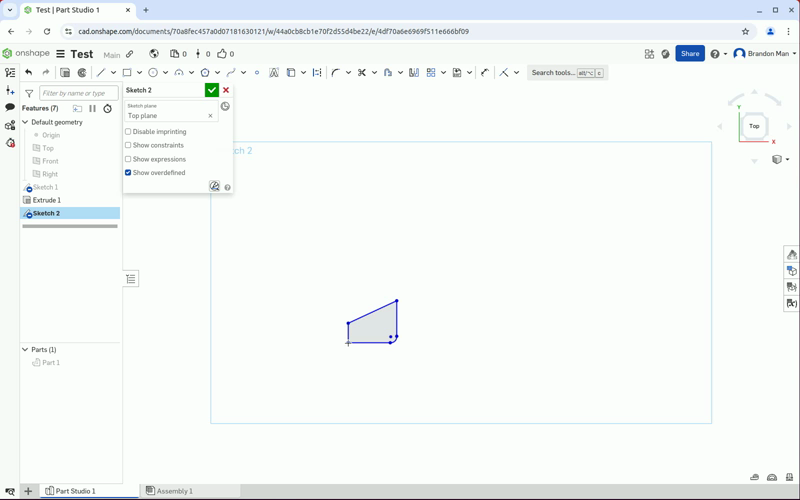
key_down(shift)
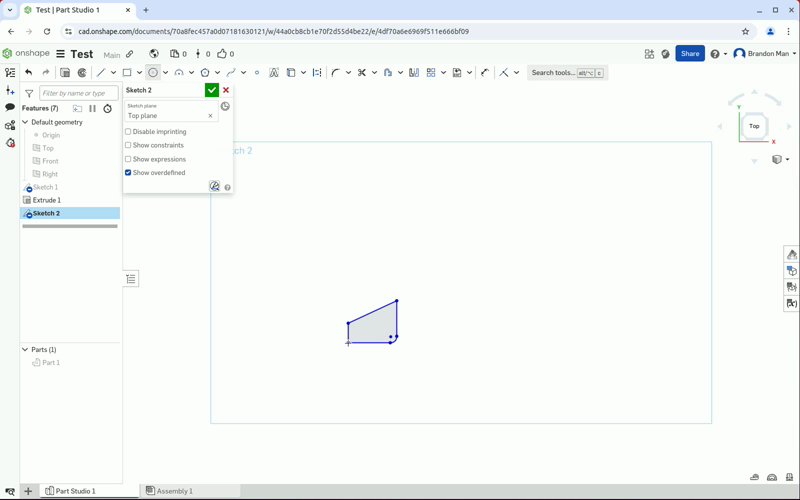
mouse_move(362, 329)
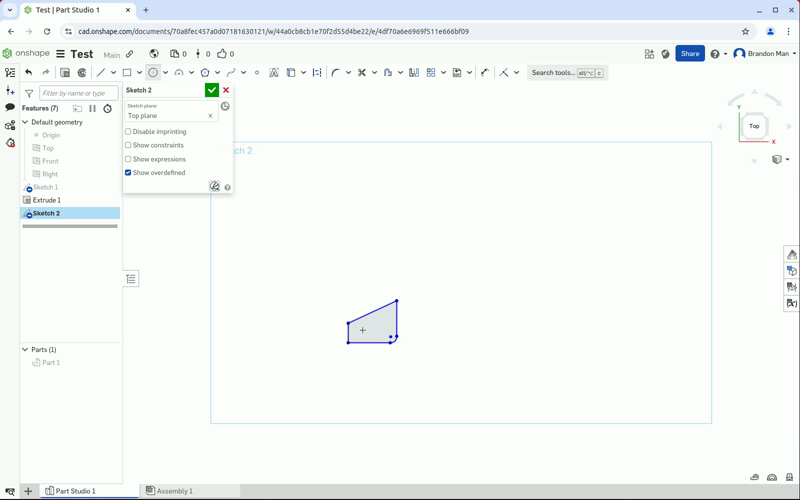
click(362, 329)
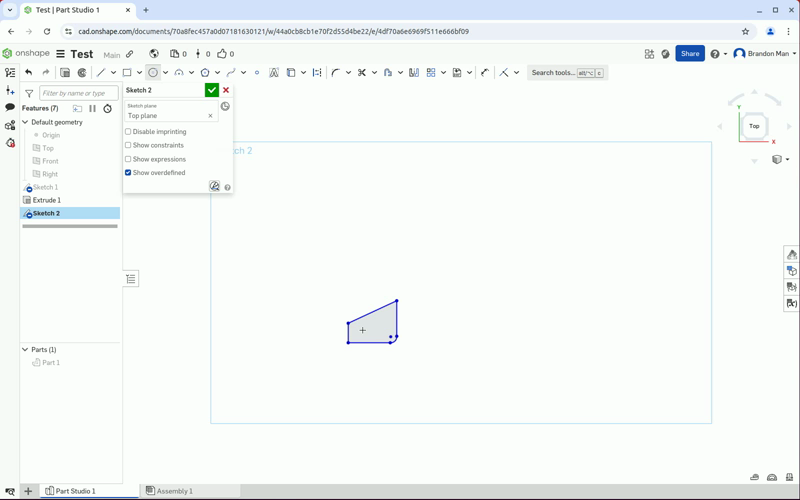
key_up(shift)
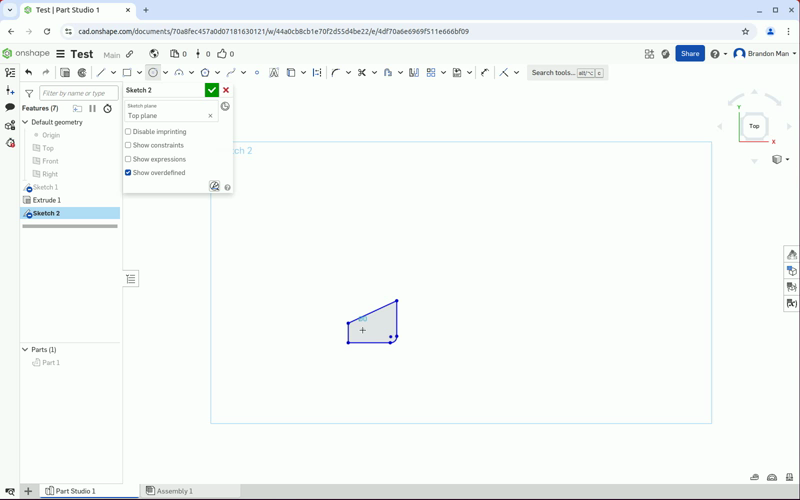
mouse_move(372, 329)
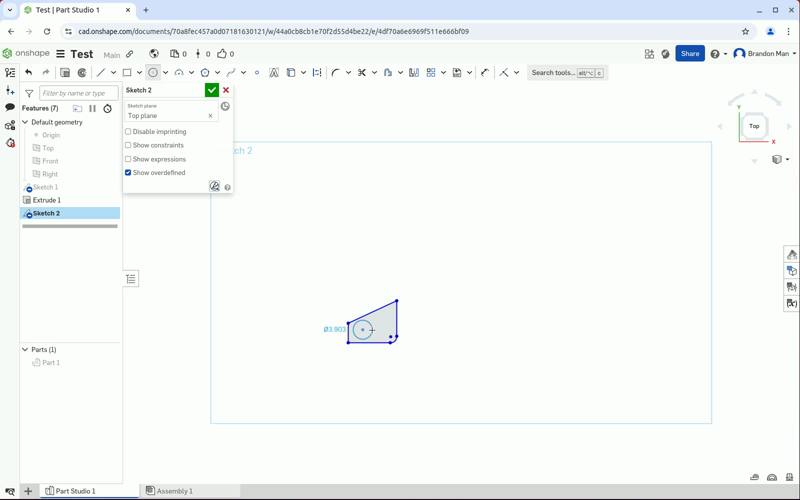
click(372, 329)
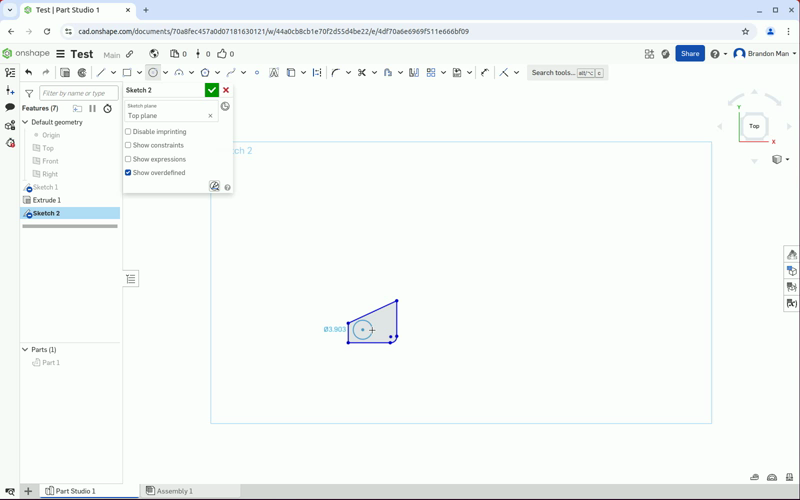
key(esc)
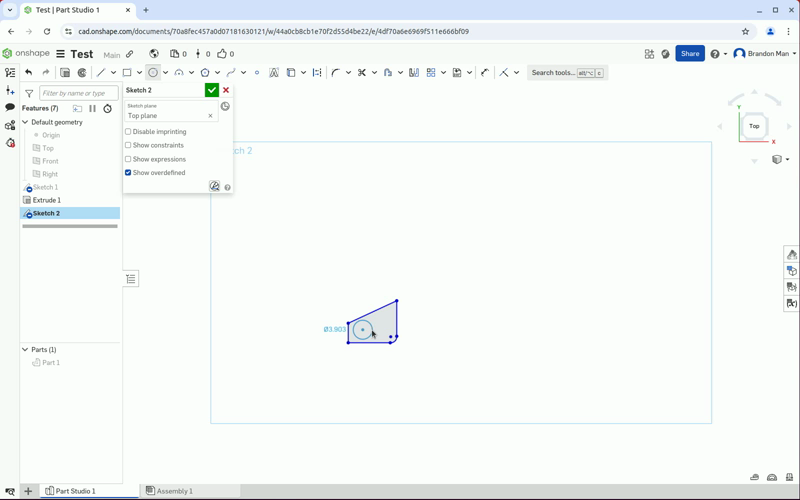
mouse_move(379, 317)
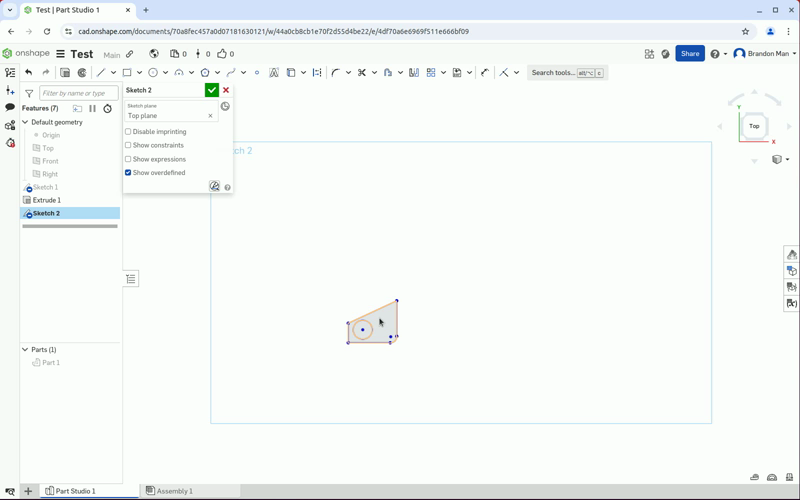
scroll(6)
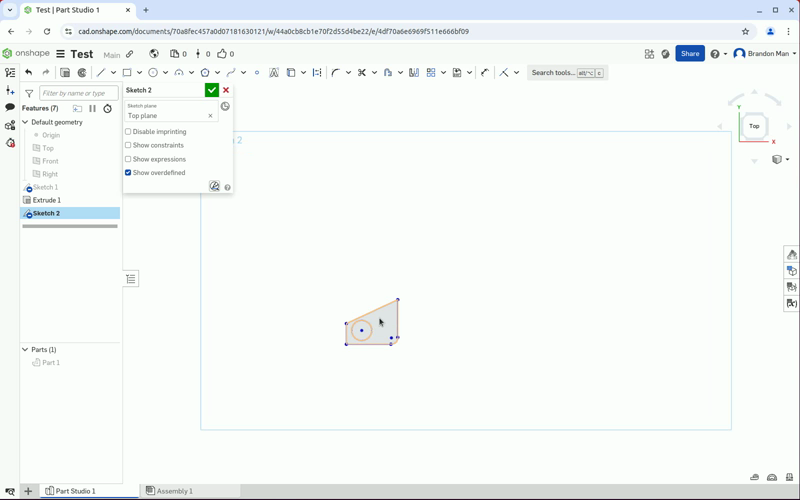
scroll(6)
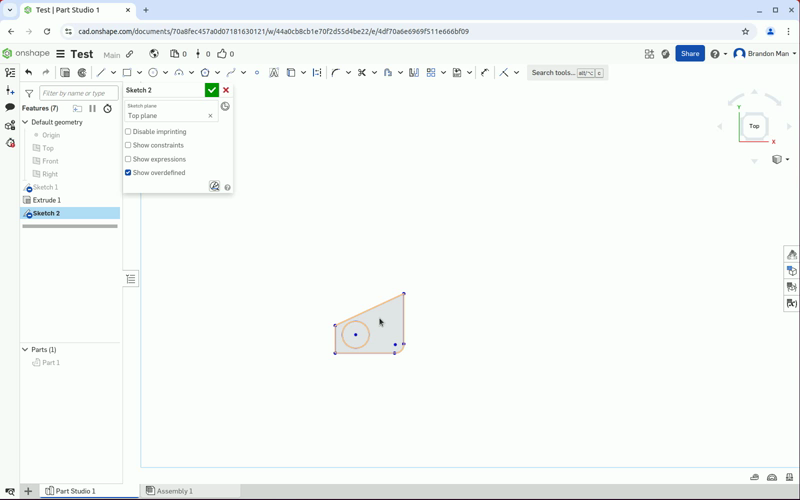
scroll(6)
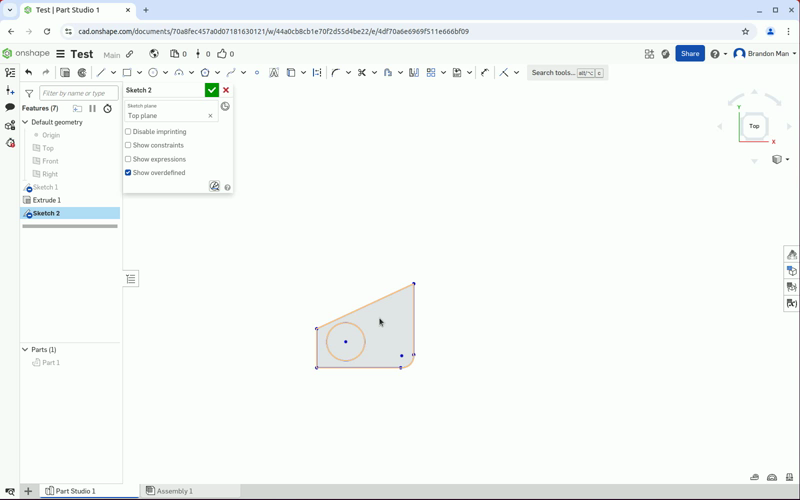
scroll(6)
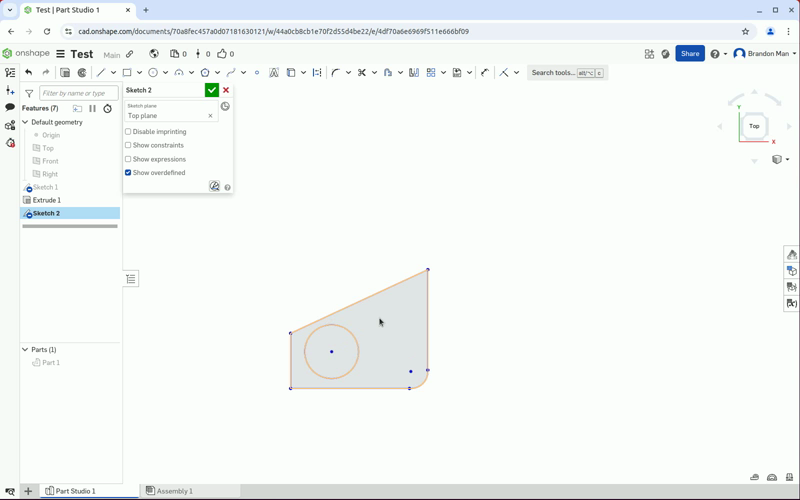
scroll(6)
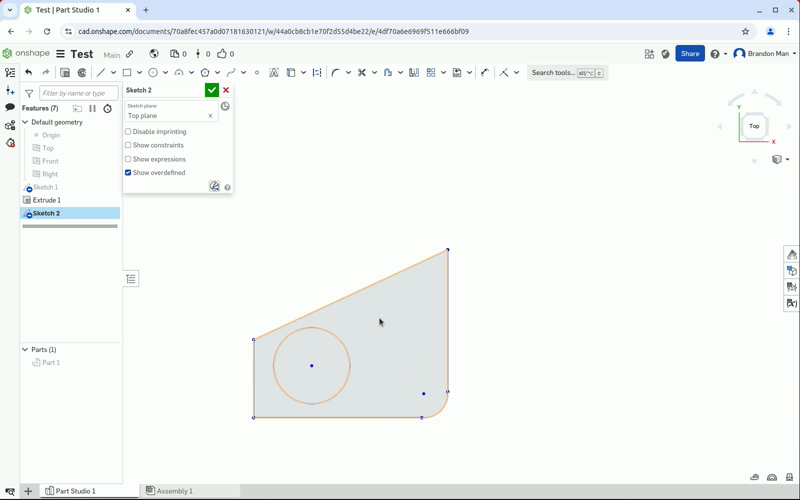
scroll(6)
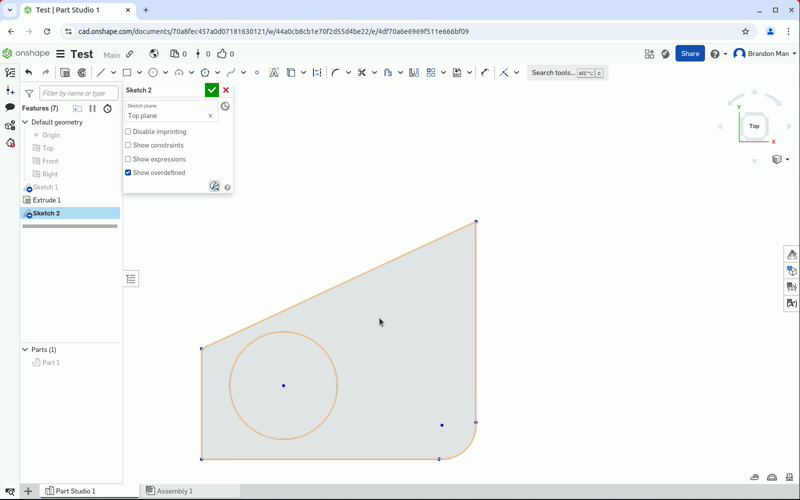
scroll(6)
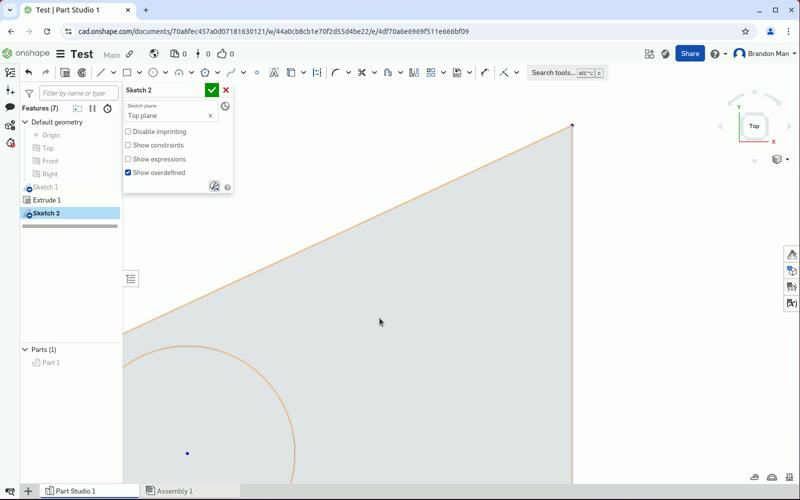
click(379, 317)
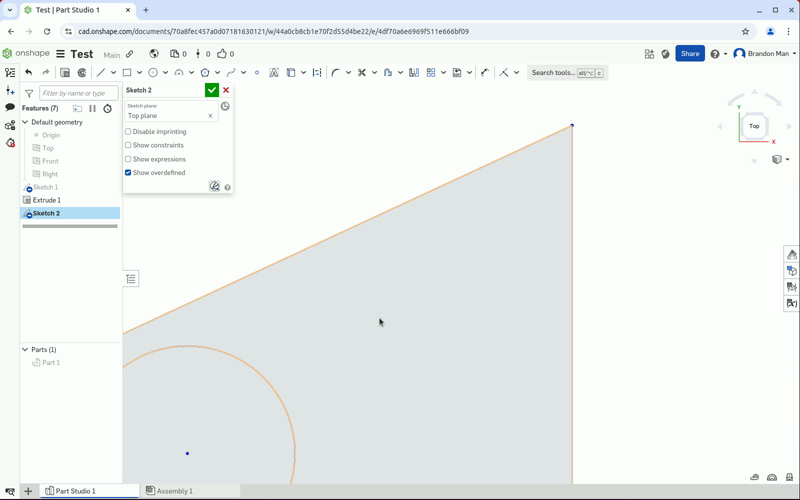
scroll(-6)
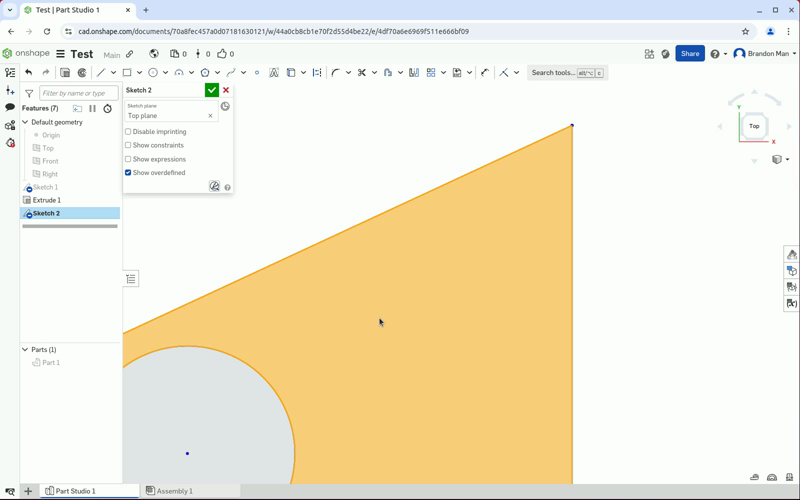
scroll(-6)
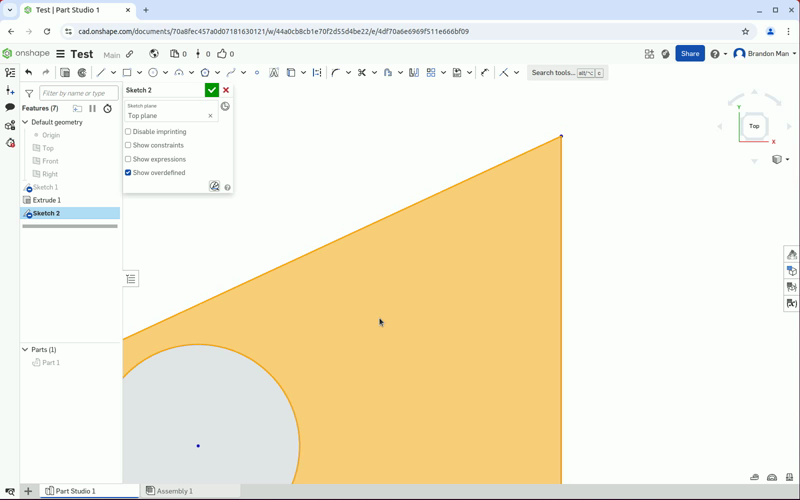
scroll(-6)
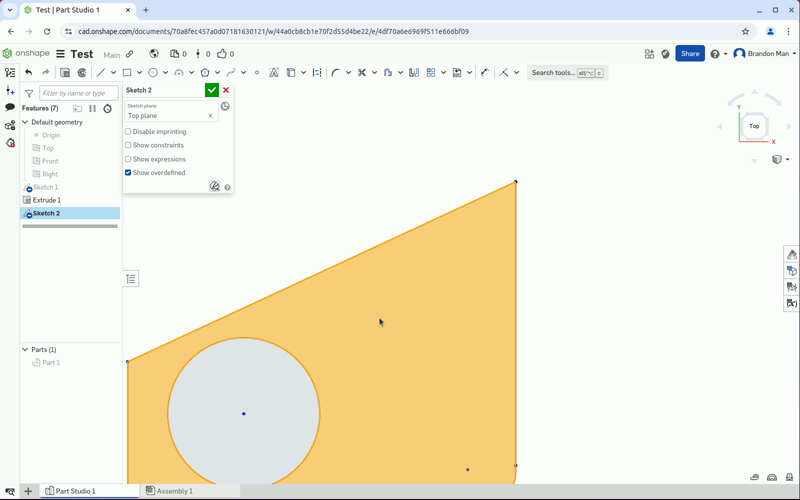
scroll(-6)
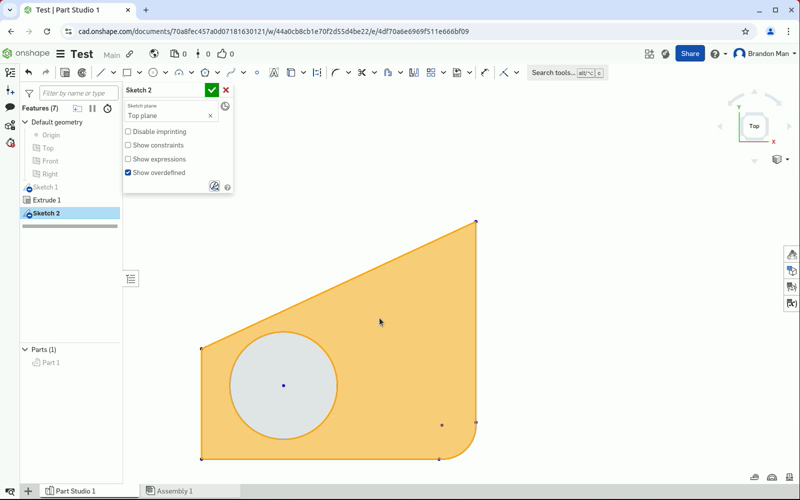
scroll(-6)
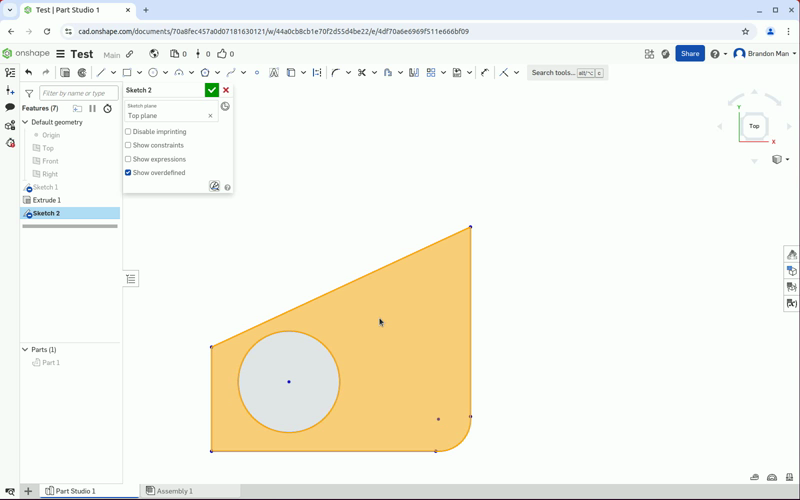
scroll(-6)
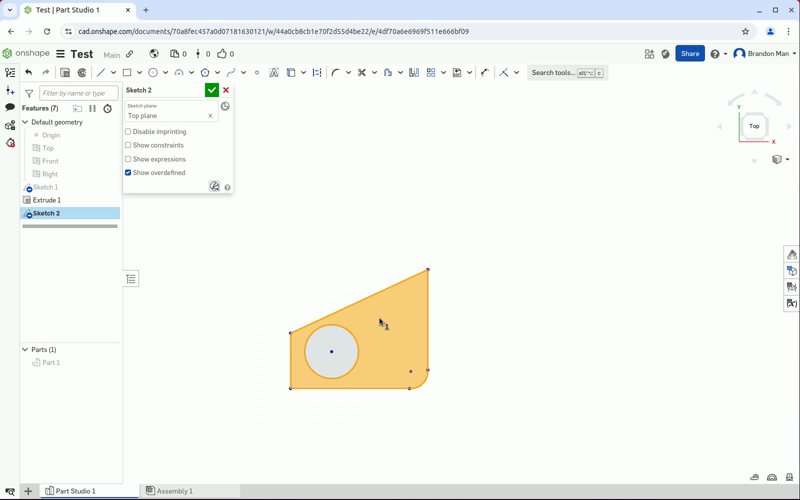
scroll(-6)
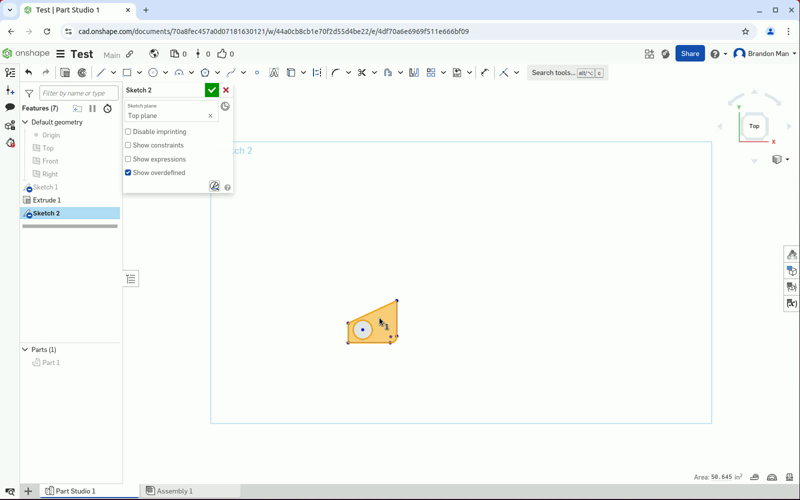
mouse_move(73, 352)
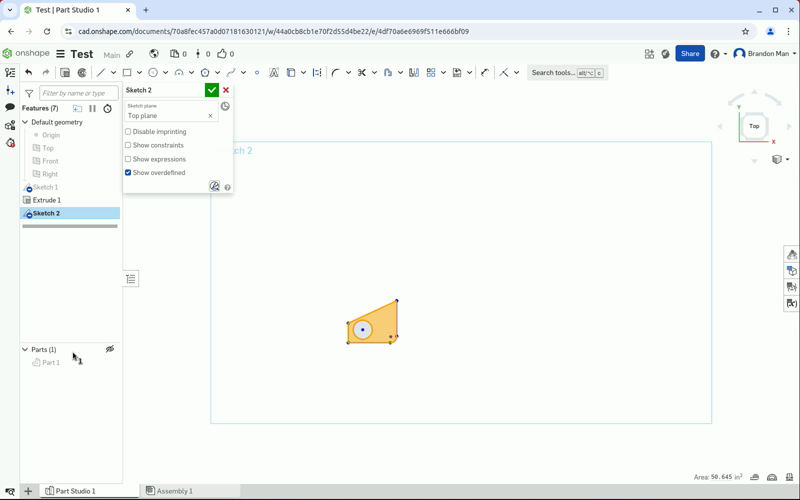
key(shift+y)
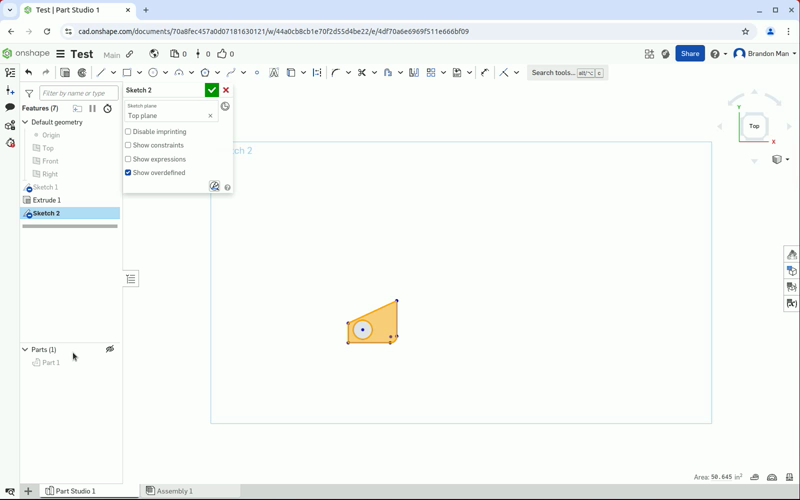
key(shift+e)
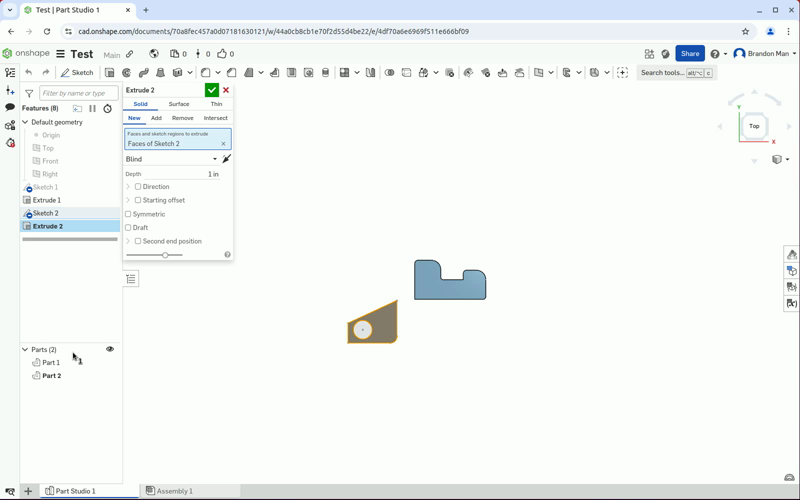
mouse_move(143, 106)
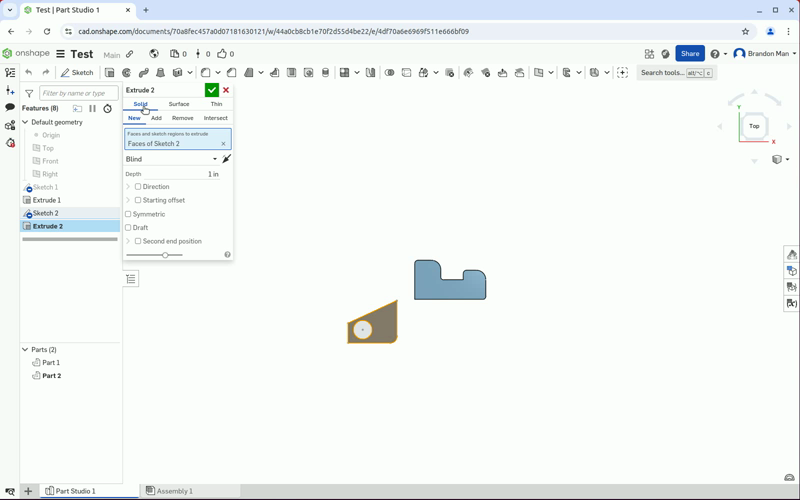
click(143, 106)
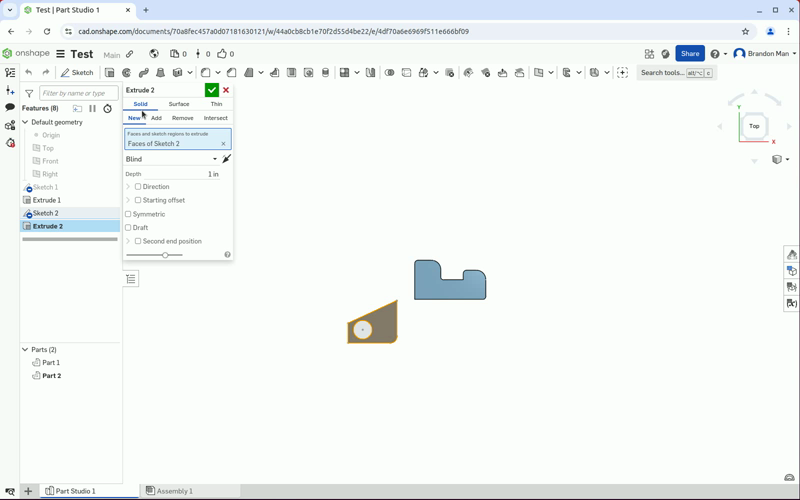
mouse_move(137, 120)
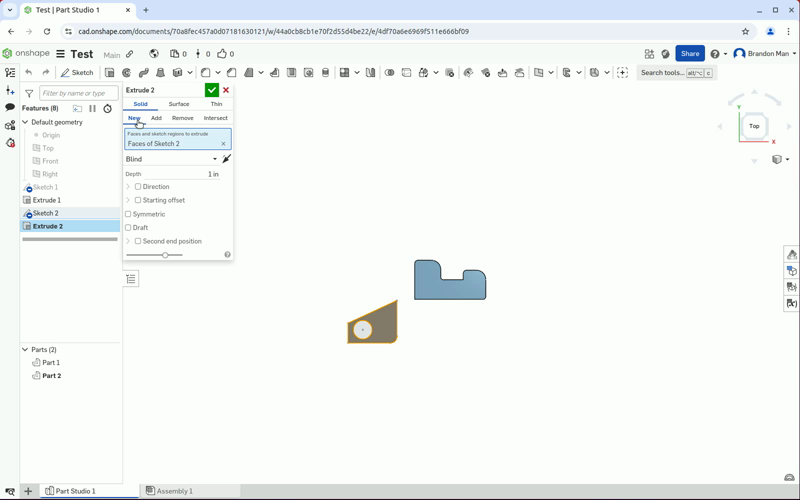
click(137, 120)
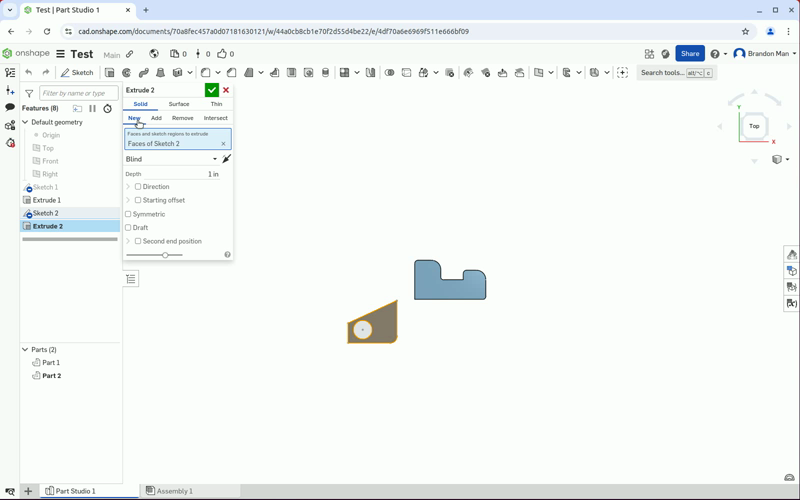
key(tab, 4)
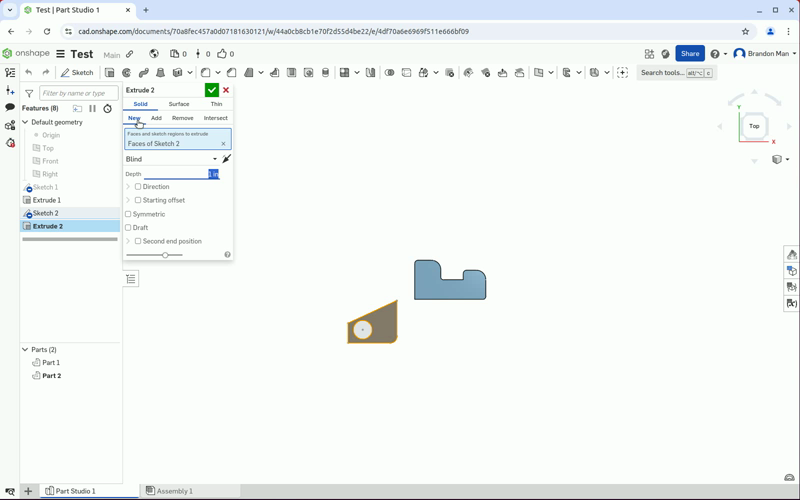
text(3.37)
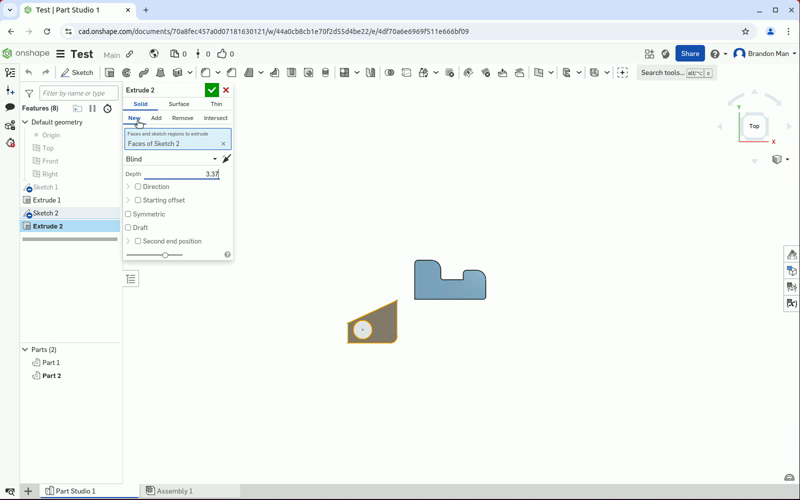
key(enter)
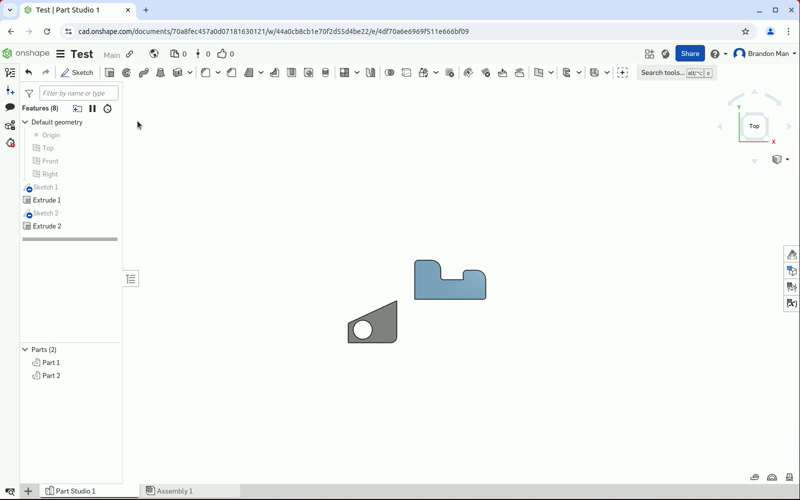
key(shift+h)
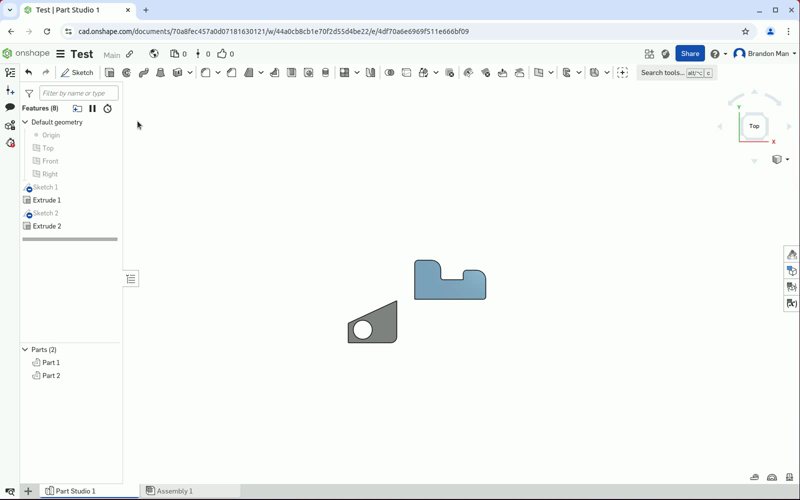
key(shift+h)
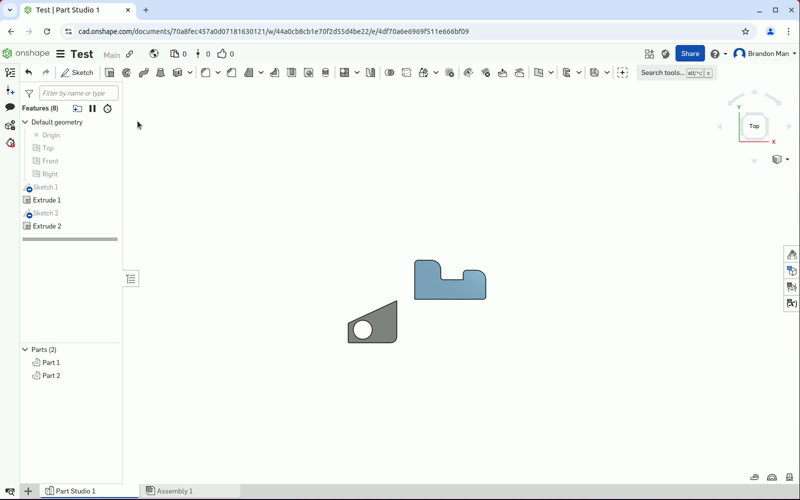
mouse_move(73, 189)
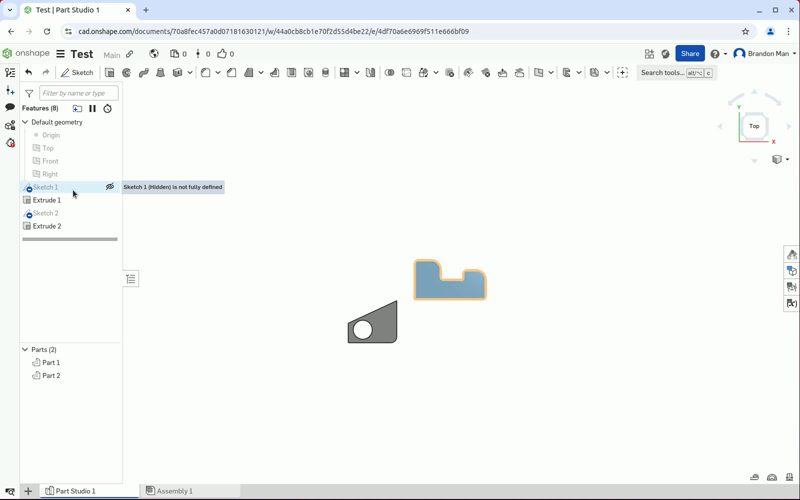
click(73, 189)
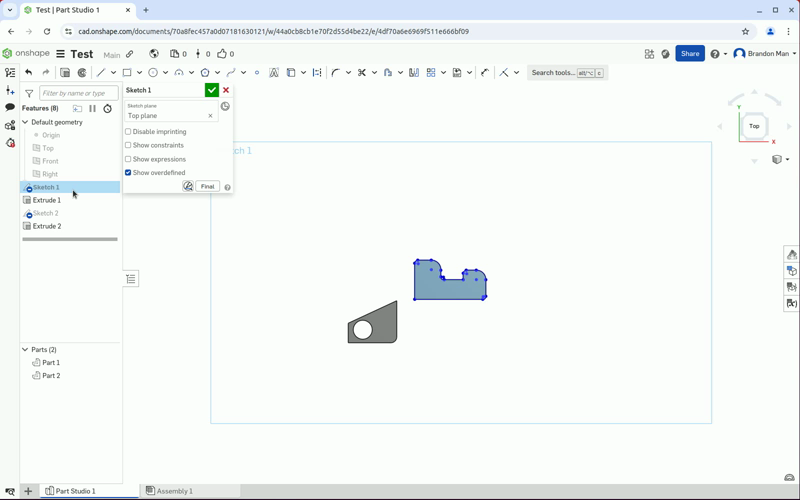
mouse_move(229, 92)
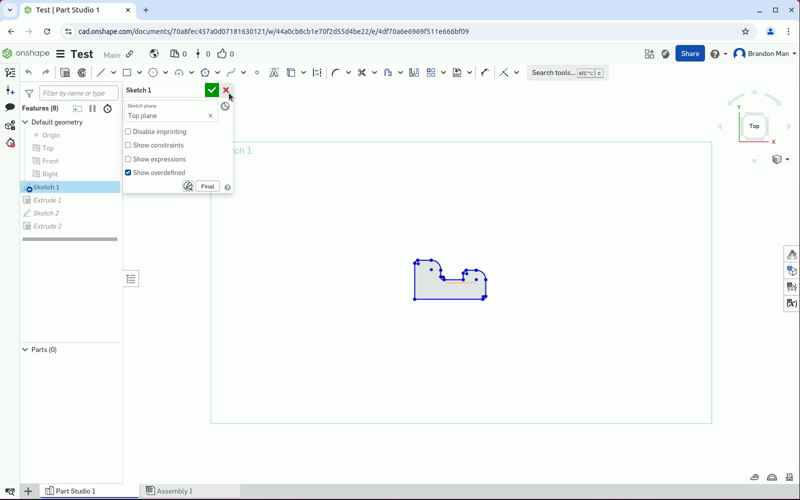
click(229, 92)
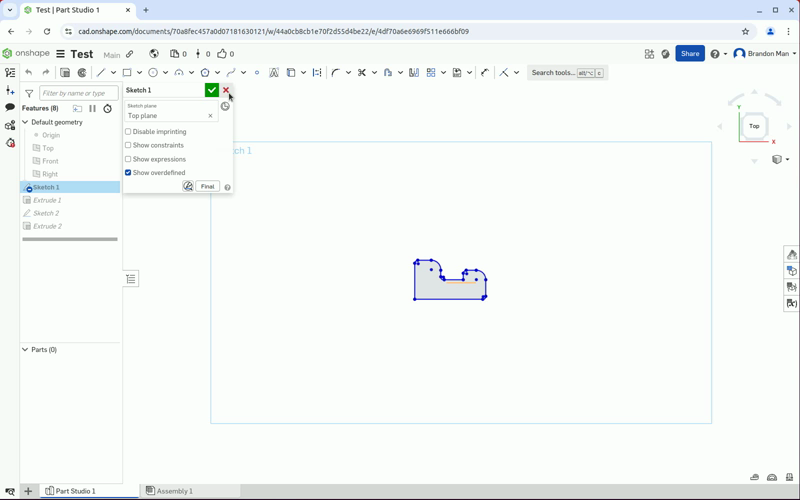
key(shift+s)
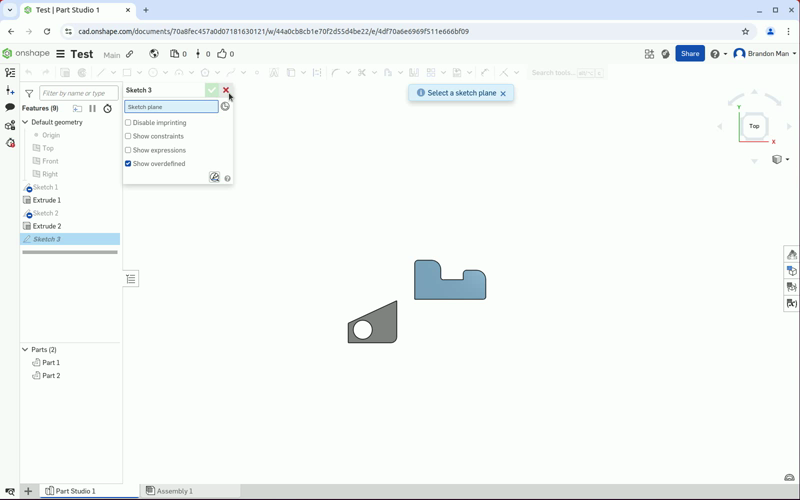
mouse_move(73, 150)
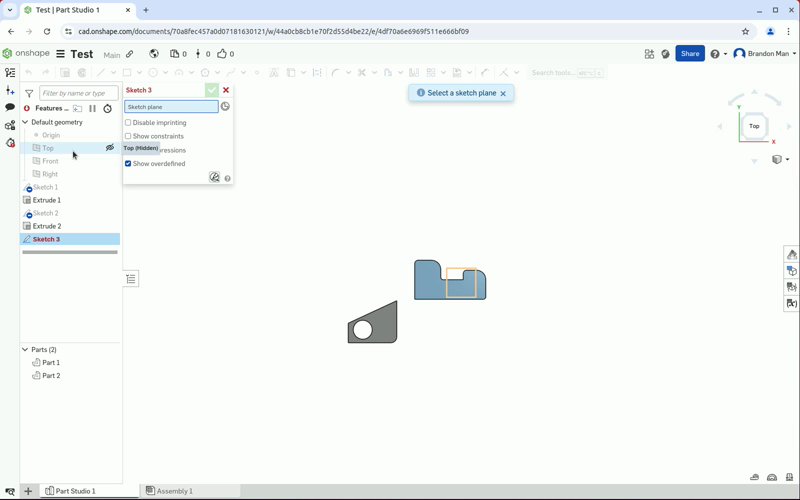
click(73, 150)
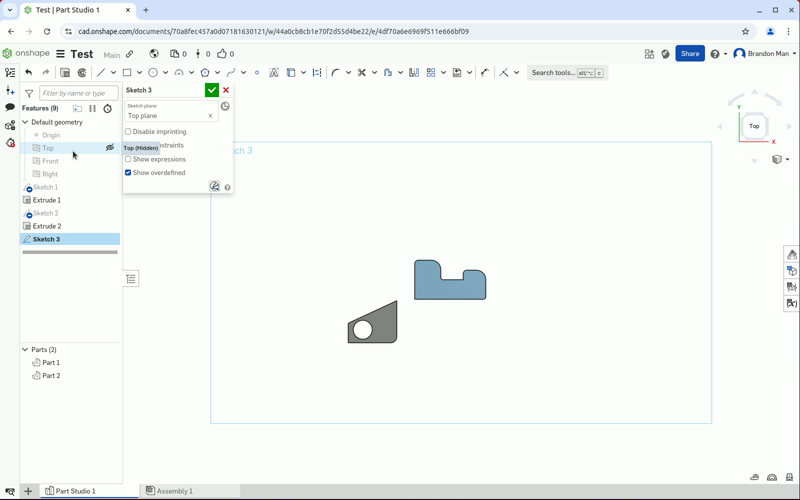
mouse_move(73, 352)
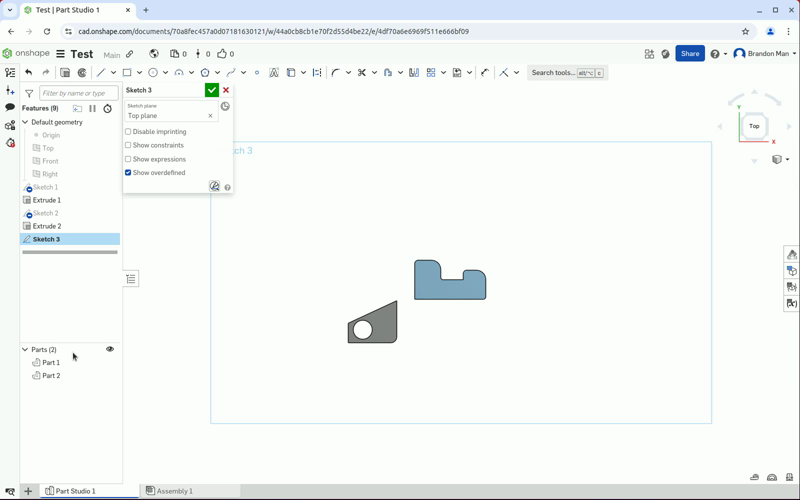
key(y)
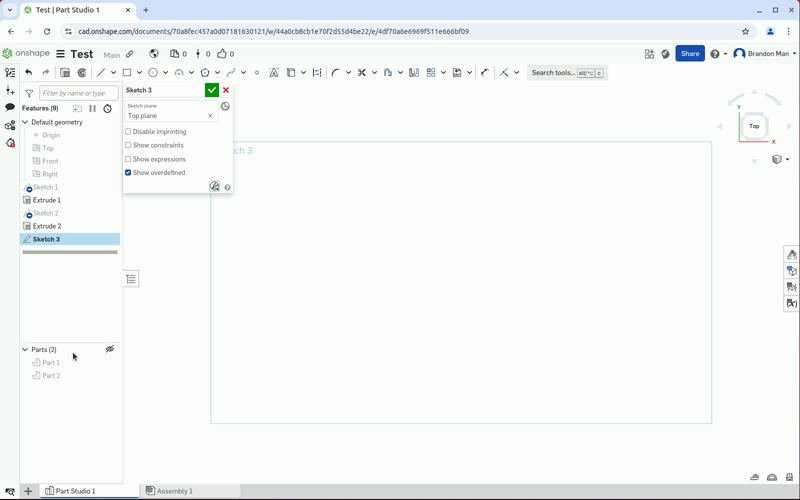
key(l)
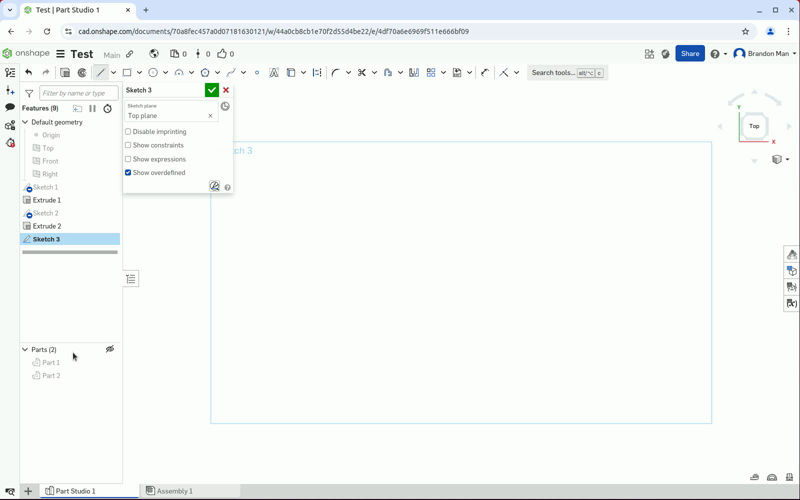
key_down(shift)
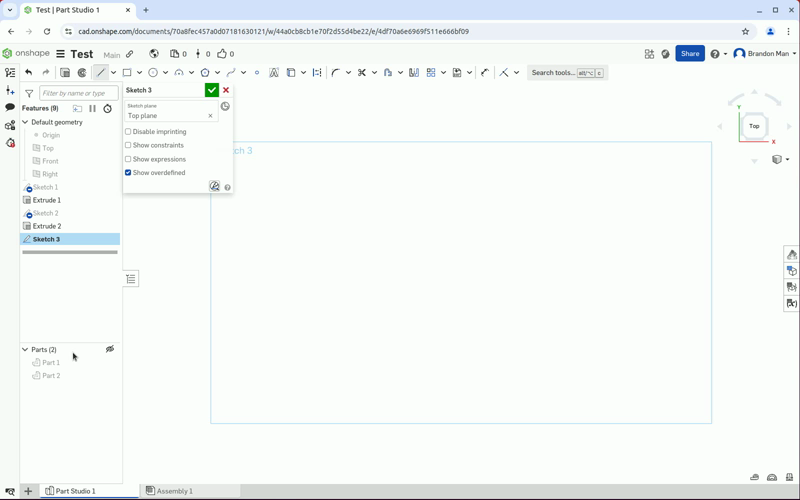
mouse_move(414, 299)
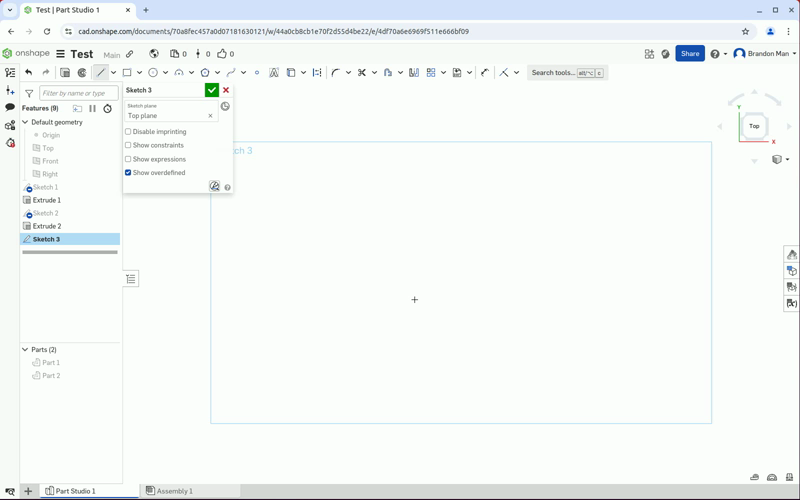
click(414, 299)
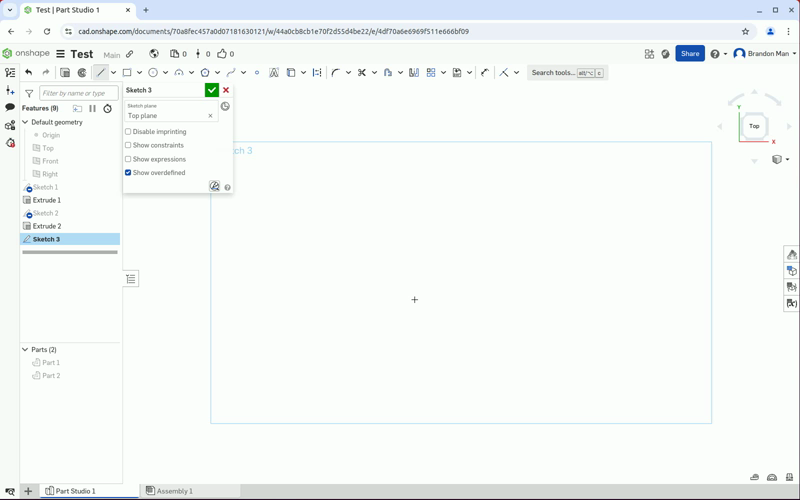
key_up(shift)
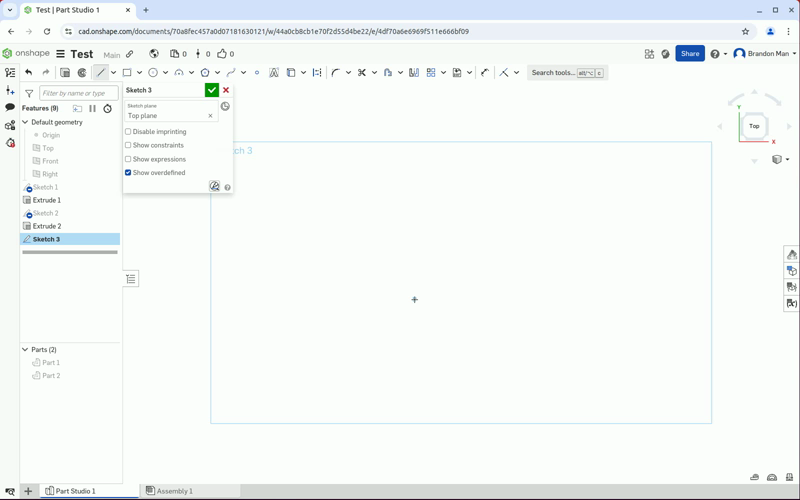
key_down(shift)
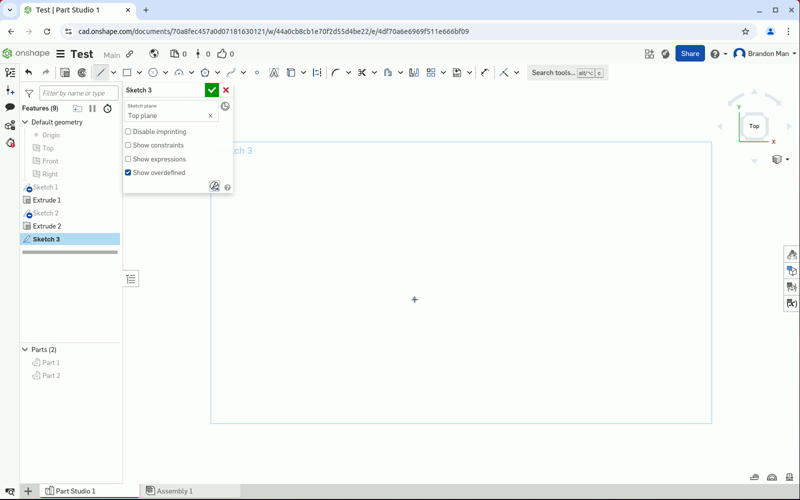
mouse_move(482, 299)
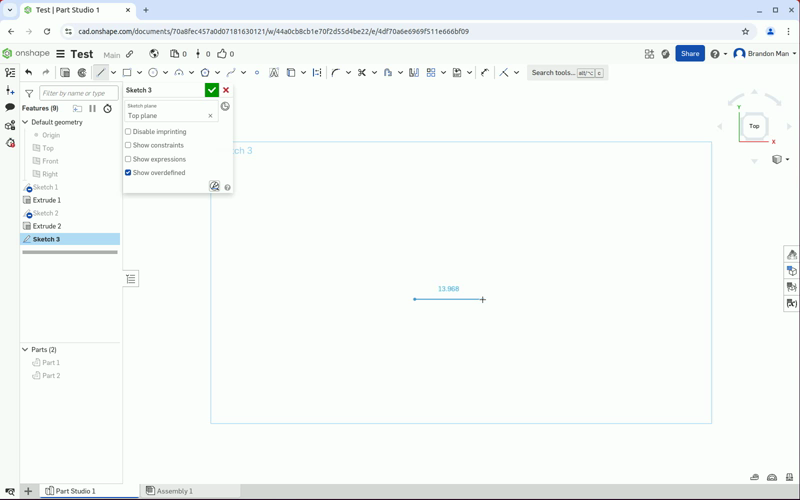
click(482, 299)
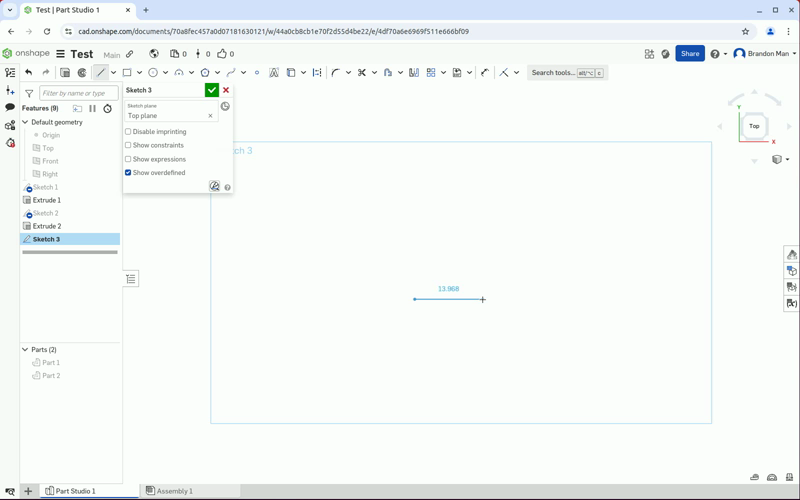
key_up(shift)
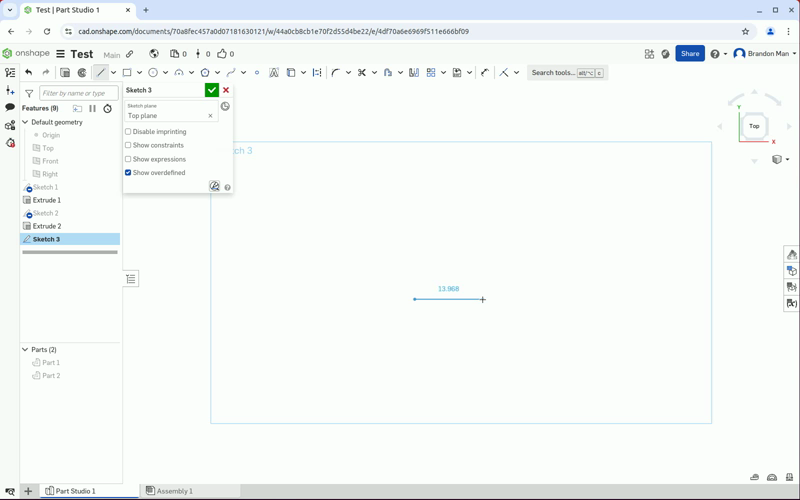
key(esc)
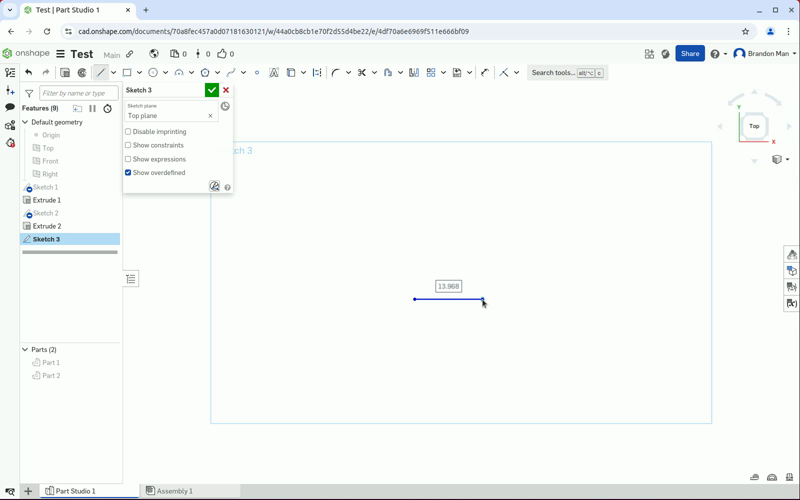
key(a)
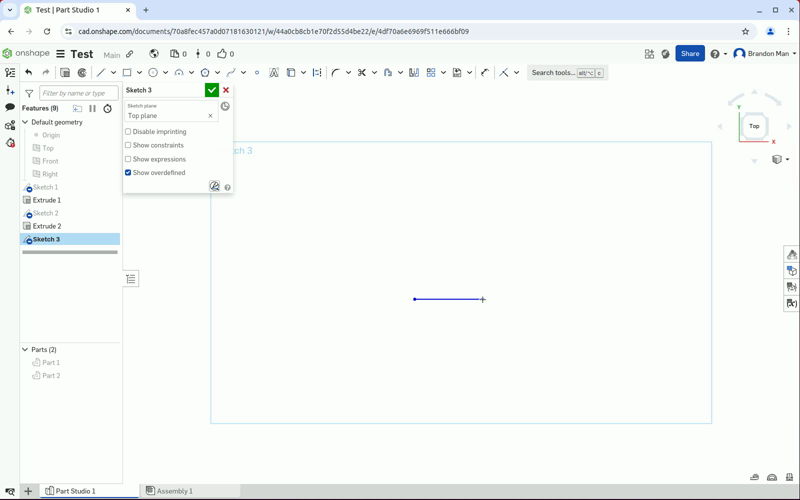
mouse_move(482, 299)
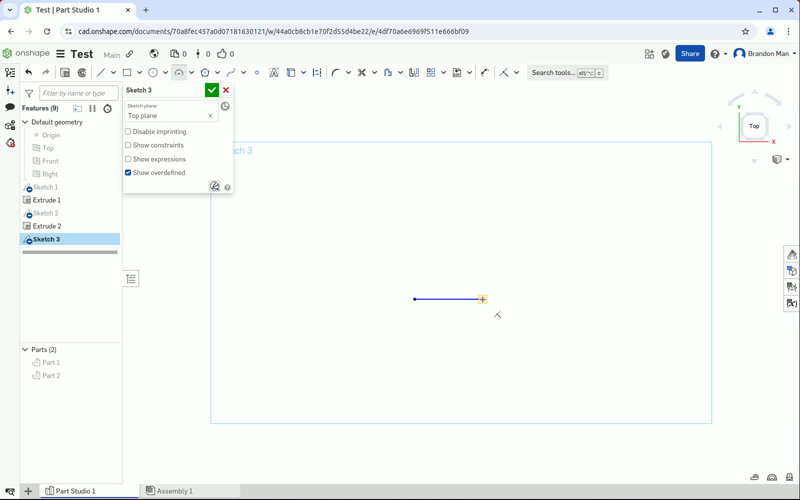
click(482, 299)
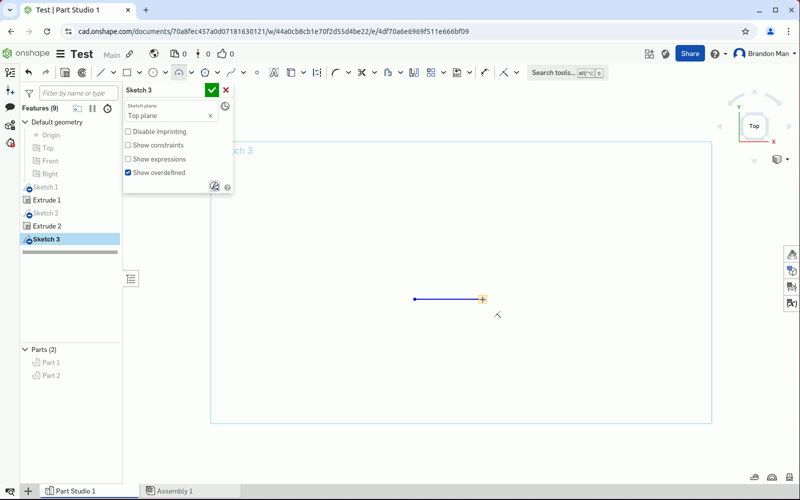
key_down(shift)
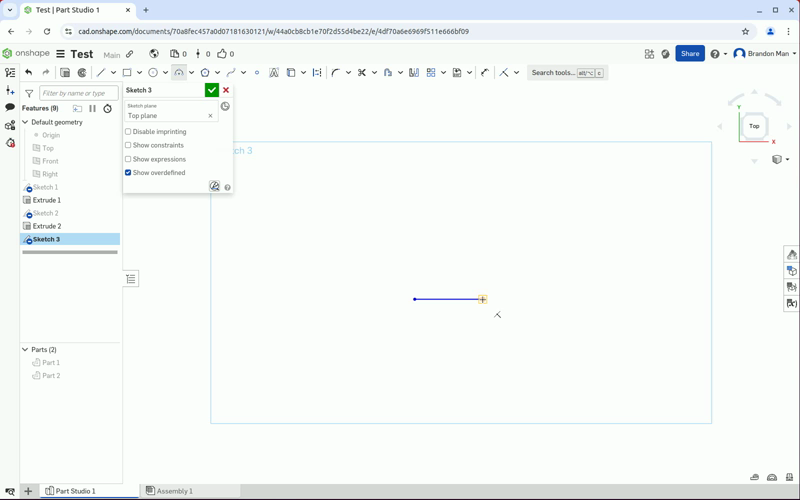
mouse_move(485, 296)
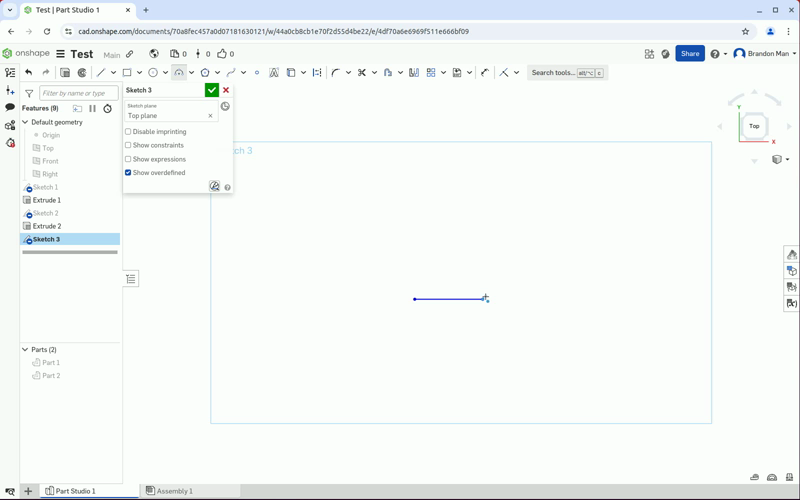
scroll(6)
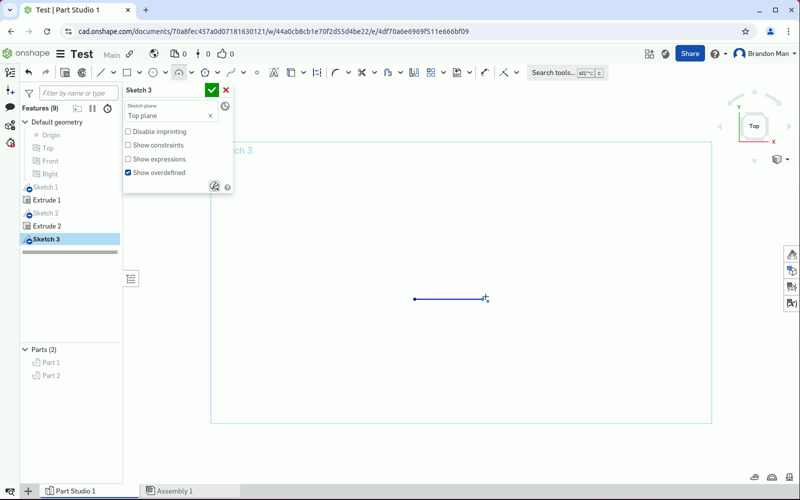
scroll(6)
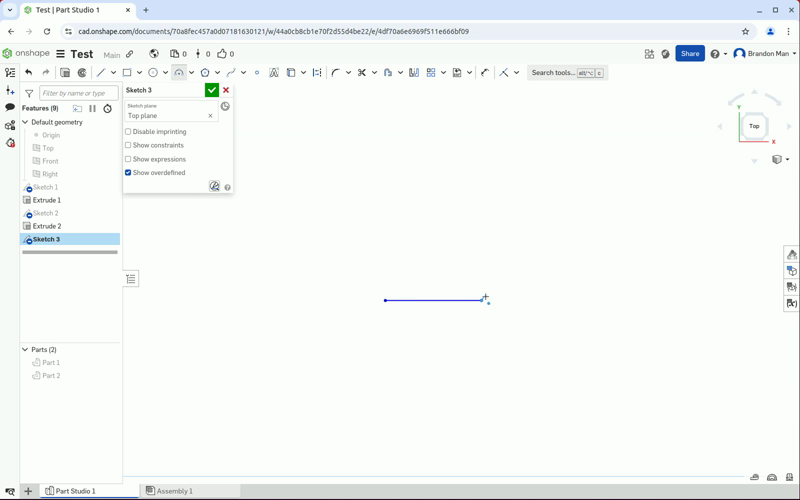
scroll(6)
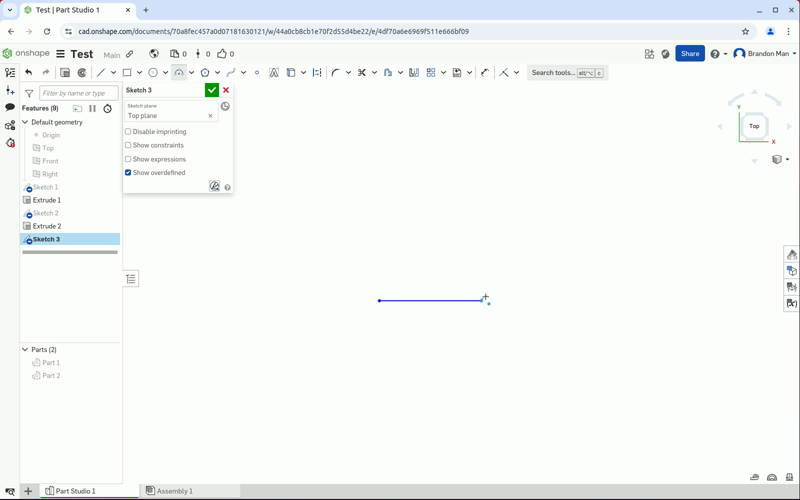
scroll(6)
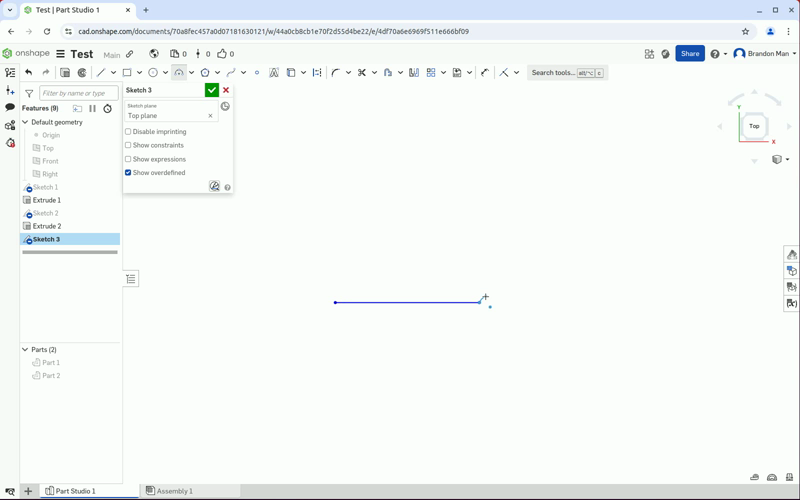
scroll(6)
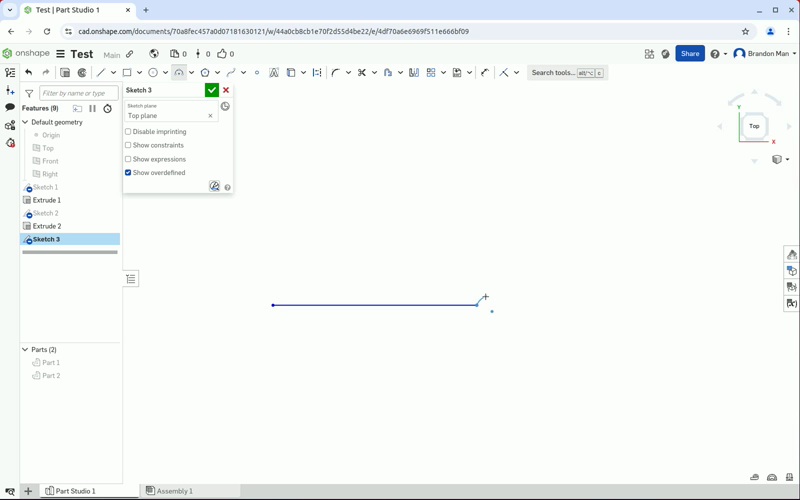
scroll(6)
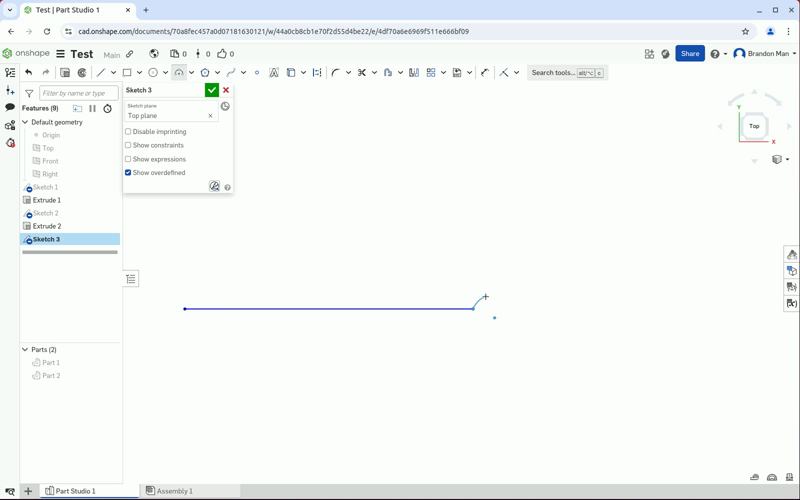
scroll(6)
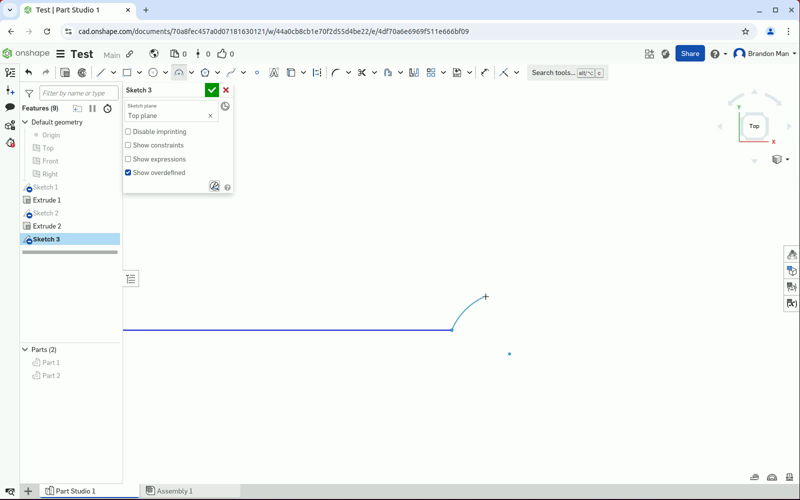
click(485, 296)
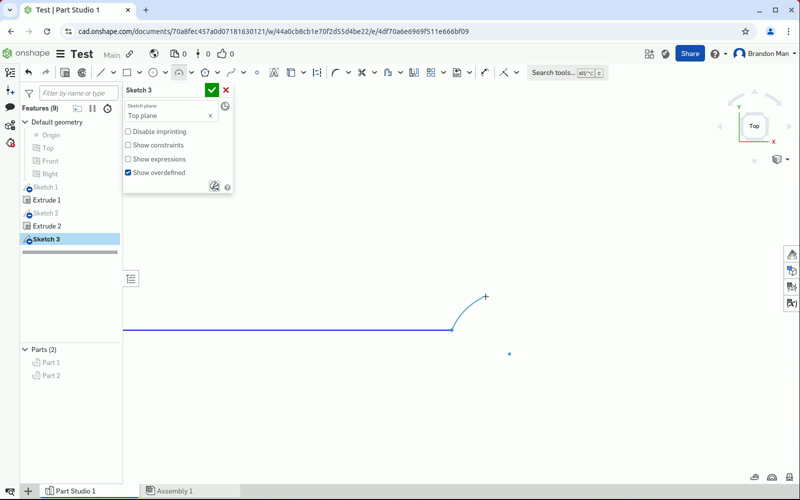
scroll(-6)
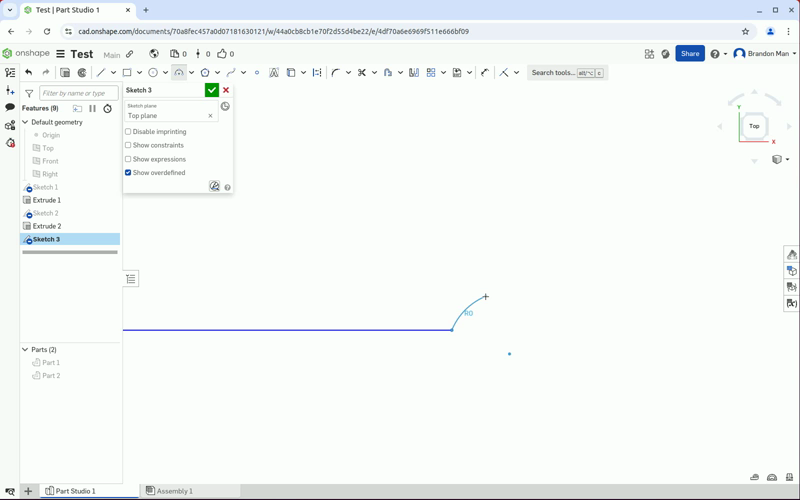
scroll(-6)
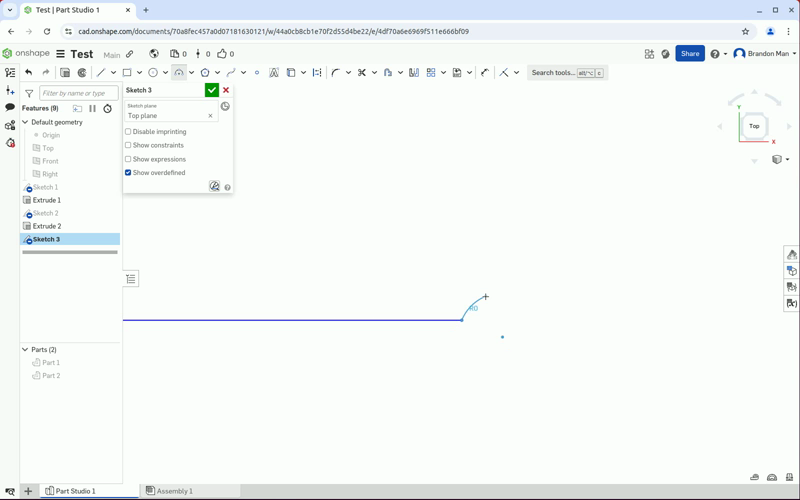
scroll(-6)
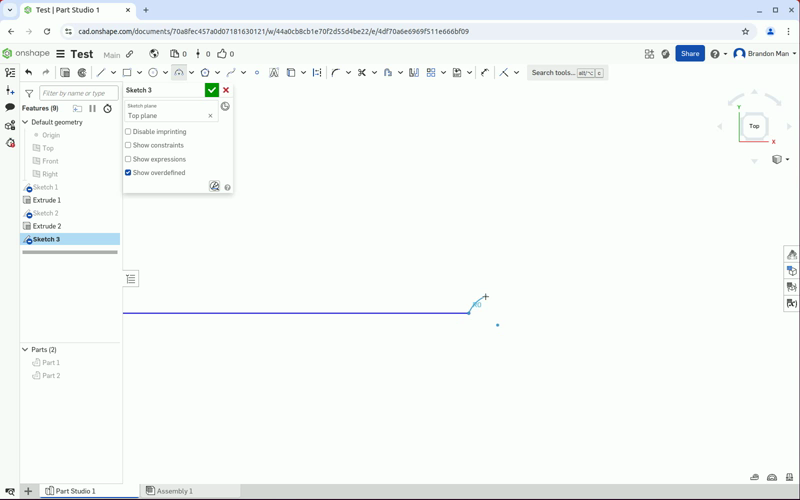
scroll(-6)
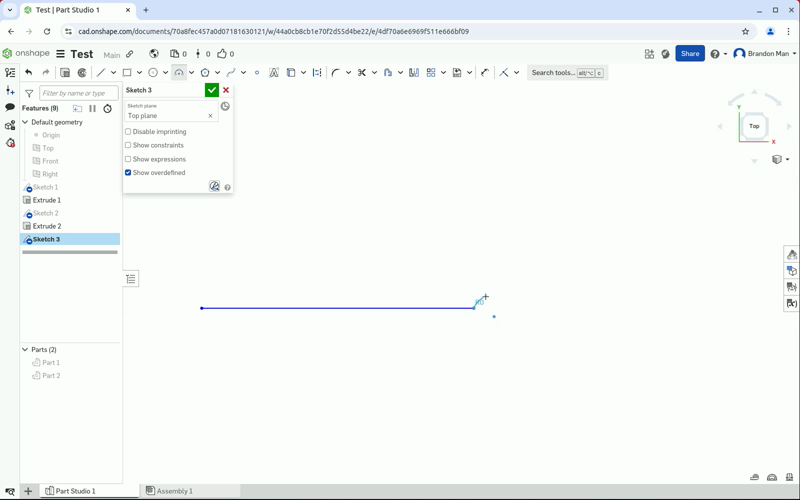
scroll(-6)
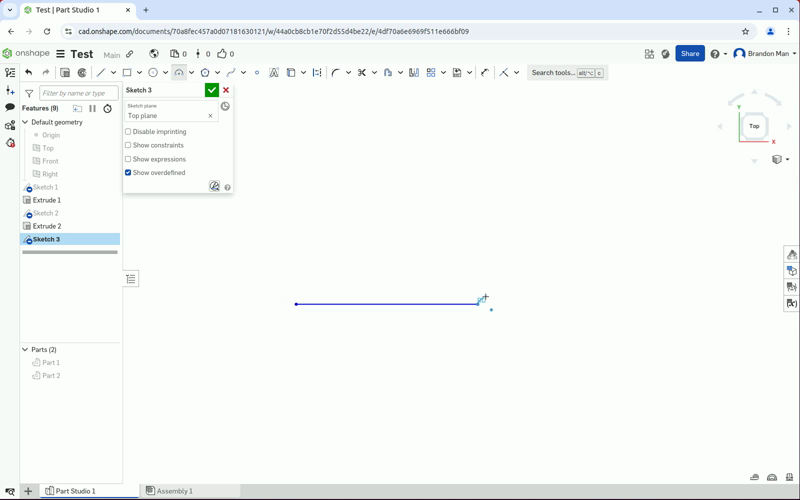
scroll(-6)
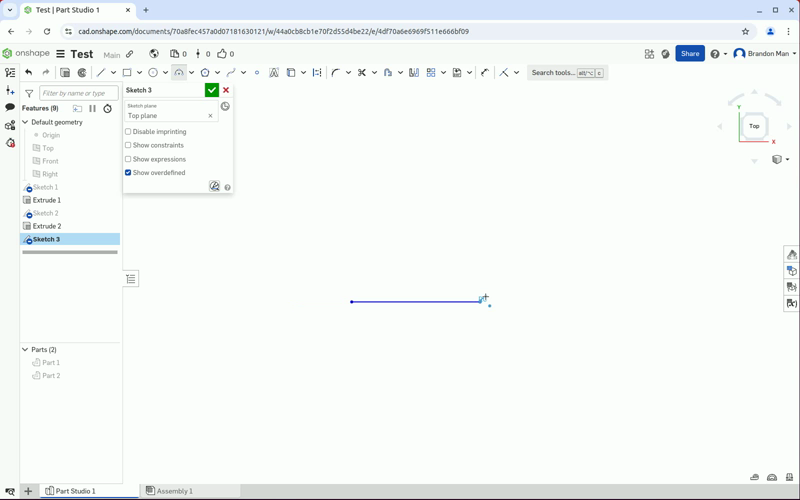
scroll(-6)
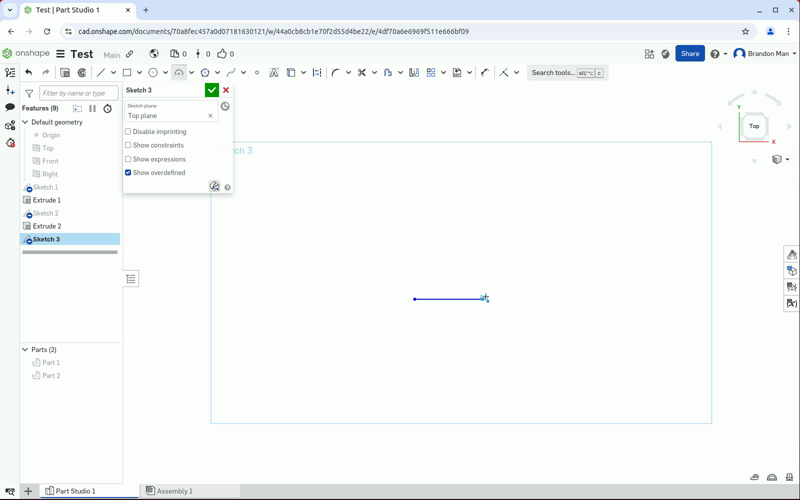
mouse_move(484, 298)
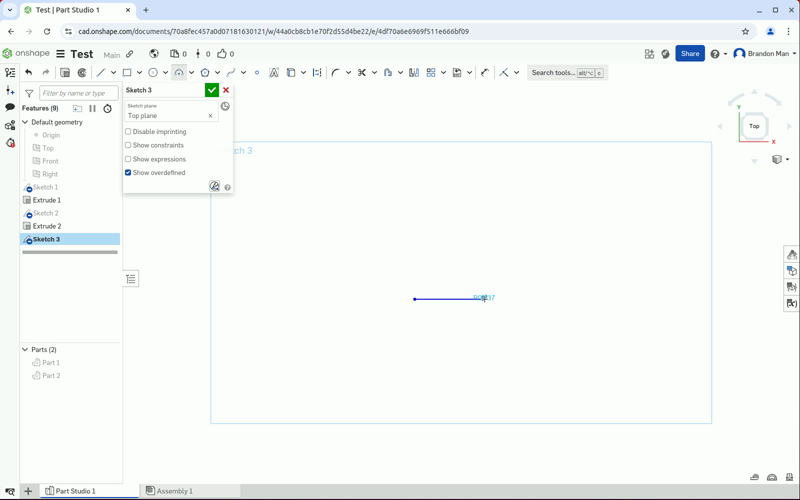
scroll(6)
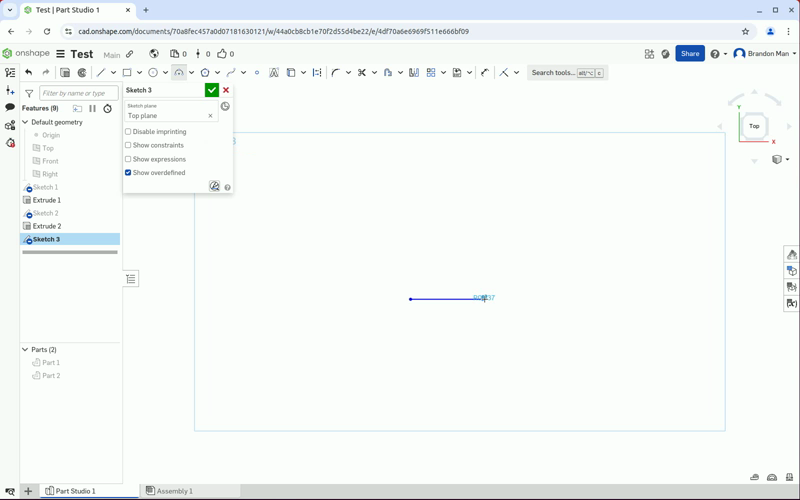
scroll(6)
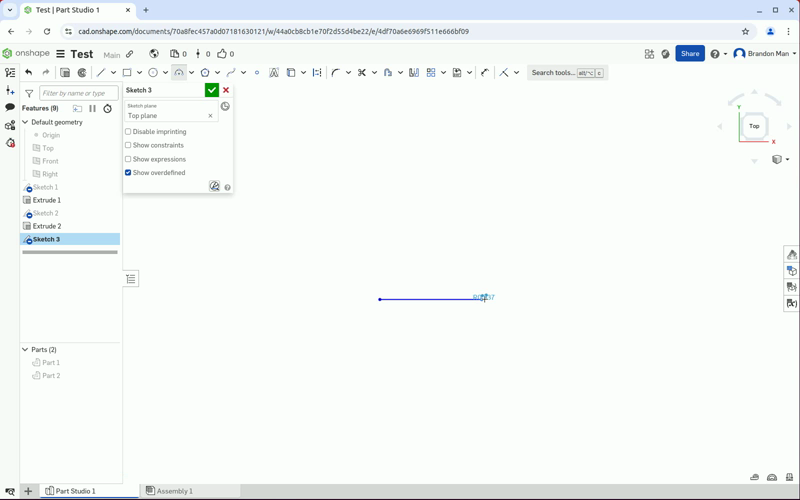
scroll(6)
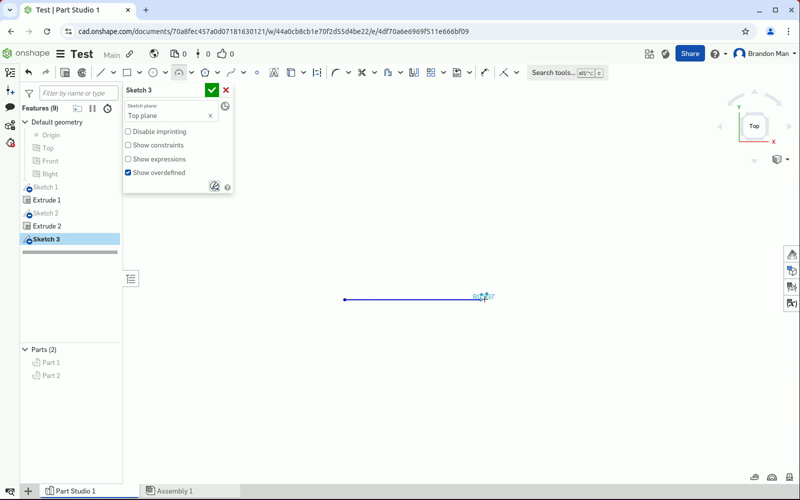
scroll(6)
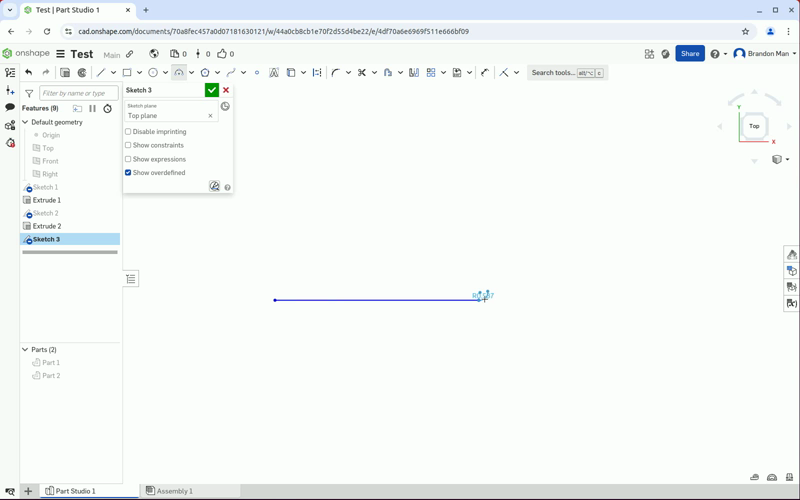
scroll(6)
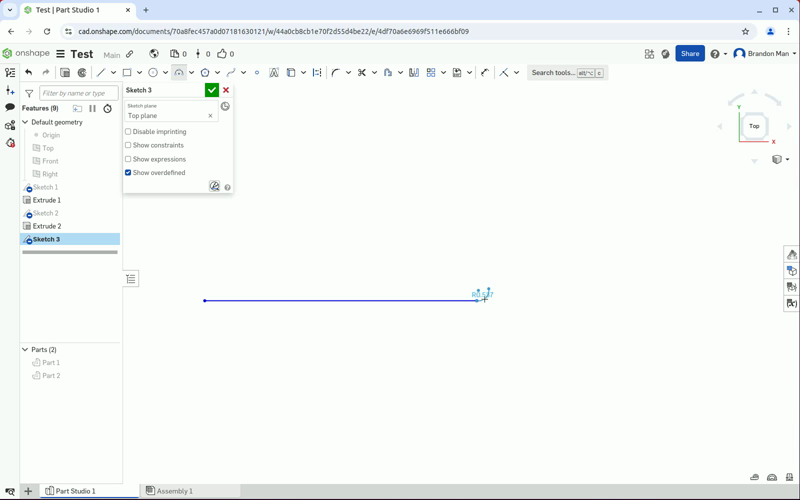
scroll(6)
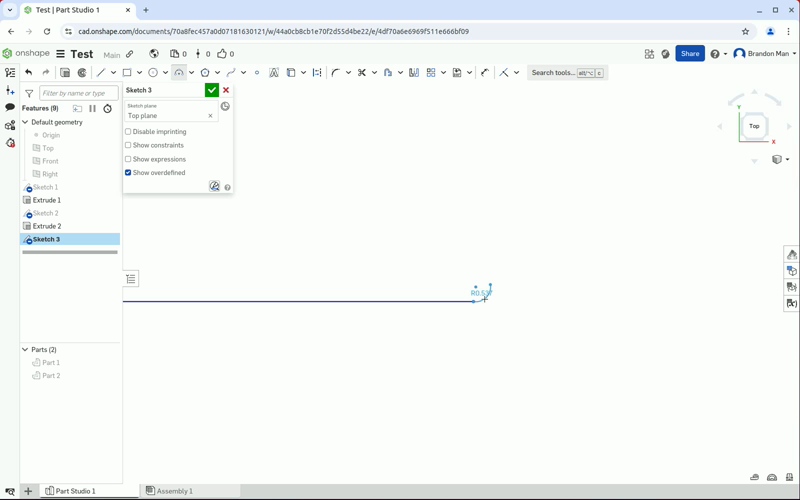
scroll(6)
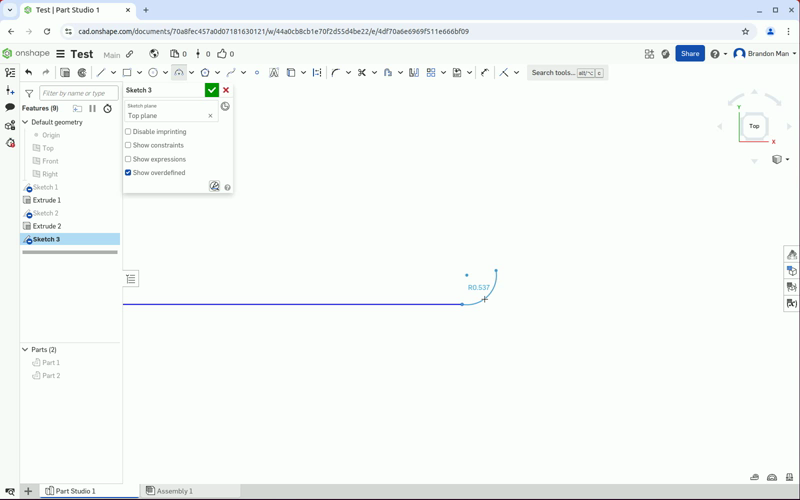
click(484, 298)
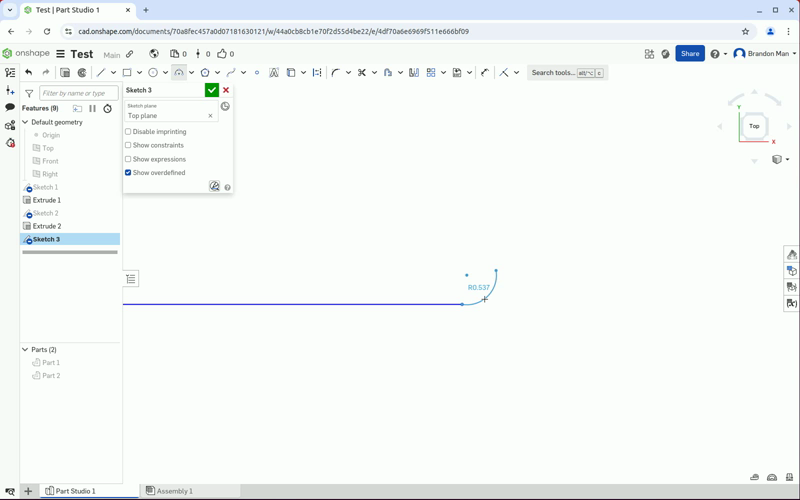
scroll(-6)
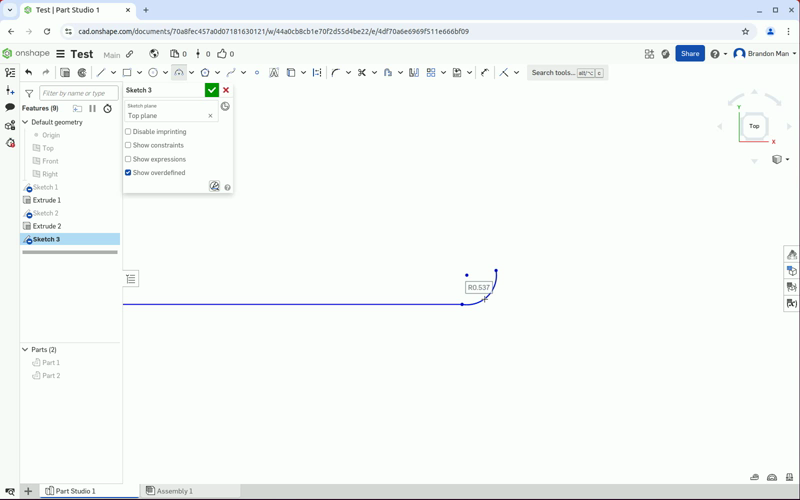
scroll(-6)
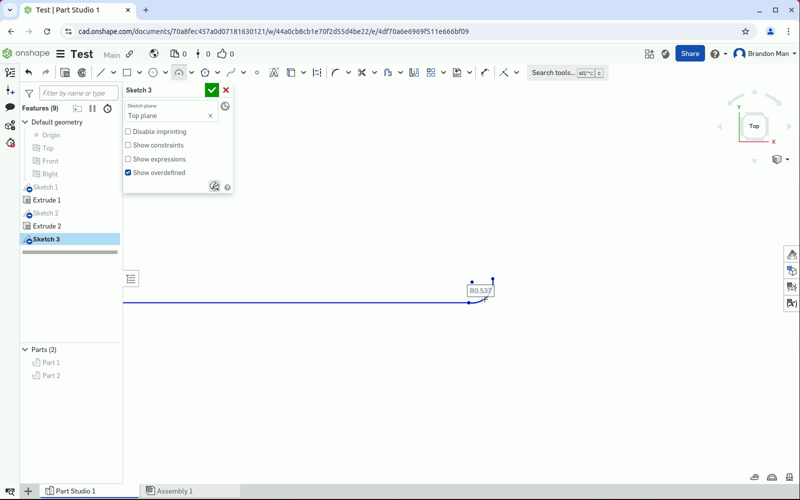
scroll(-6)
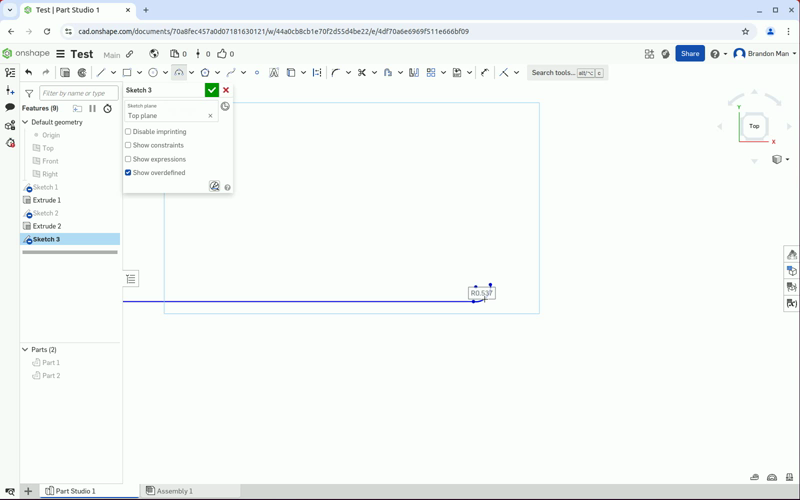
scroll(-6)
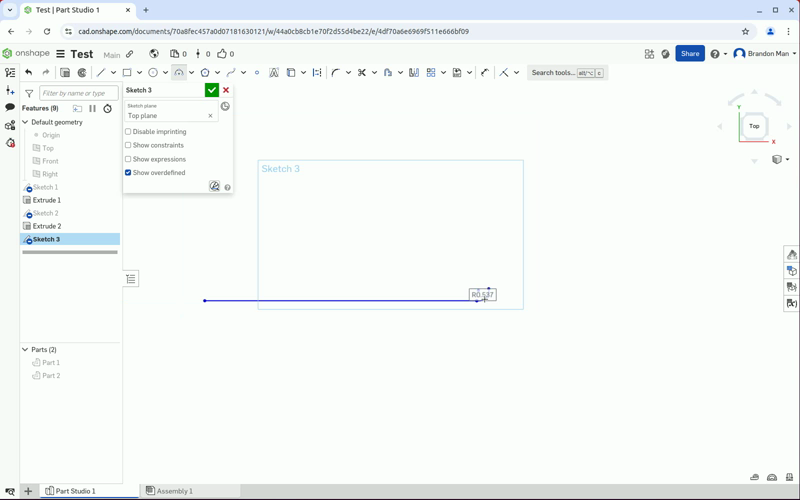
scroll(-6)
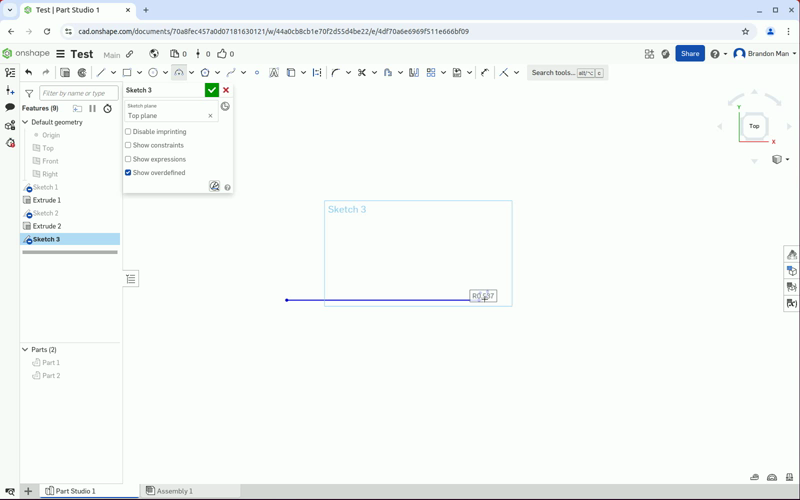
scroll(-6)
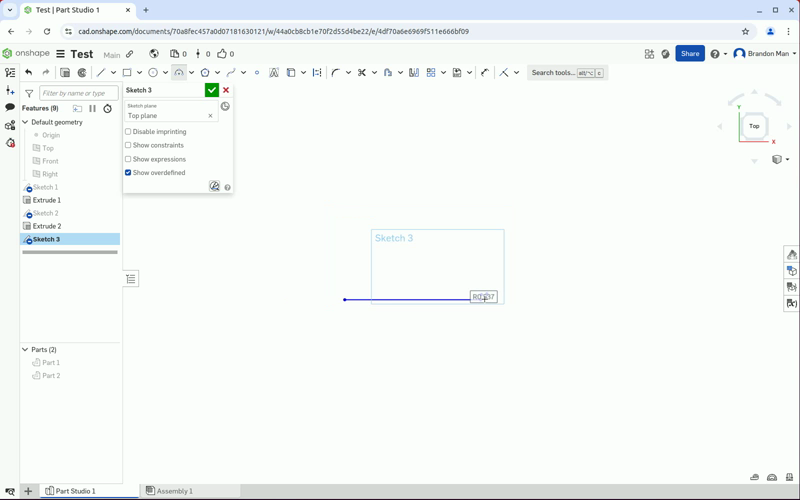
scroll(-6)
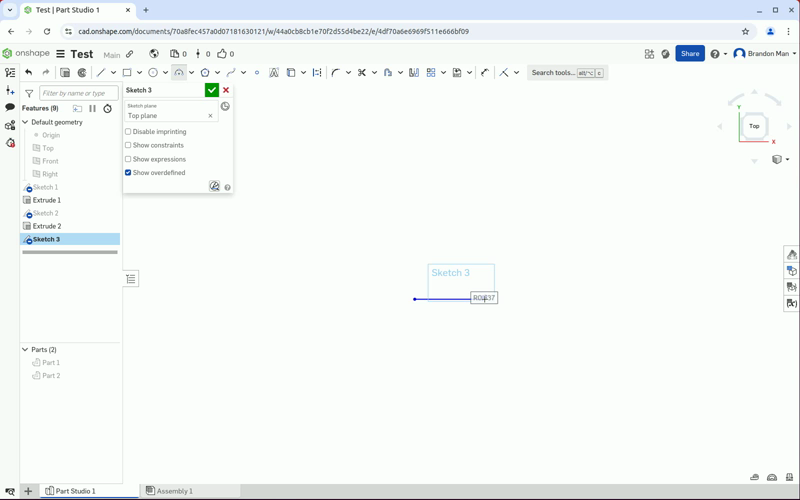
key_up(shift)
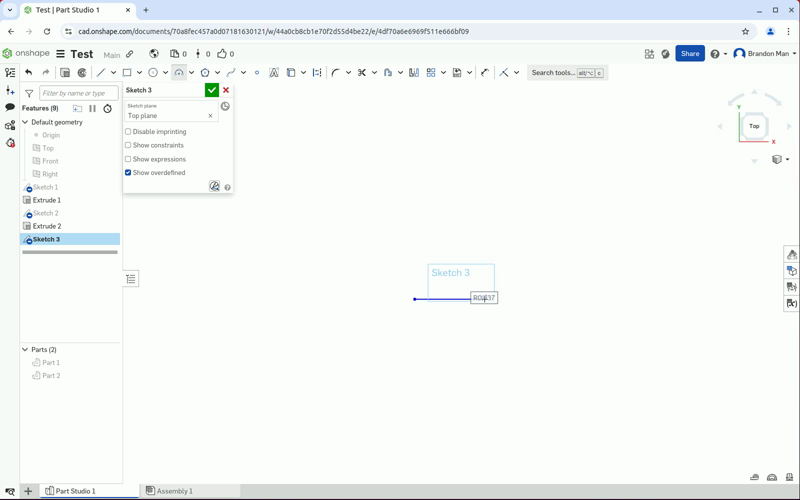
key(esc)
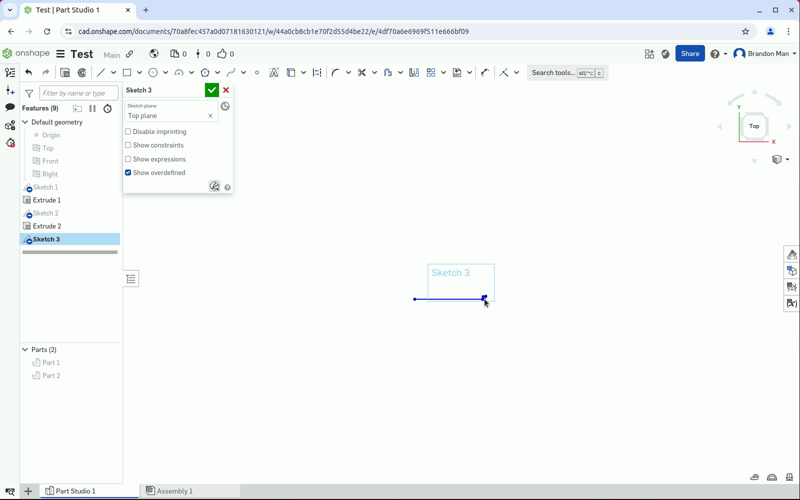
key(l)
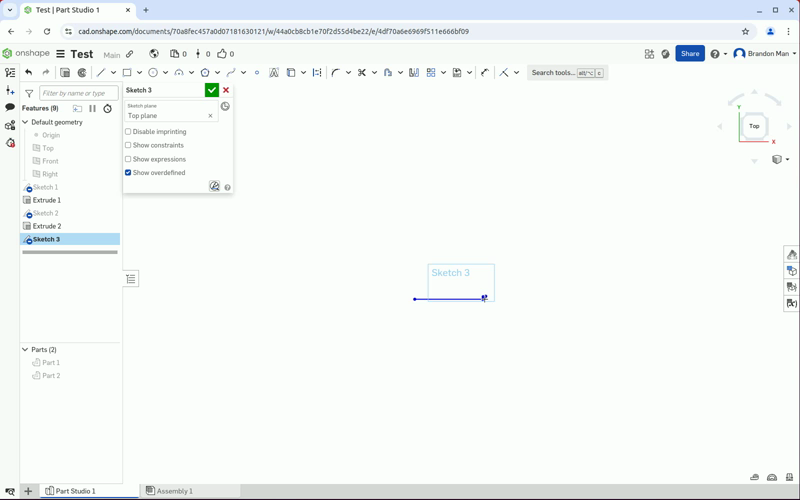
mouse_move(485, 296)
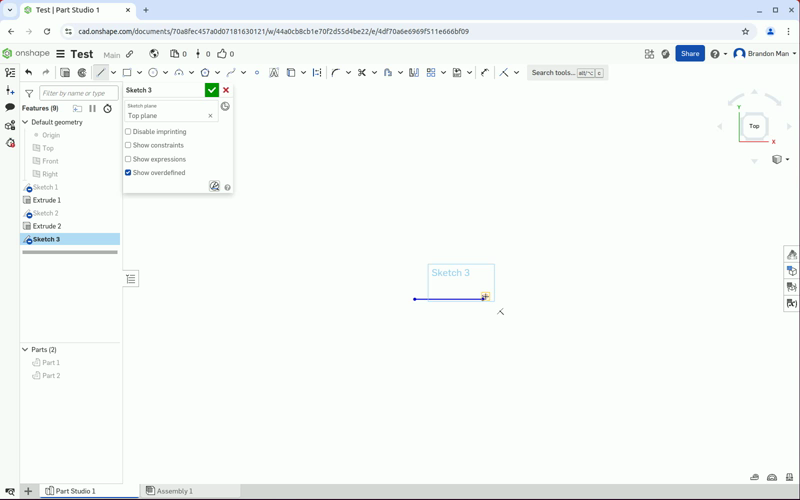
scroll(6)
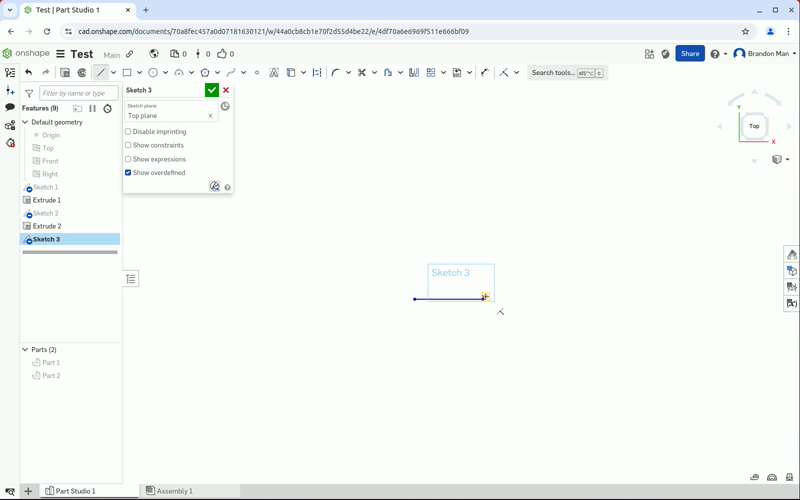
scroll(6)
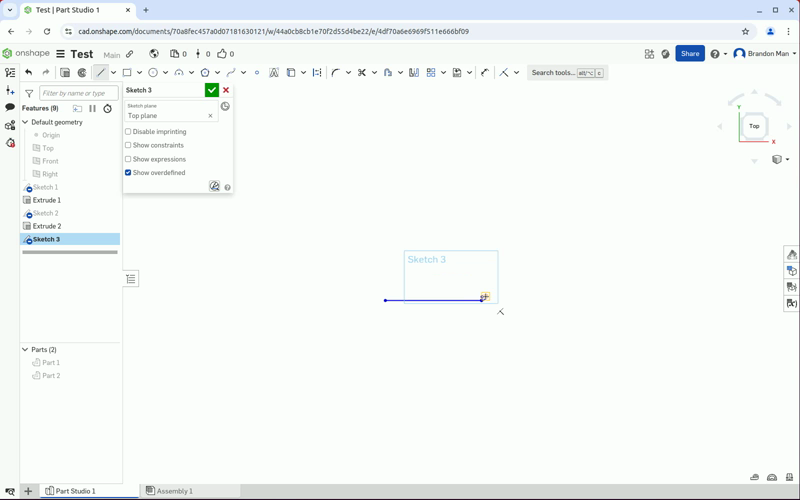
scroll(6)
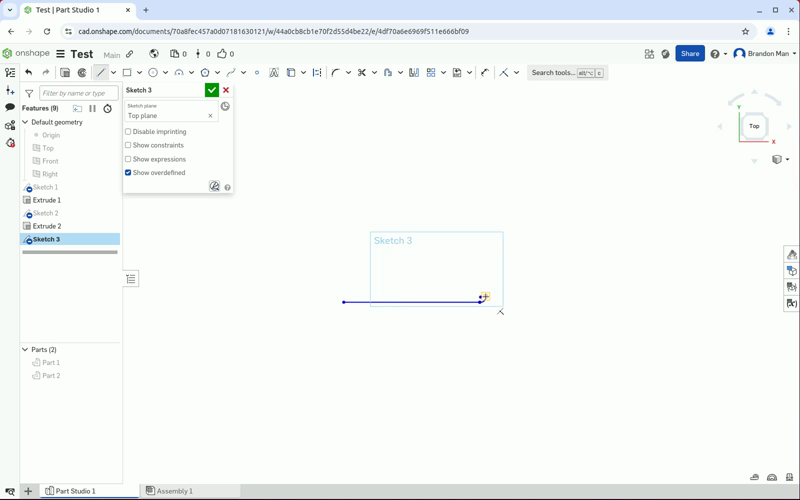
scroll(6)
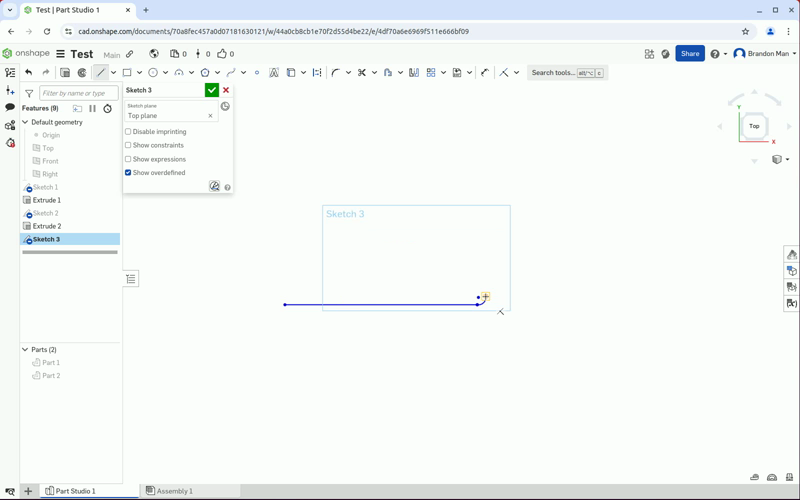
scroll(6)
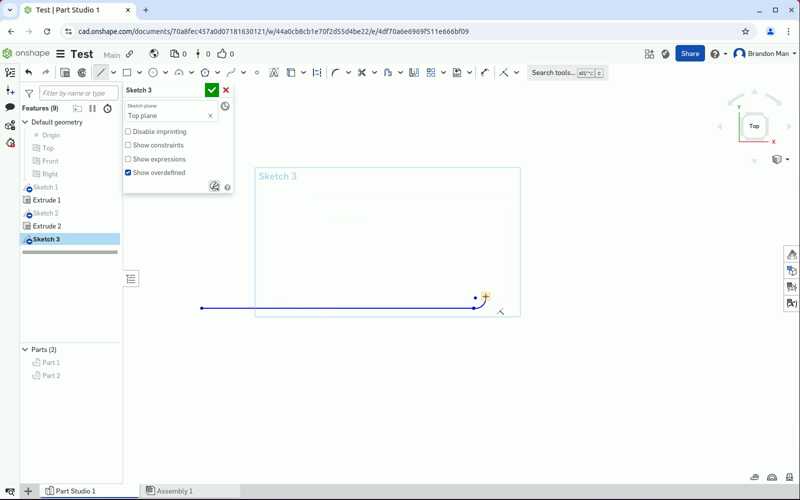
scroll(6)
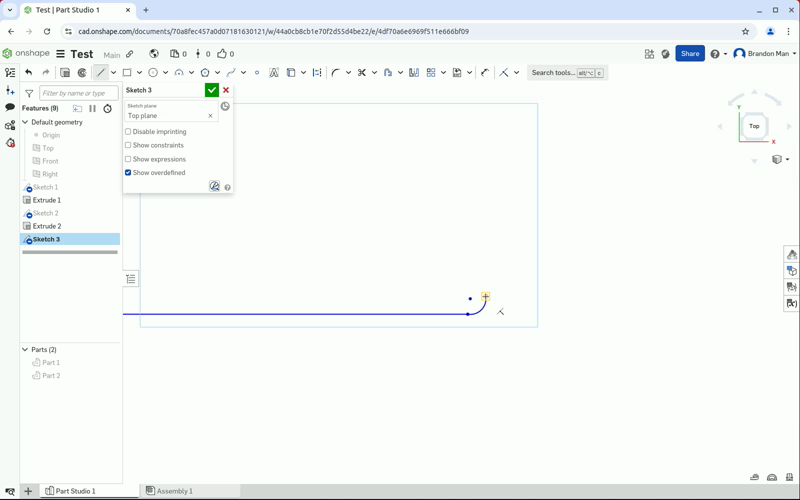
scroll(6)
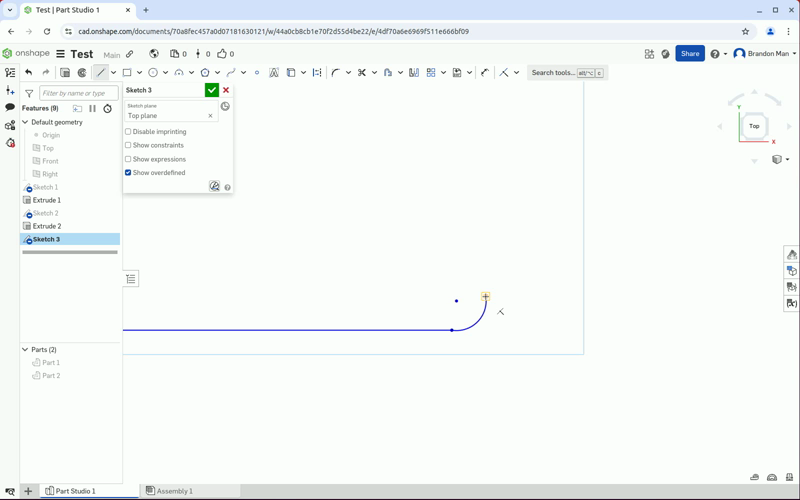
click(485, 296)
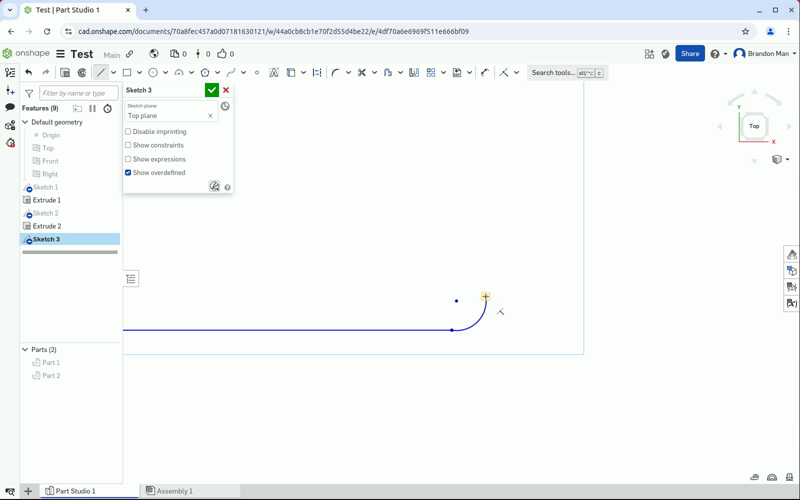
scroll(-6)
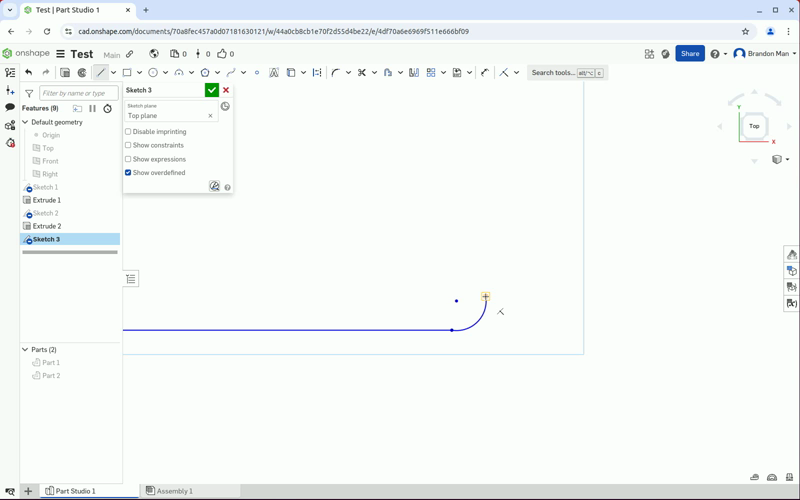
scroll(-6)
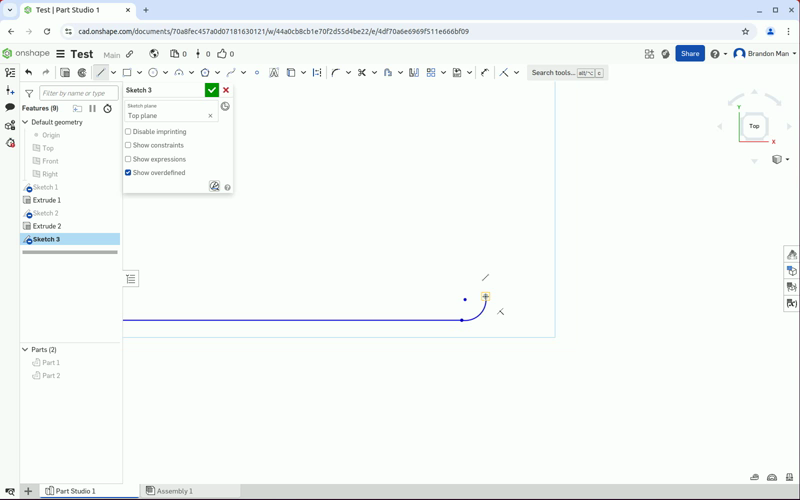
scroll(-6)
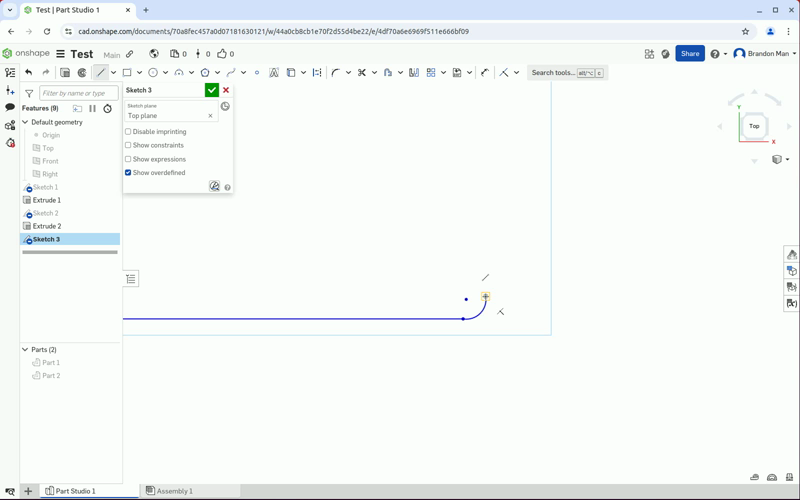
scroll(-6)
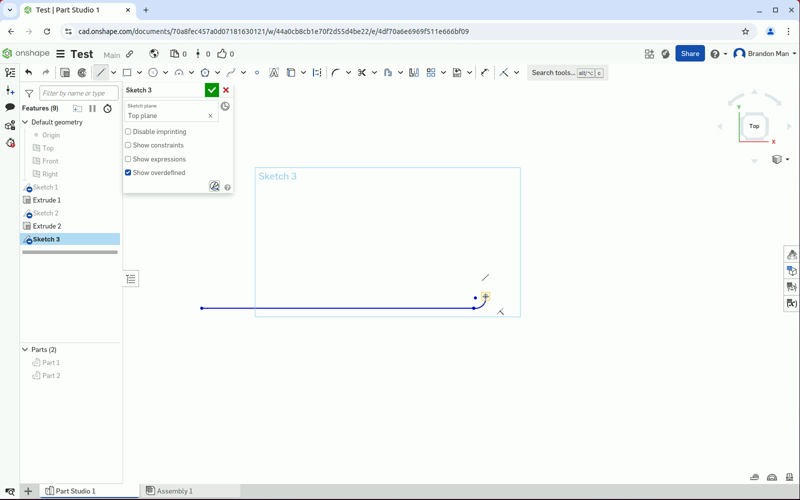
scroll(-6)
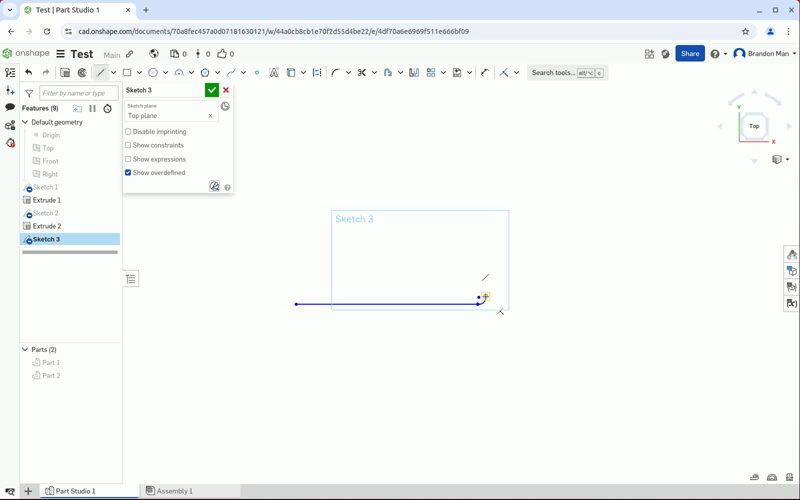
scroll(-6)
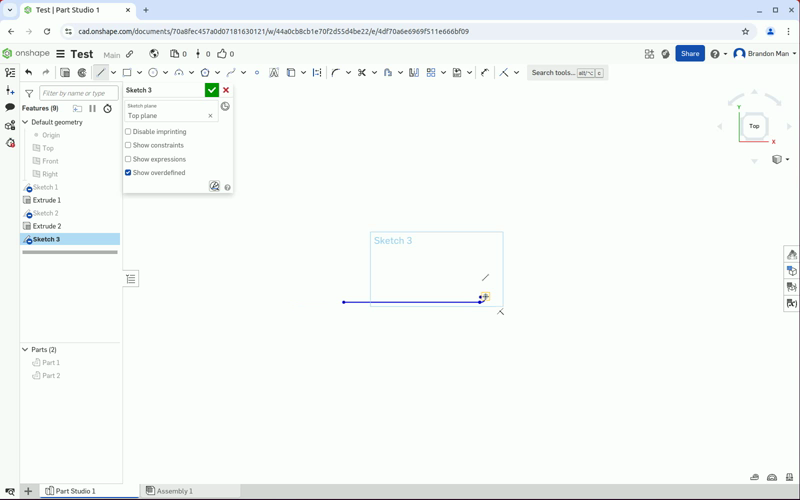
scroll(-6)
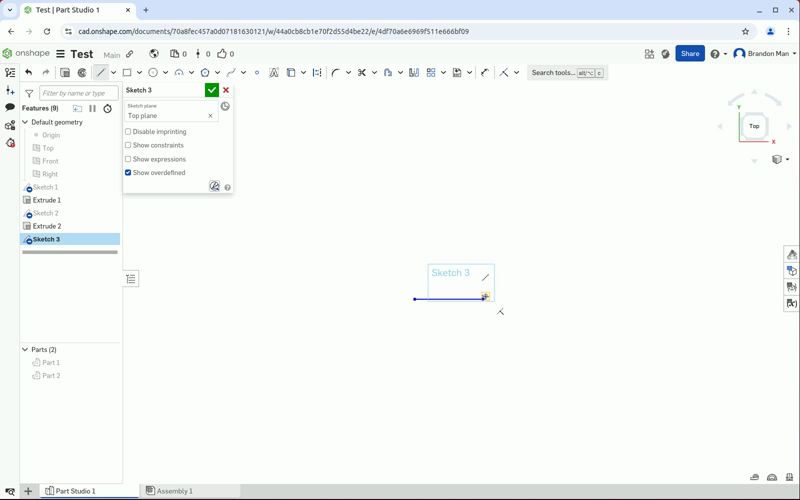
key_down(shift)
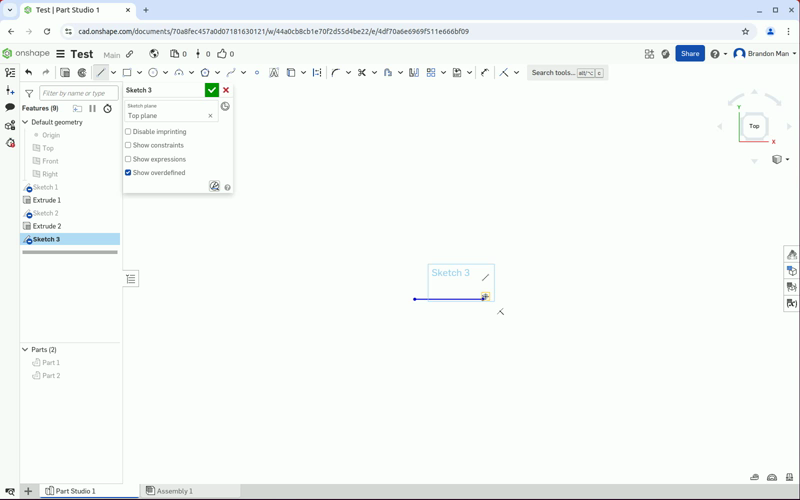
mouse_move(515, 296)
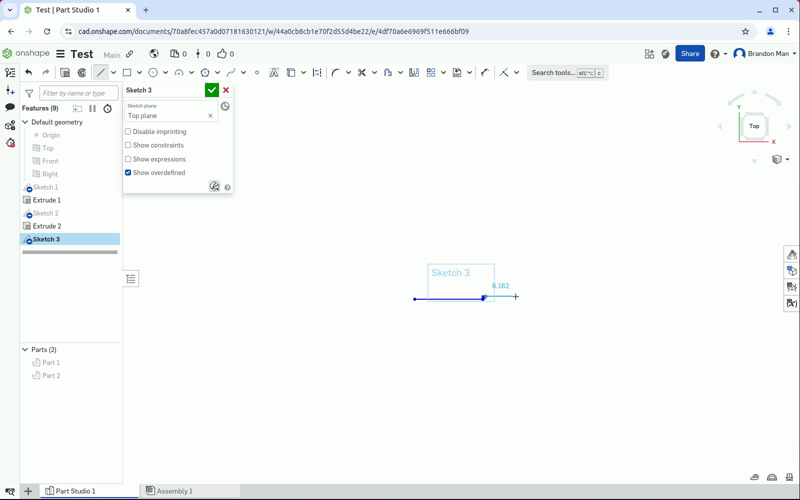
mouse_move(485, 279)
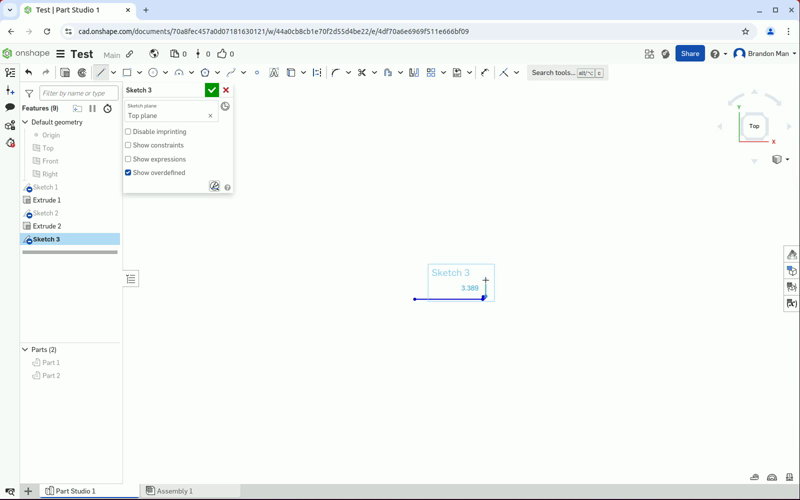
click(485, 279)
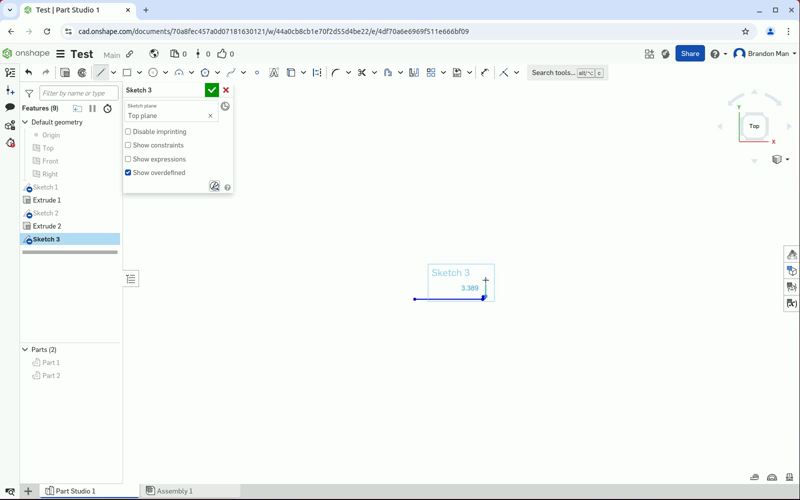
key_up(shift)
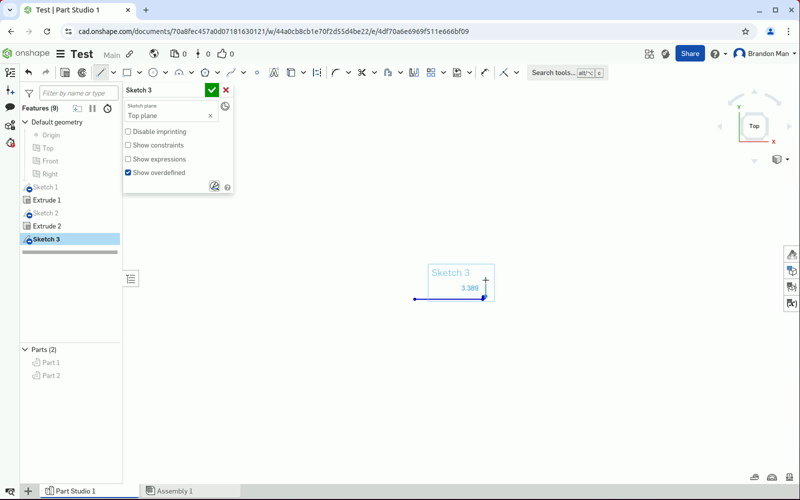
key(esc)
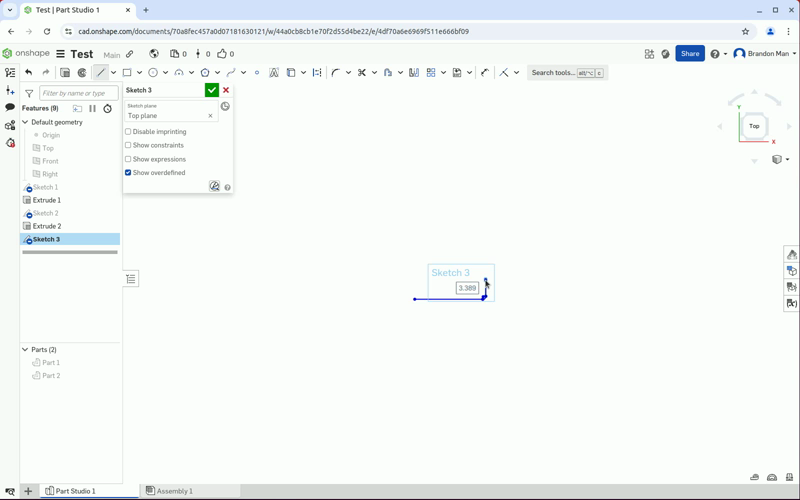
key(a)
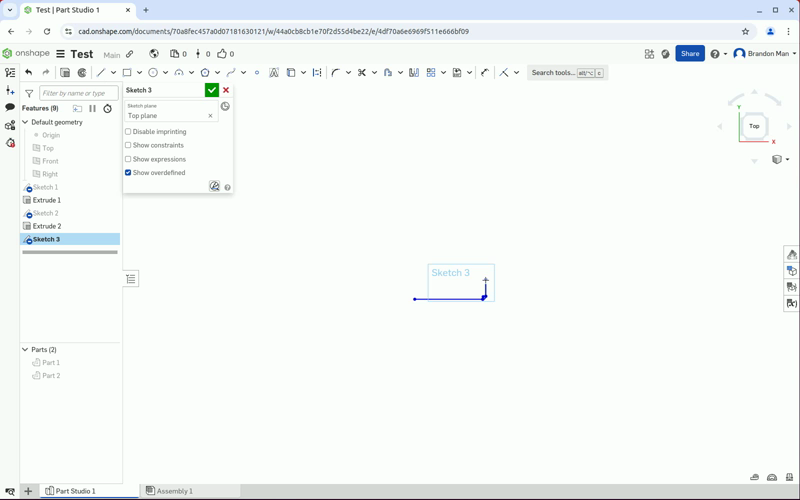
mouse_move(485, 279)
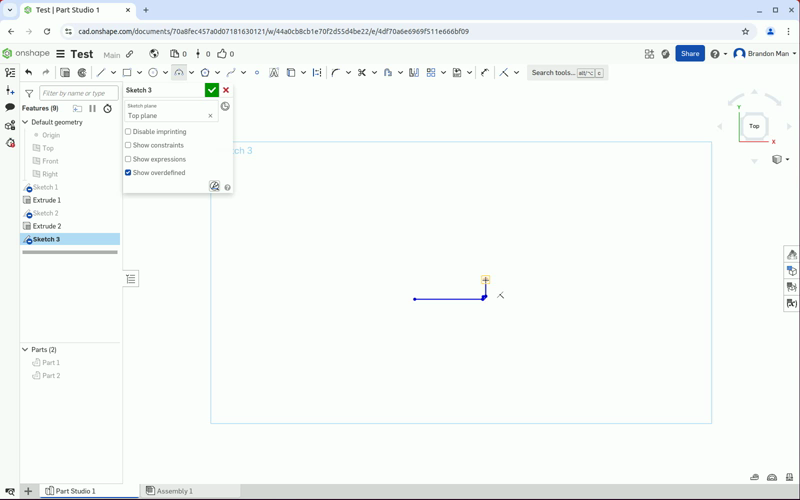
click(485, 279)
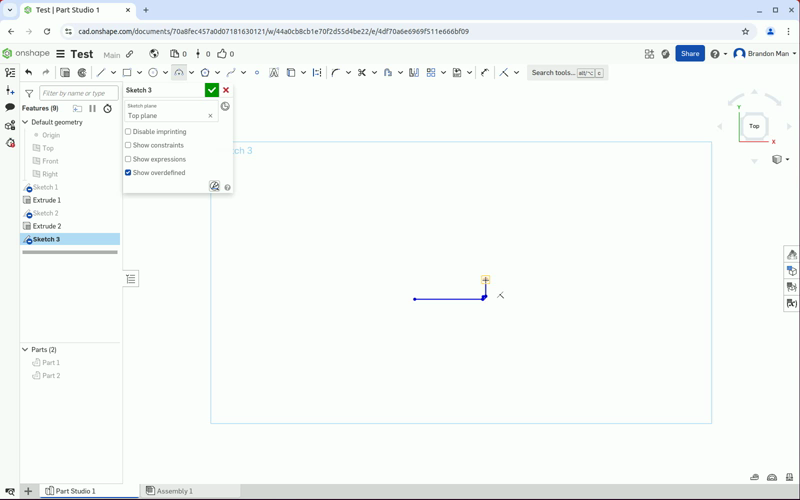
key_down(shift)
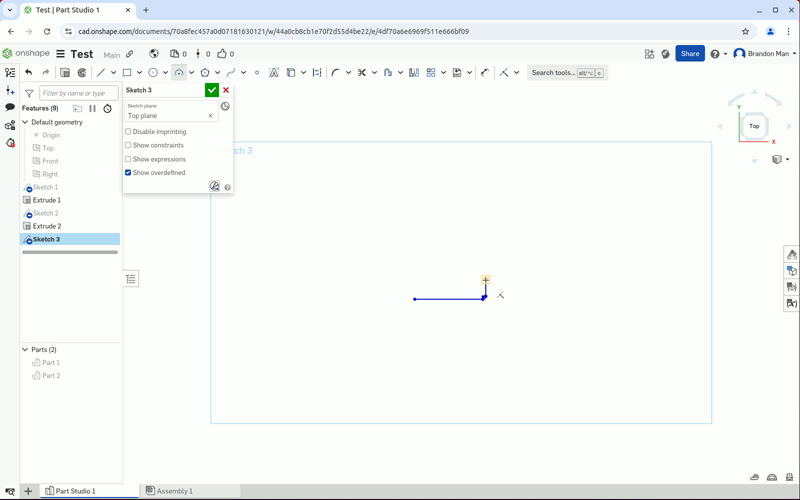
mouse_move(476, 270)
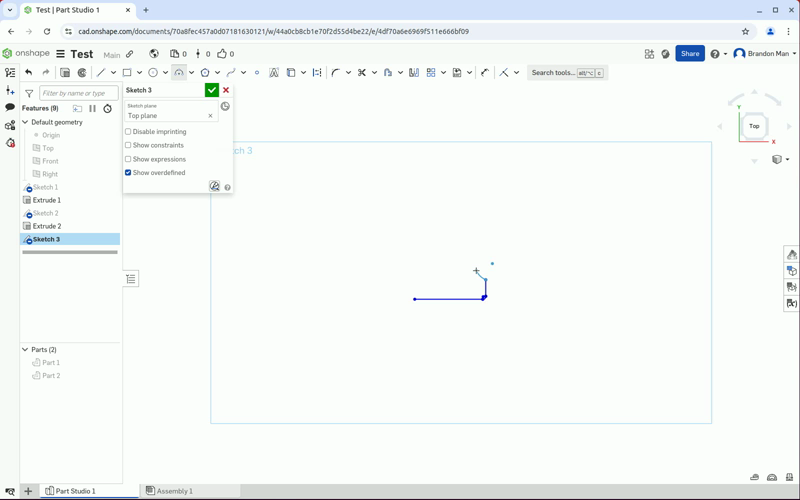
click(476, 270)
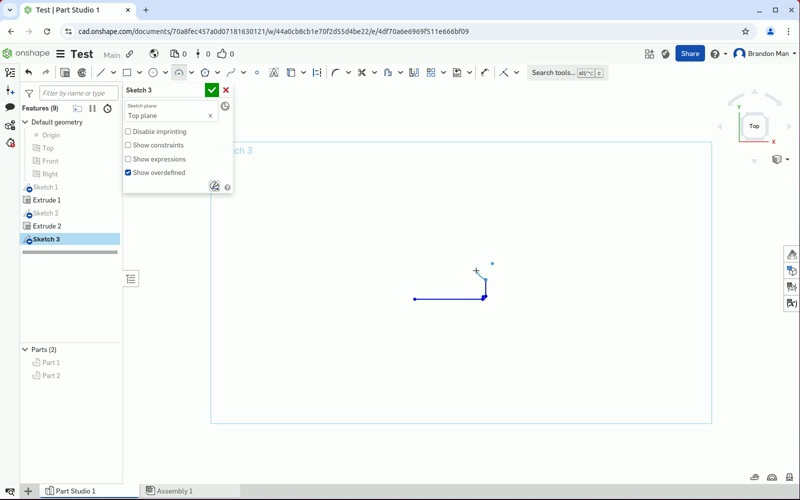
mouse_move(483, 273)
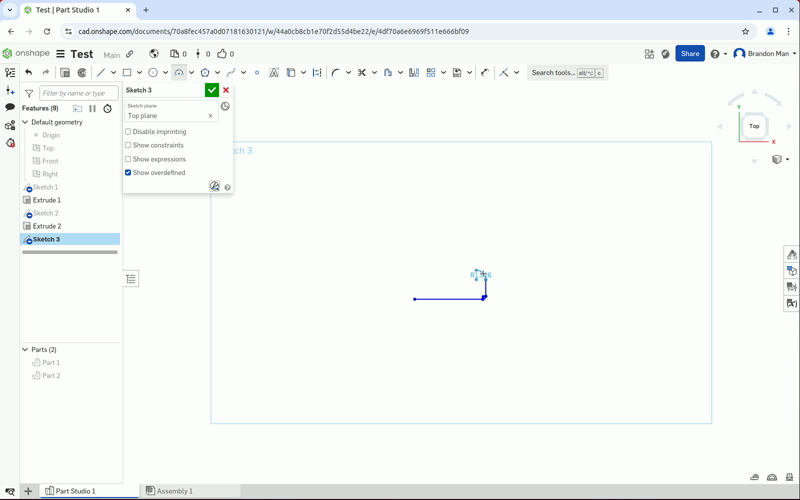
click(483, 273)
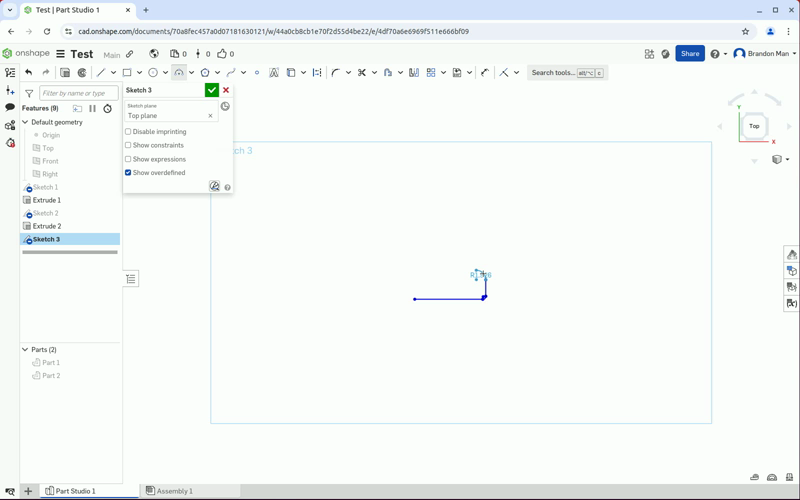
key_up(shift)
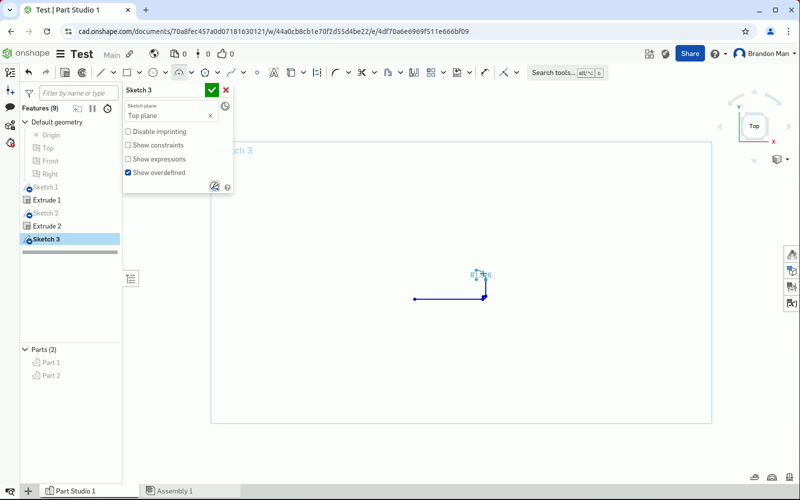
key(esc)
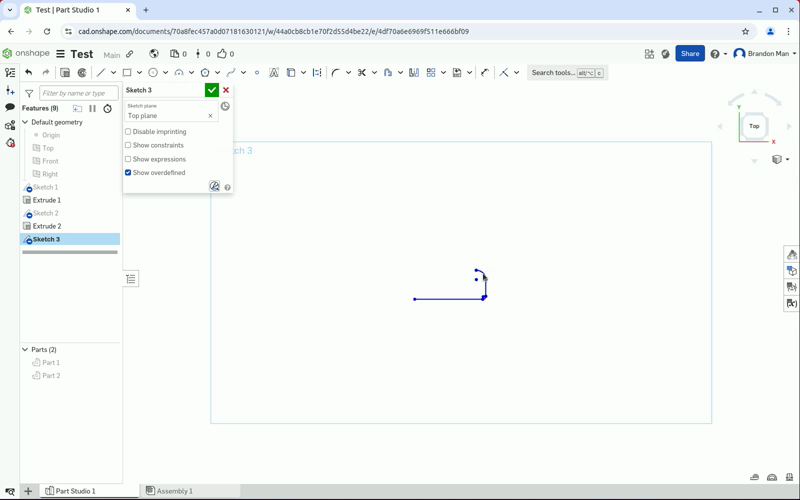
key(l)
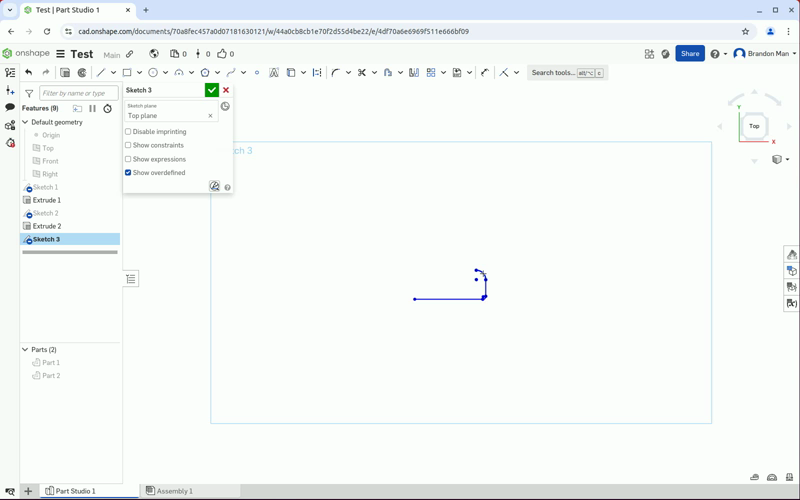
mouse_move(476, 270)
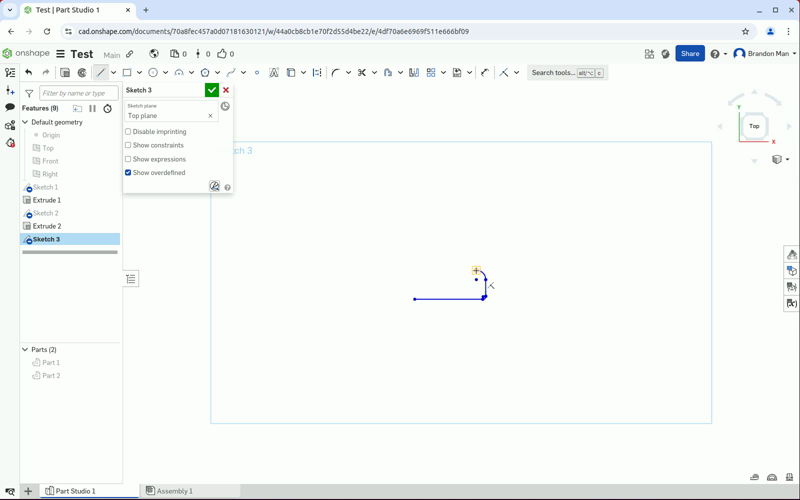
click(476, 270)
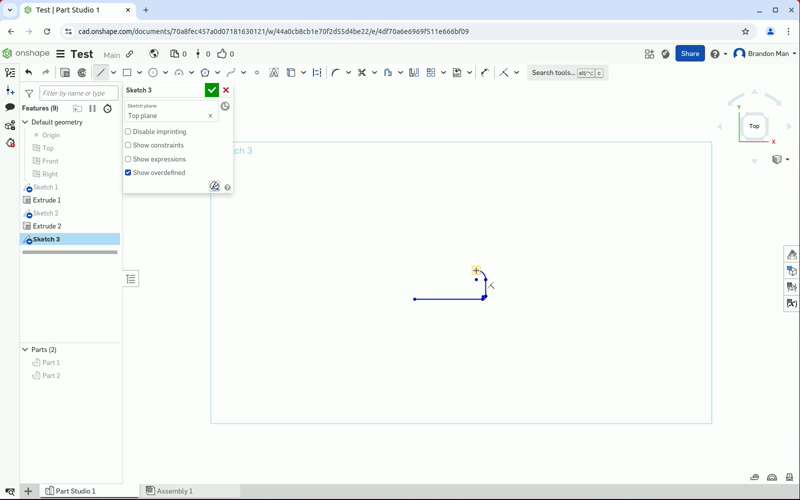
key_down(shift)
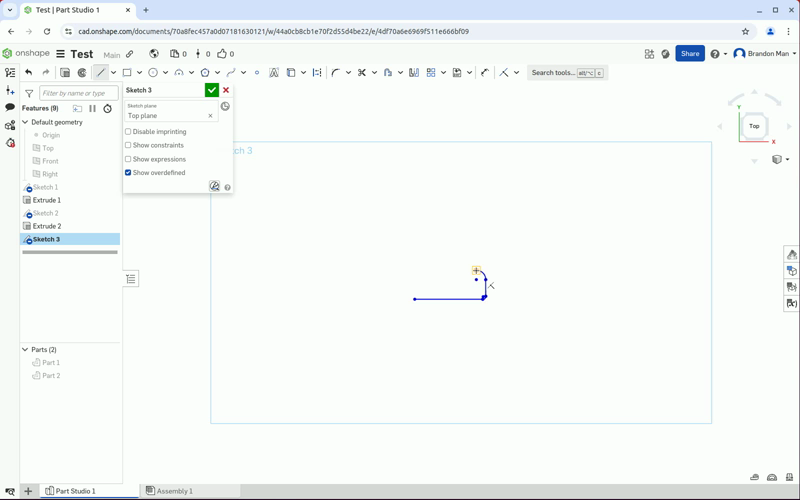
mouse_move(506, 270)
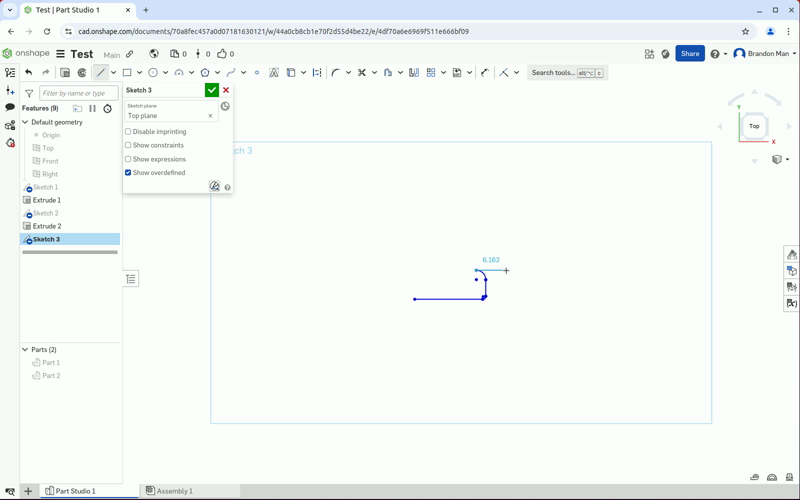
mouse_move(466, 270)
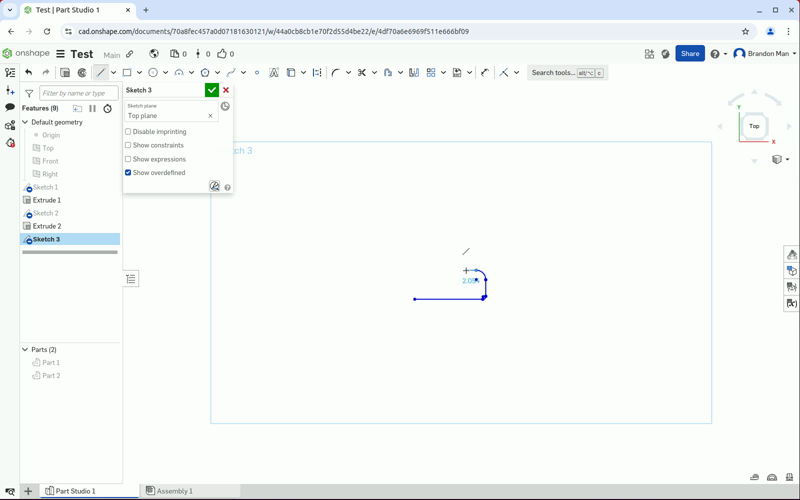
click(466, 270)
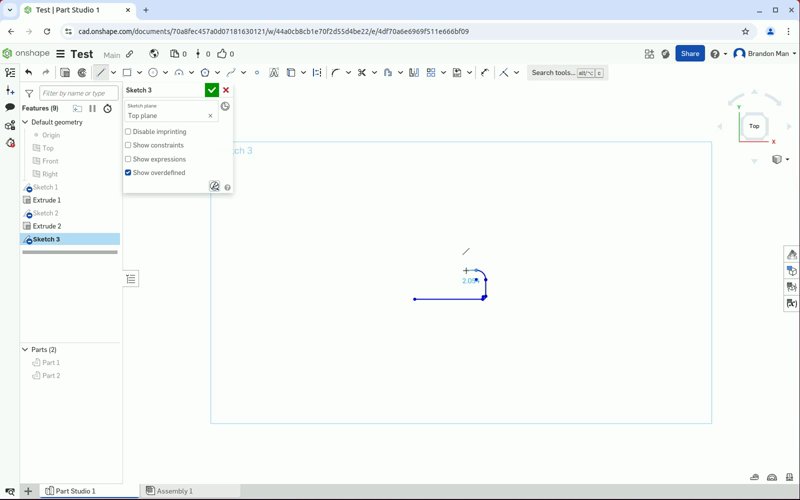
key_up(shift)
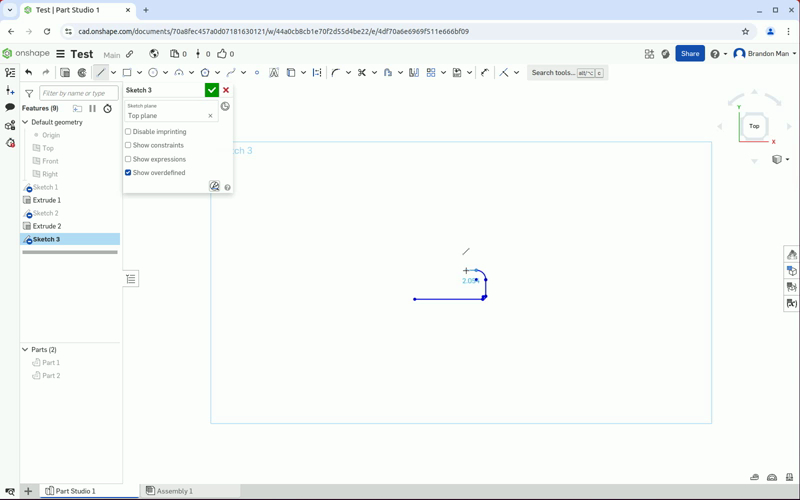
key(esc)
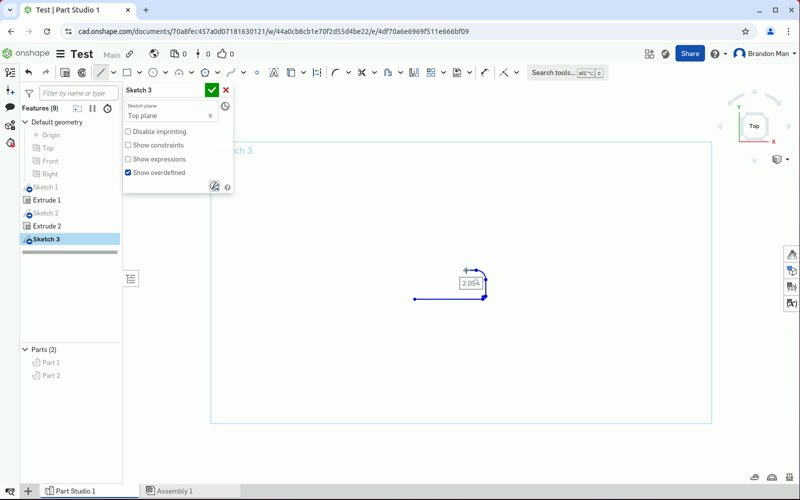
key(a)
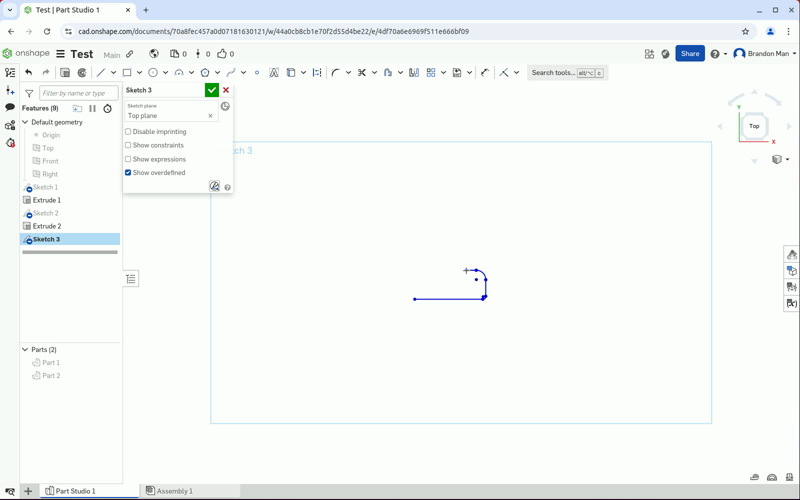
mouse_move(466, 270)
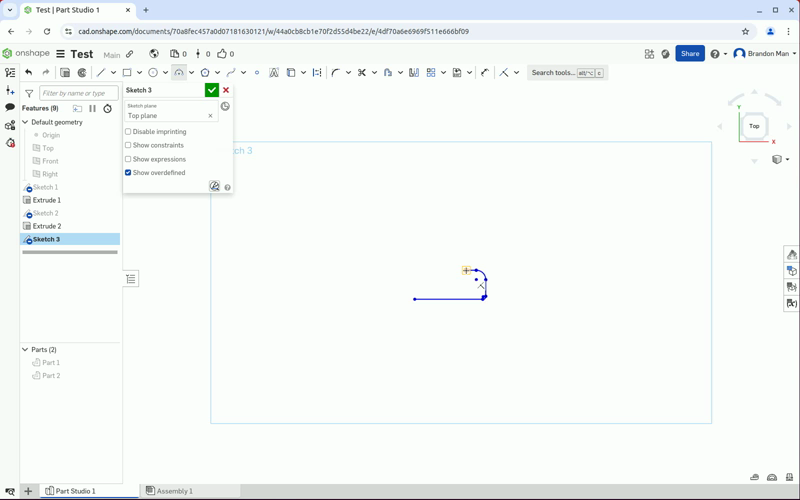
click(466, 270)
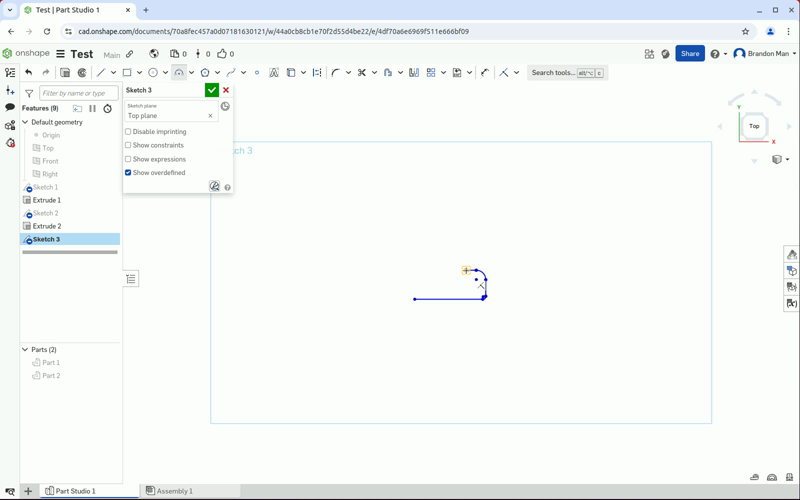
key_down(shift)
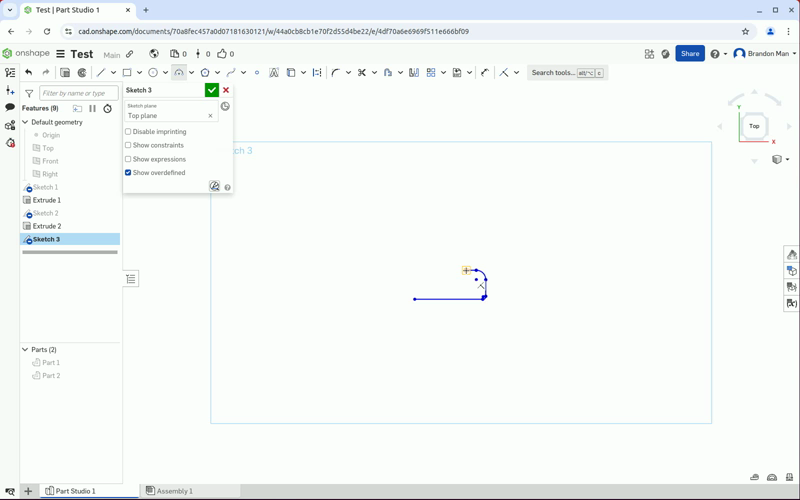
mouse_move(463, 273)
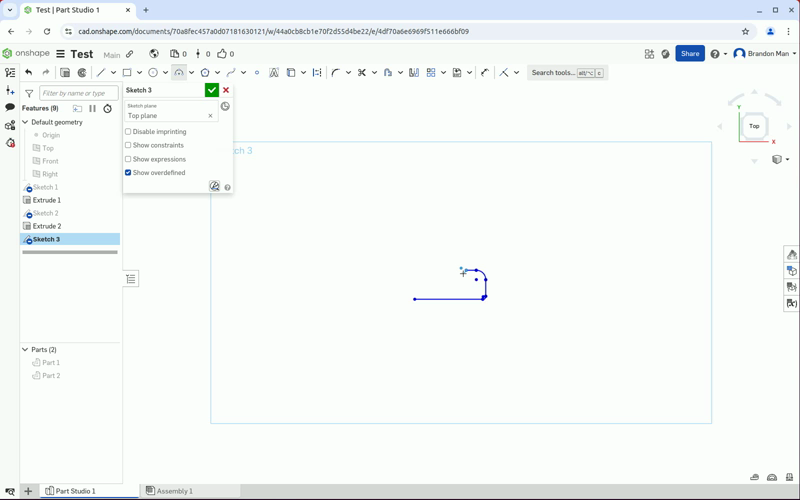
scroll(6)
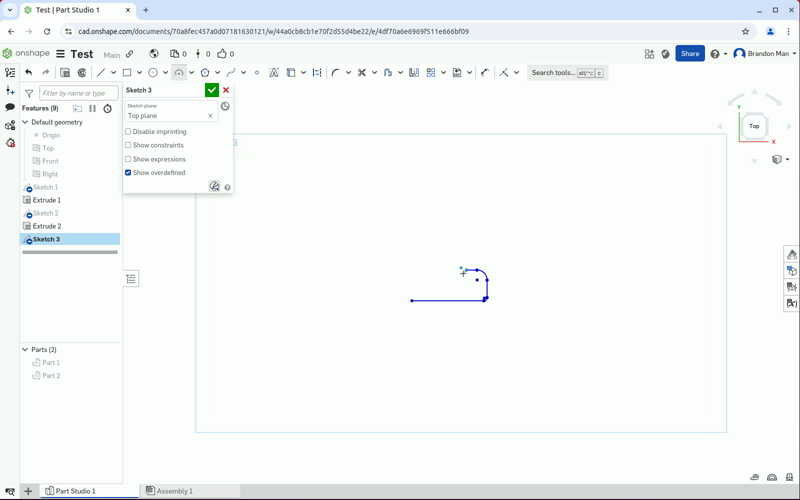
scroll(6)
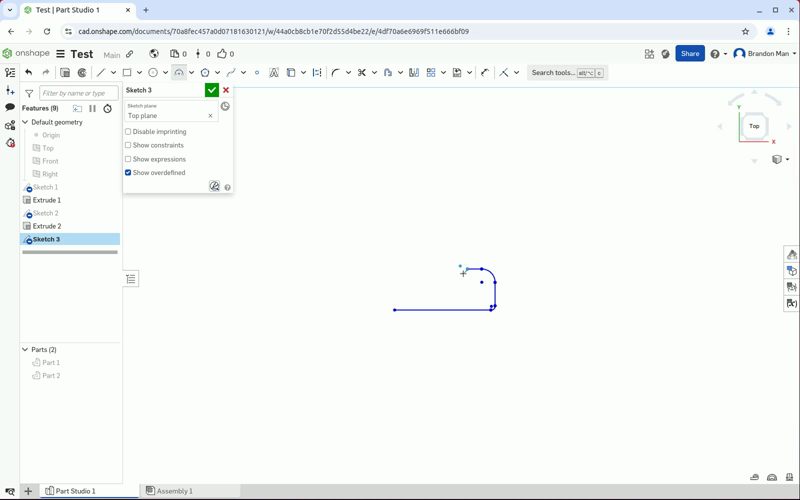
scroll(6)
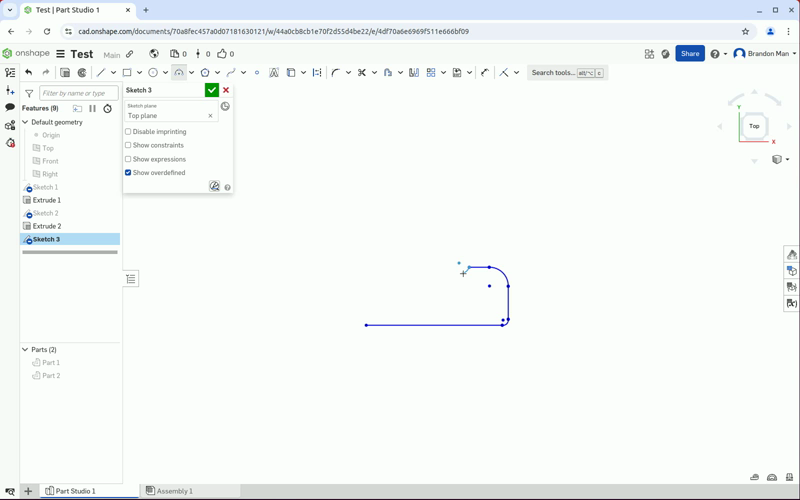
scroll(6)
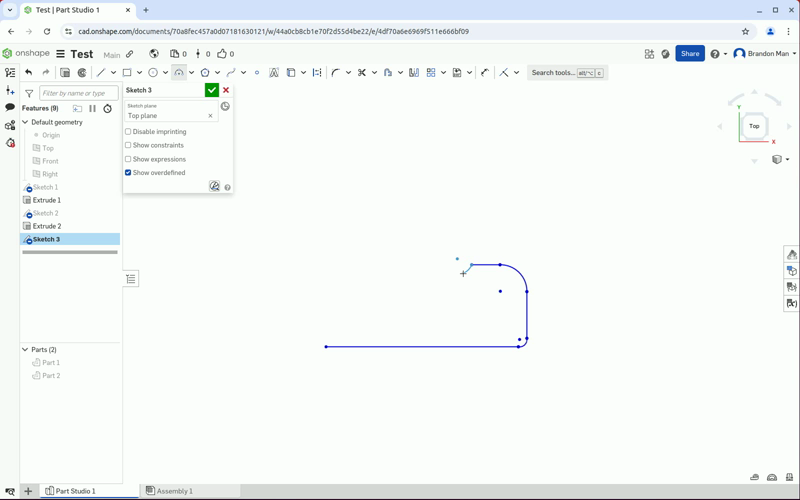
scroll(6)
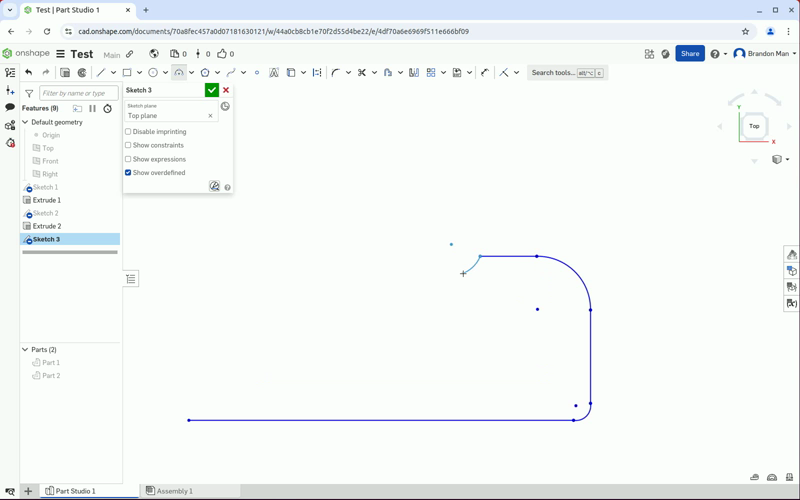
scroll(6)
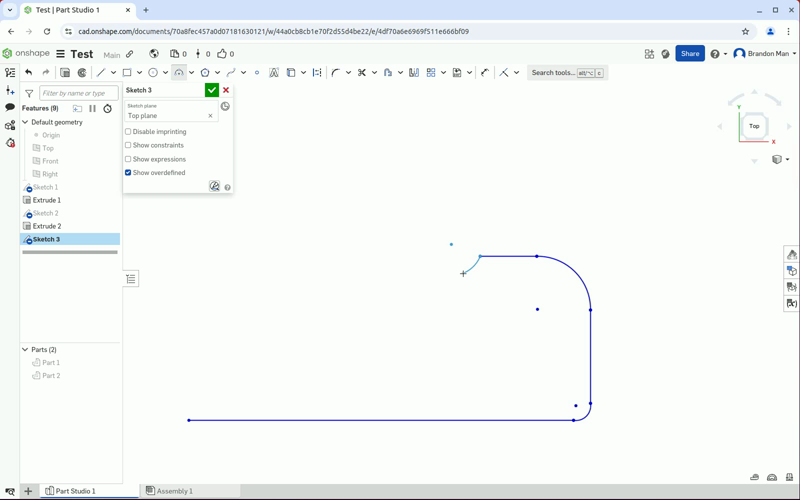
scroll(6)
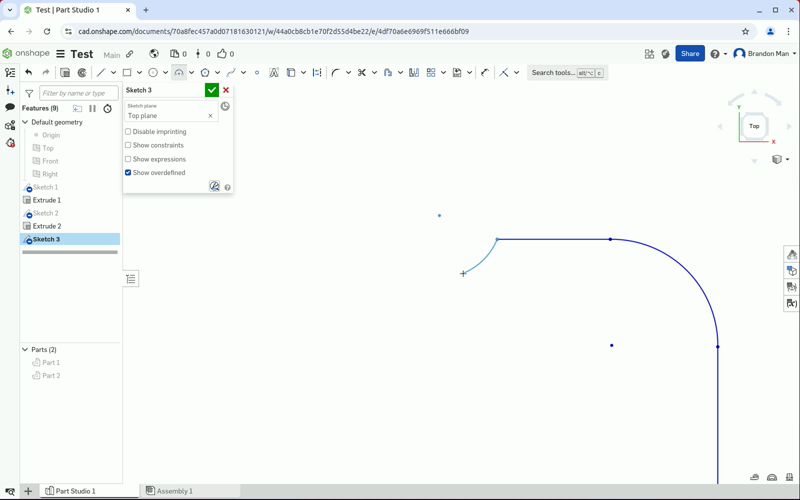
click(463, 273)
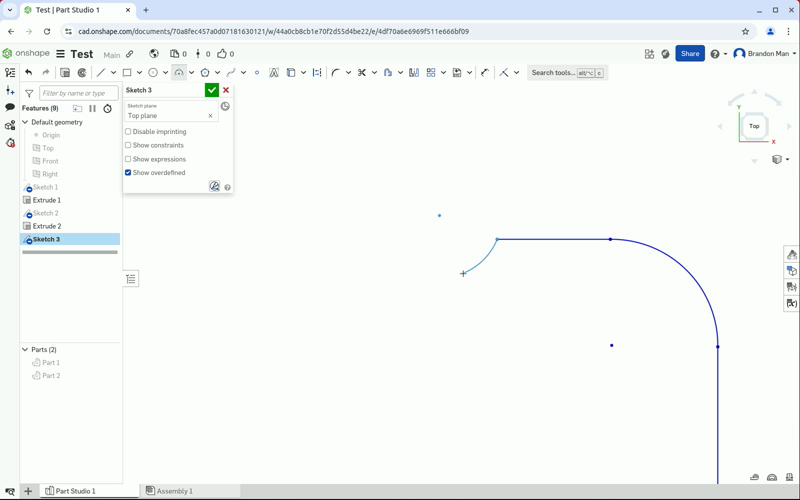
scroll(-6)
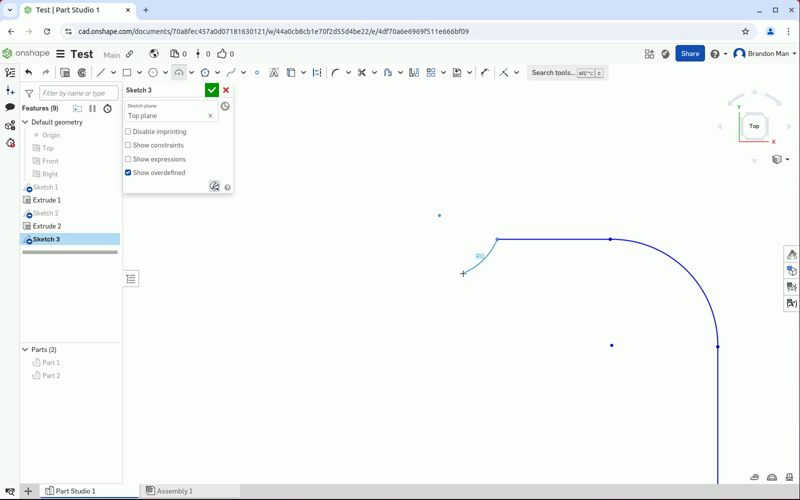
scroll(-6)
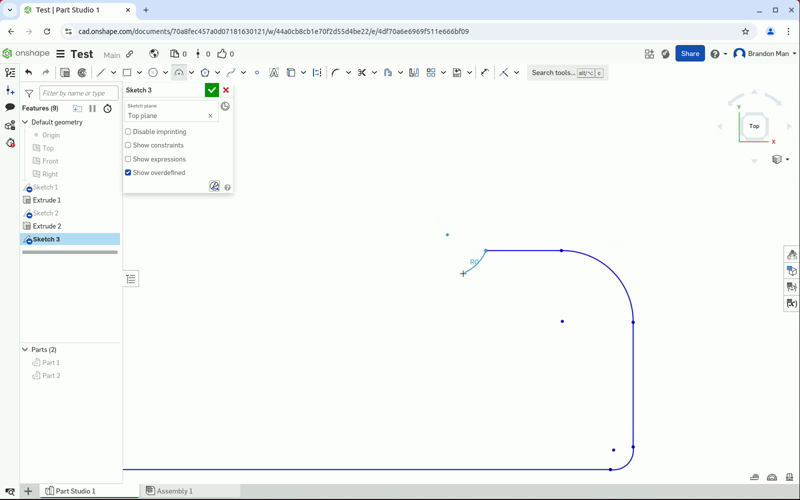
scroll(-6)
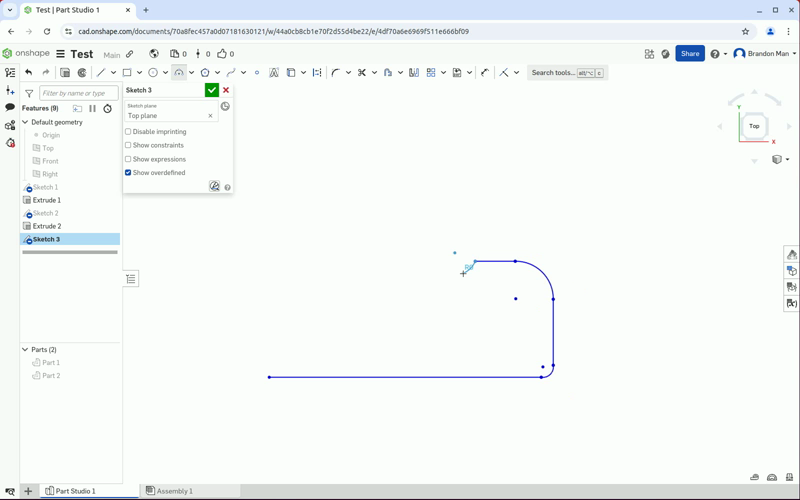
scroll(-6)
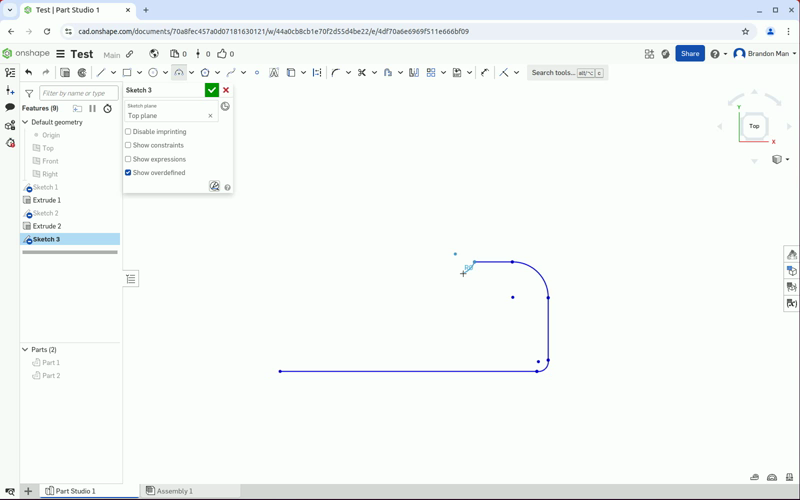
scroll(-6)
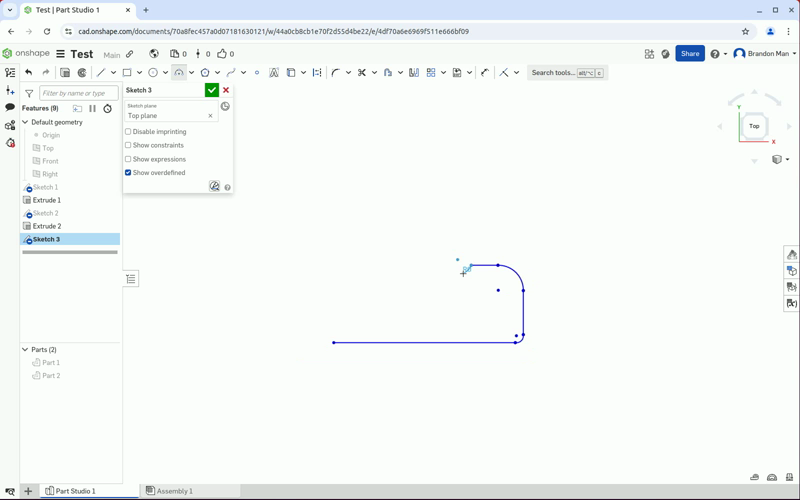
scroll(-6)
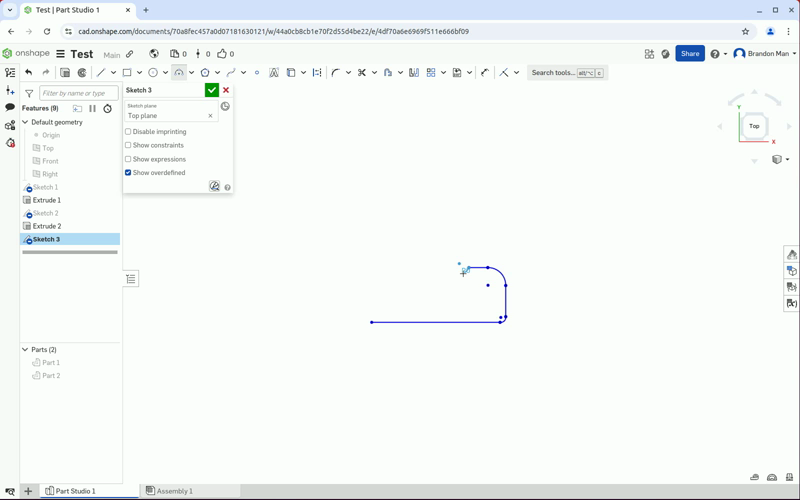
scroll(-6)
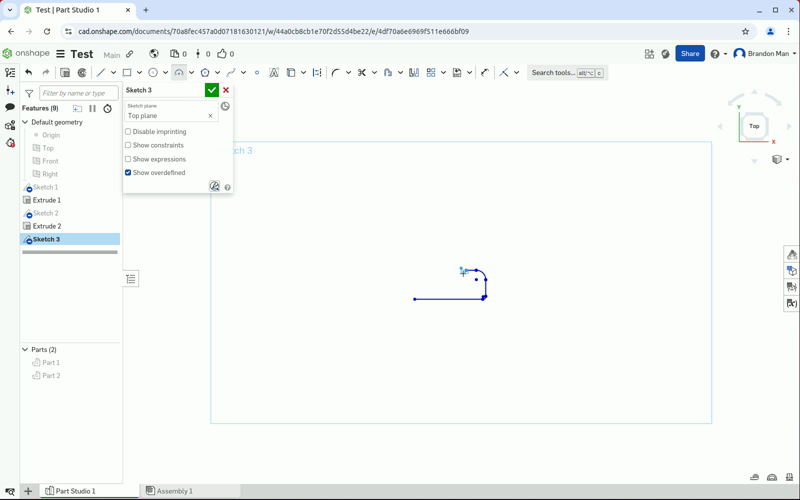
mouse_move(464, 271)
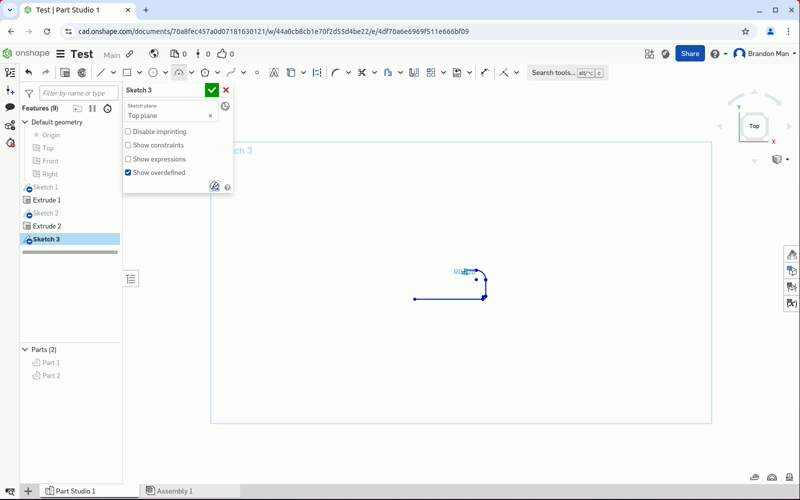
scroll(6)
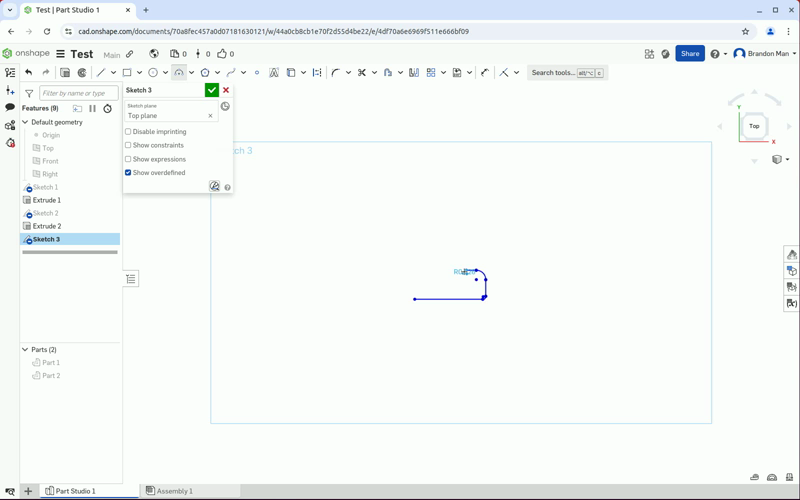
scroll(6)
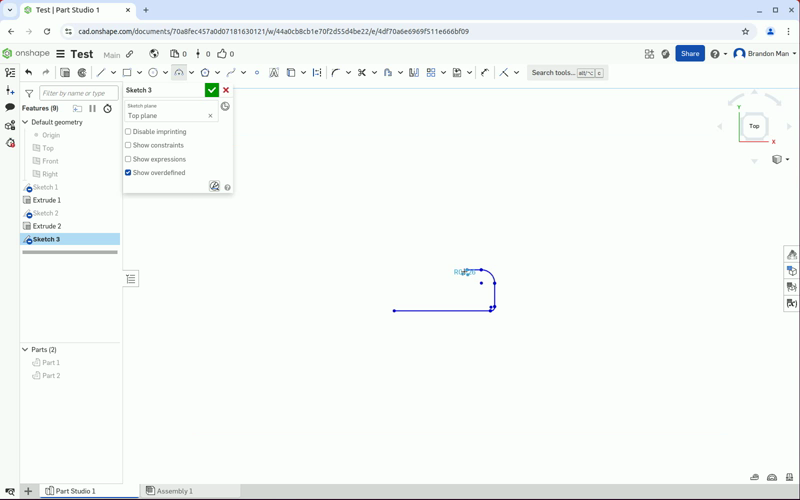
scroll(6)
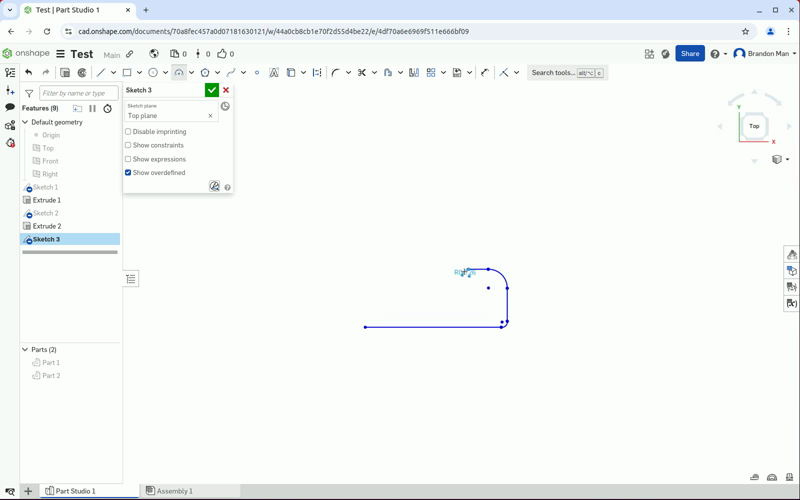
scroll(6)
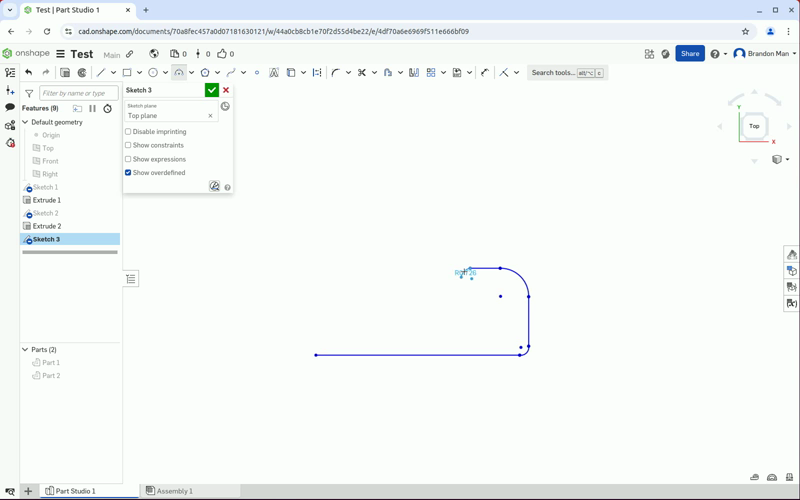
scroll(6)
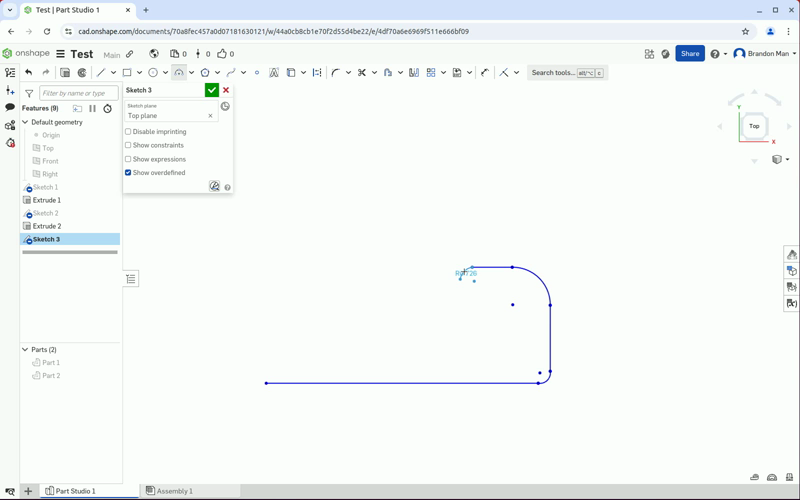
scroll(6)
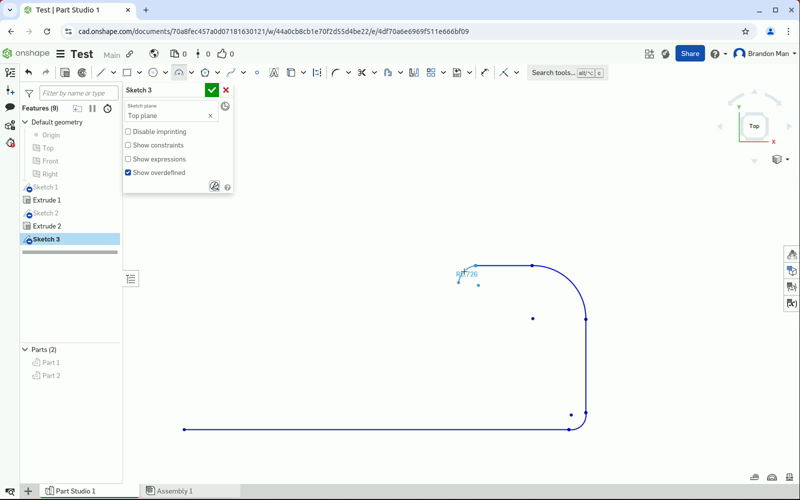
scroll(6)
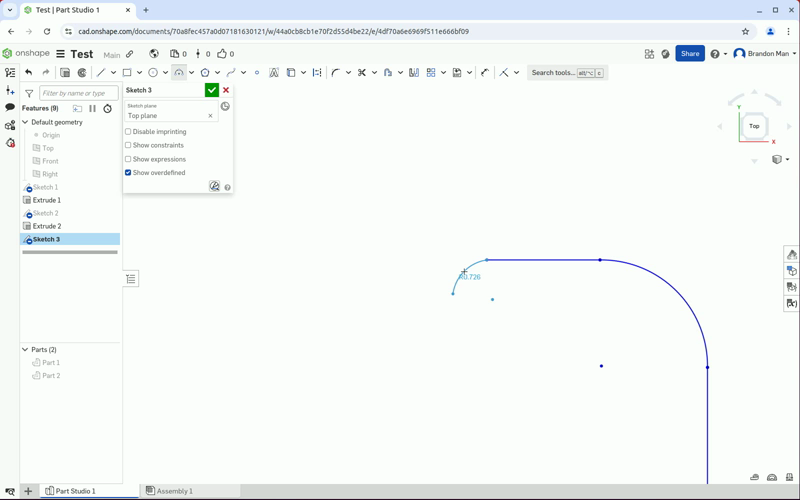
click(464, 271)
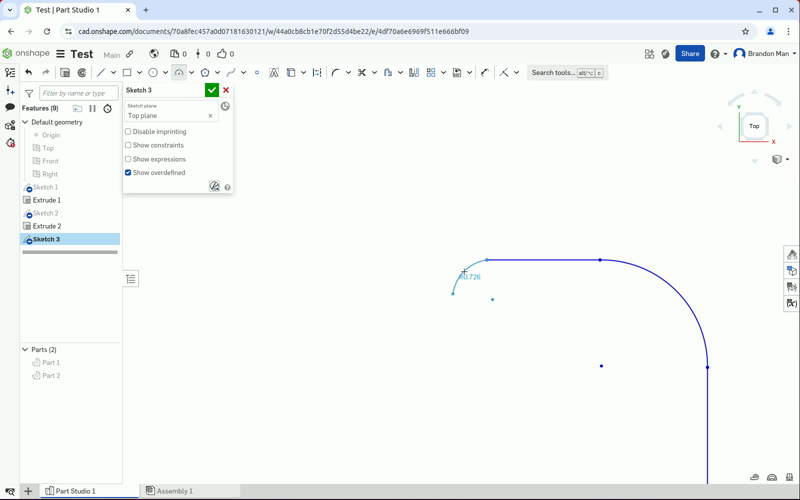
scroll(-6)
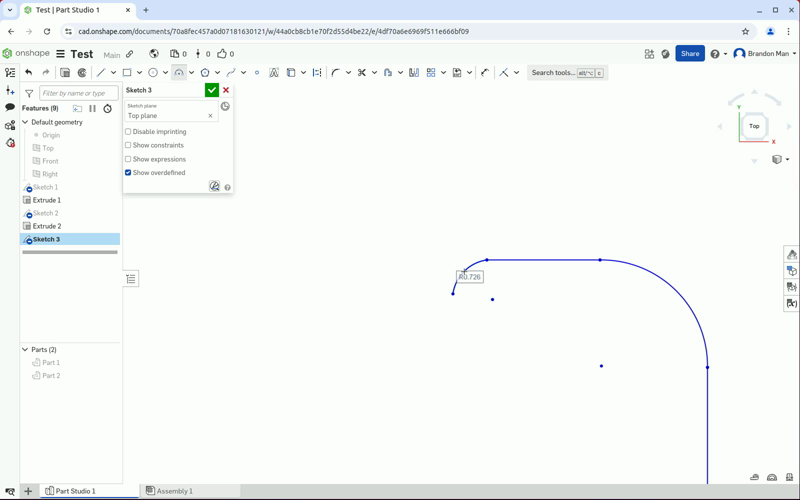
scroll(-6)
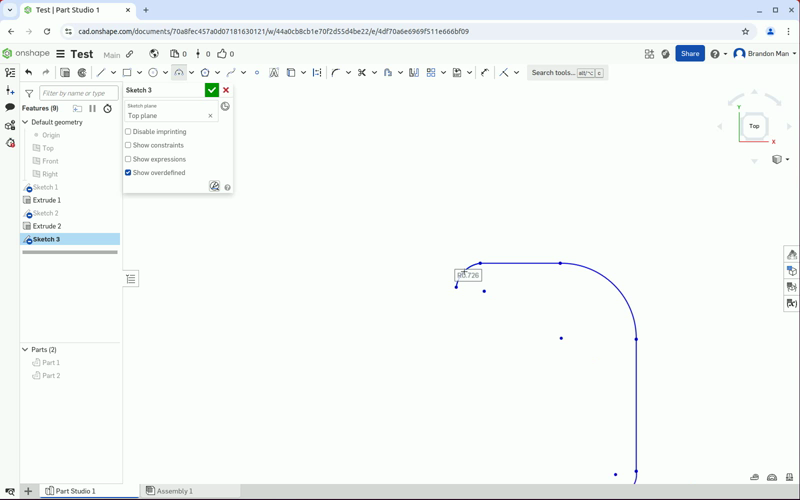
scroll(-6)
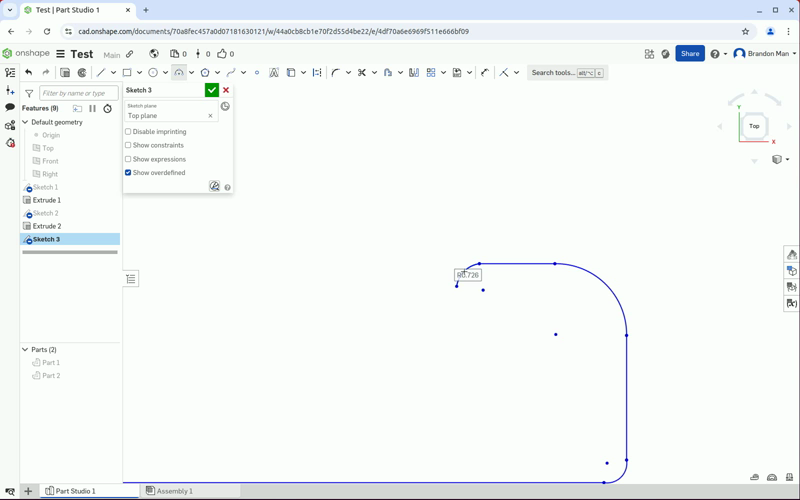
scroll(-6)
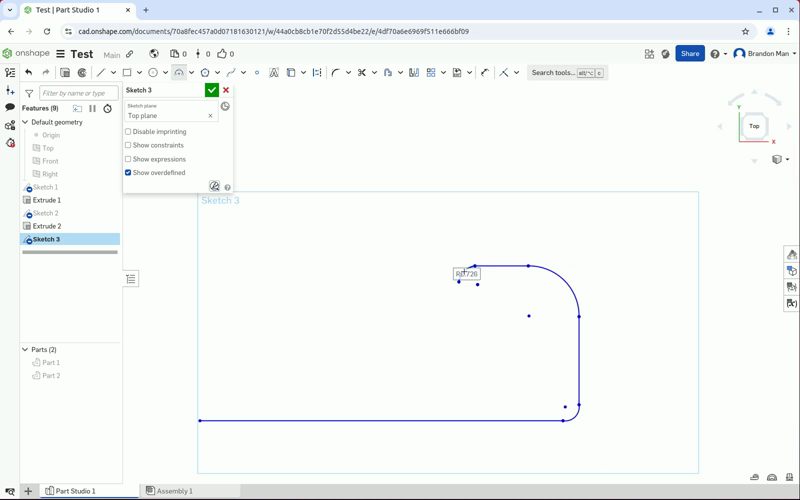
scroll(-6)
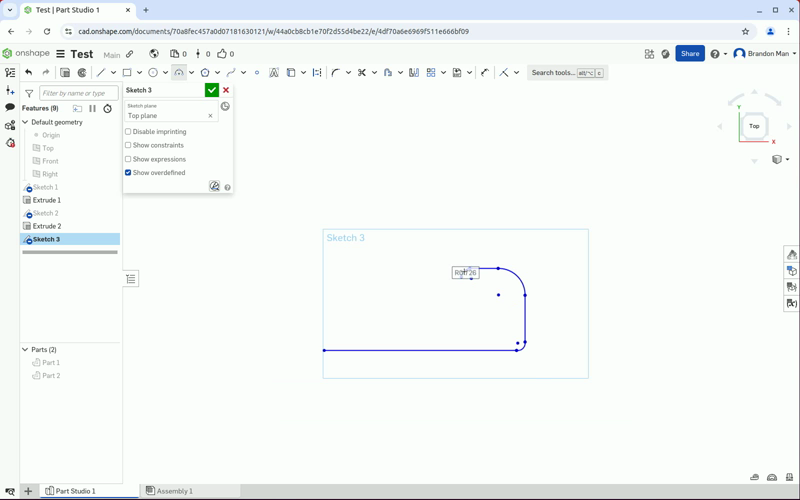
scroll(-6)
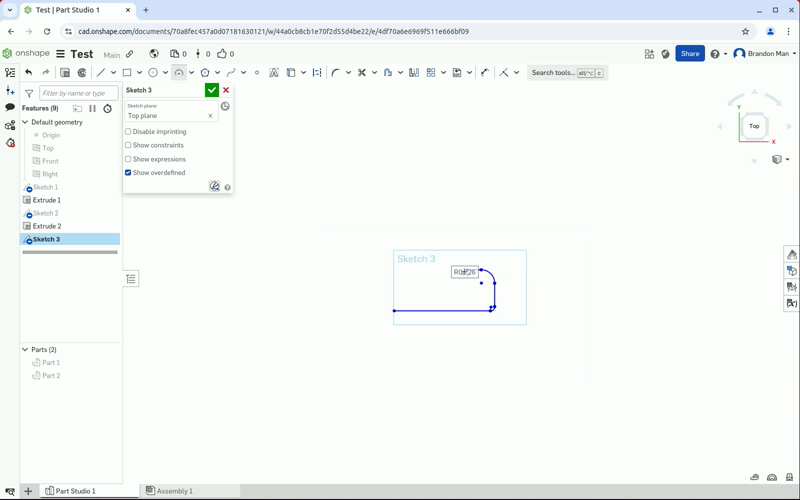
scroll(-6)
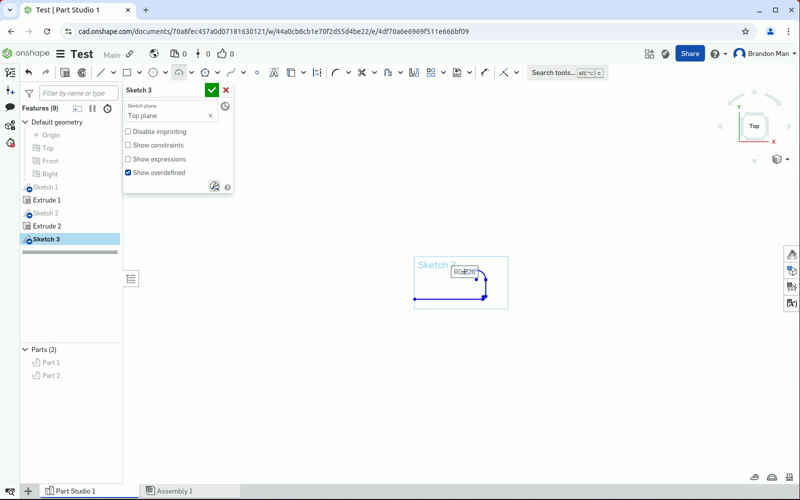
key_up(shift)
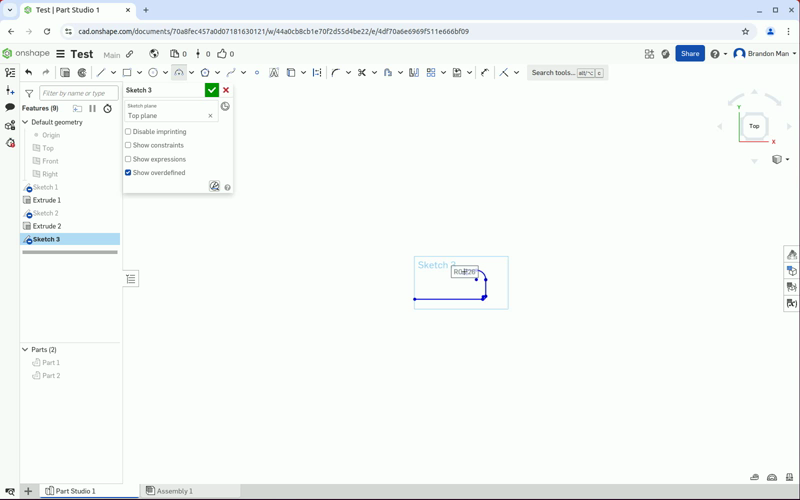
key(esc)
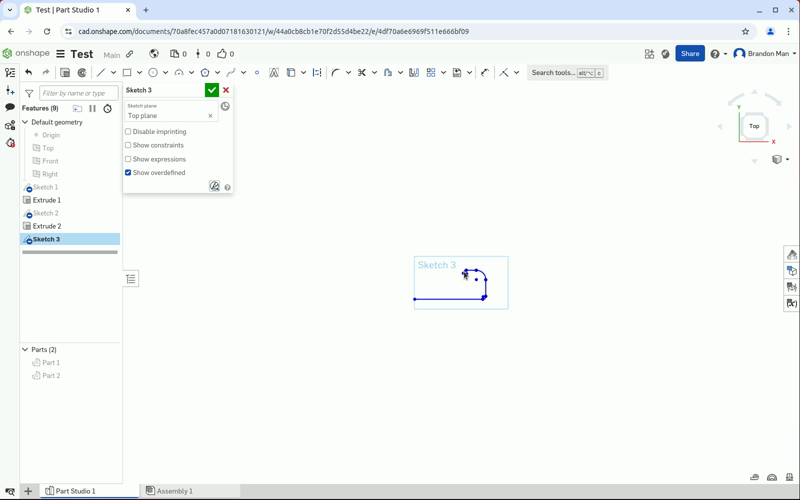
key(l)
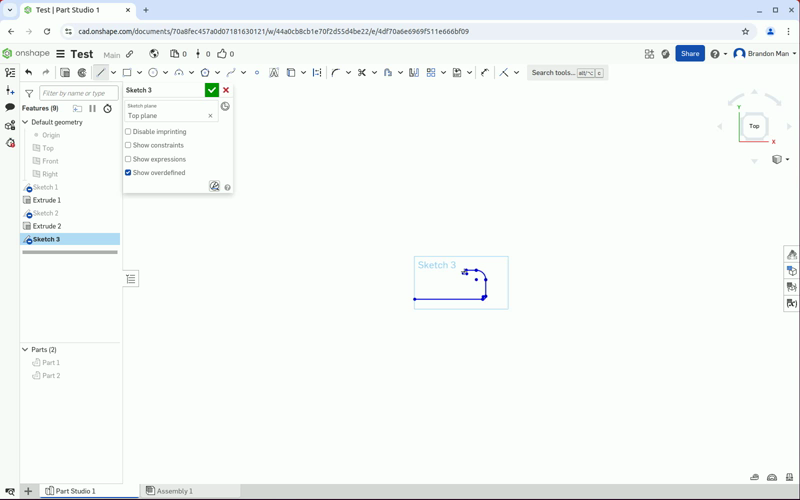
mouse_move(463, 273)
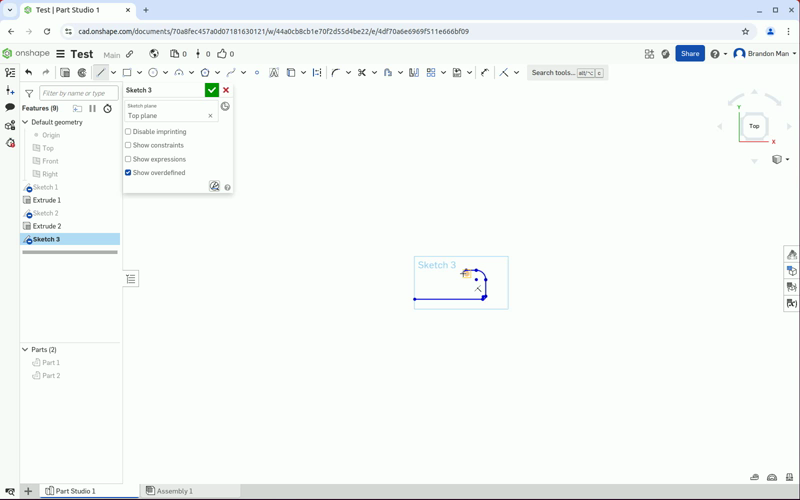
scroll(6)
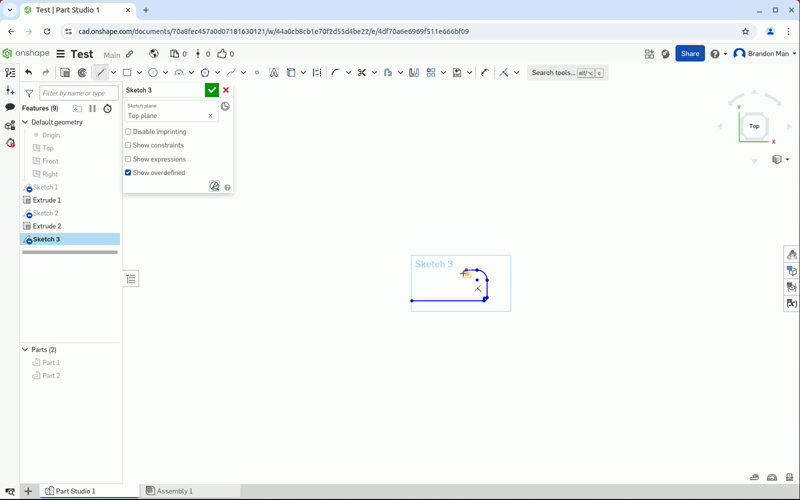
scroll(6)
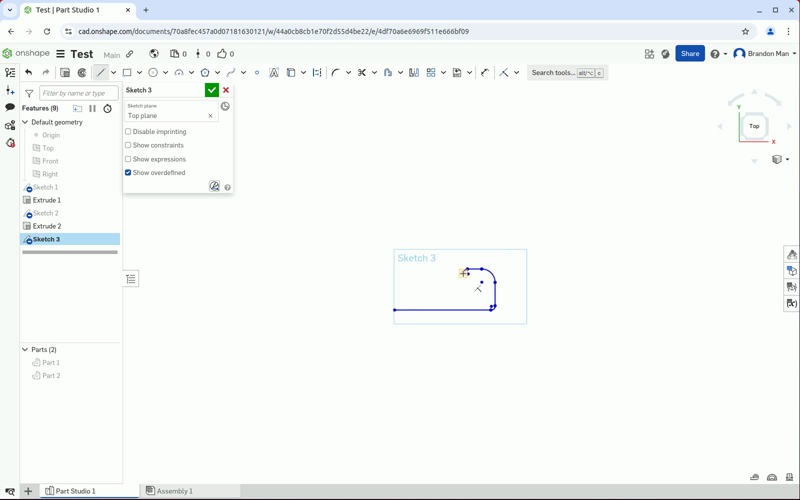
scroll(6)
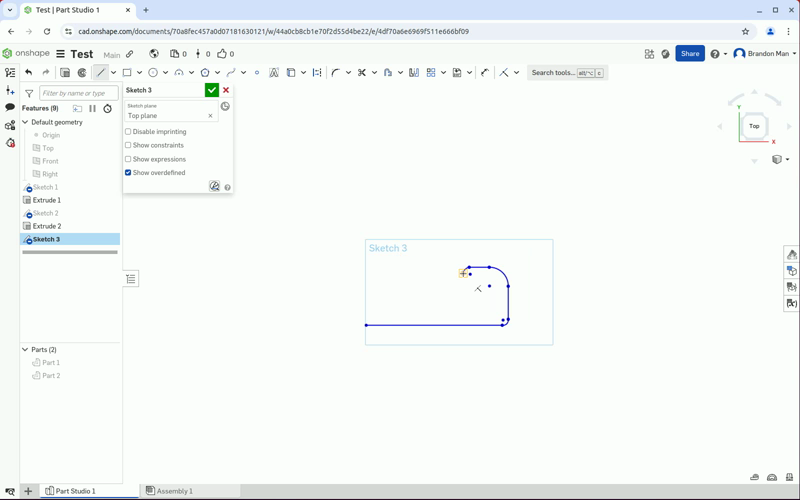
scroll(6)
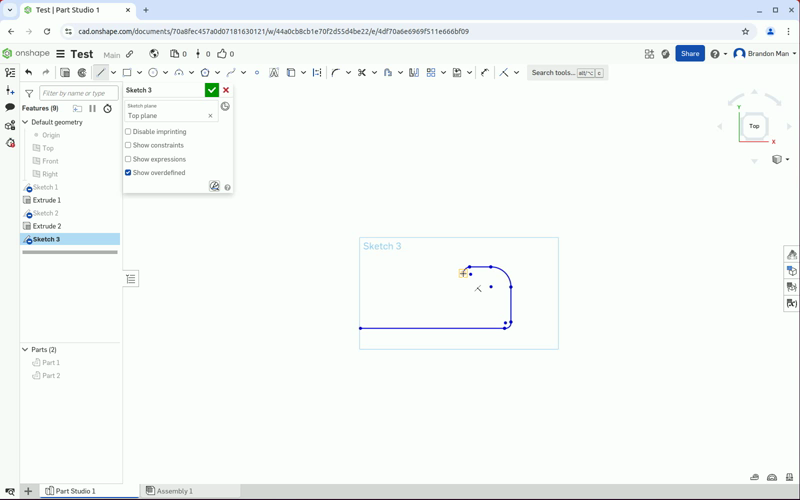
scroll(6)
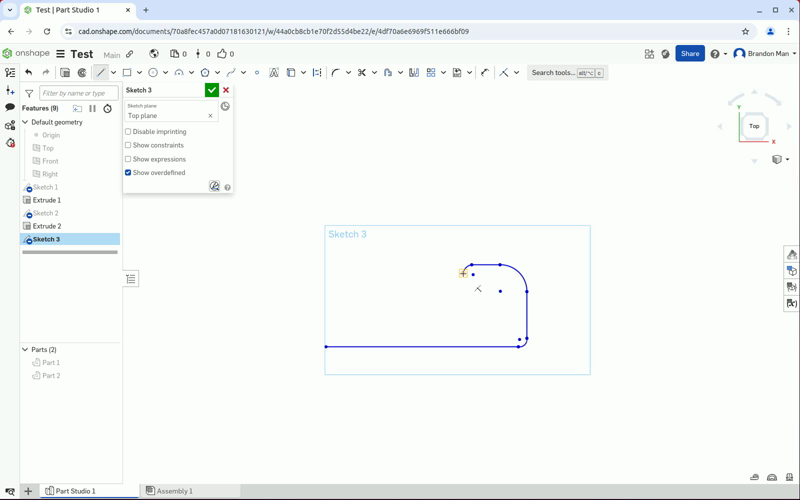
scroll(6)
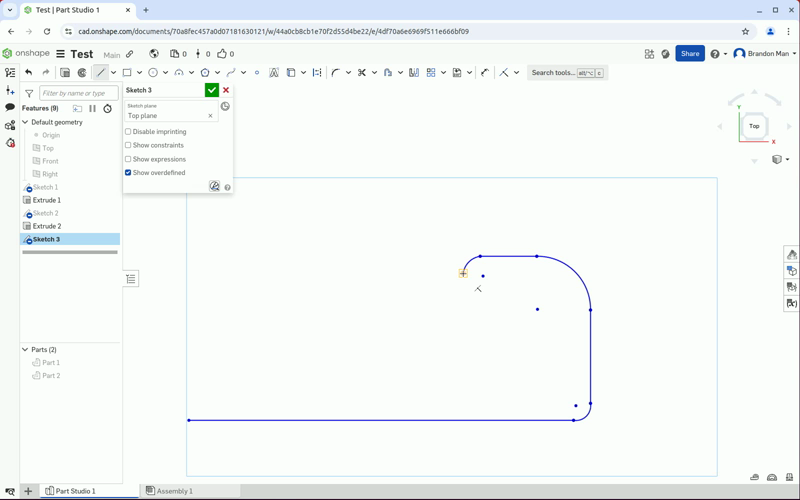
scroll(6)
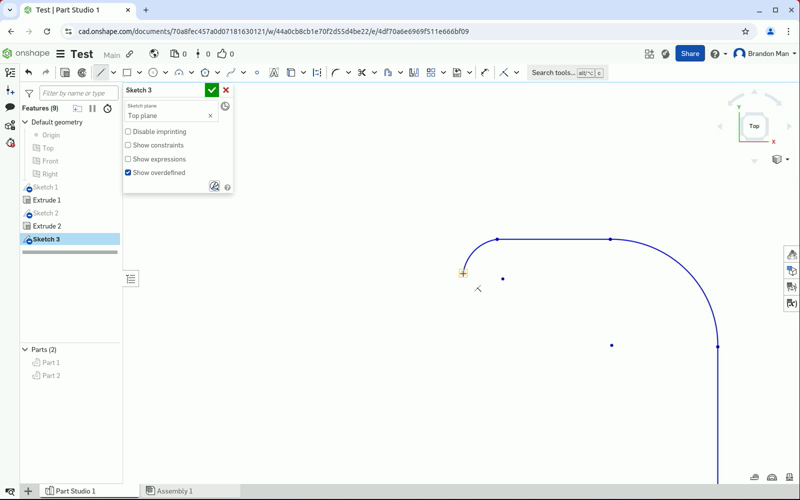
click(463, 273)
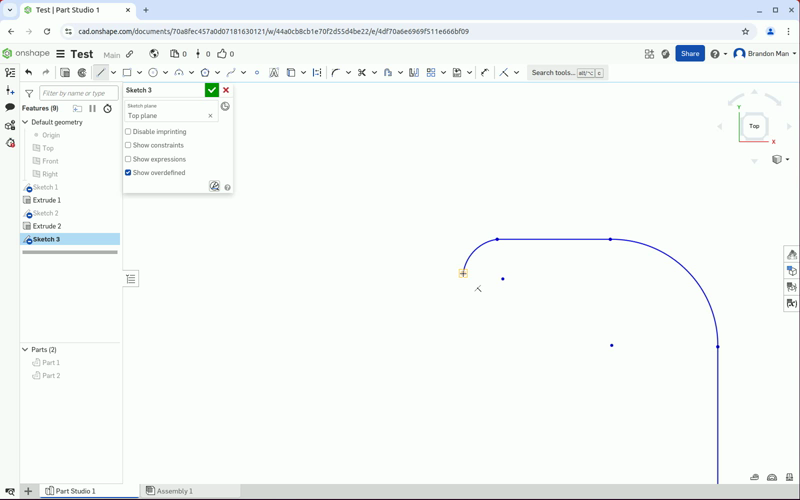
scroll(-6)
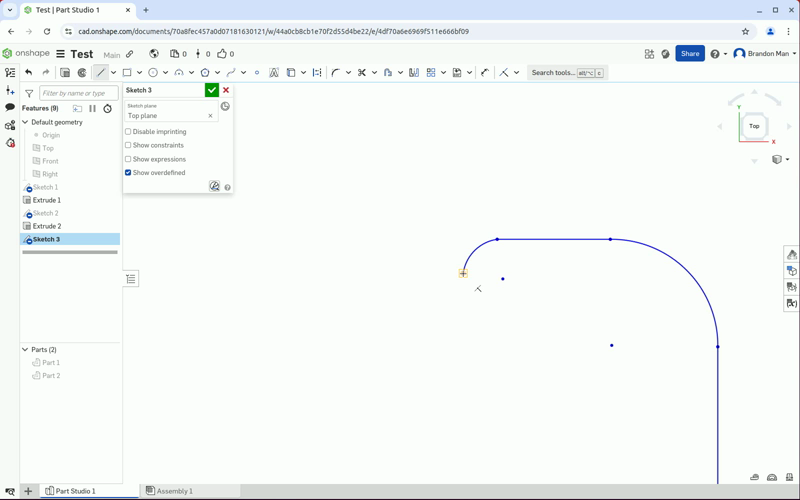
scroll(-6)
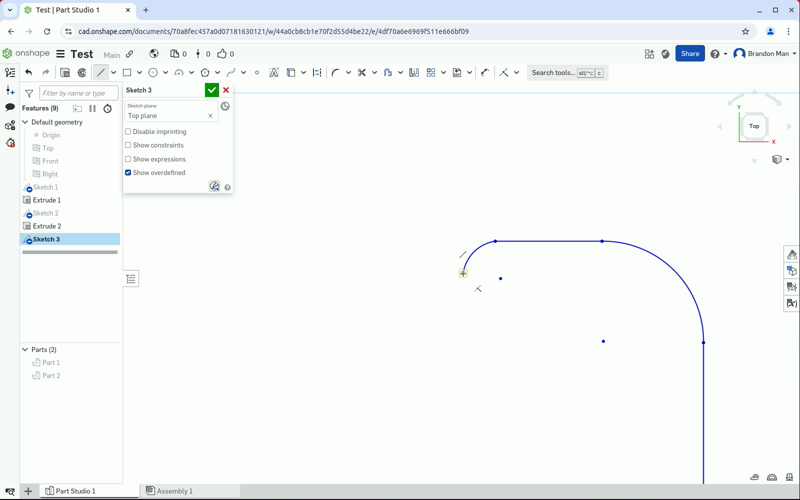
scroll(-6)
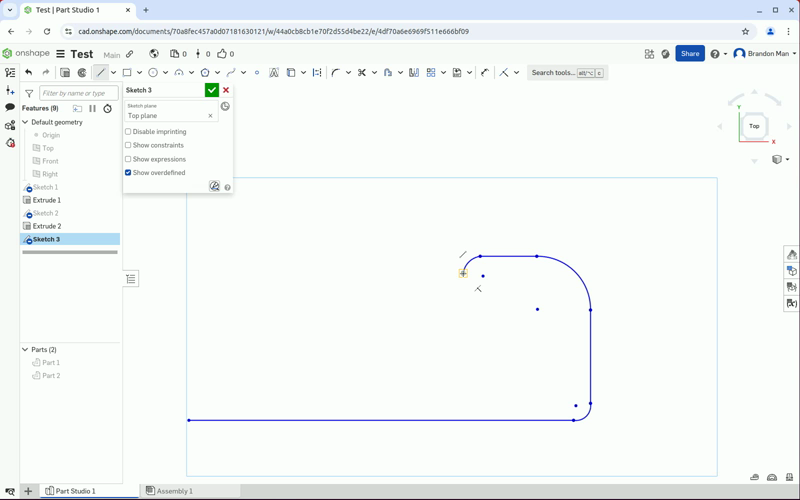
scroll(-6)
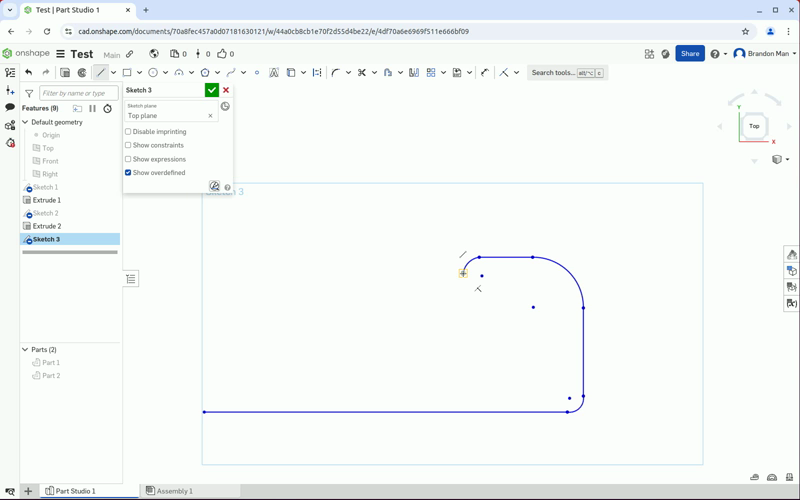
scroll(-6)
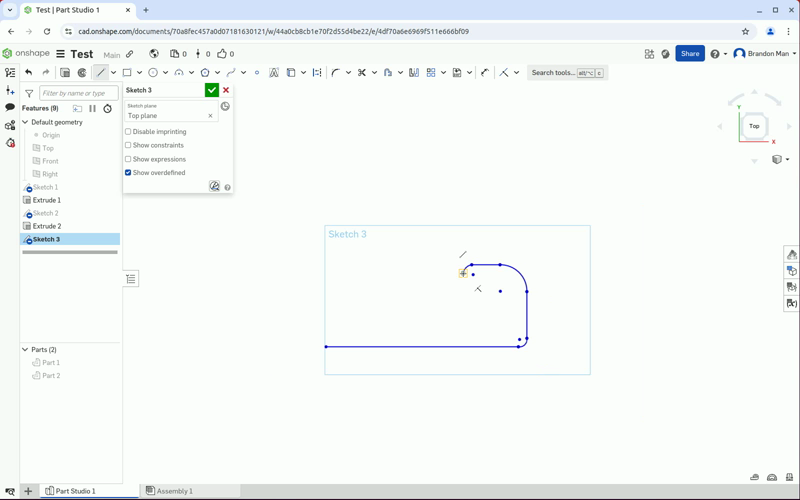
scroll(-6)
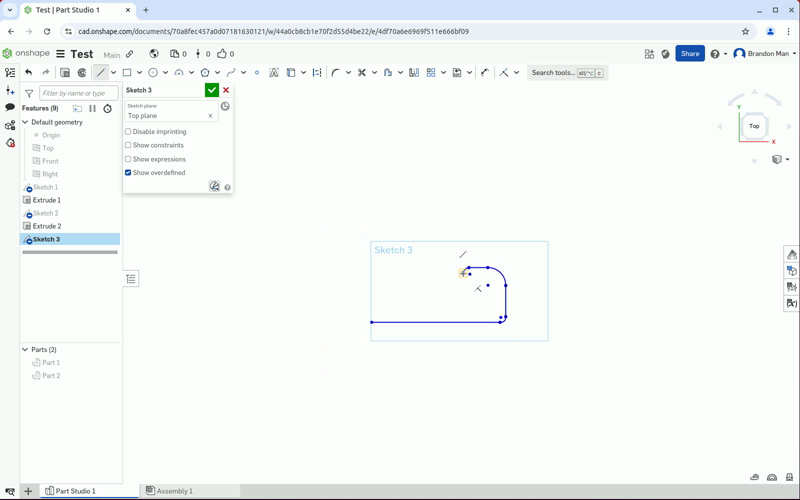
scroll(-6)
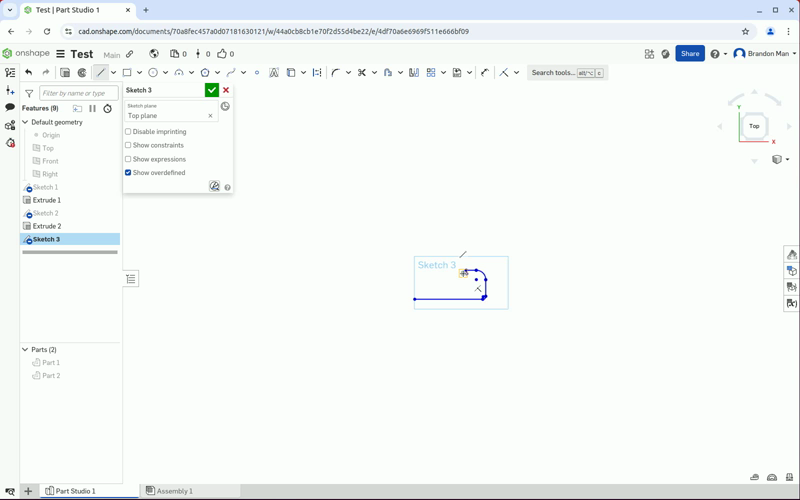
key_down(shift)
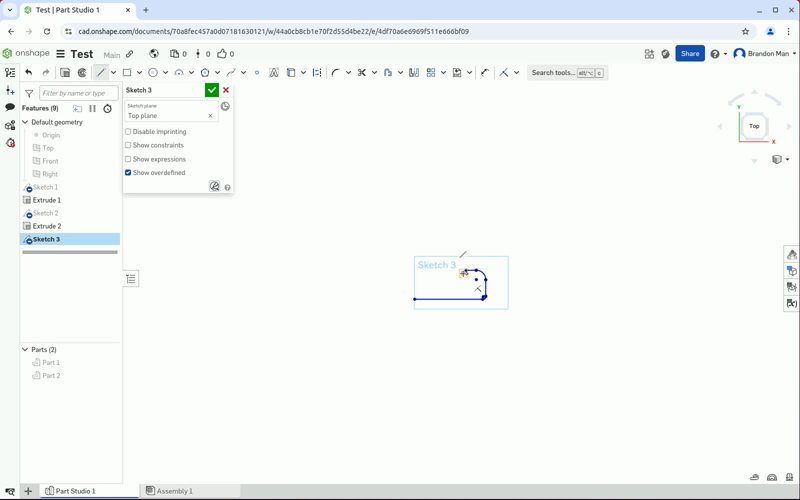
mouse_move(493, 273)
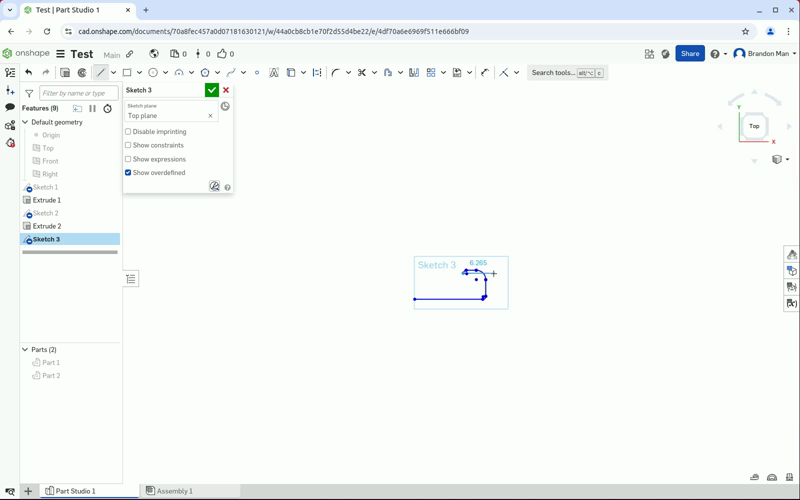
mouse_move(463, 279)
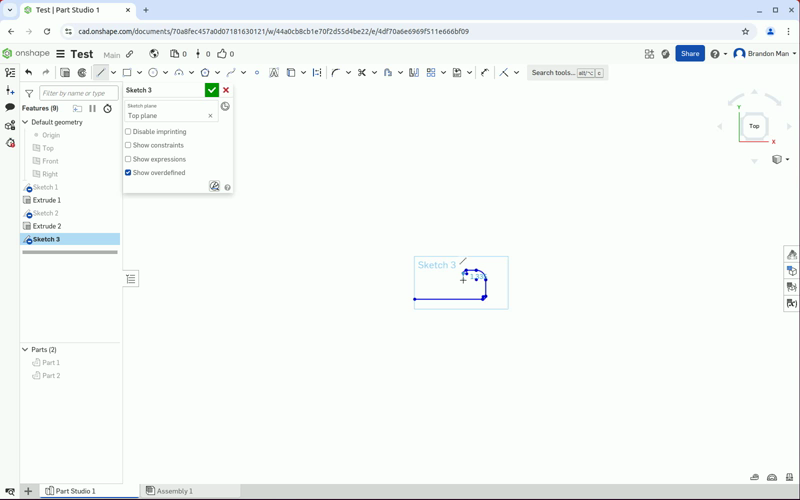
scroll(6)
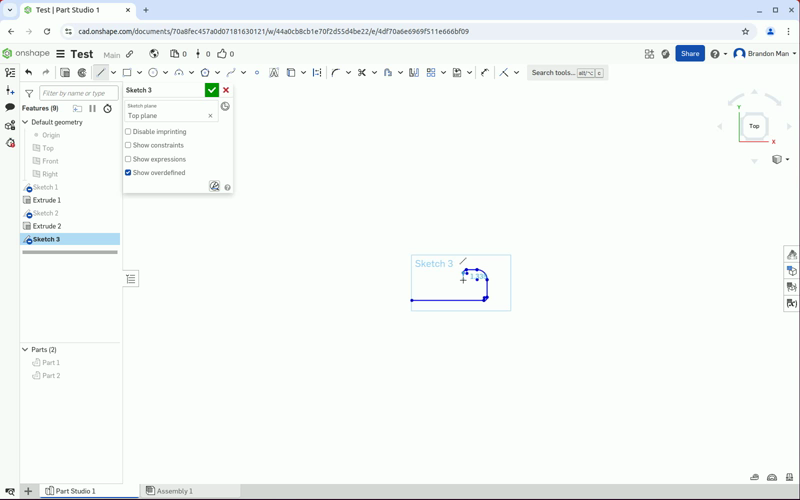
scroll(6)
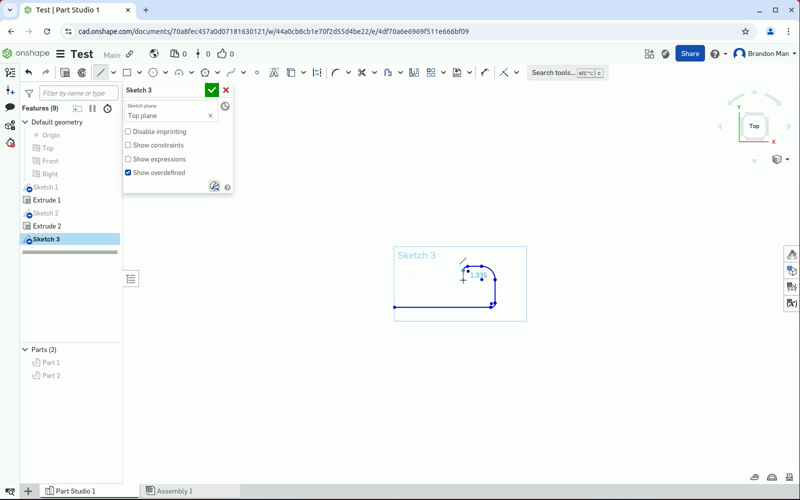
scroll(6)
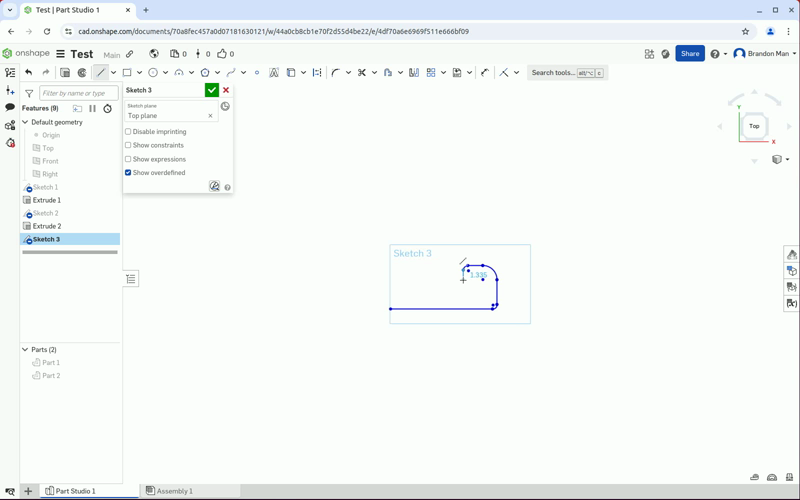
scroll(6)
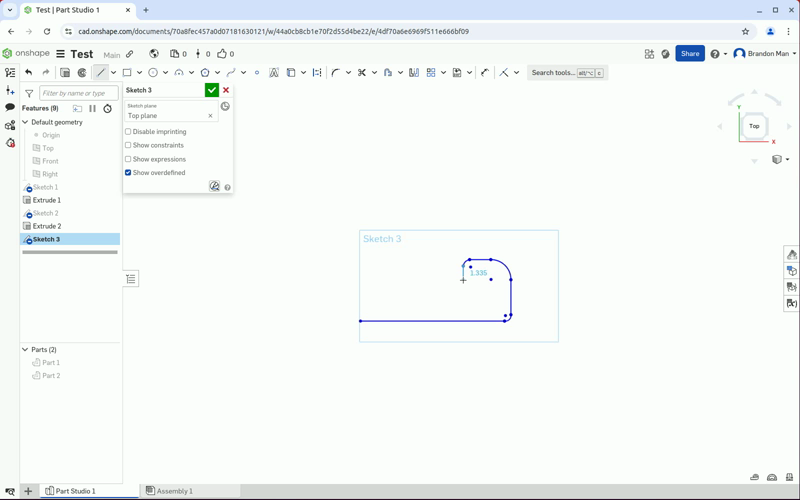
scroll(6)
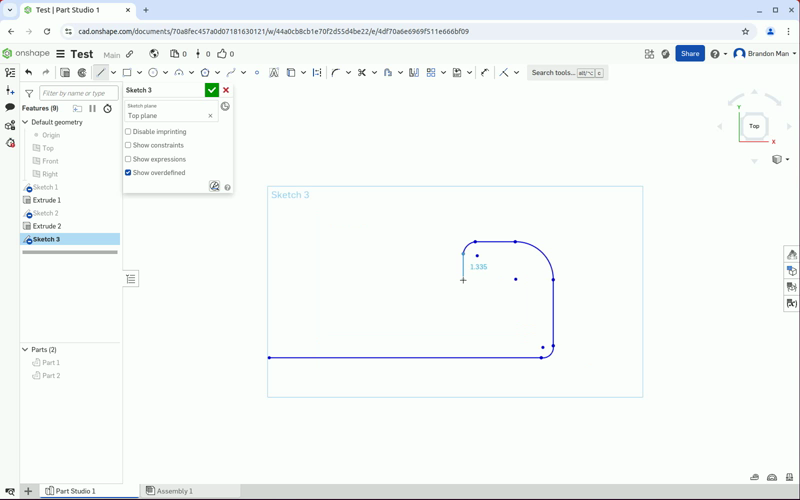
scroll(6)
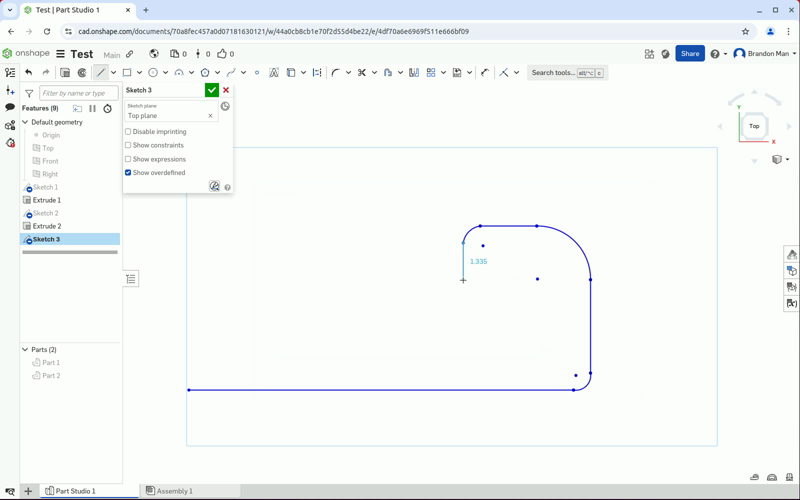
scroll(6)
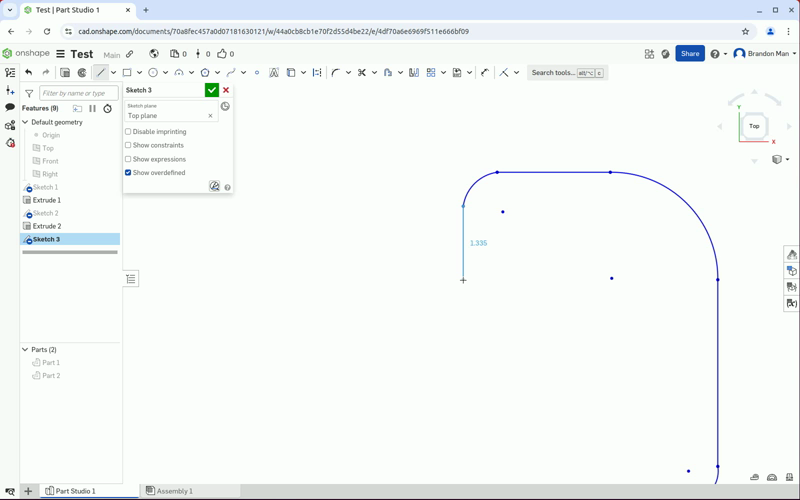
click(463, 279)
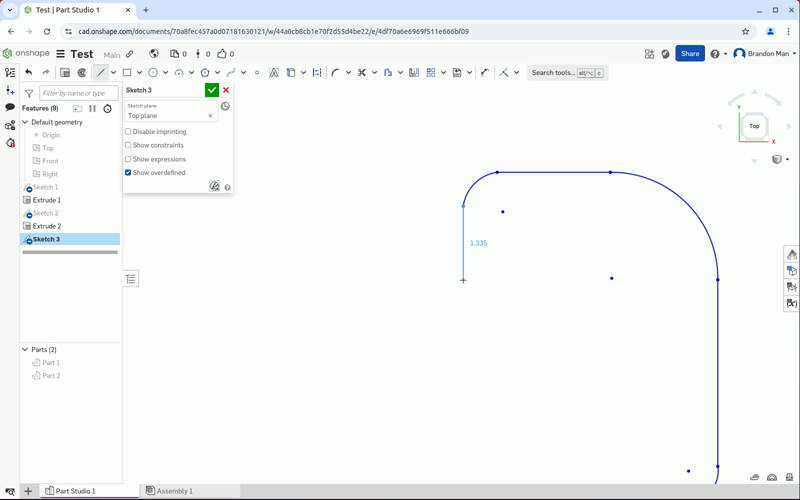
scroll(-6)
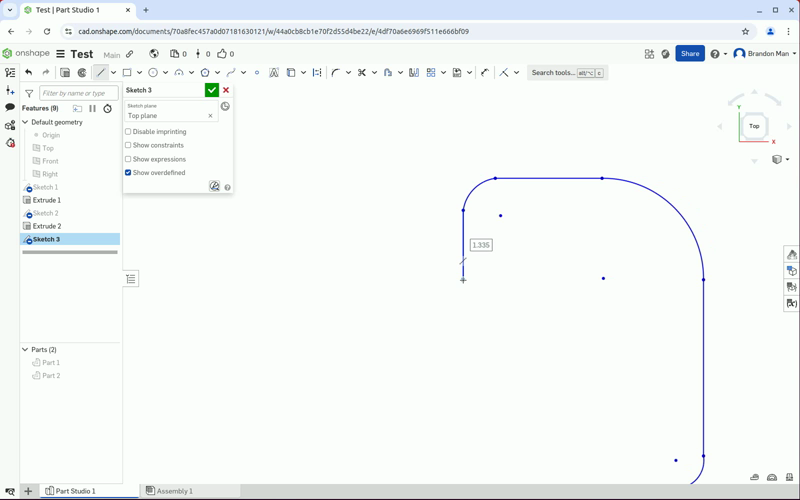
scroll(-6)
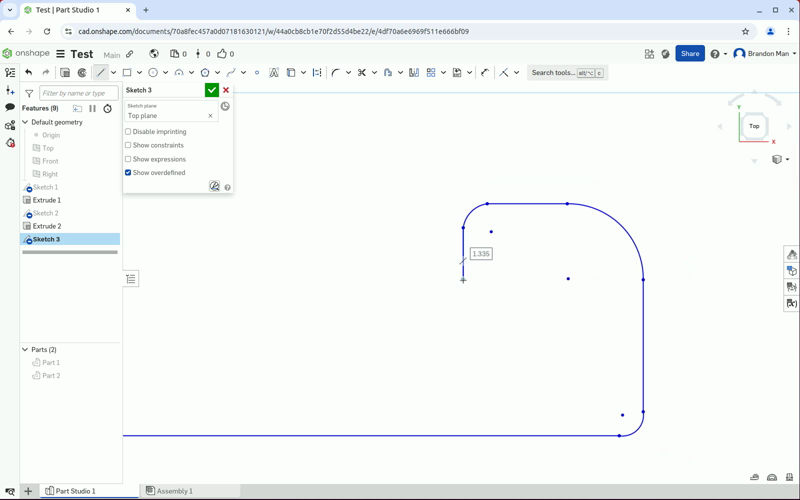
scroll(-6)
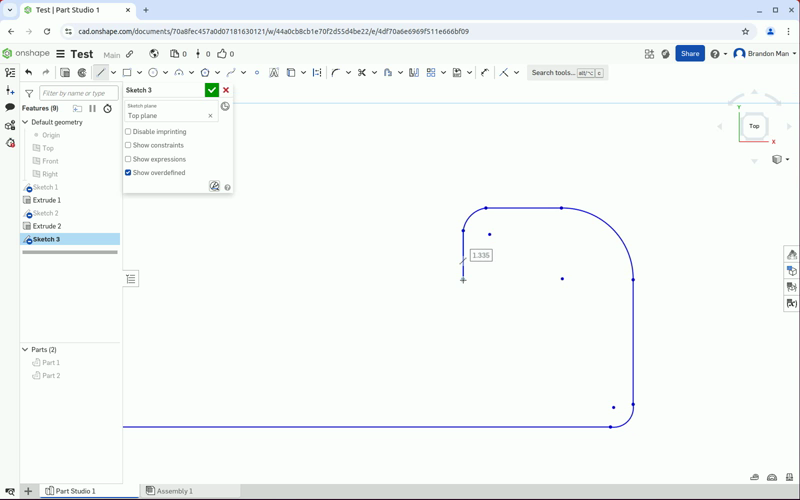
scroll(-6)
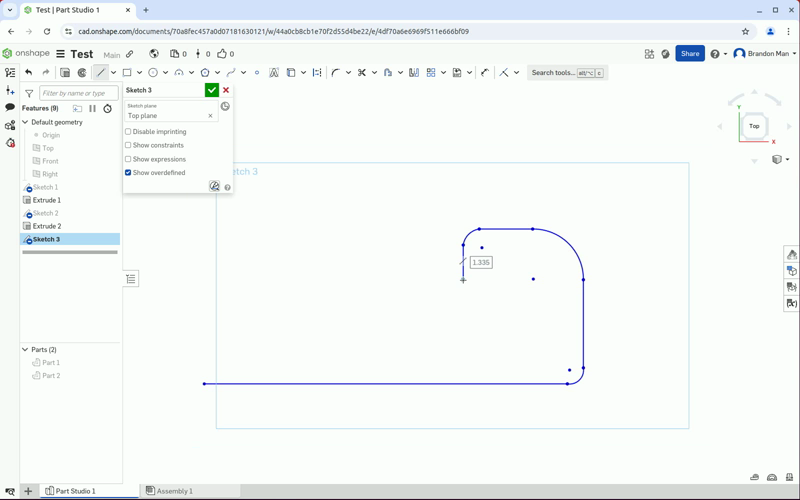
scroll(-6)
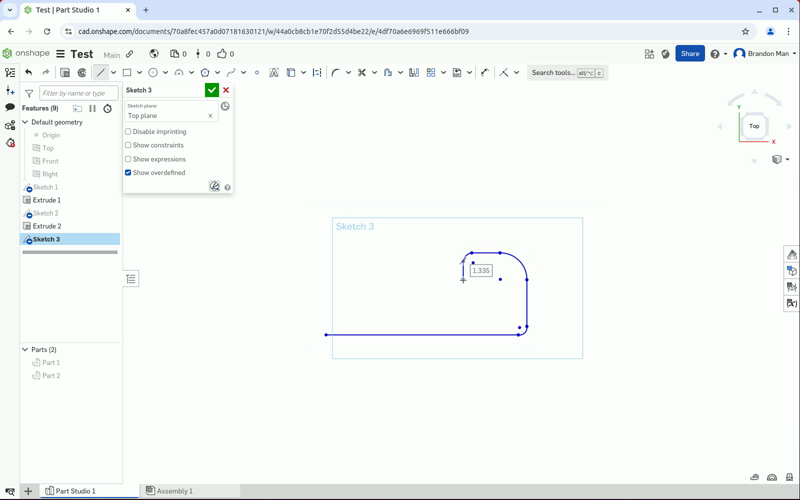
scroll(-6)
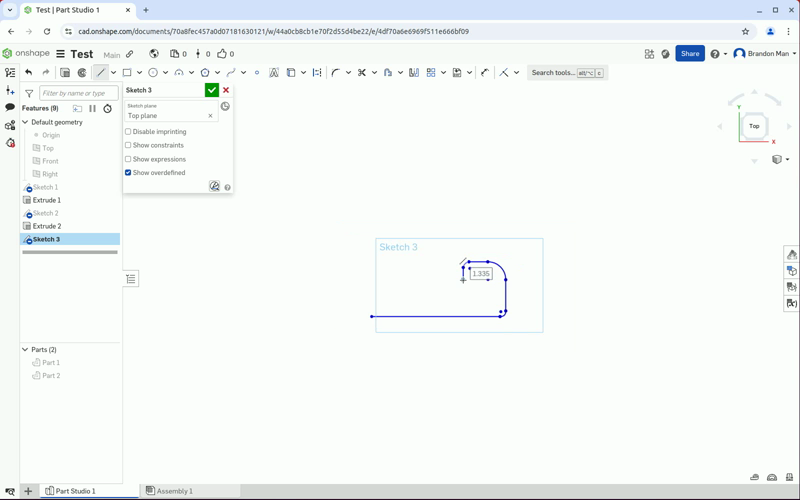
scroll(-6)
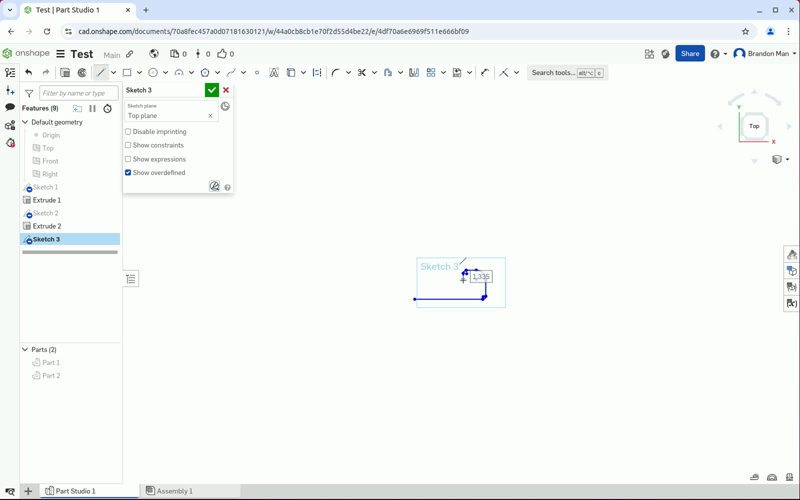
key_up(shift)
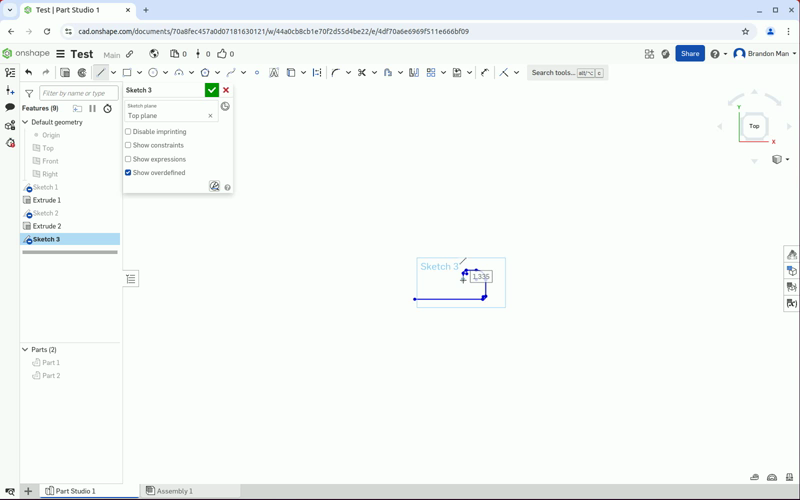
key_down(shift)
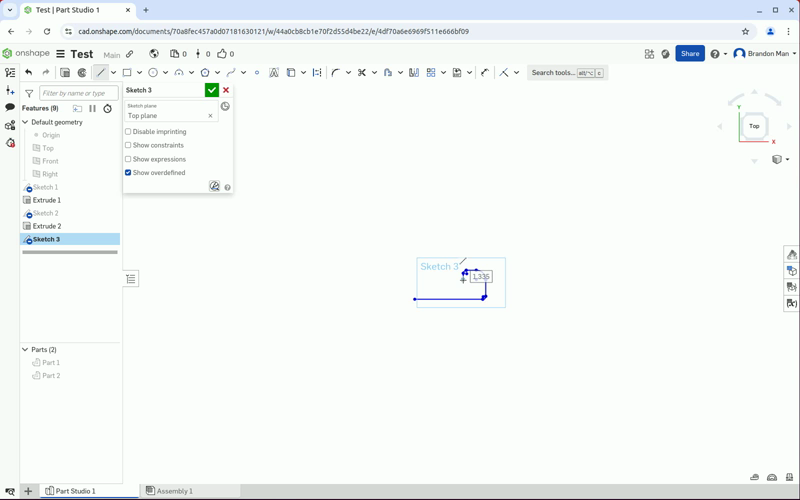
mouse_move(493, 279)
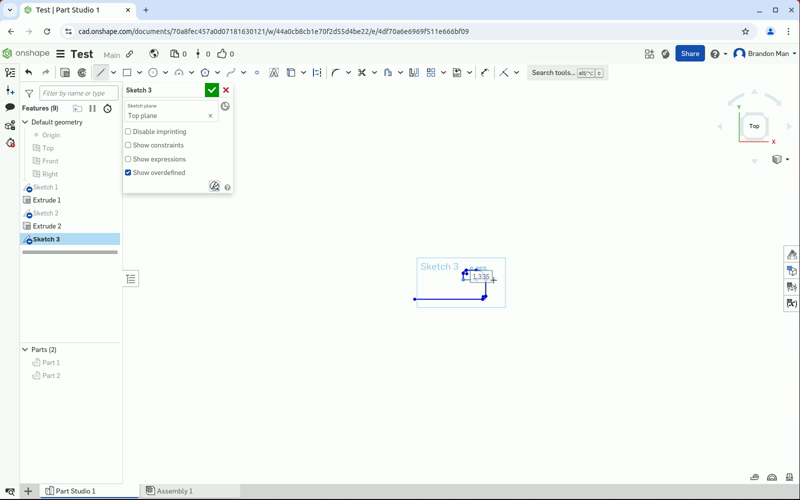
mouse_move(444, 279)
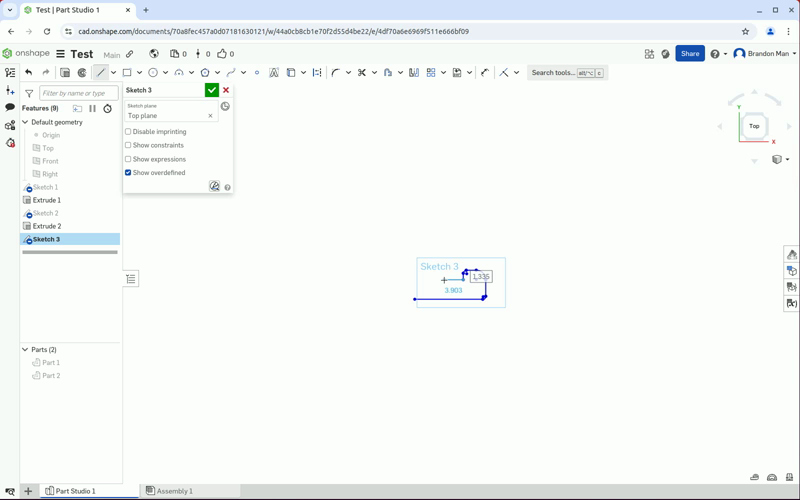
click(444, 279)
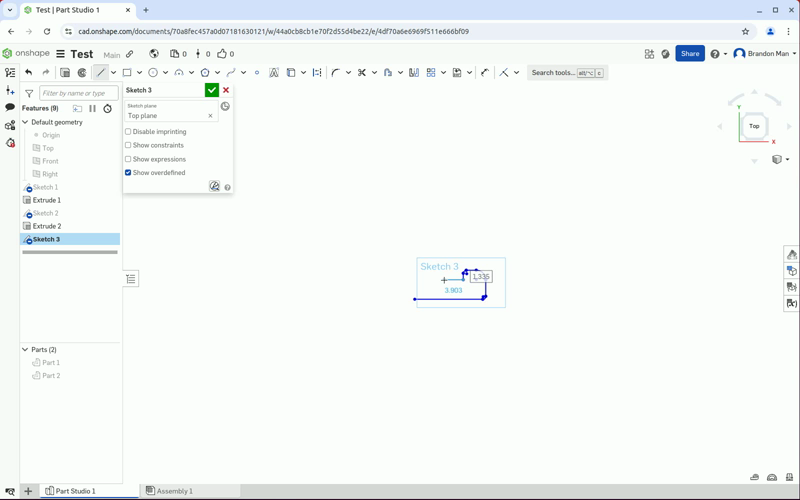
key_up(shift)
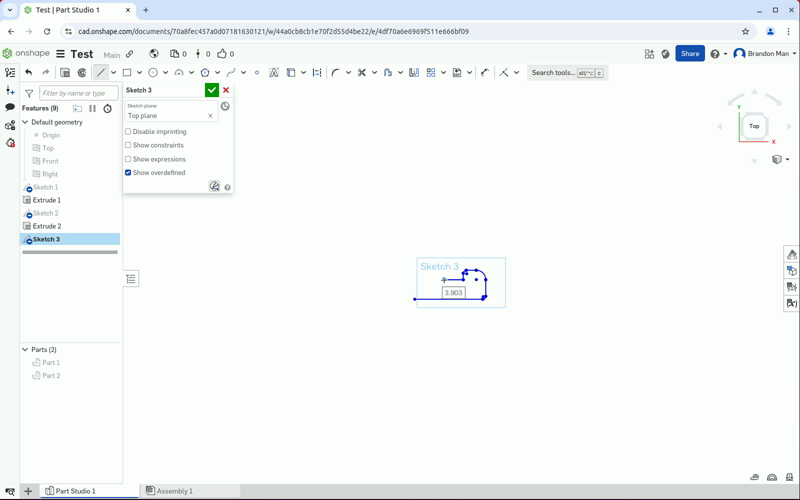
key(esc)
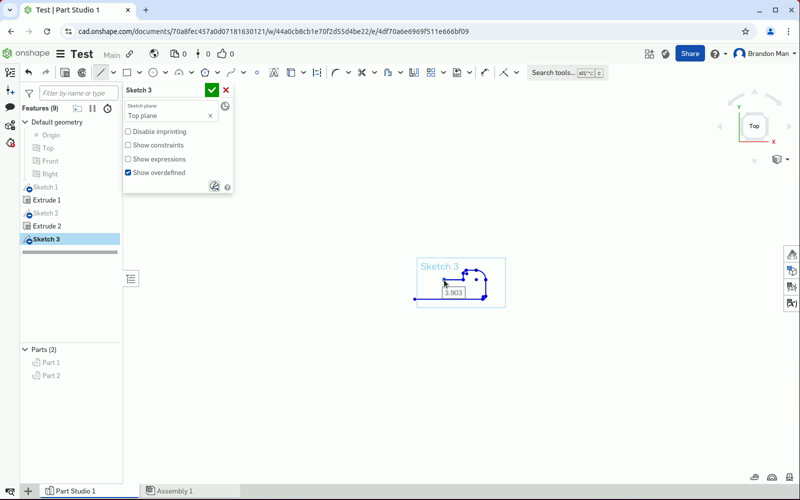
key(a)
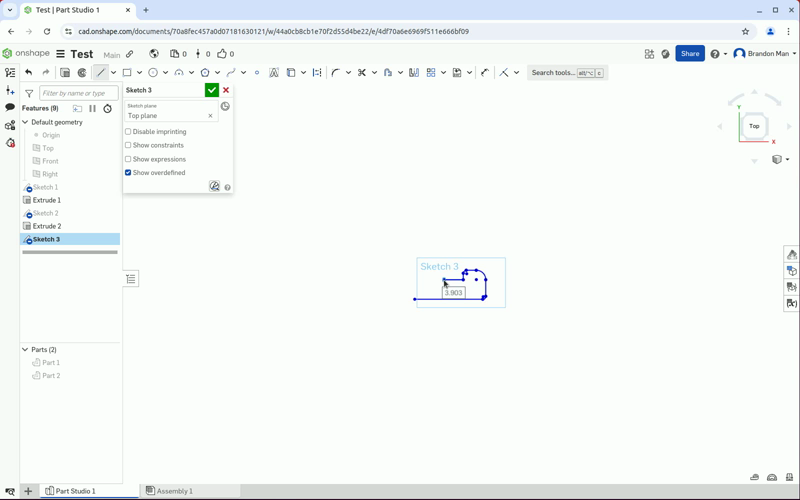
mouse_move(444, 279)
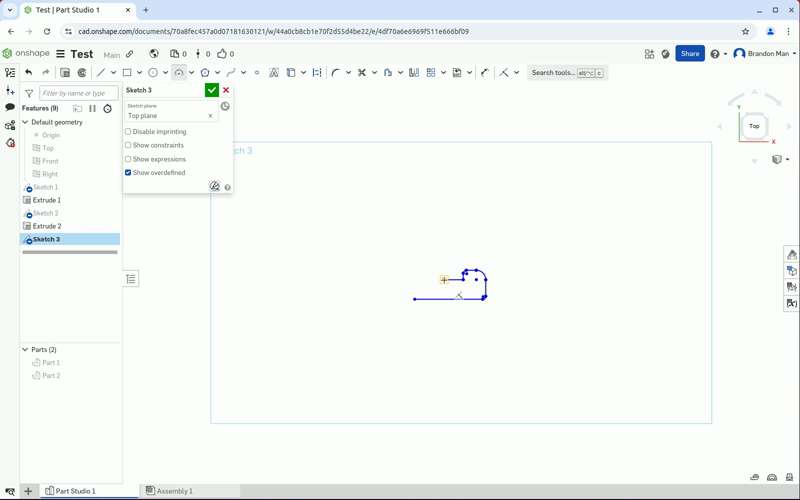
click(444, 279)
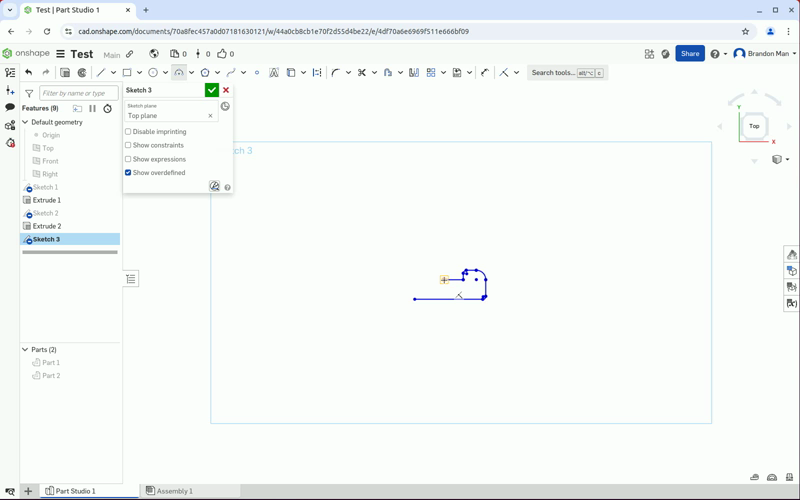
key_down(shift)
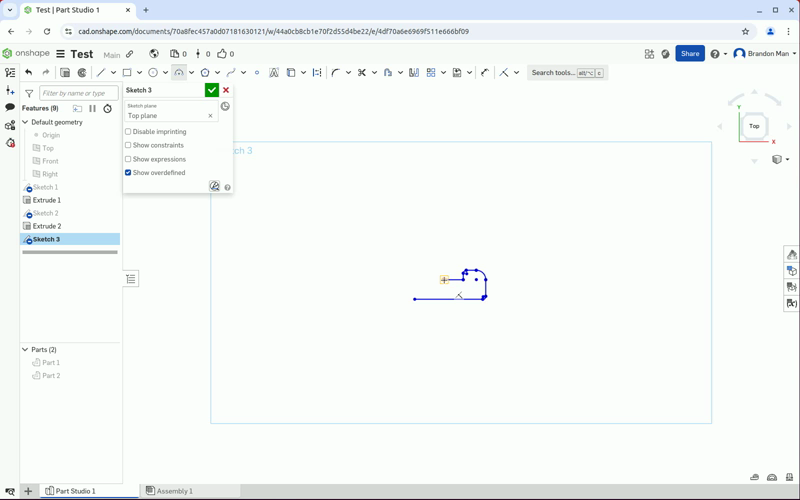
mouse_move(440, 276)
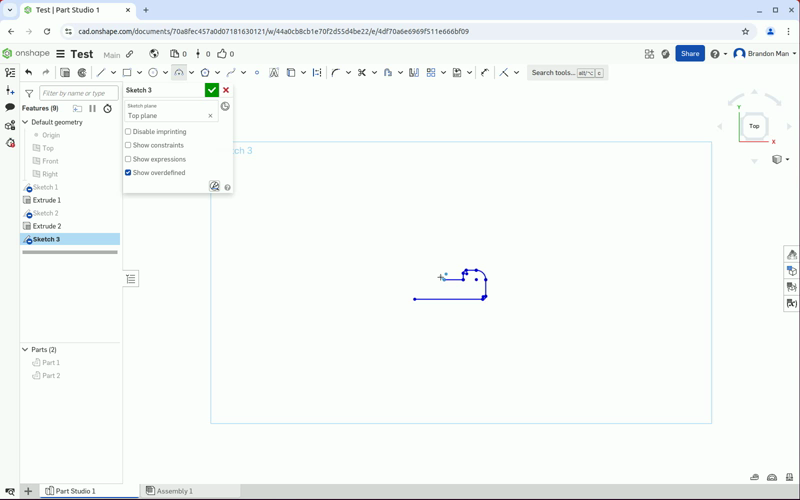
scroll(6)
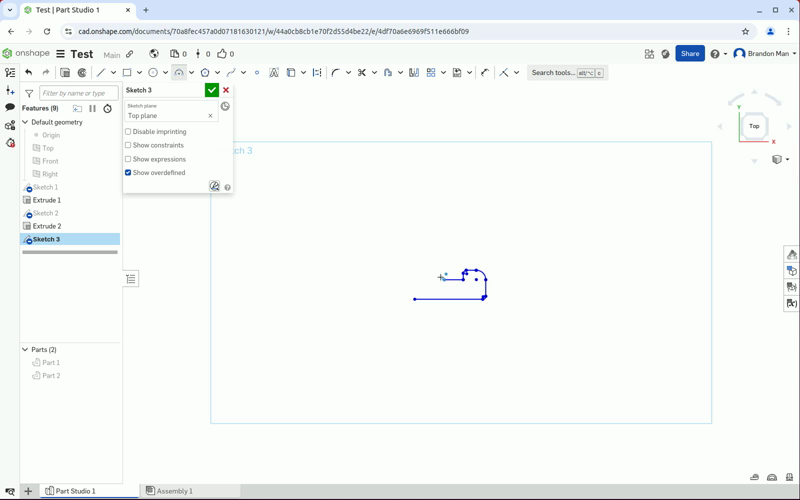
scroll(6)
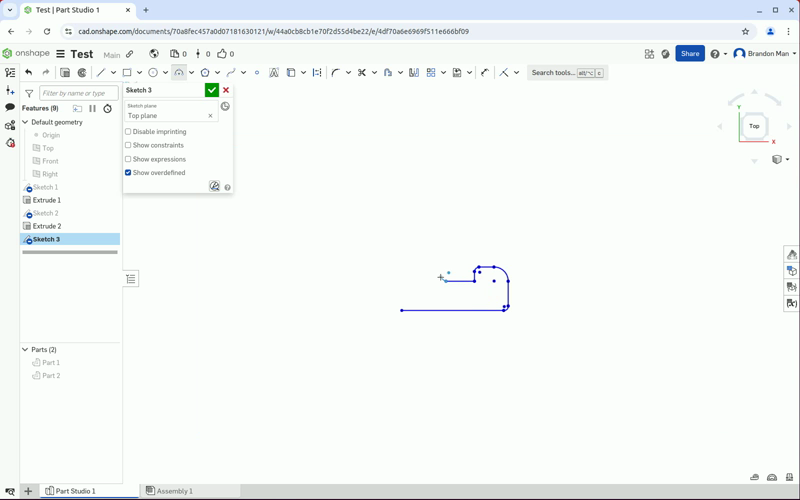
scroll(6)
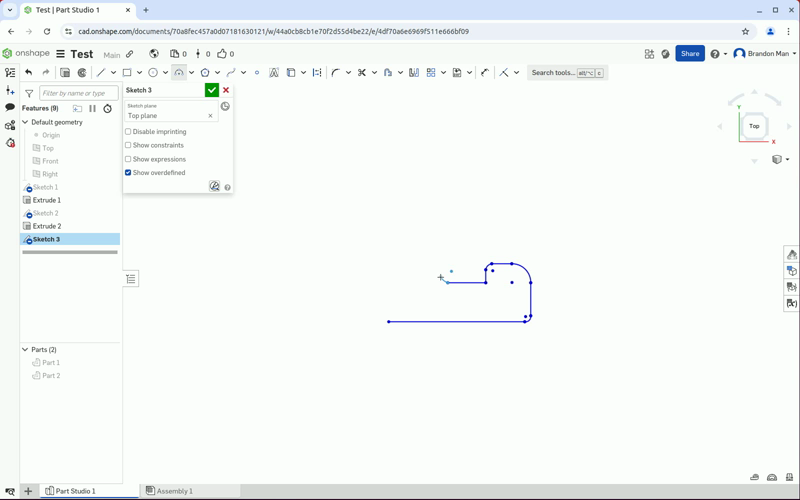
scroll(6)
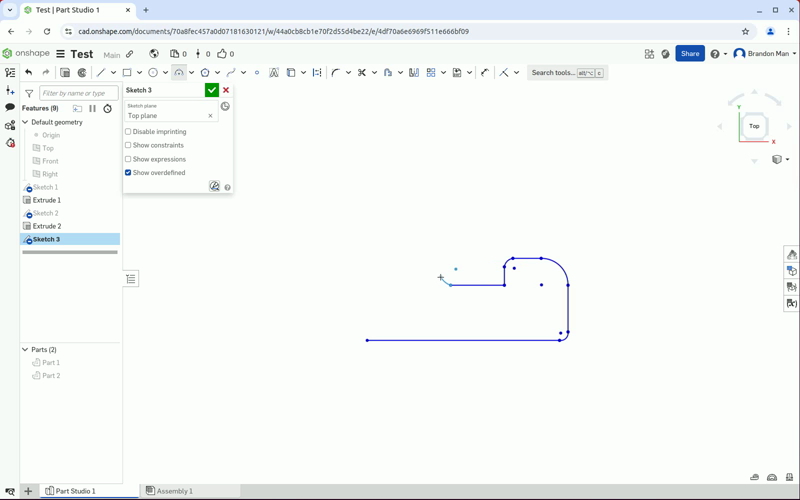
scroll(6)
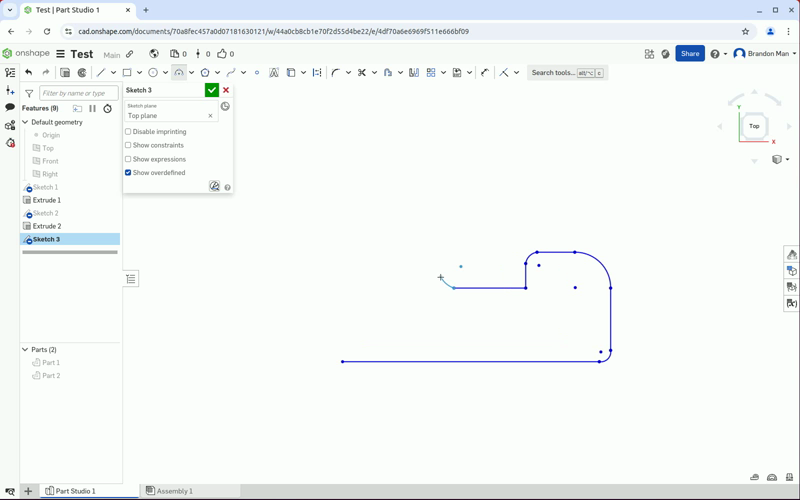
scroll(6)
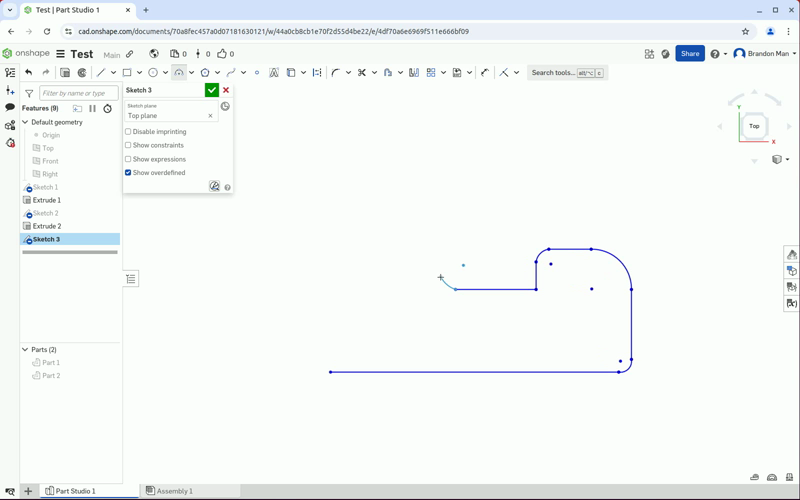
scroll(6)
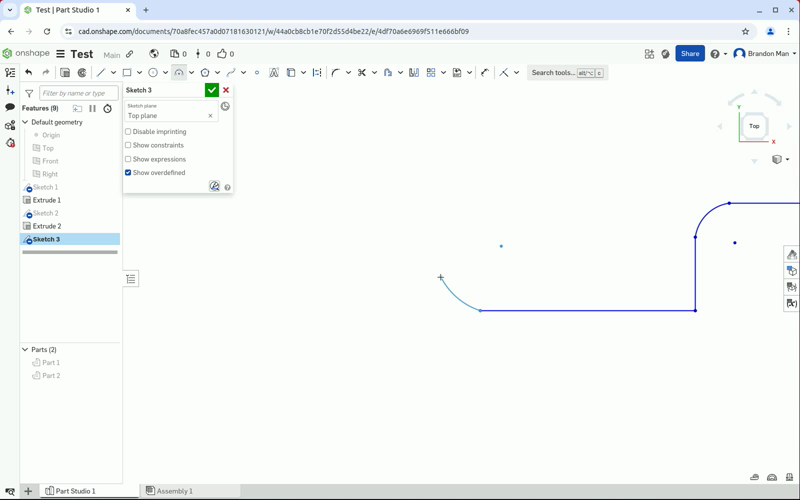
click(440, 276)
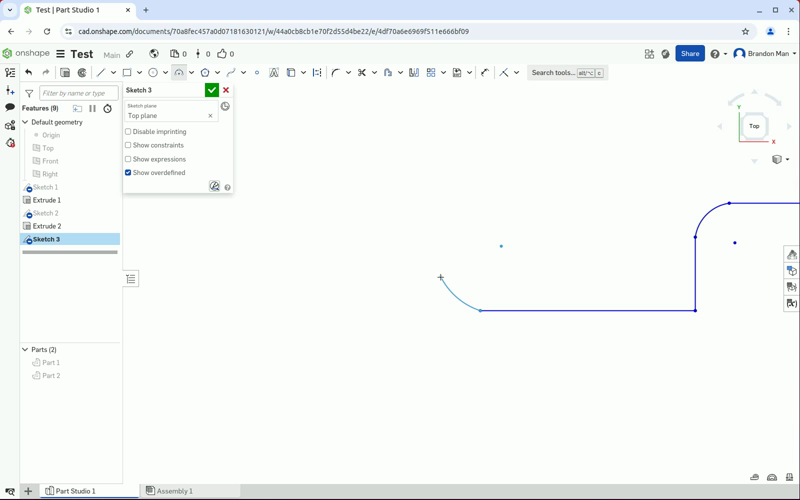
scroll(-6)
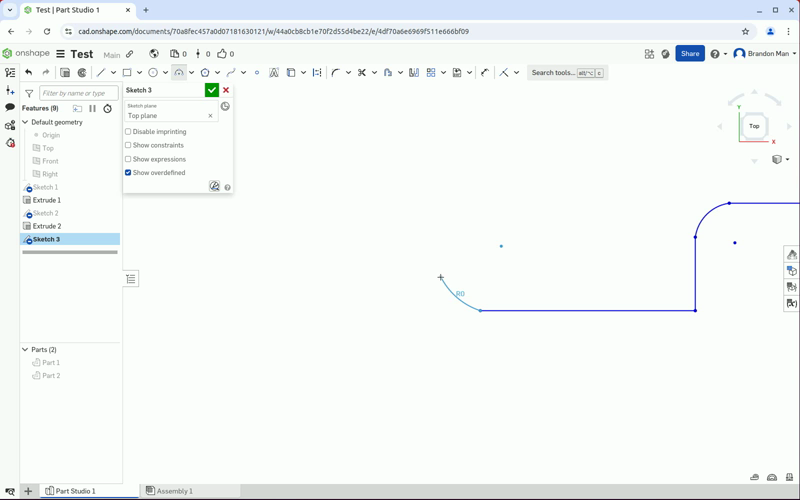
scroll(-6)
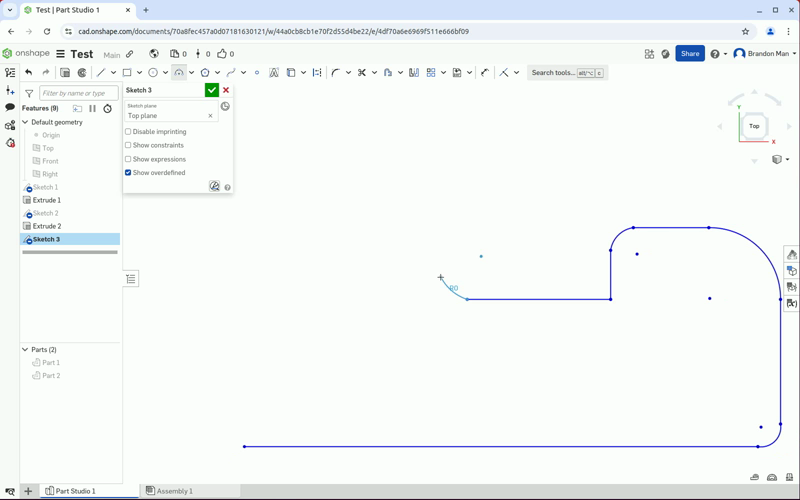
scroll(-6)
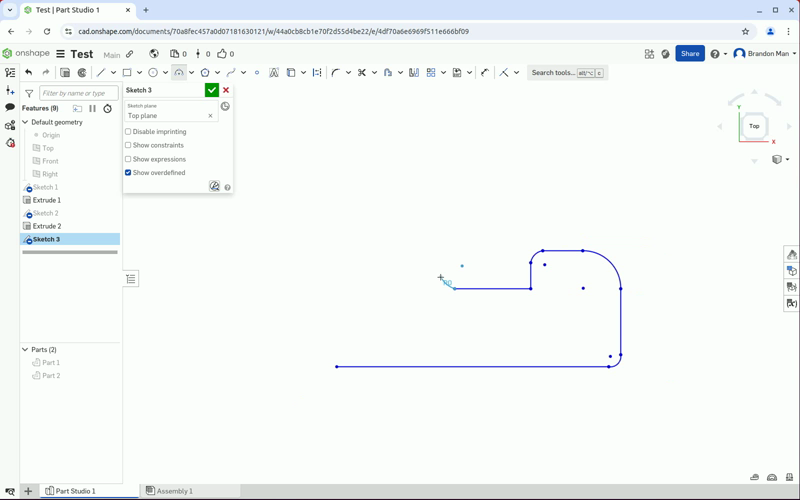
scroll(-6)
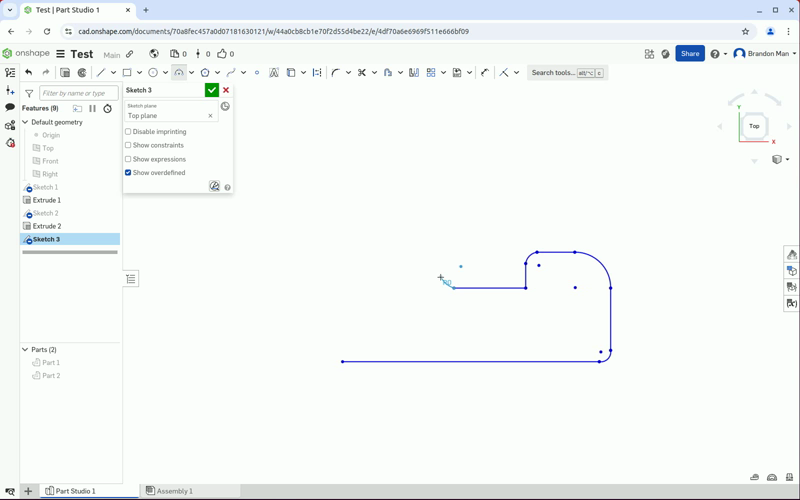
scroll(-6)
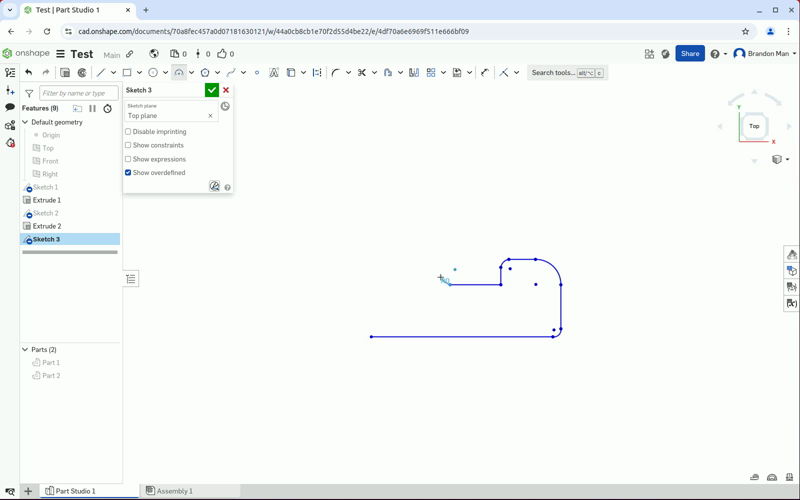
scroll(-6)
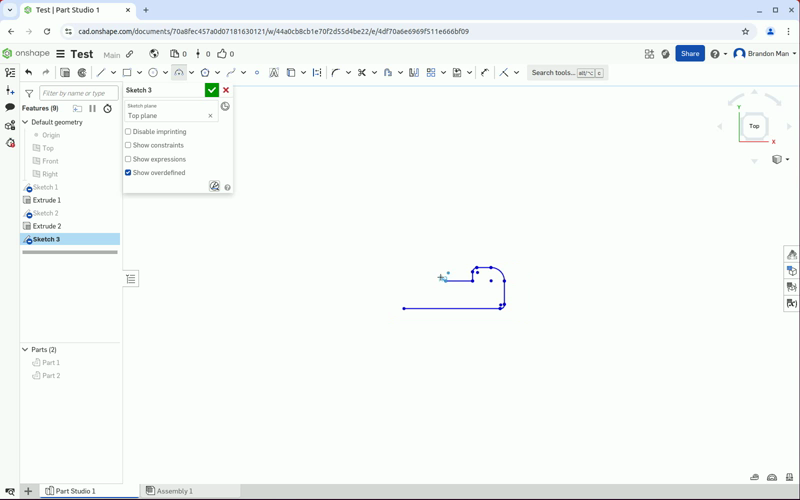
scroll(-6)
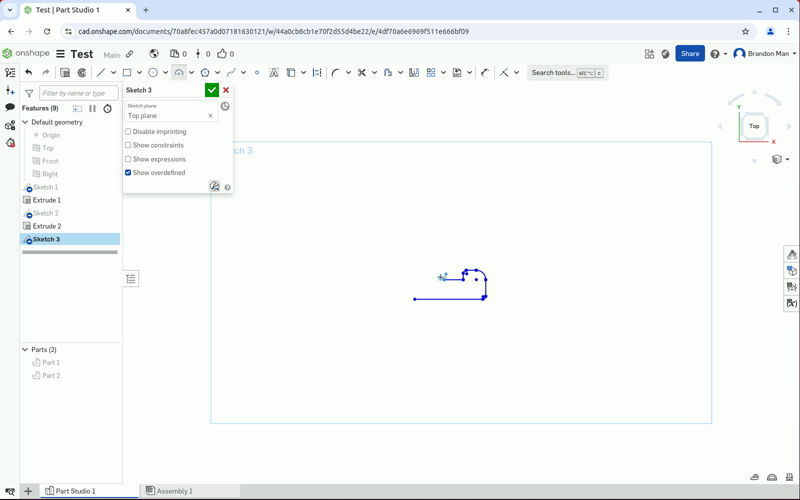
mouse_move(441, 279)
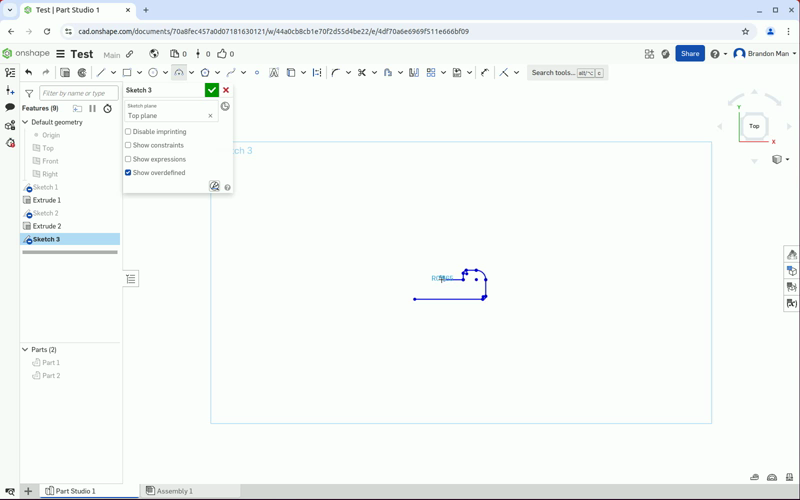
scroll(6)
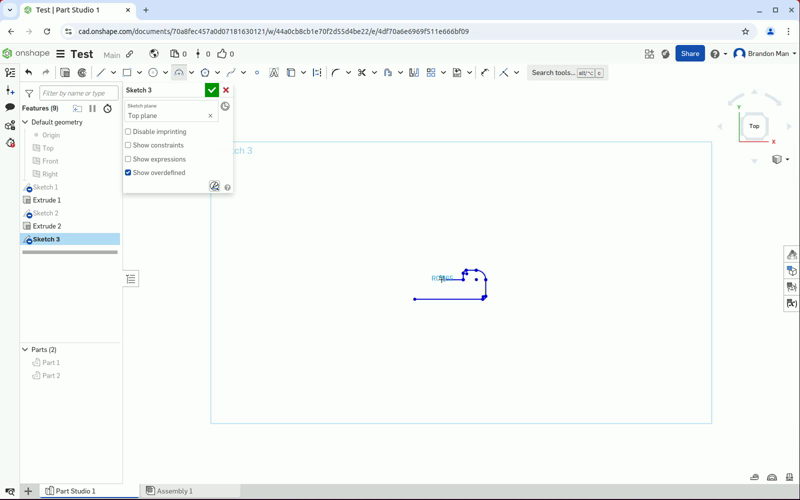
scroll(6)
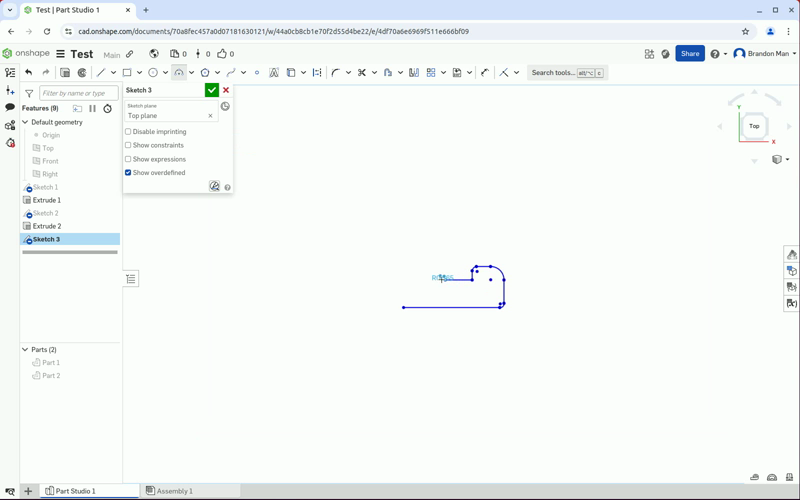
scroll(6)
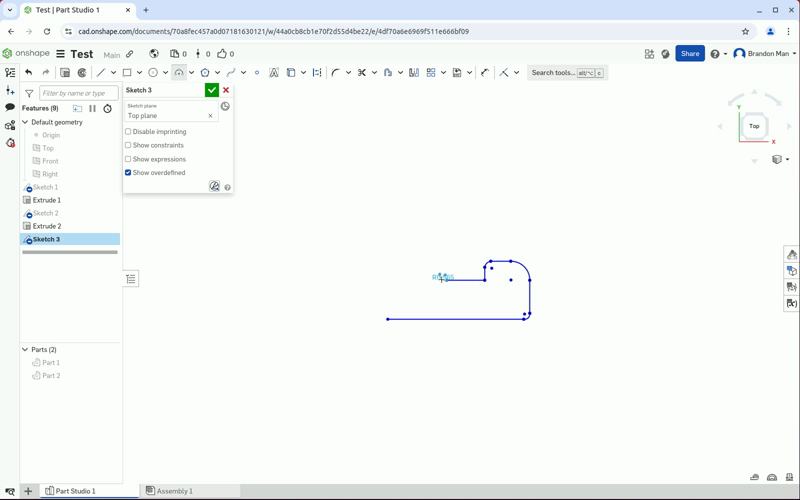
scroll(6)
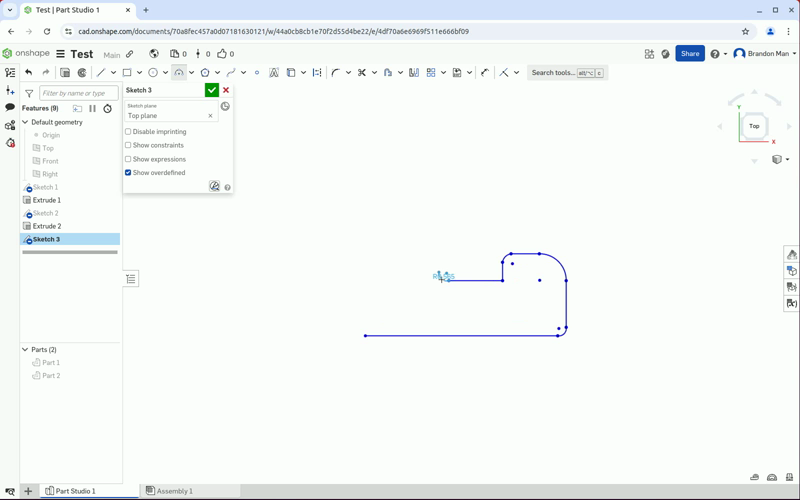
scroll(6)
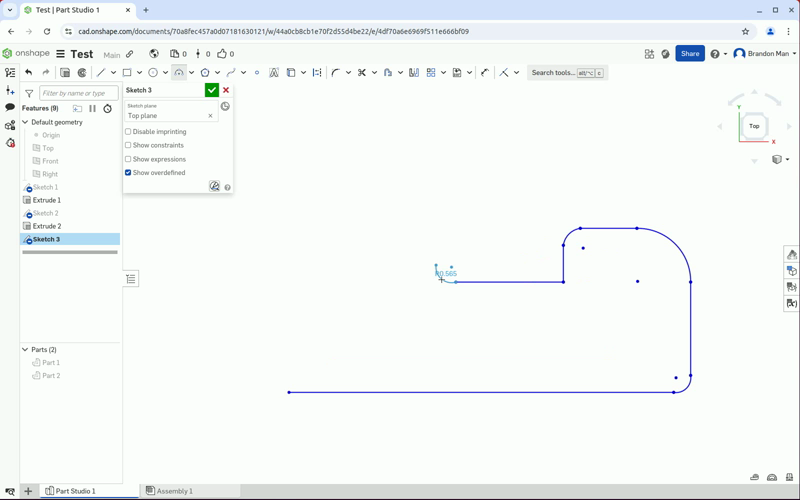
scroll(6)
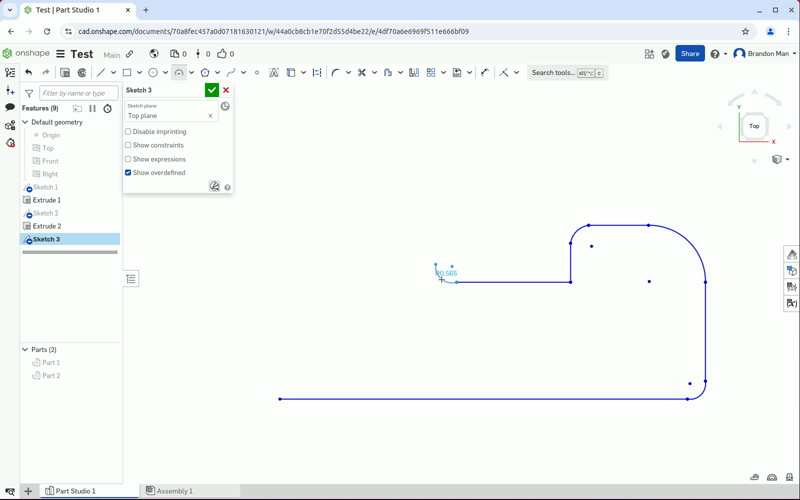
scroll(6)
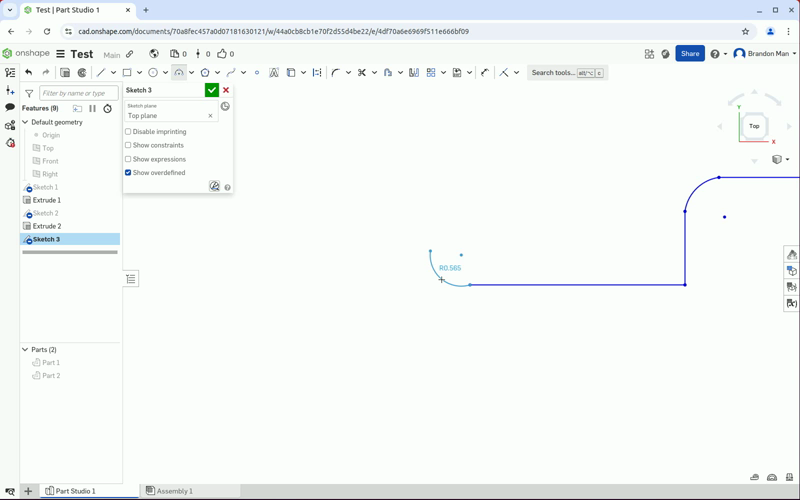
click(441, 279)
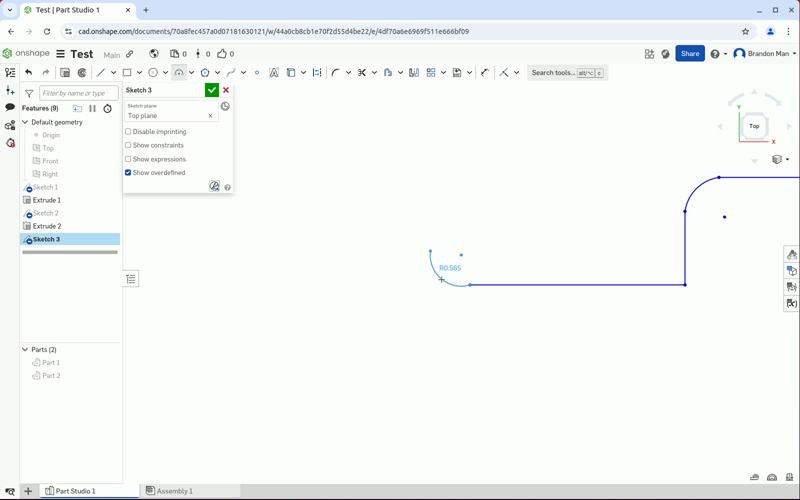
scroll(-6)
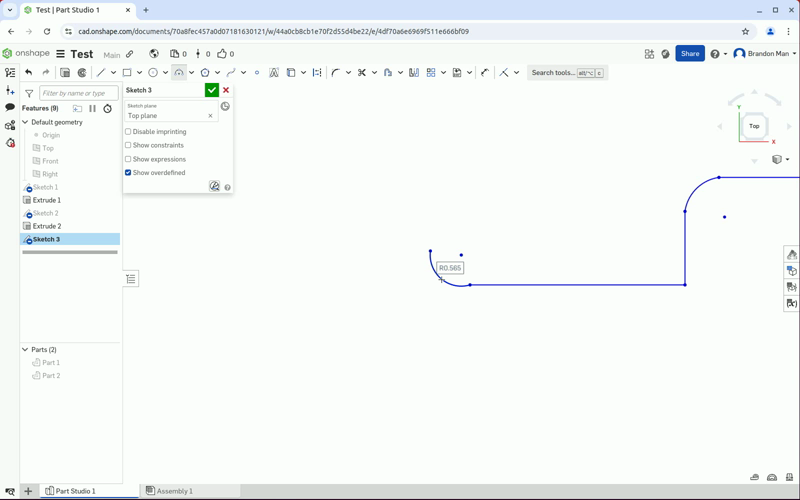
scroll(-6)
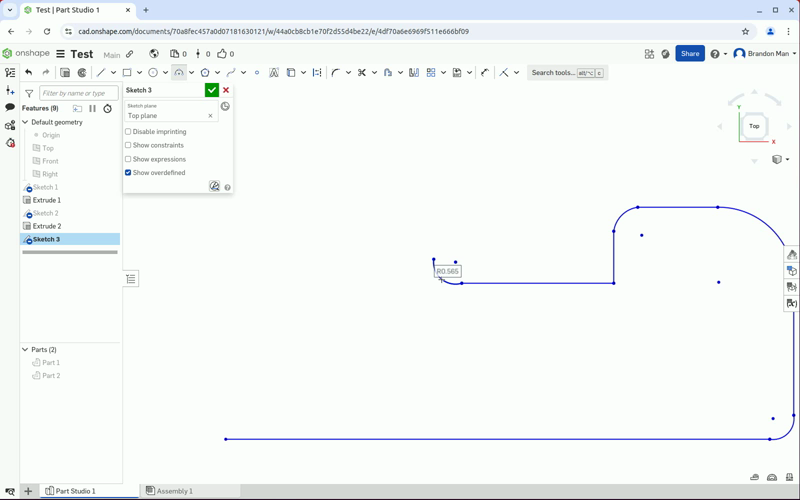
scroll(-6)
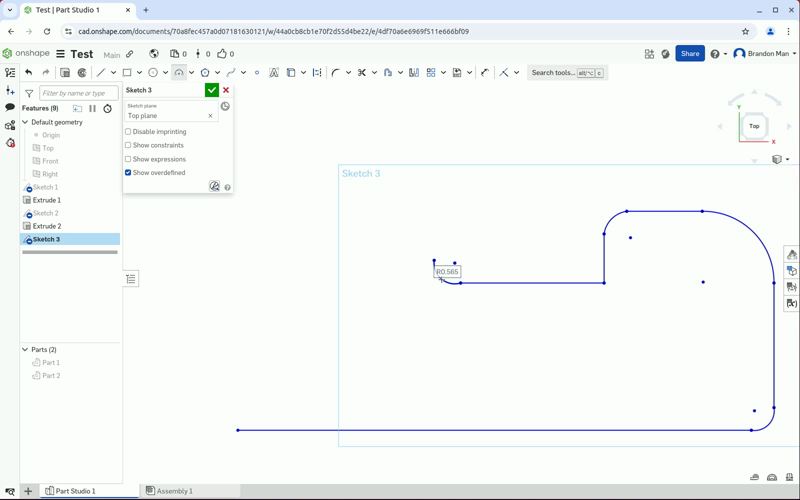
scroll(-6)
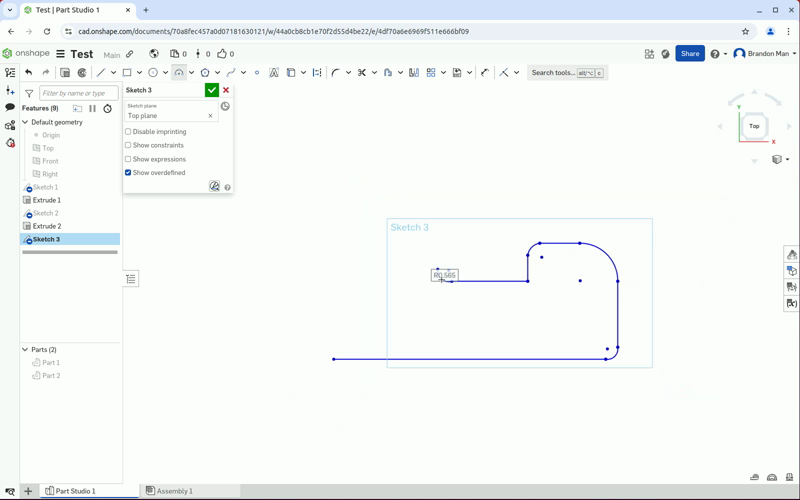
scroll(-6)
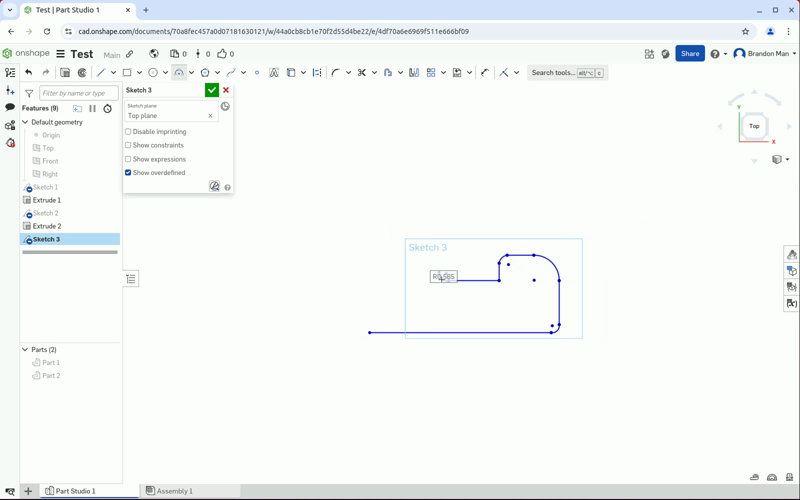
scroll(-6)
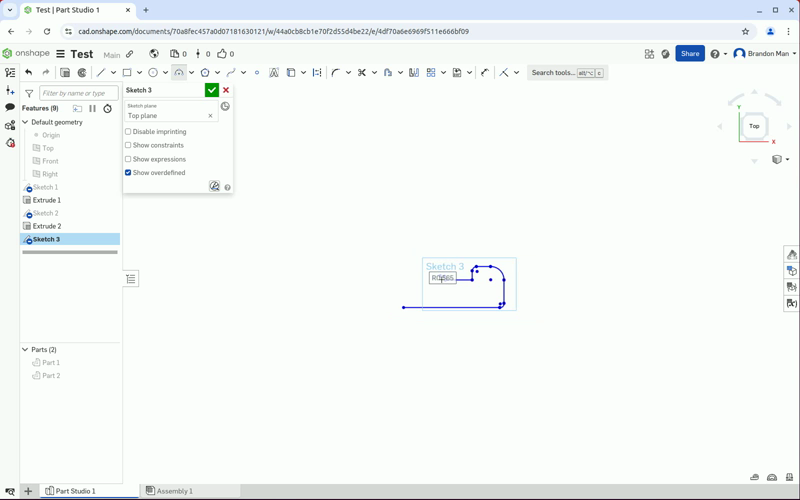
scroll(-6)
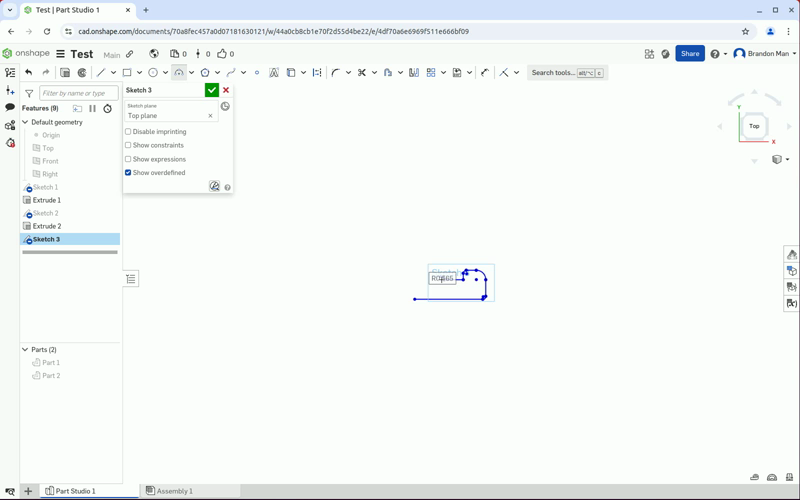
key_up(shift)
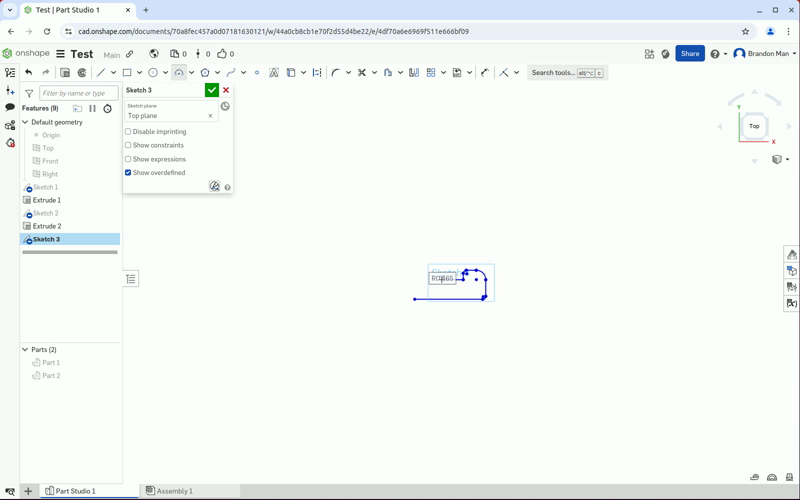
key(esc)
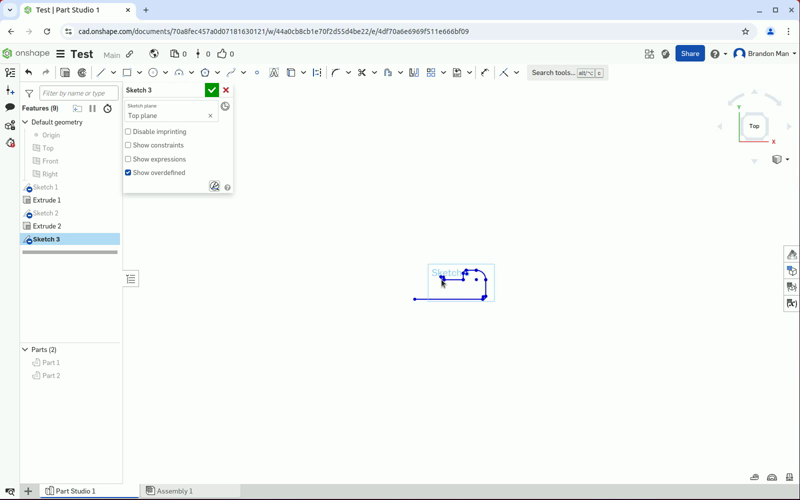
key(l)
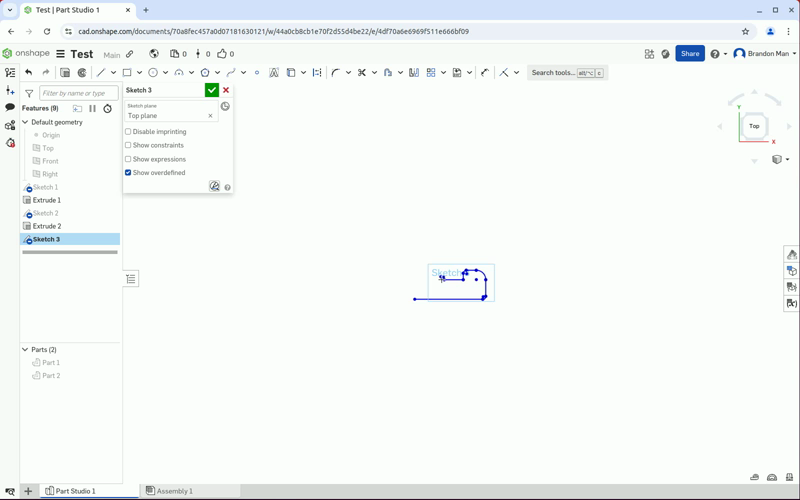
mouse_move(440, 276)
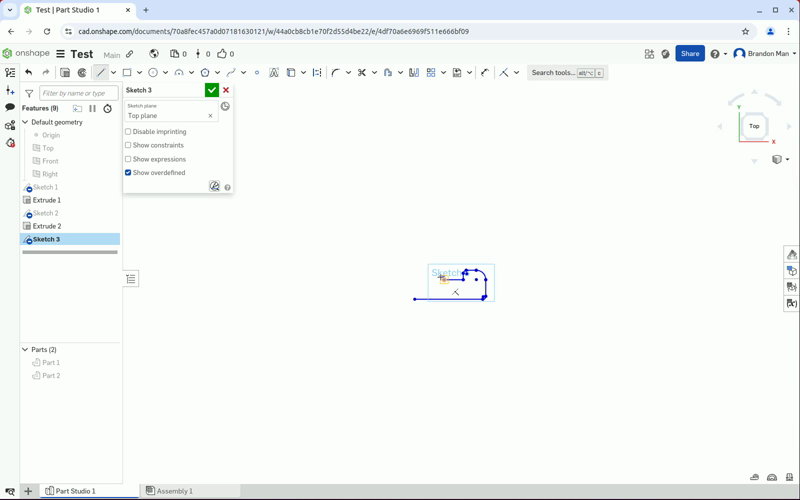
scroll(6)
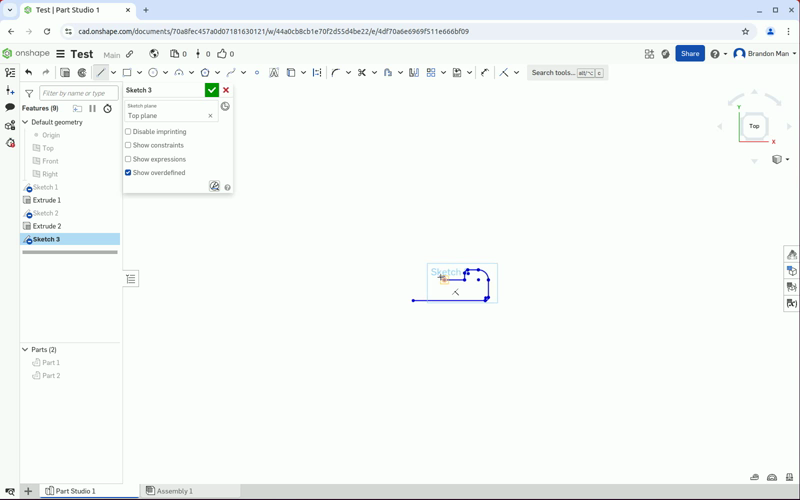
scroll(6)
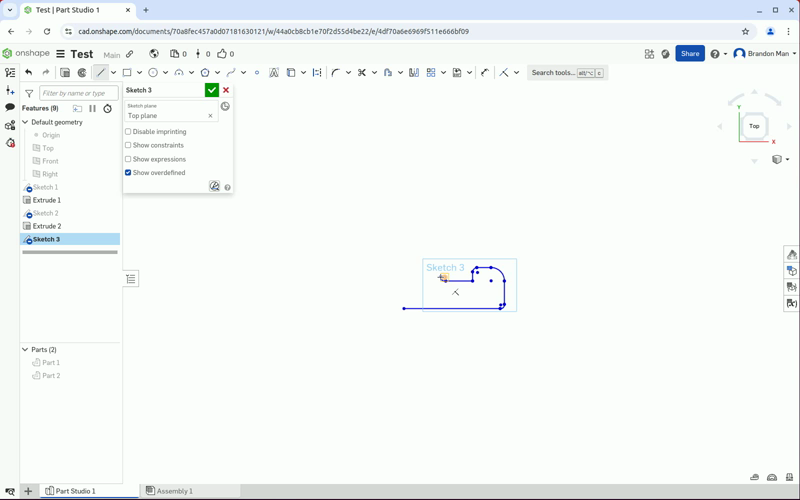
scroll(6)
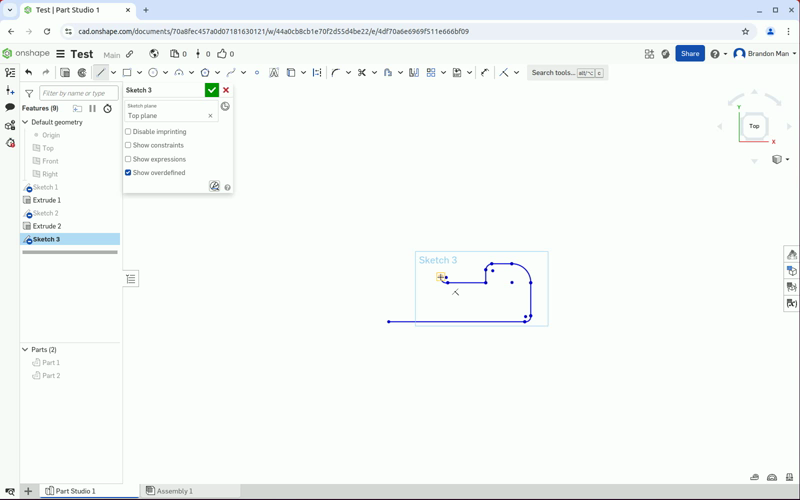
scroll(6)
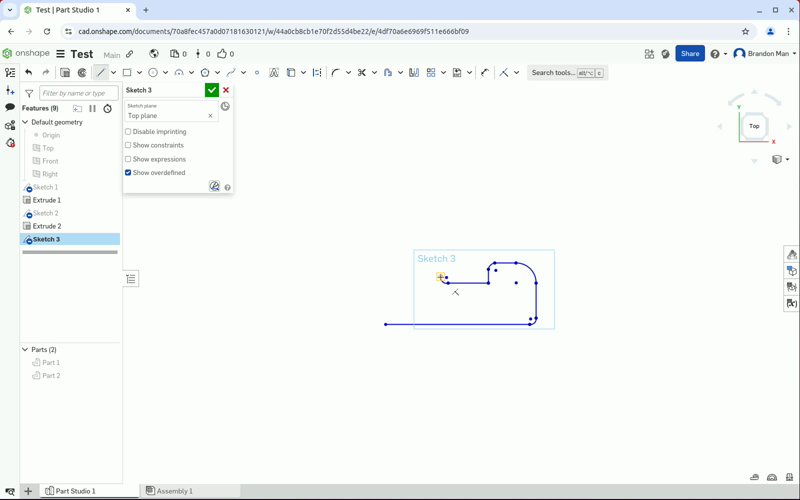
scroll(6)
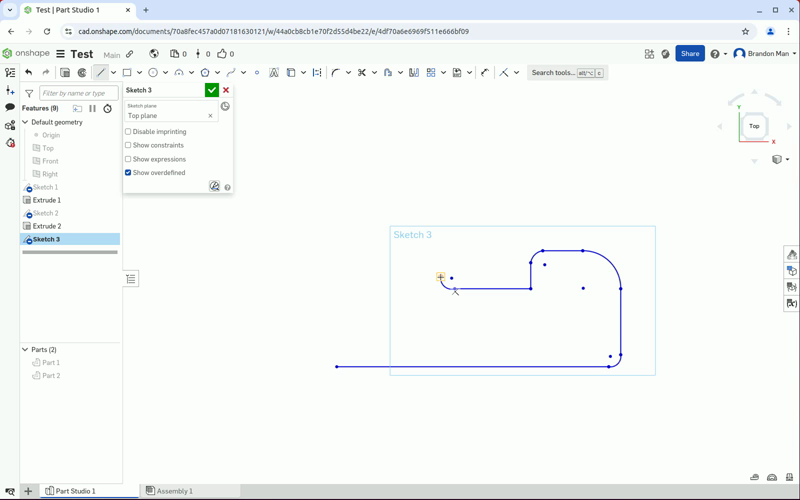
scroll(6)
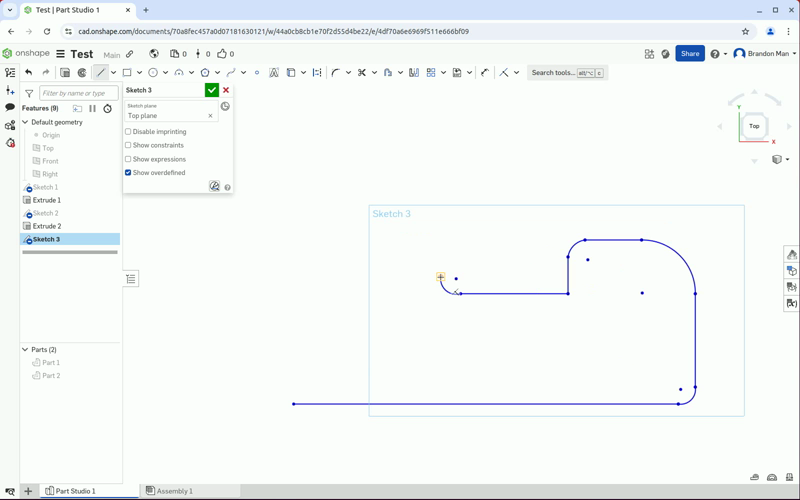
scroll(6)
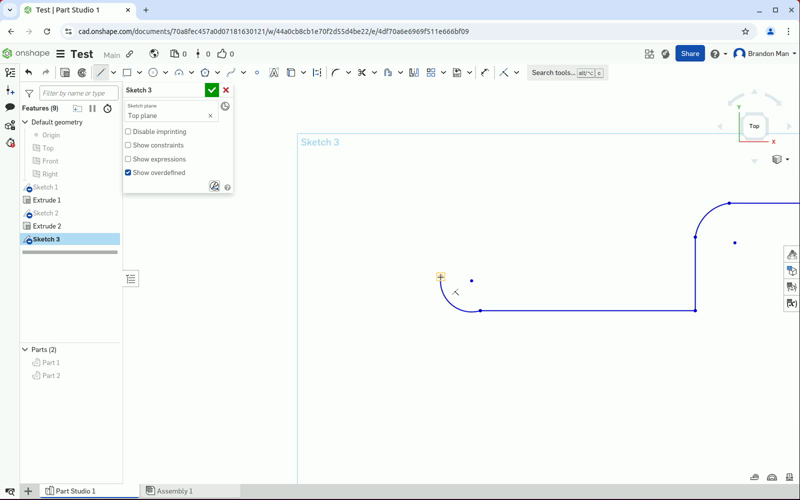
click(440, 276)
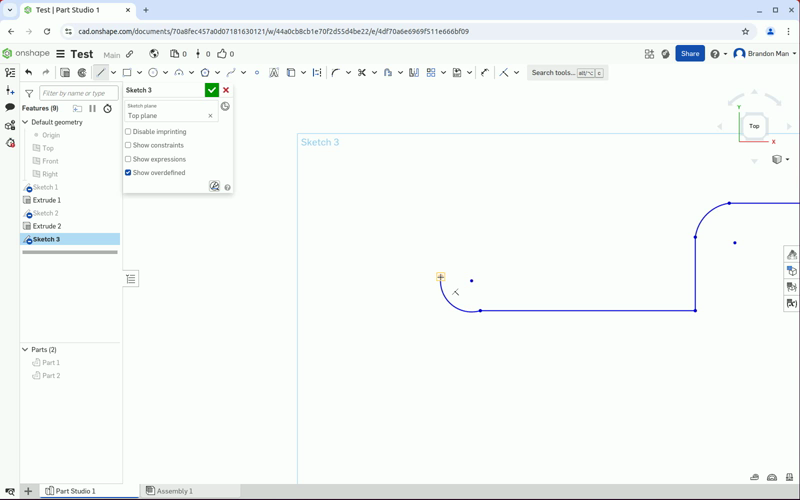
scroll(-6)
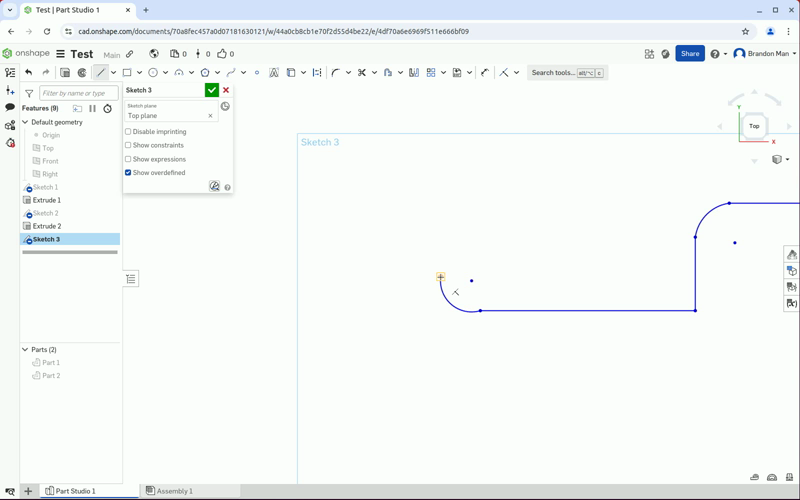
scroll(-6)
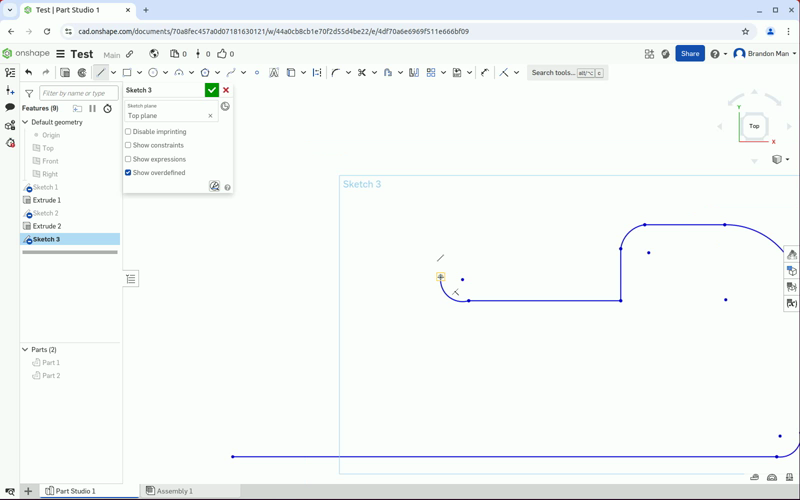
scroll(-6)
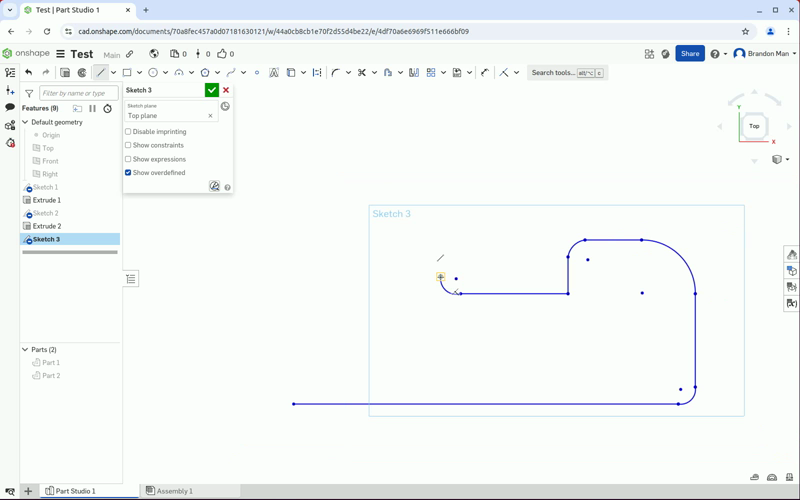
scroll(-6)
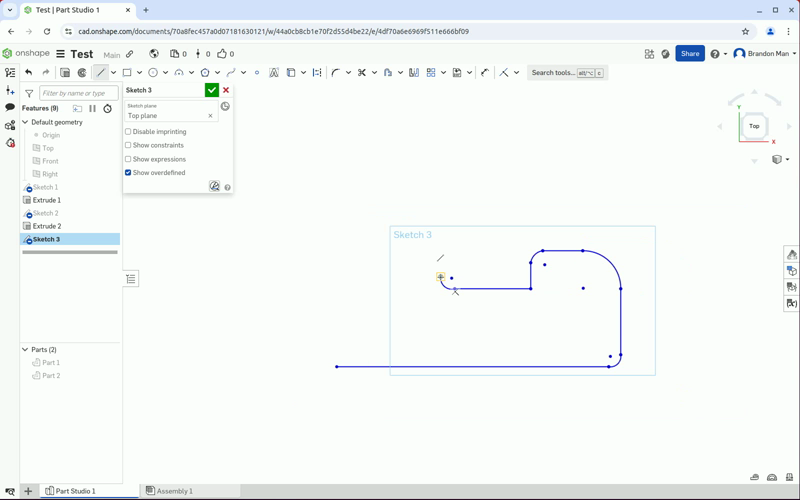
scroll(-6)
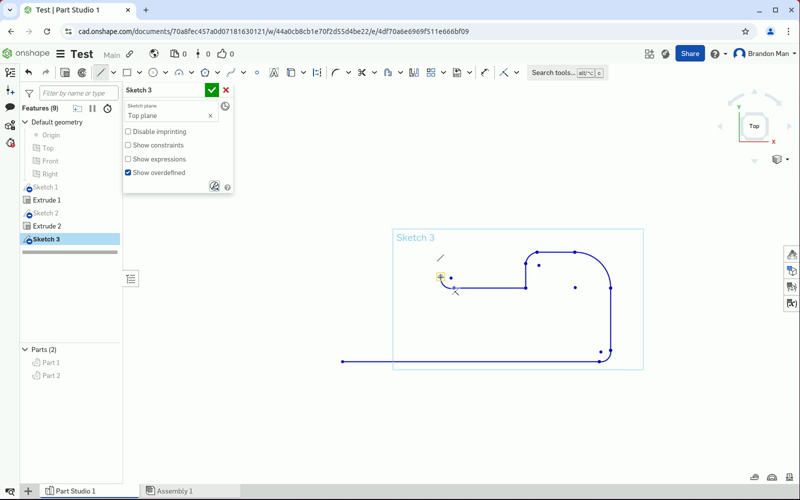
scroll(-6)
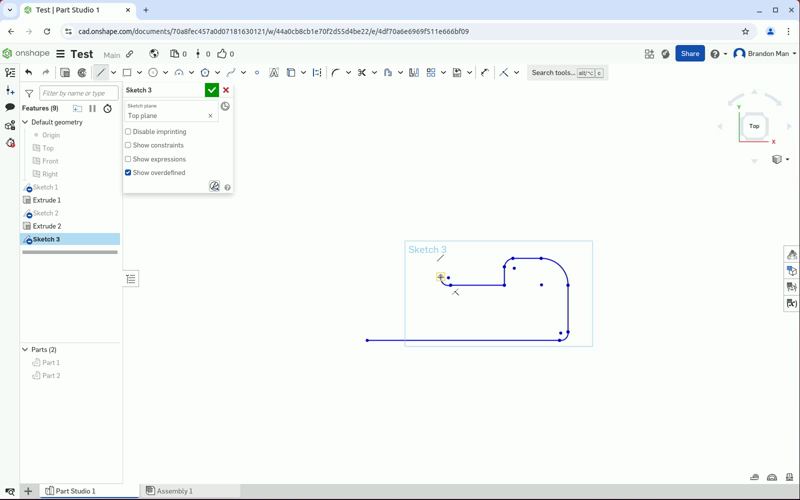
scroll(-6)
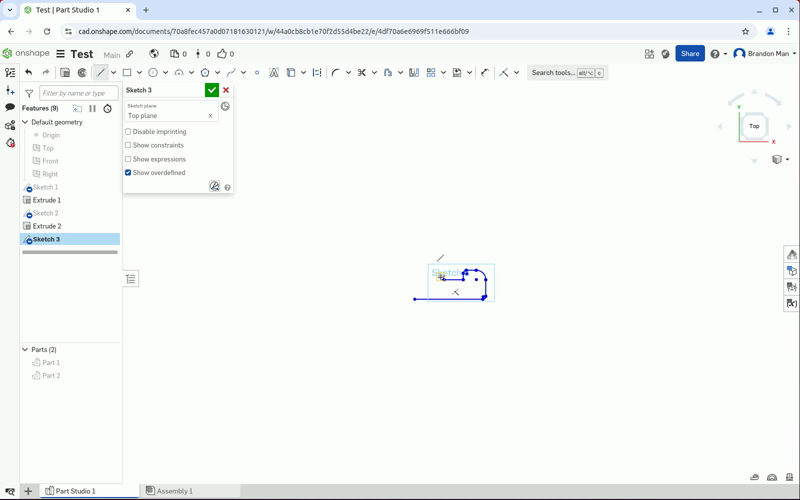
key_down(shift)
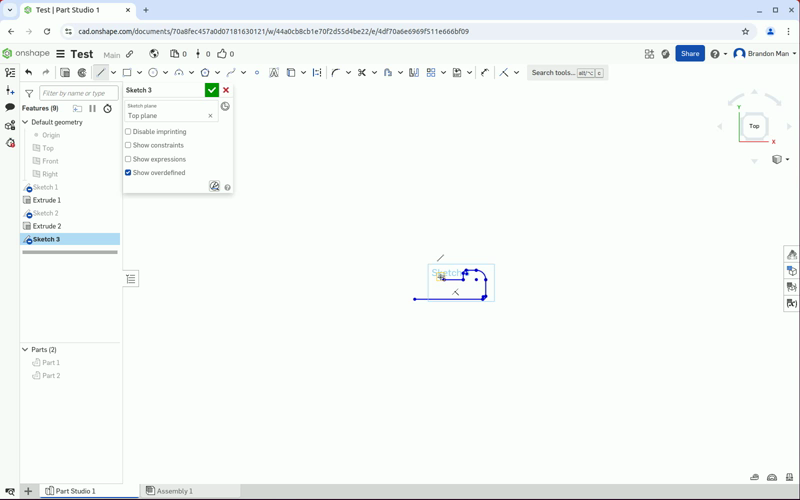
mouse_move(470, 276)
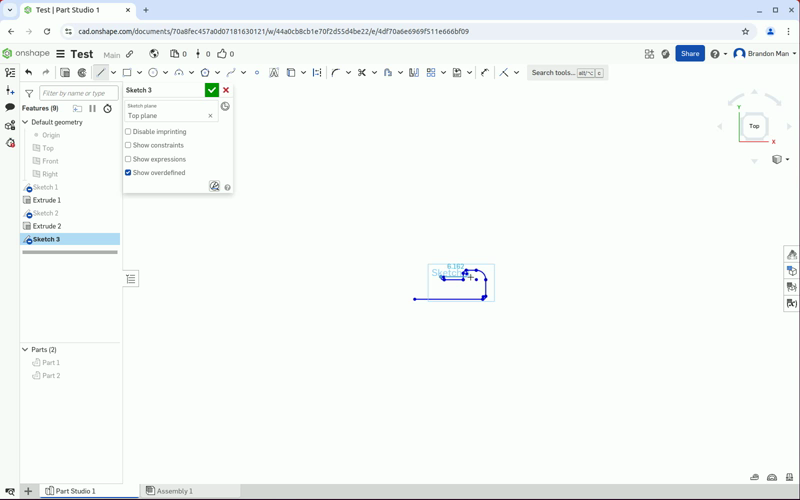
mouse_move(440, 270)
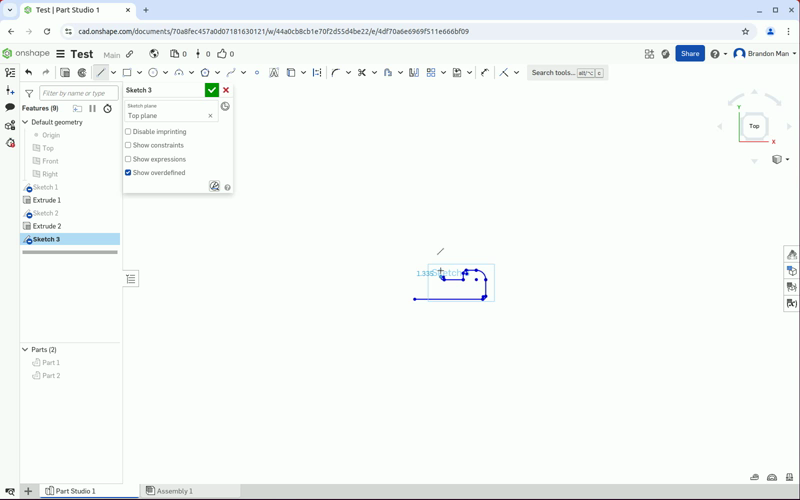
scroll(6)
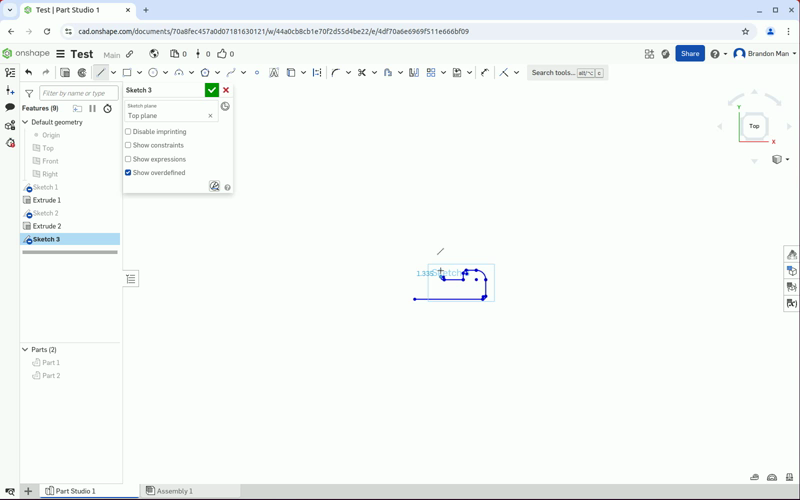
scroll(6)
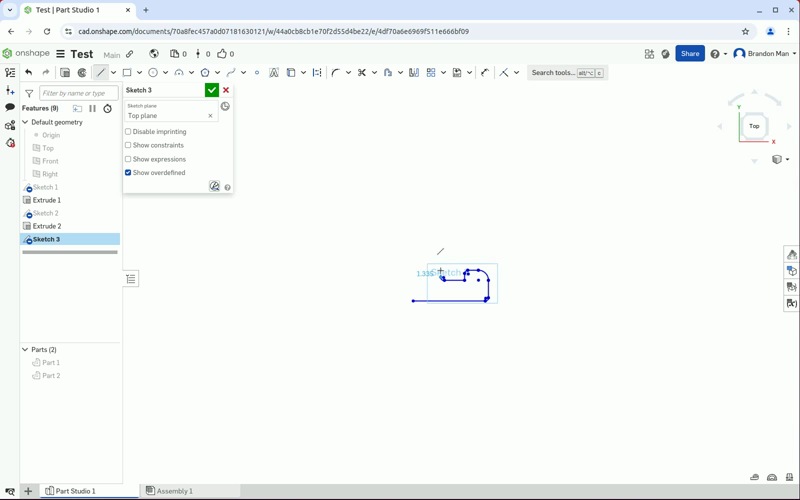
scroll(6)
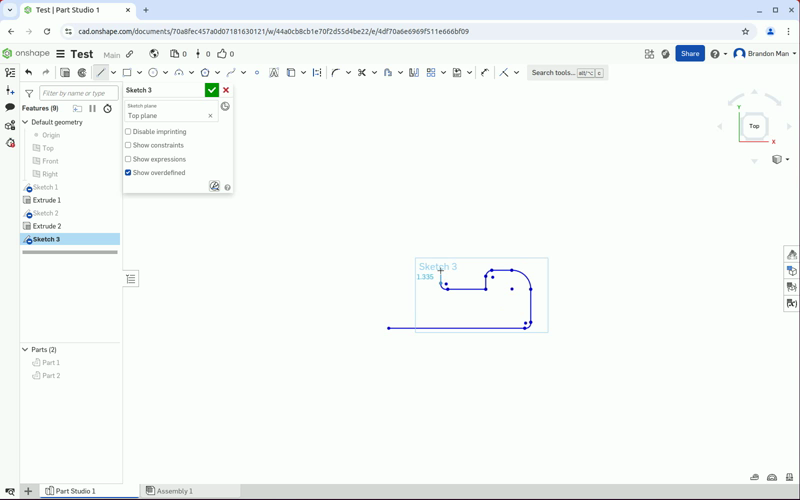
scroll(6)
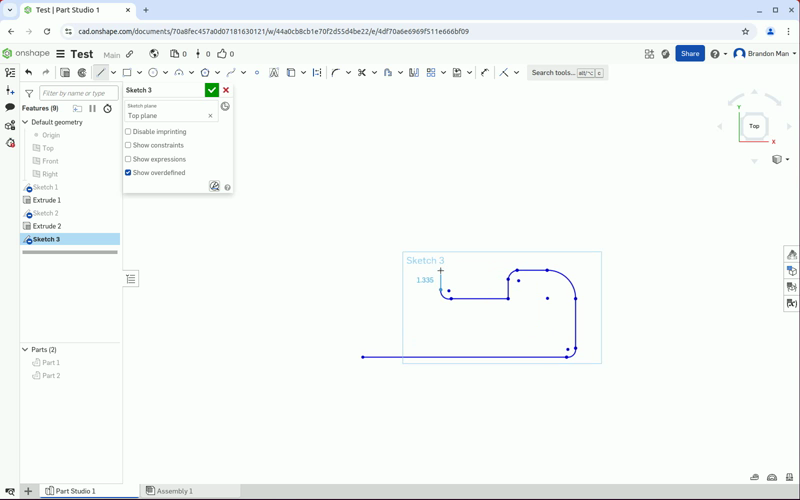
scroll(6)
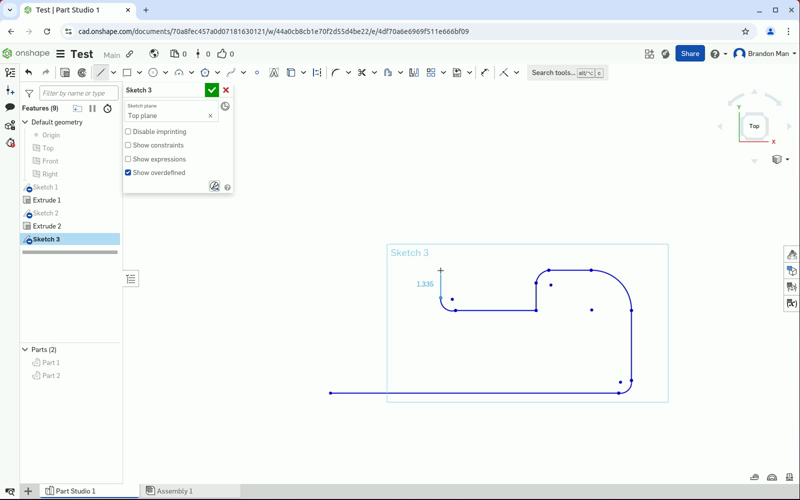
scroll(6)
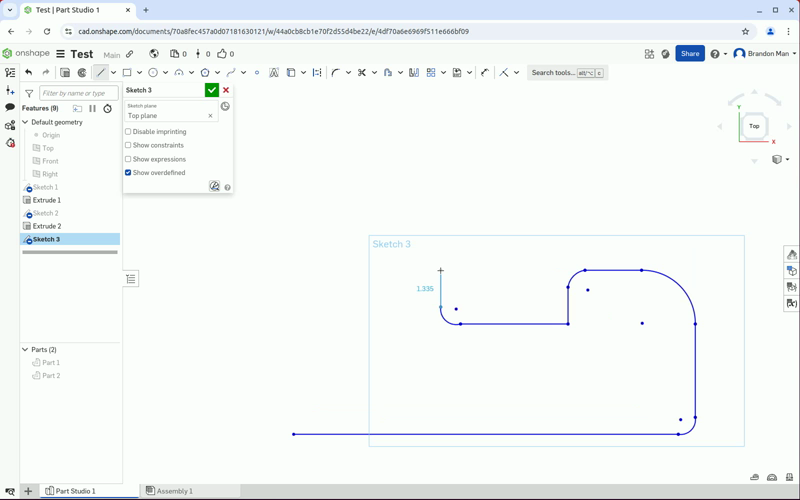
scroll(6)
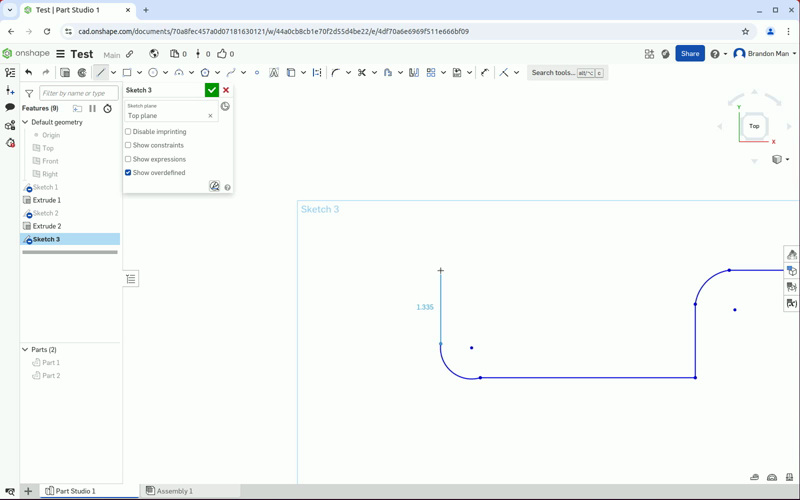
click(440, 270)
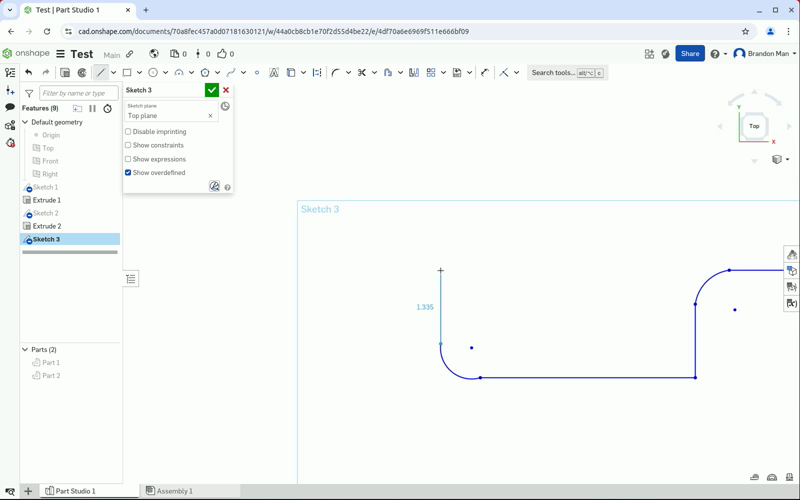
scroll(-6)
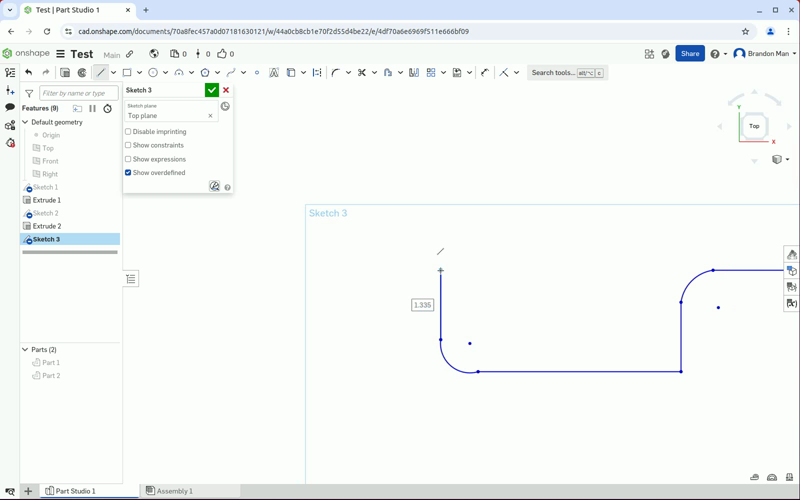
scroll(-6)
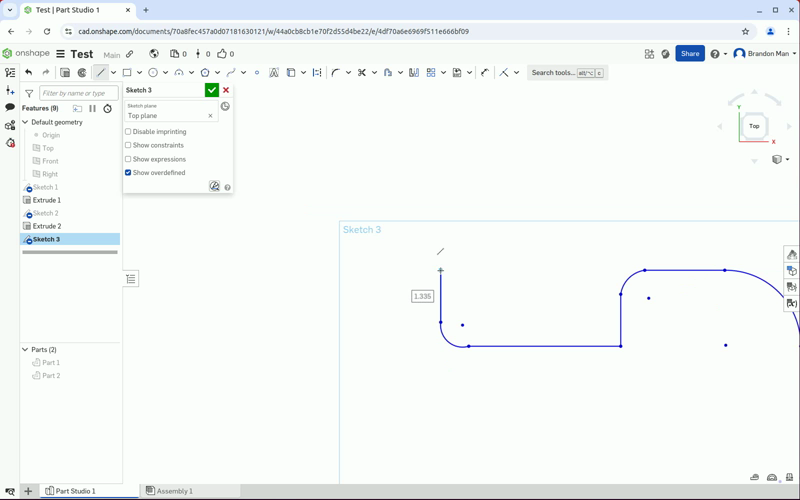
scroll(-6)
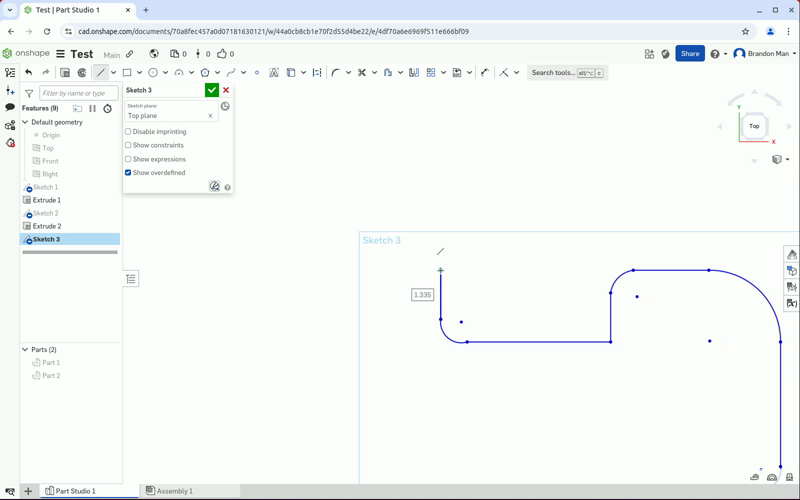
scroll(-6)
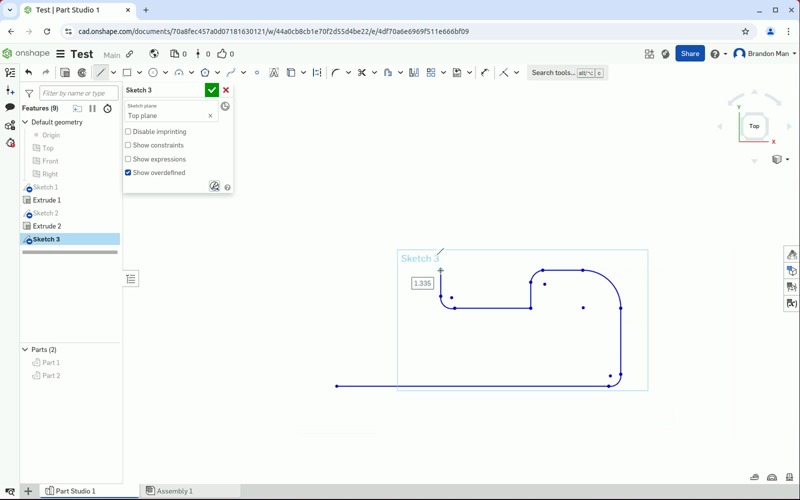
scroll(-6)
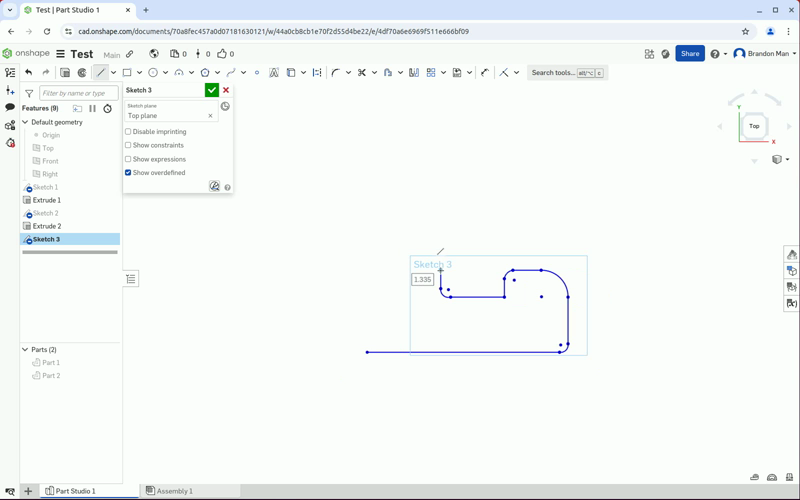
scroll(-6)
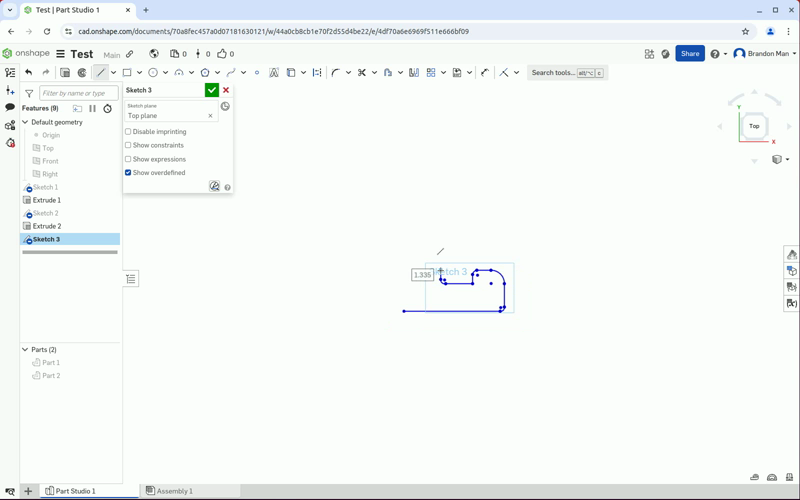
scroll(-6)
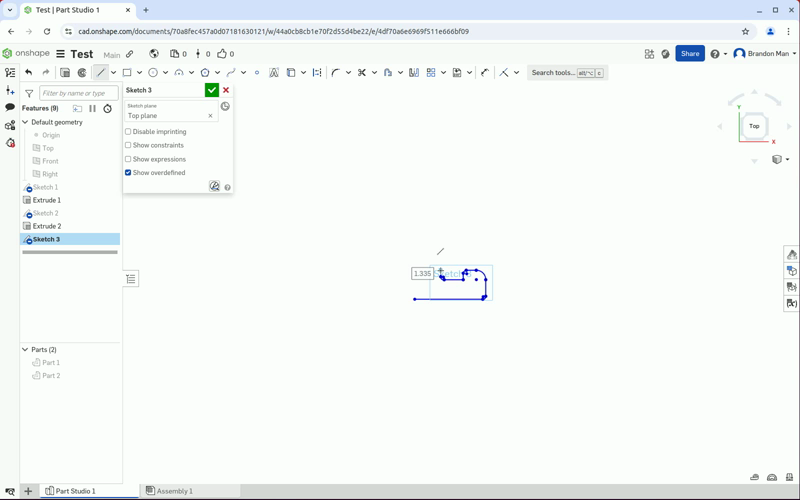
key_up(shift)
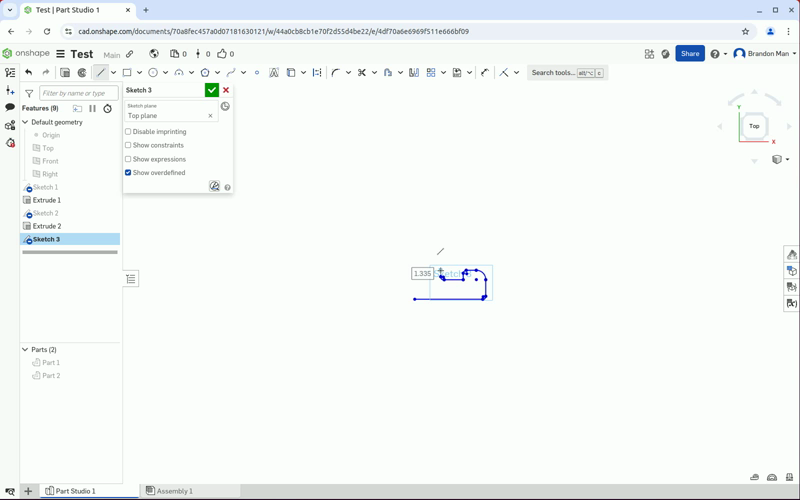
key(esc)
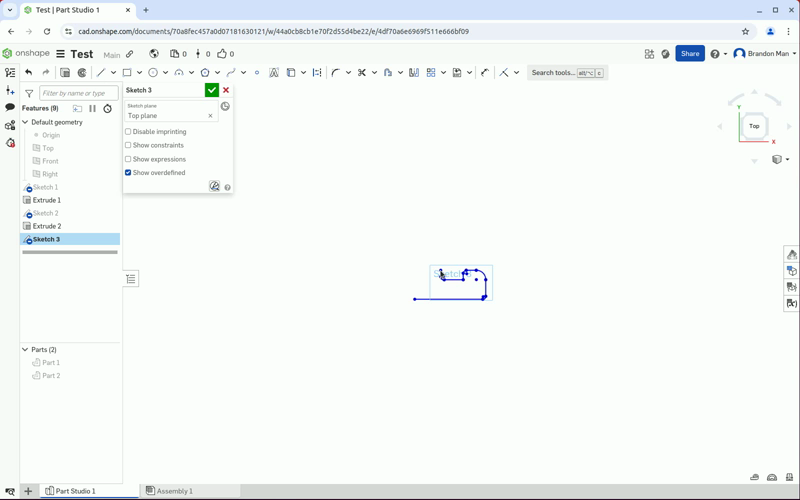
key(a)
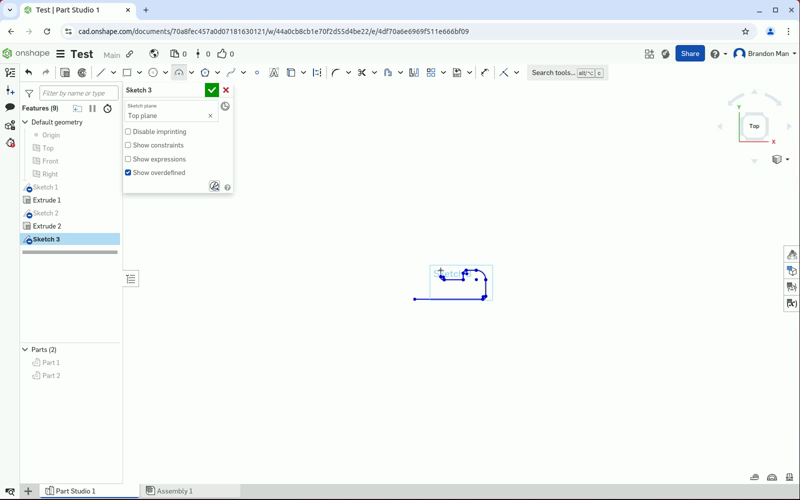
mouse_move(440, 270)
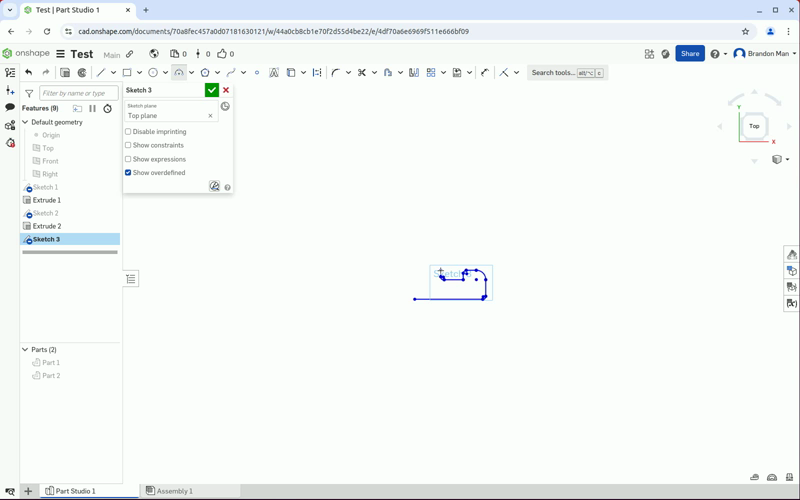
click(440, 270)
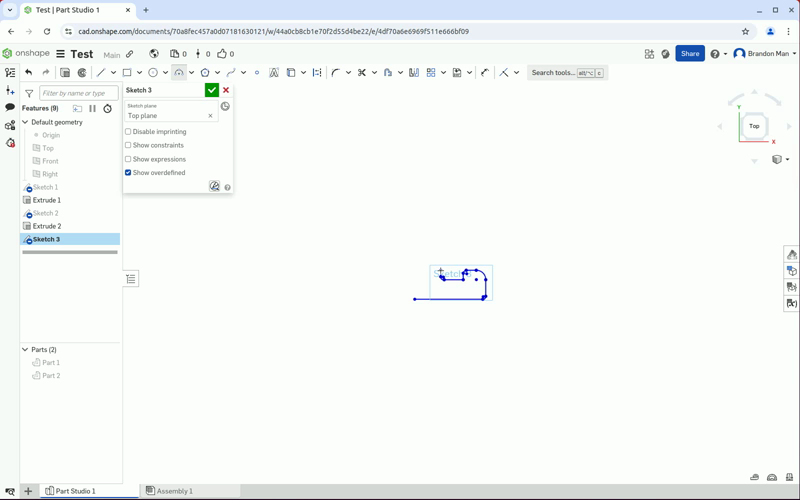
key_down(shift)
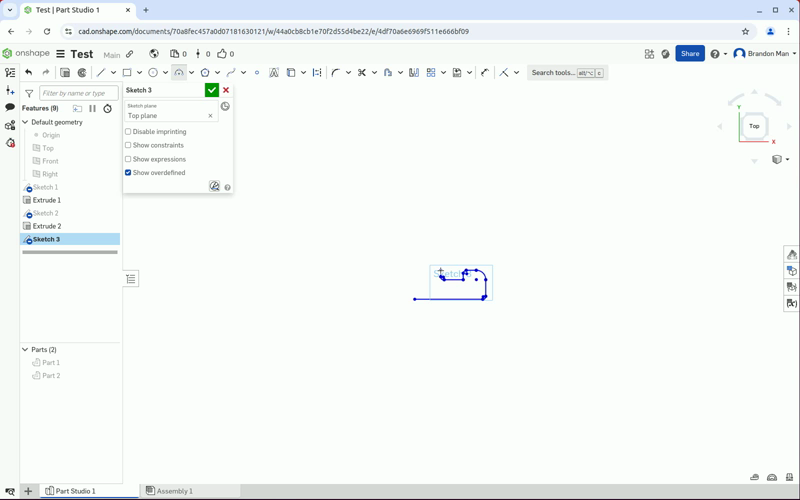
mouse_move(431, 260)
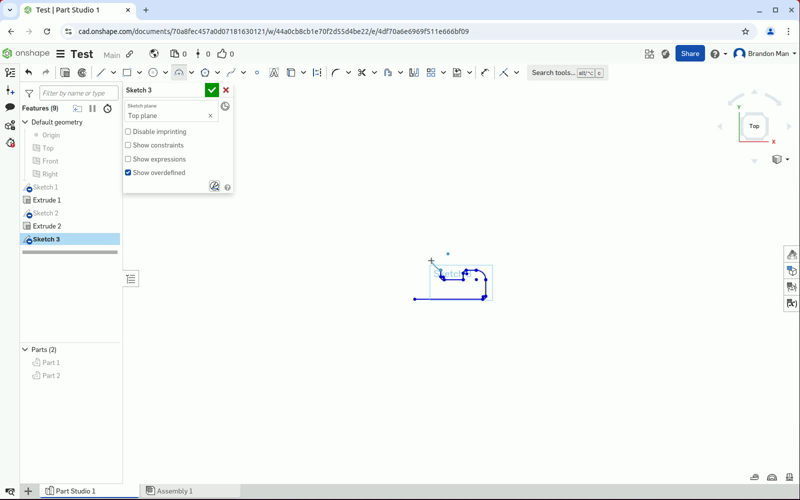
click(431, 260)
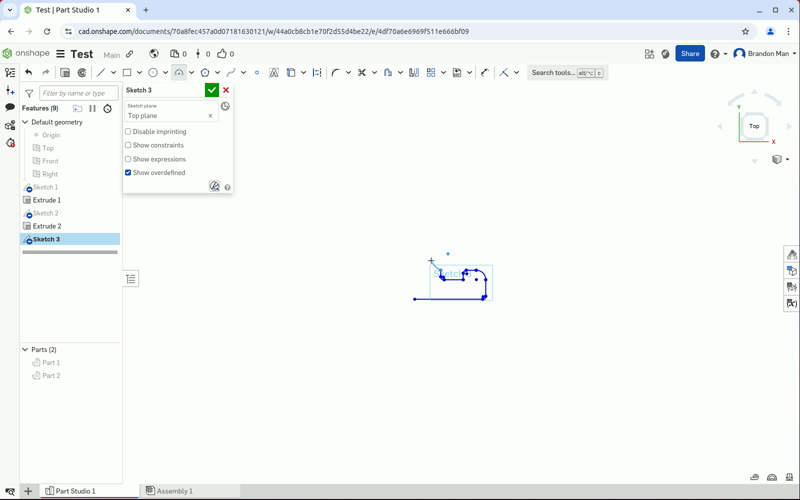
mouse_move(438, 263)
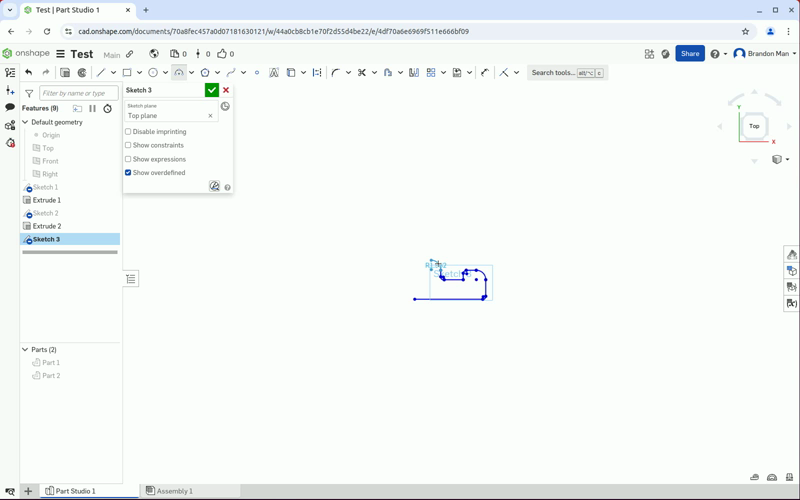
click(438, 263)
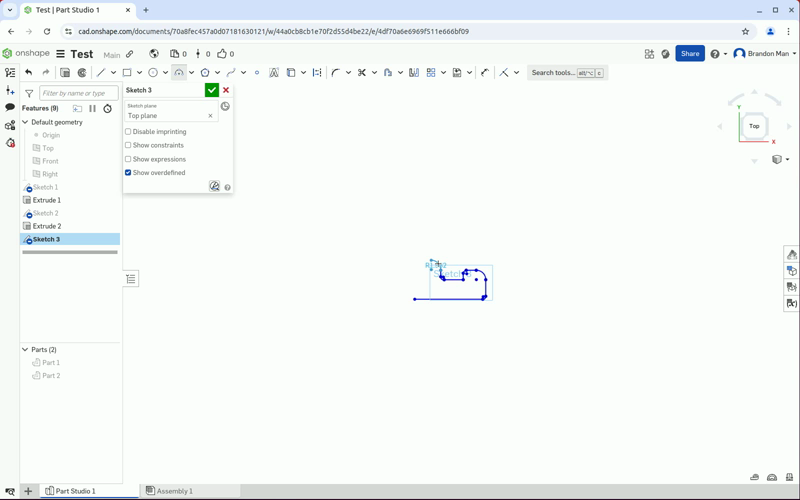
key_up(shift)
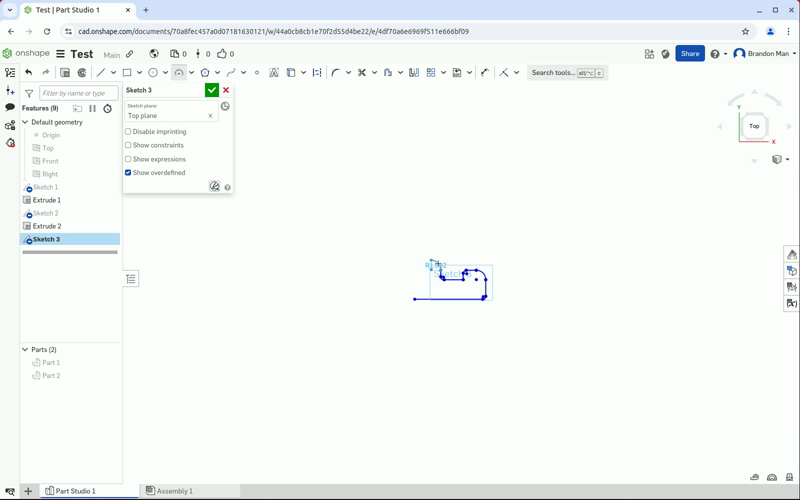
key(esc)
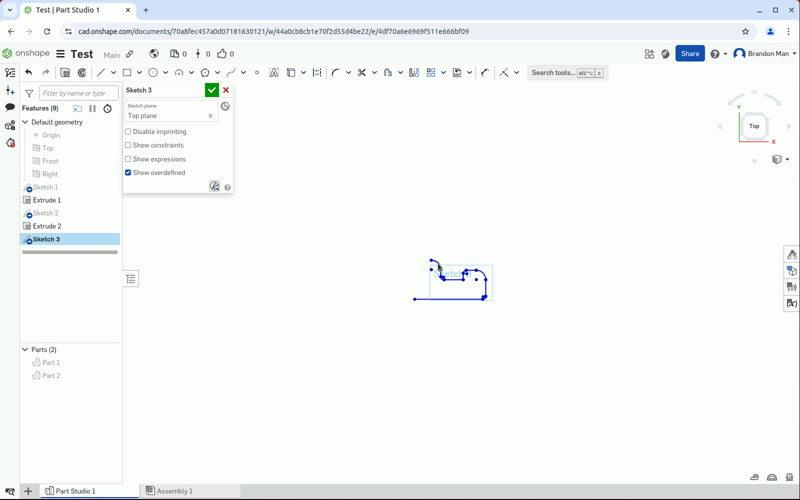
key(l)
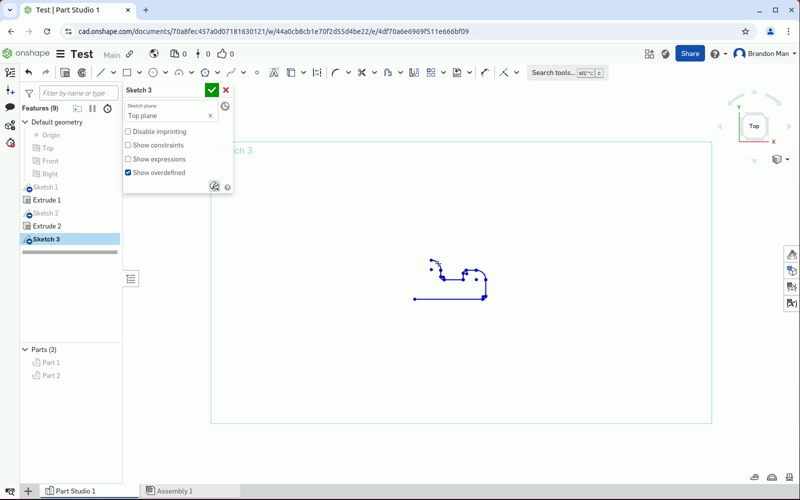
mouse_move(431, 260)
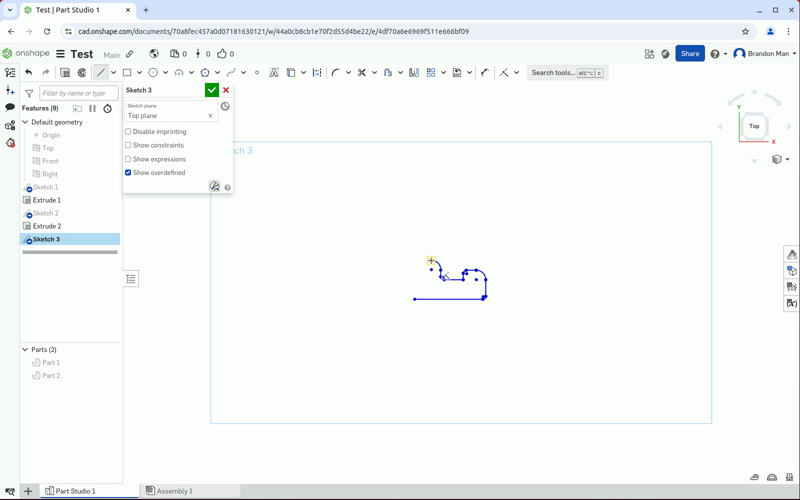
click(431, 260)
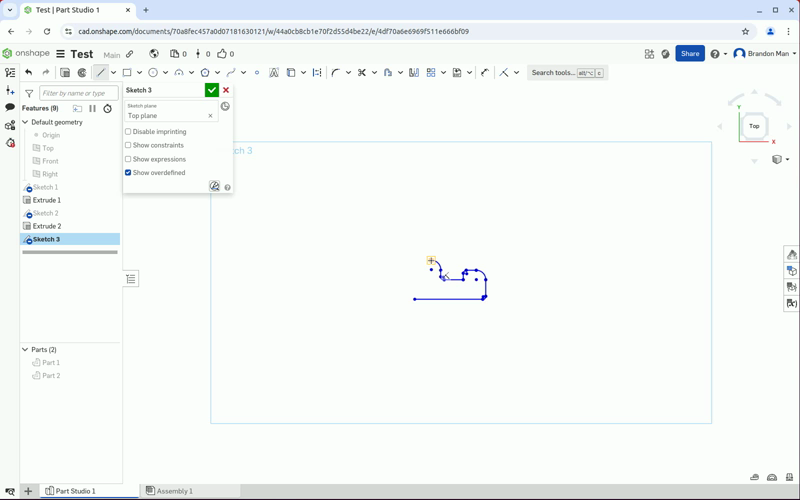
key_down(shift)
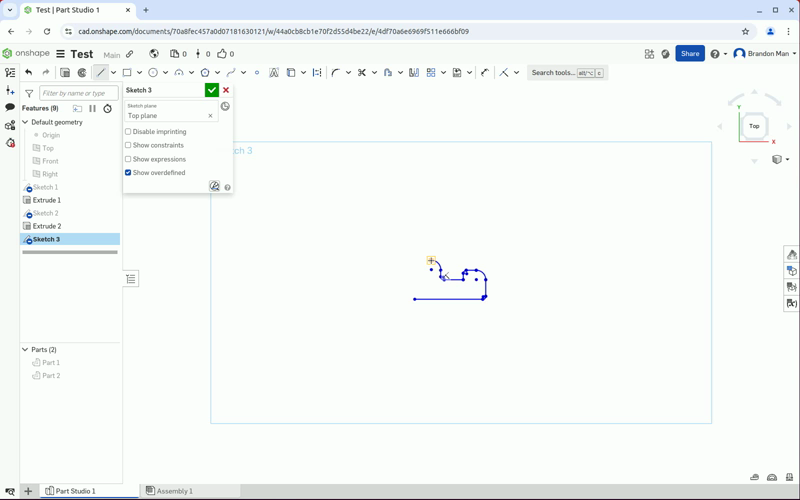
mouse_move(461, 260)
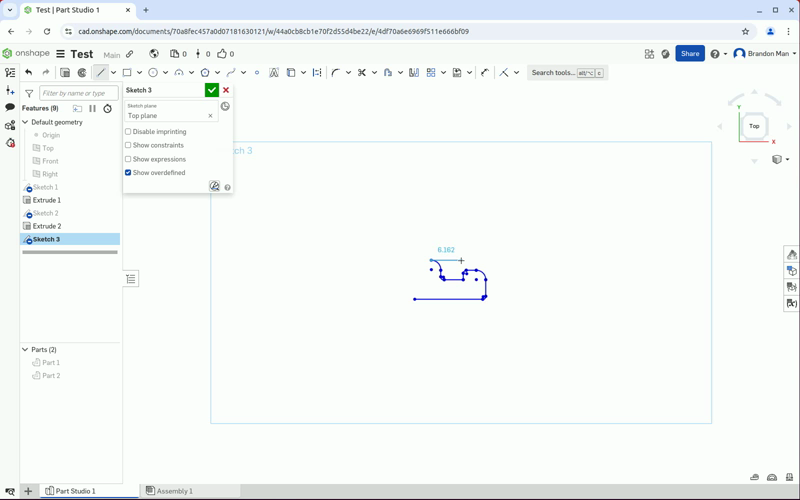
mouse_move(417, 260)
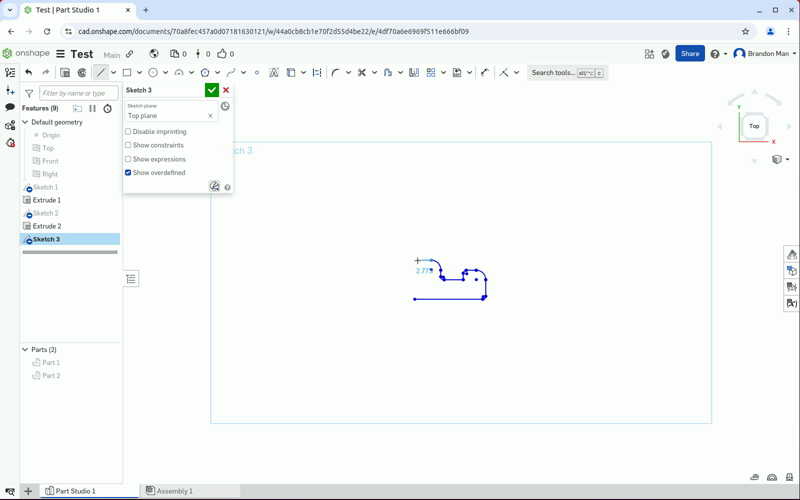
click(417, 260)
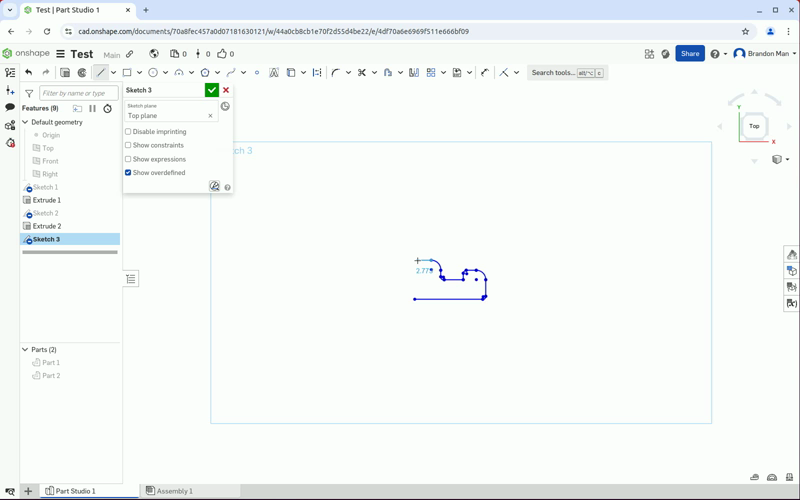
key_up(shift)
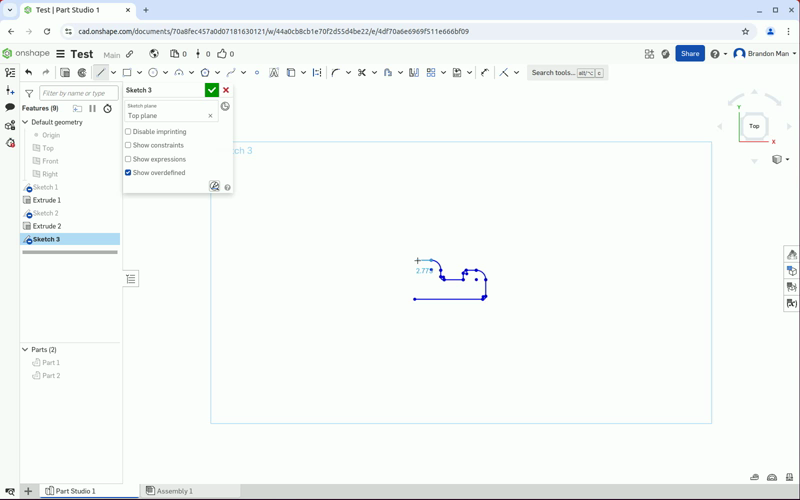
key(esc)
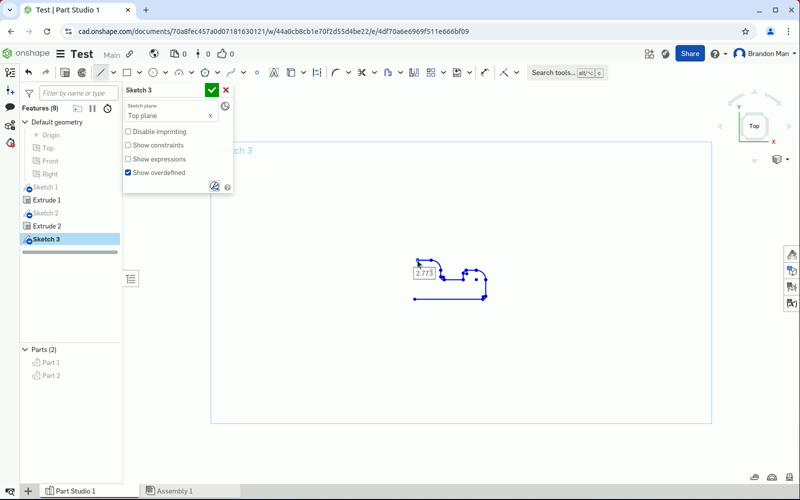
key(a)
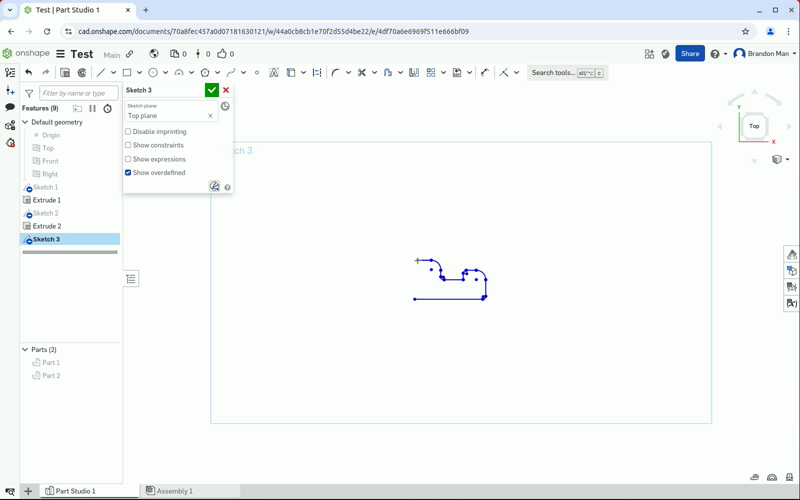
mouse_move(417, 260)
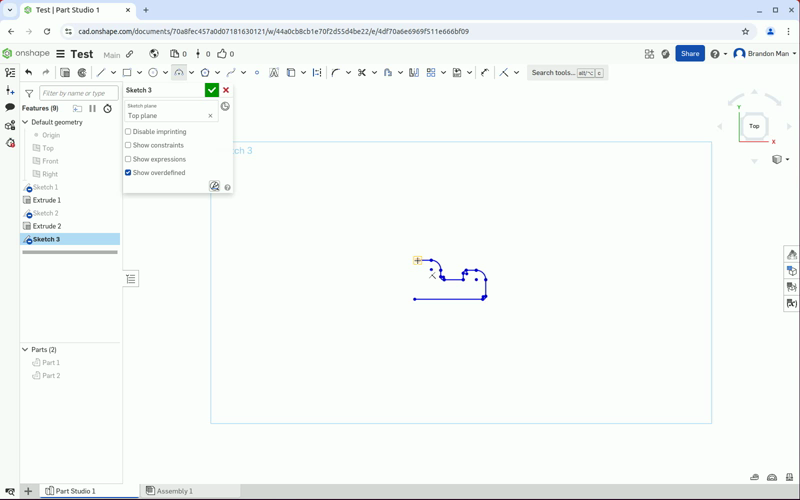
click(417, 260)
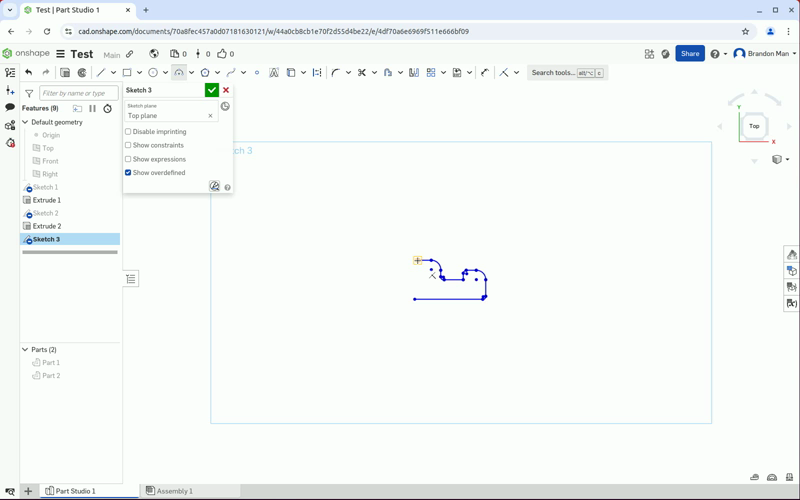
key_down(shift)
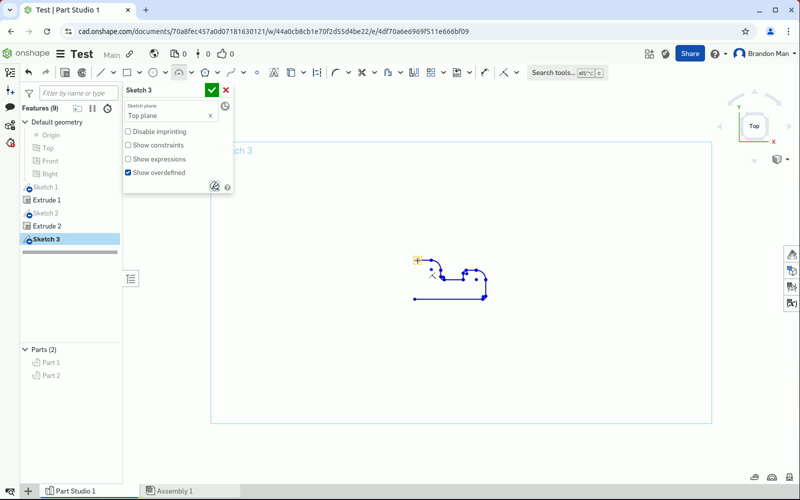
mouse_move(414, 263)
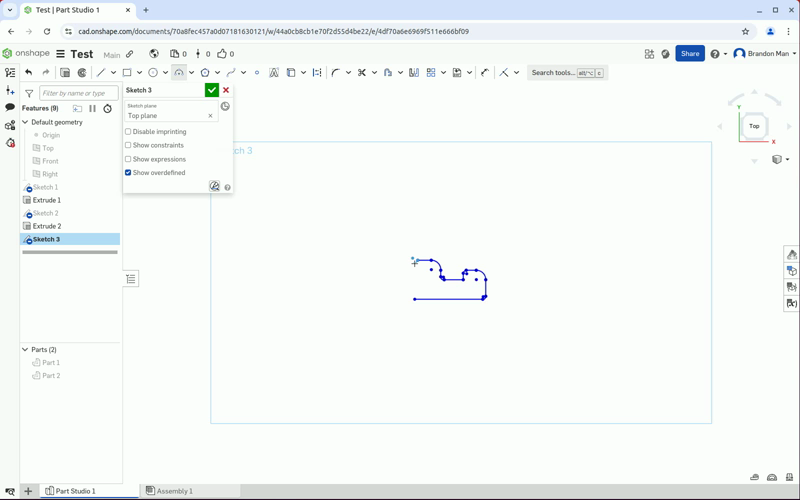
scroll(6)
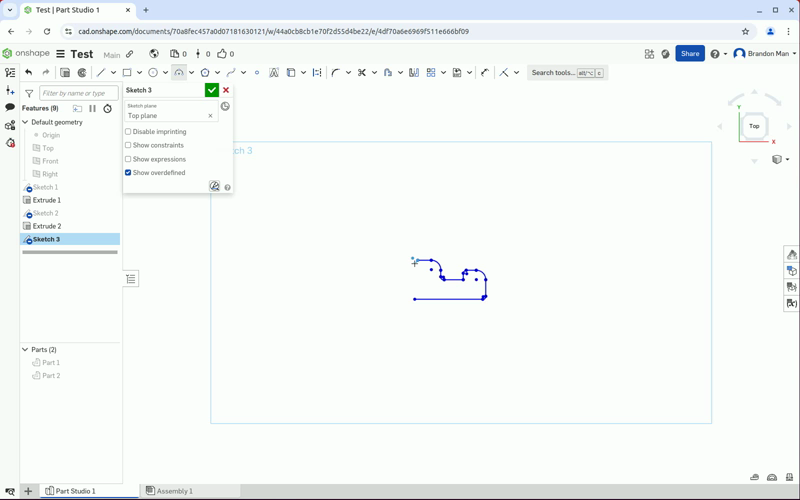
scroll(6)
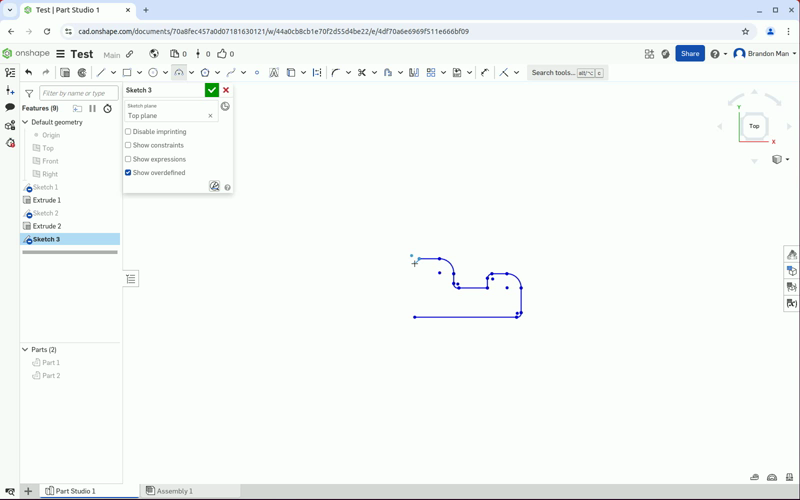
scroll(6)
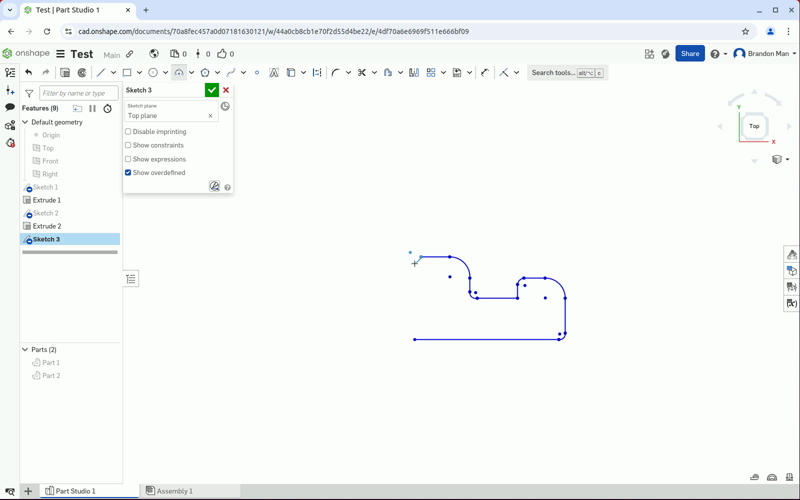
scroll(6)
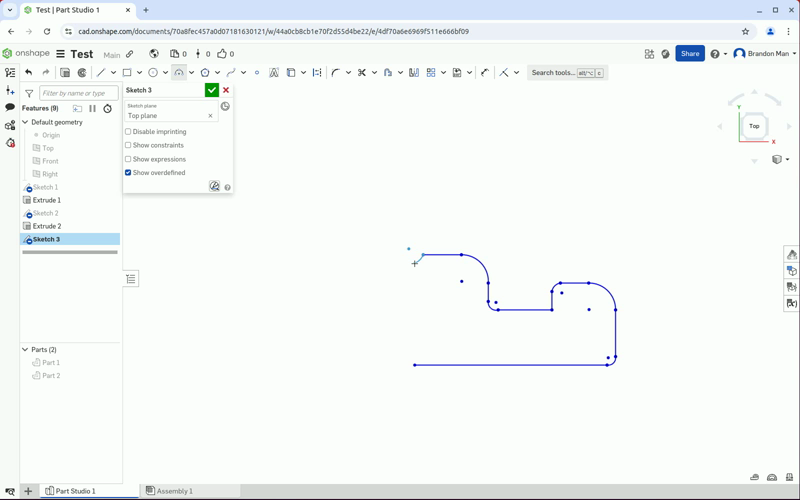
scroll(6)
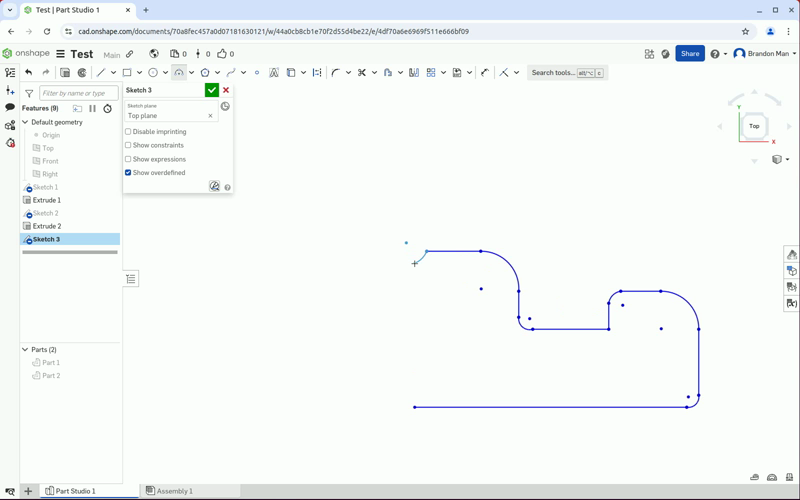
scroll(6)
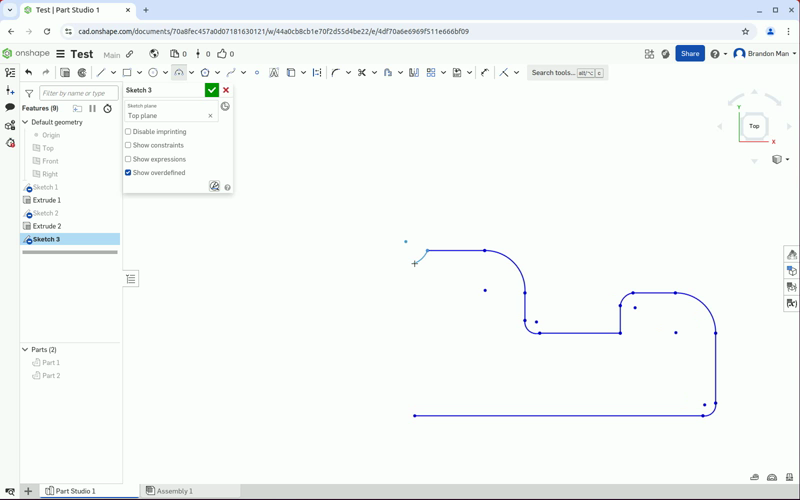
scroll(6)
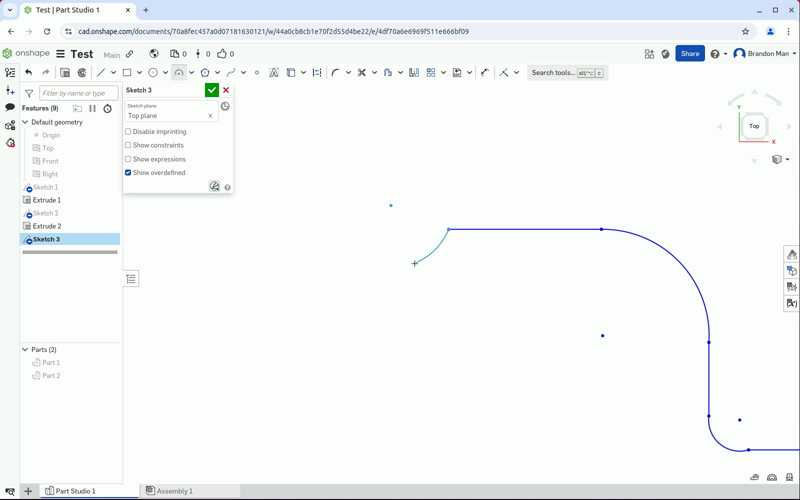
click(414, 263)
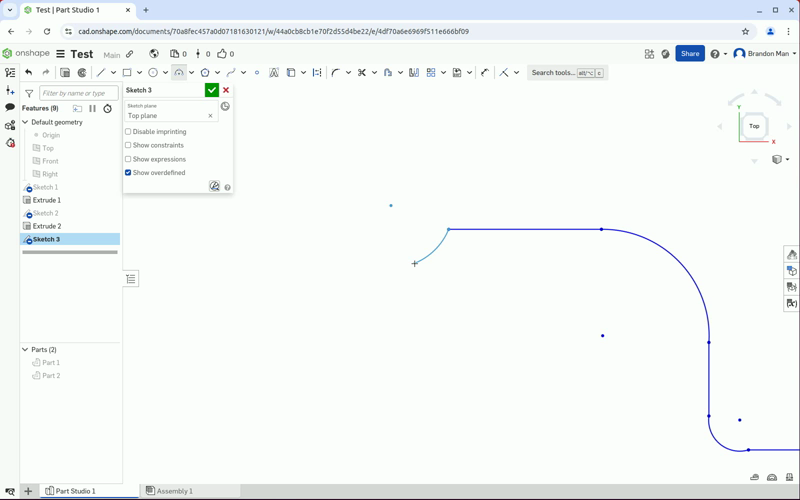
scroll(-6)
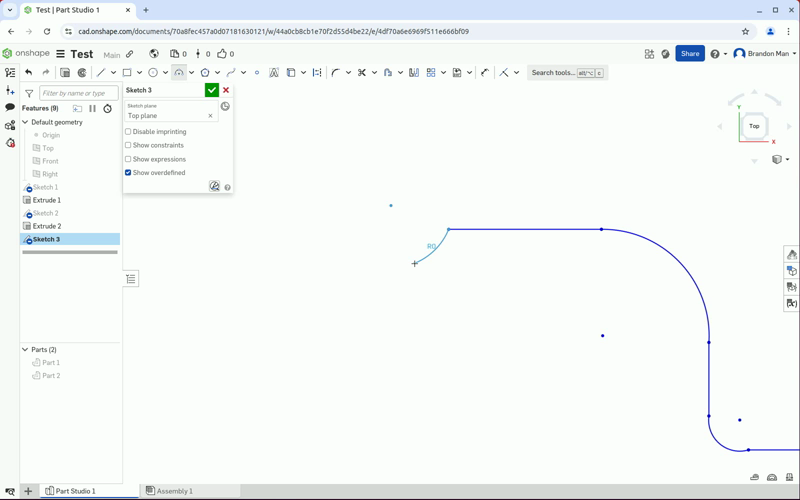
scroll(-6)
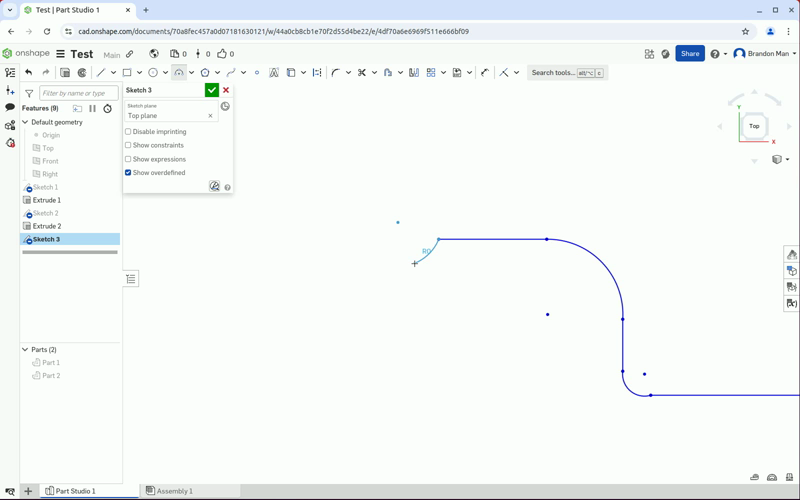
scroll(-6)
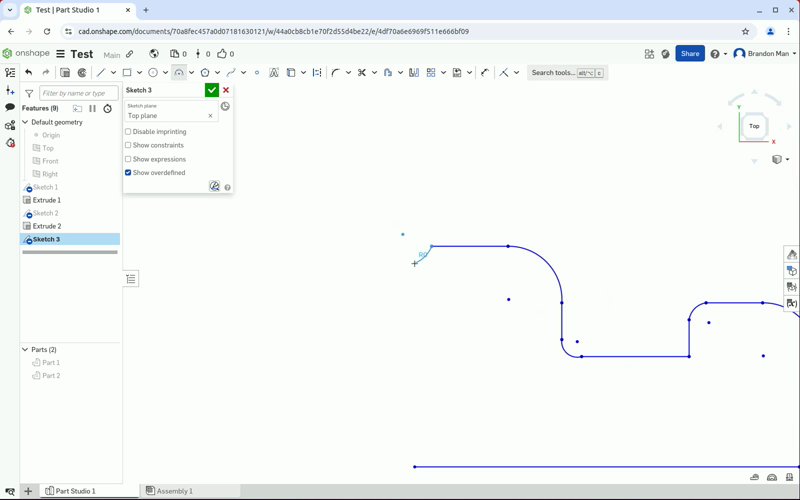
scroll(-6)
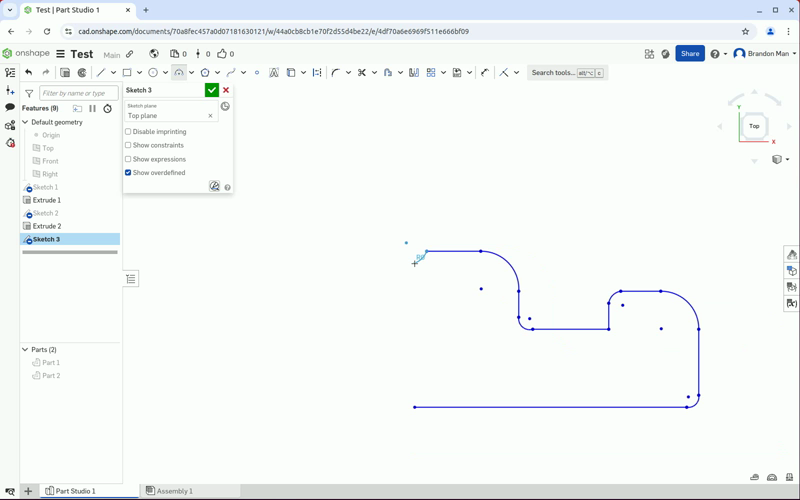
scroll(-6)
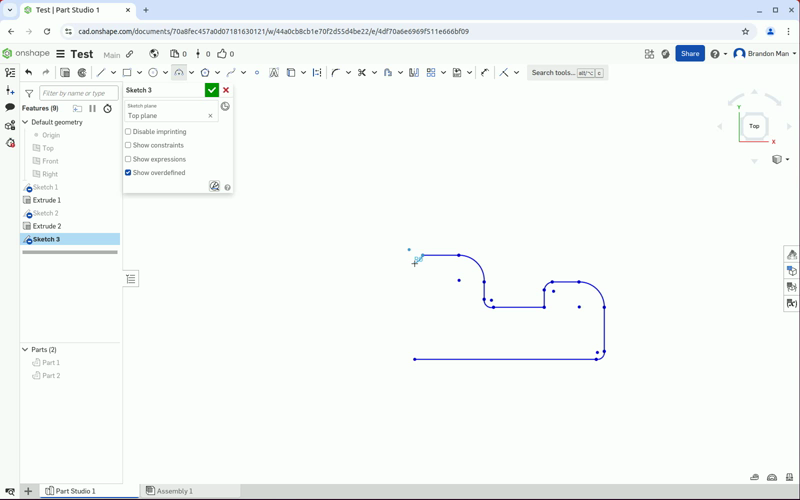
scroll(-6)
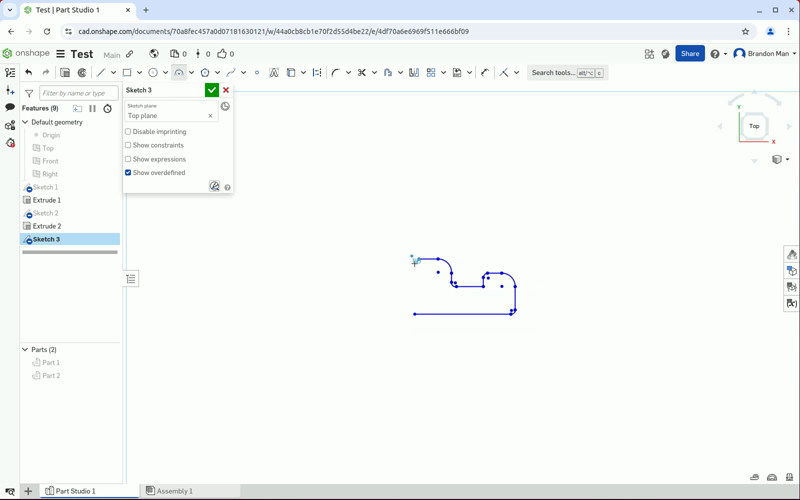
scroll(-6)
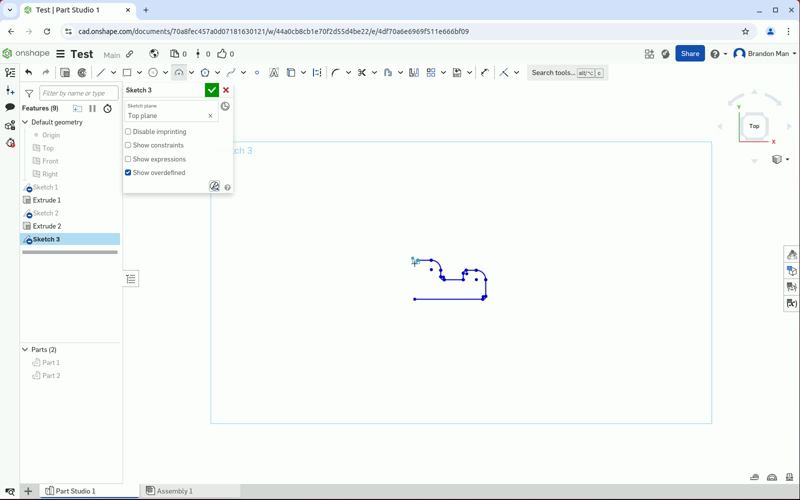
mouse_move(415, 261)
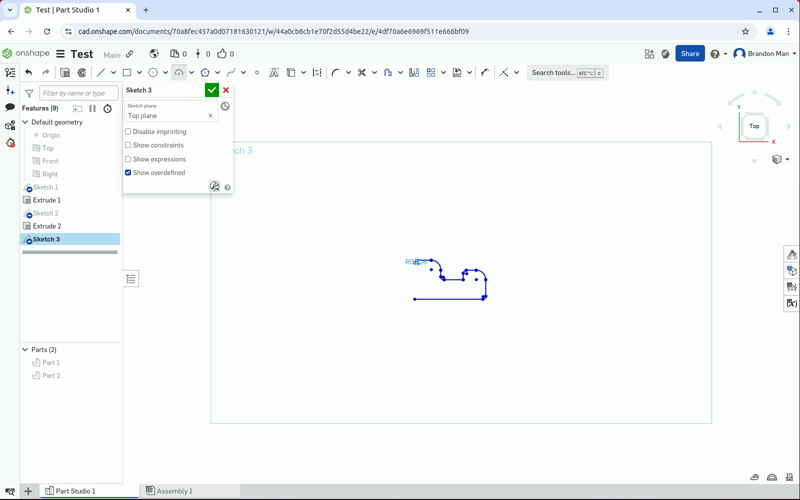
scroll(6)
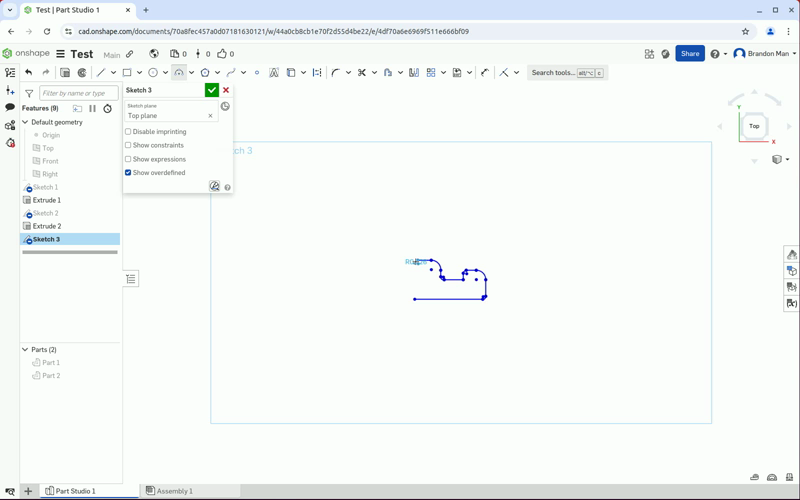
scroll(6)
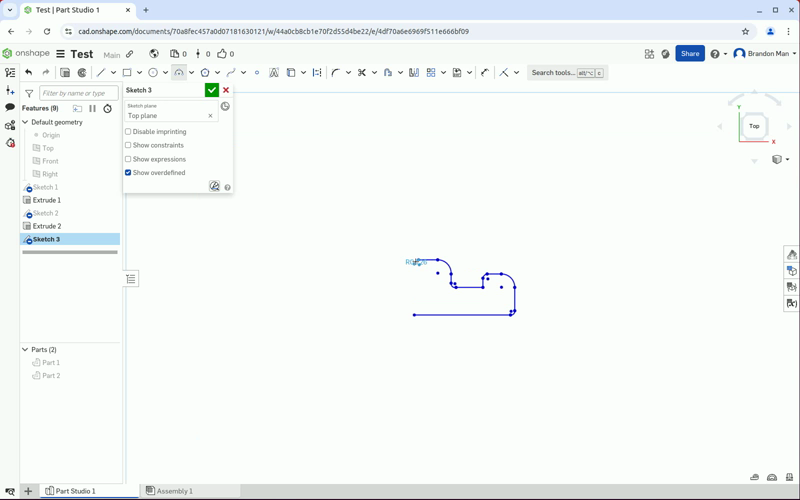
scroll(6)
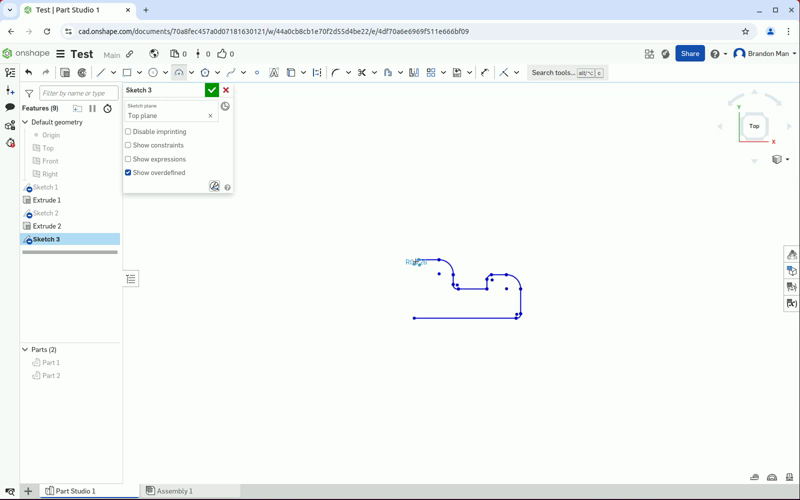
scroll(6)
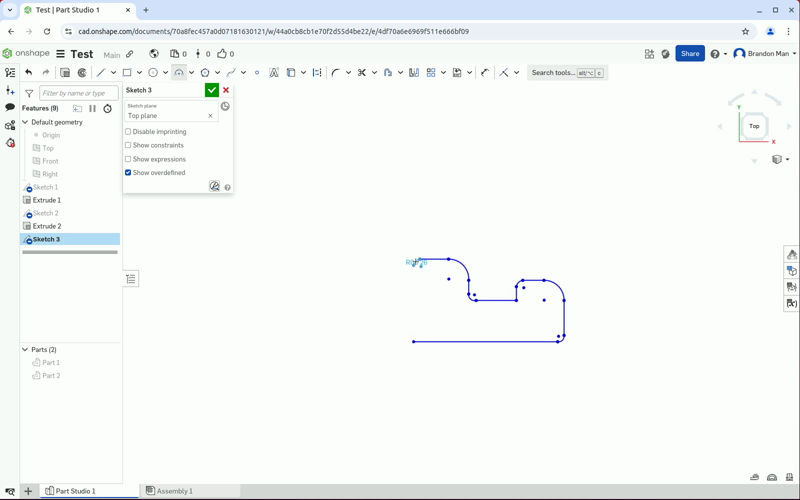
scroll(6)
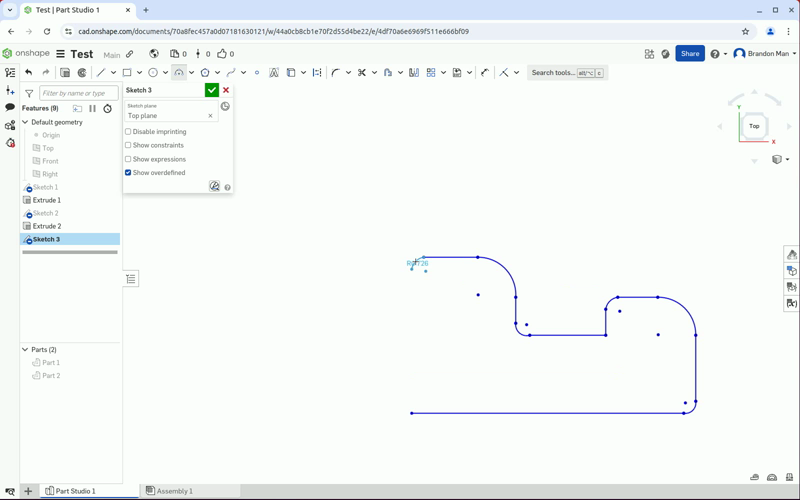
scroll(6)
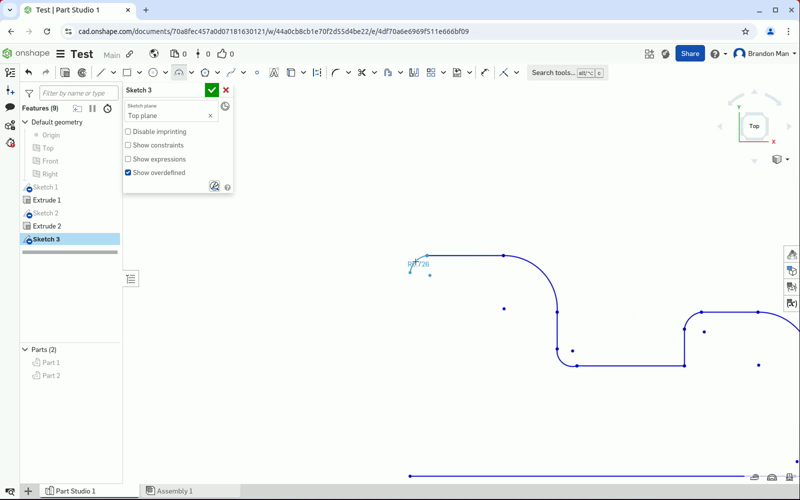
scroll(6)
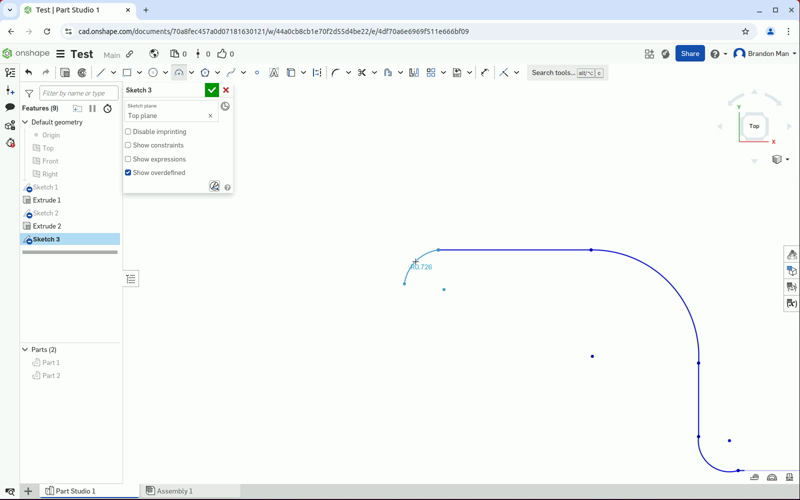
click(415, 261)
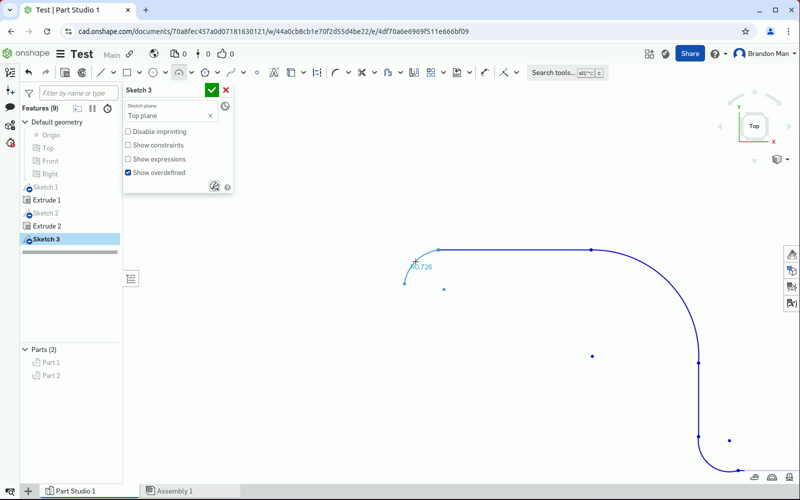
scroll(-6)
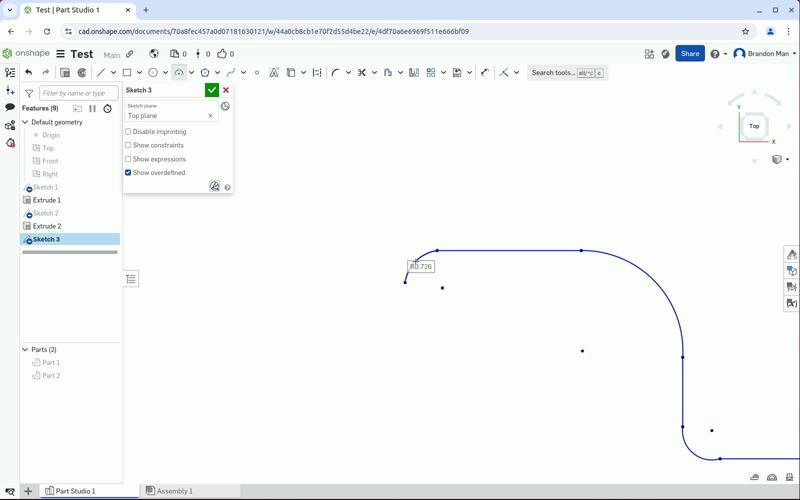
scroll(-6)
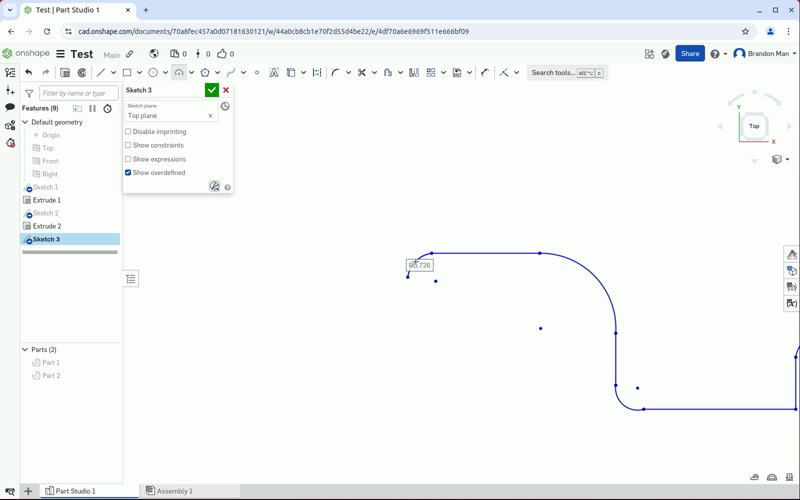
scroll(-6)
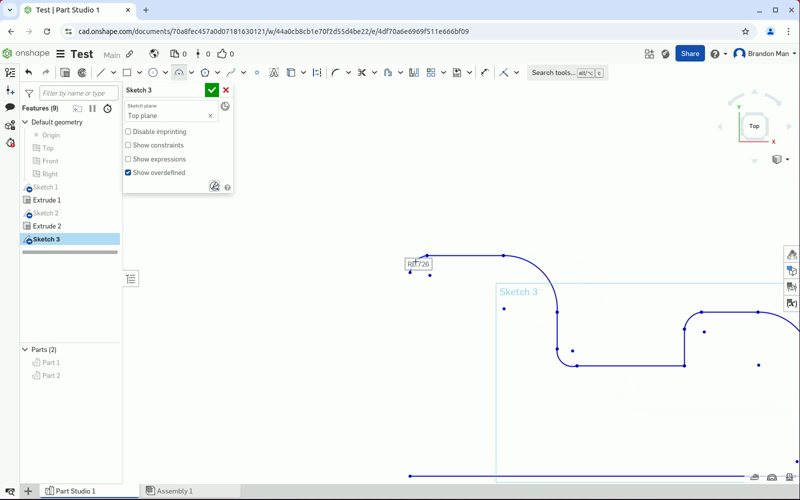
scroll(-6)
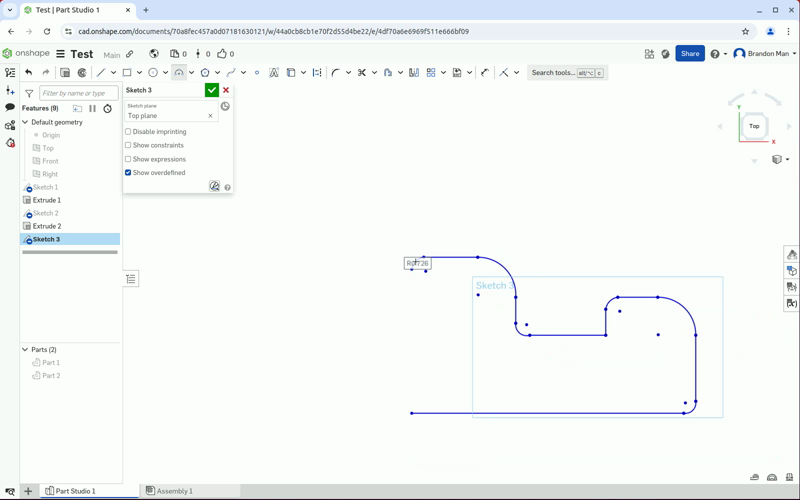
scroll(-6)
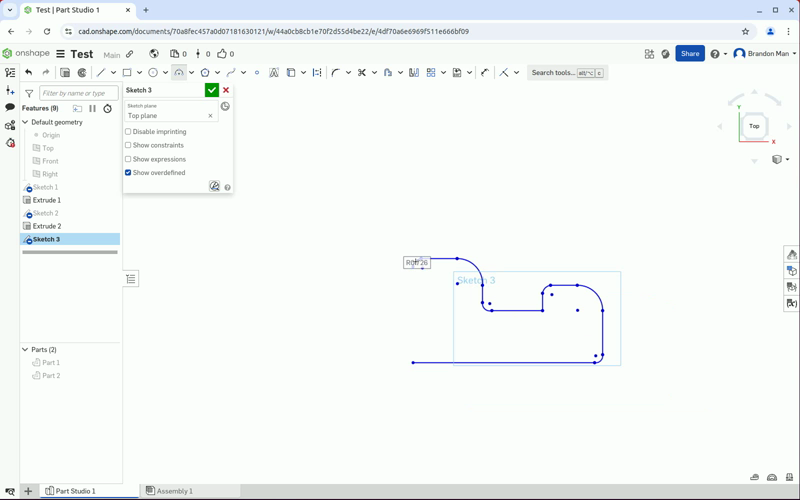
scroll(-6)
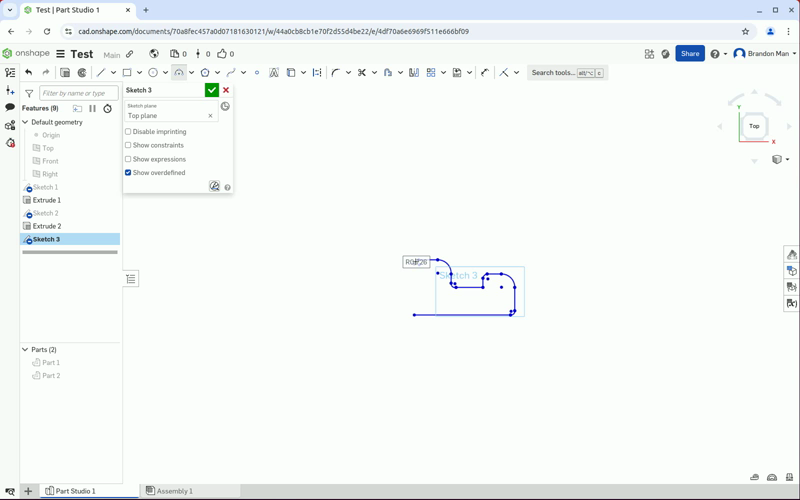
scroll(-6)
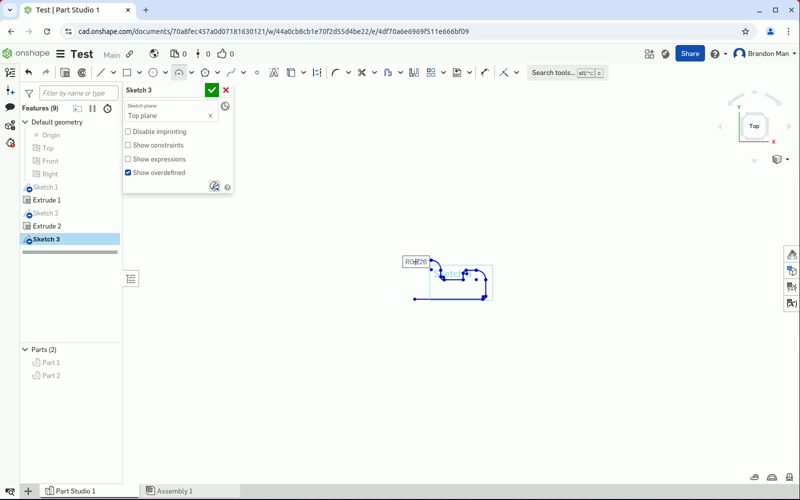
key_up(shift)
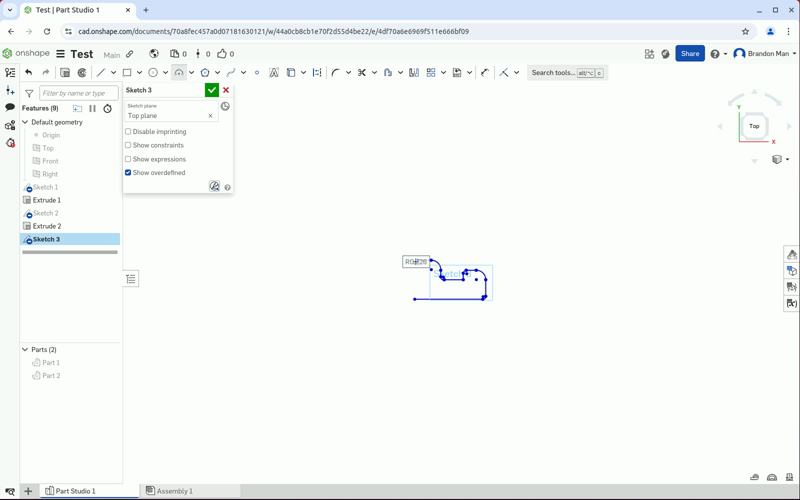
key(esc)
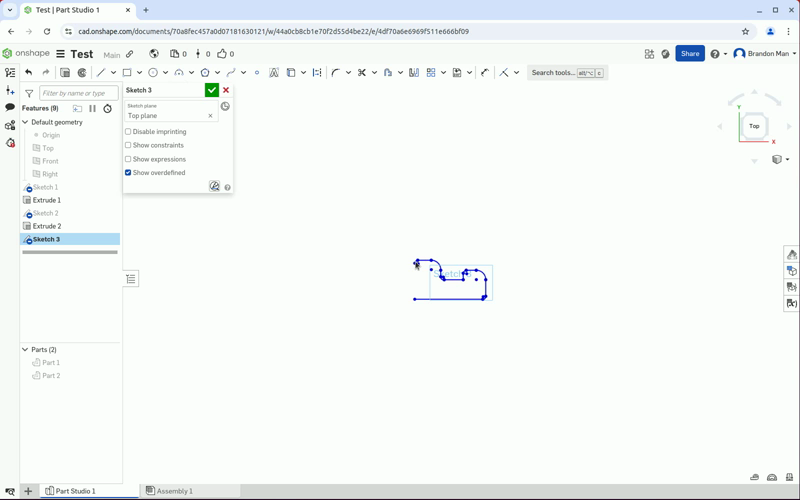
key(l)
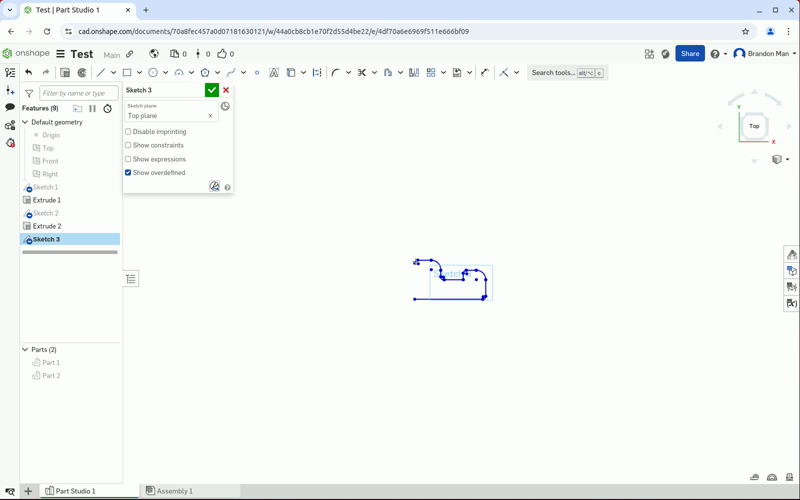
mouse_move(414, 263)
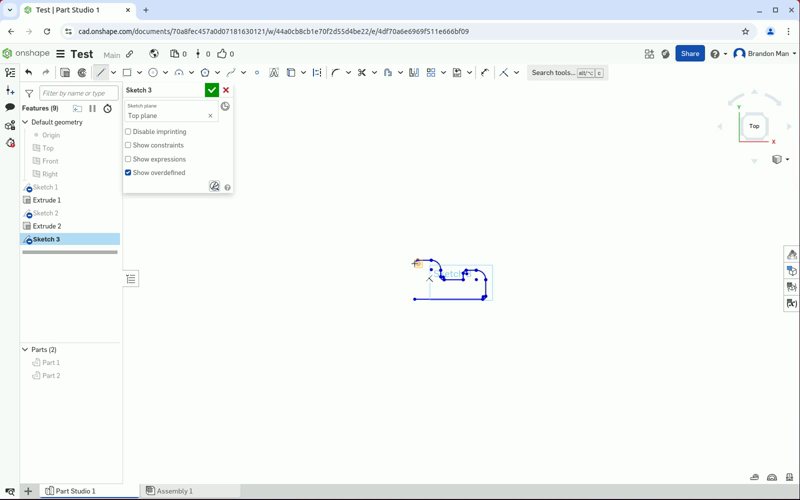
scroll(6)
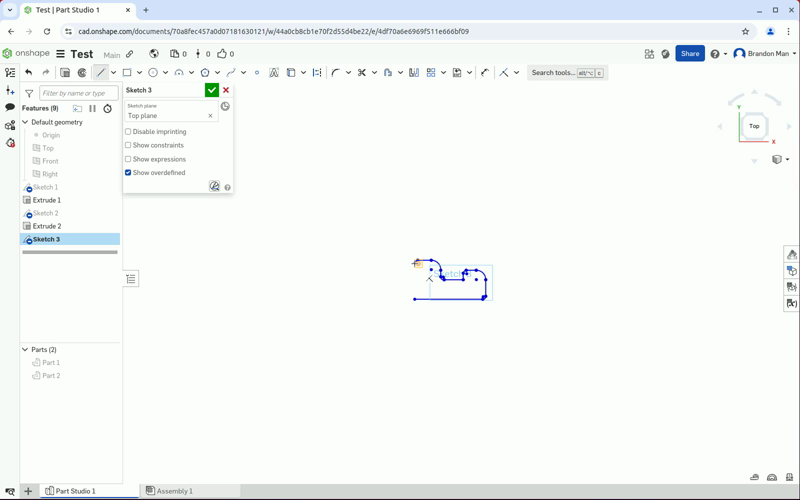
scroll(6)
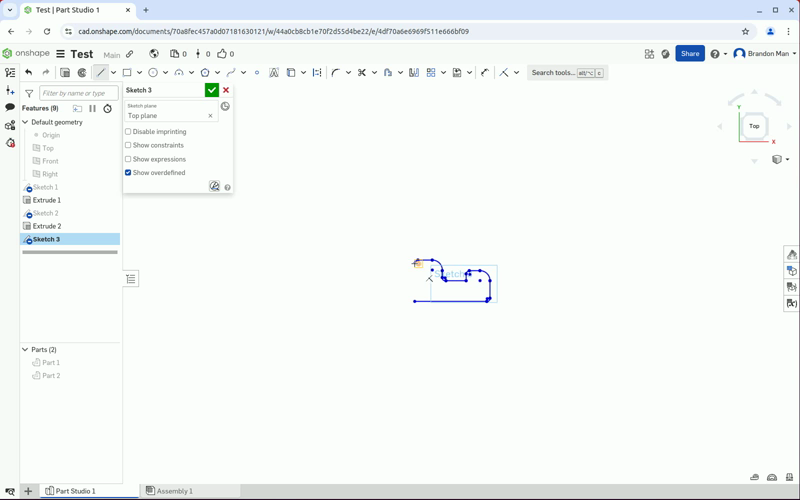
scroll(6)
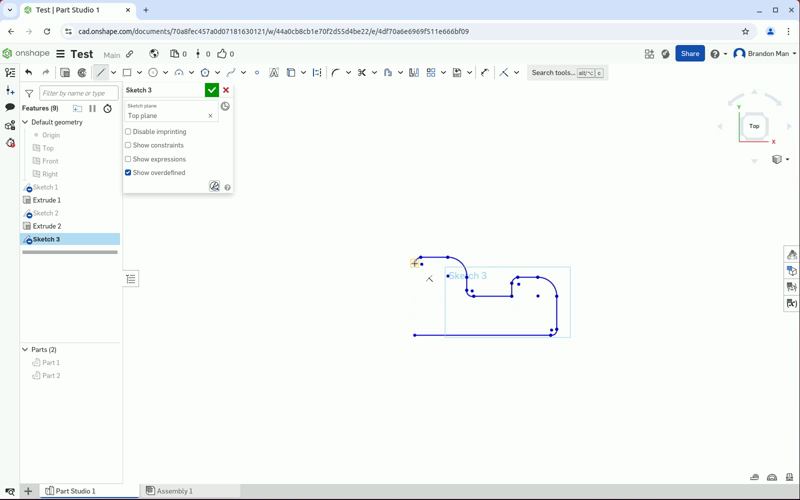
scroll(6)
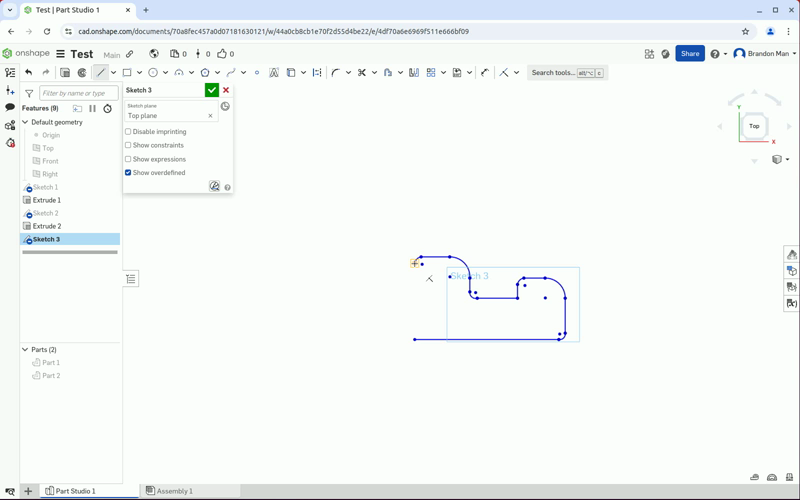
scroll(6)
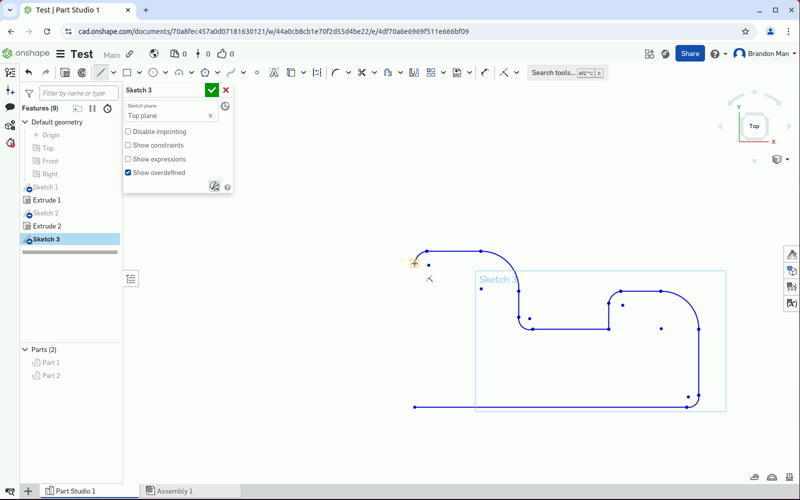
scroll(6)
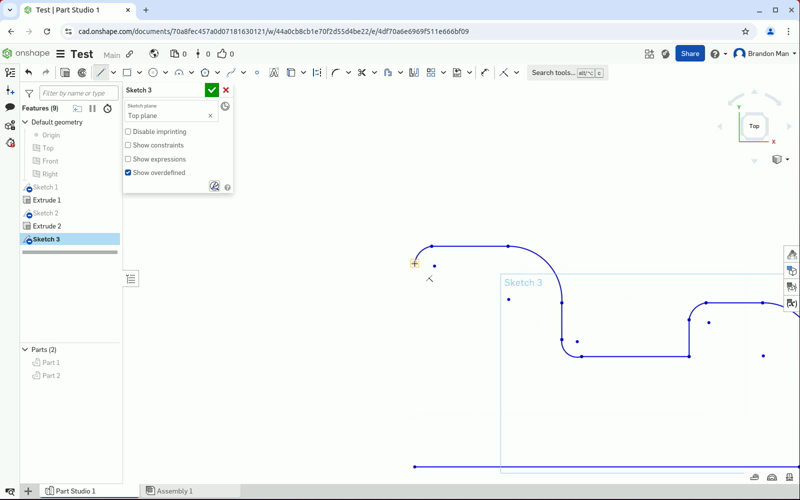
scroll(6)
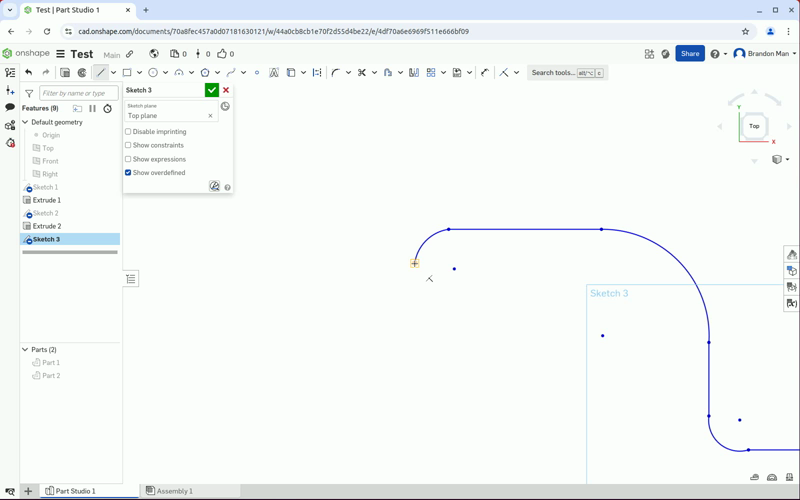
click(414, 263)
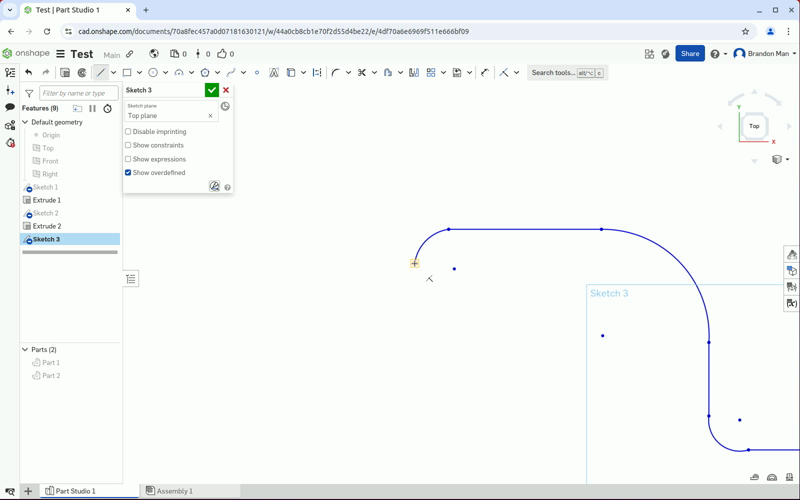
scroll(-6)
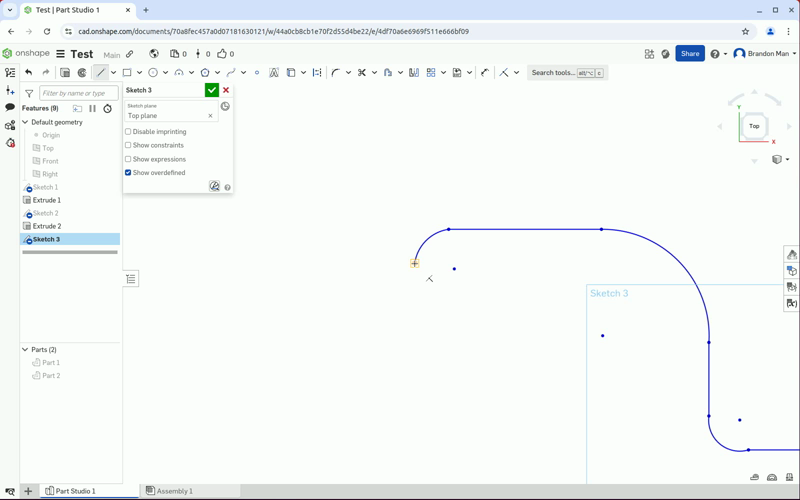
scroll(-6)
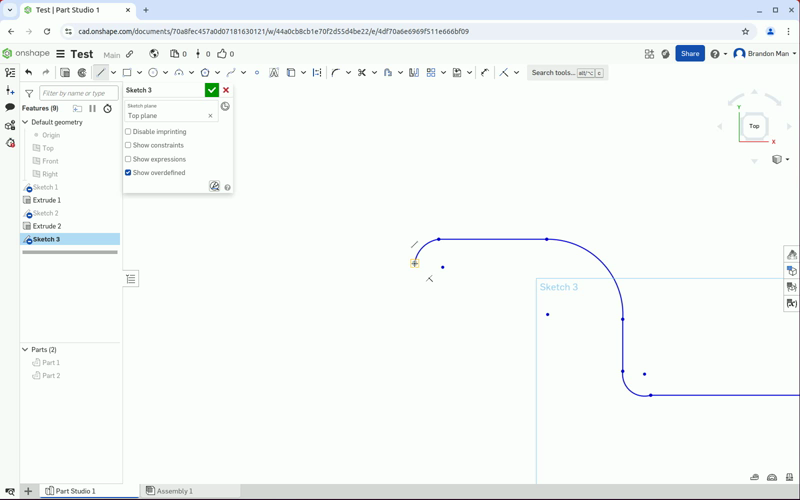
scroll(-6)
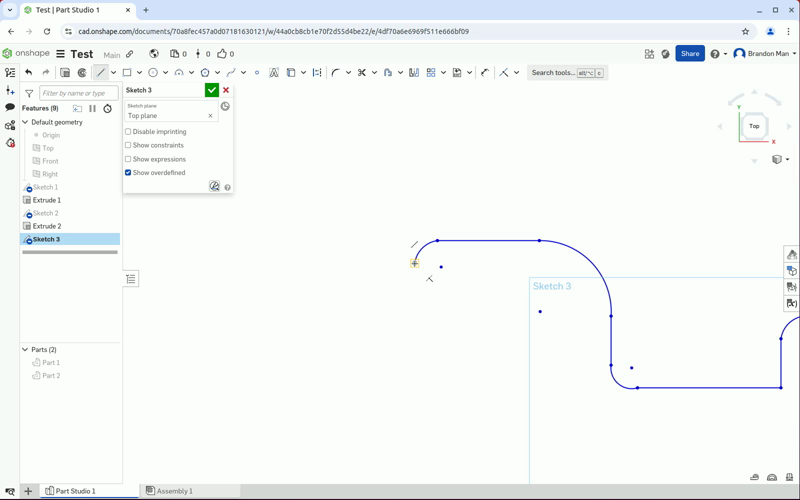
scroll(-6)
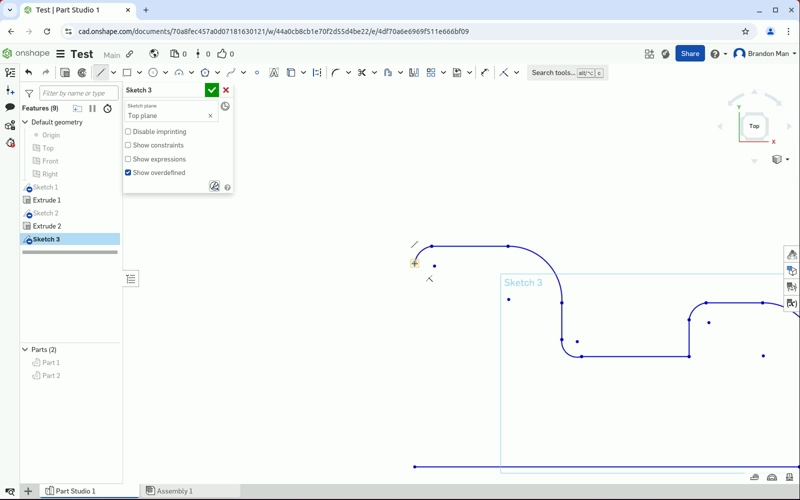
scroll(-6)
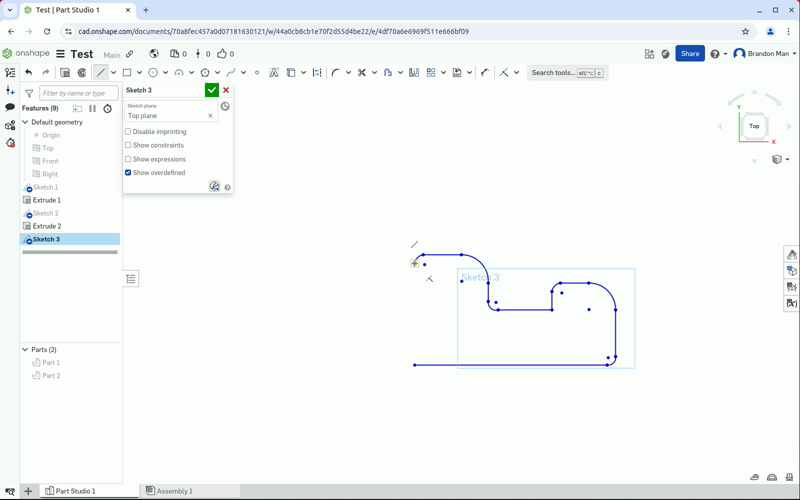
scroll(-6)
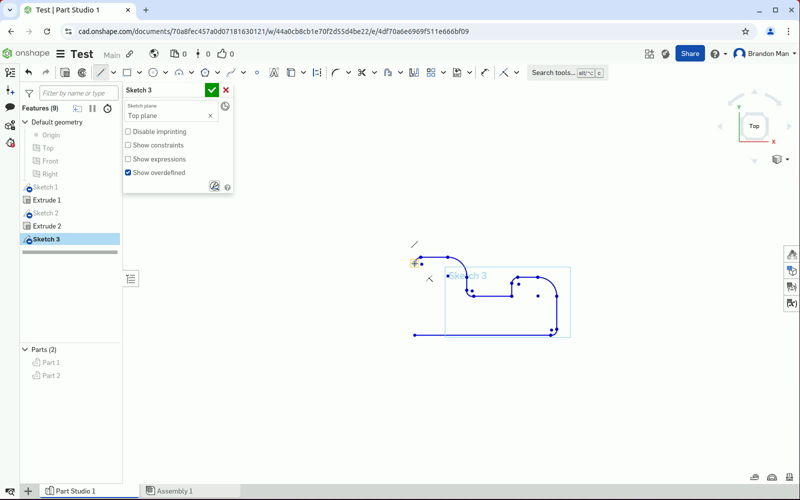
scroll(-6)
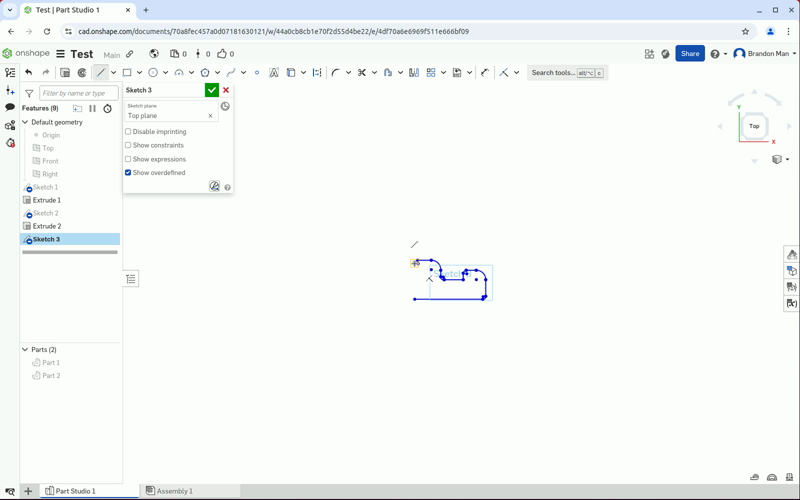
mouse_move(444, 263)
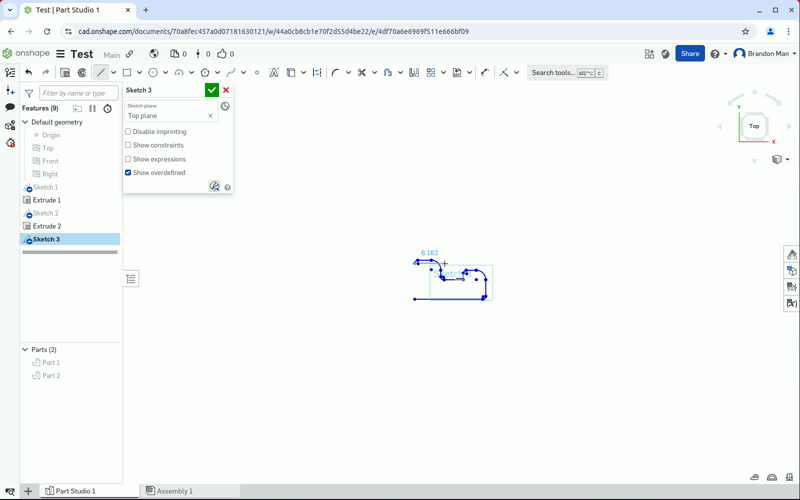
key_down(shift)
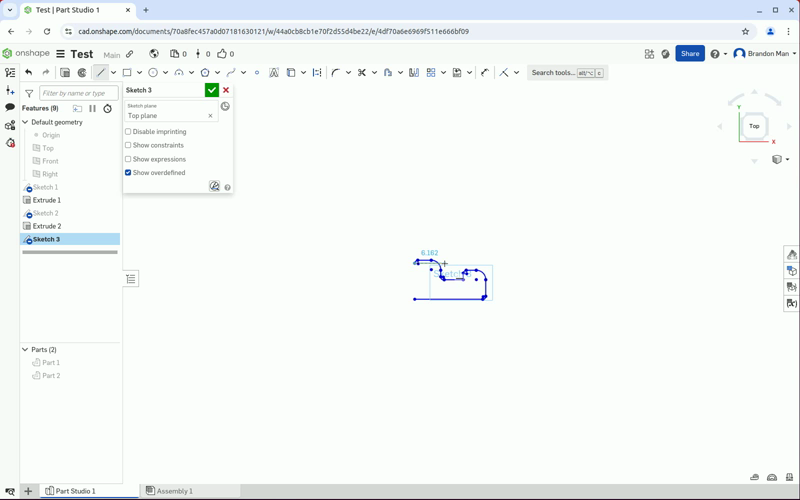
mouse_move(414, 299)
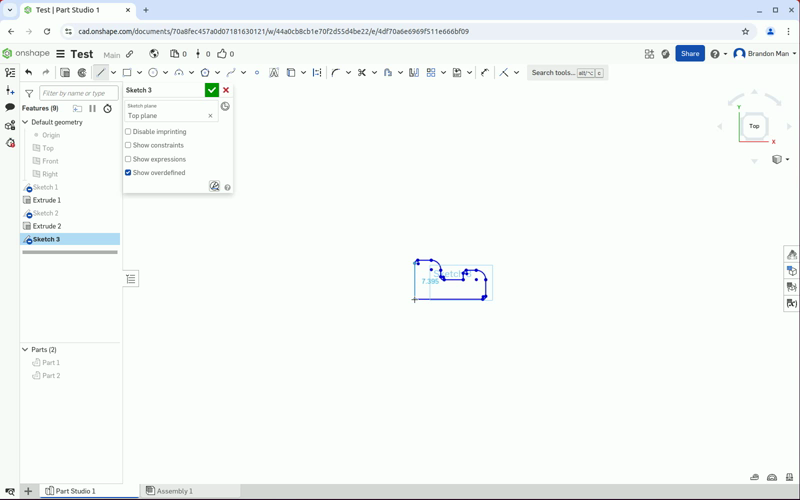
key_up(shift)
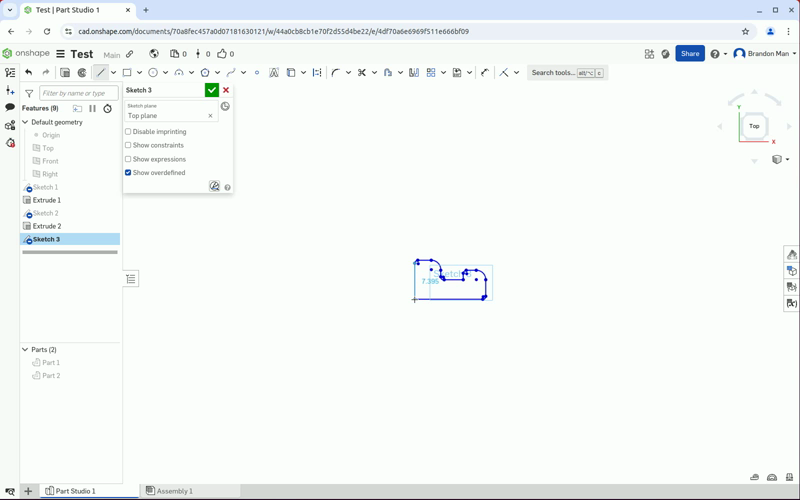
click(414, 299)
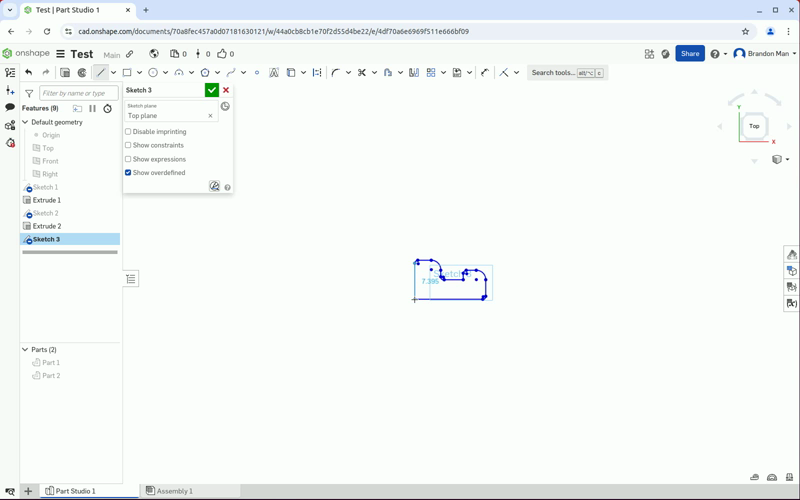
key(esc)
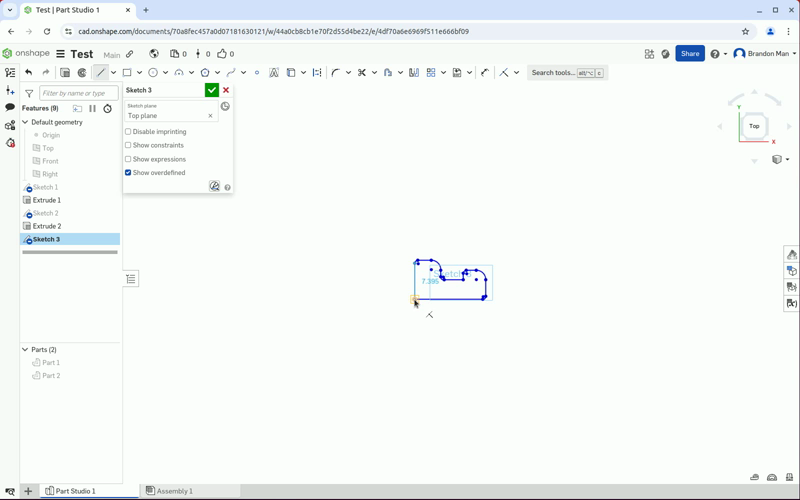
mouse_move(442, 281)
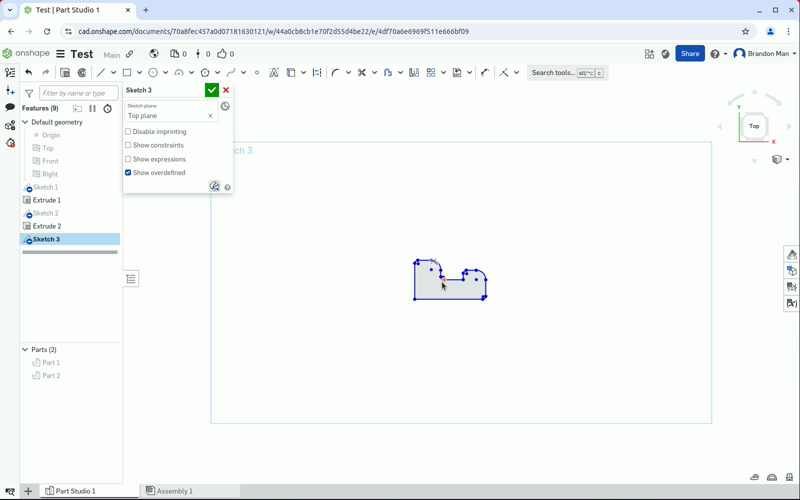
click(442, 281)
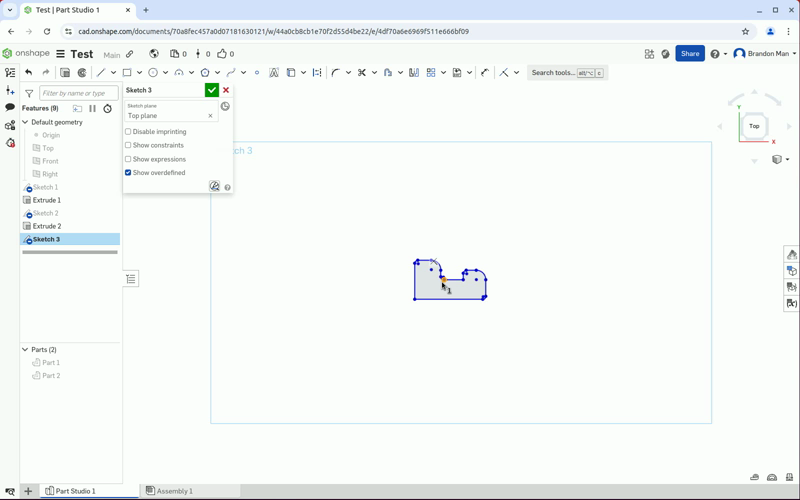
mouse_move(73, 352)
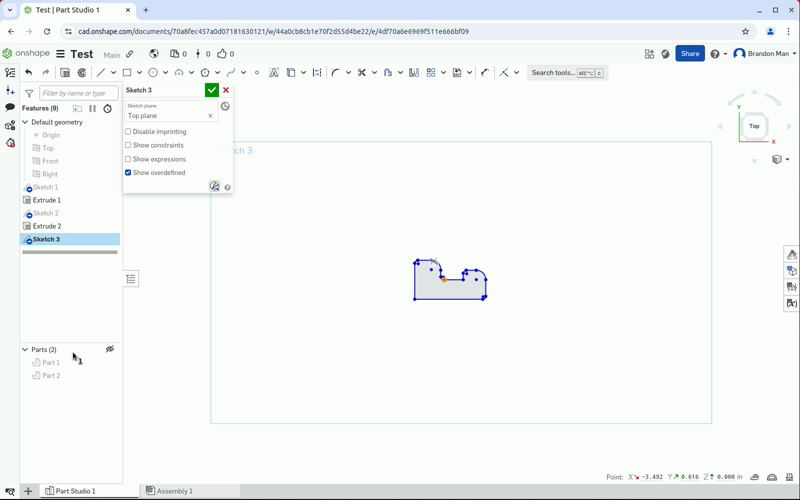
key(shift+y)
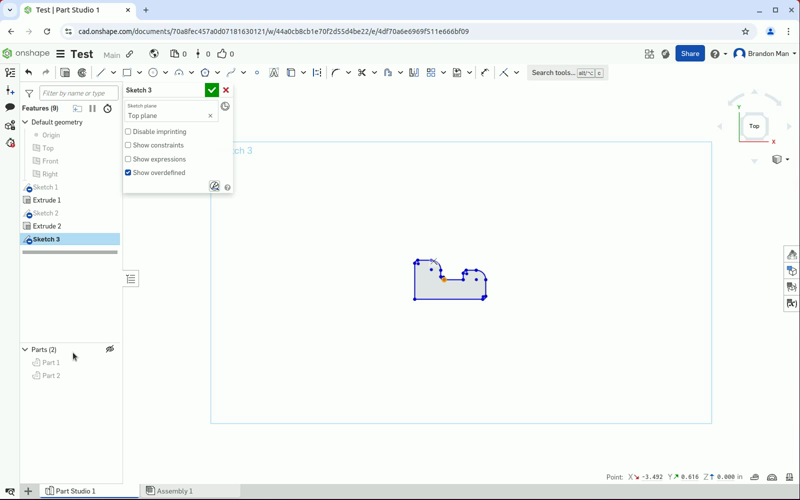
key(shift+e)
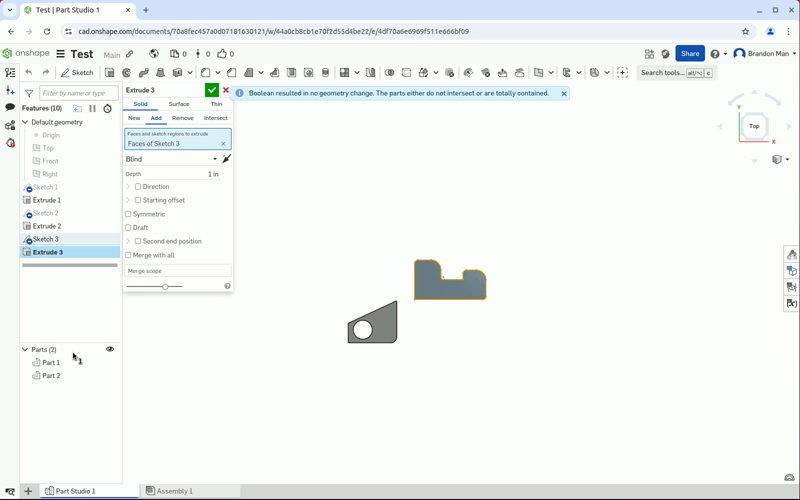
mouse_move(143, 106)
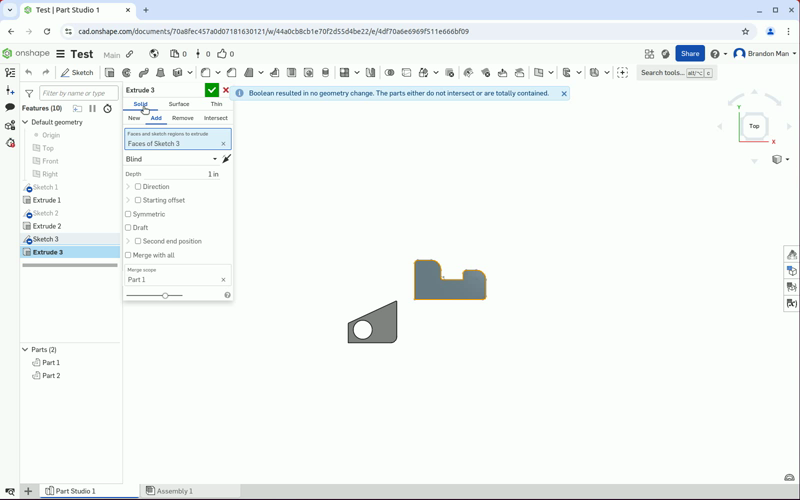
click(143, 106)
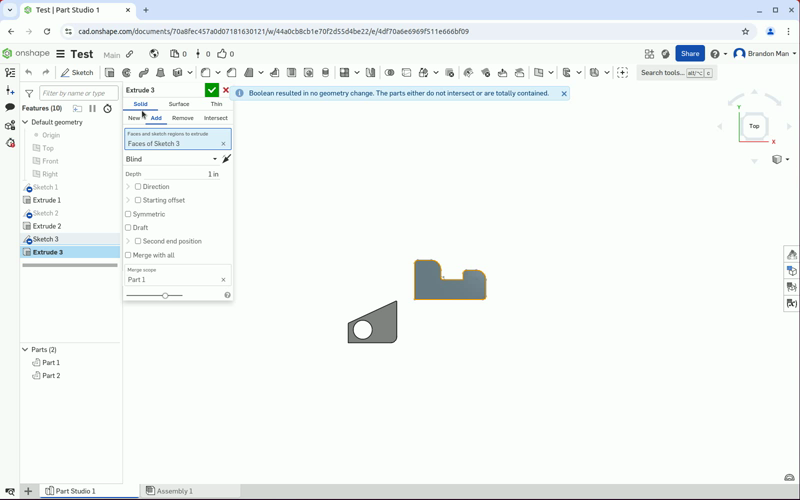
mouse_move(137, 120)
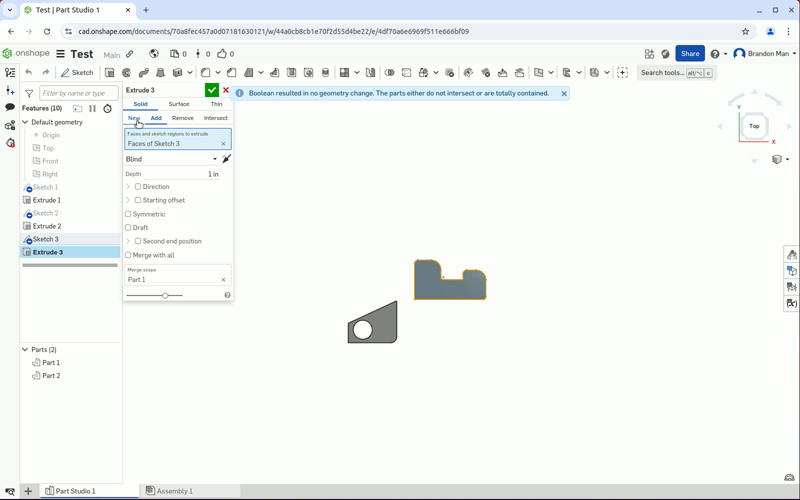
click(137, 120)
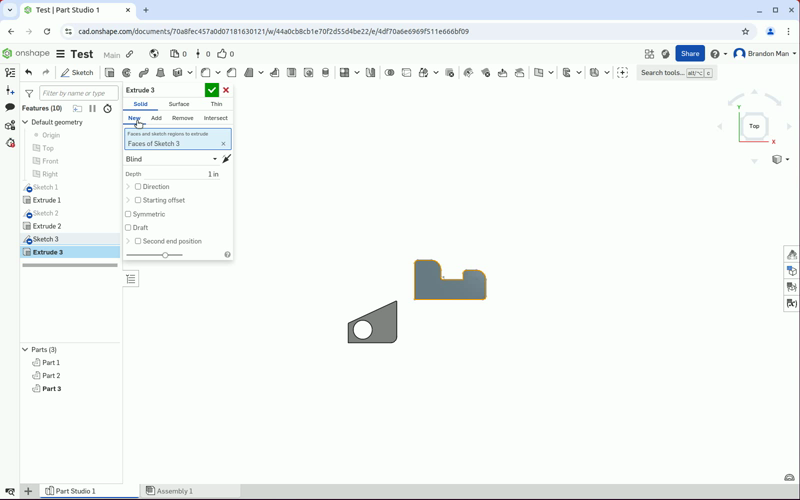
key(tab, 4)
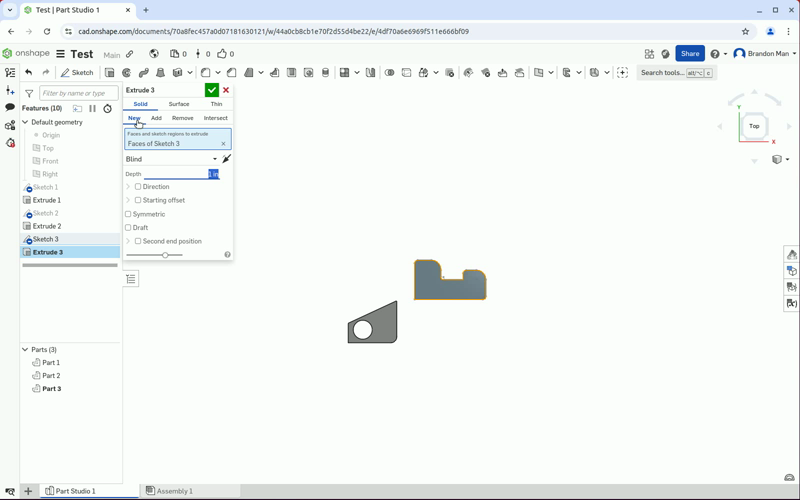
text(3.37)
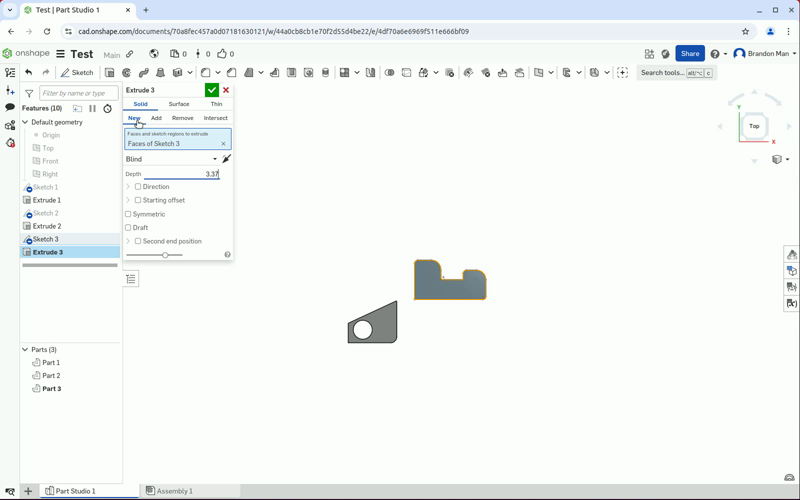
key(enter)
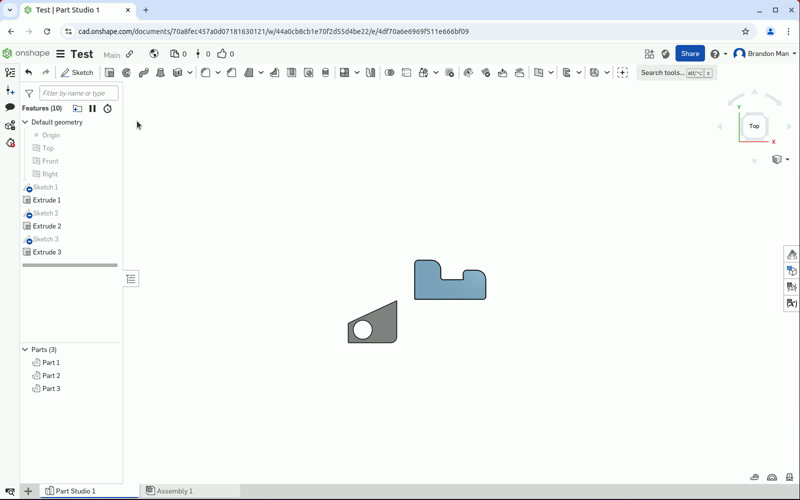
key(shift+h)
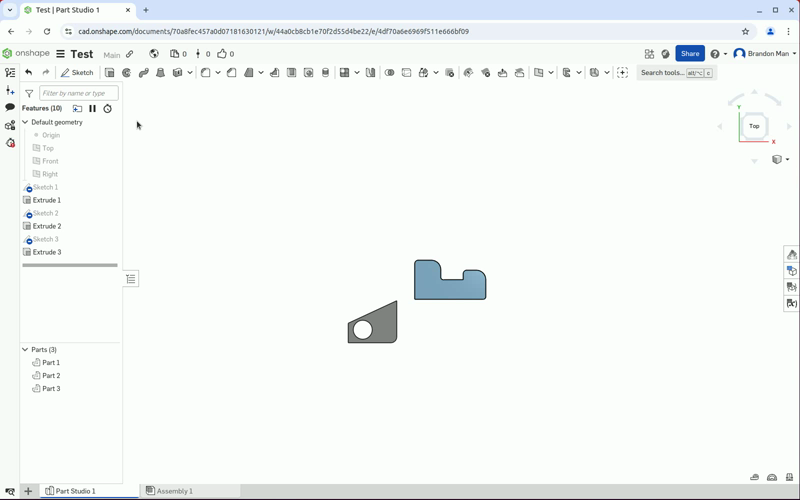
key(shift+h)
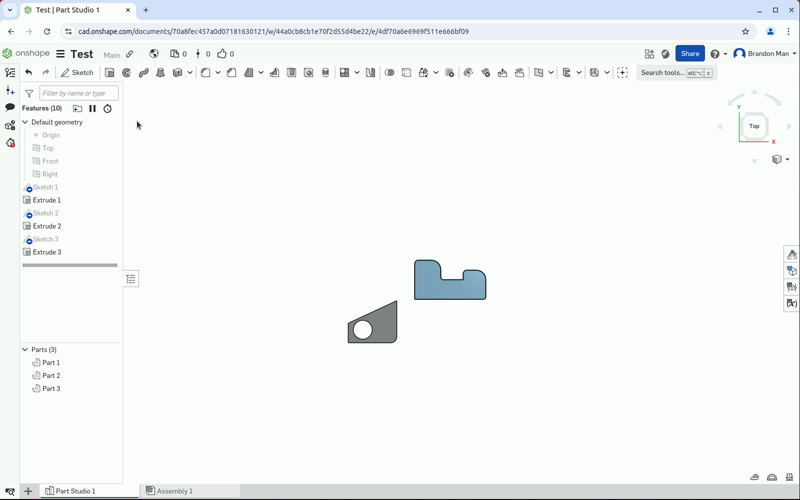
mouse_move(73, 189)
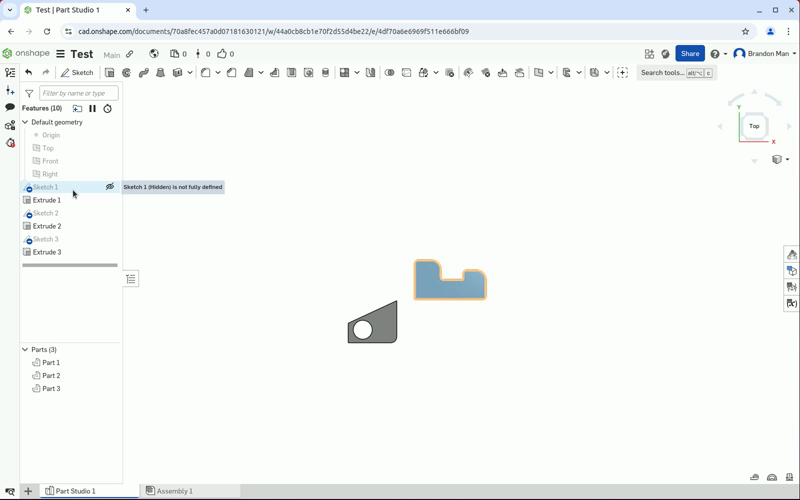
click(73, 189)
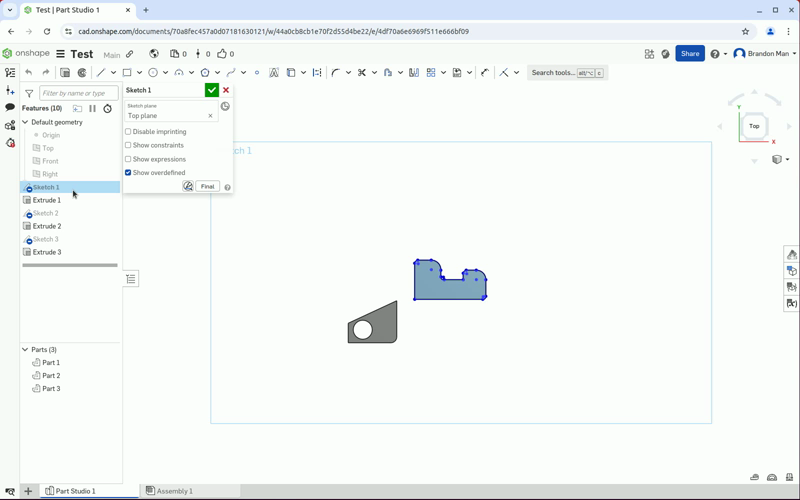
mouse_move(229, 92)
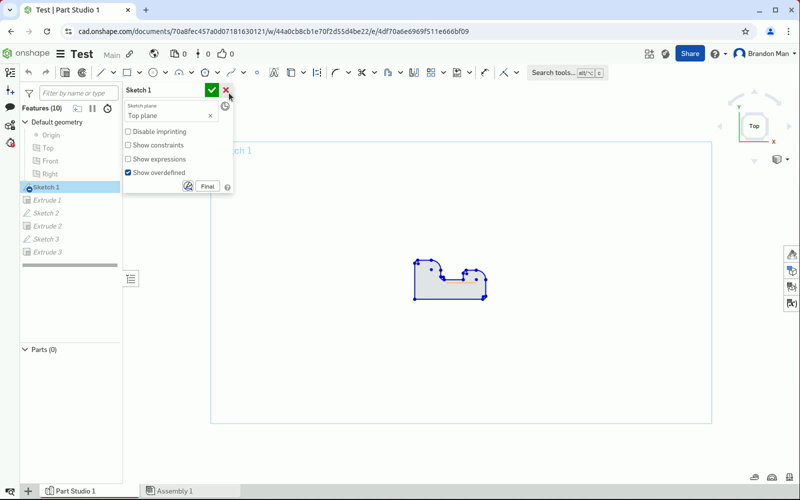
click(229, 92)
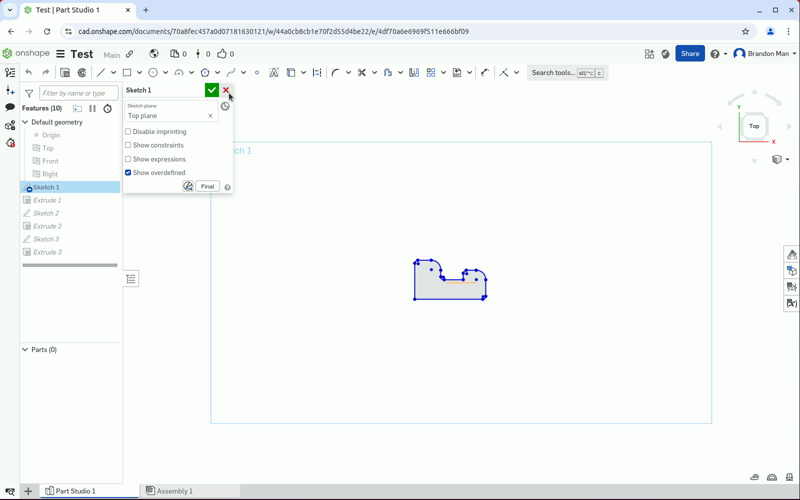
key(shift+s)
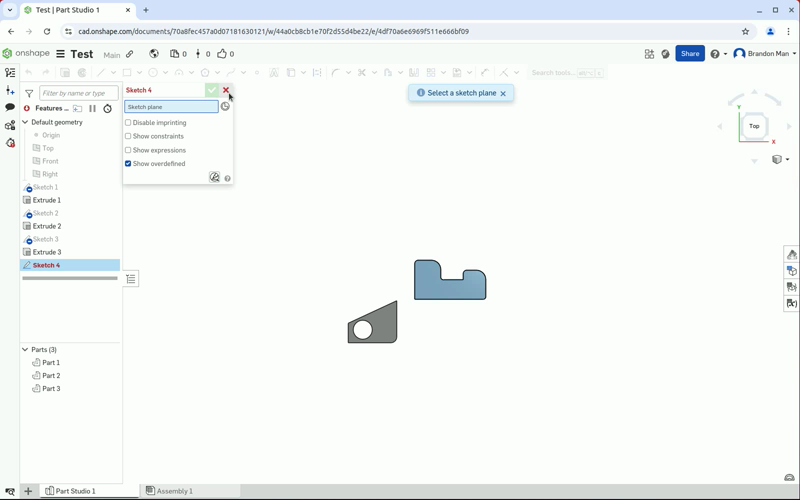
mouse_move(73, 150)
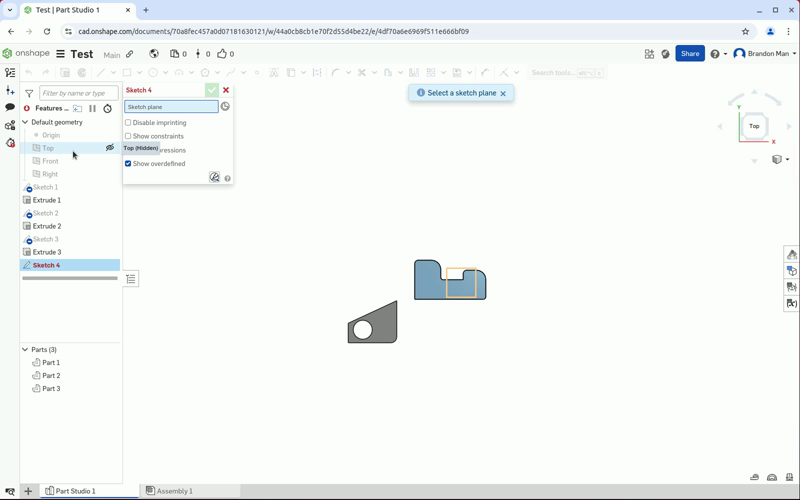
click(73, 150)
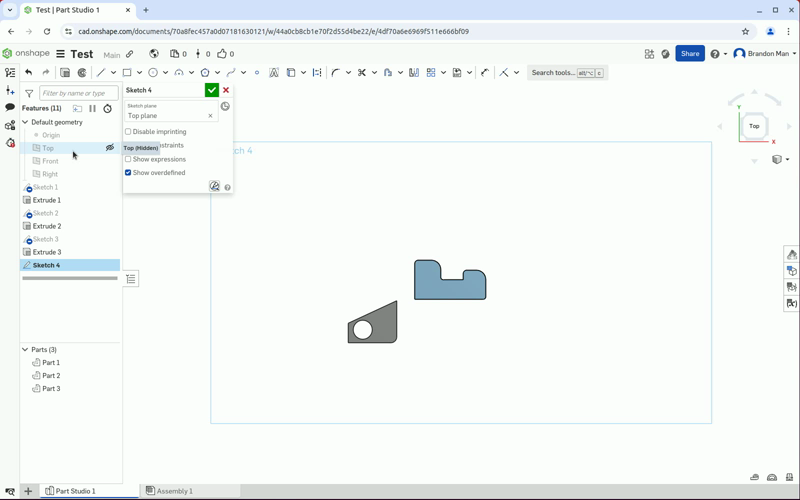
mouse_move(73, 352)
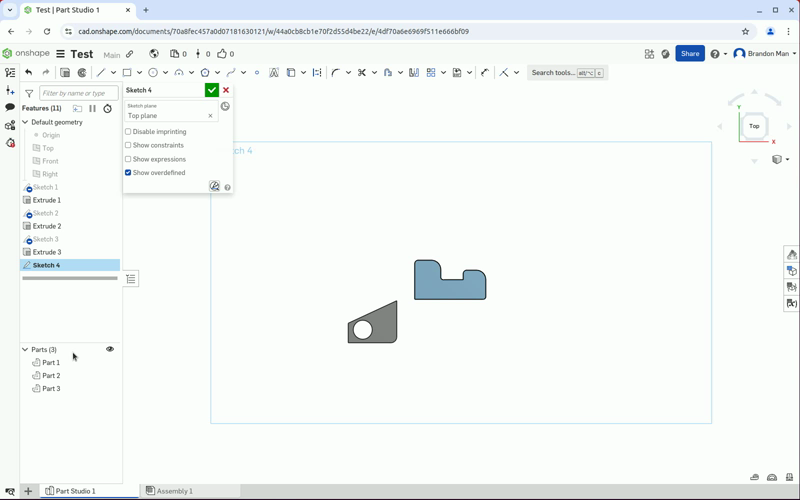
key(y)
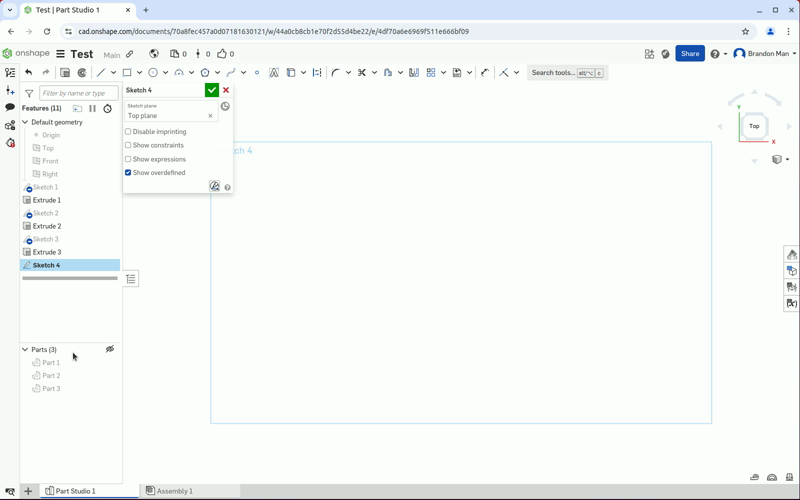
key(l)
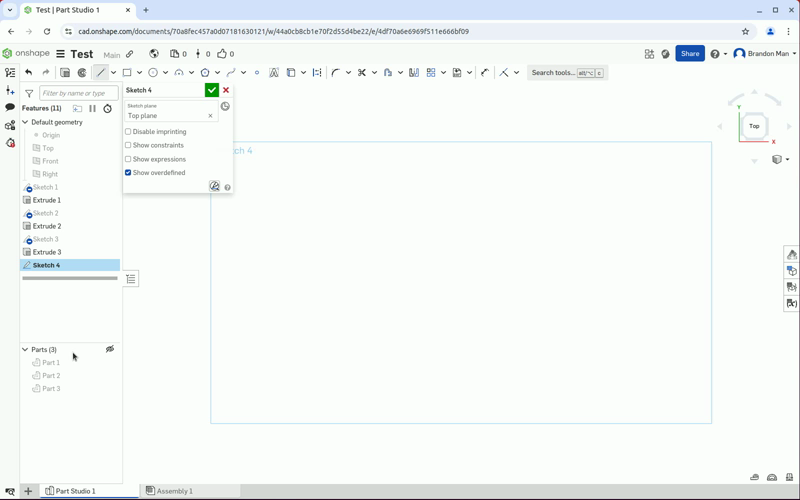
key_down(shift)
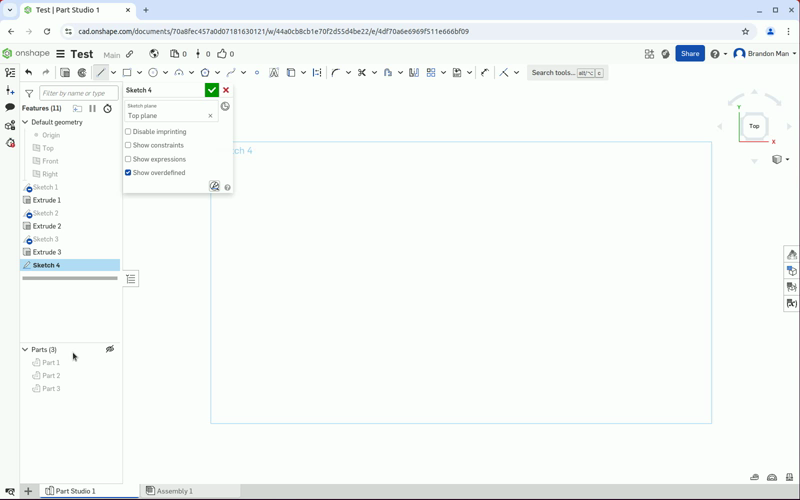
mouse_move(348, 342)
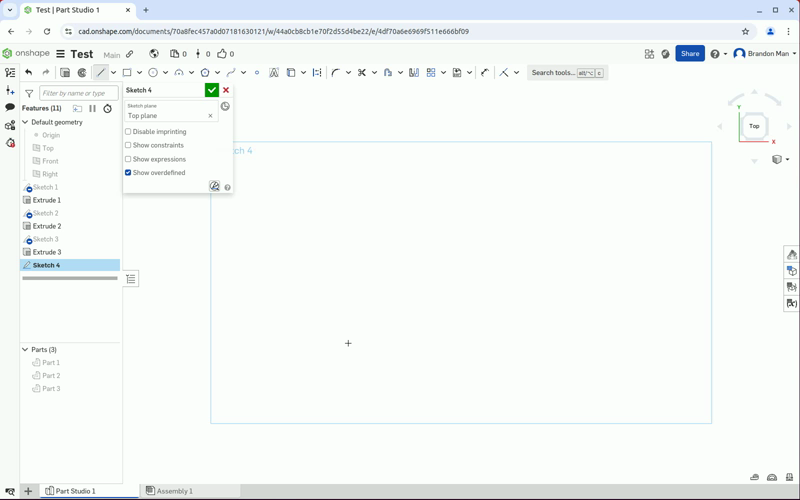
click(348, 342)
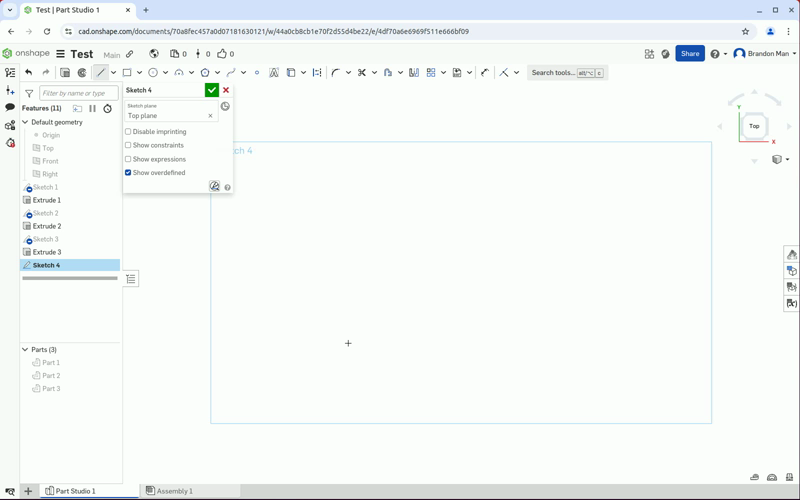
key_up(shift)
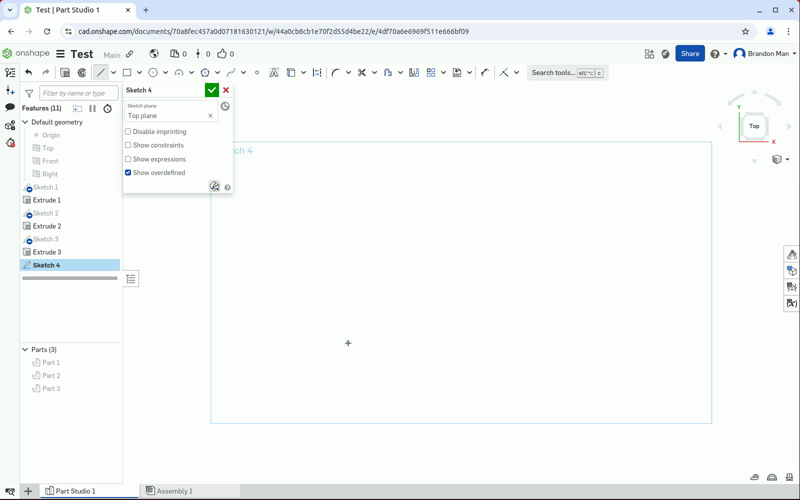
key_down(shift)
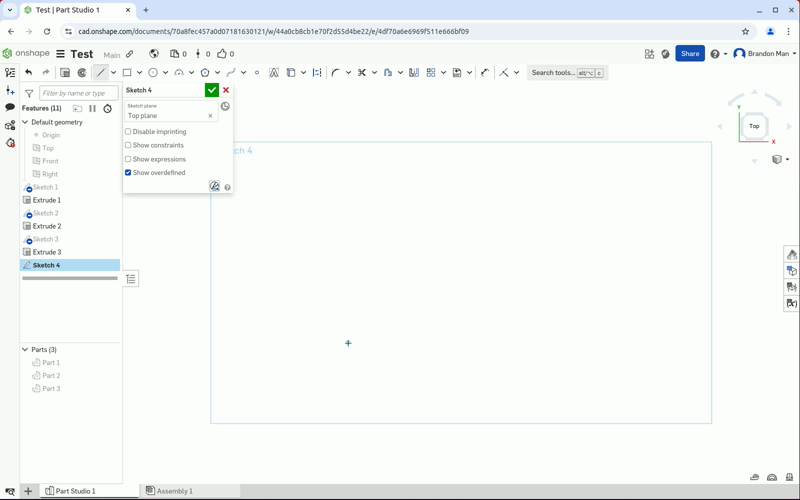
mouse_move(378, 342)
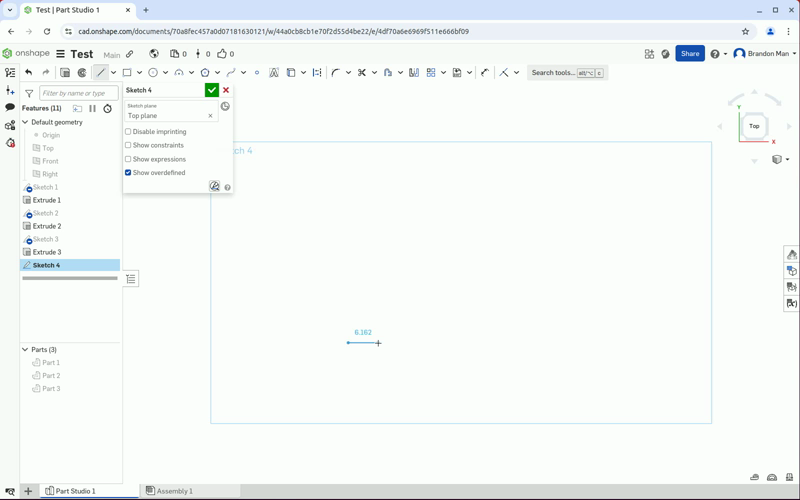
mouse_move(390, 342)
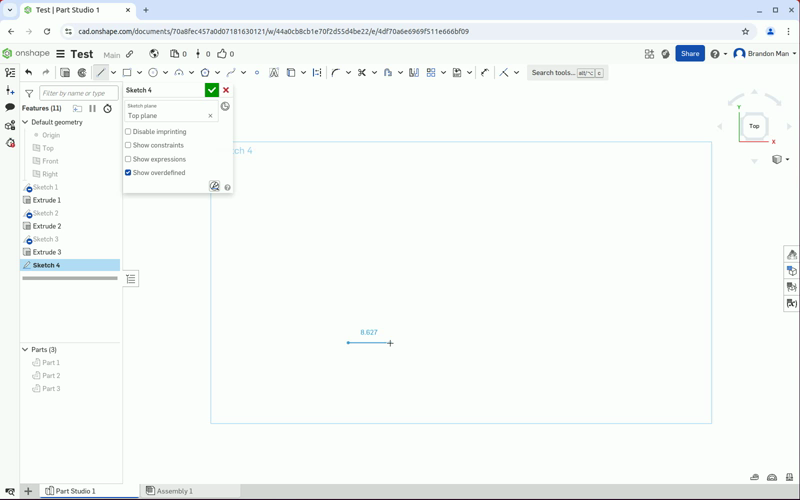
click(390, 342)
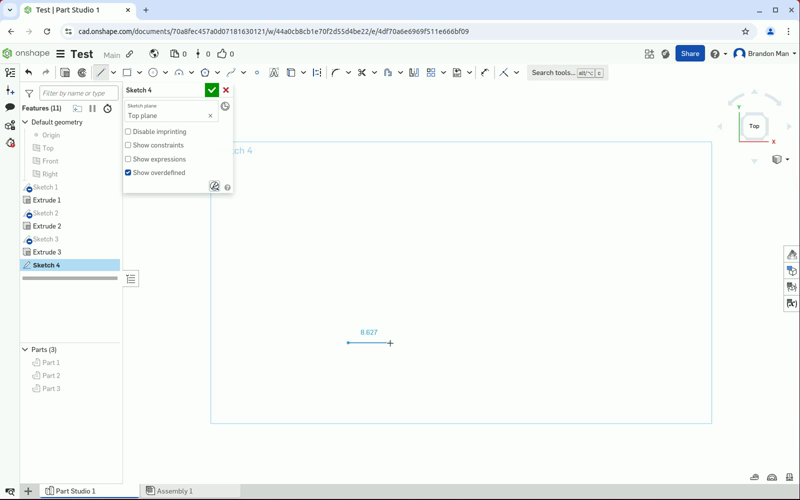
key_up(shift)
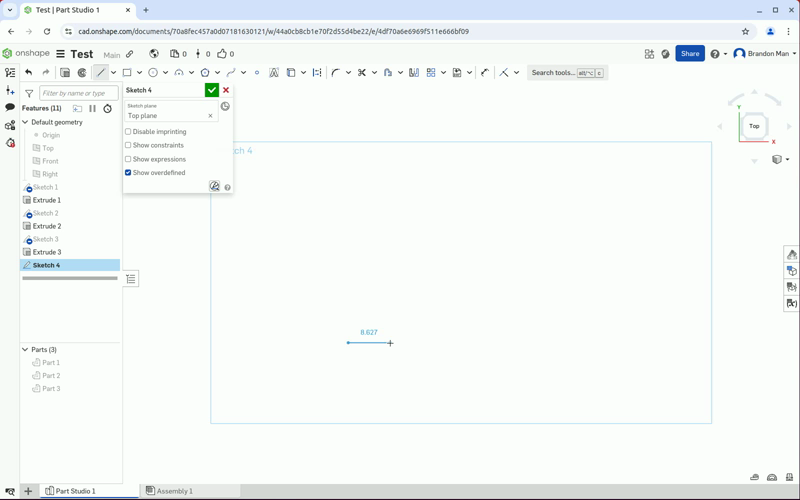
key(esc)
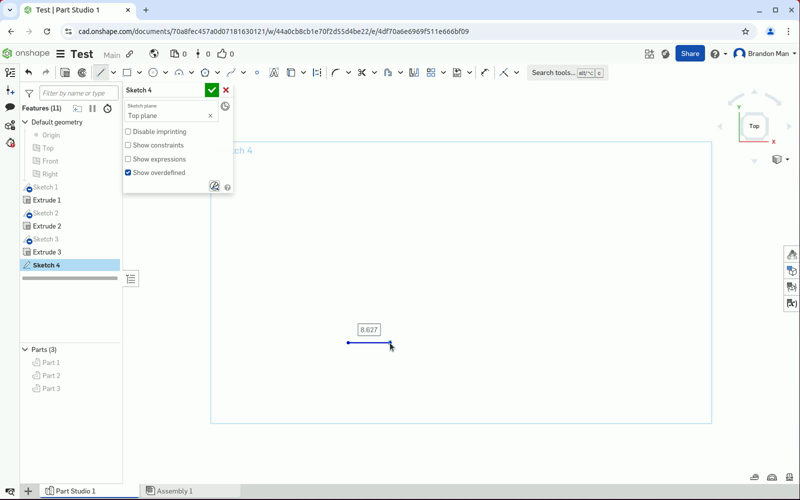
key(a)
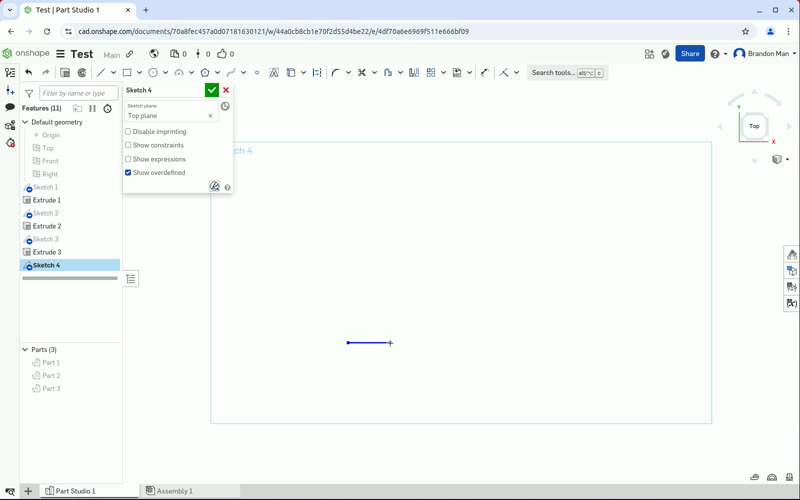
mouse_move(390, 342)
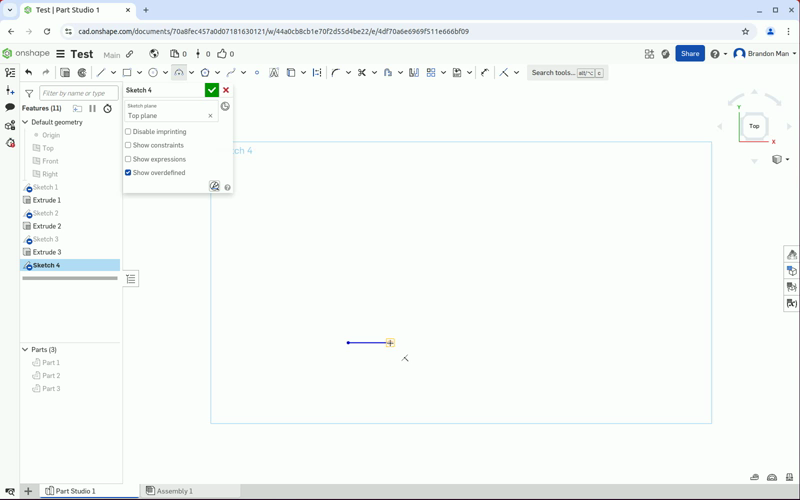
click(390, 342)
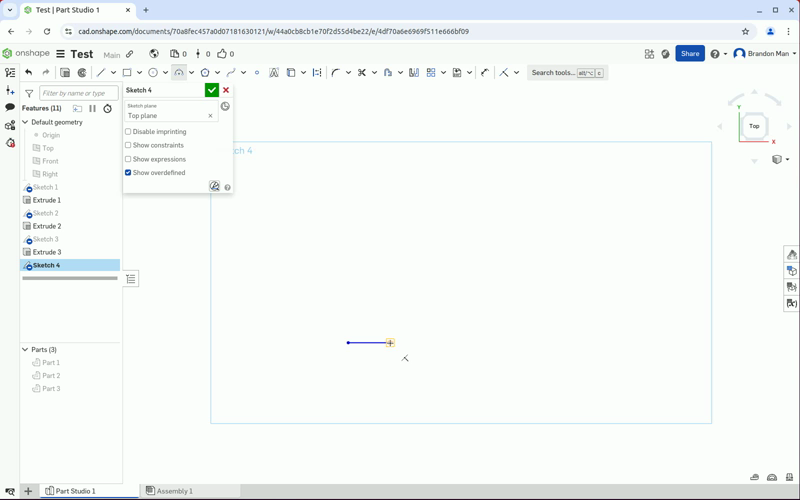
key_down(shift)
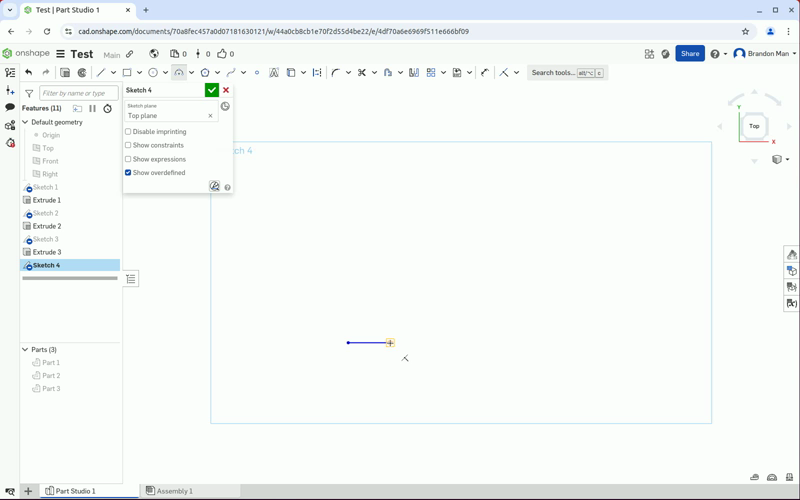
mouse_move(396, 336)
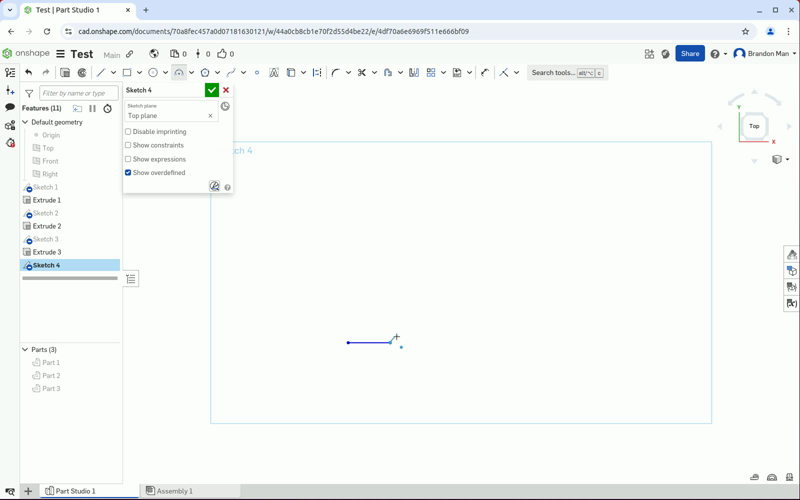
click(396, 336)
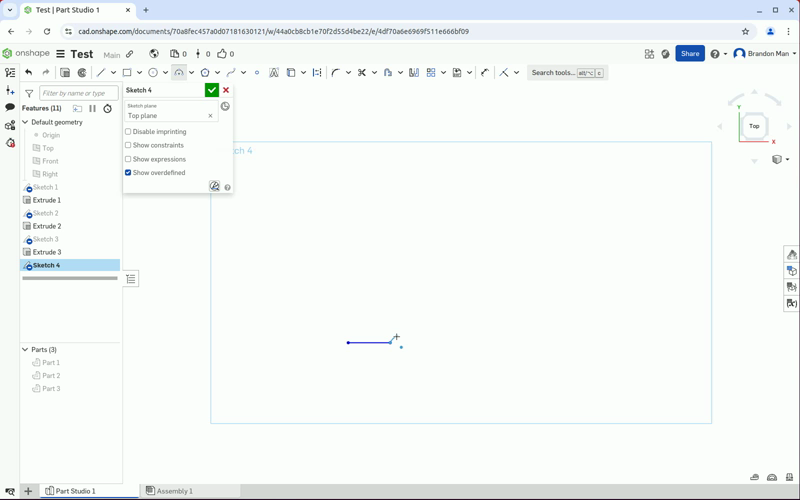
mouse_move(395, 340)
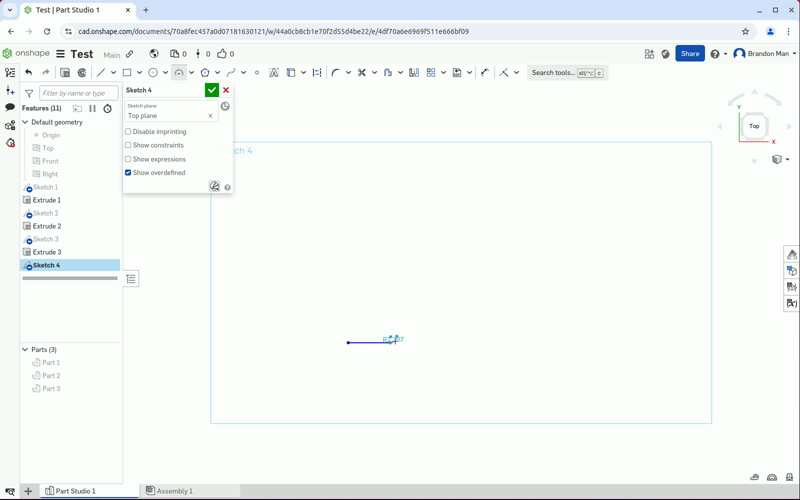
click(395, 340)
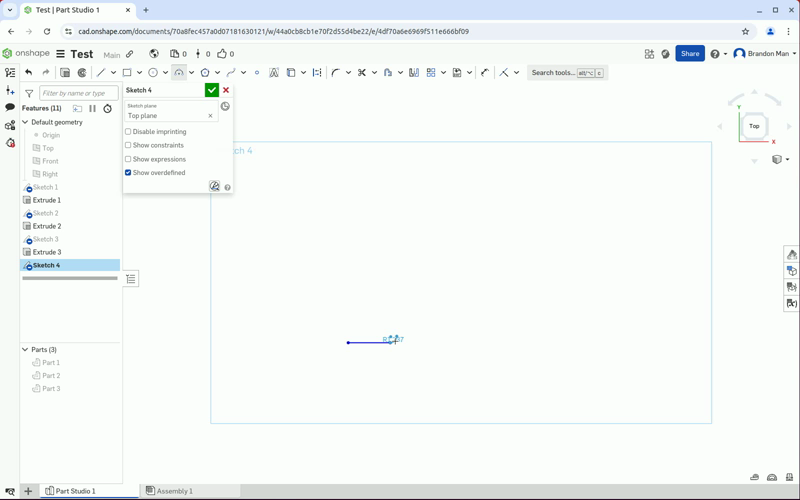
key_up(shift)
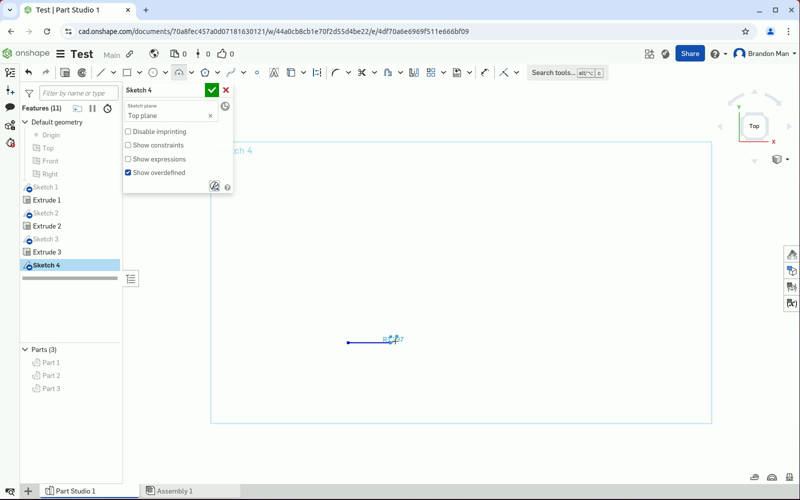
key(esc)
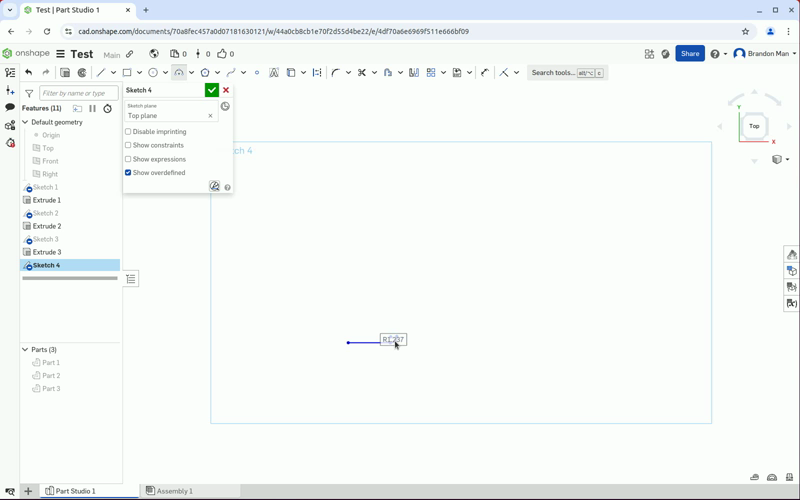
key(l)
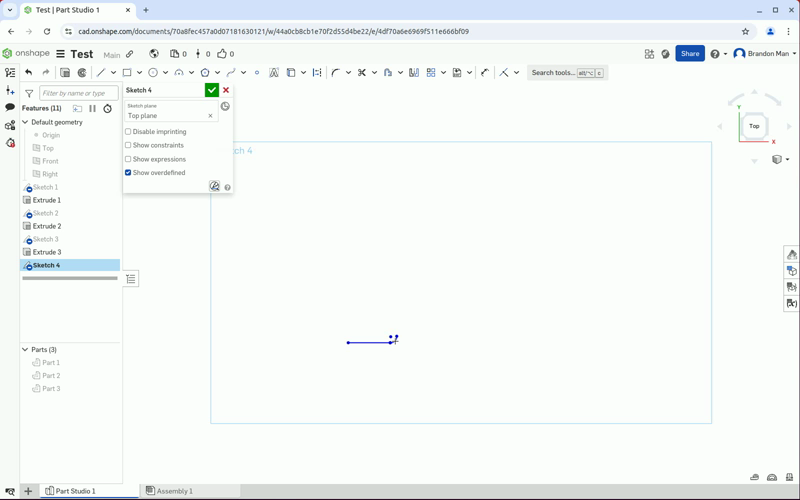
mouse_move(396, 336)
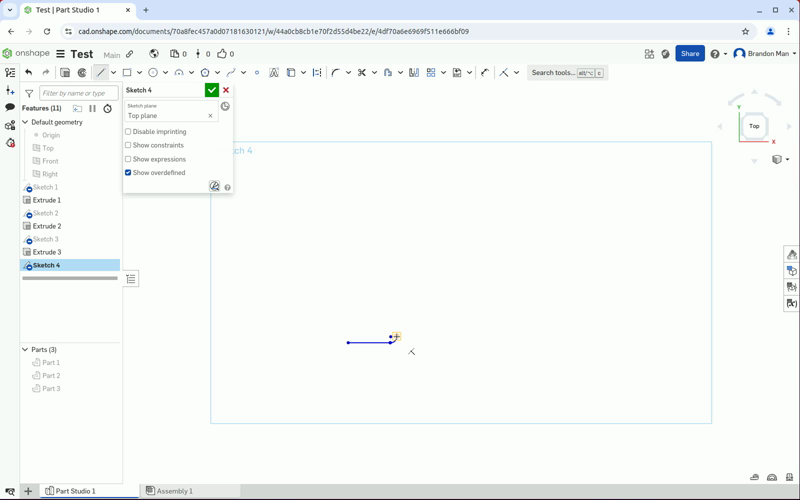
click(396, 336)
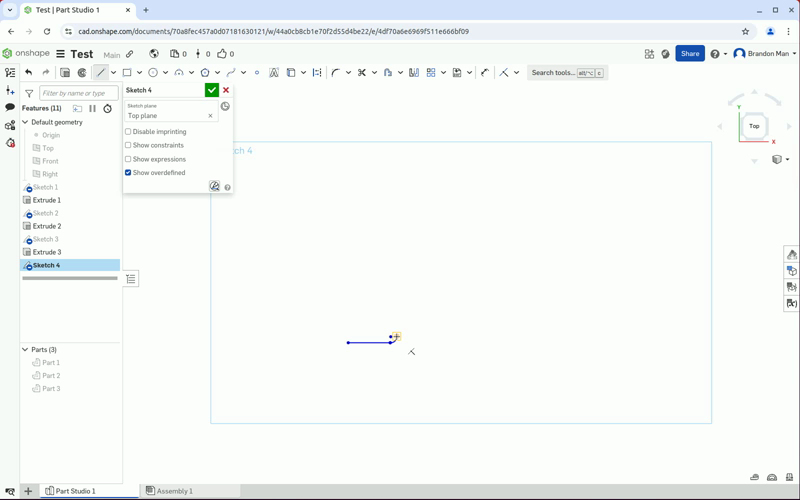
key_down(shift)
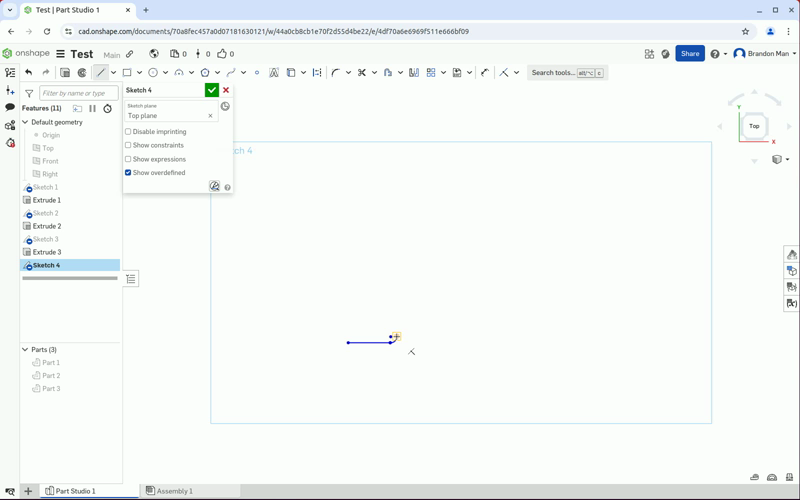
mouse_move(426, 336)
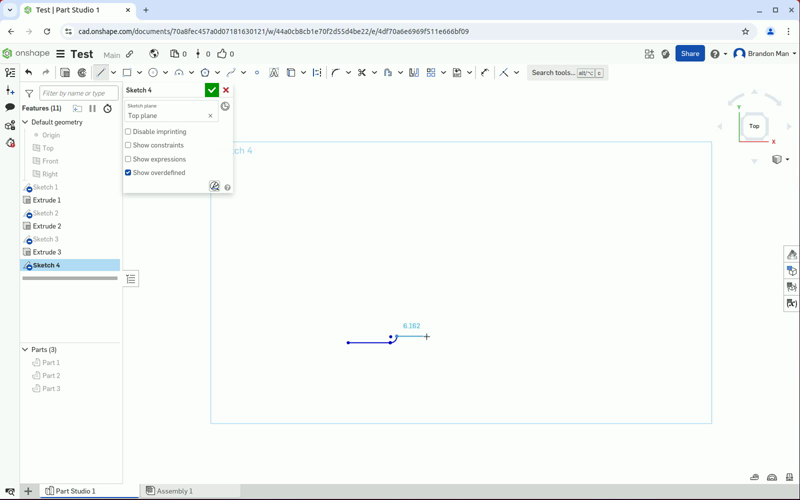
mouse_move(396, 300)
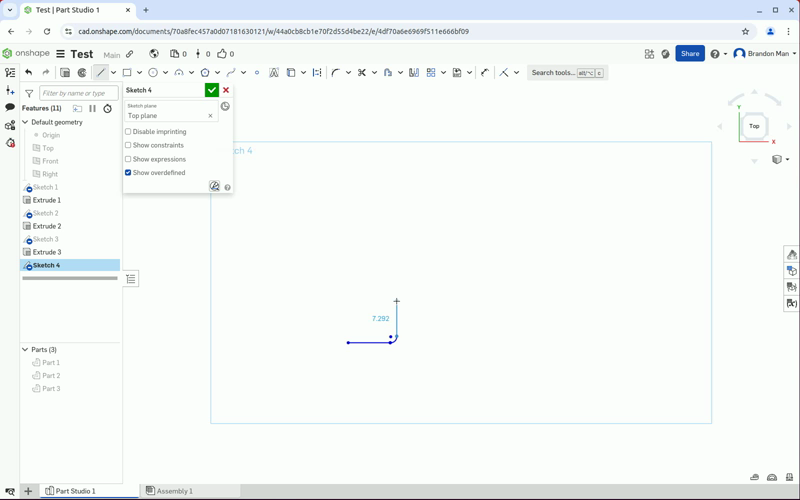
click(396, 300)
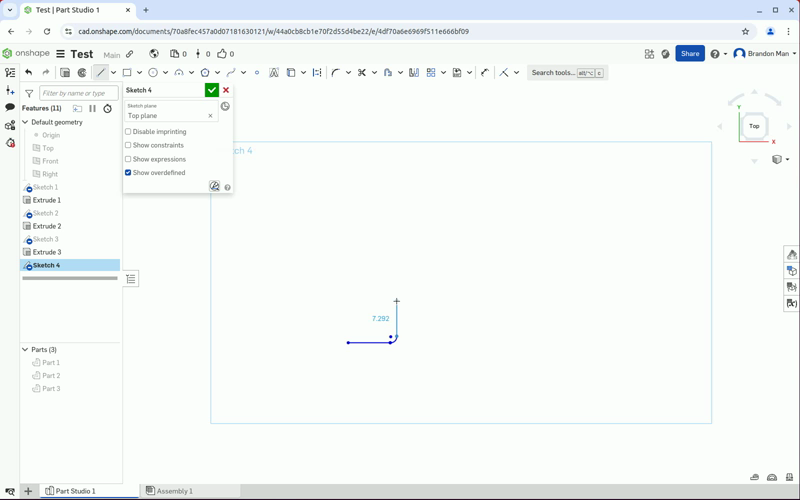
key_up(shift)
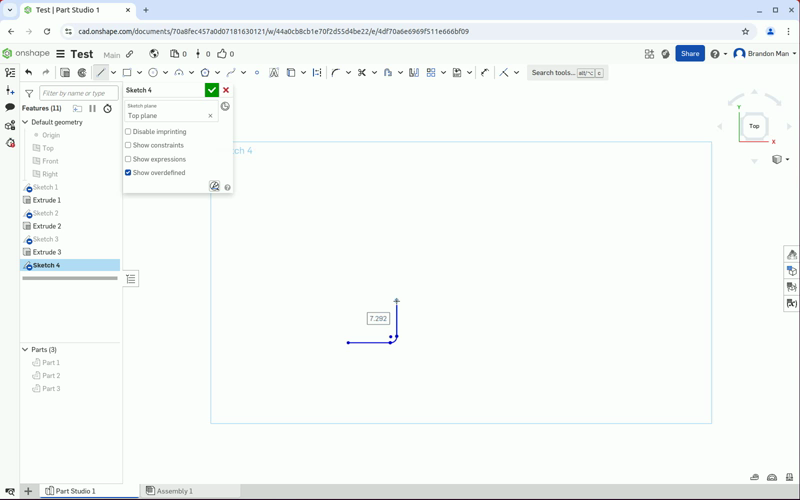
key_down(shift)
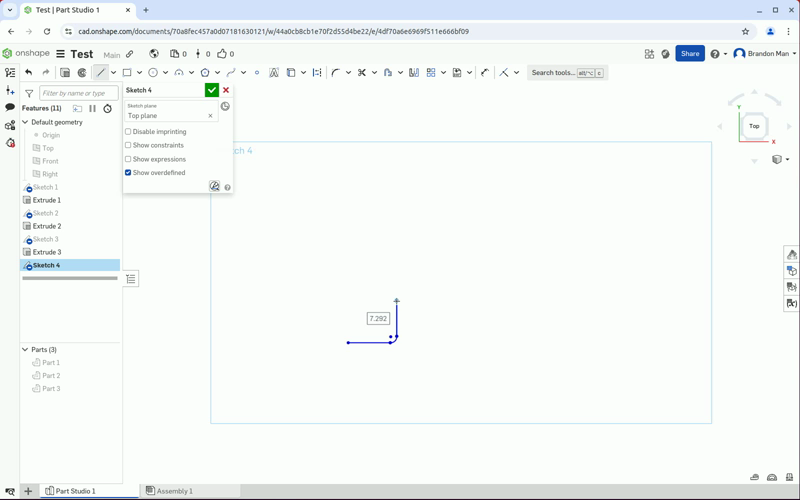
mouse_move(426, 300)
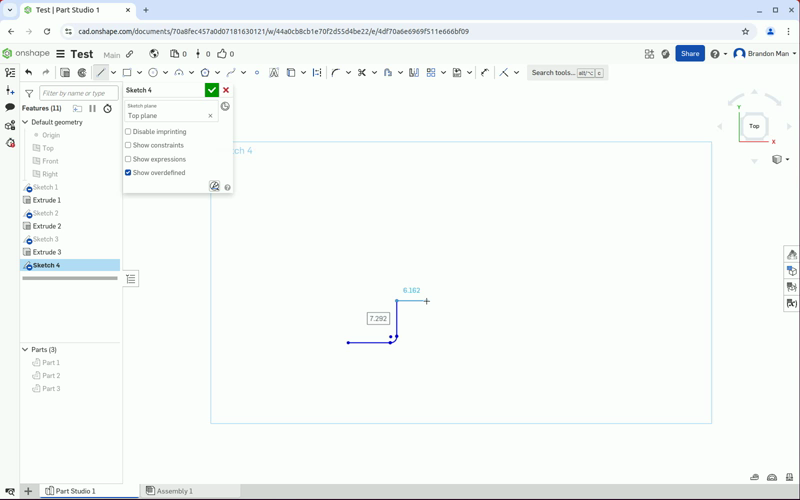
mouse_move(348, 323)
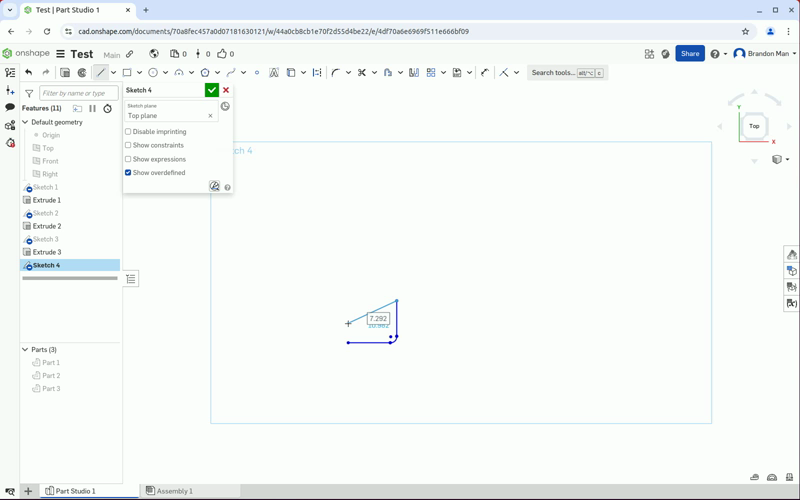
click(348, 323)
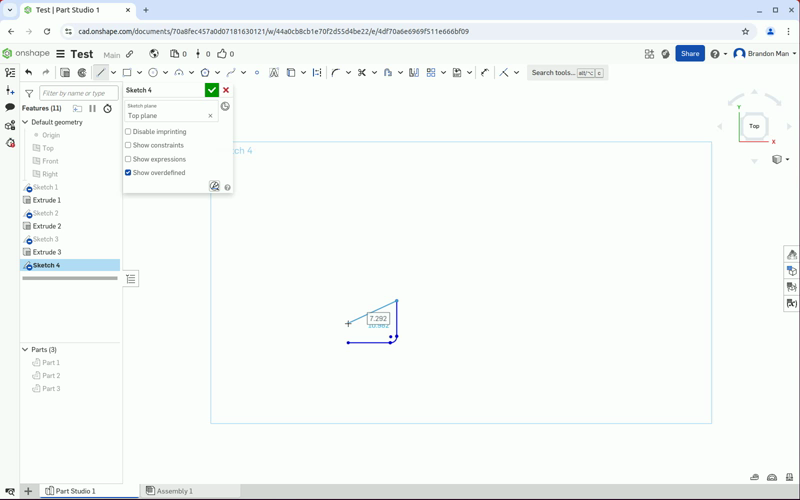
key_up(shift)
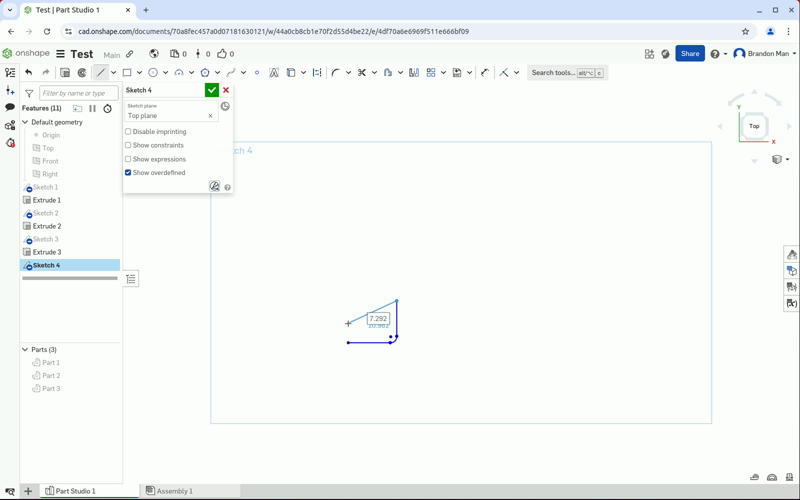
mouse_move(378, 323)
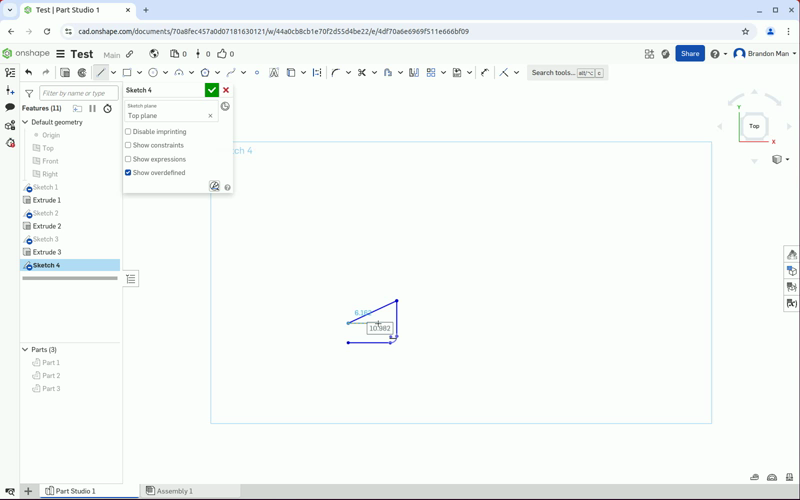
key_down(shift)
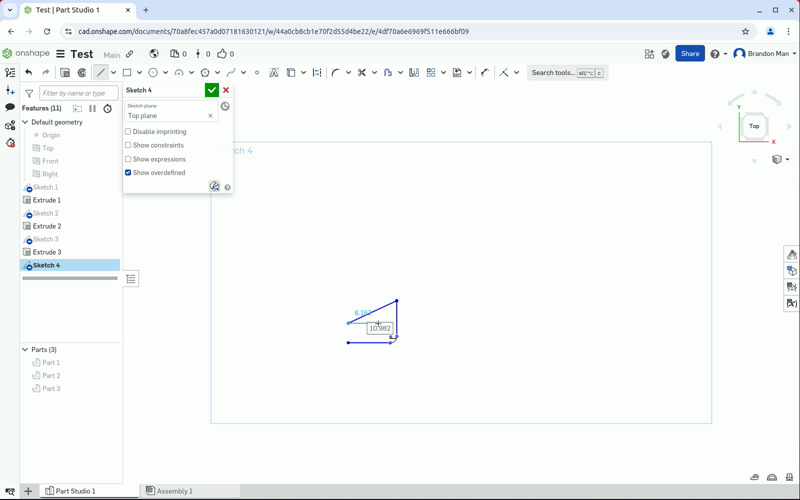
mouse_move(348, 342)
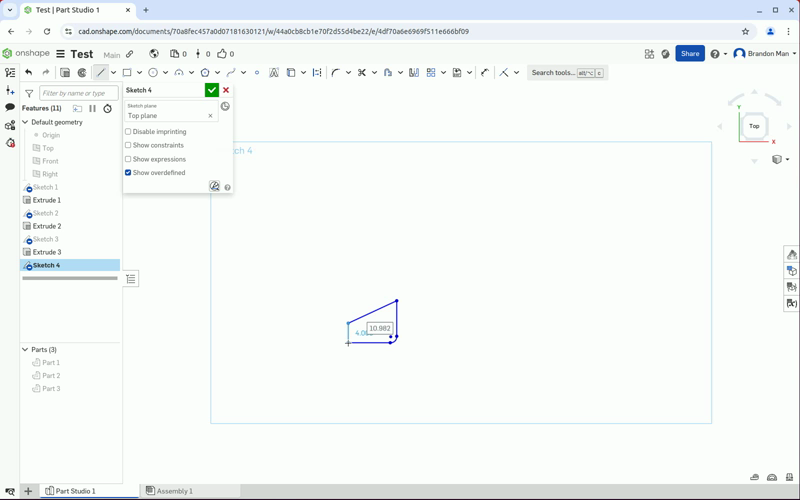
key_up(shift)
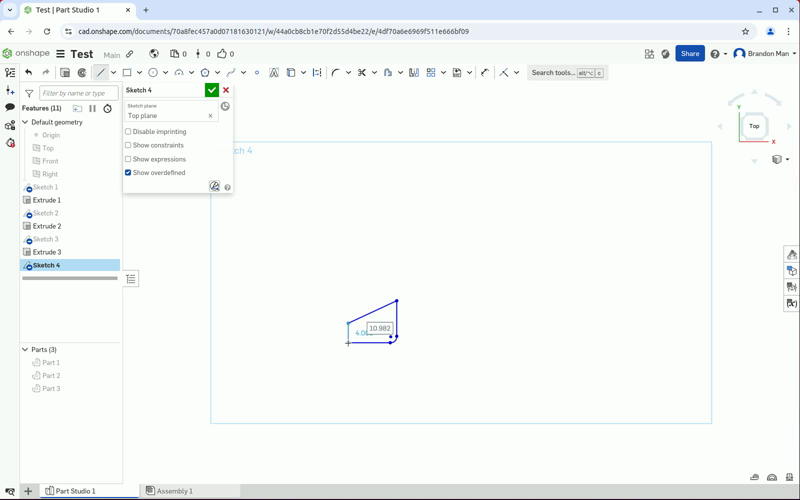
click(348, 342)
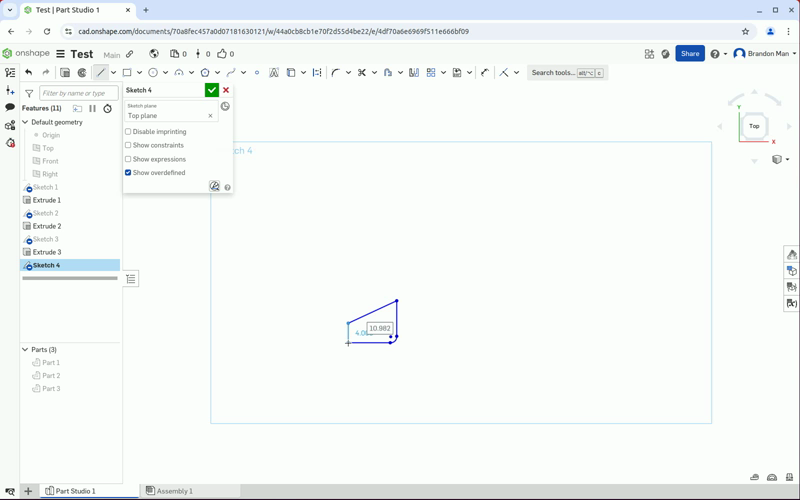
key(esc)
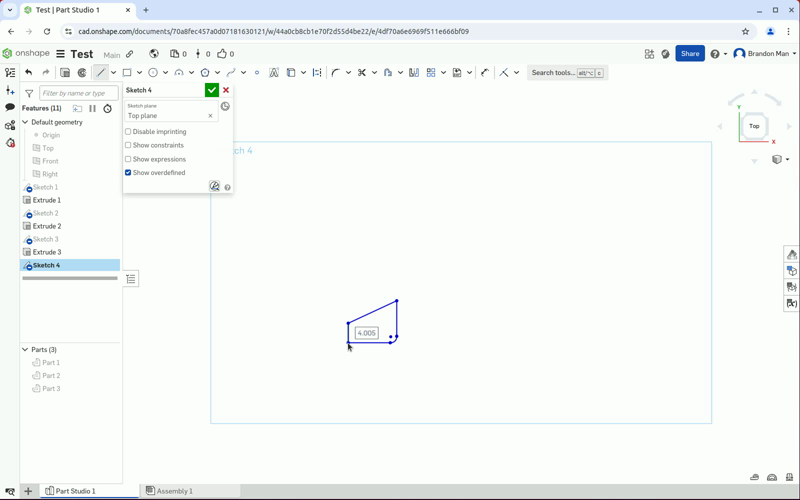
key(c)
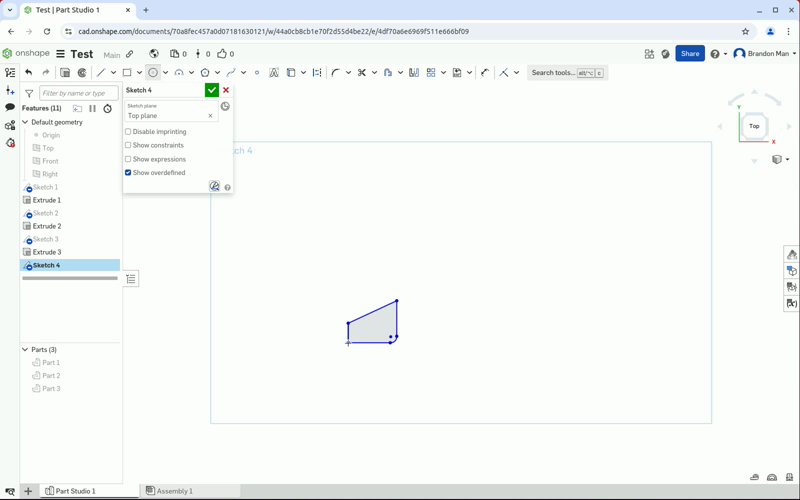
key_down(shift)
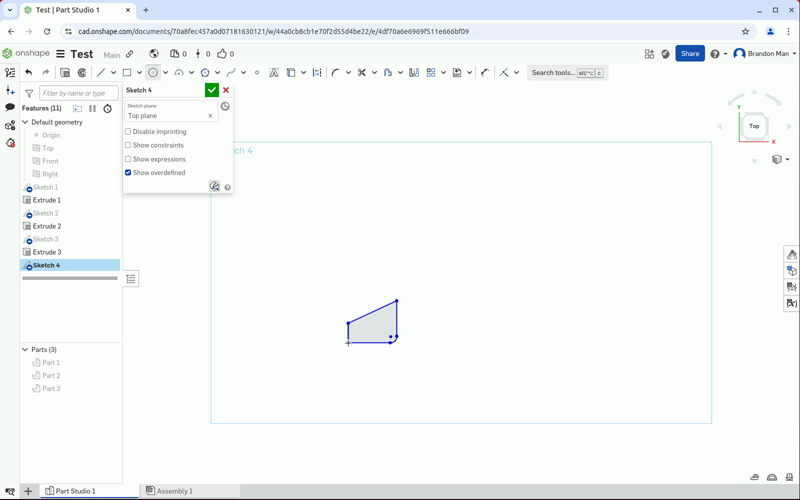
mouse_move(362, 329)
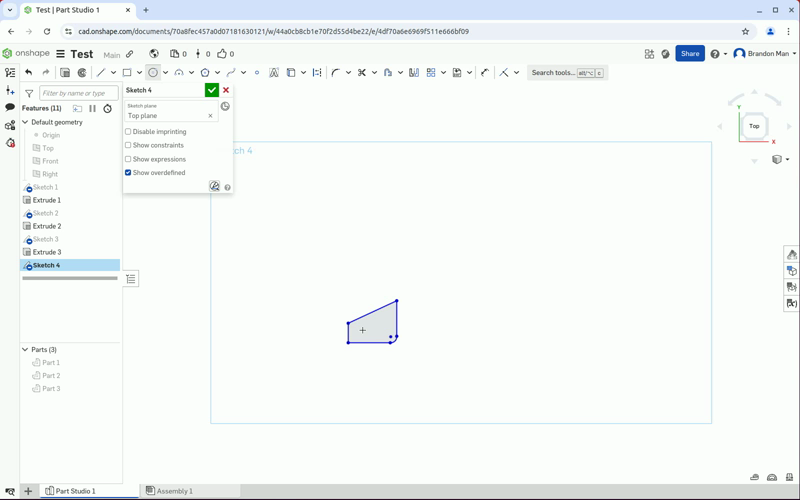
click(362, 329)
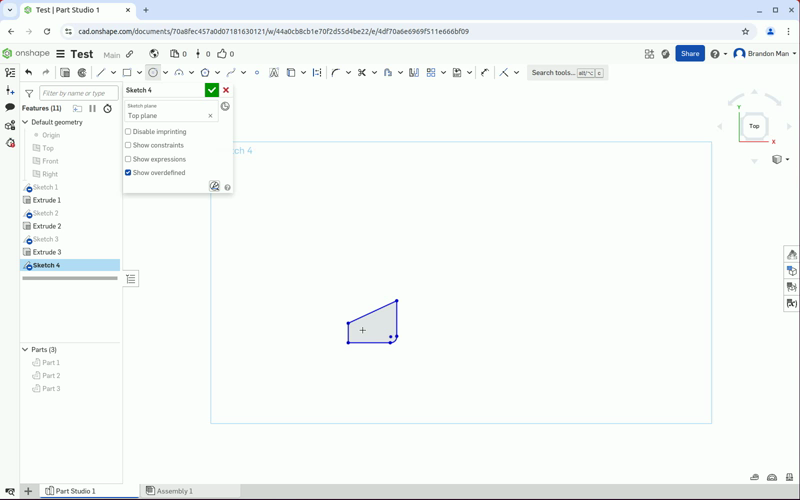
key_up(shift)
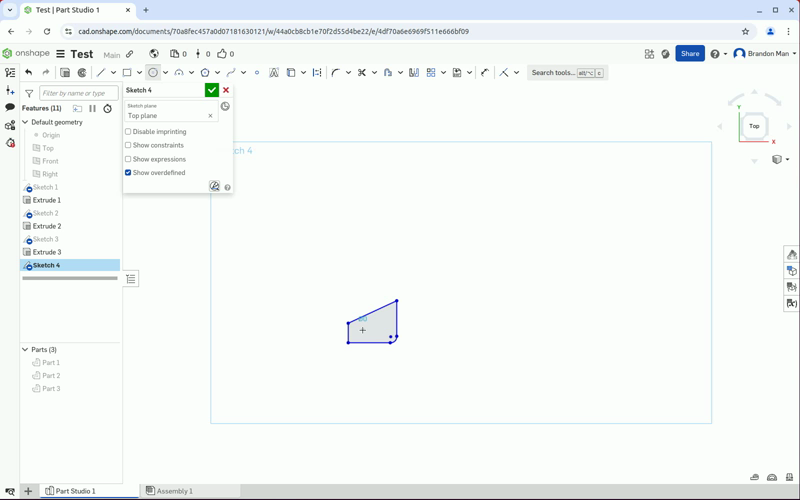
mouse_move(372, 329)
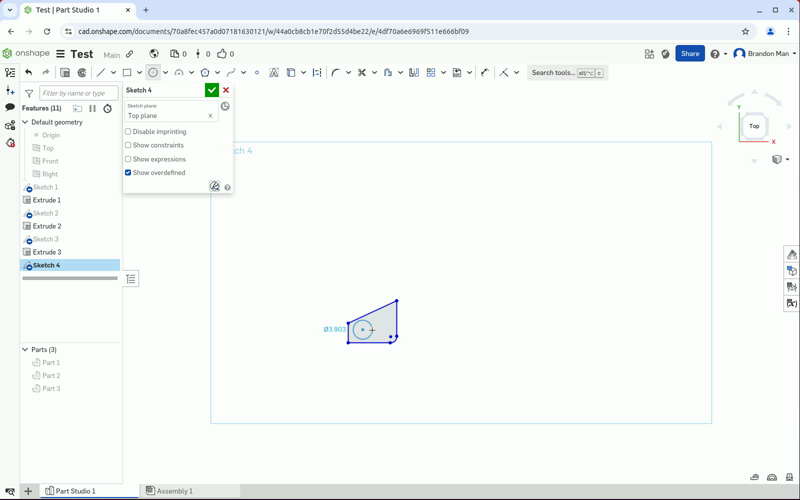
click(372, 329)
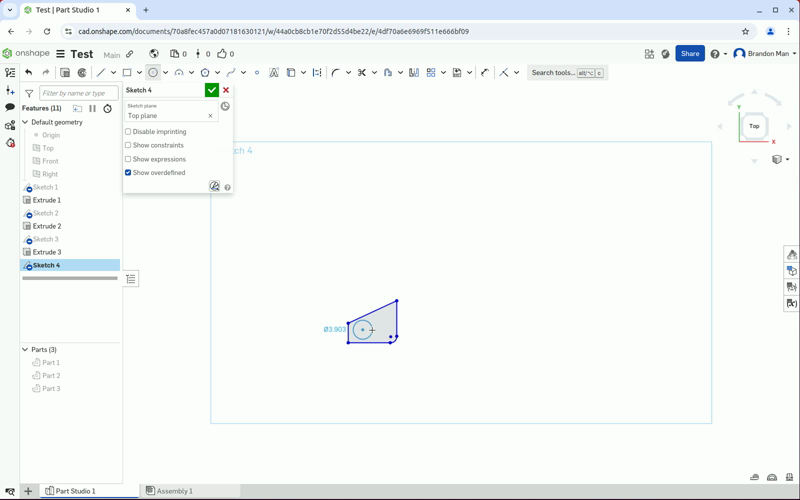
key(esc)
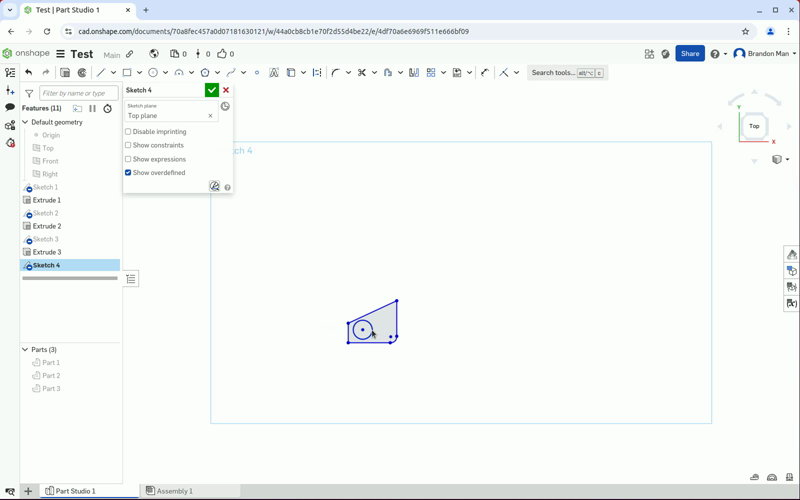
mouse_move(389, 314)
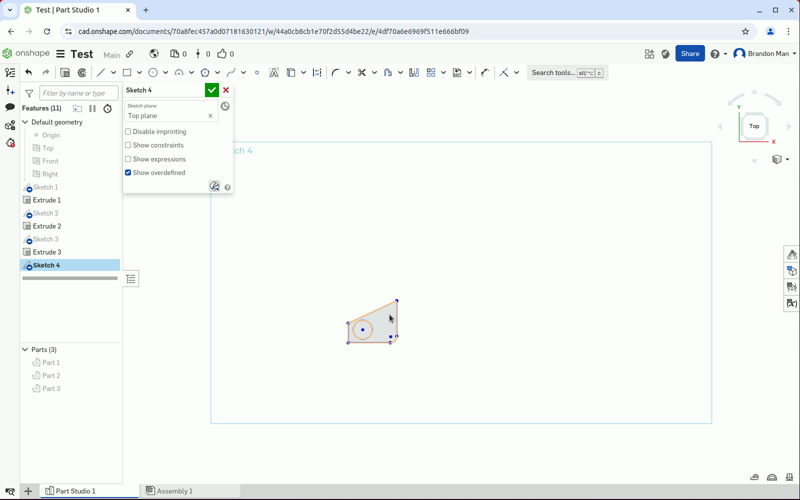
scroll(6)
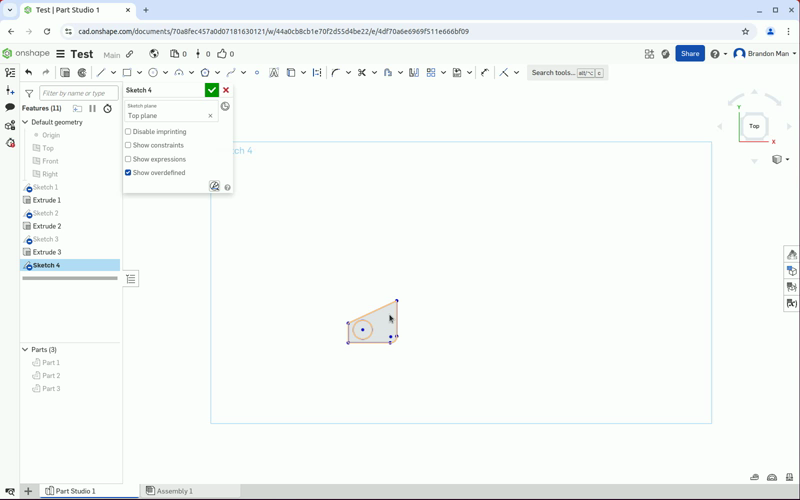
scroll(6)
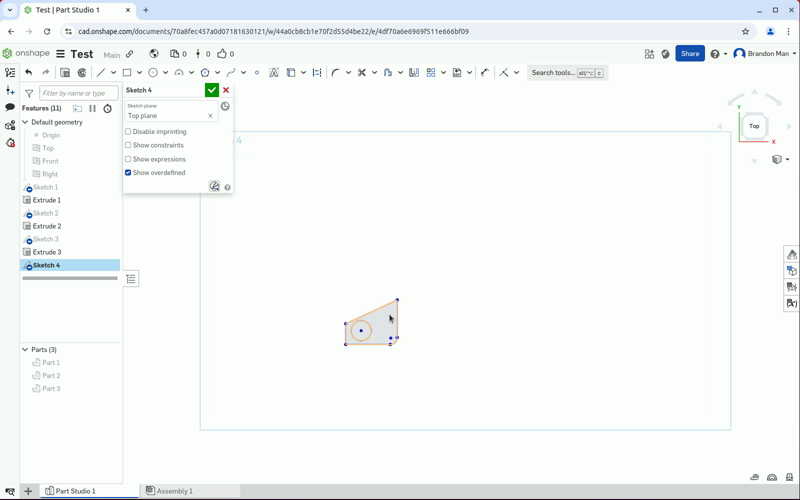
scroll(6)
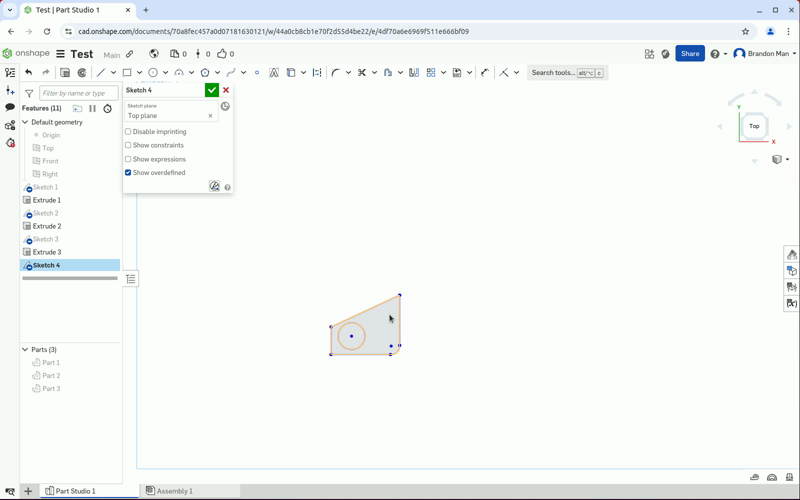
scroll(6)
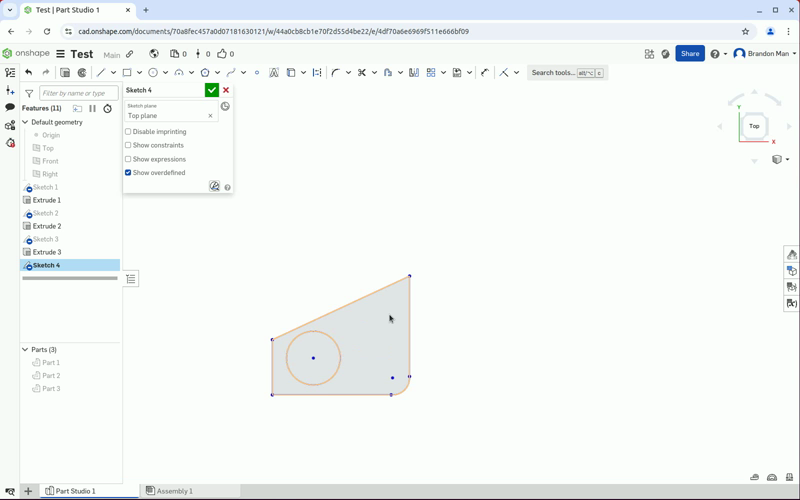
scroll(6)
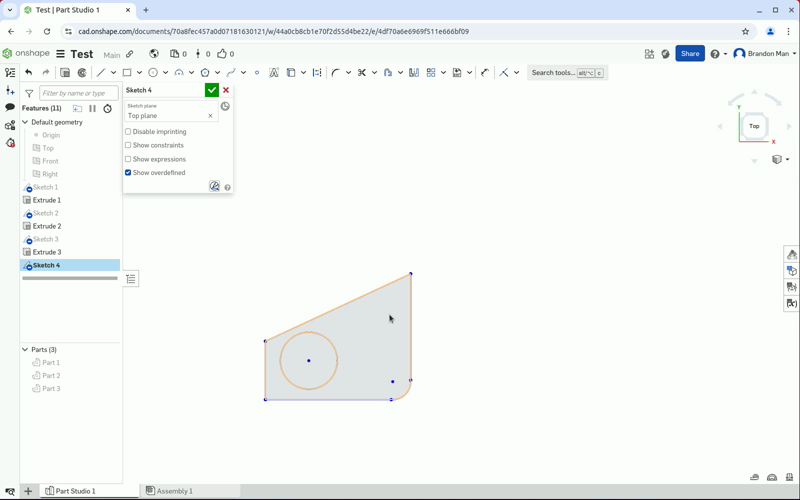
scroll(6)
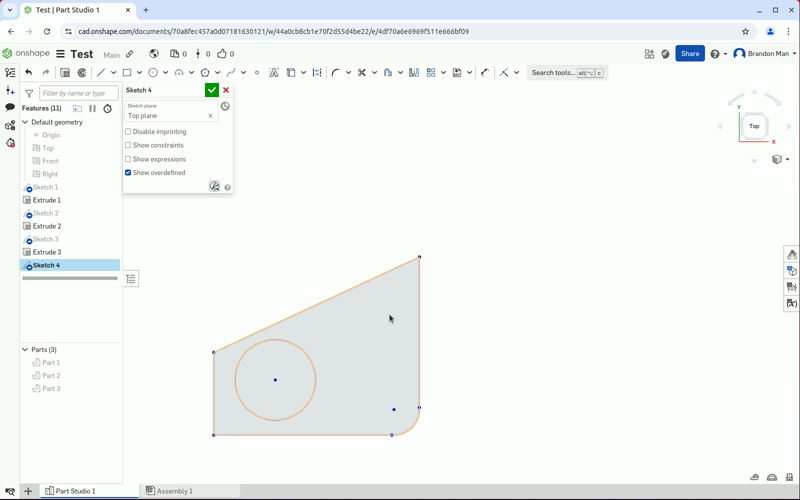
scroll(6)
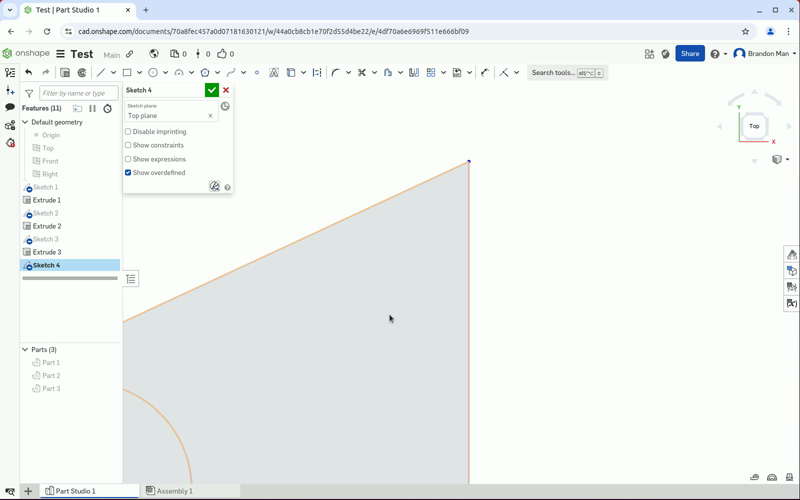
click(389, 314)
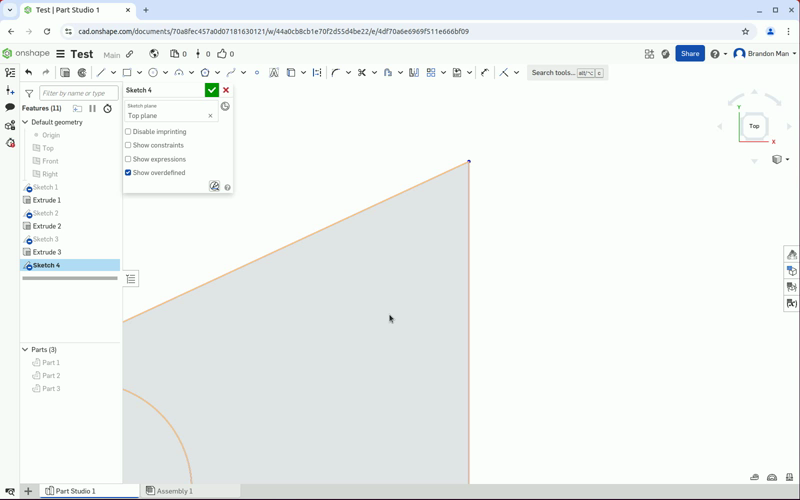
scroll(-6)
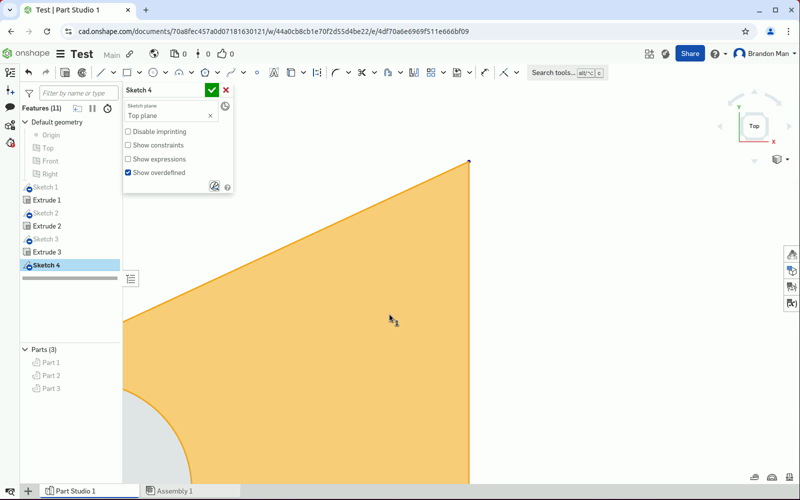
scroll(-6)
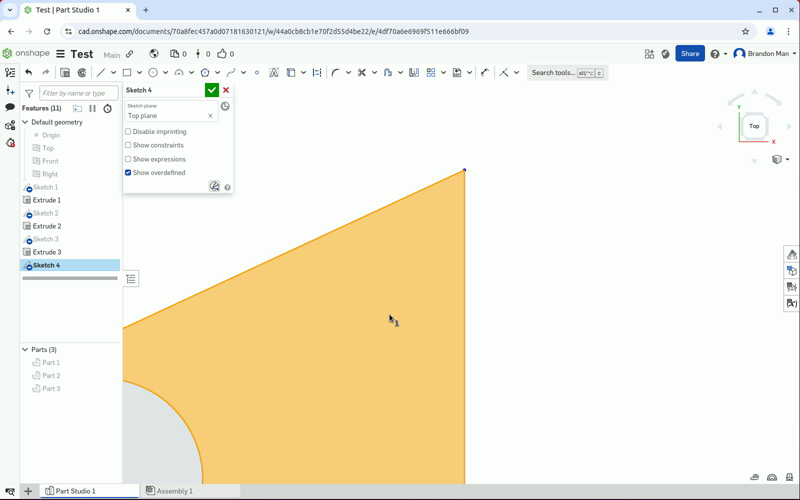
scroll(-6)
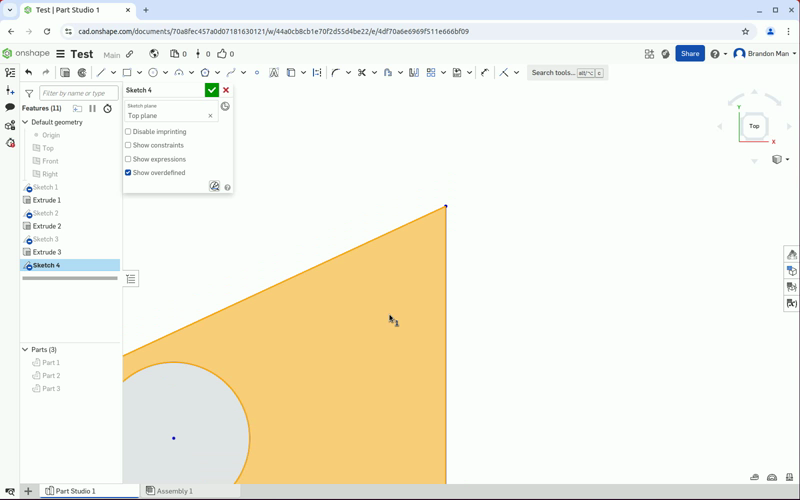
scroll(-6)
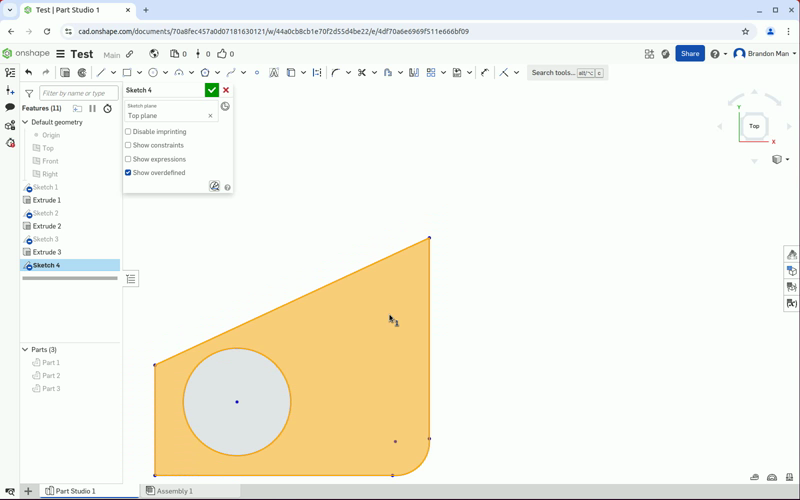
scroll(-6)
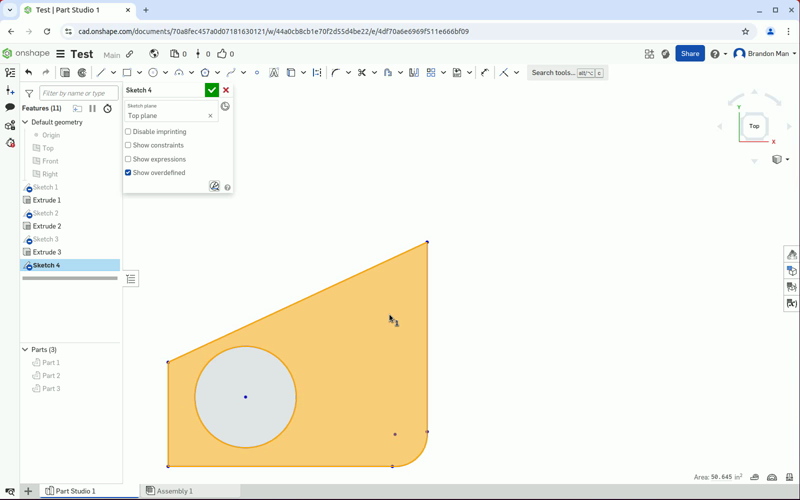
scroll(-6)
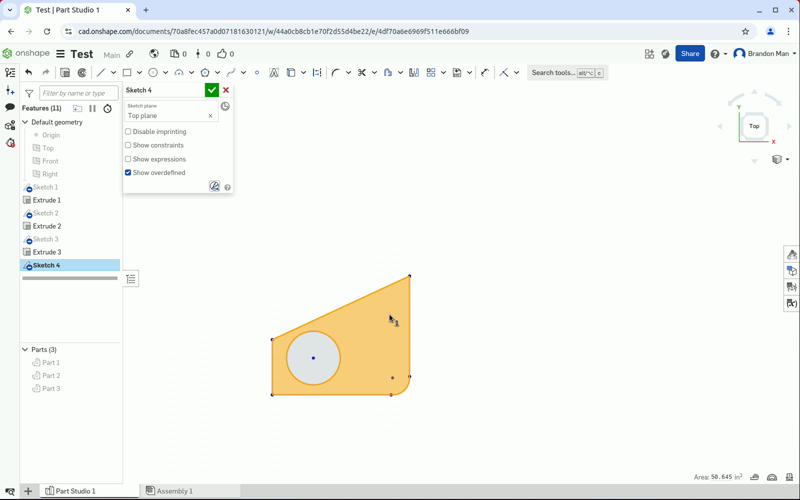
scroll(-6)
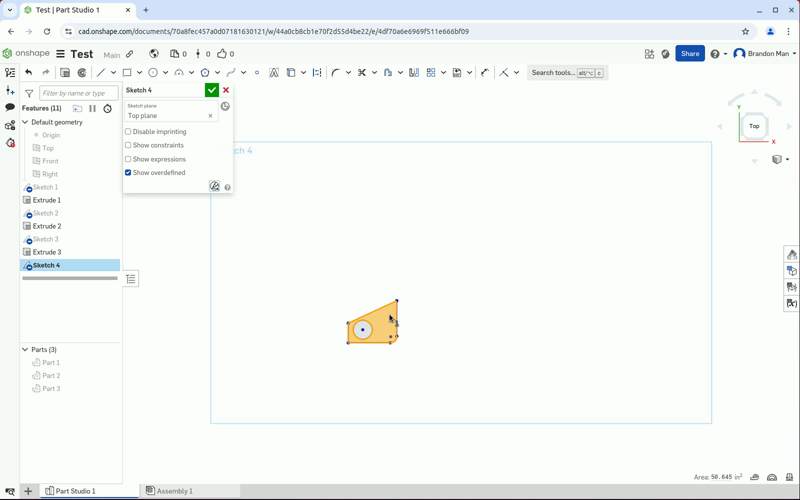
mouse_move(73, 352)
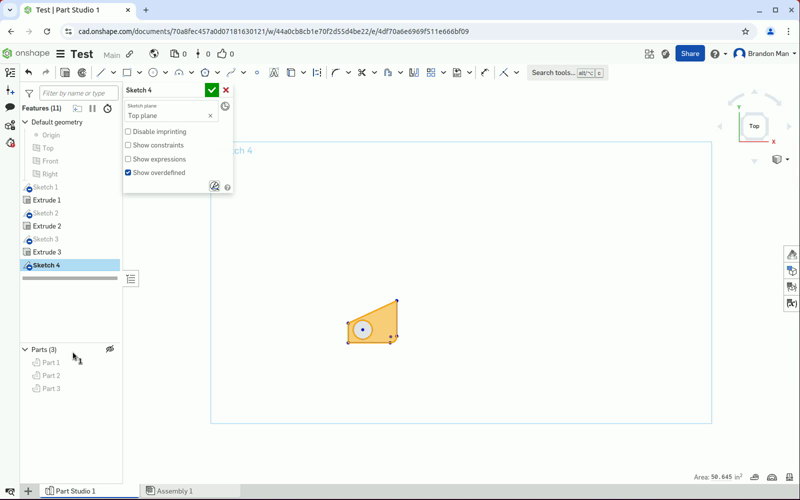
key(shift+y)
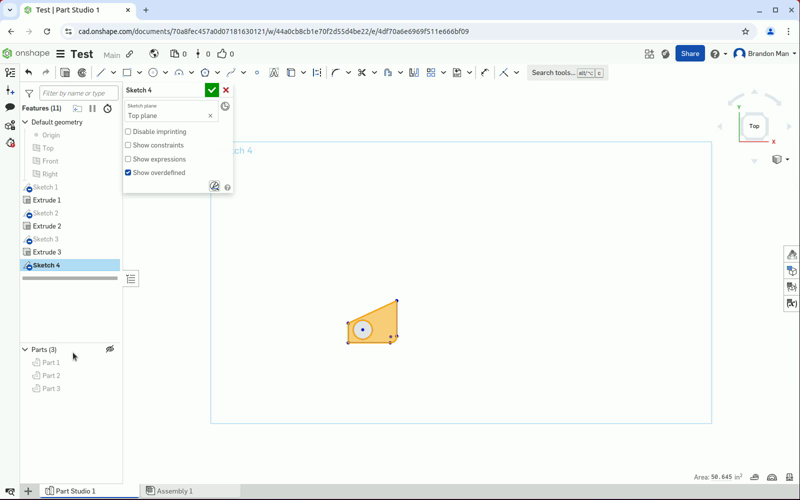
key(shift+e)
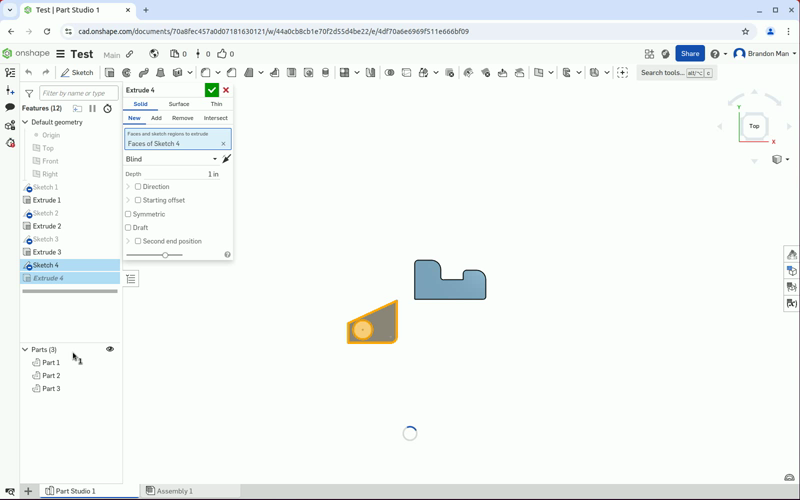
mouse_move(143, 106)
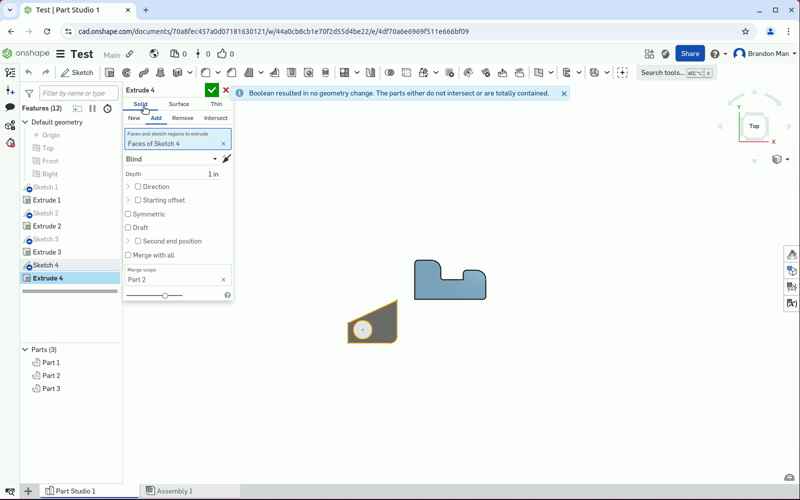
click(143, 106)
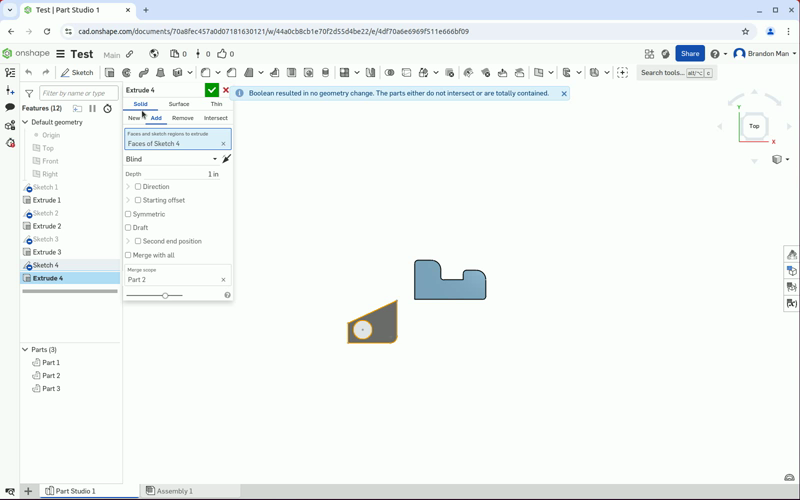
mouse_move(137, 120)
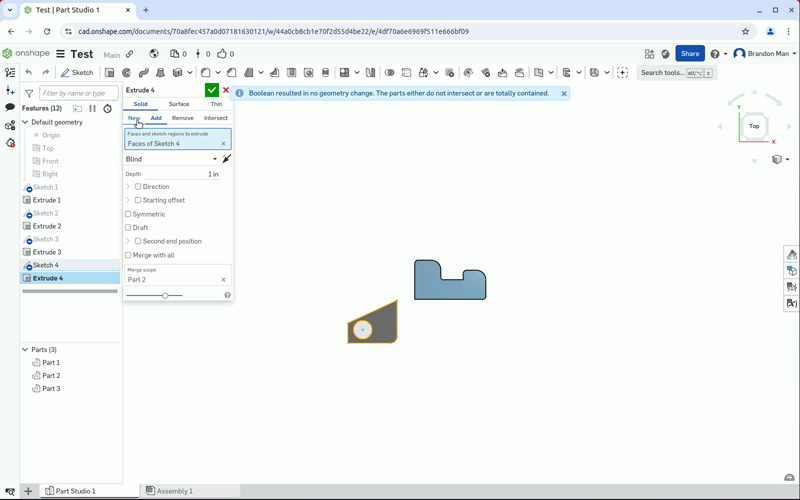
click(137, 120)
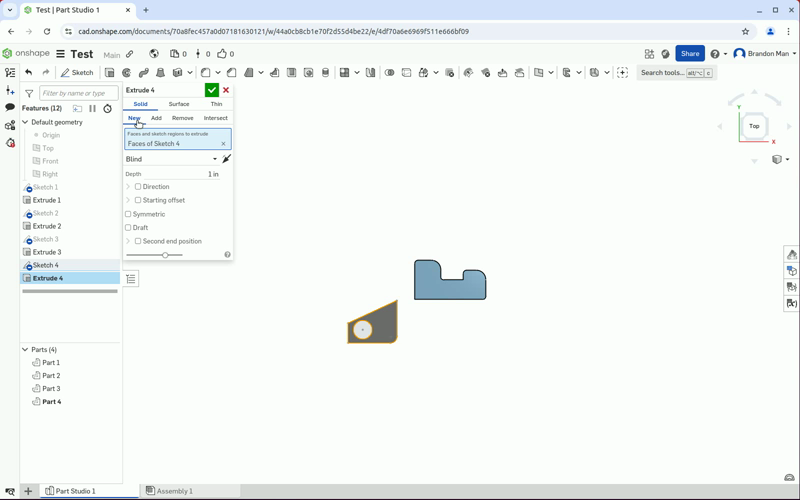
key(tab, 4)
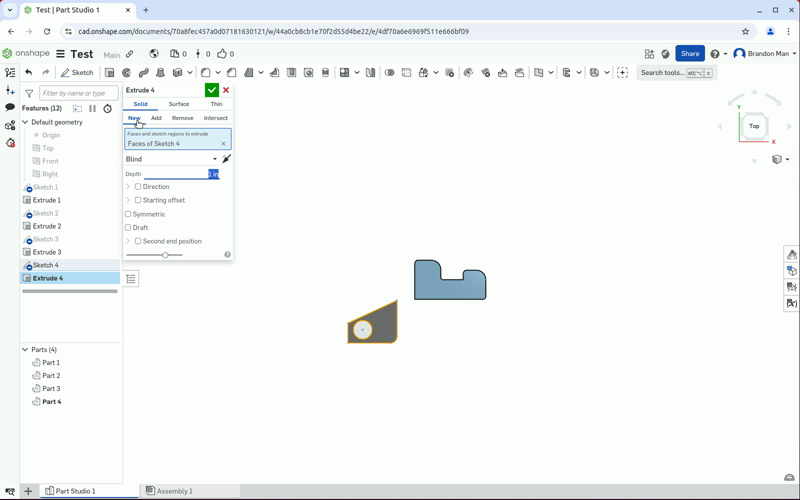
text(3.37)
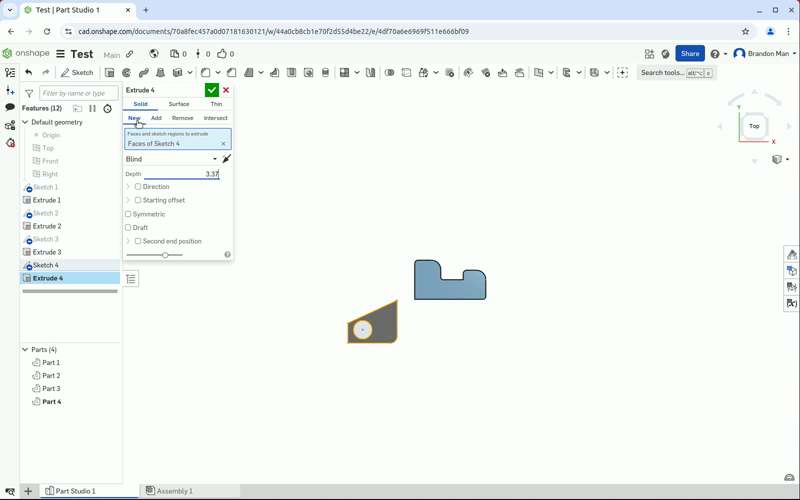
key(enter)
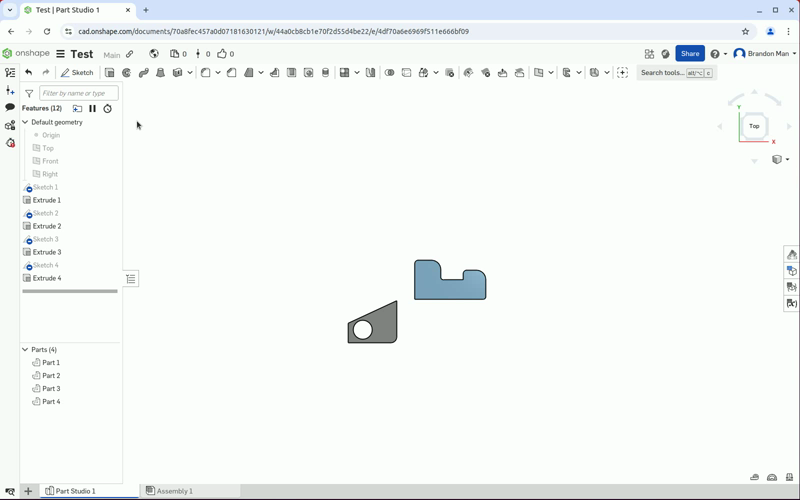
key(shift+h)
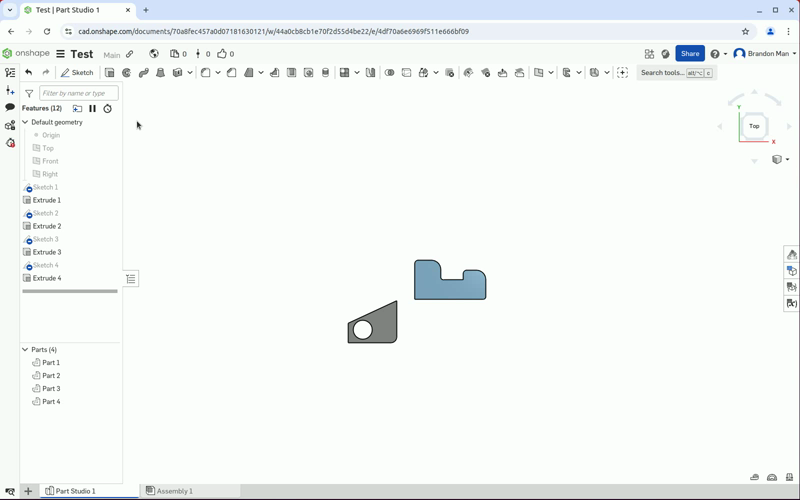
key(shift+h)
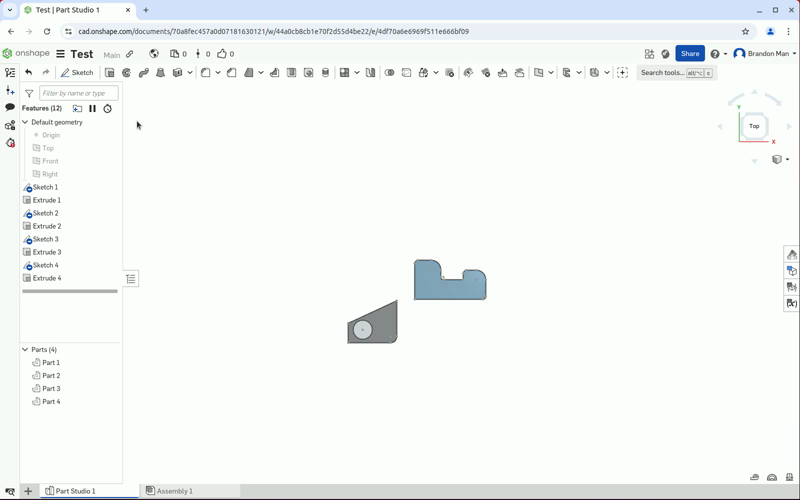
key(shift+7)
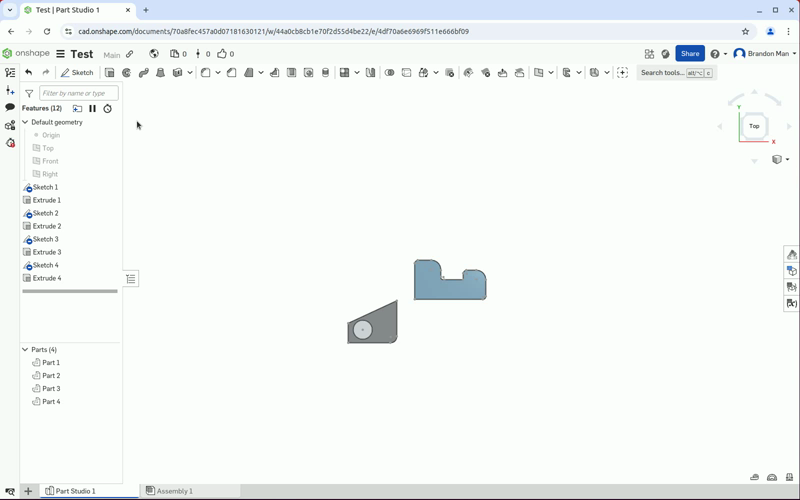
key(up, 3)
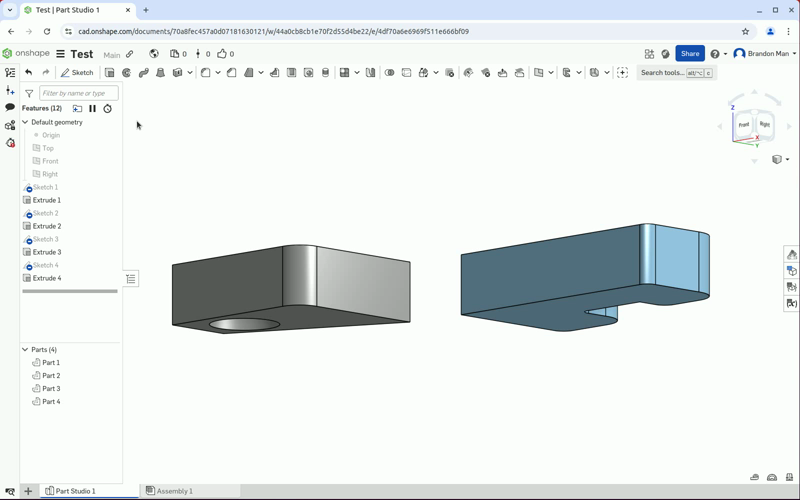
key(left, 3)
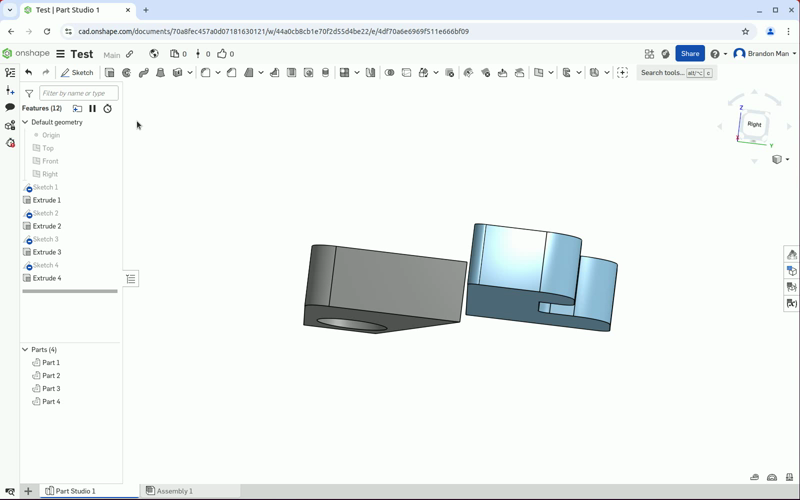
key(right, 3)
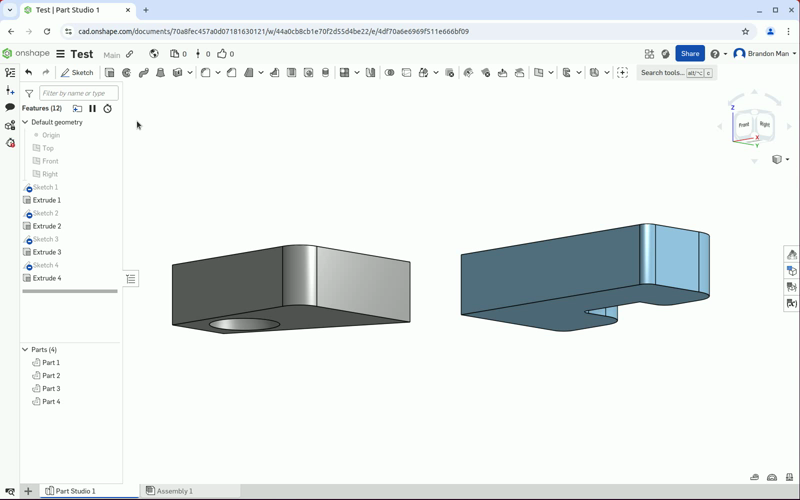
key(down, 3)
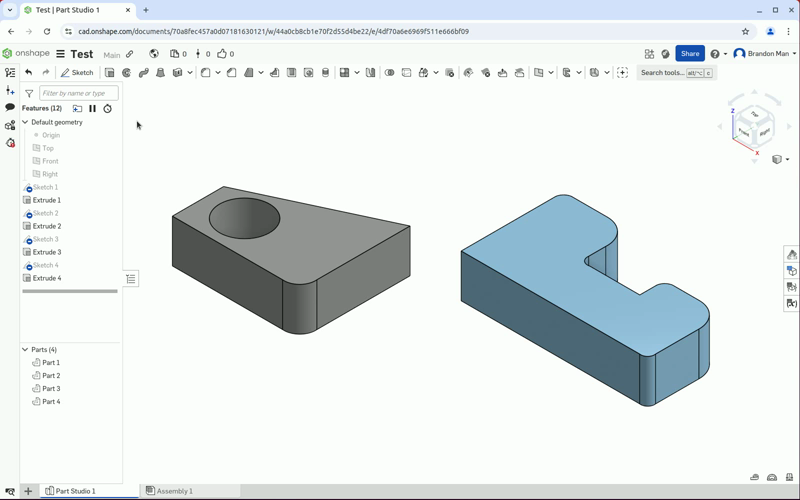
mouse_move(73, 189)
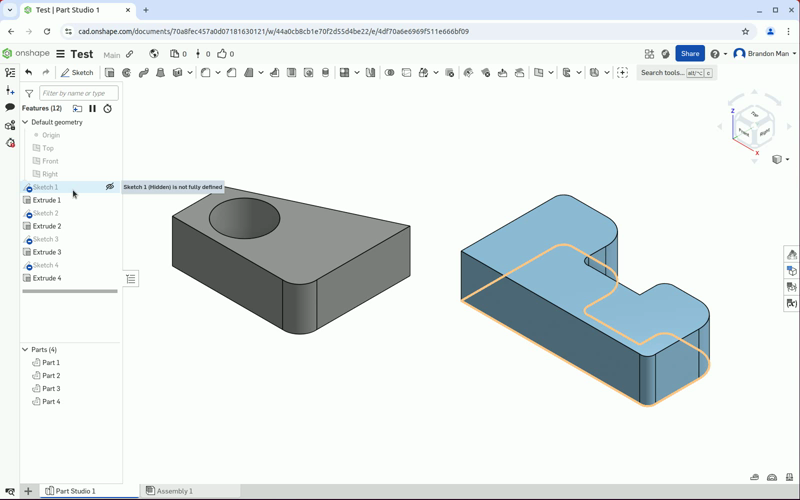
click(73, 189)